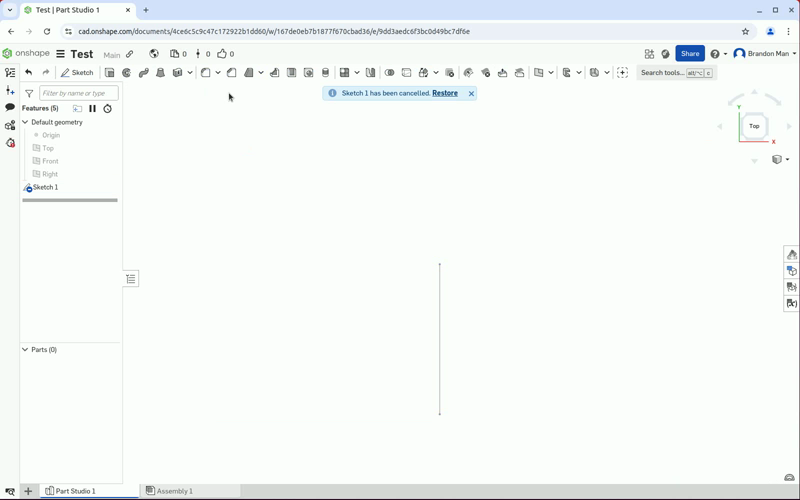
key(shift+h)
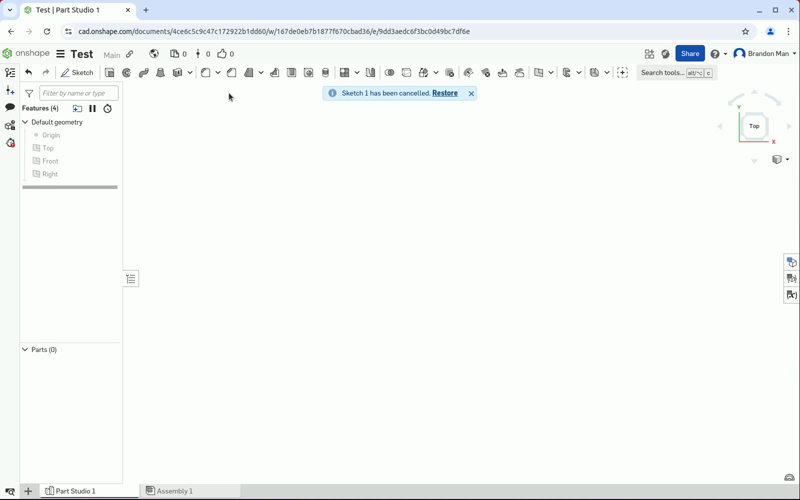
mouse_move(73, 352)
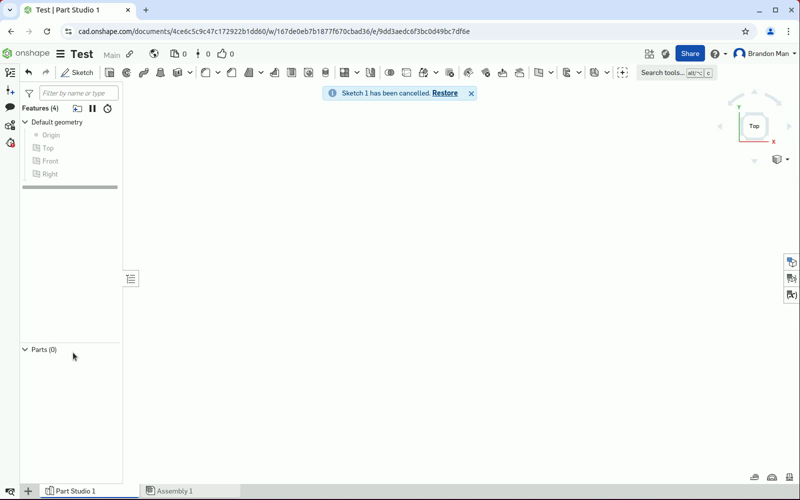
key(y)
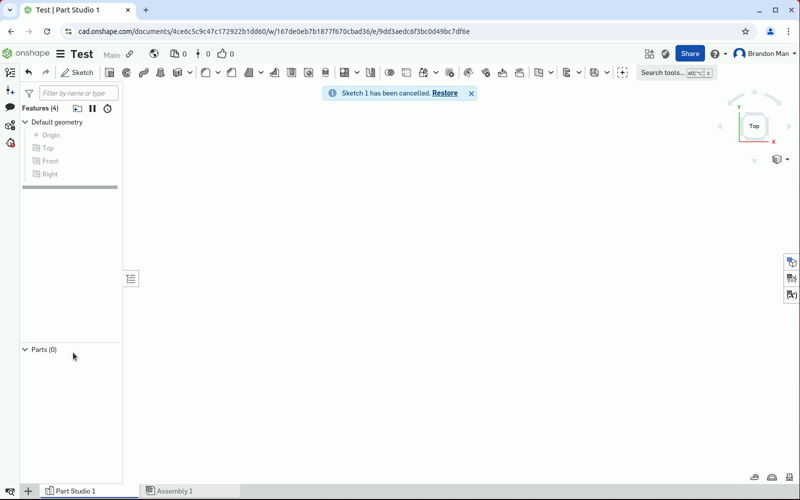
key(shift+p)
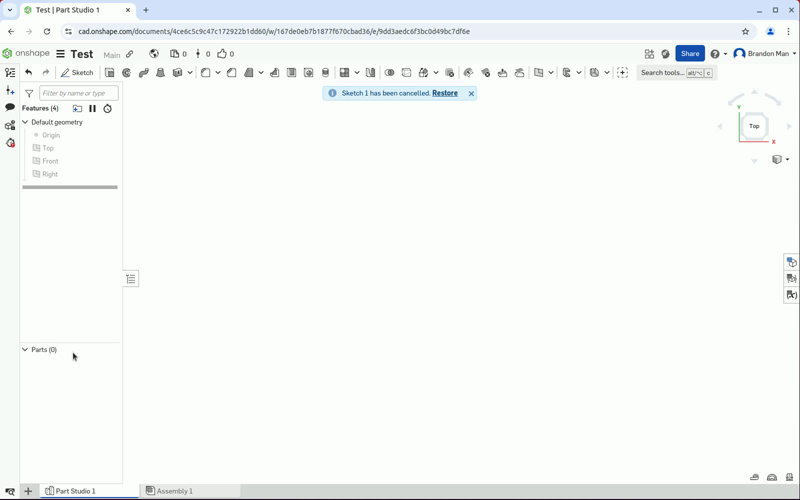
key(space)
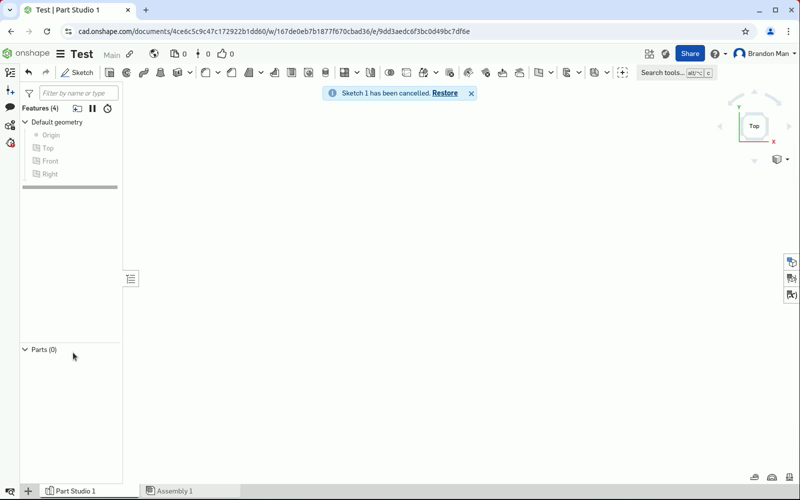
key_down(shift)
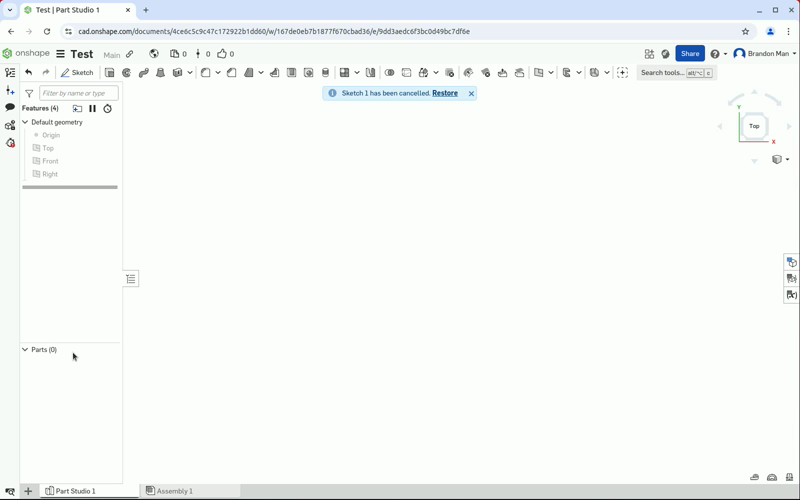
key(up)
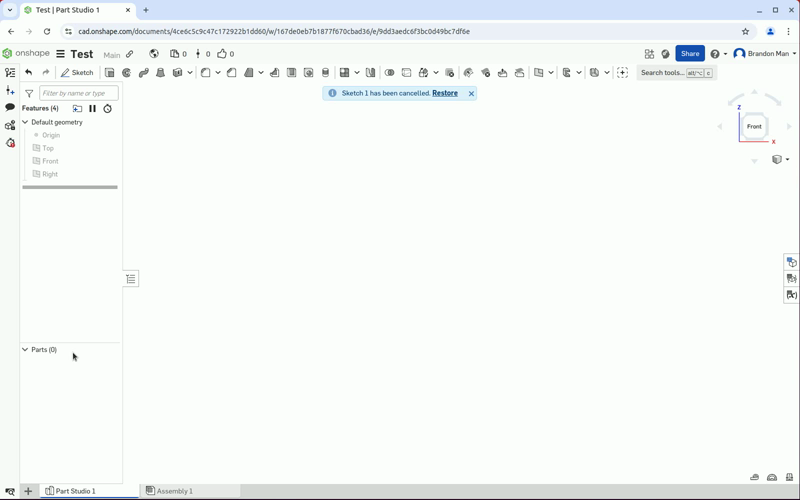
key_up(shift)
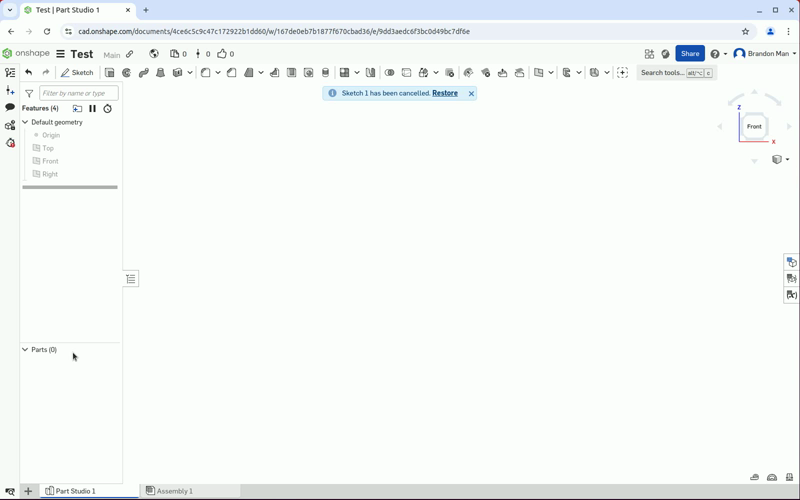
key(space)
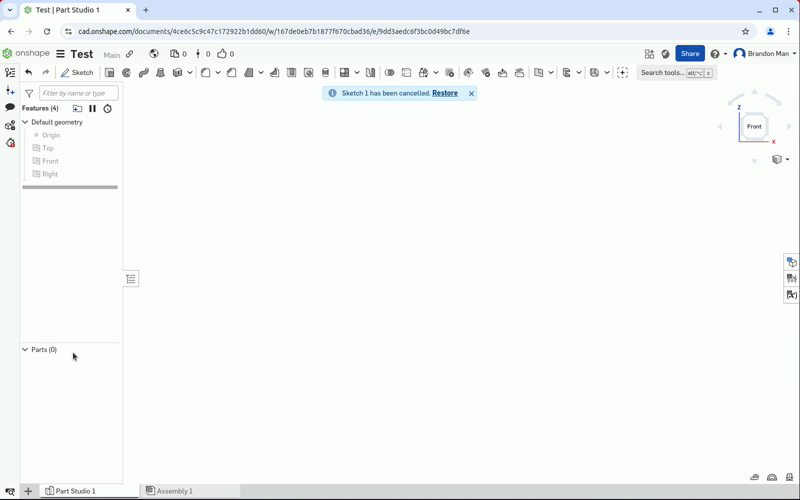
key_down(shift)
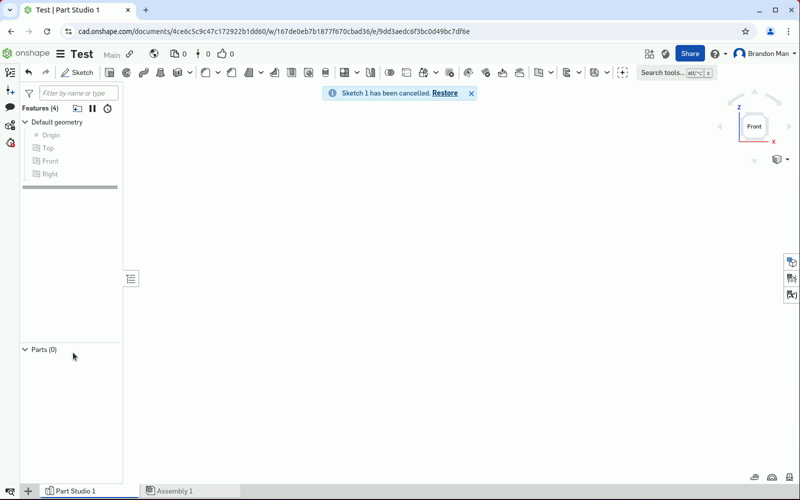
key(left)
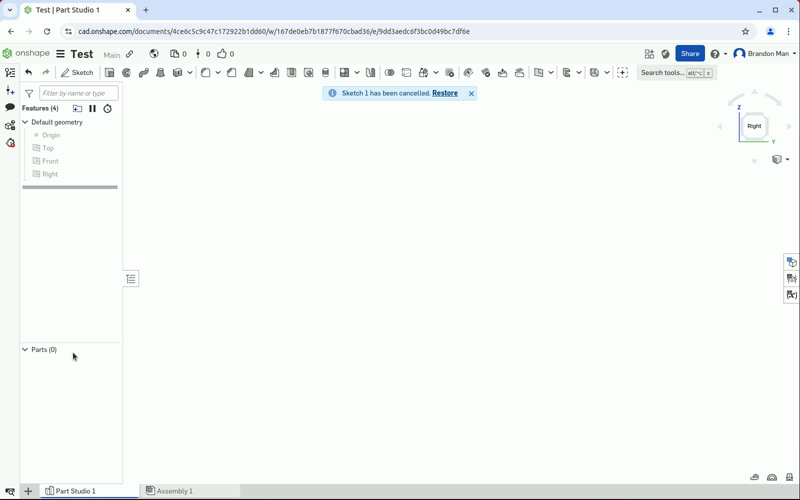
key_up(shift)
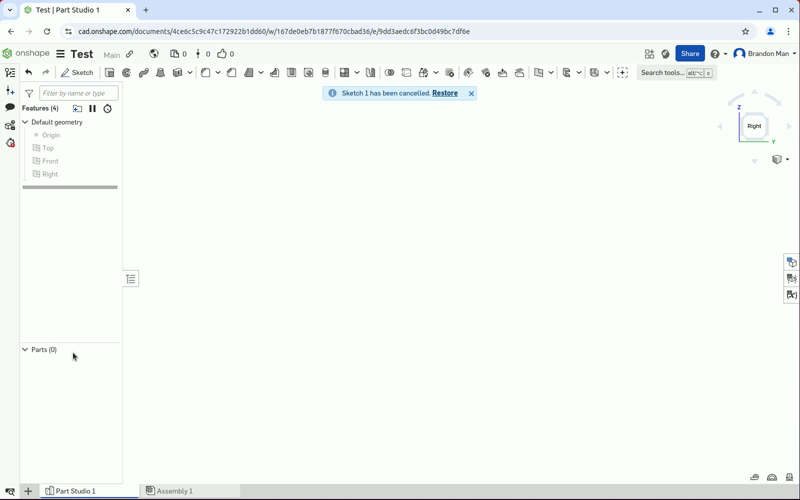
mouse_move(73, 352)
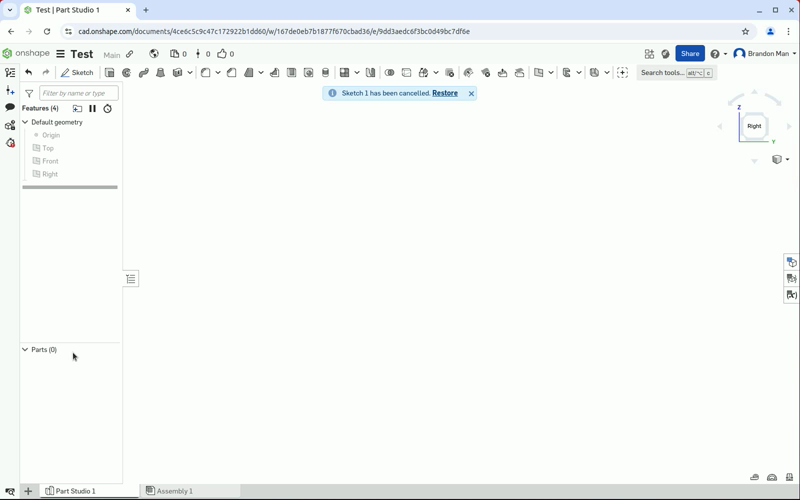
key(shift+y)
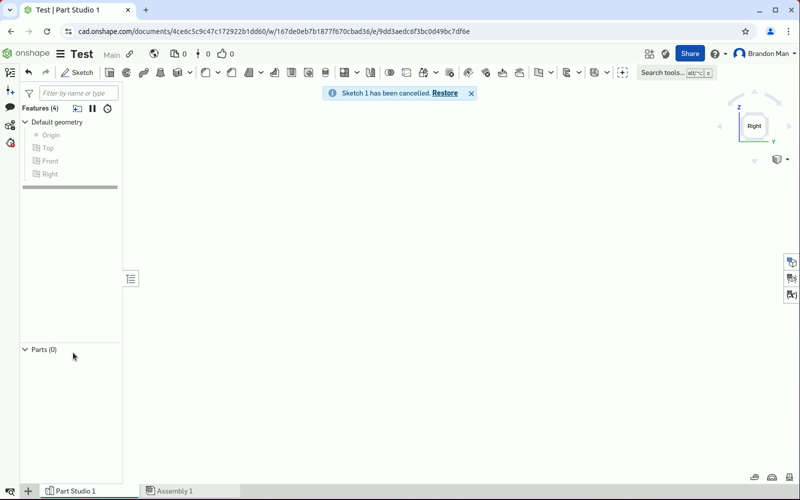
key(shift+s)
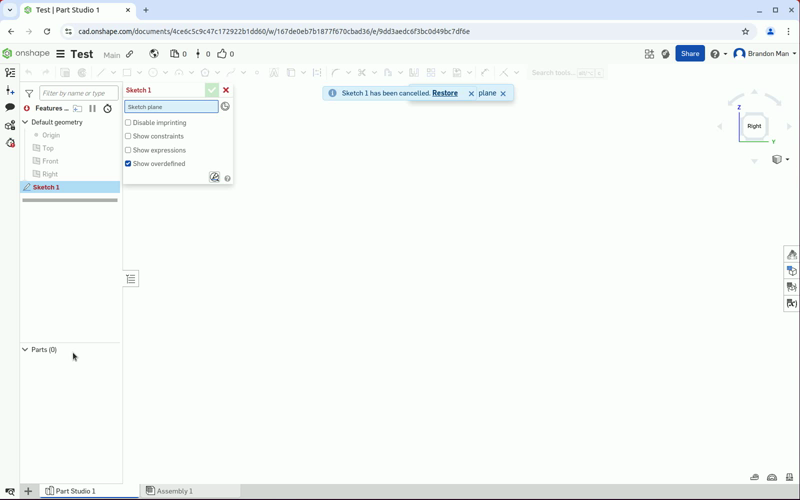
mouse_move(73, 176)
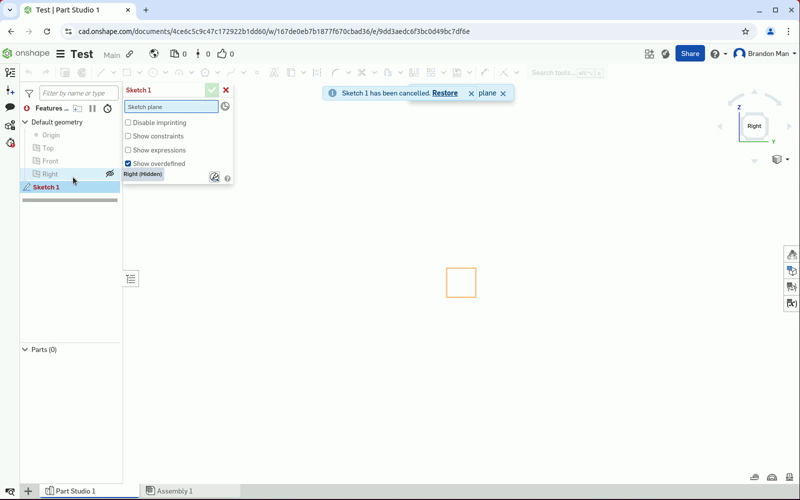
click(73, 176)
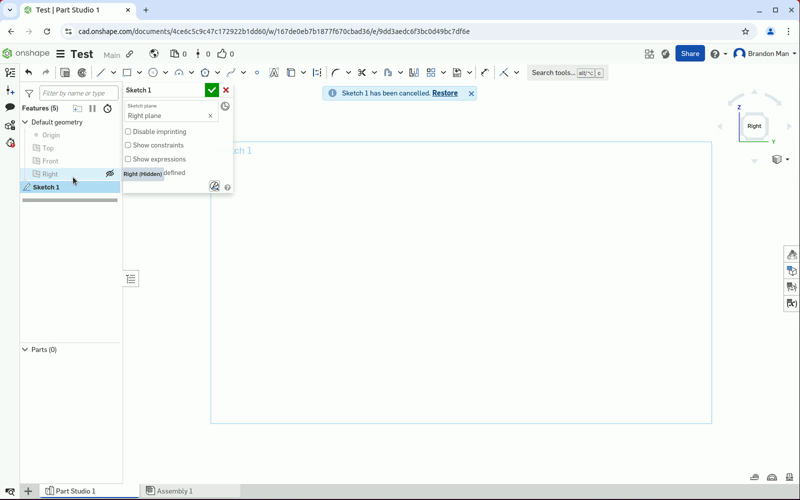
mouse_move(73, 352)
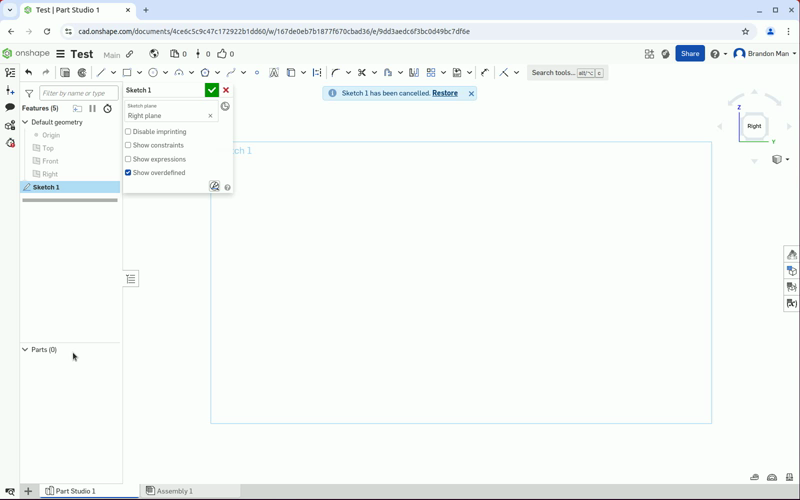
key(y)
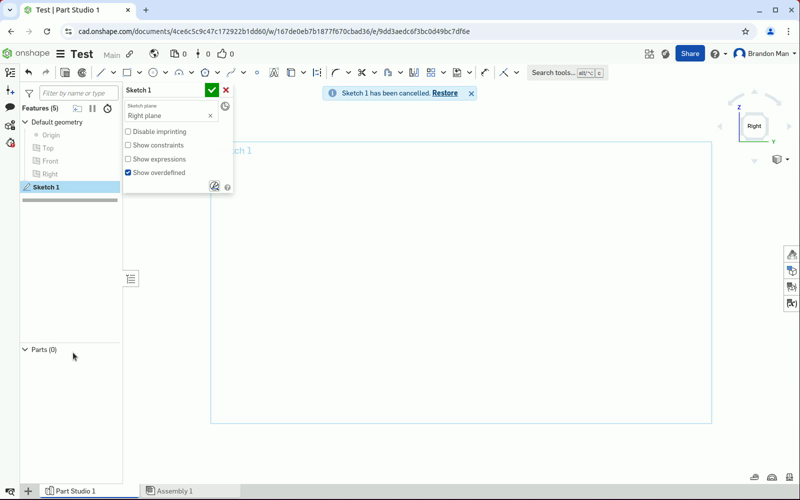
key(l)
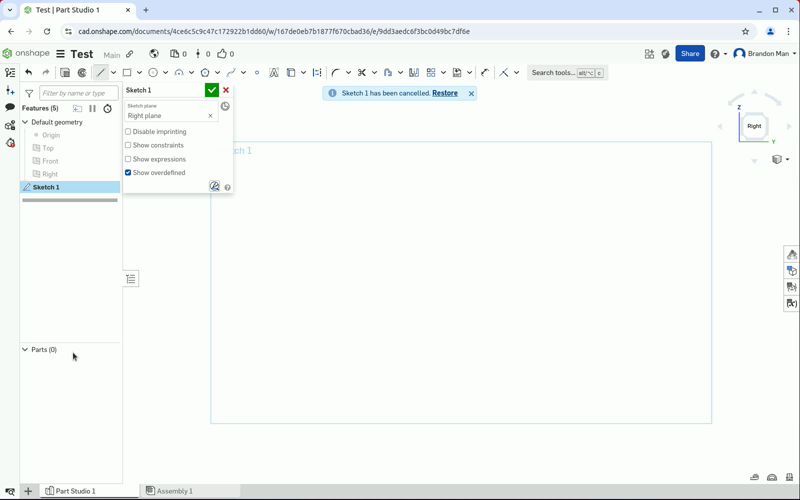
key_down(shift)
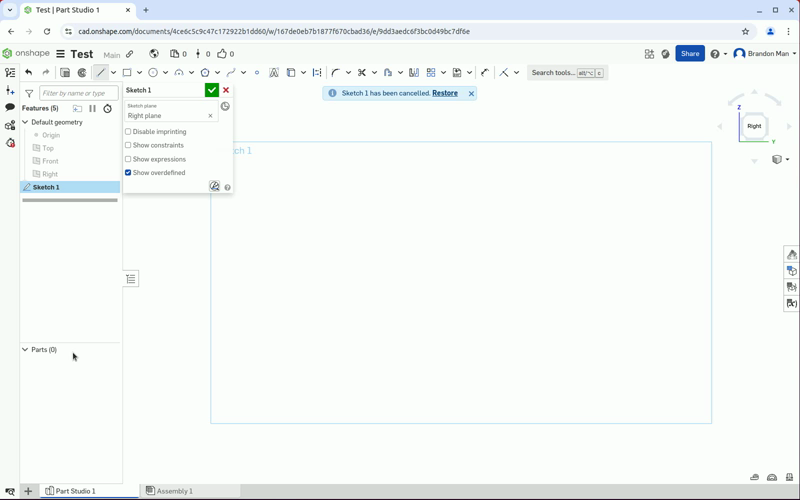
mouse_move(459, 284)
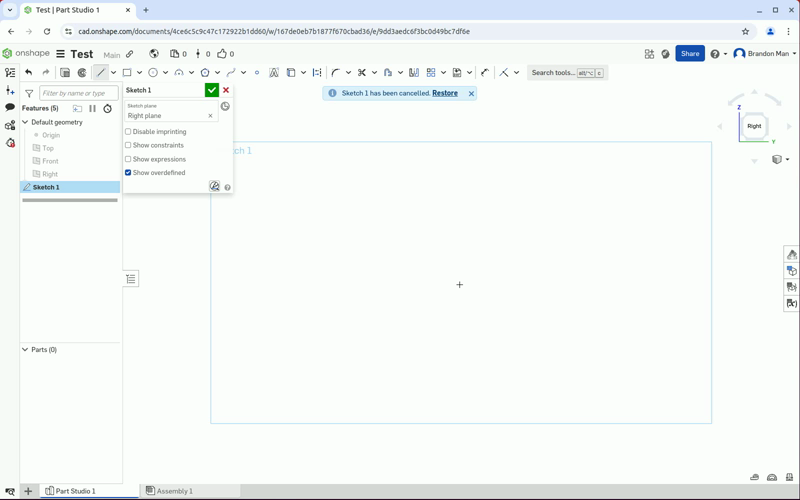
click(459, 284)
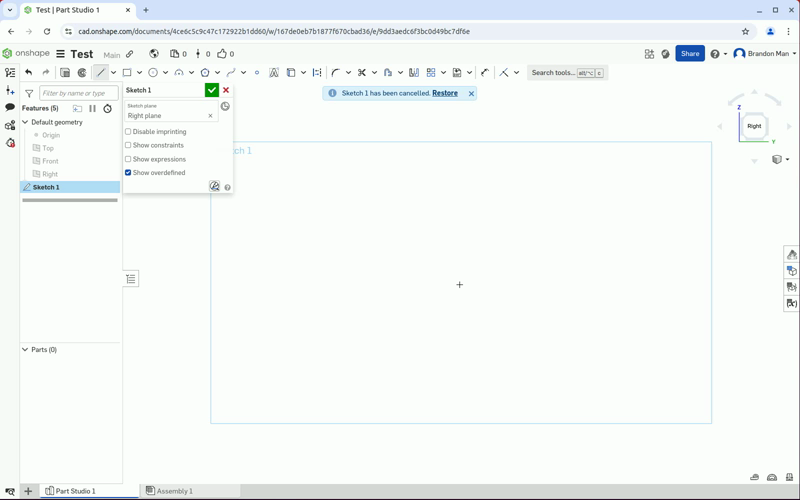
key_up(shift)
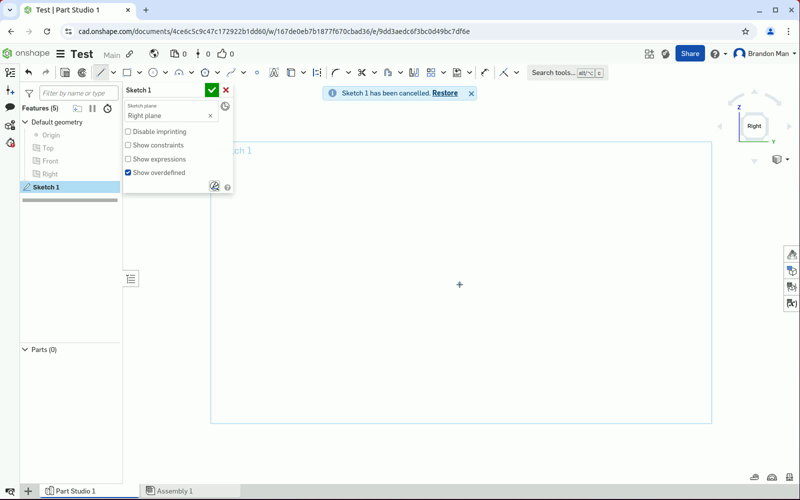
key_down(shift)
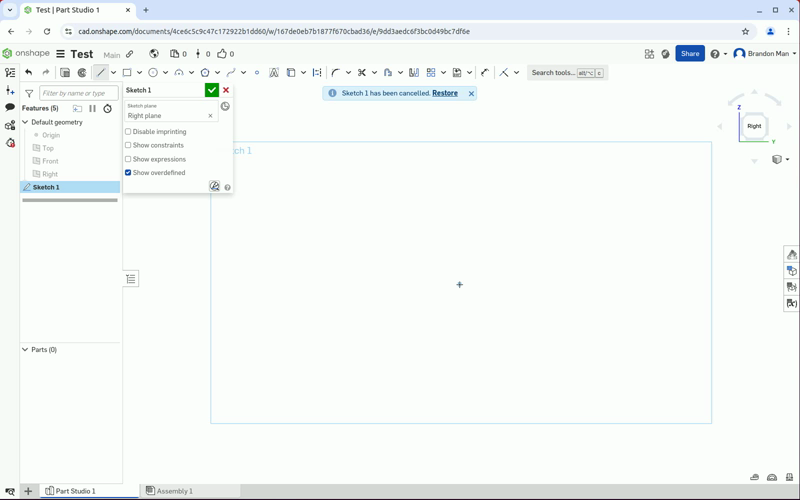
mouse_move(489, 284)
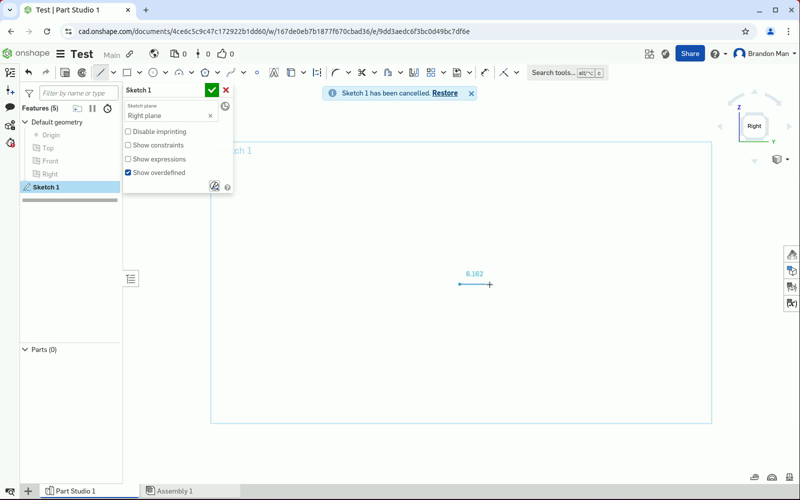
mouse_move(460, 284)
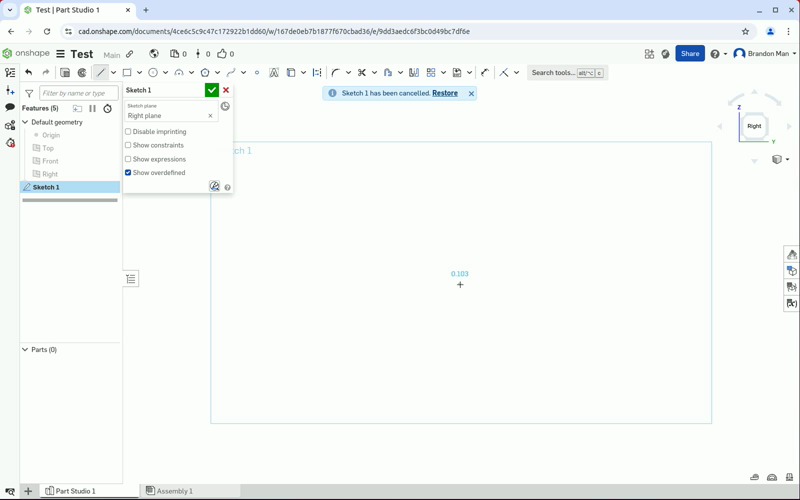
scroll(6)
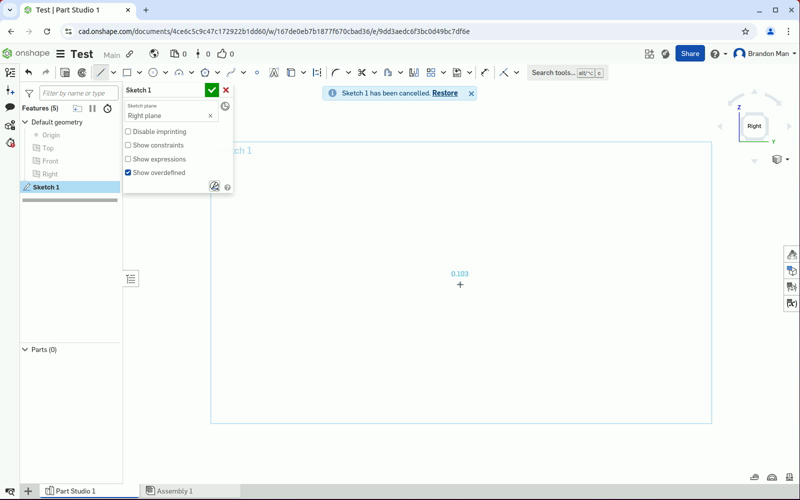
scroll(6)
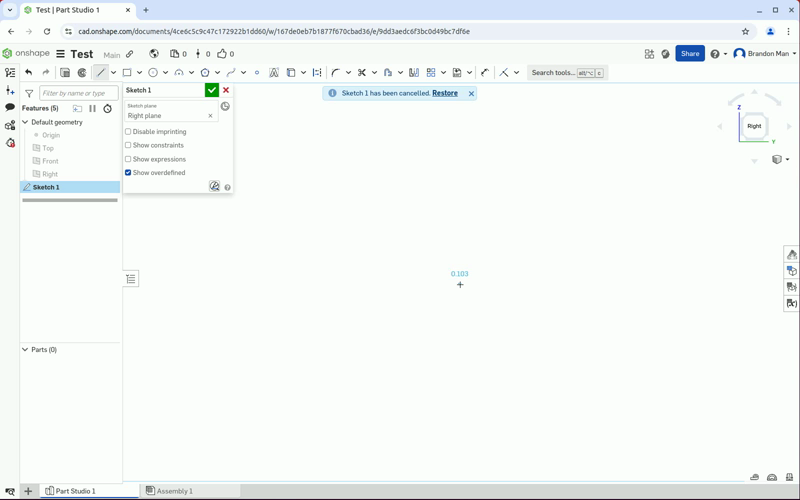
scroll(6)
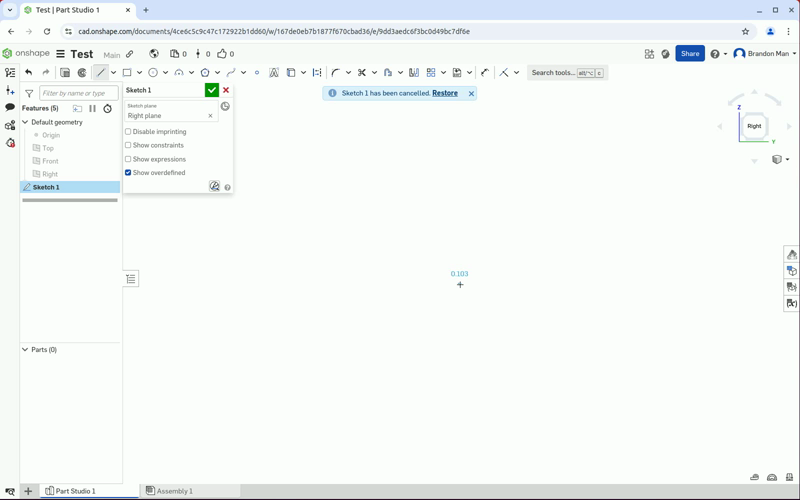
scroll(6)
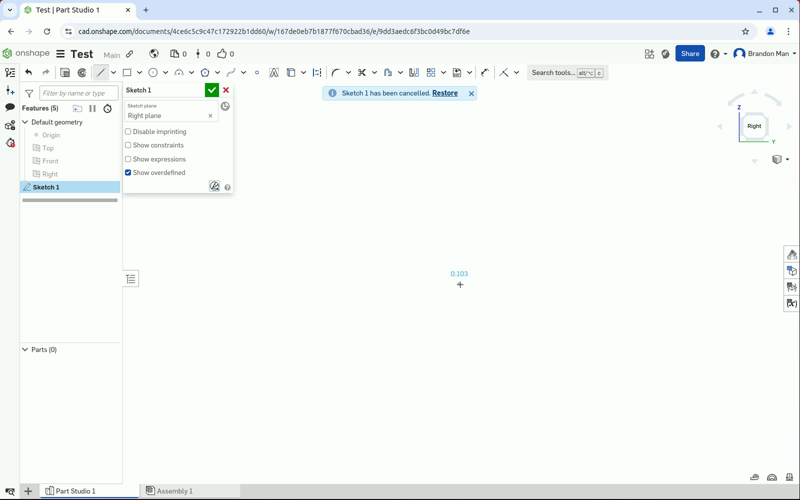
scroll(6)
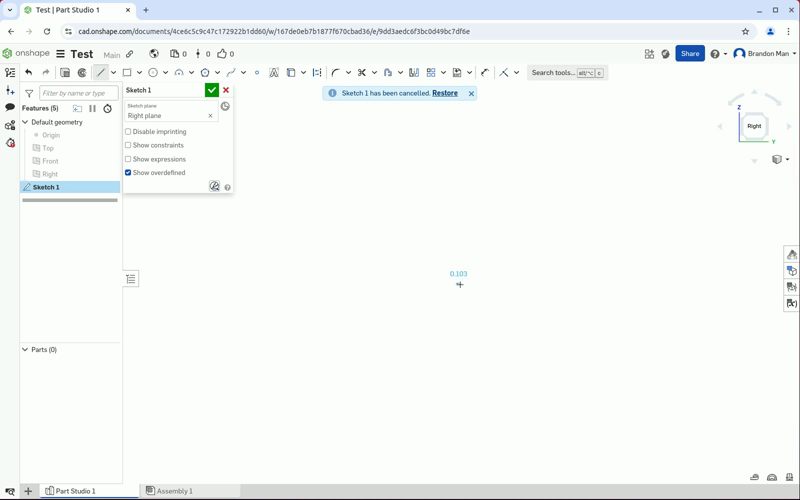
scroll(6)
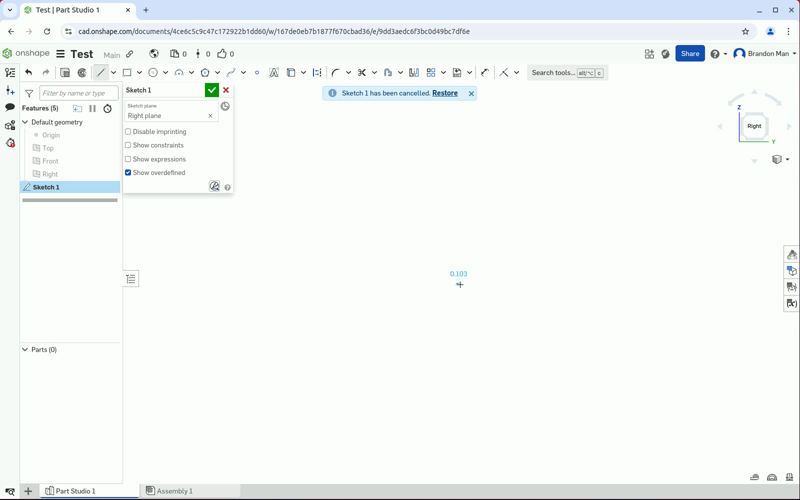
scroll(6)
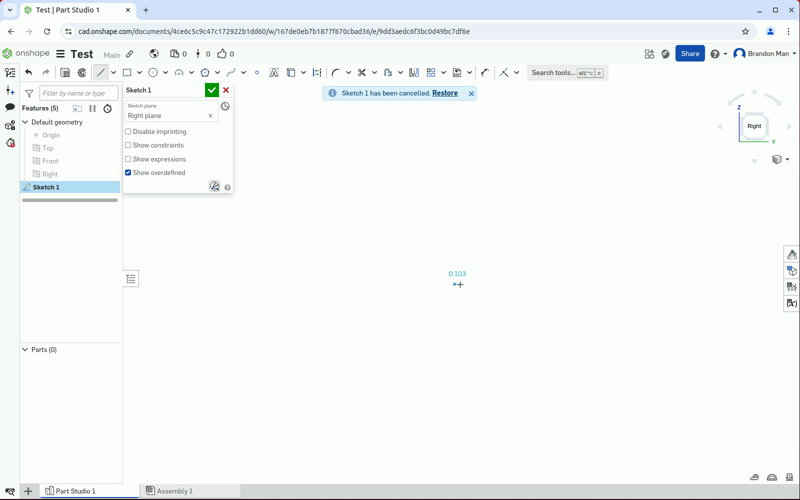
click(460, 284)
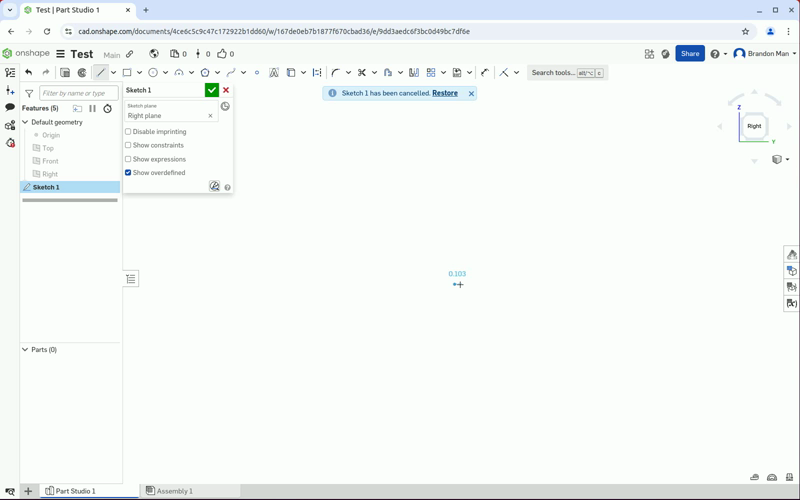
scroll(-6)
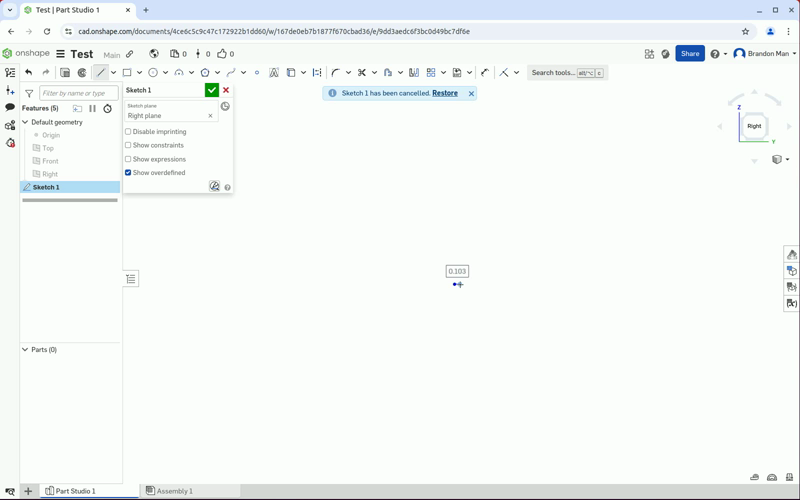
scroll(-6)
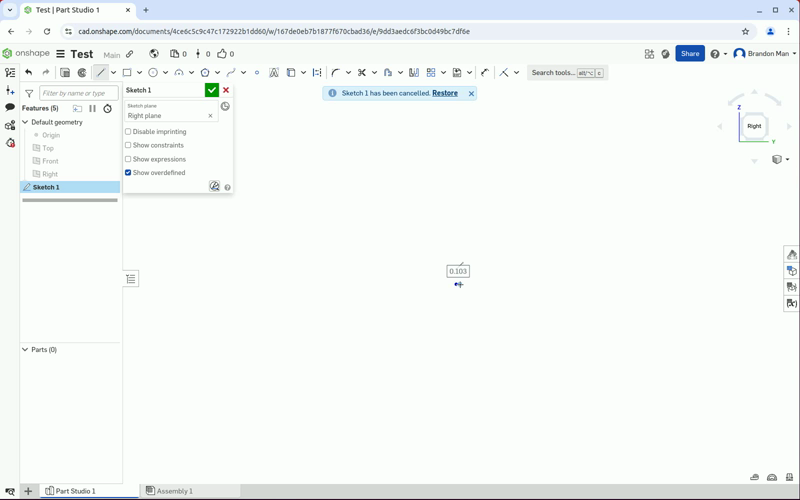
scroll(-6)
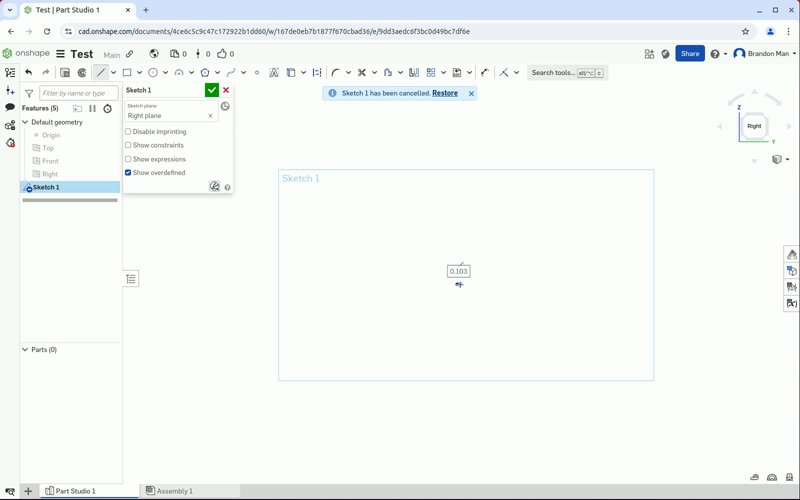
scroll(-6)
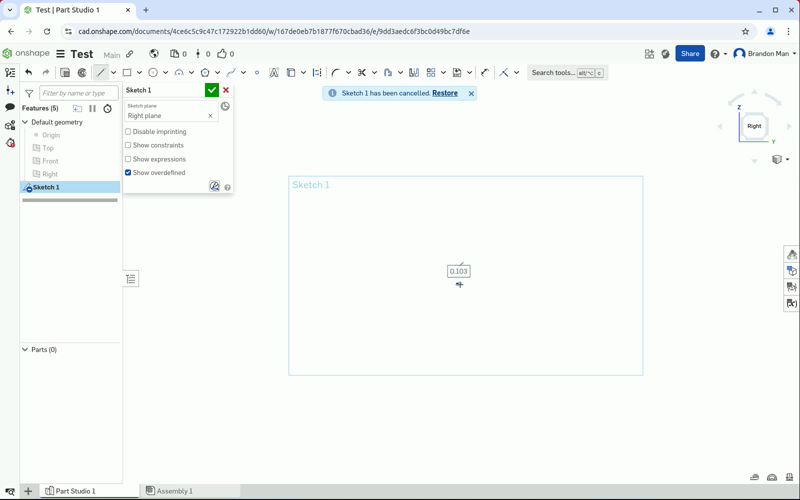
scroll(-6)
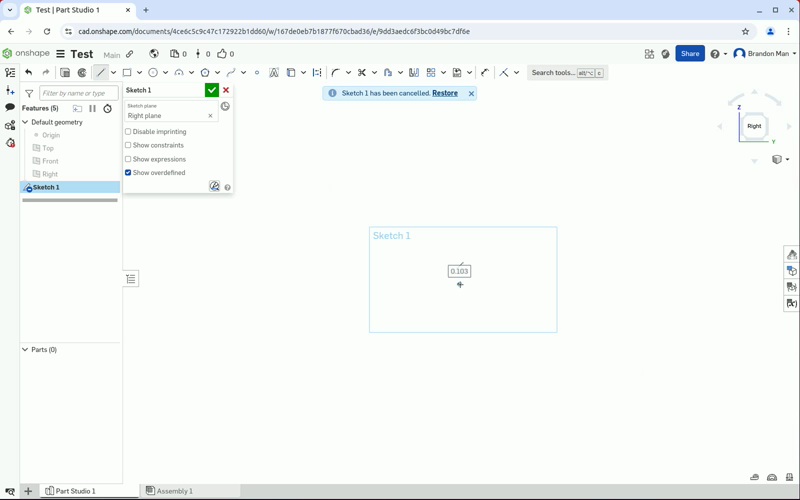
scroll(-6)
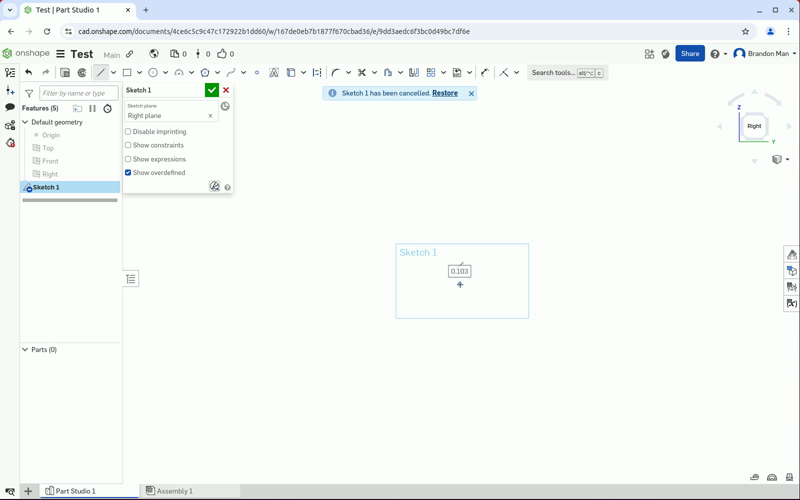
scroll(-6)
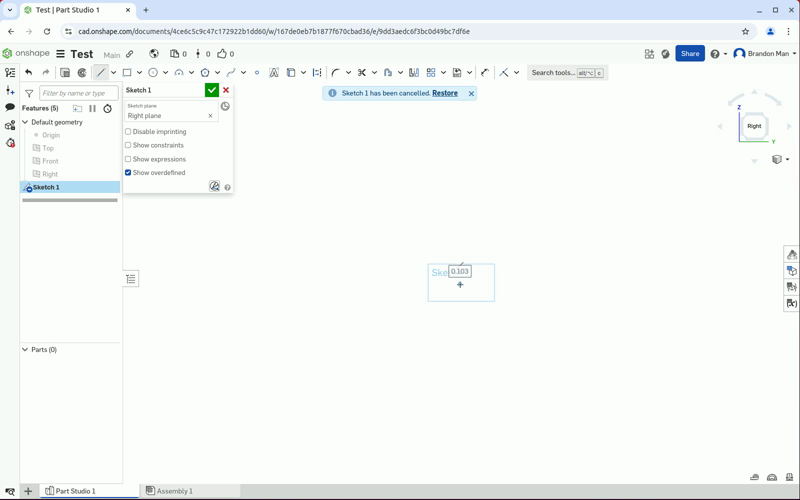
key_up(shift)
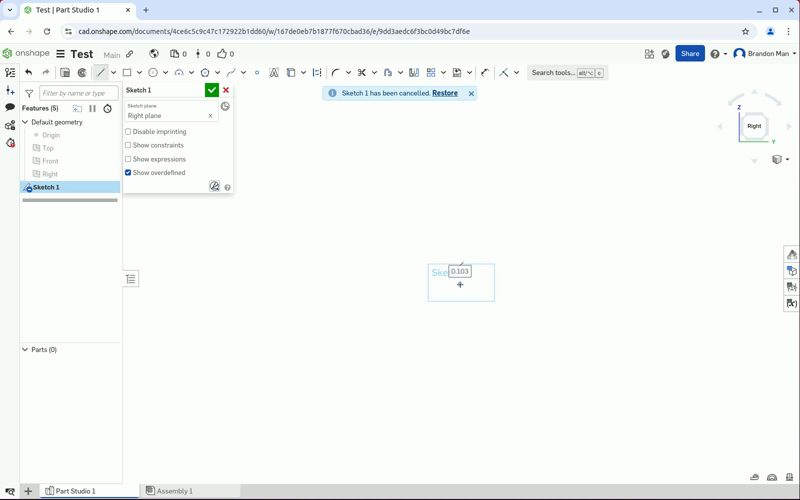
key_down(shift)
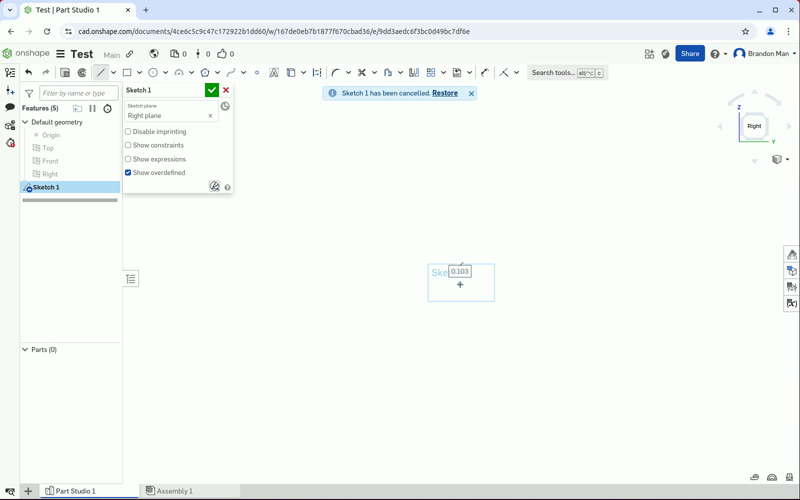
mouse_move(490, 284)
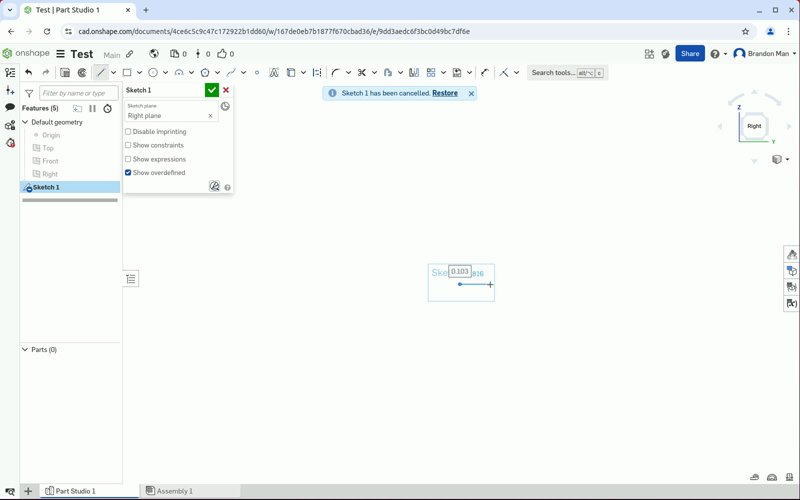
mouse_move(460, 274)
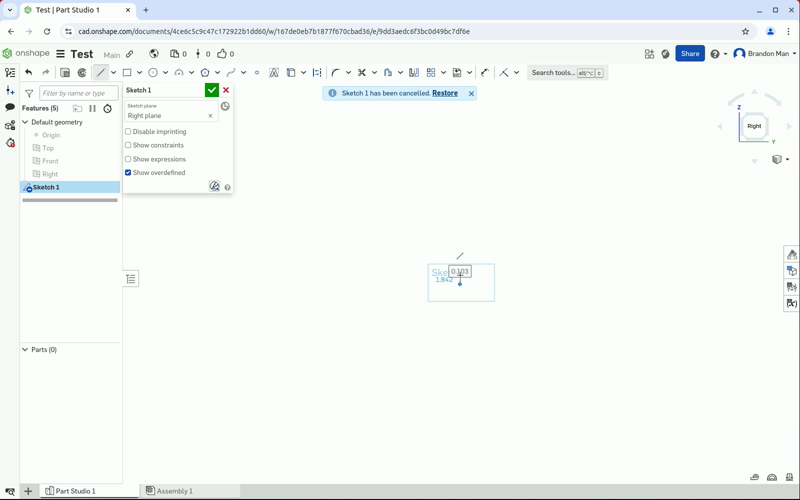
click(460, 274)
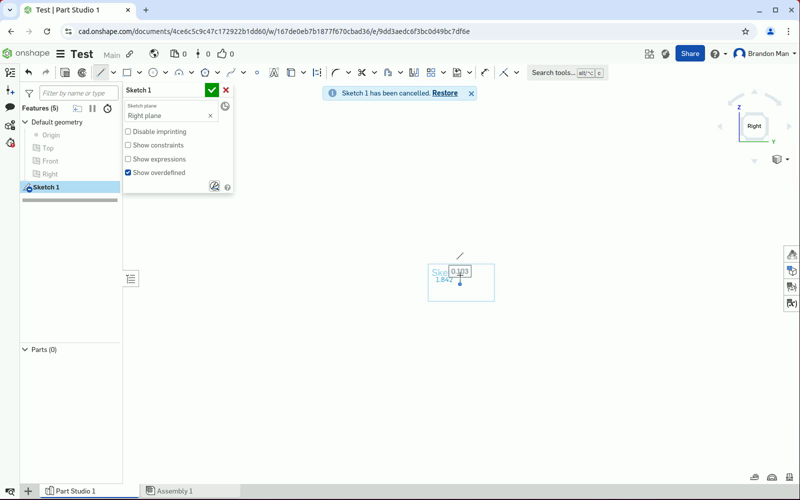
key_up(shift)
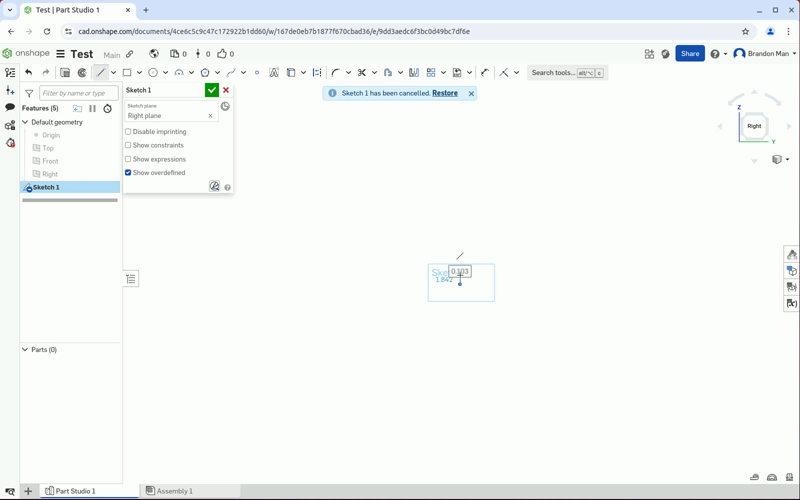
key_down(shift)
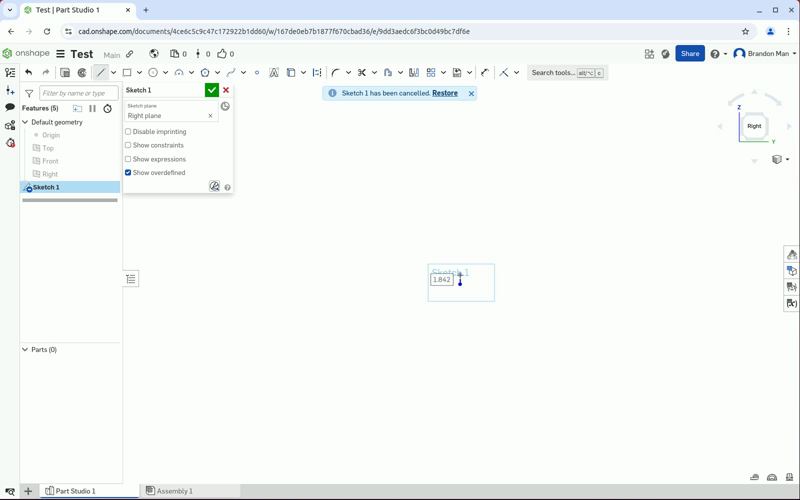
mouse_move(490, 274)
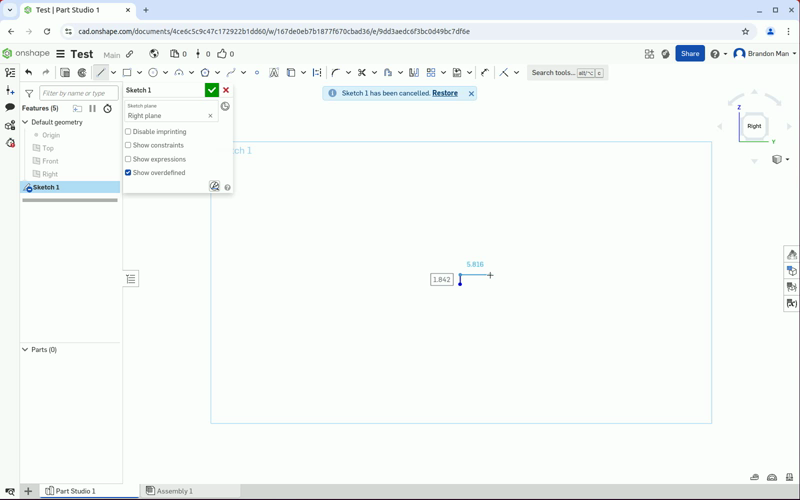
mouse_move(459, 274)
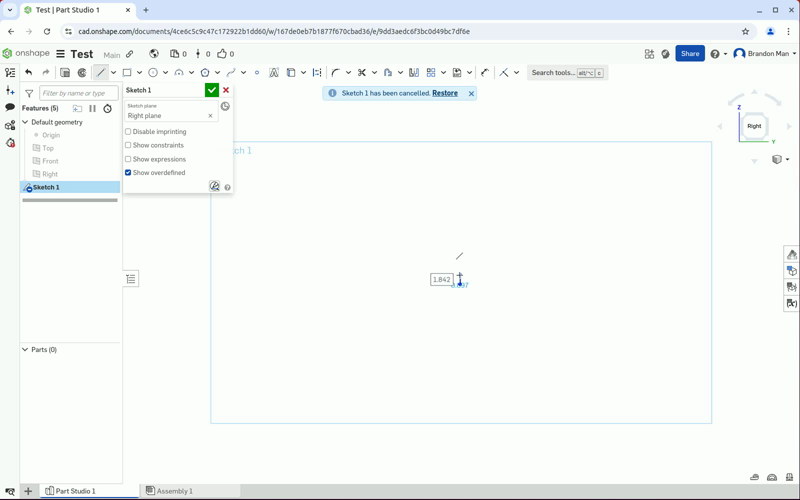
scroll(6)
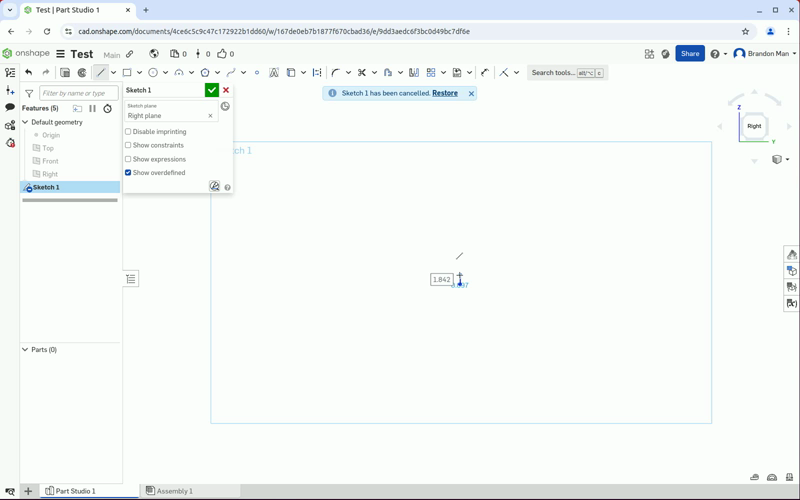
scroll(6)
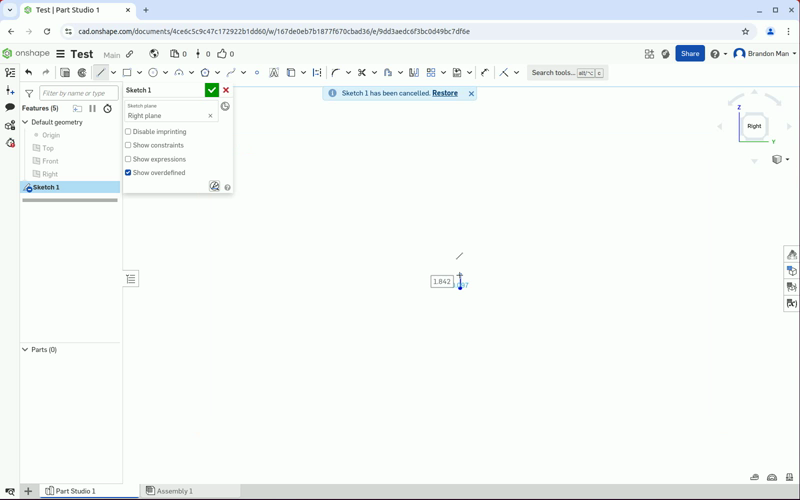
scroll(6)
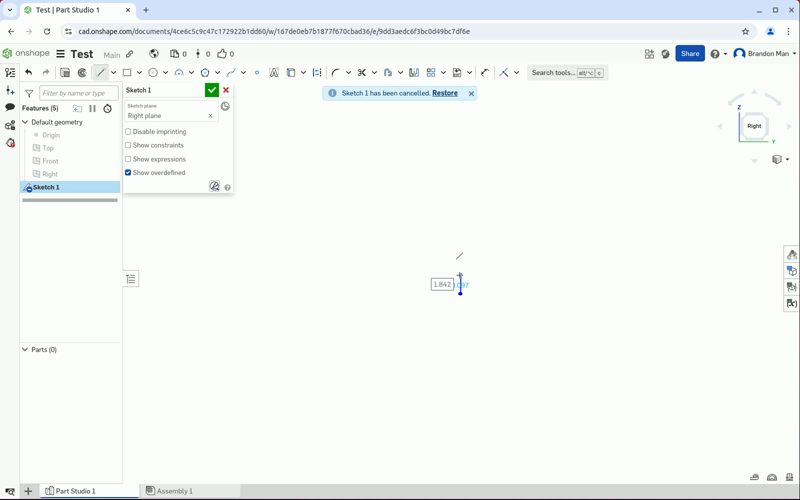
scroll(6)
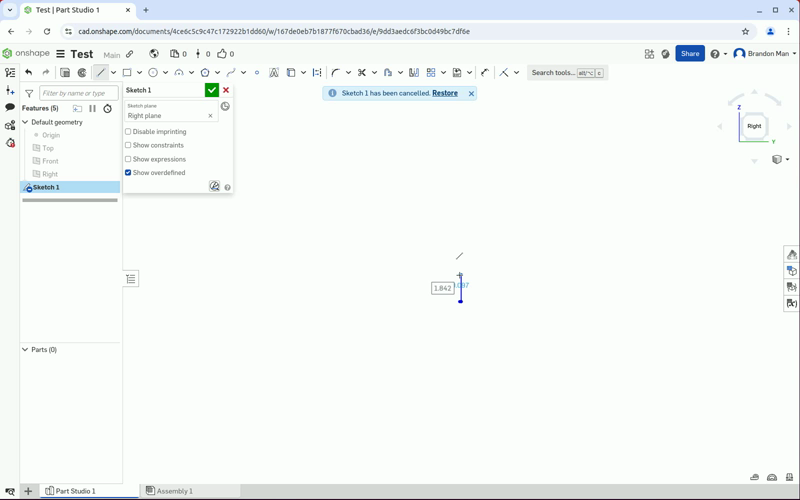
scroll(6)
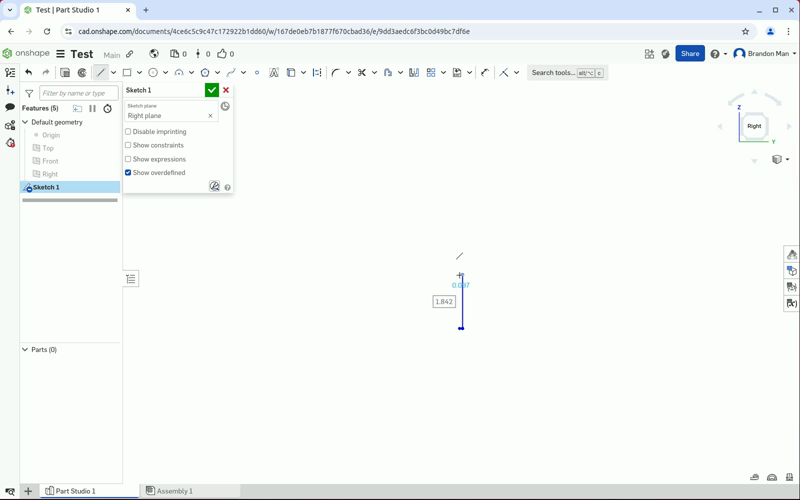
scroll(6)
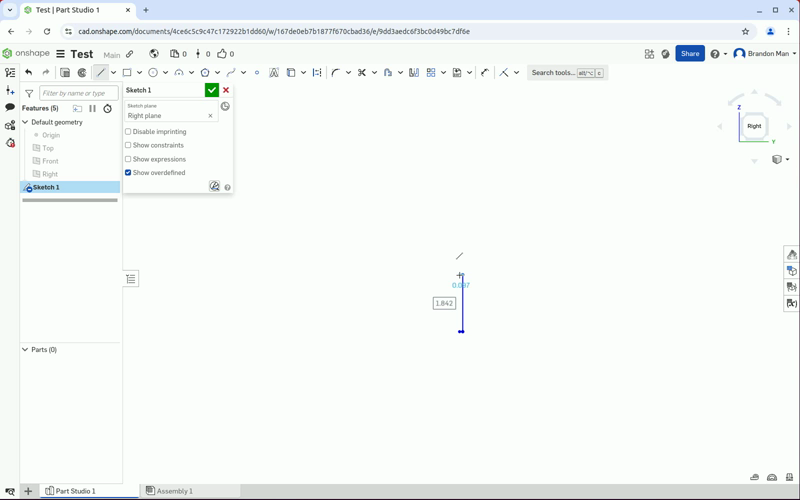
scroll(6)
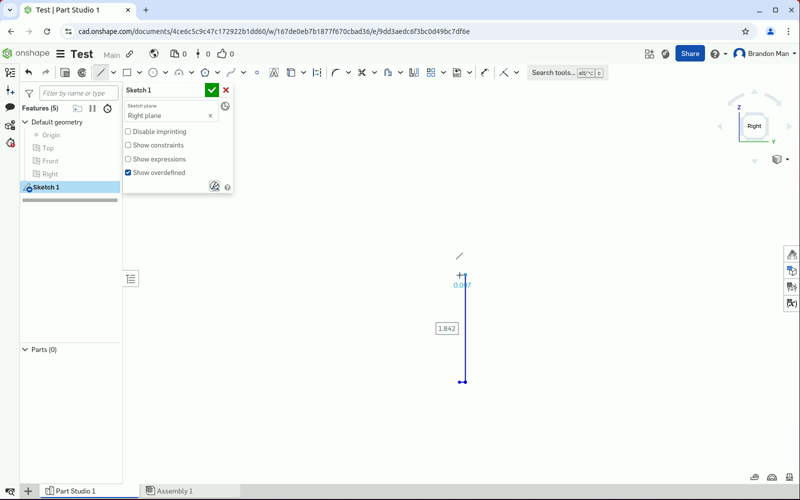
click(459, 274)
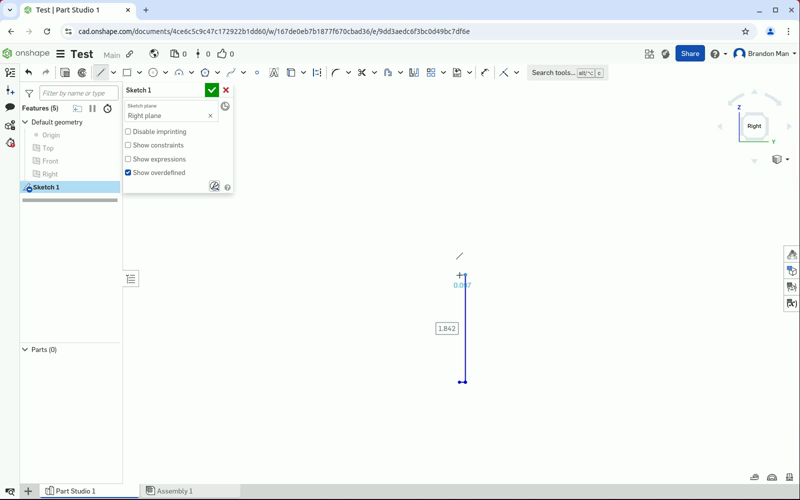
scroll(-6)
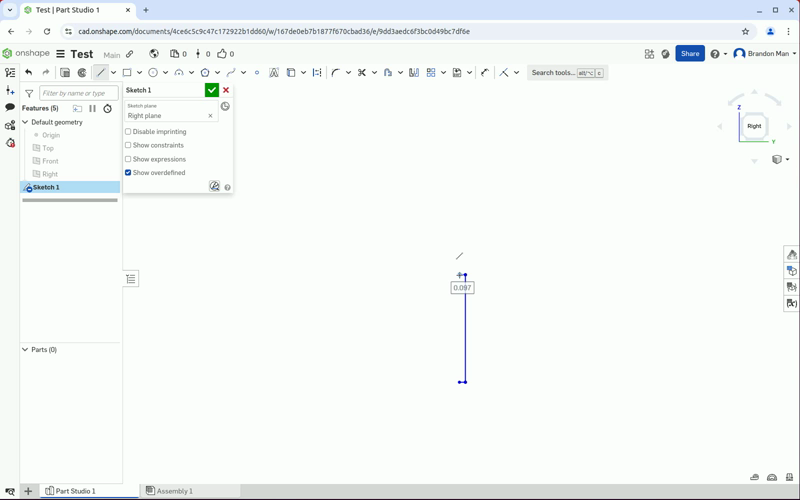
scroll(-6)
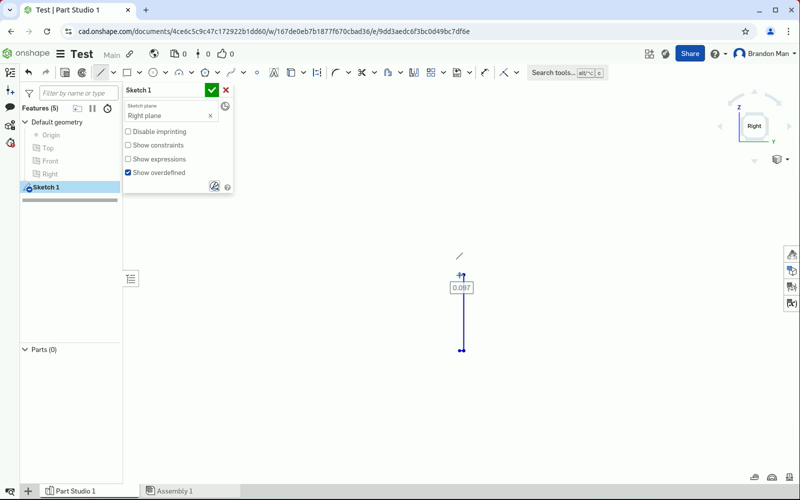
scroll(-6)
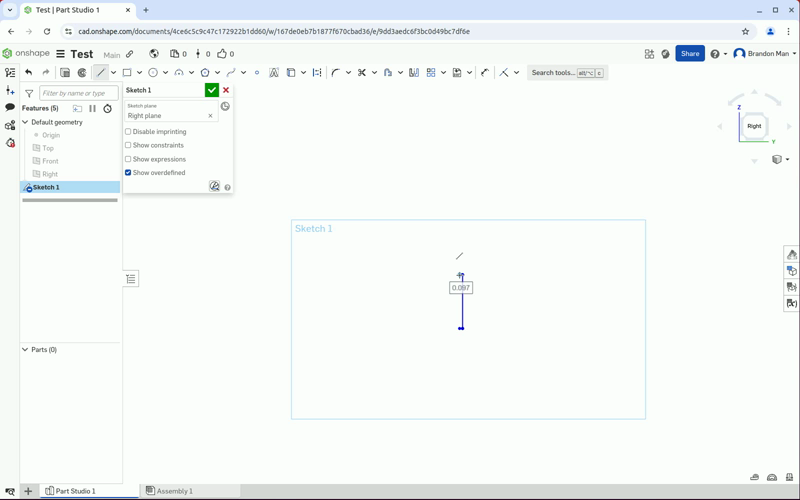
scroll(-6)
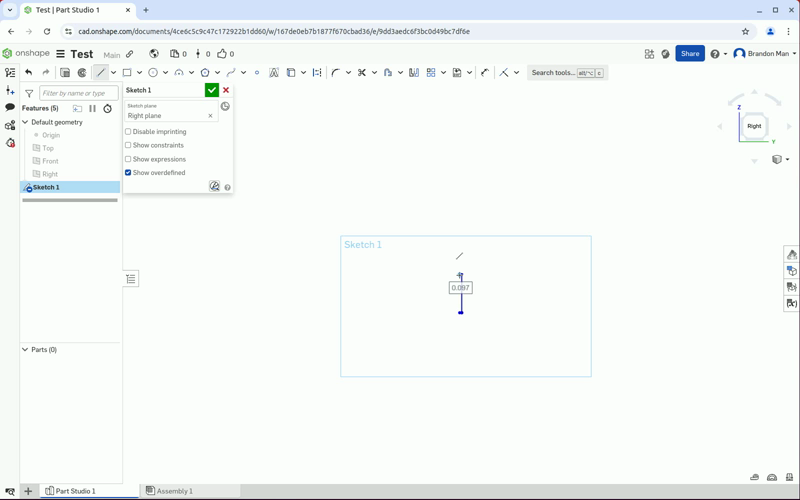
scroll(-6)
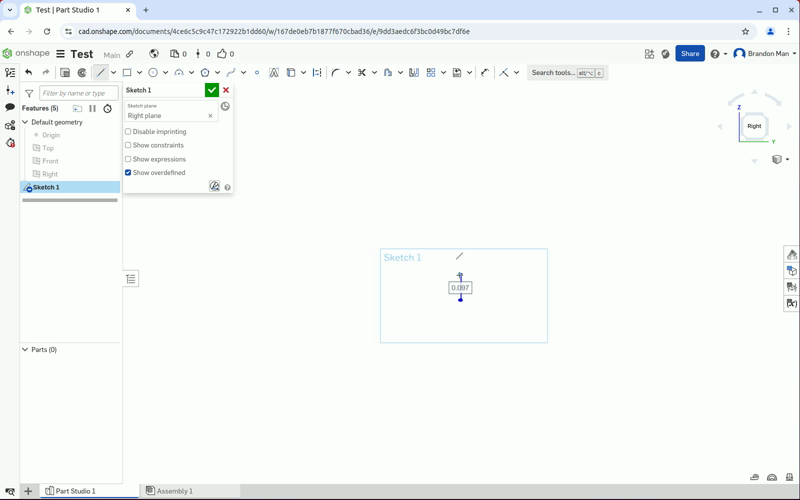
scroll(-6)
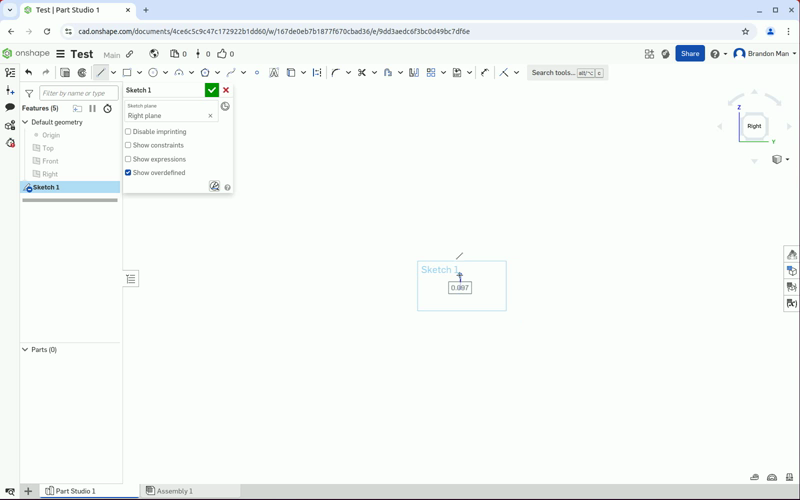
scroll(-6)
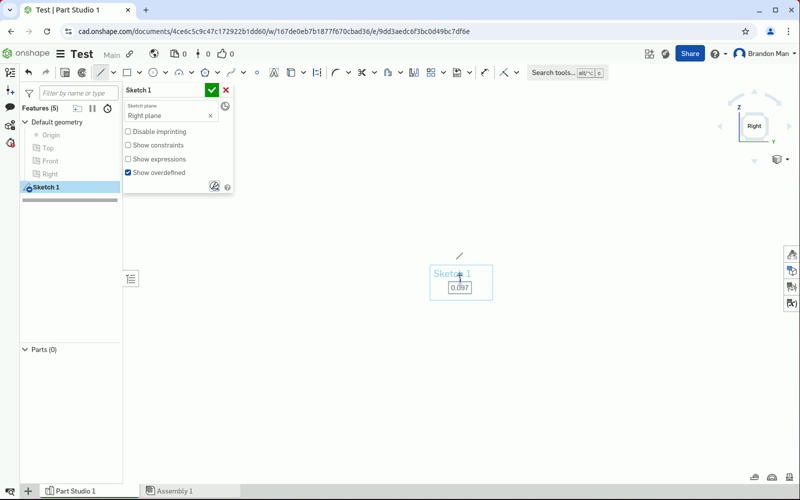
key_up(shift)
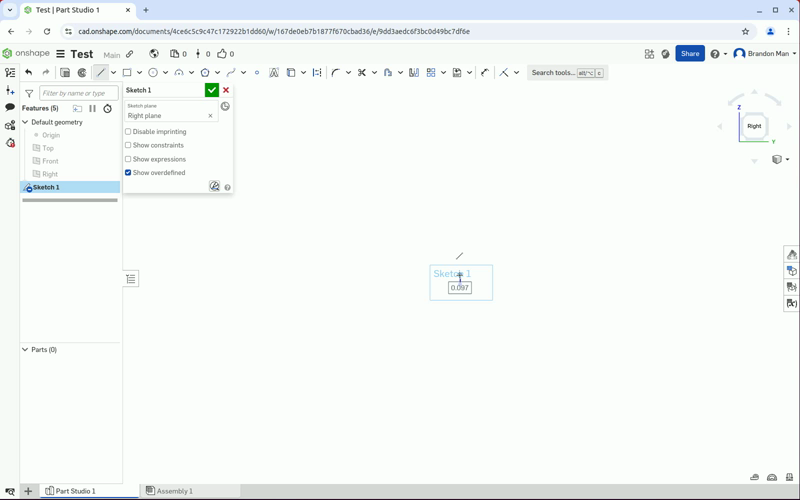
mouse_move(489, 274)
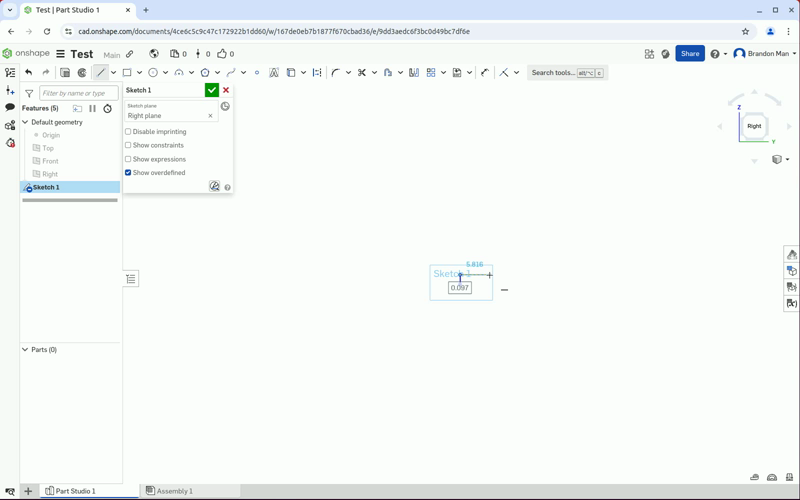
key_down(shift)
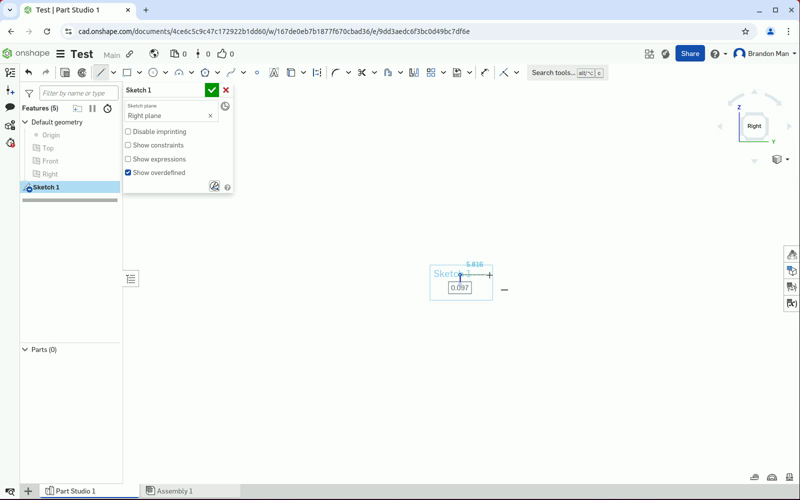
mouse_move(459, 284)
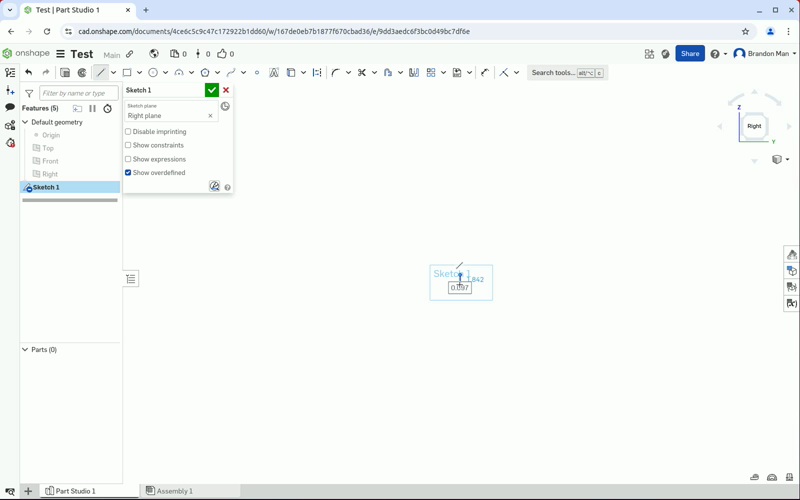
scroll(6)
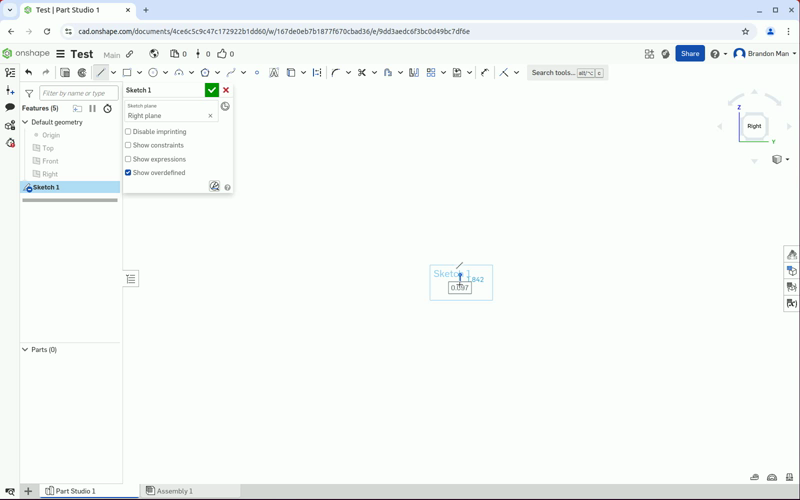
scroll(6)
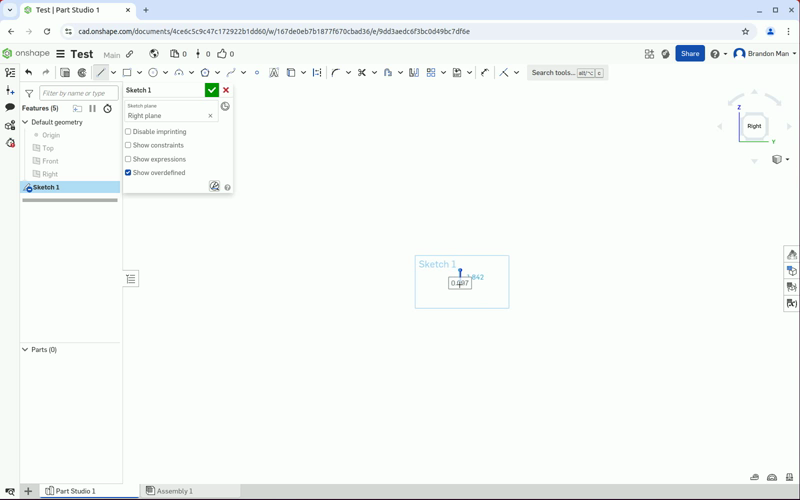
scroll(6)
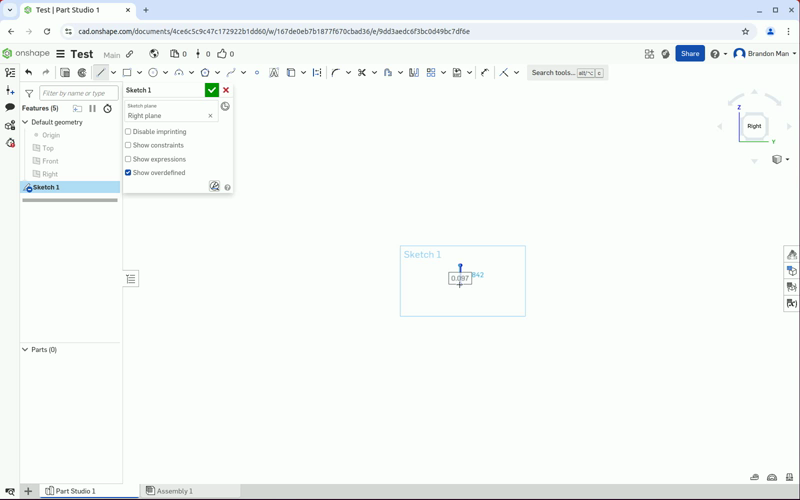
scroll(6)
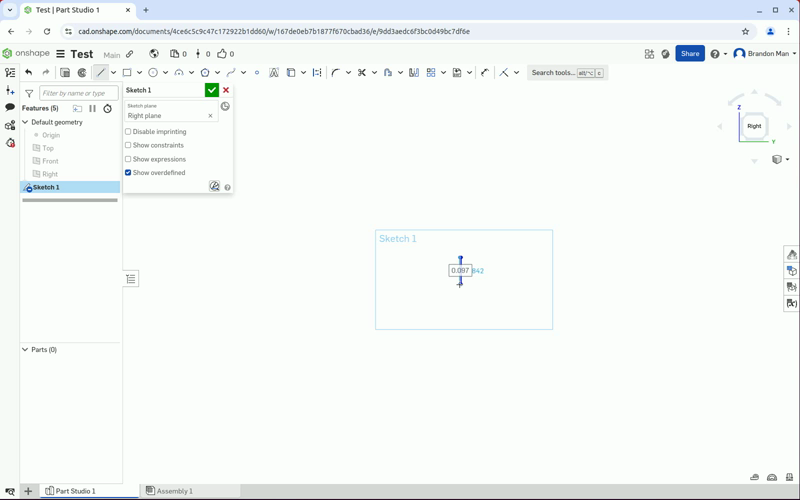
scroll(6)
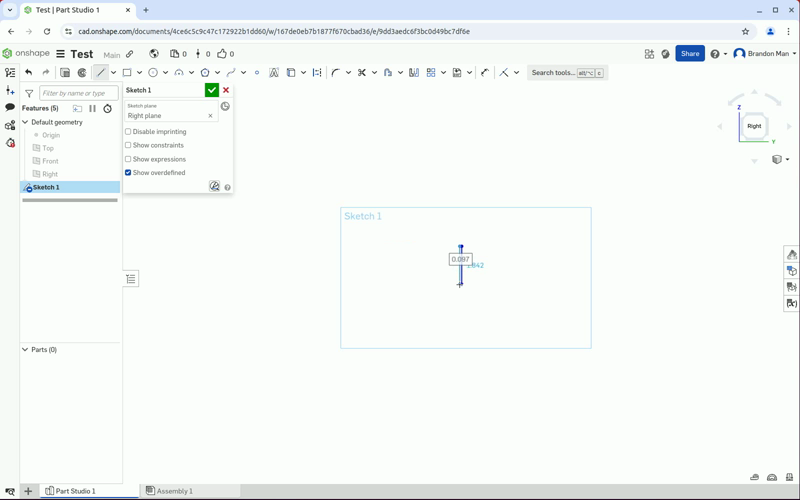
scroll(6)
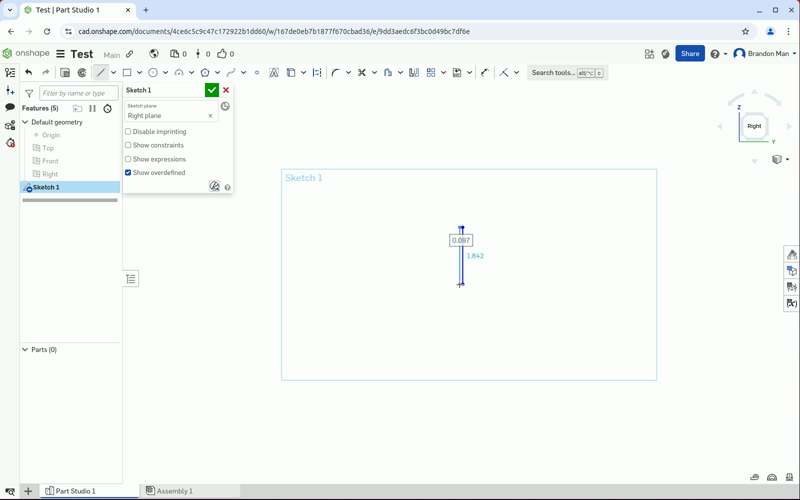
scroll(6)
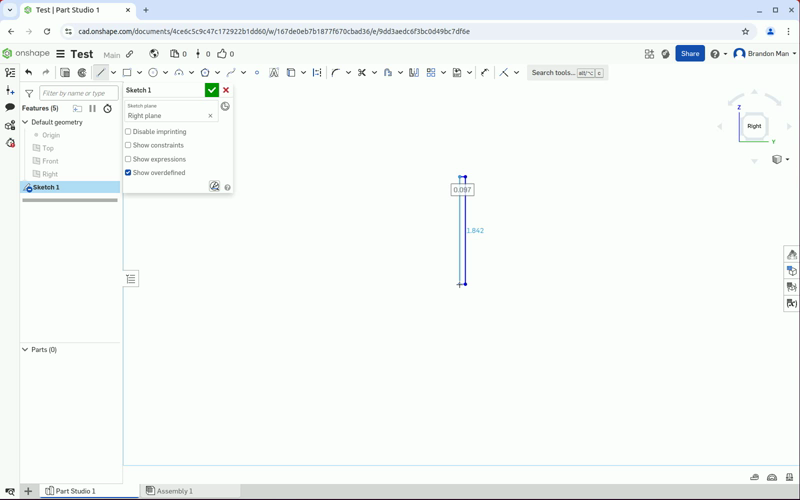
key_up(shift)
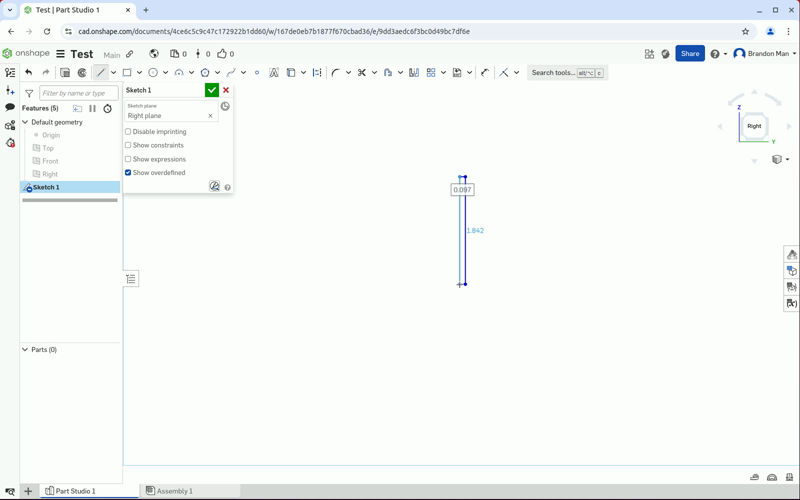
click(459, 284)
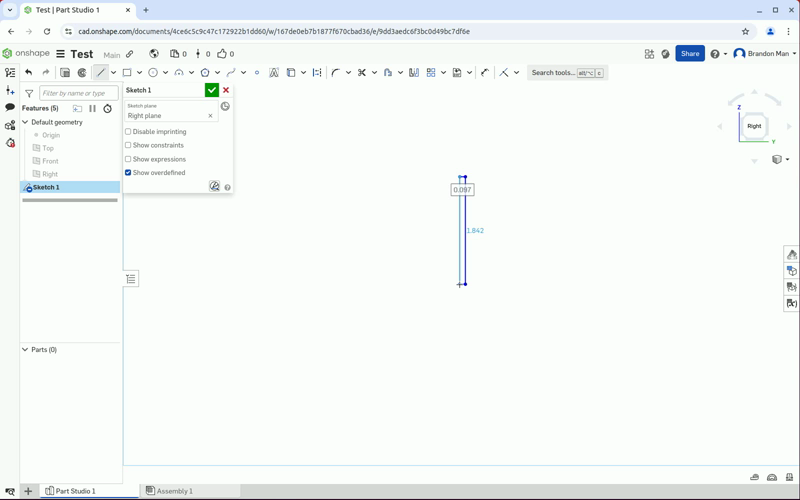
scroll(-6)
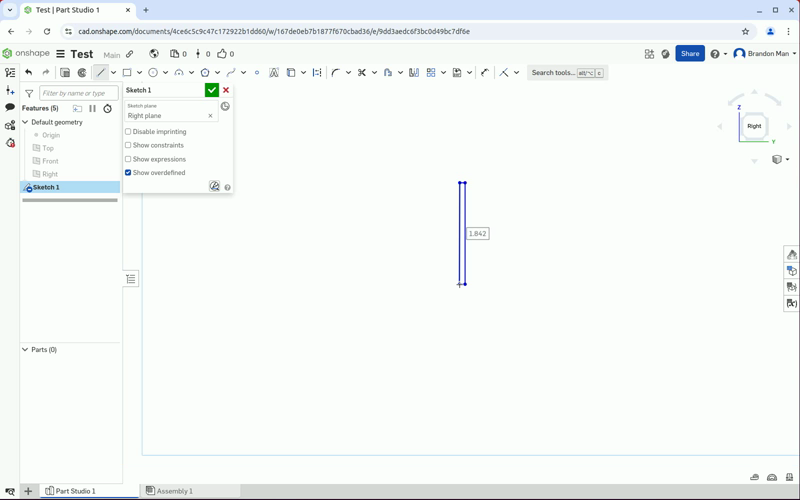
scroll(-6)
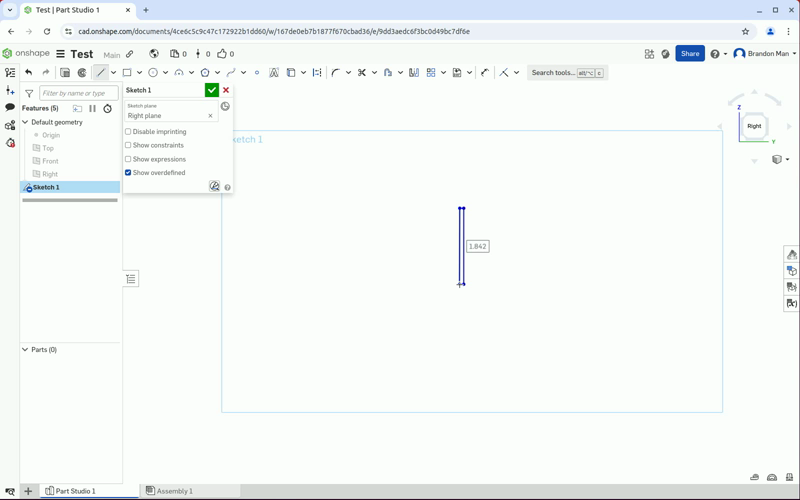
scroll(-6)
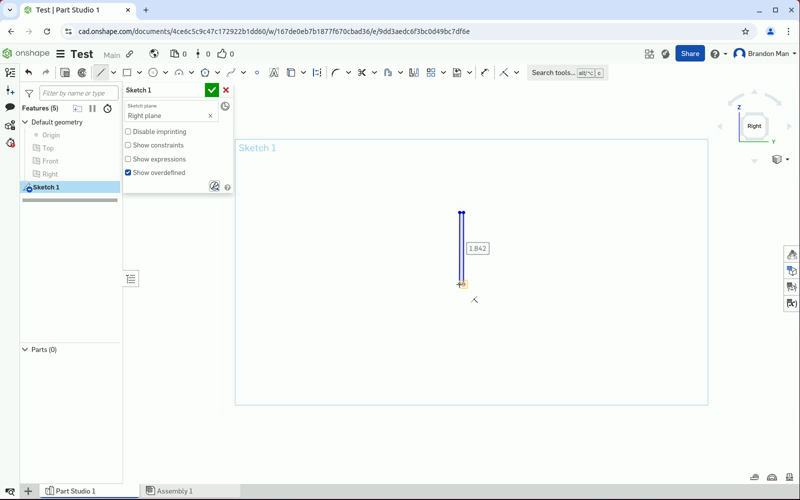
scroll(-6)
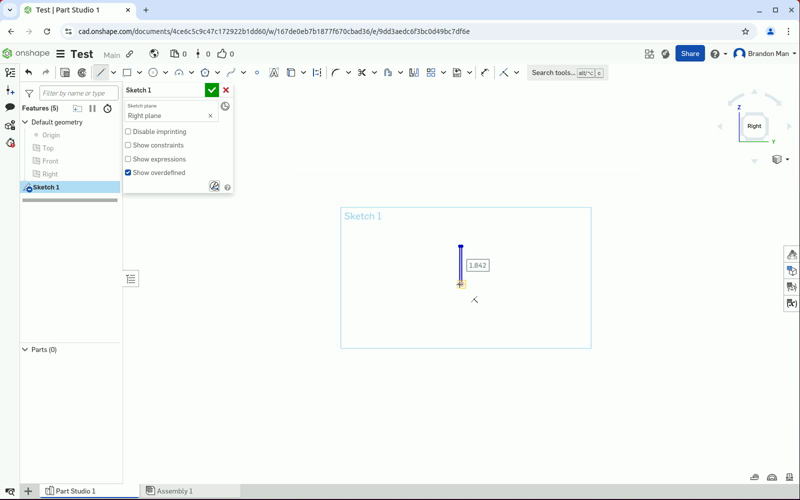
scroll(-6)
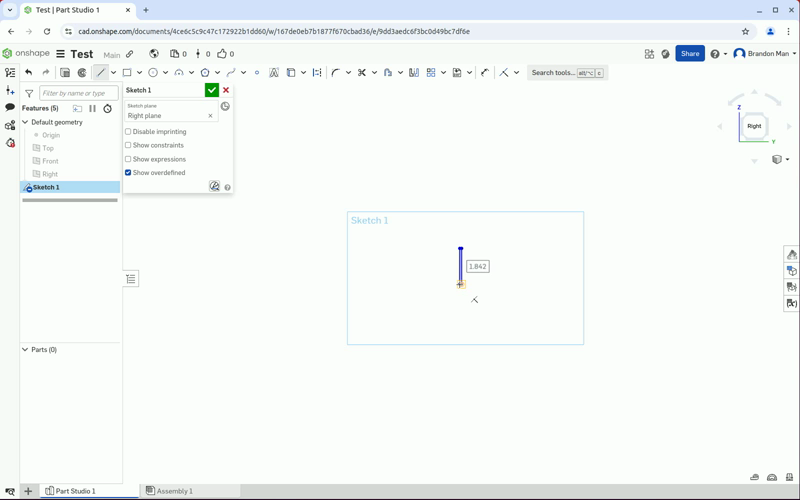
scroll(-6)
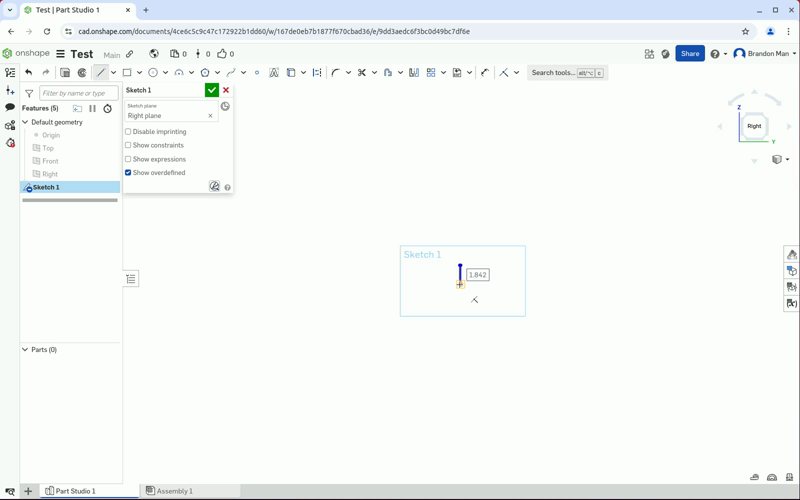
scroll(-6)
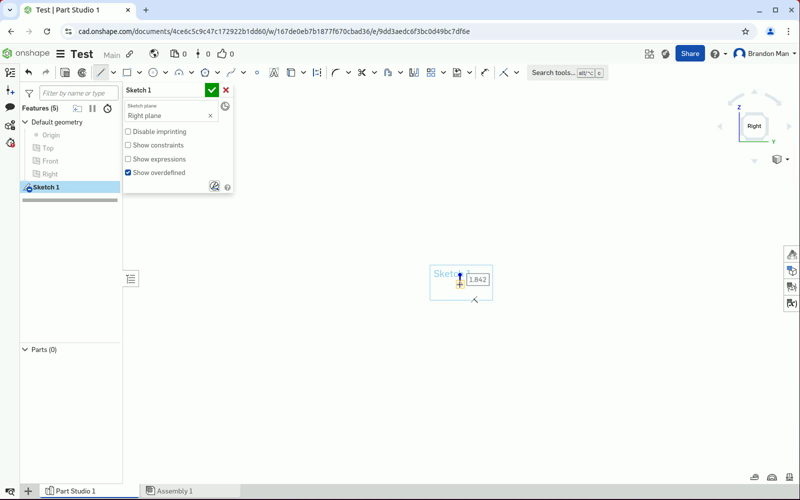
key(esc)
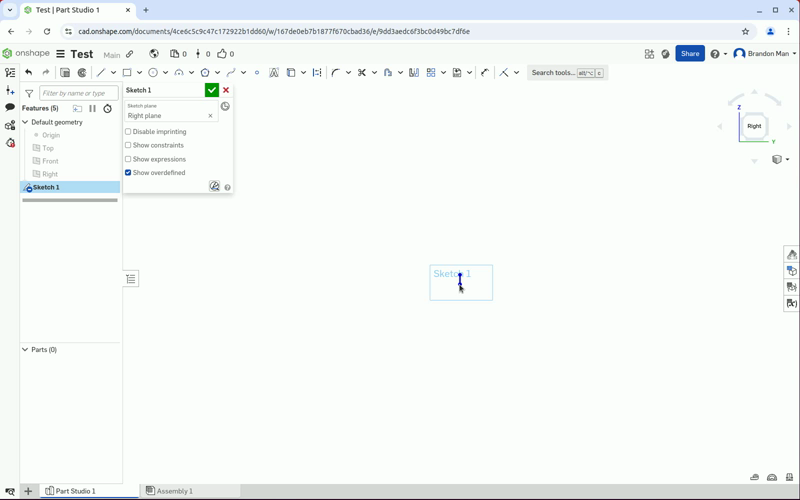
mouse_move(460, 275)
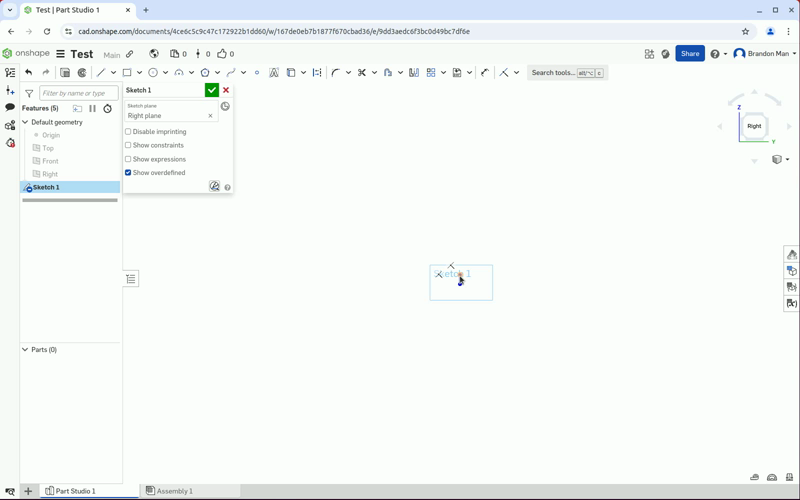
scroll(6)
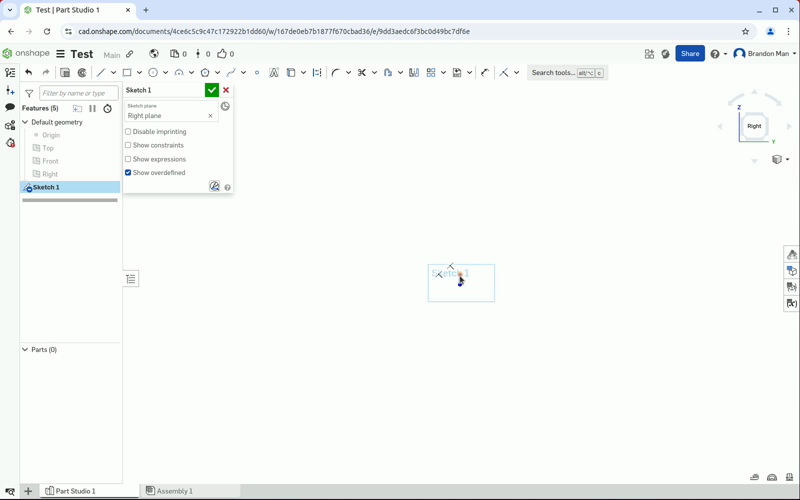
scroll(6)
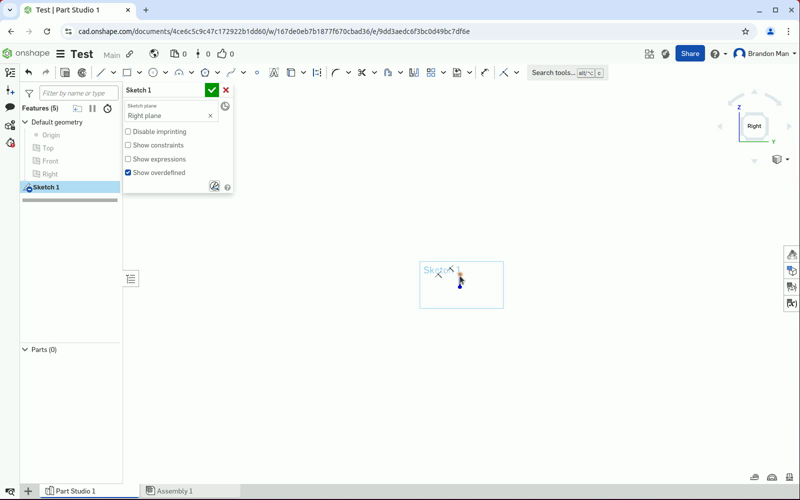
scroll(6)
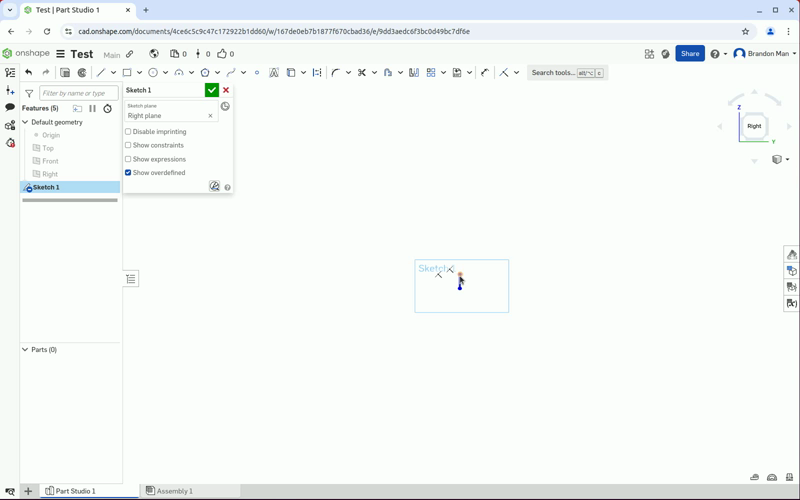
scroll(6)
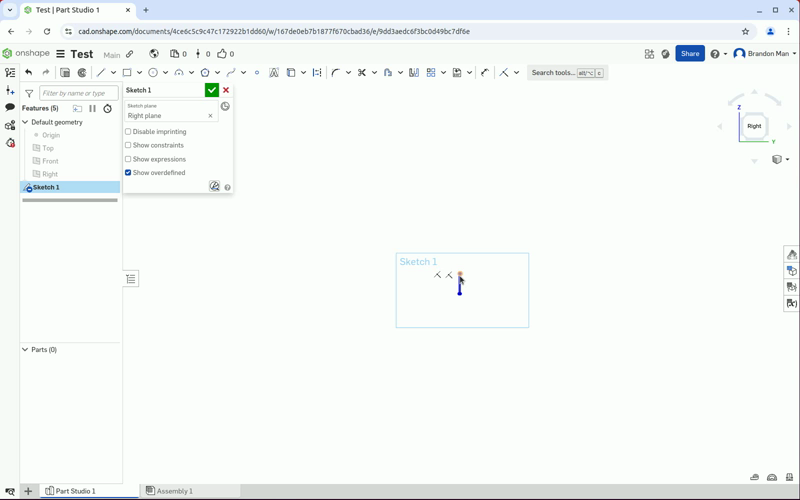
scroll(6)
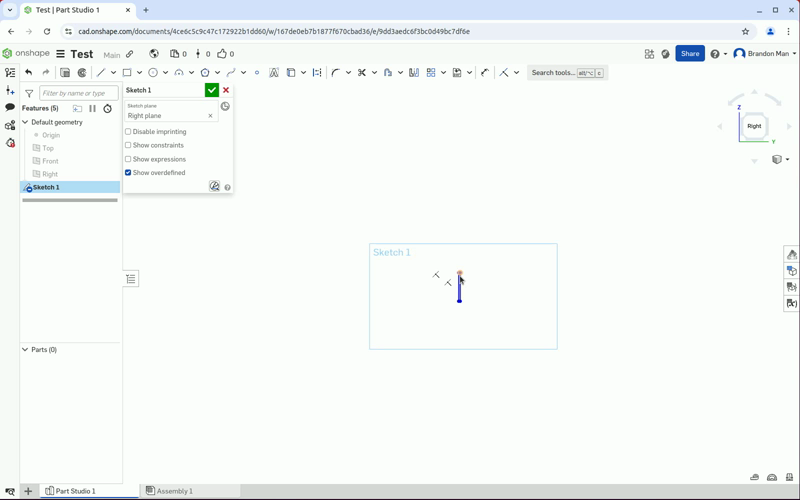
scroll(6)
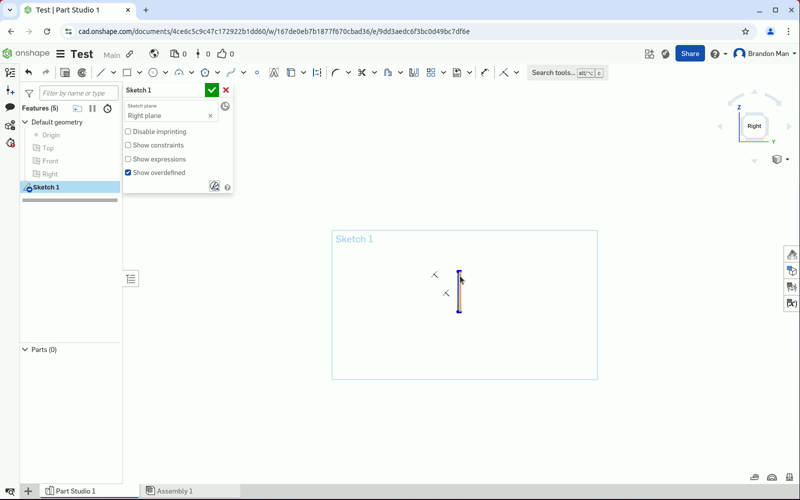
scroll(6)
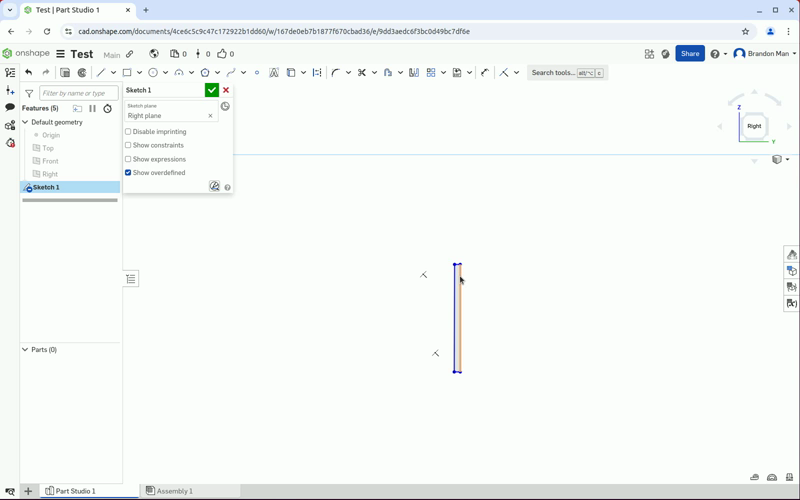
click(460, 275)
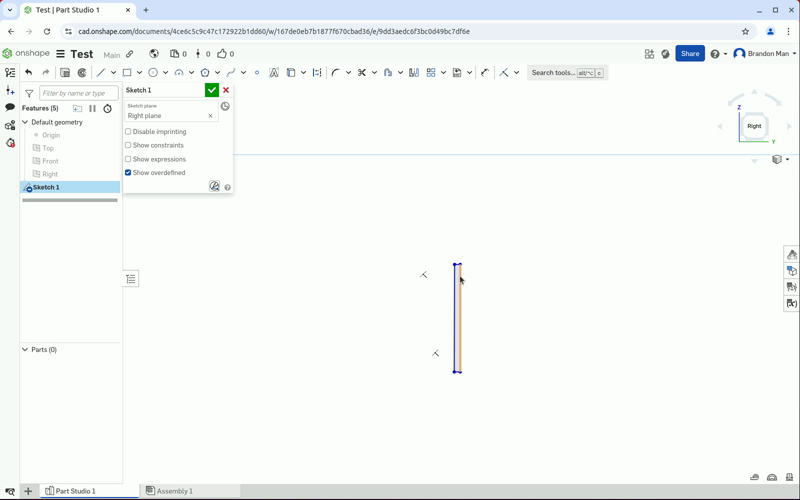
scroll(-6)
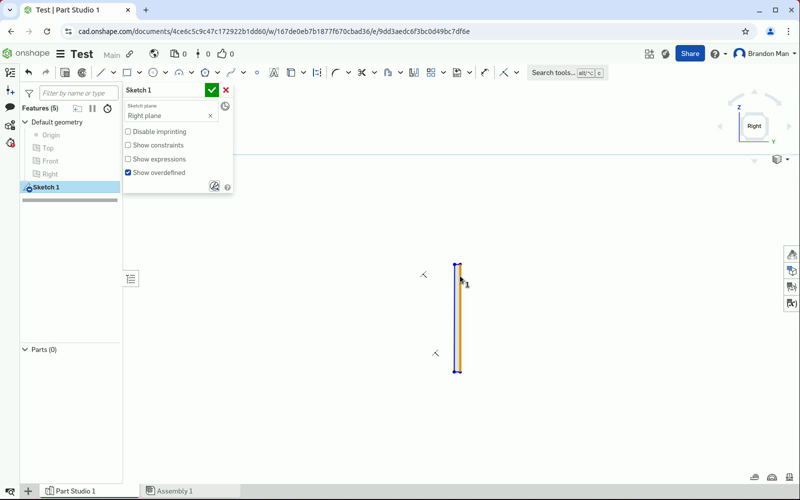
scroll(-6)
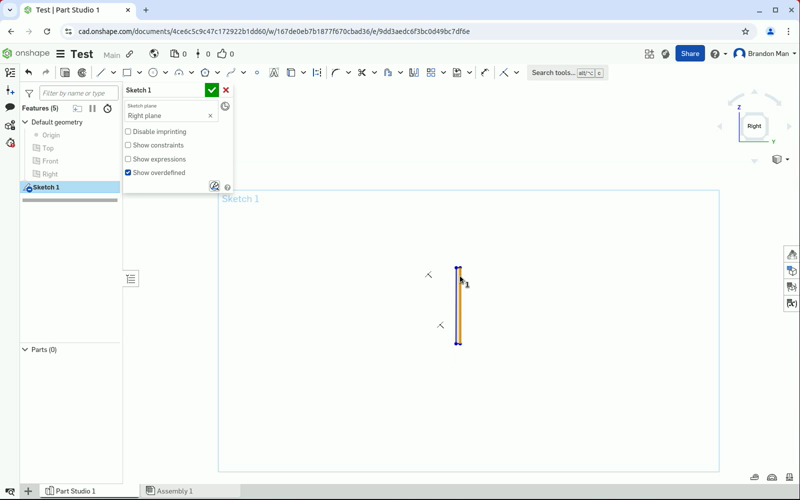
scroll(-6)
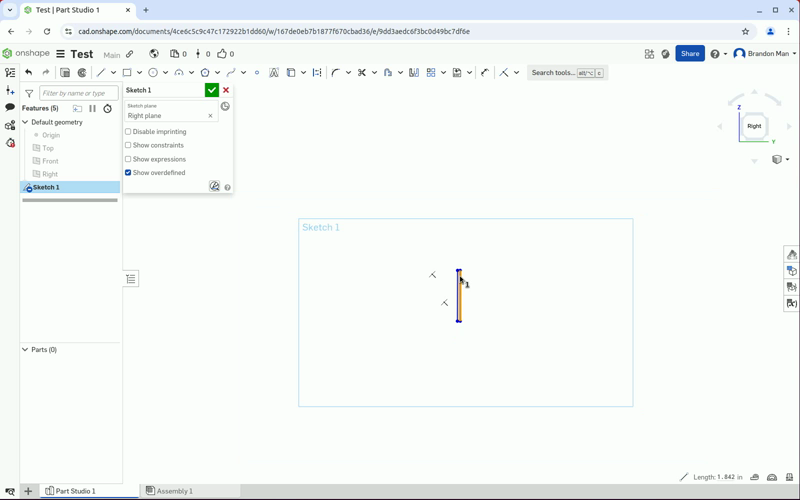
scroll(-6)
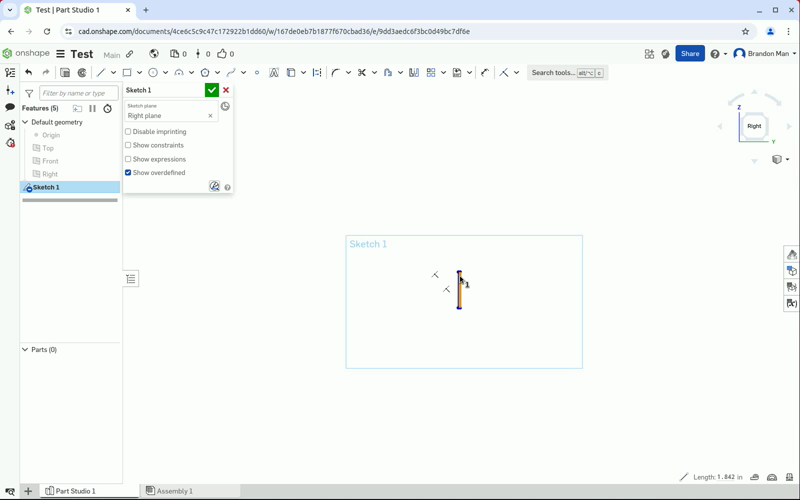
scroll(-6)
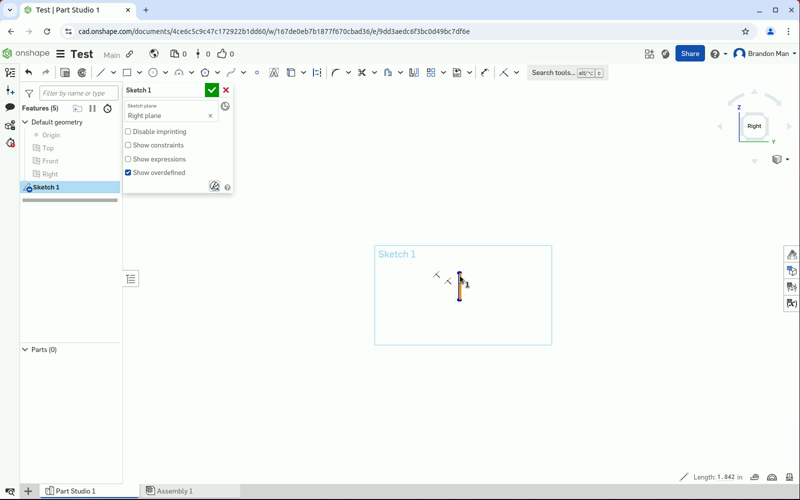
scroll(-6)
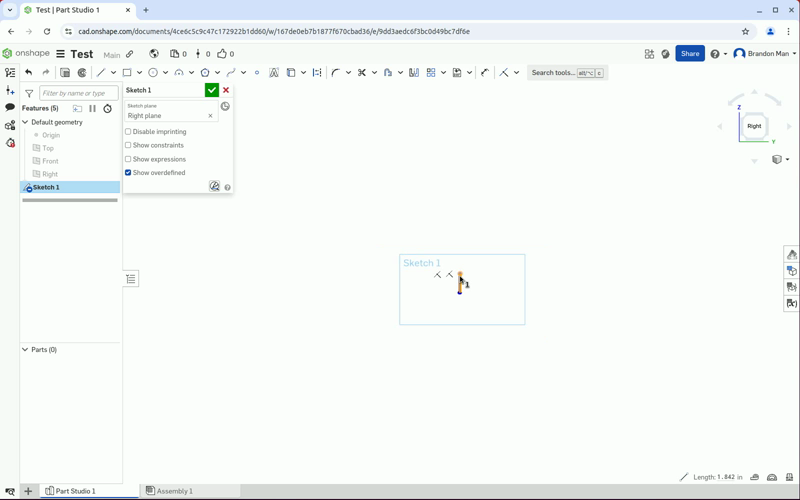
scroll(-6)
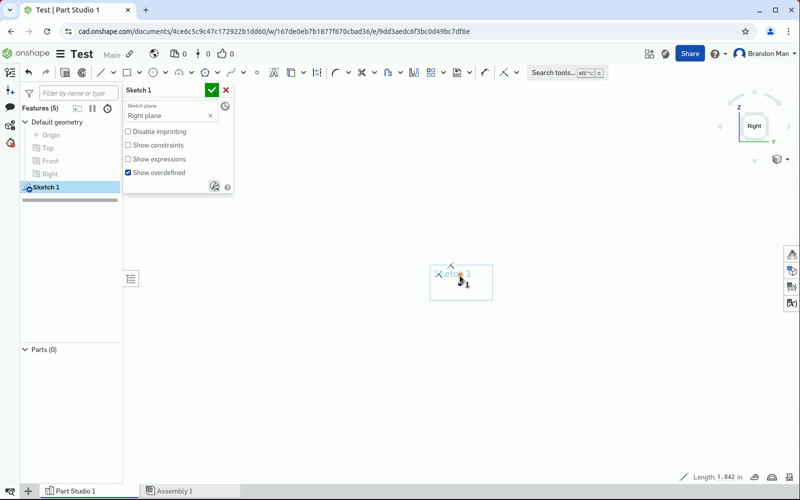
mouse_move(73, 352)
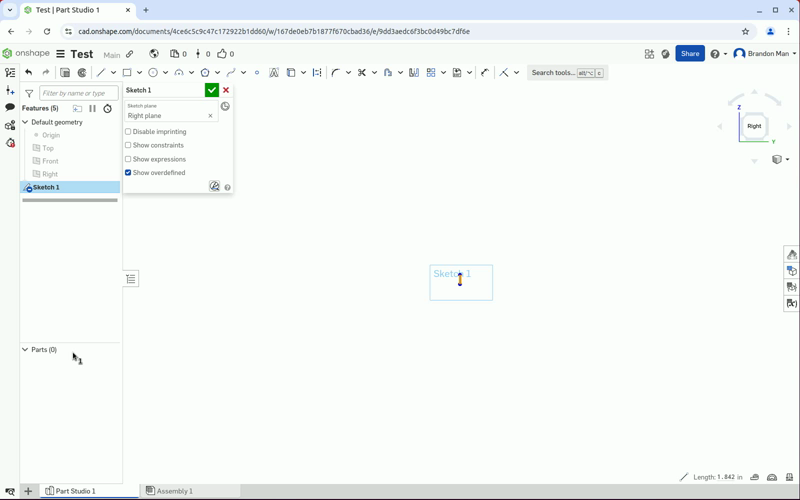
key(shift+y)
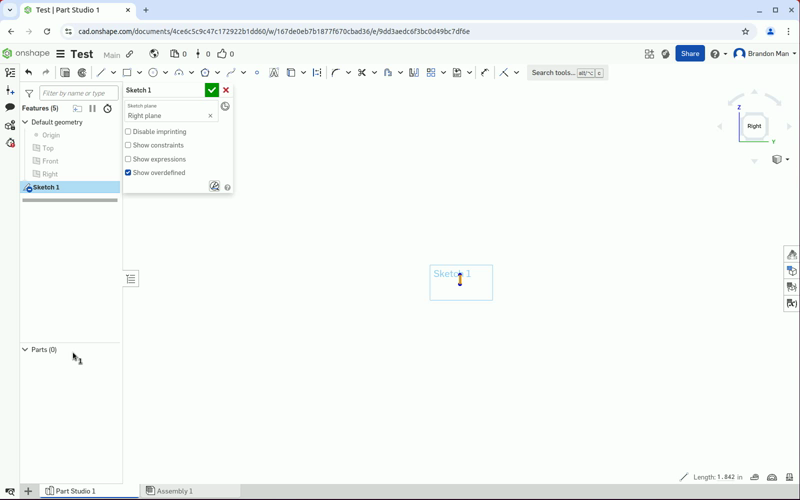
key(shift+e)
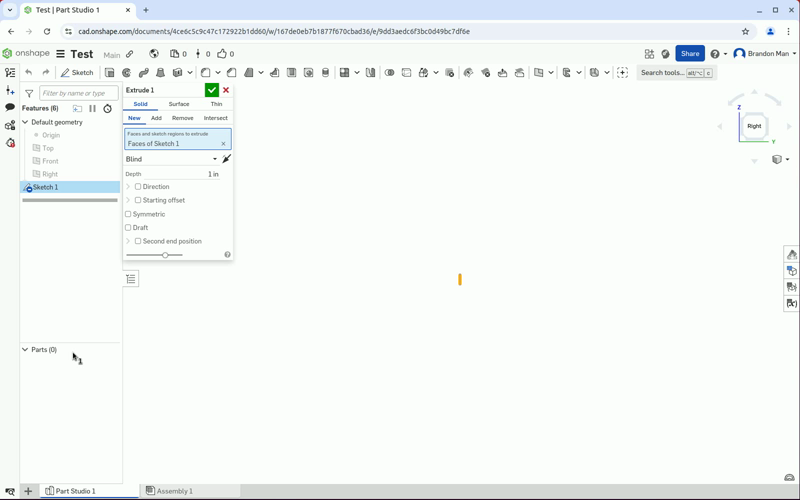
mouse_move(143, 106)
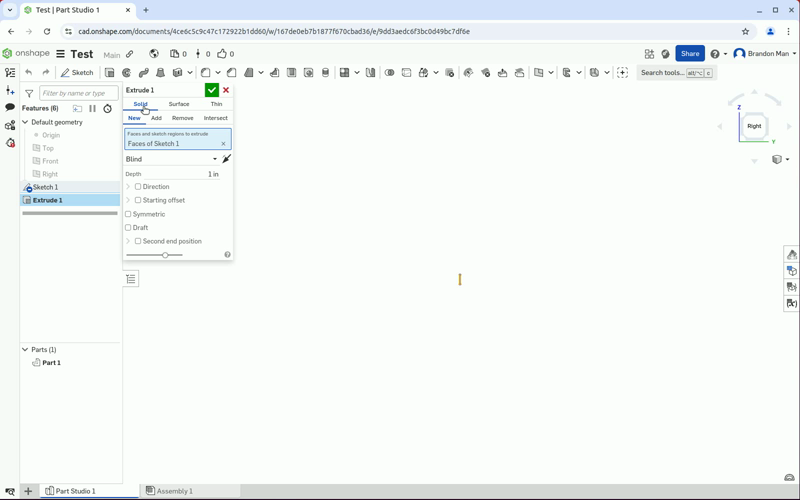
click(143, 106)
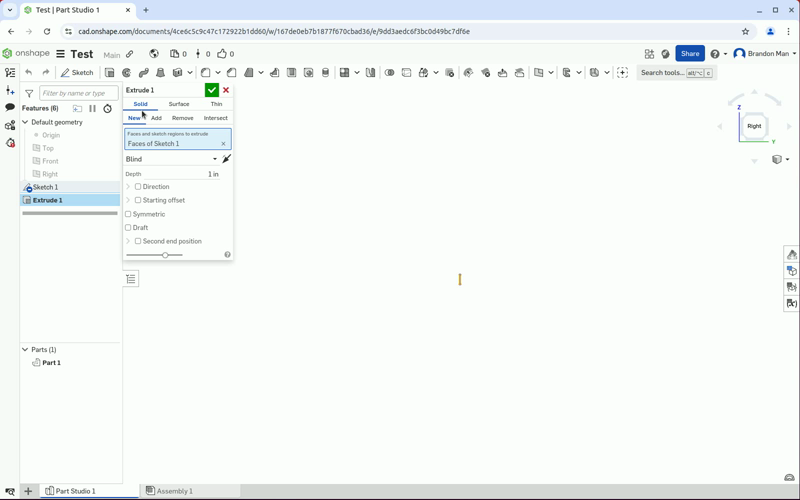
mouse_move(137, 120)
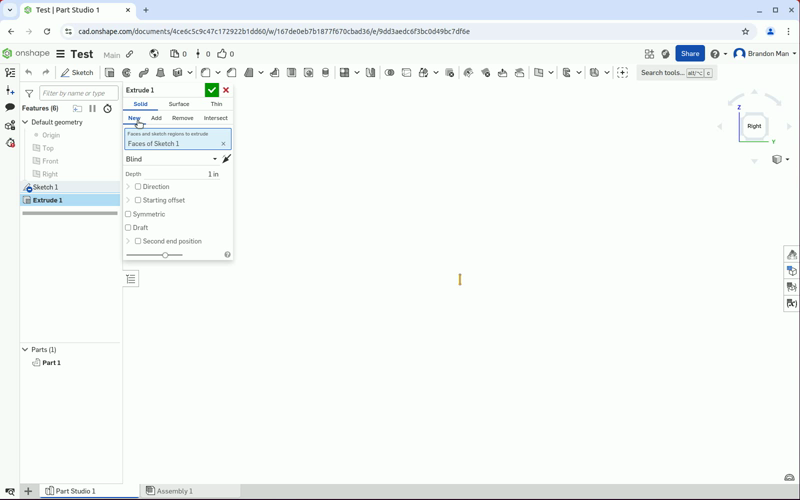
click(137, 120)
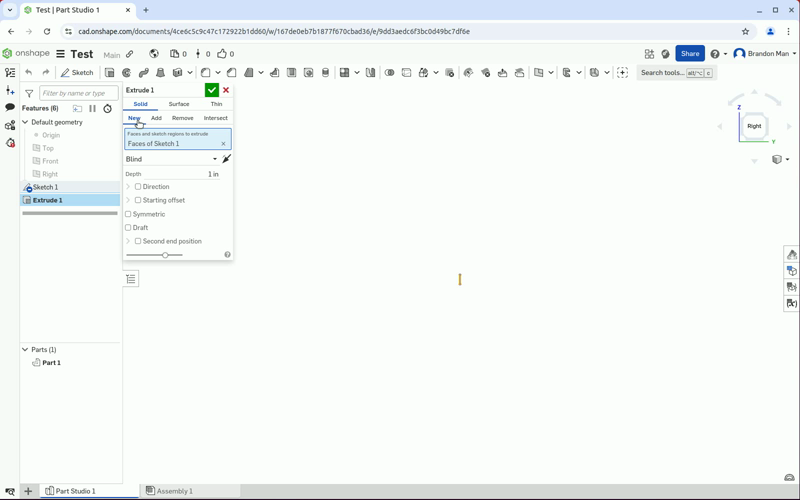
key(tab, 4)
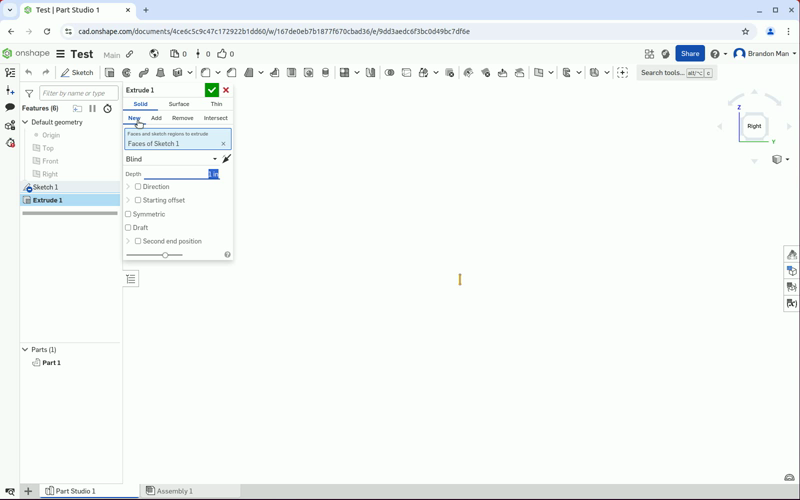
text(46.216)
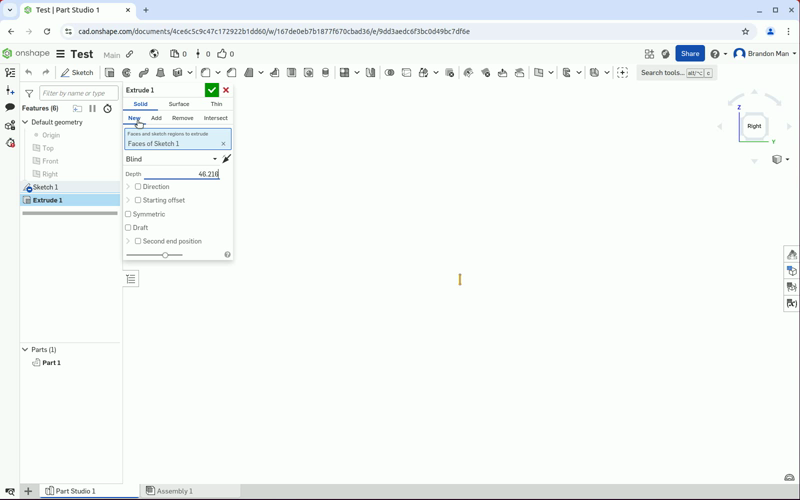
key(tab, 3)
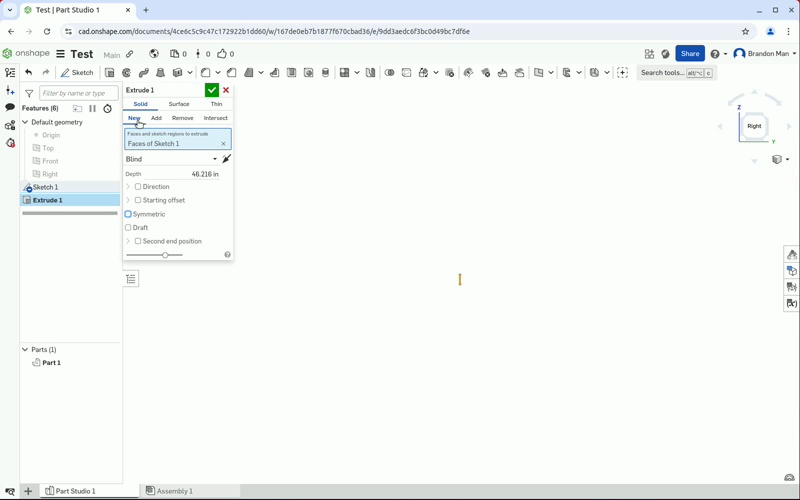
key(space)
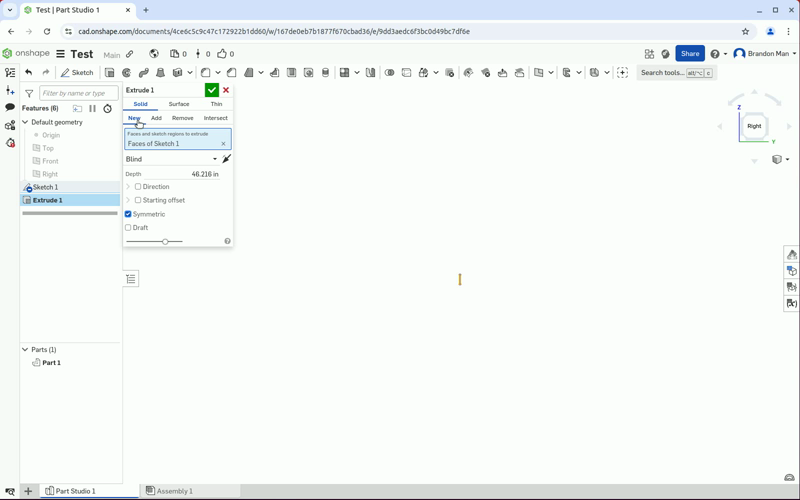
key(enter)
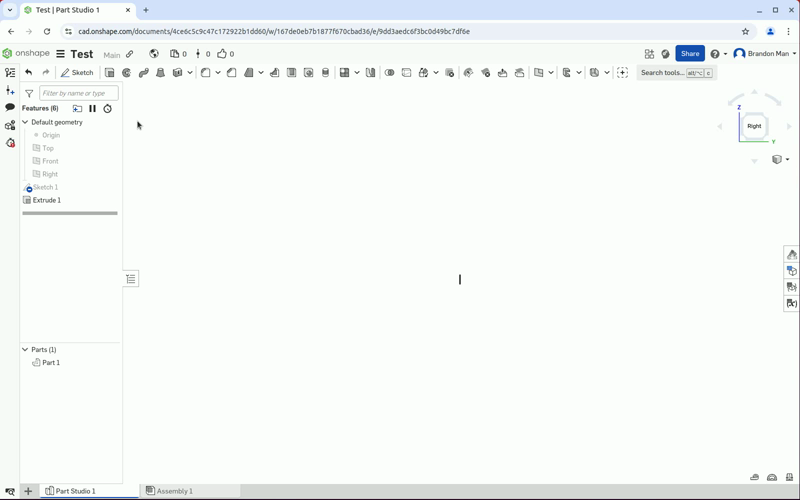
key(shift+h)
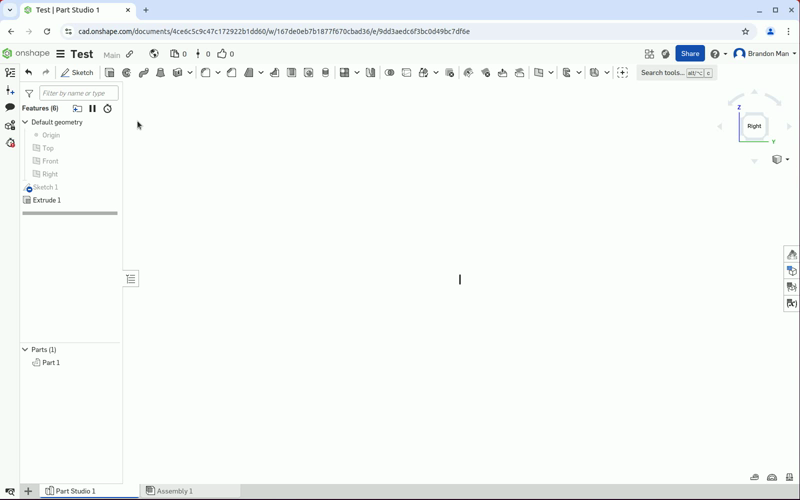
key(shift+h)
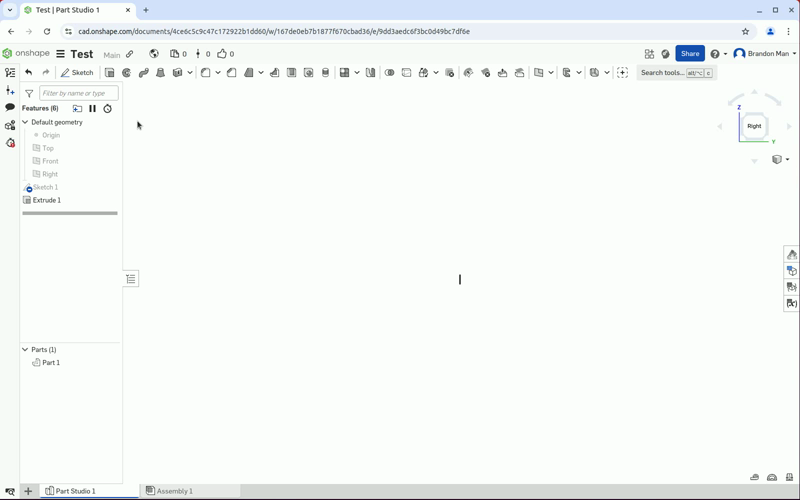
mouse_move(73, 189)
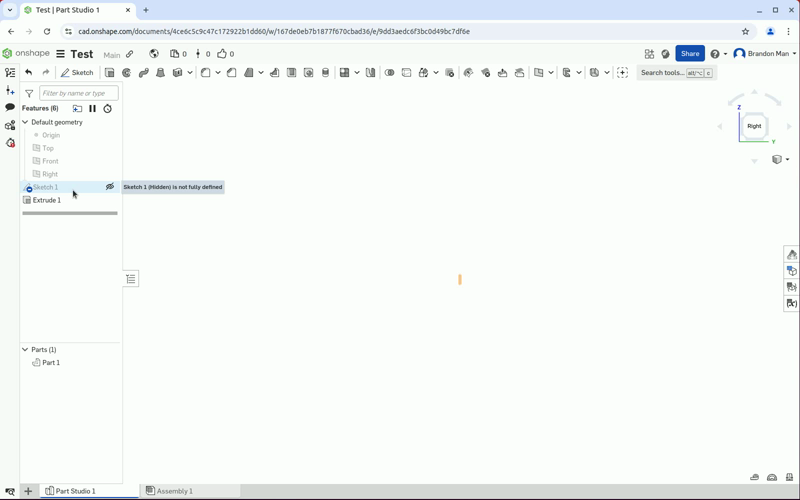
click(73, 189)
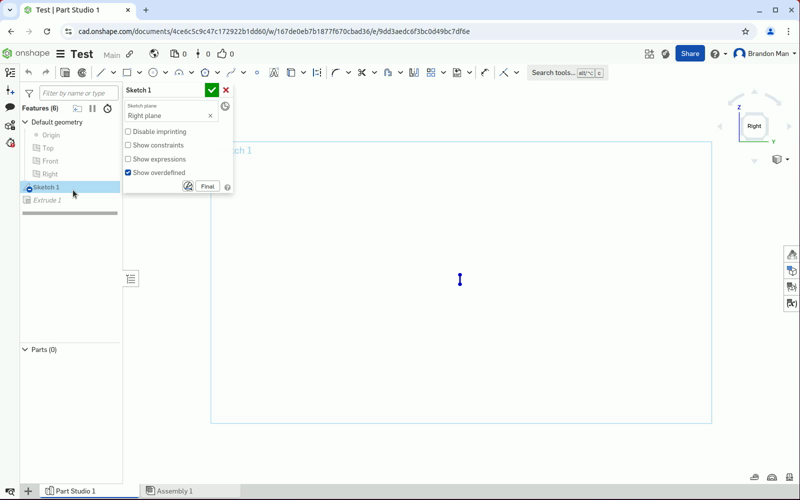
mouse_move(229, 92)
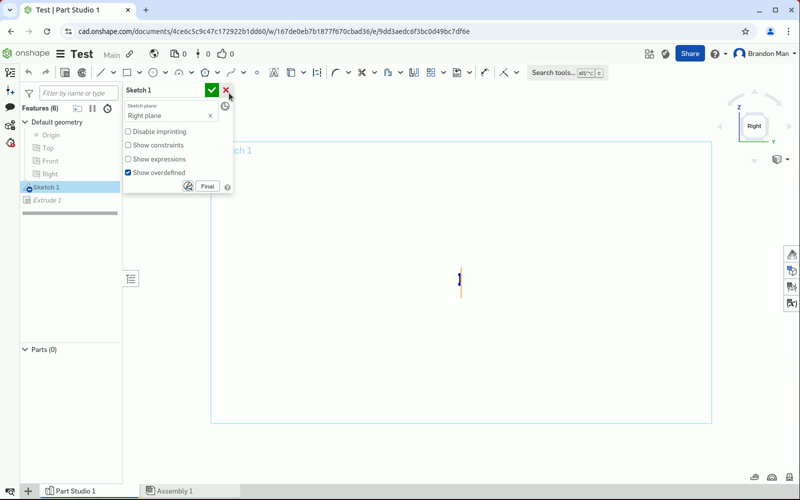
click(229, 92)
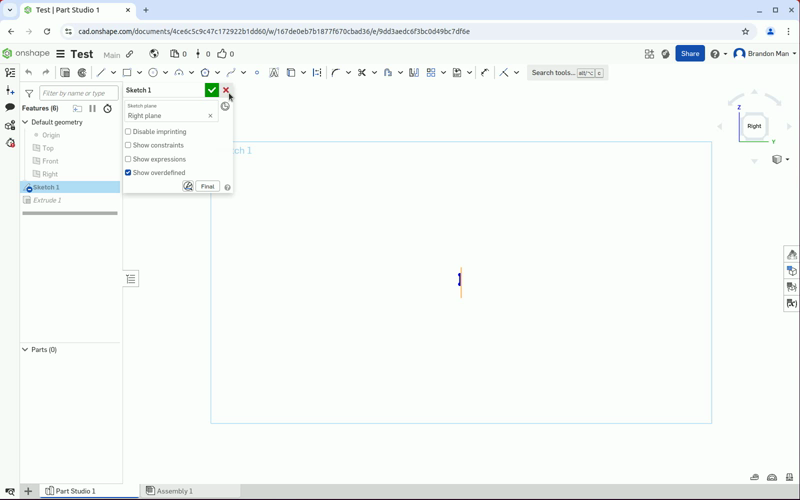
key(shift+s)
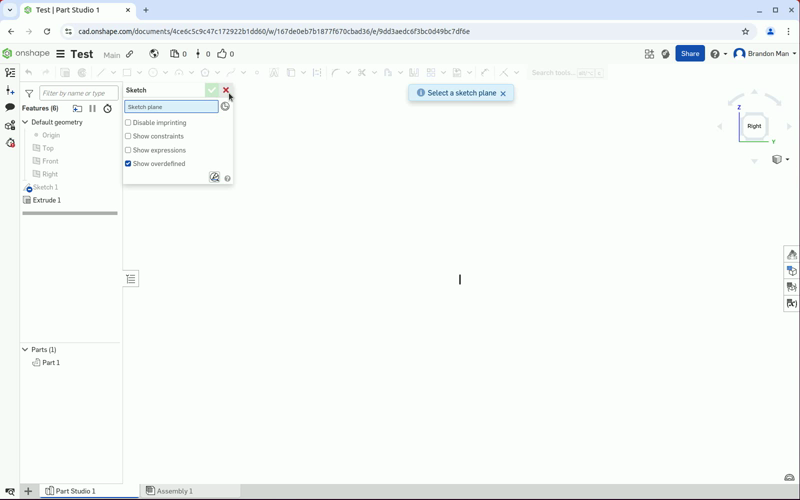
mouse_move(73, 176)
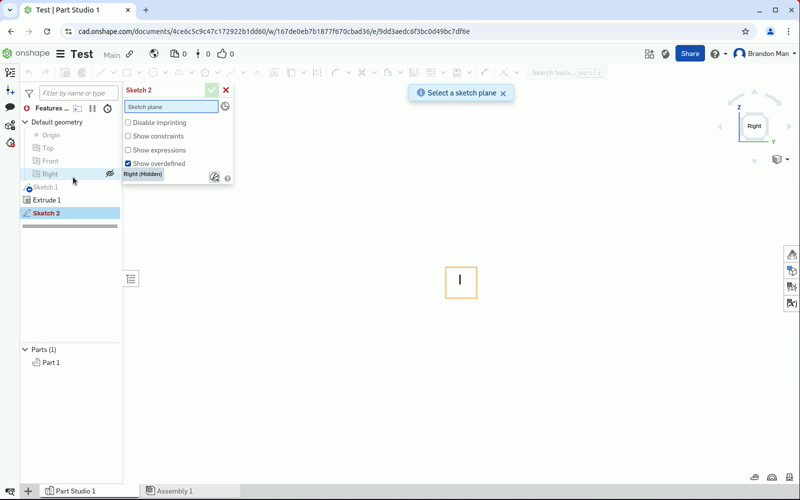
click(73, 176)
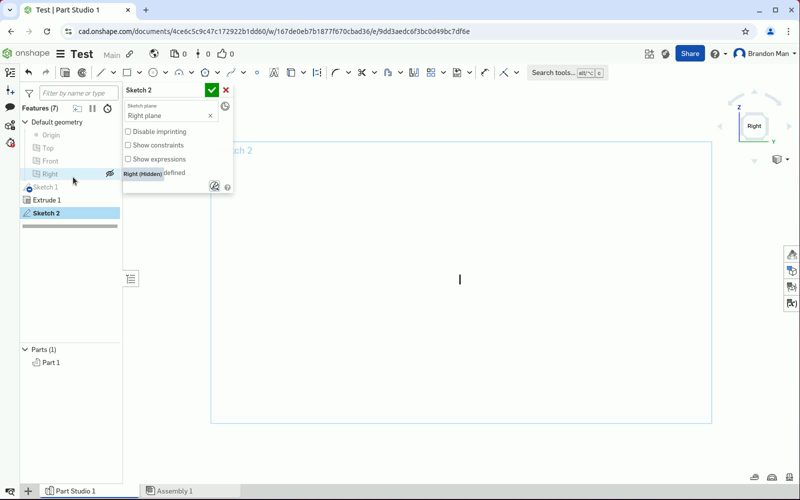
mouse_move(73, 352)
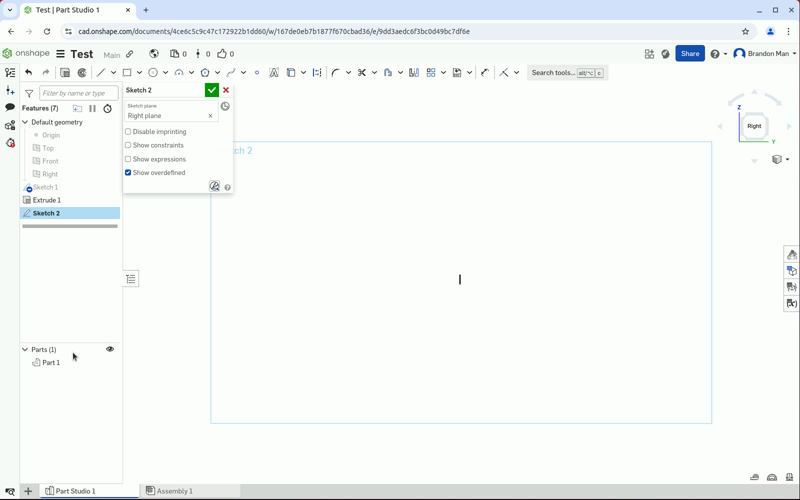
key(y)
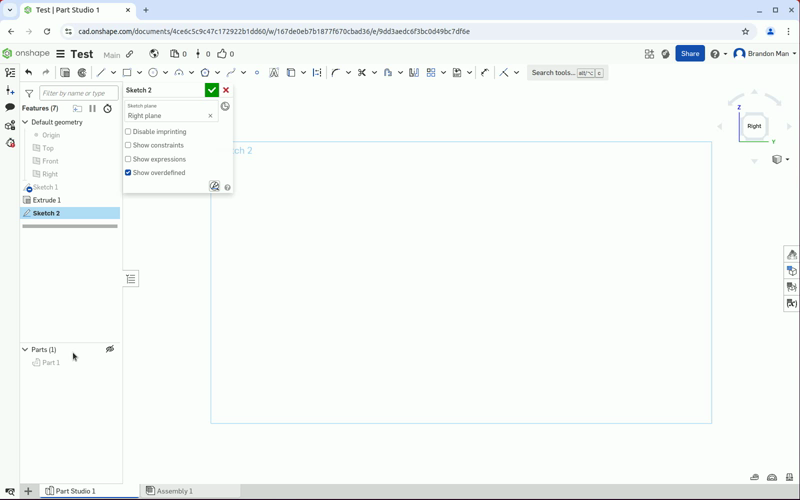
key(l)
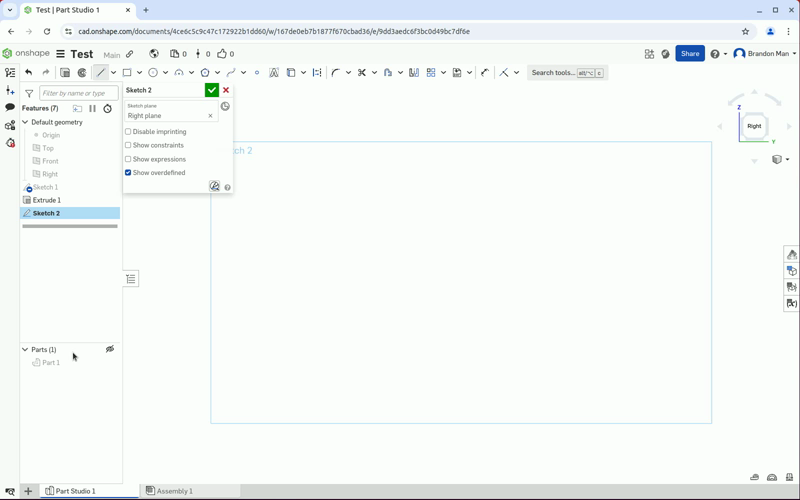
key_down(shift)
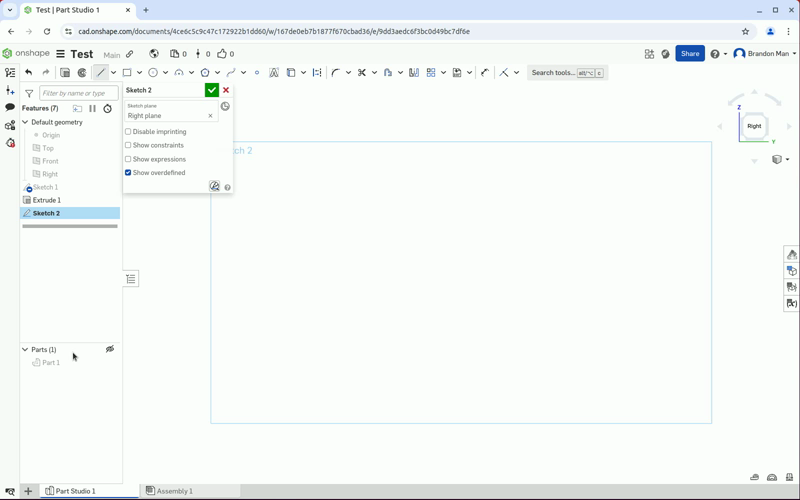
mouse_move(457, 286)
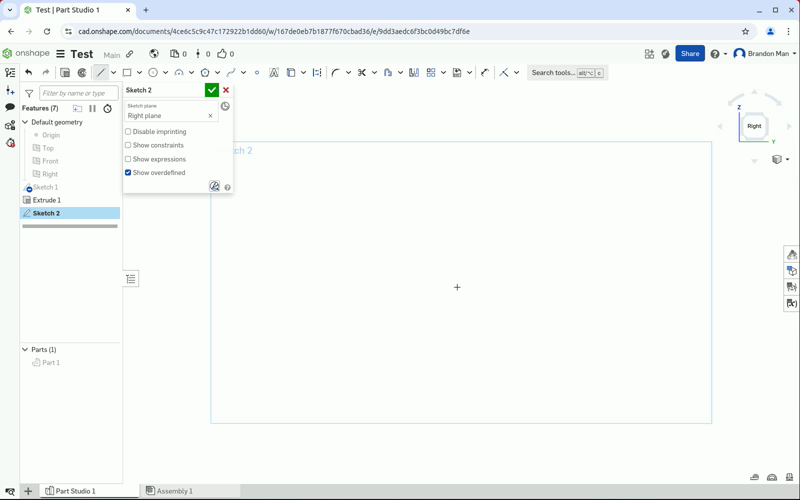
click(457, 286)
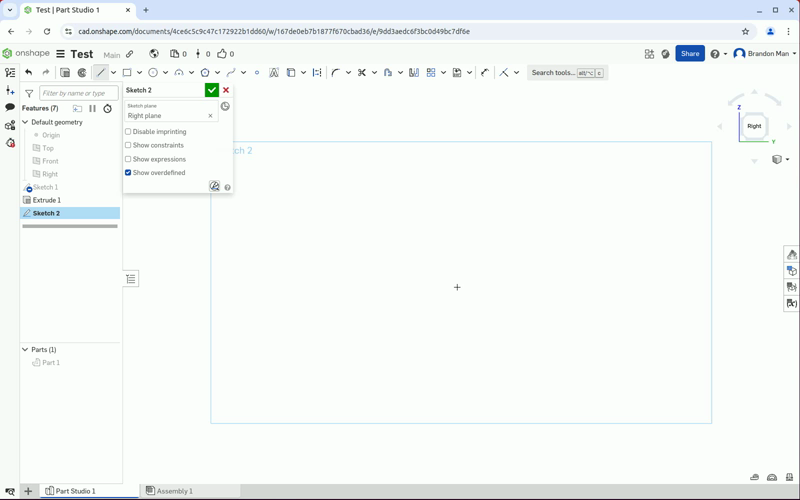
key_up(shift)
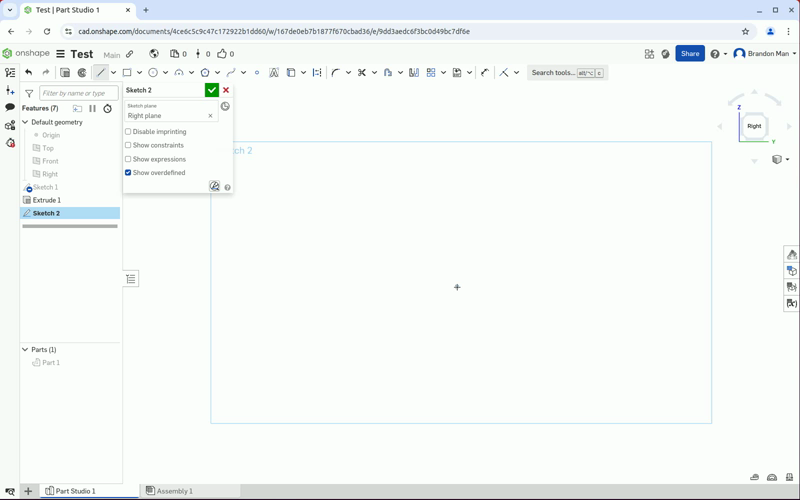
key_down(shift)
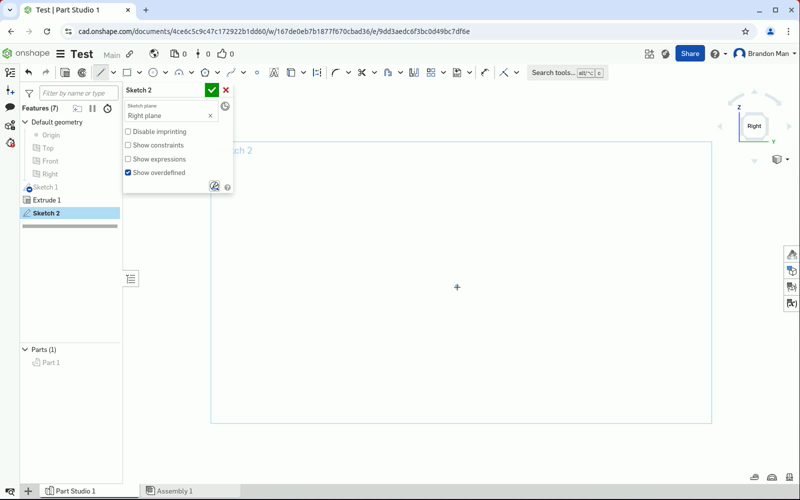
mouse_move(487, 286)
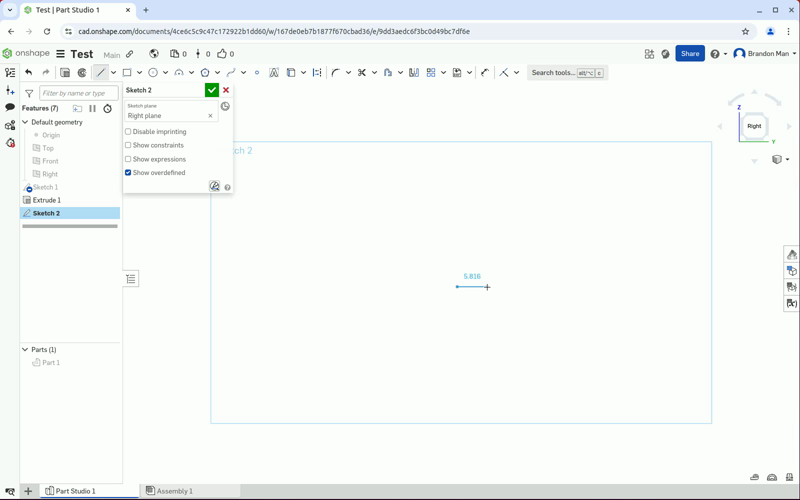
mouse_move(461, 286)
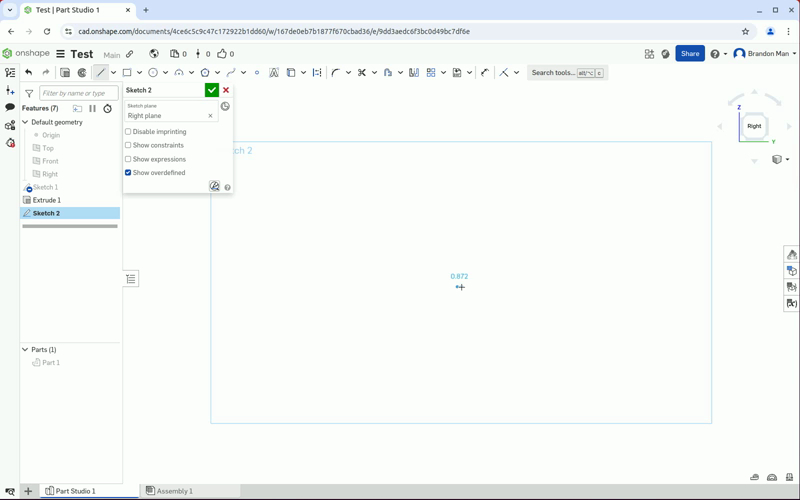
scroll(6)
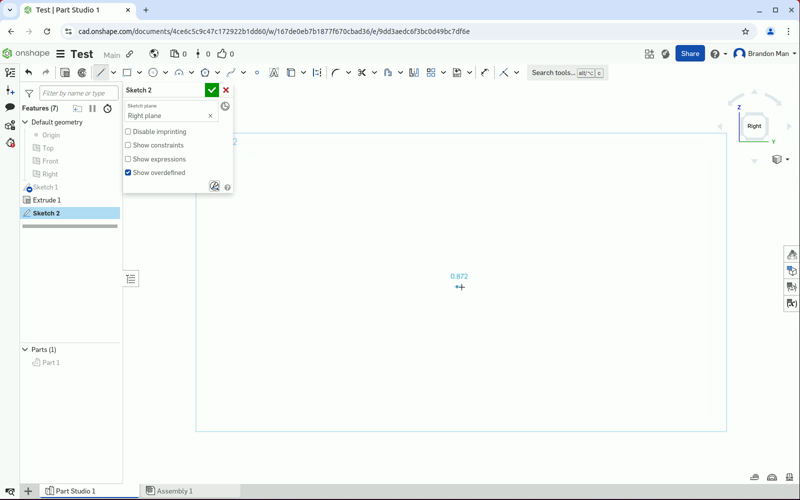
scroll(6)
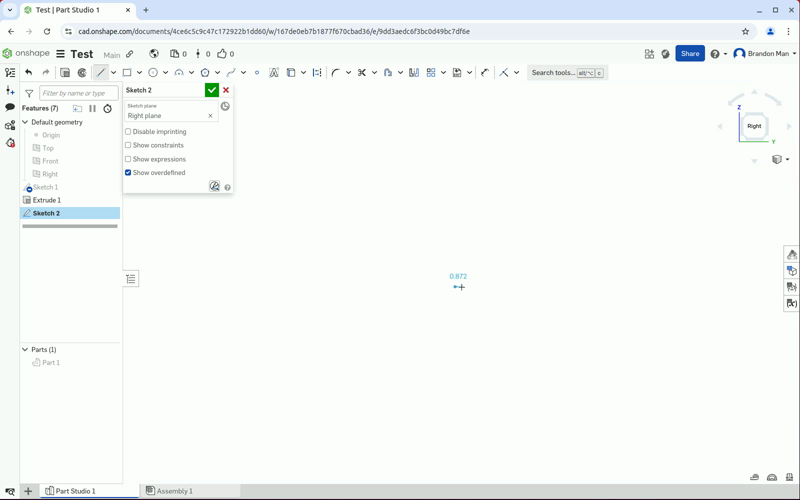
scroll(6)
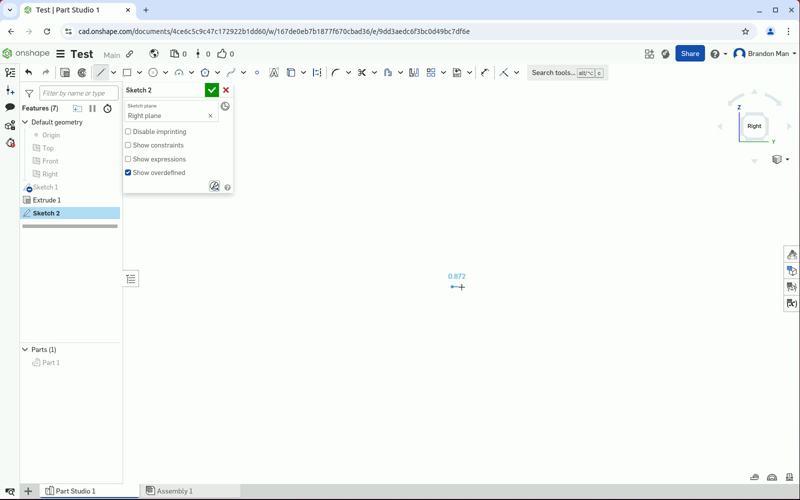
scroll(6)
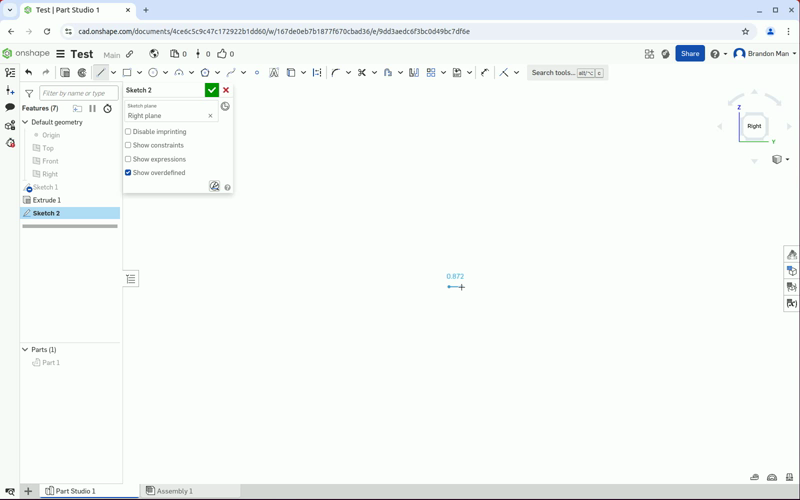
scroll(6)
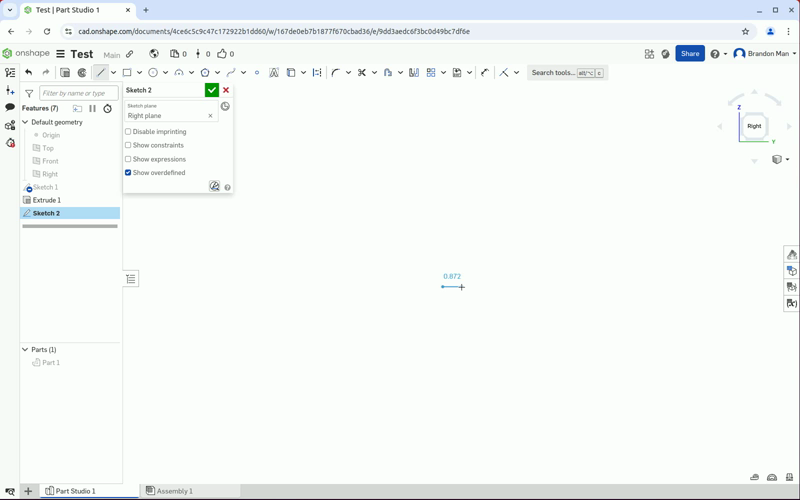
scroll(6)
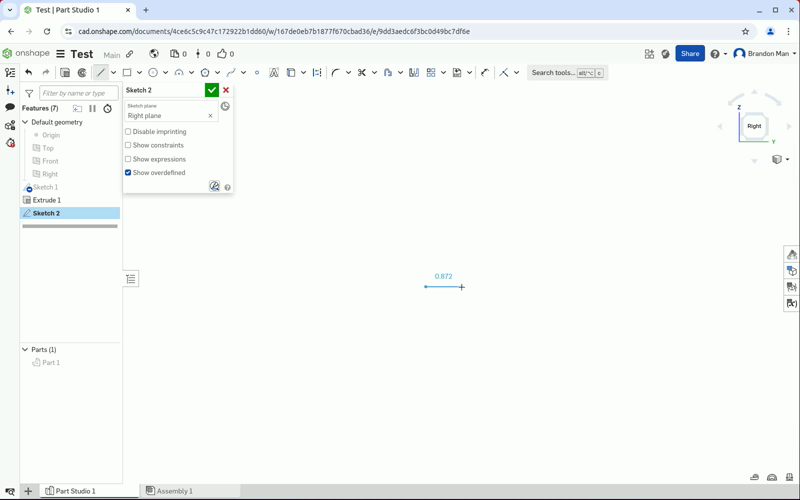
scroll(6)
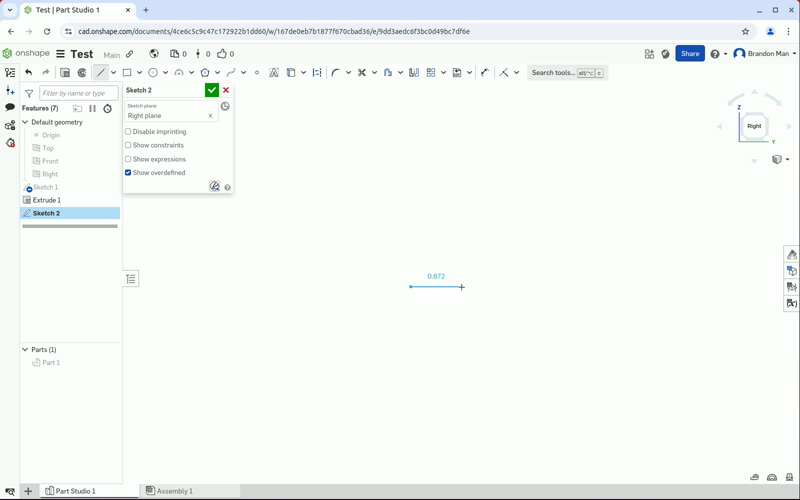
click(461, 286)
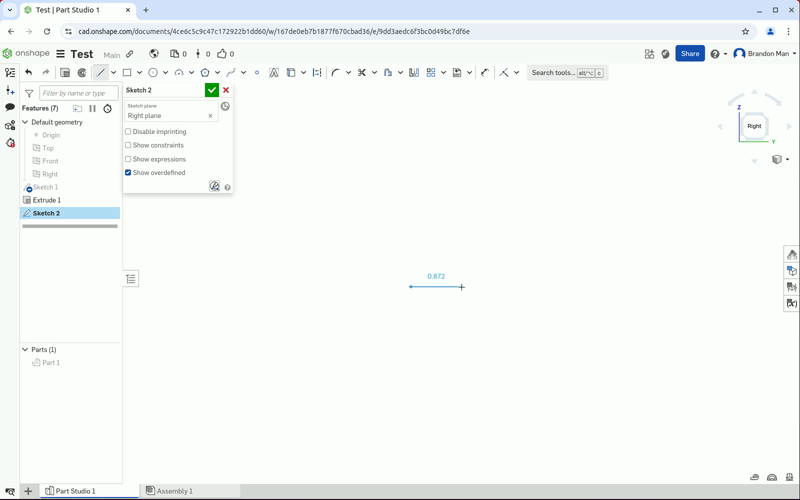
scroll(-6)
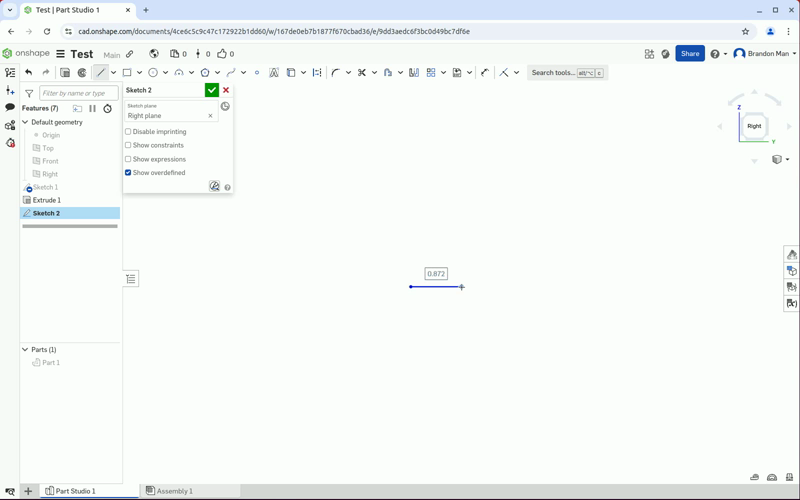
scroll(-6)
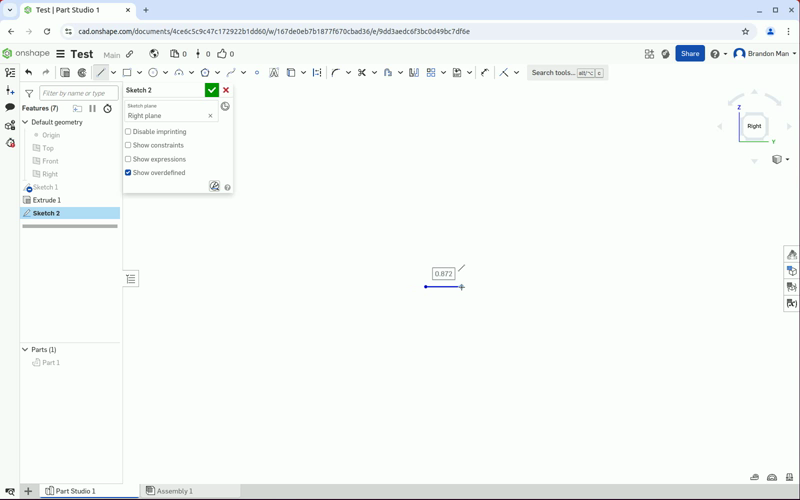
scroll(-6)
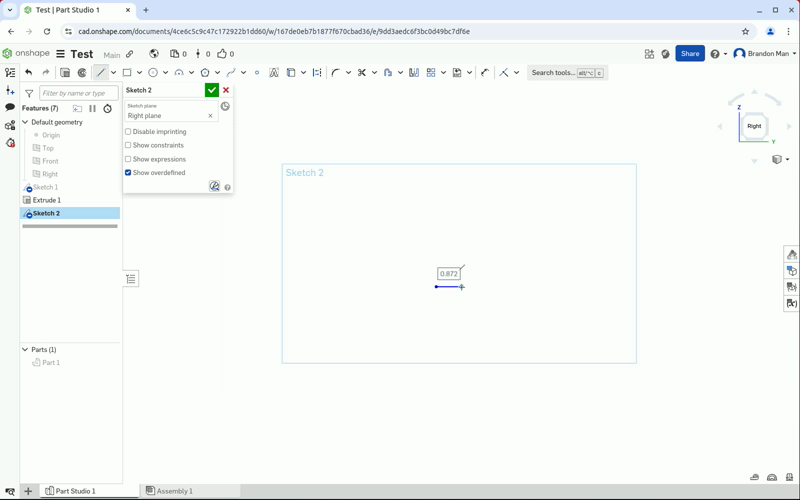
scroll(-6)
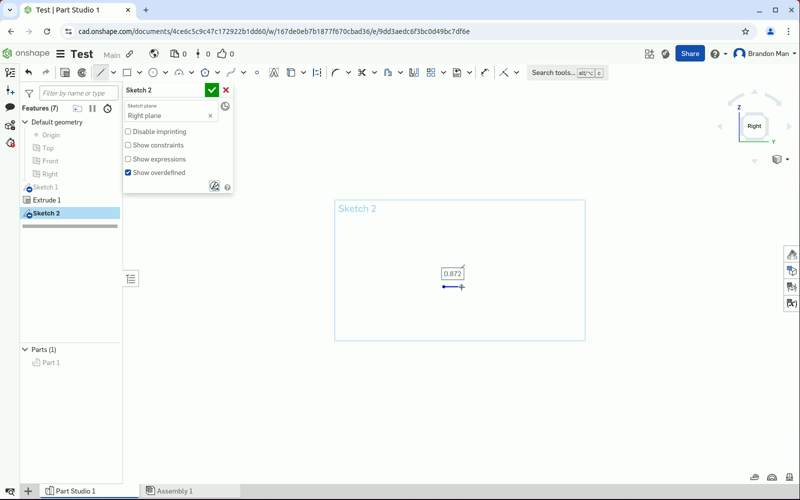
scroll(-6)
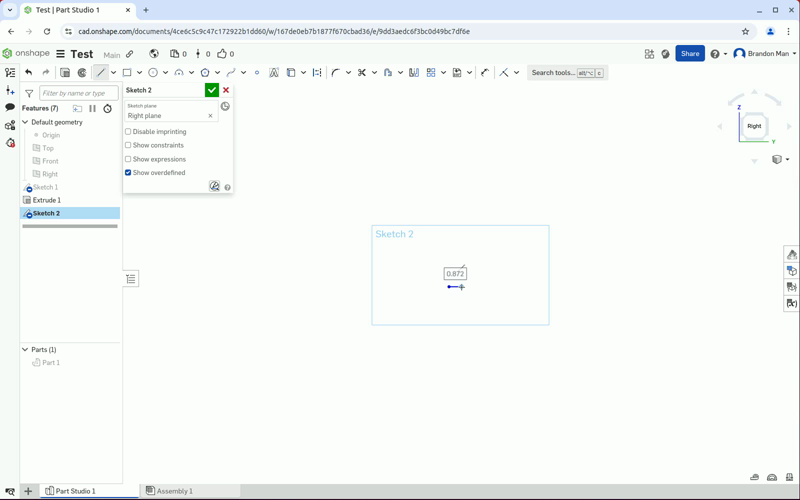
scroll(-6)
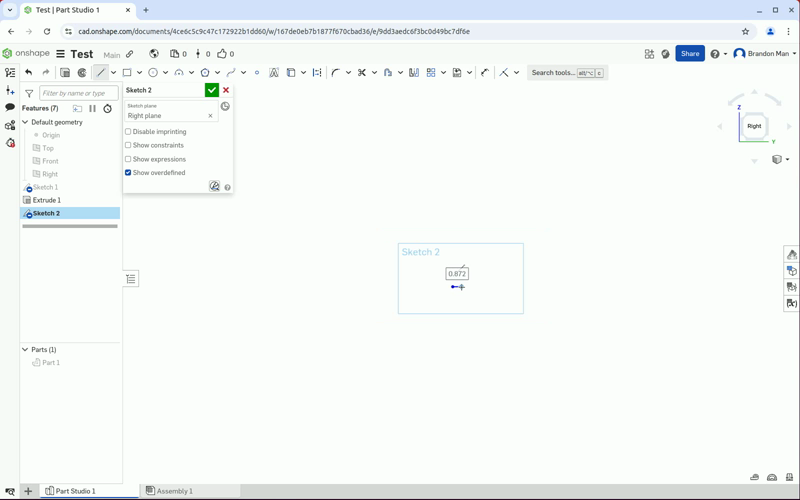
scroll(-6)
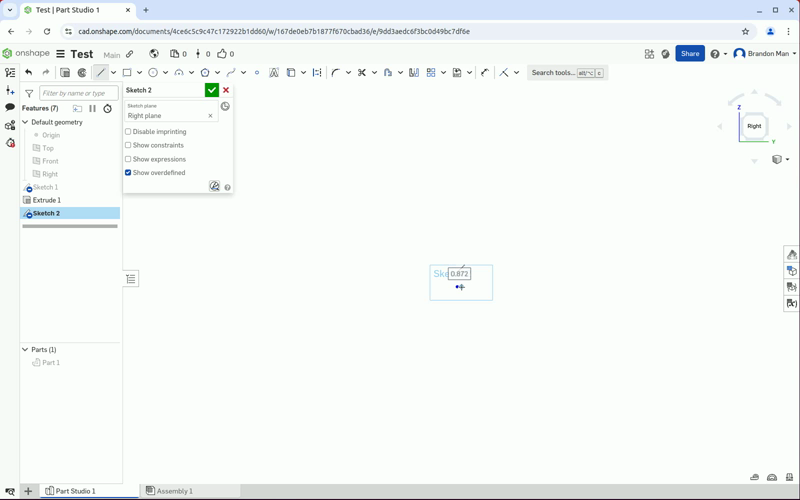
key_up(shift)
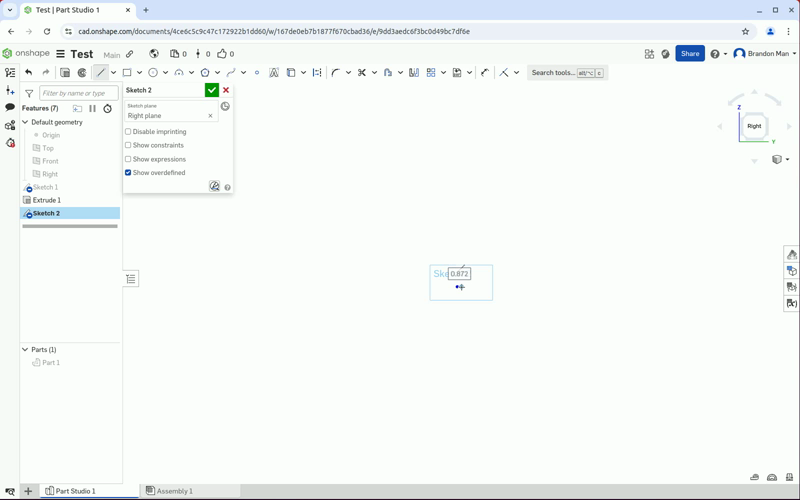
key_down(shift)
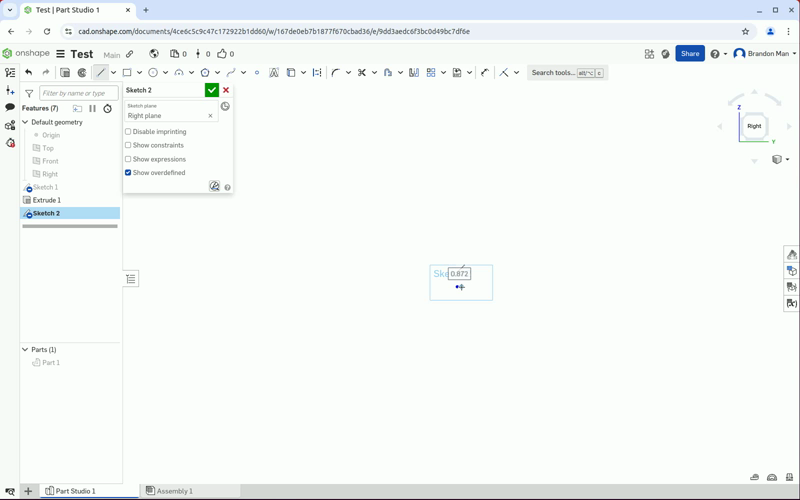
mouse_move(492, 286)
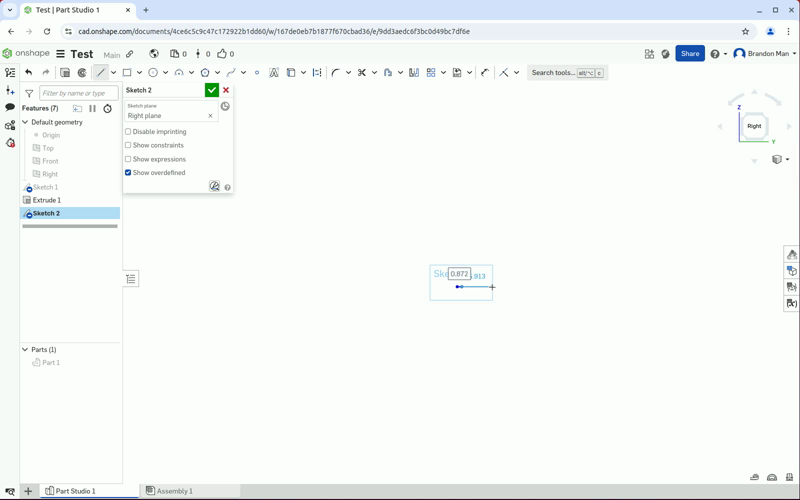
mouse_move(461, 277)
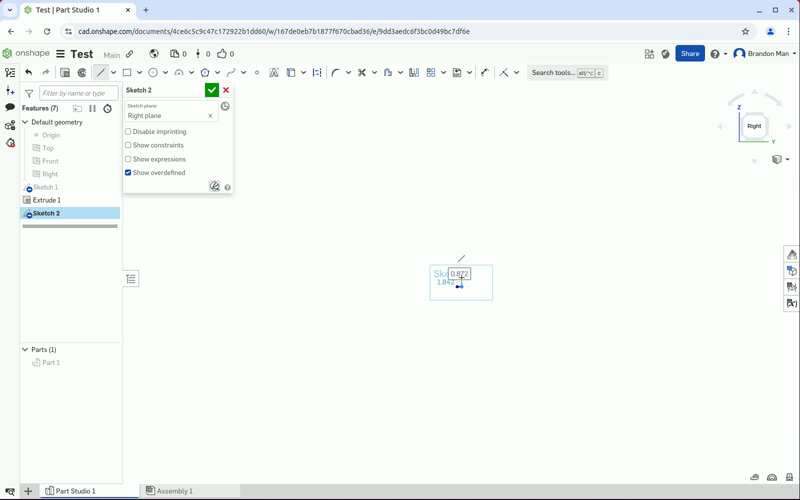
click(461, 277)
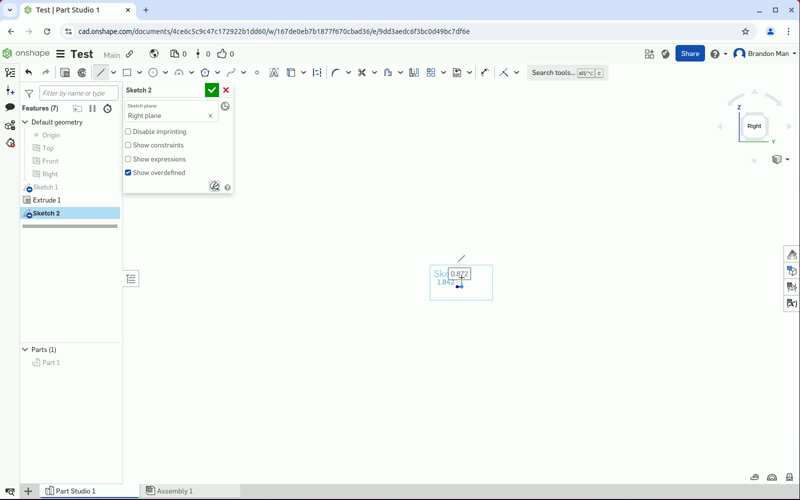
key_up(shift)
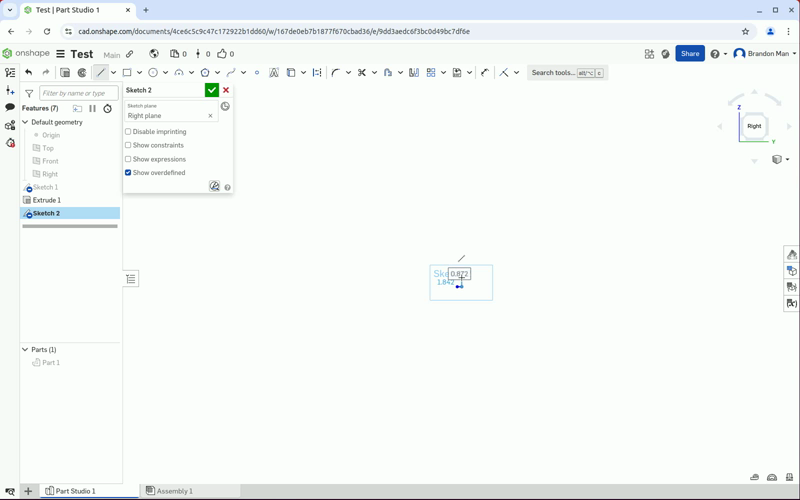
key_down(shift)
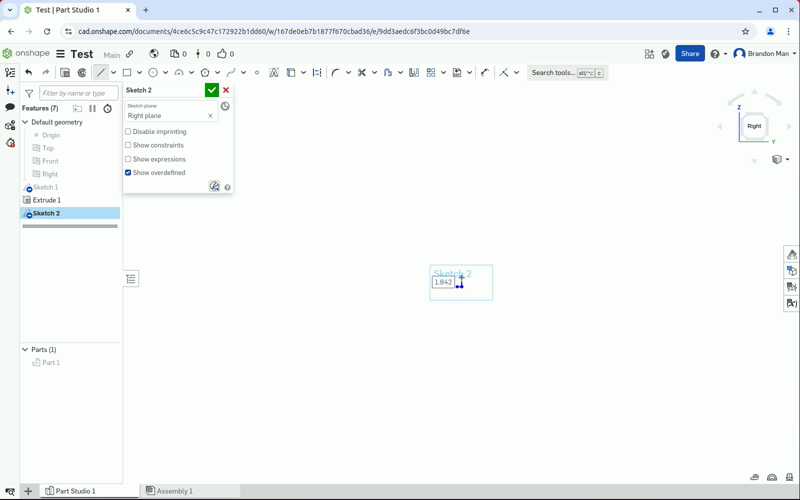
mouse_move(492, 277)
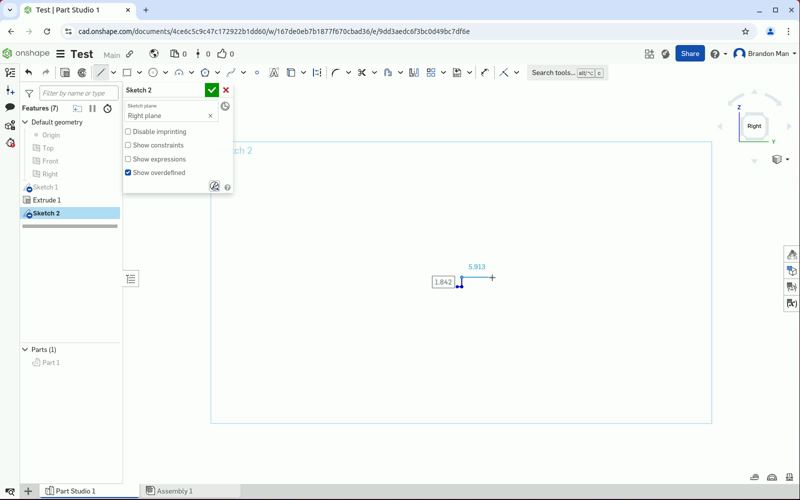
mouse_move(457, 277)
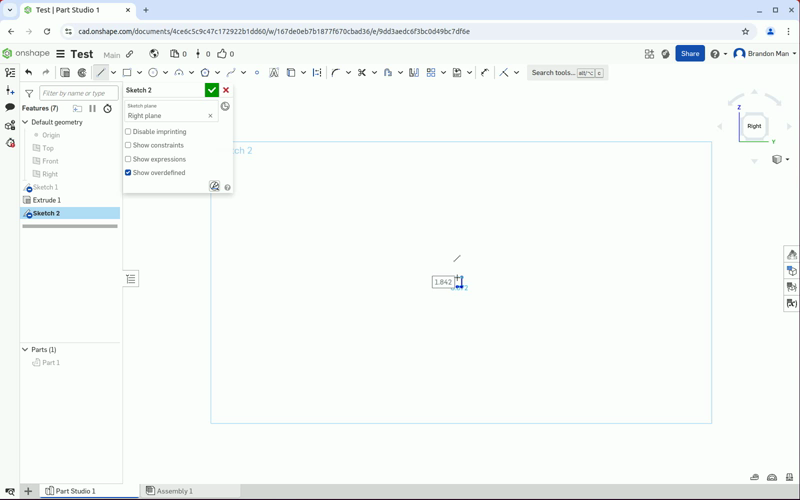
scroll(6)
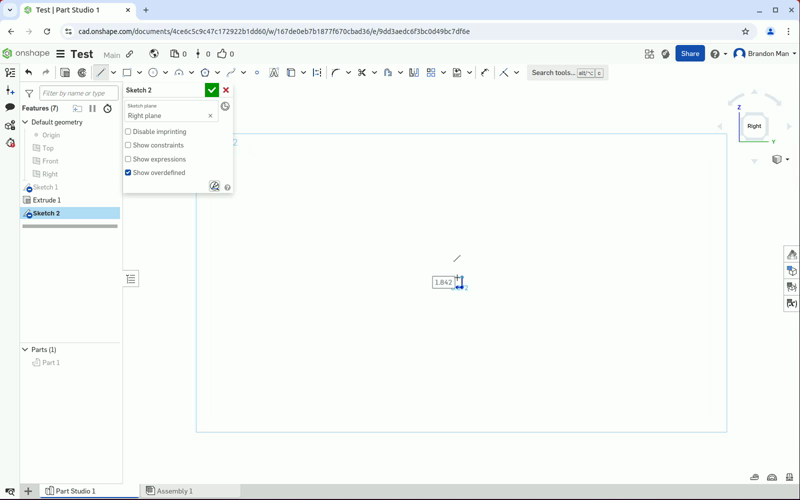
scroll(6)
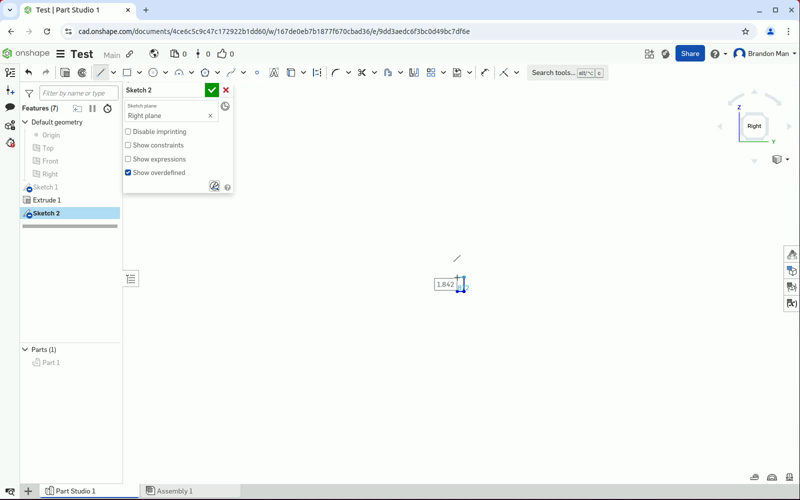
scroll(6)
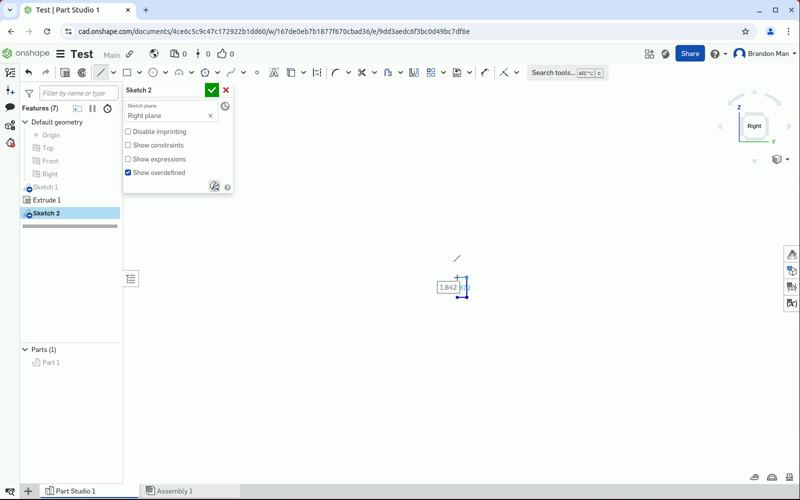
scroll(6)
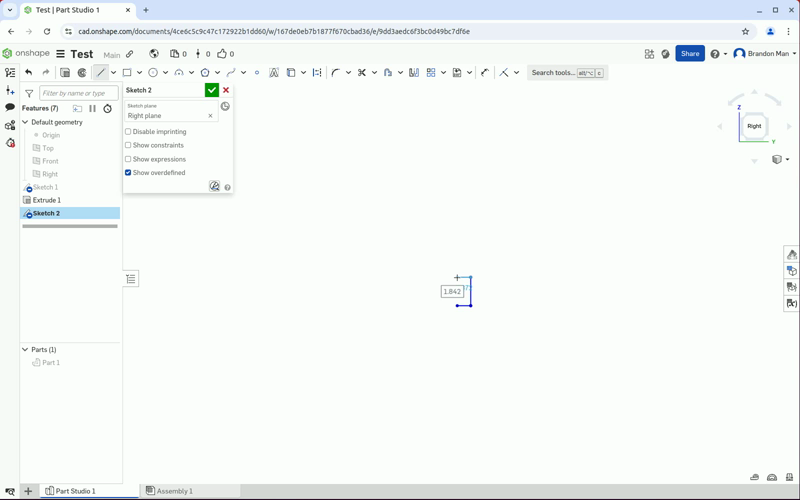
scroll(6)
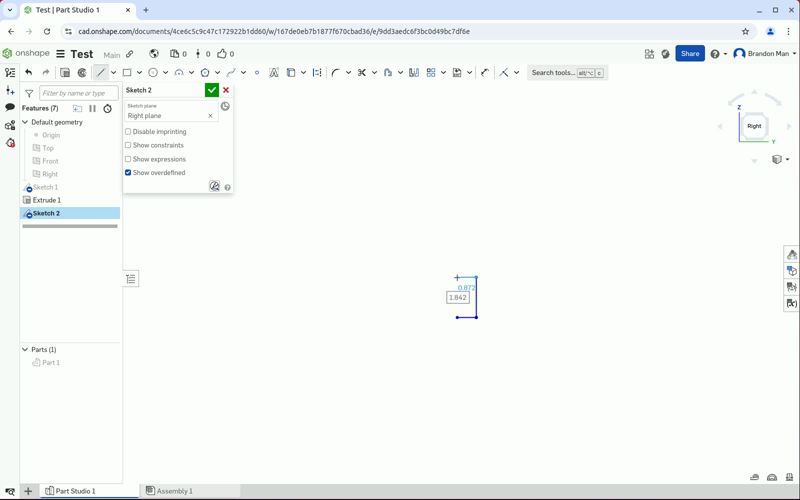
scroll(6)
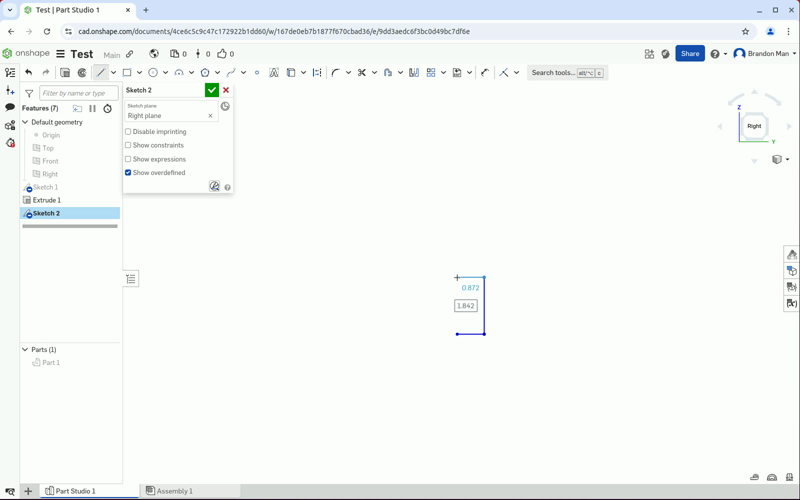
scroll(6)
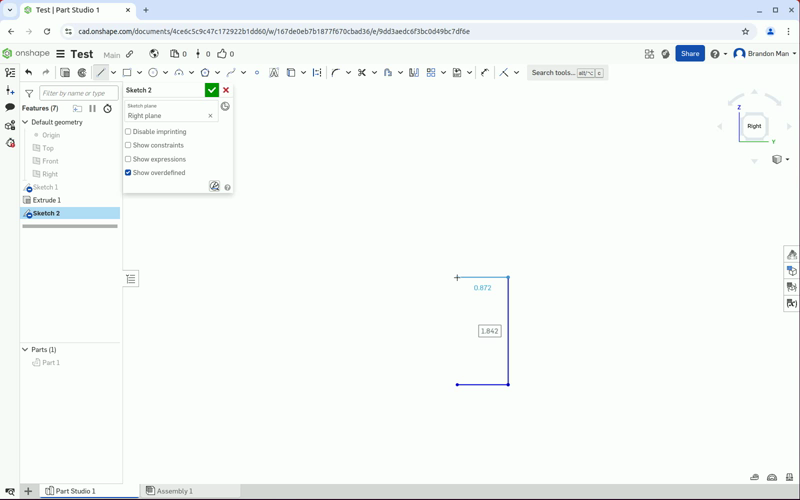
click(457, 277)
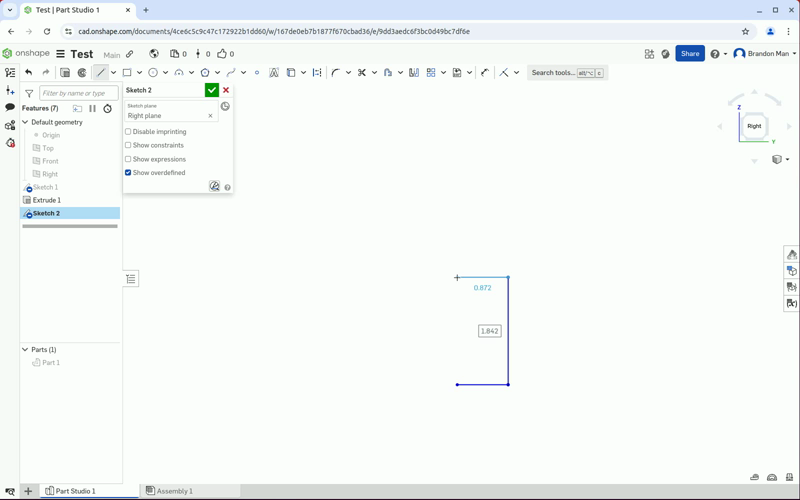
scroll(-6)
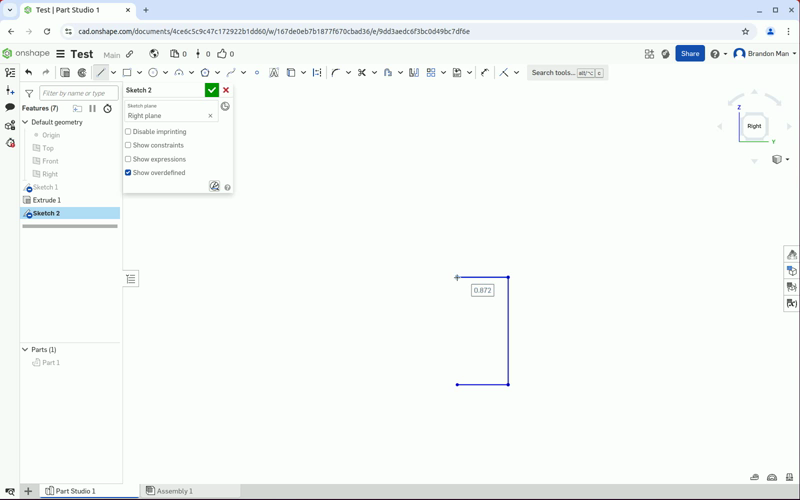
scroll(-6)
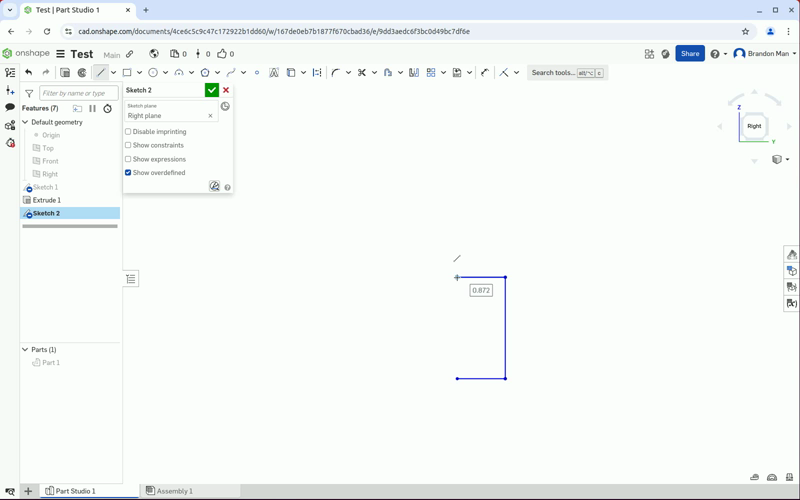
scroll(-6)
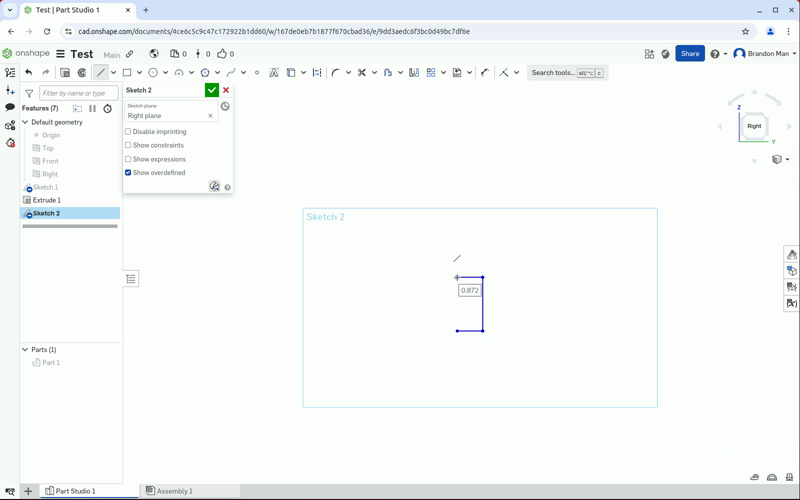
scroll(-6)
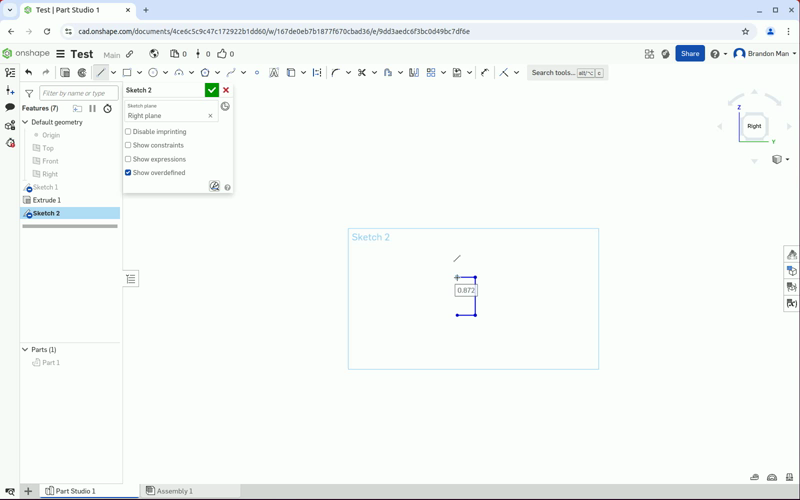
scroll(-6)
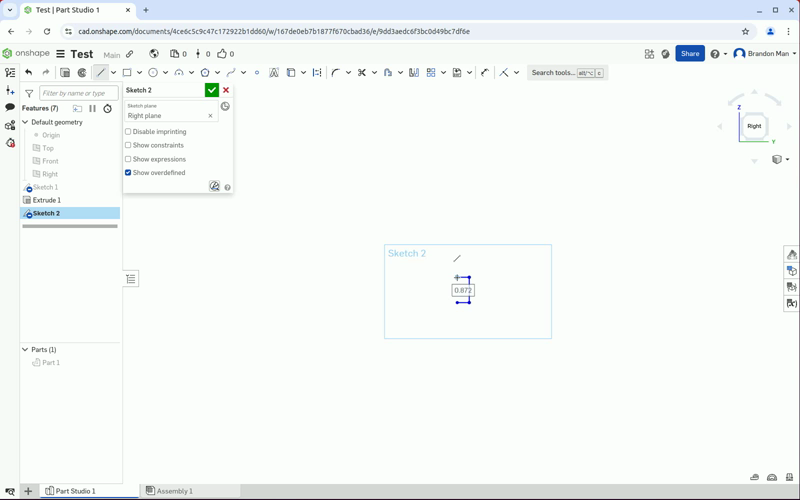
scroll(-6)
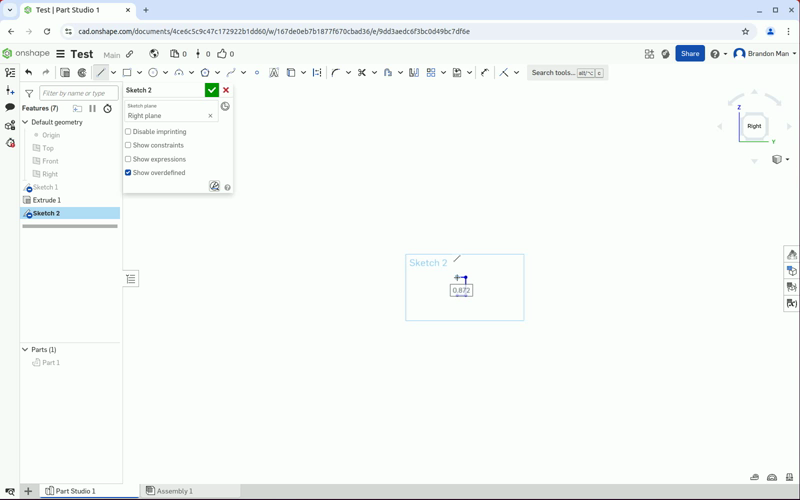
scroll(-6)
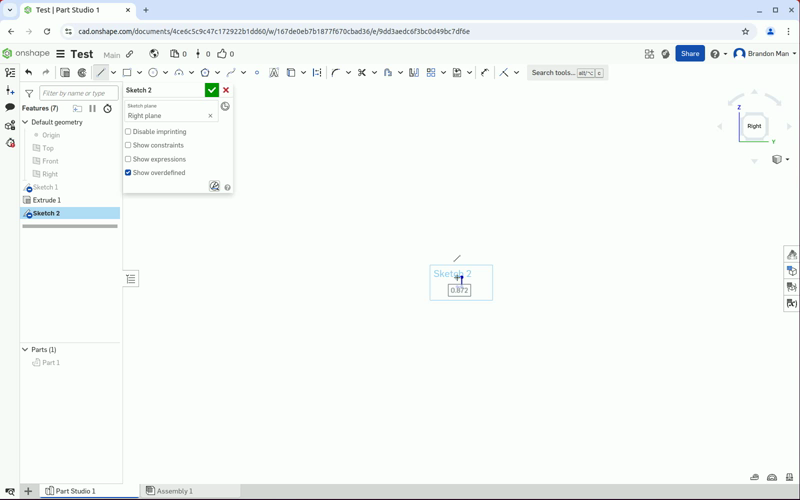
key_up(shift)
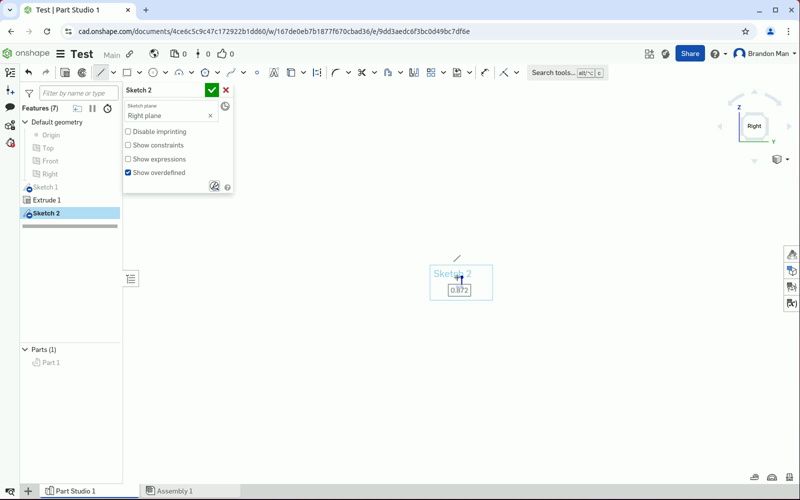
mouse_move(487, 277)
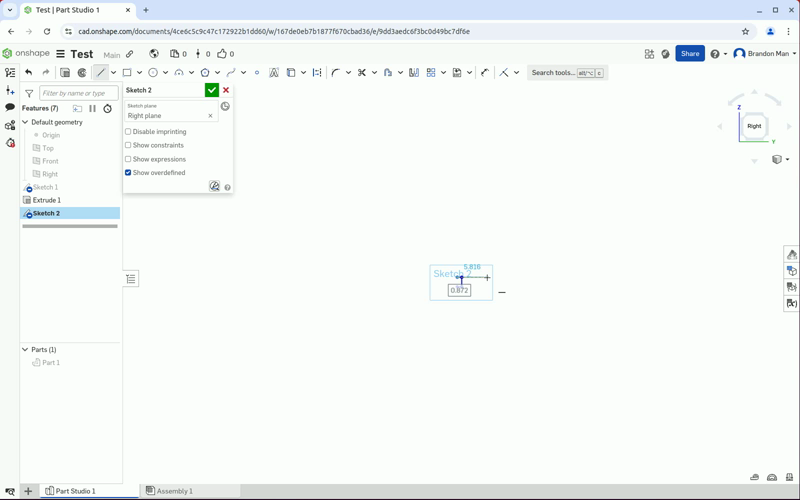
key_down(shift)
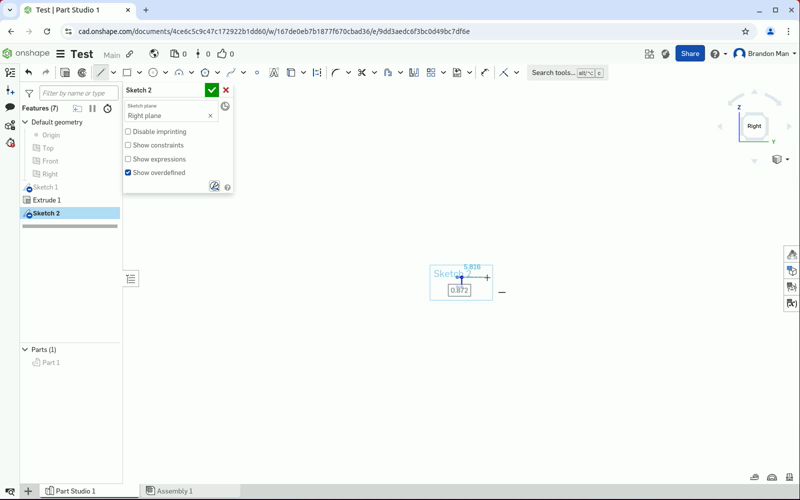
mouse_move(457, 286)
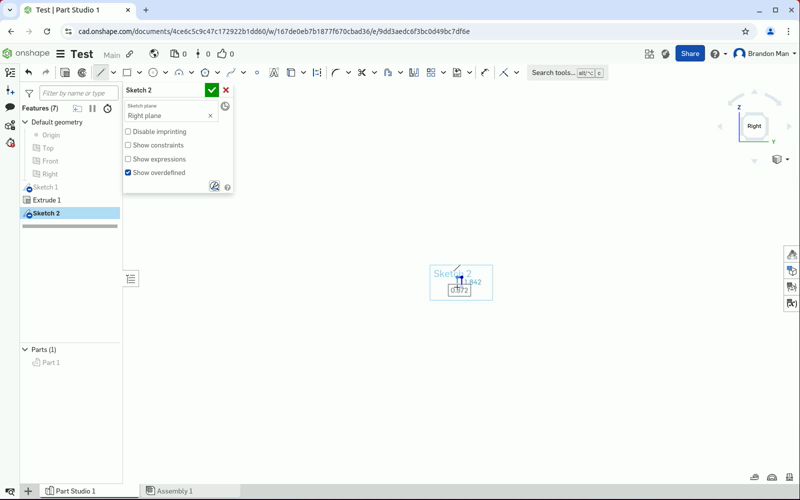
key_up(shift)
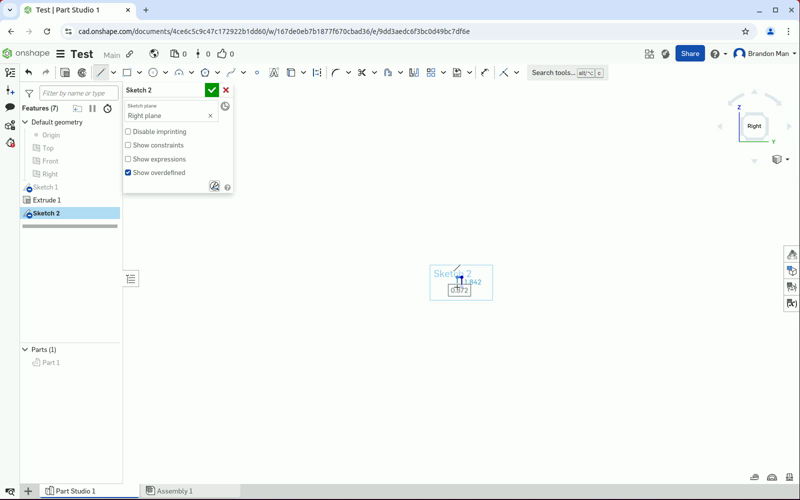
click(457, 286)
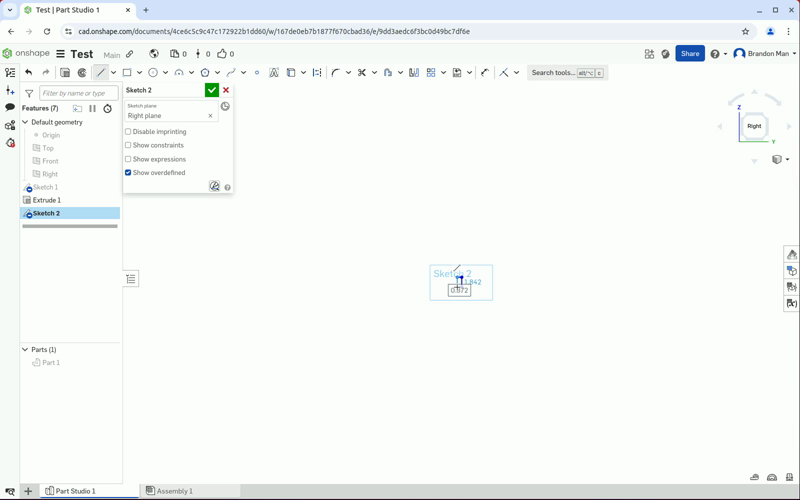
key(esc)
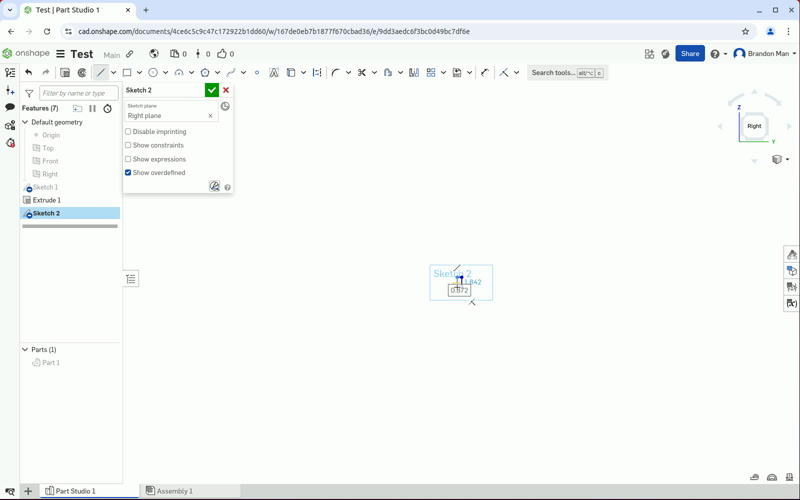
mouse_move(459, 280)
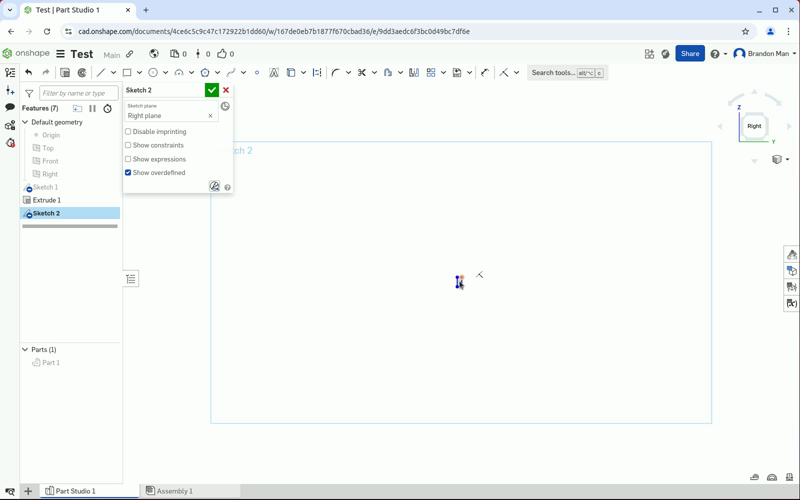
scroll(6)
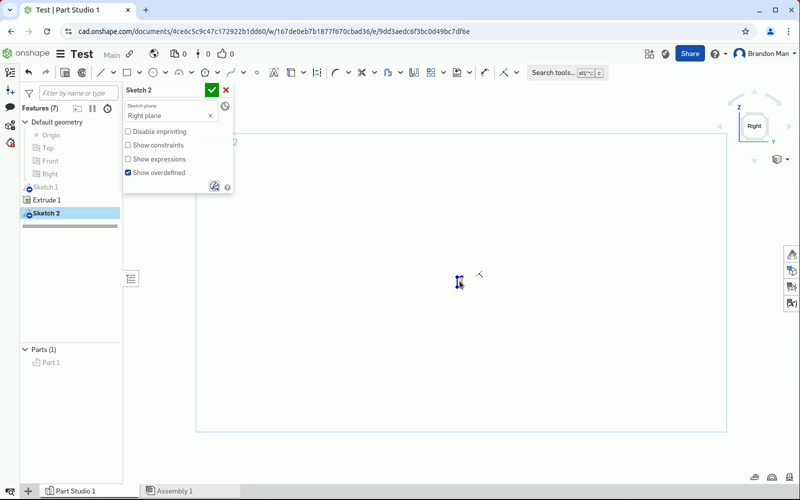
scroll(6)
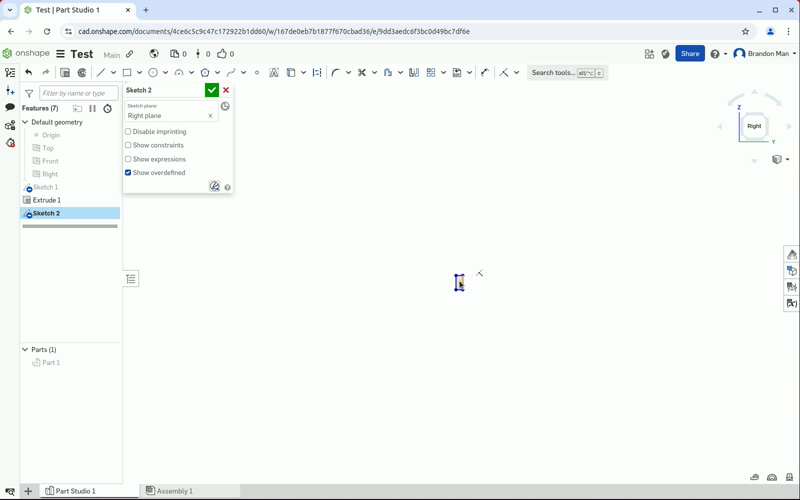
scroll(6)
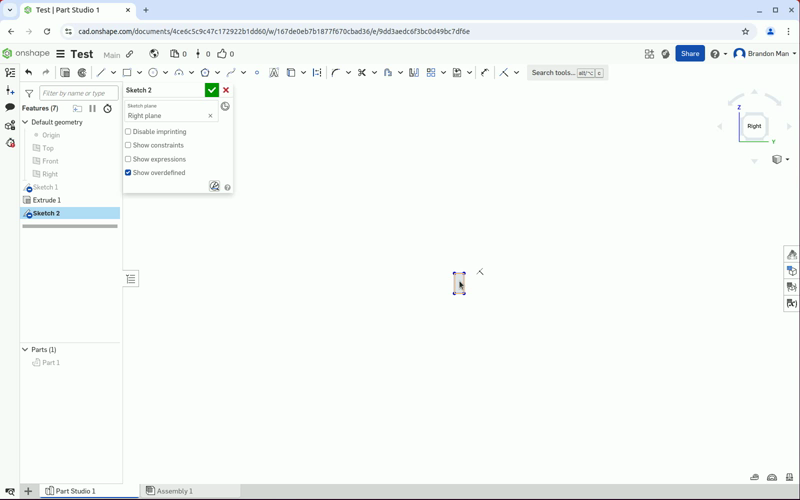
scroll(6)
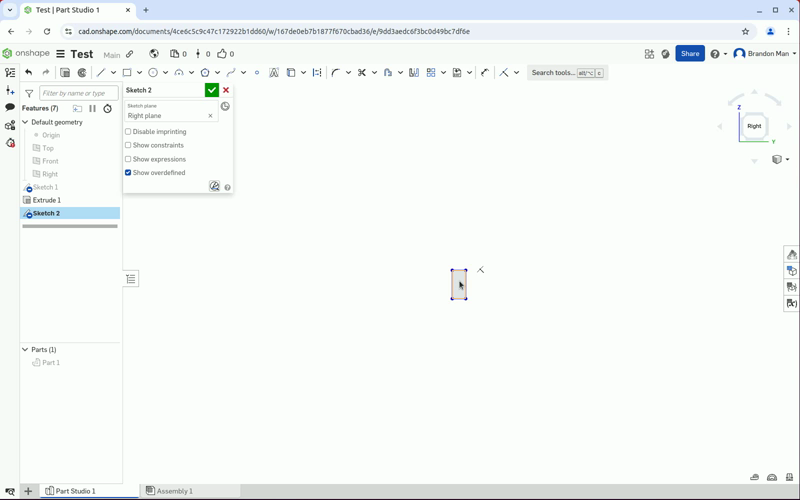
scroll(6)
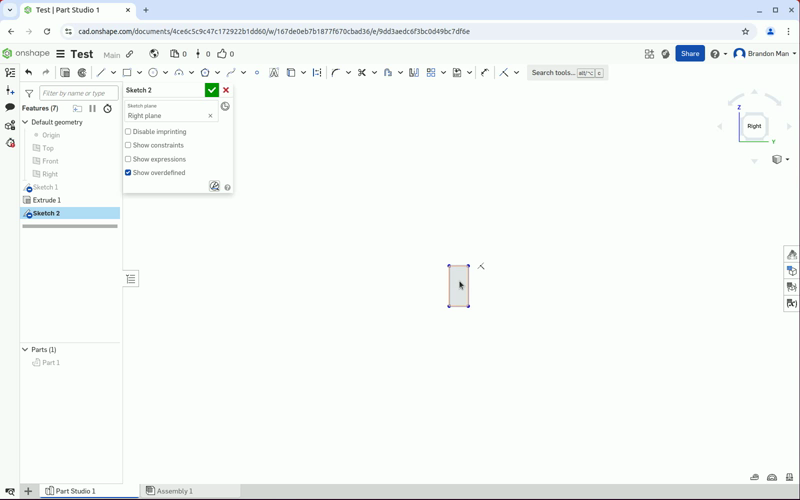
scroll(6)
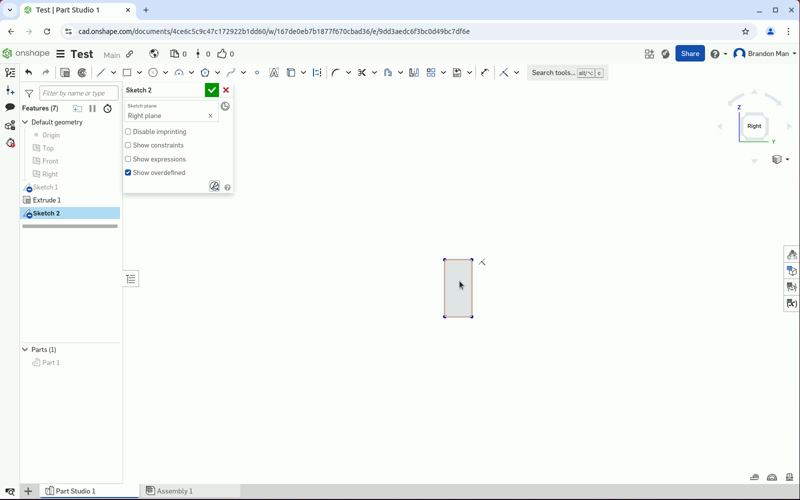
scroll(6)
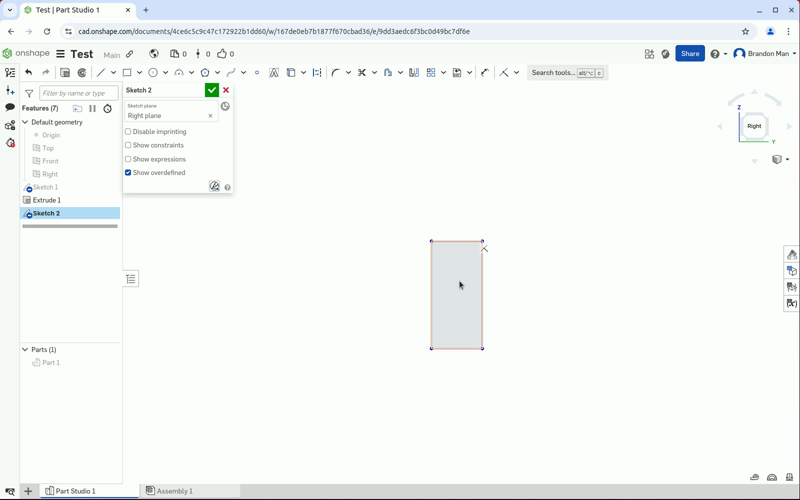
click(459, 280)
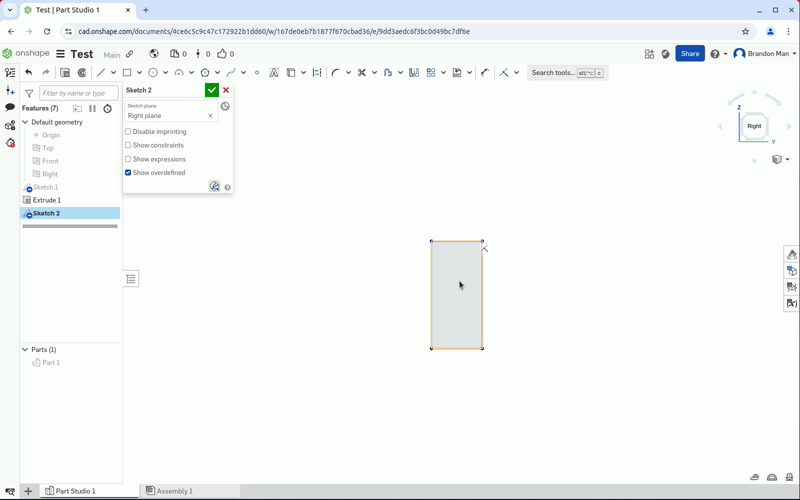
scroll(-6)
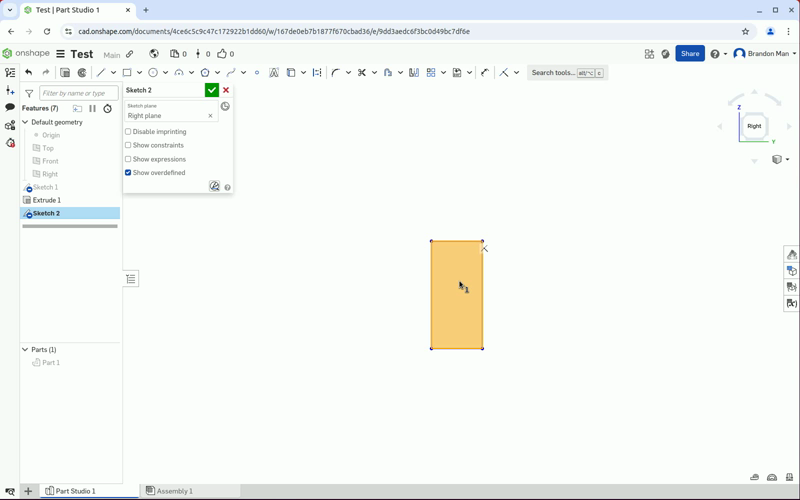
scroll(-6)
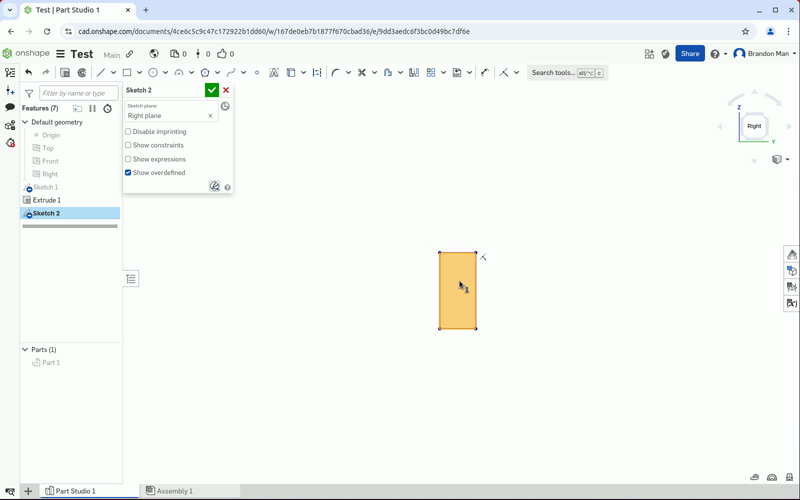
scroll(-6)
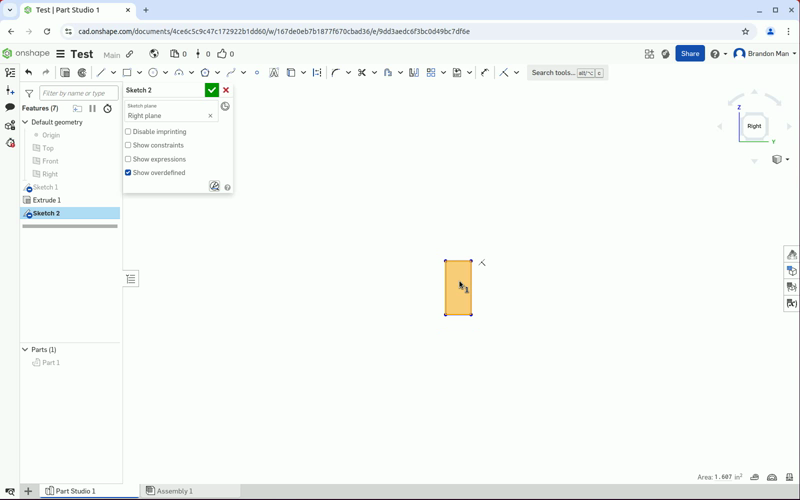
scroll(-6)
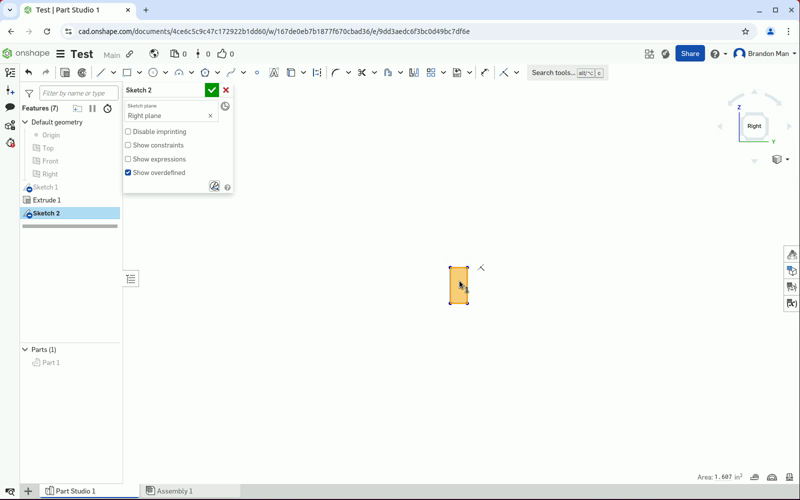
scroll(-6)
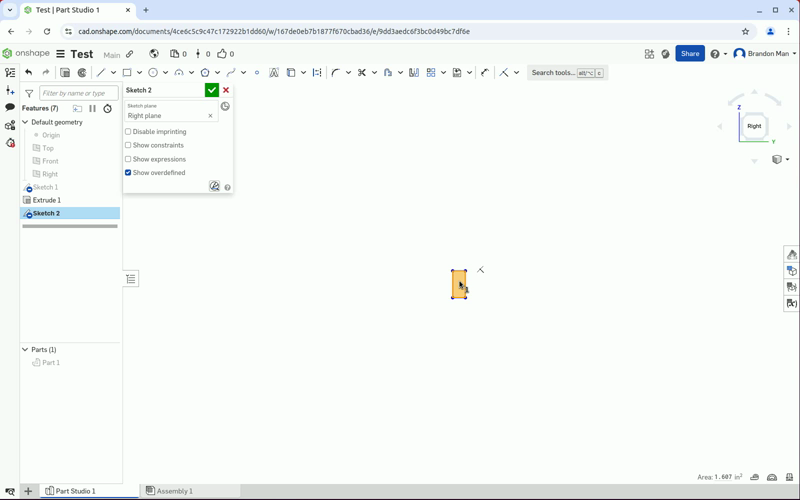
scroll(-6)
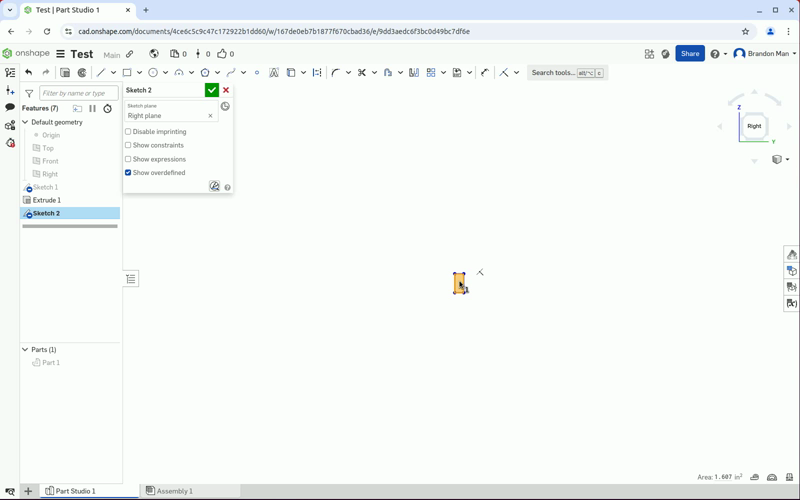
scroll(-6)
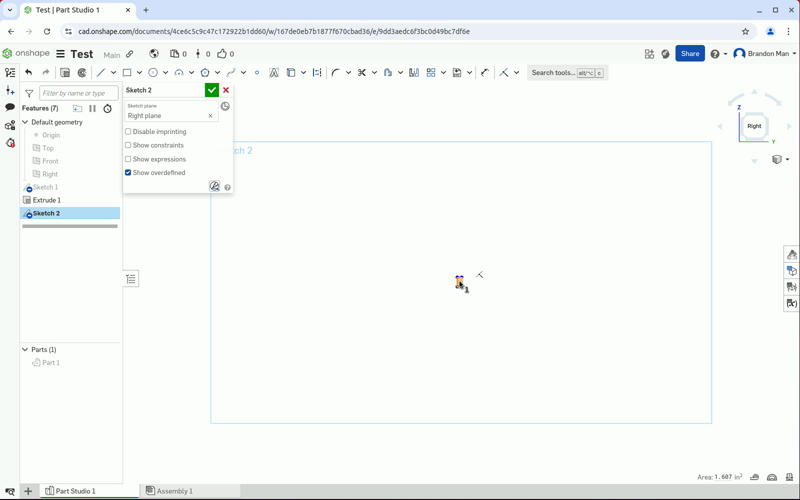
mouse_move(73, 352)
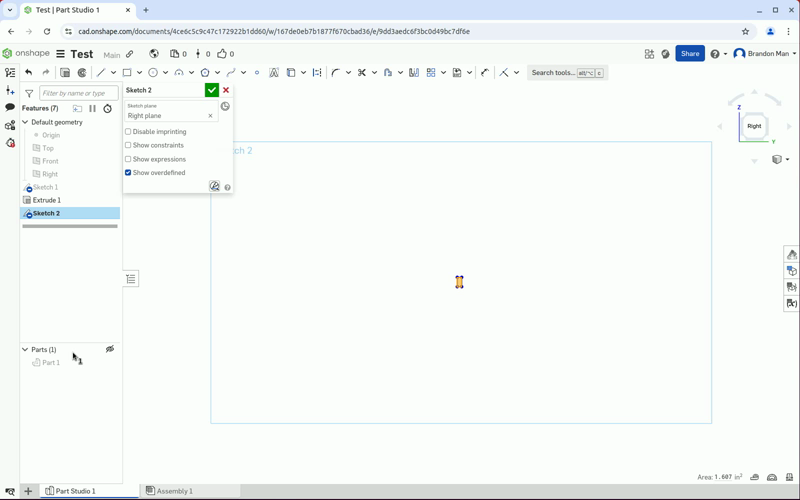
key(shift+y)
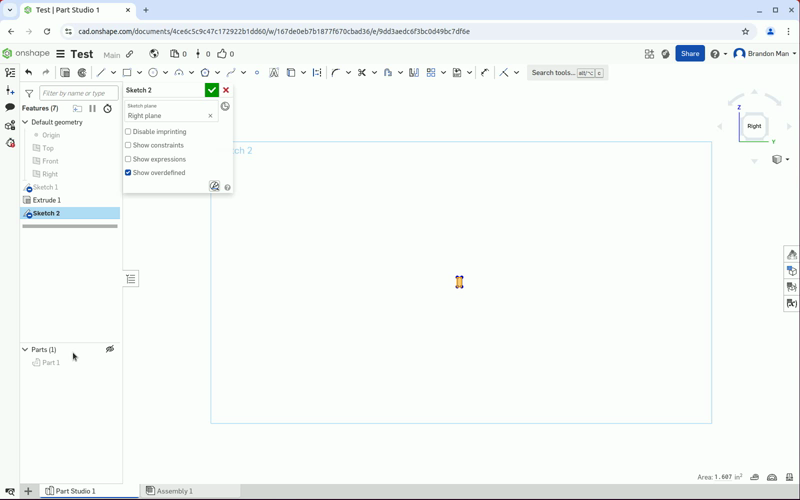
key(shift+e)
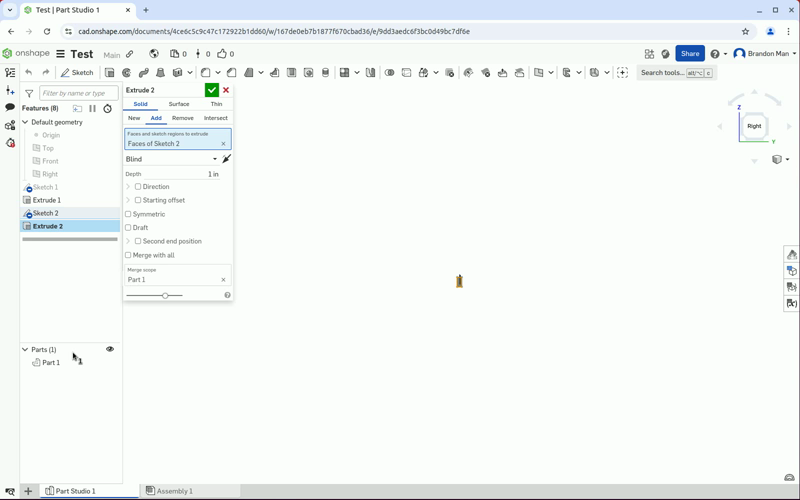
mouse_move(143, 106)
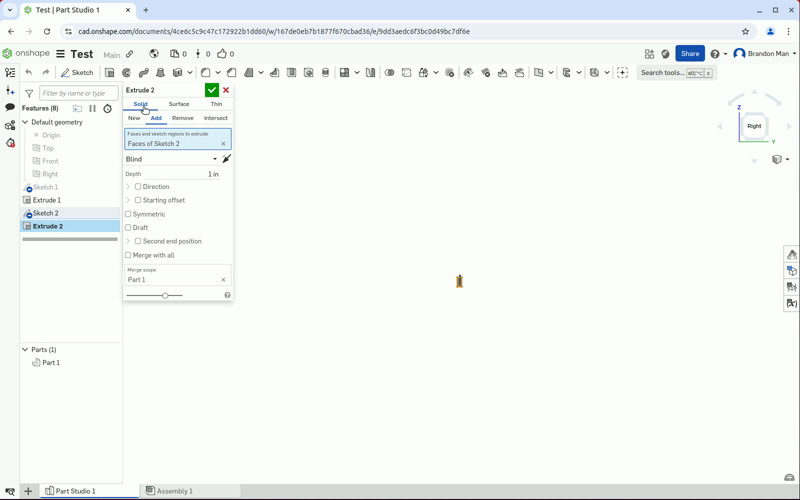
click(143, 106)
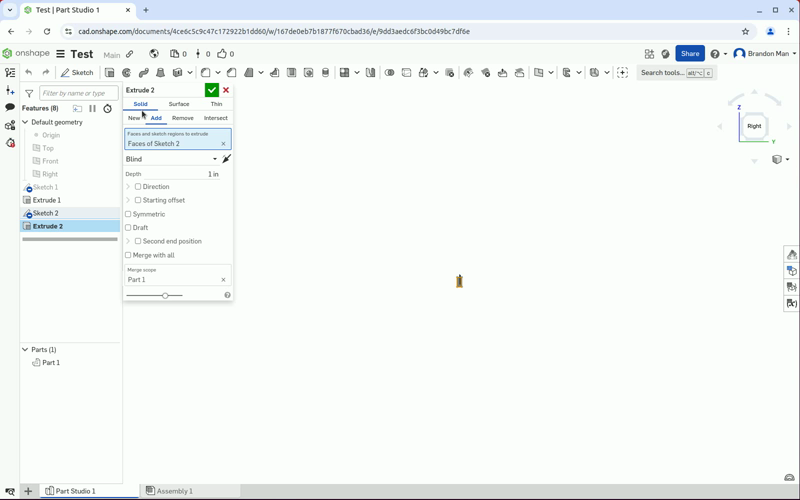
mouse_move(137, 120)
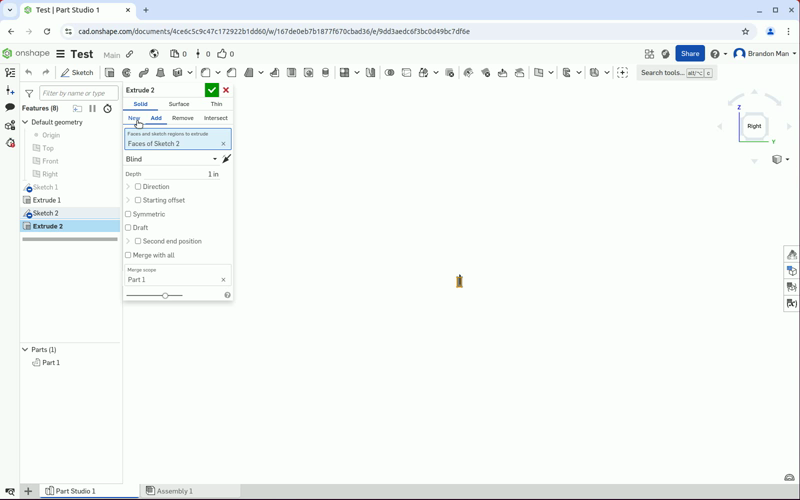
click(137, 120)
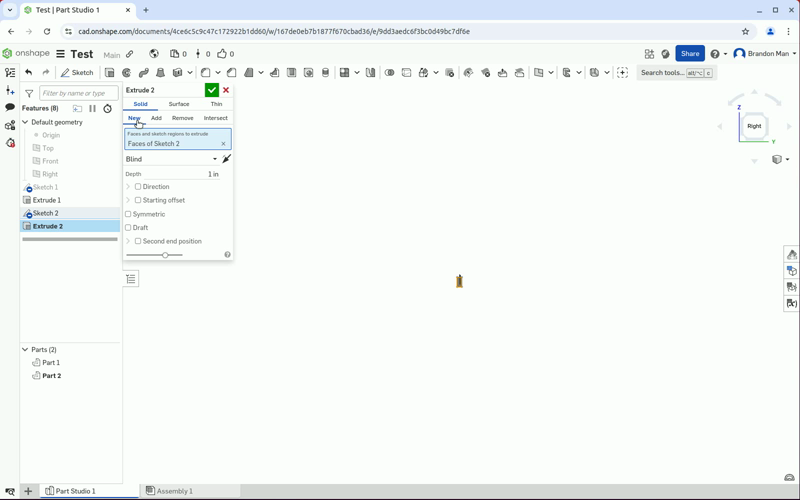
key(tab, 4)
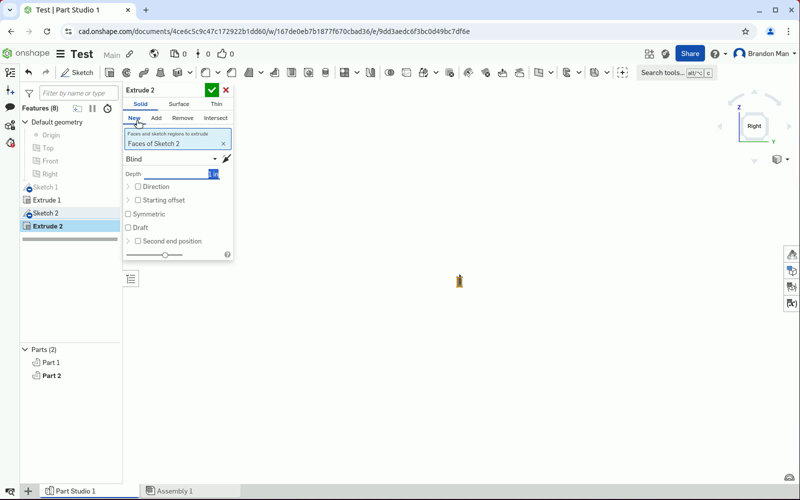
text(-46.216)
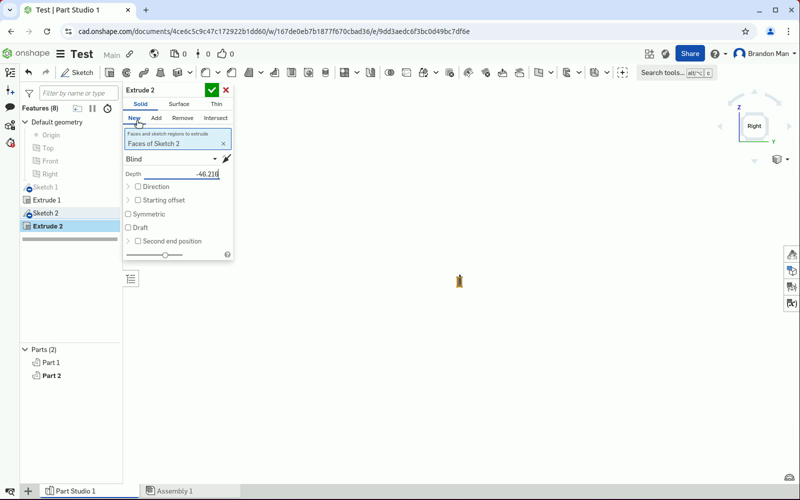
key(tab, 3)
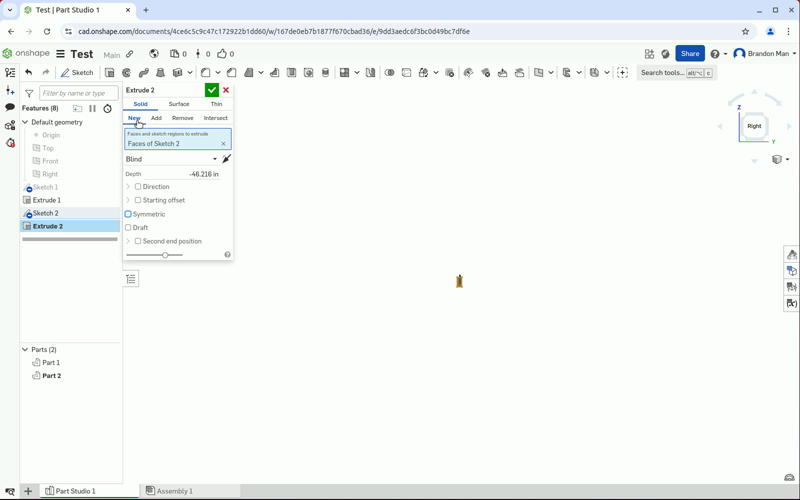
key(space)
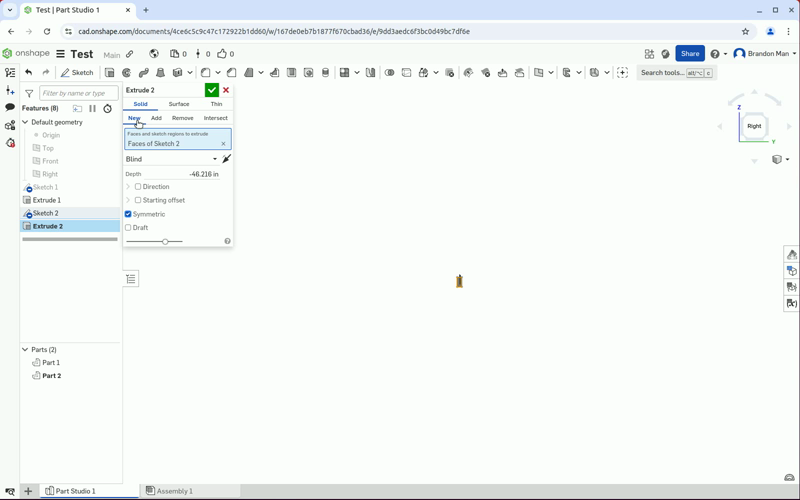
key(enter)
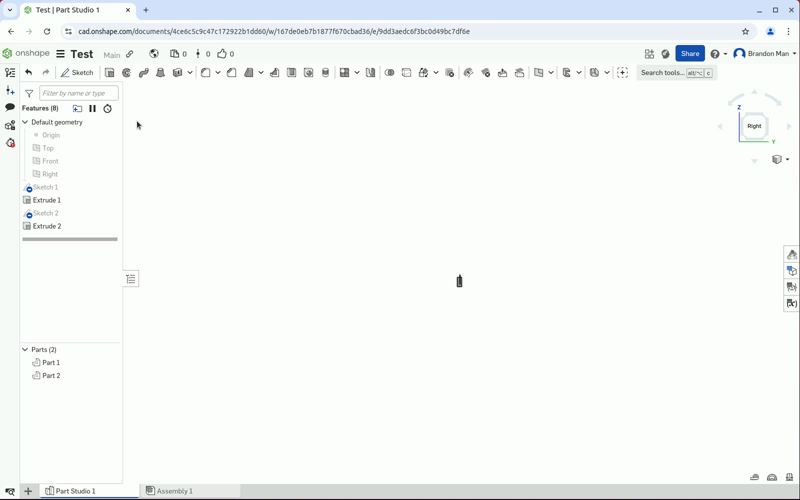
key(shift+h)
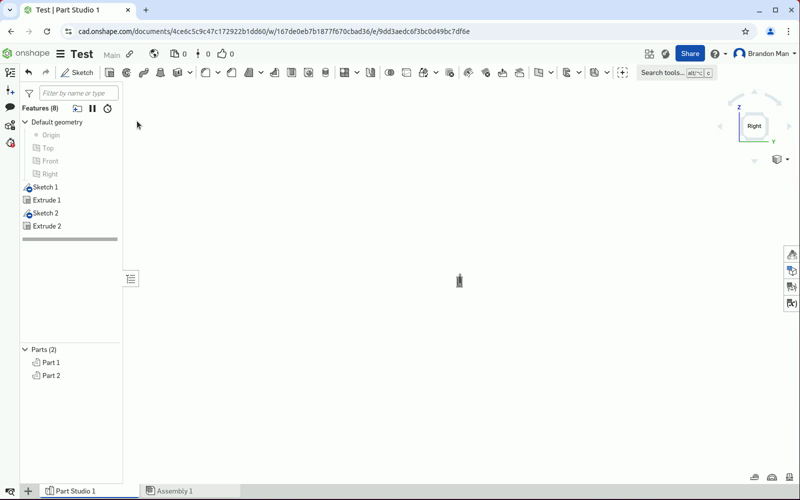
key(shift+h)
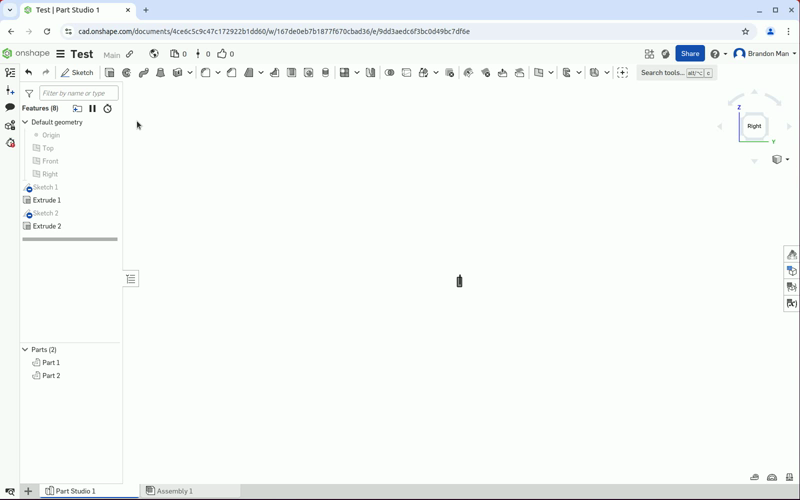
mouse_move(73, 189)
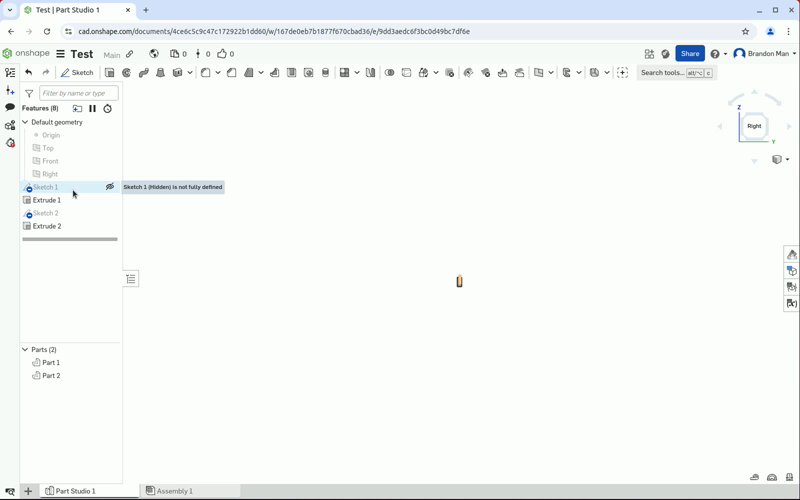
click(73, 189)
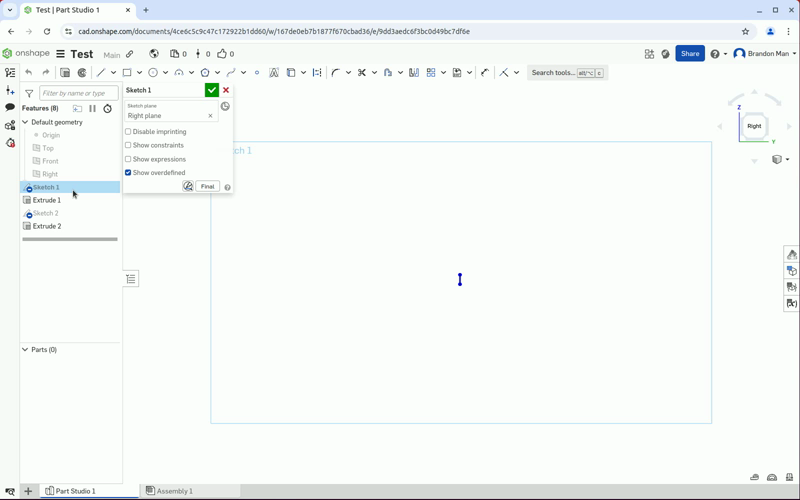
mouse_move(229, 92)
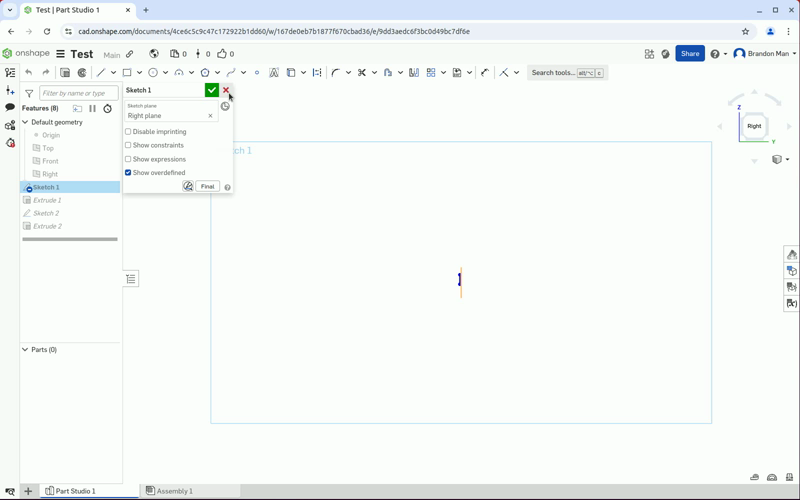
click(229, 92)
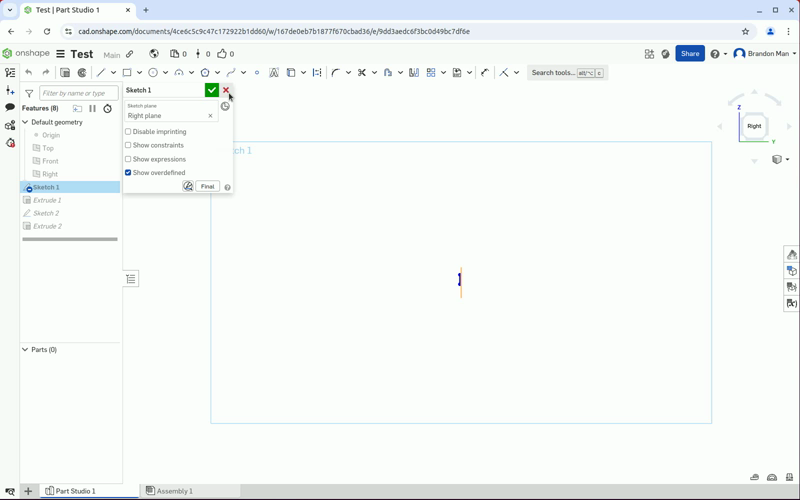
key(shift+s)
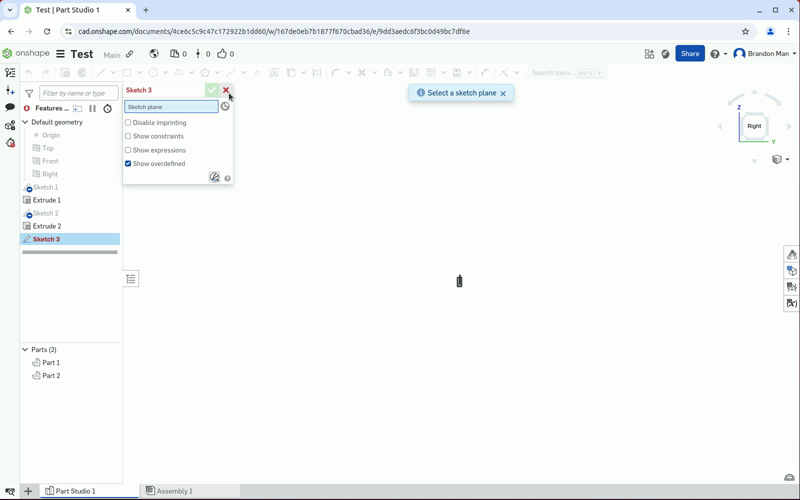
mouse_move(73, 176)
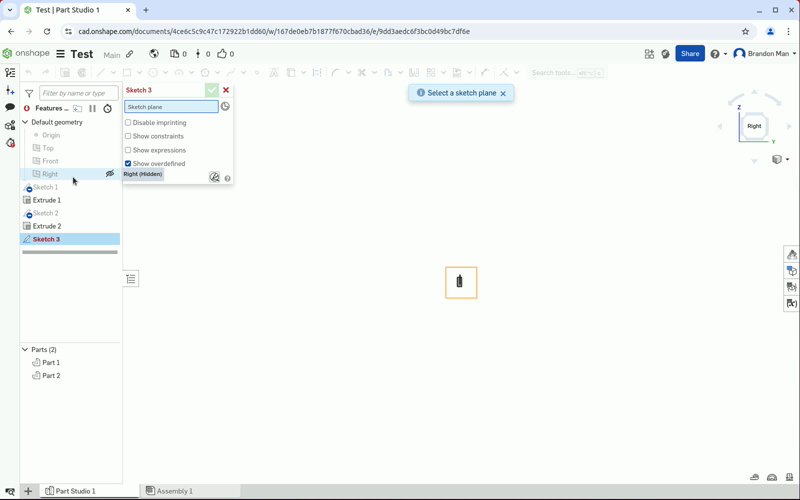
click(73, 176)
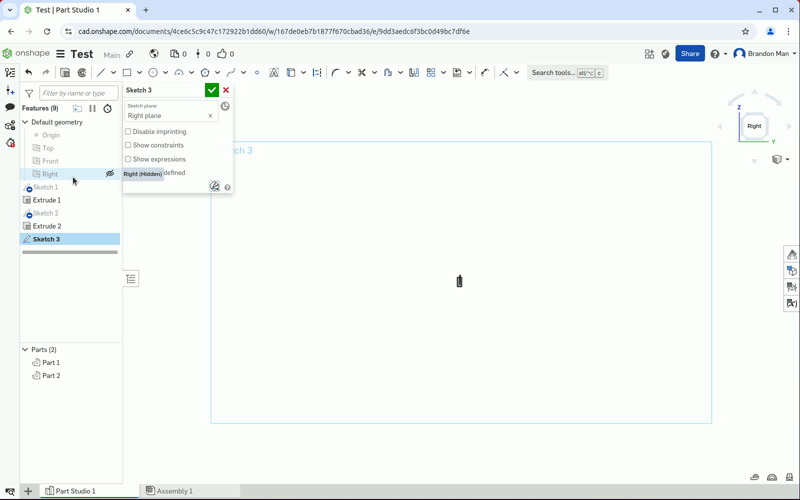
mouse_move(73, 352)
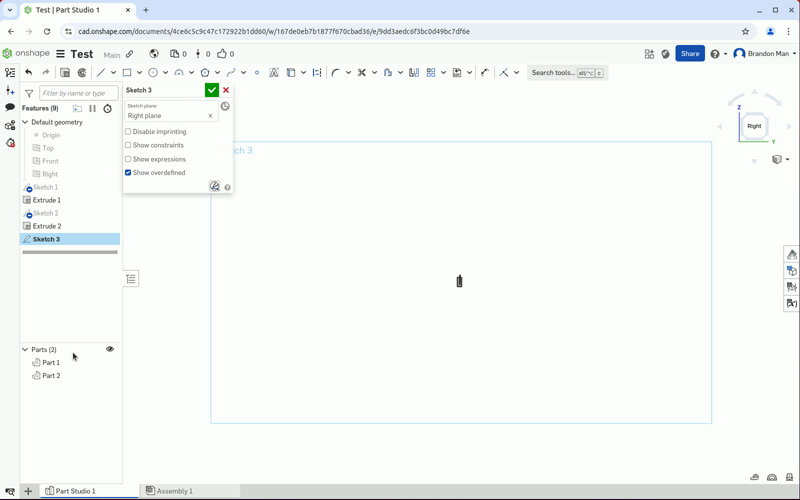
key(y)
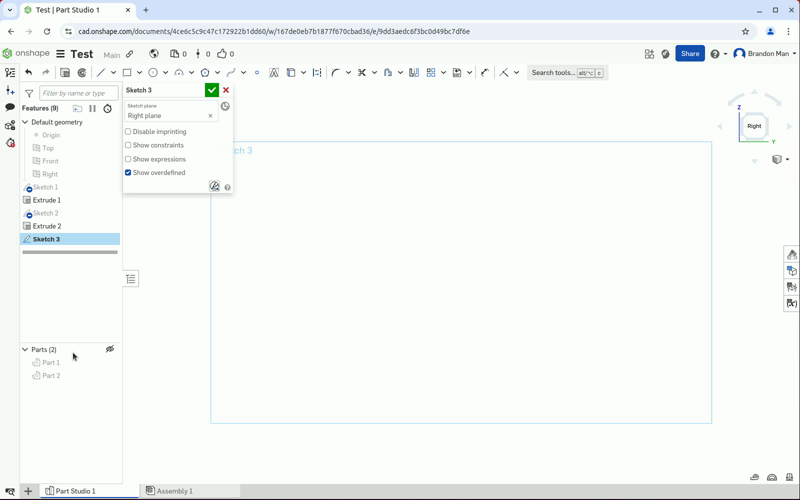
key(l)
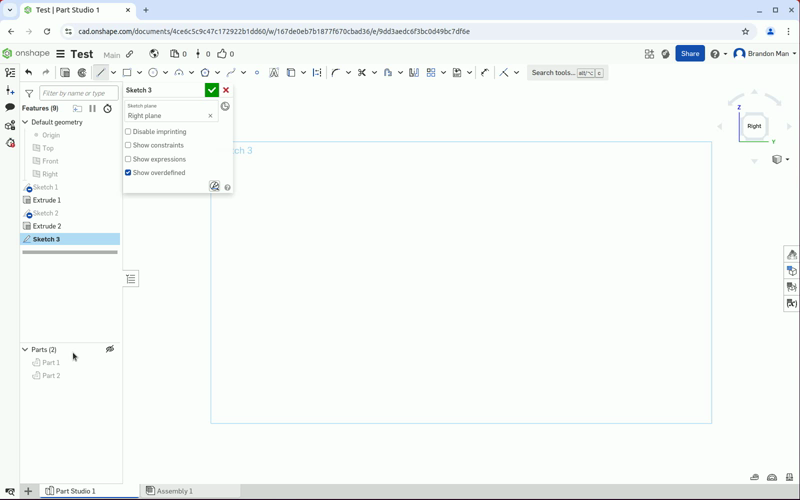
key_down(shift)
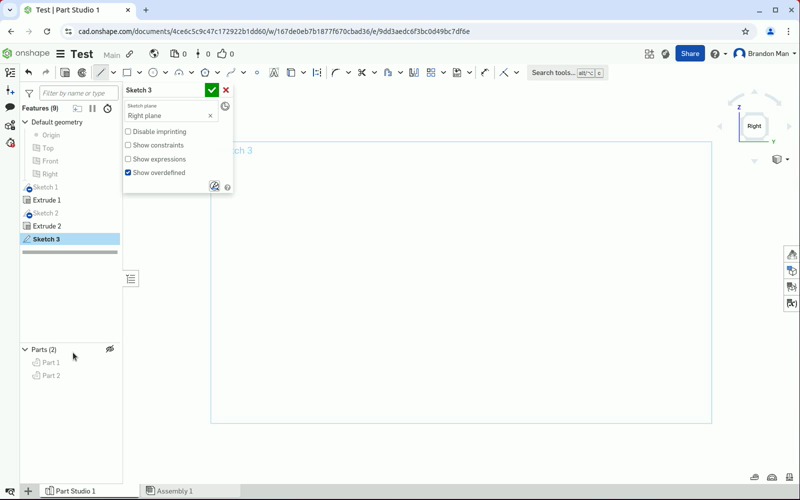
mouse_move(457, 286)
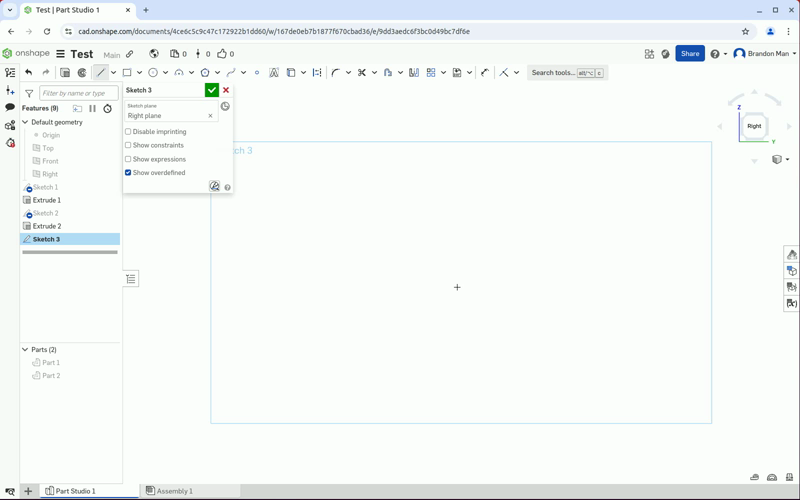
click(457, 286)
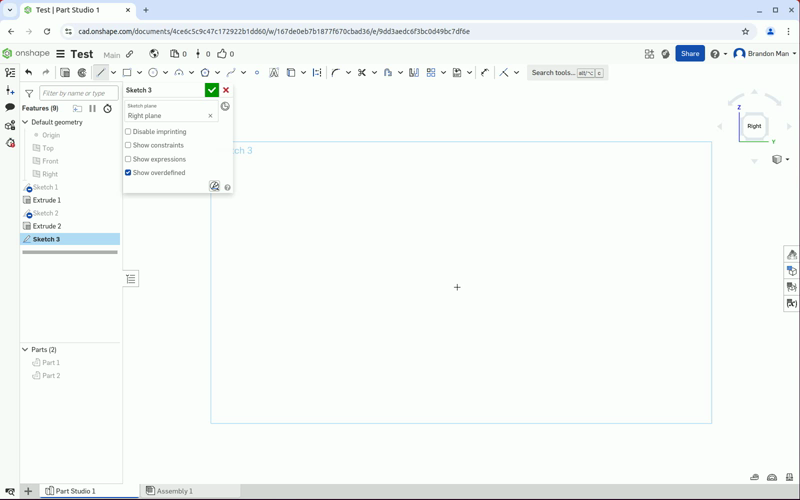
key_up(shift)
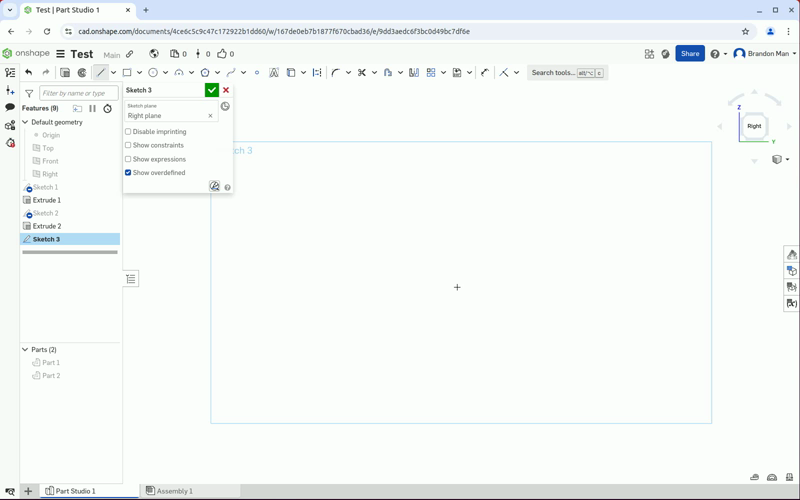
key_down(shift)
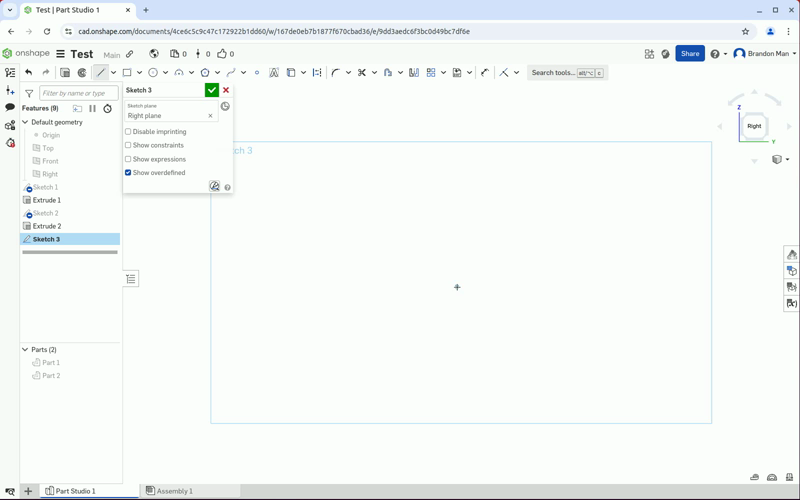
mouse_move(487, 286)
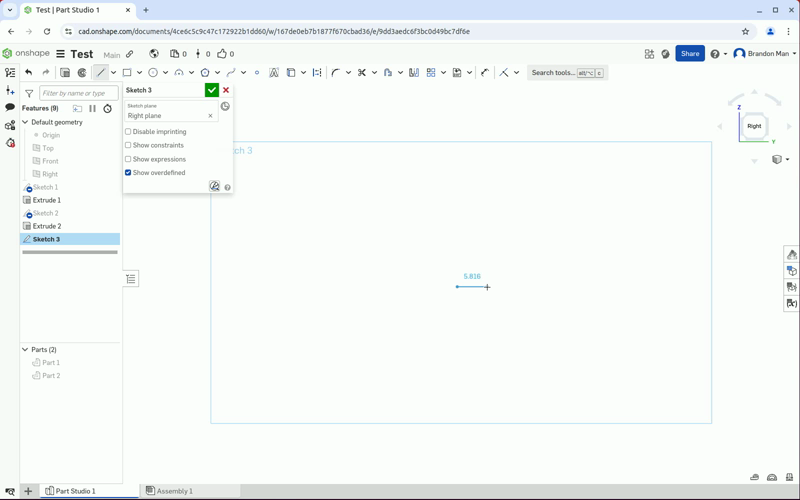
mouse_move(461, 286)
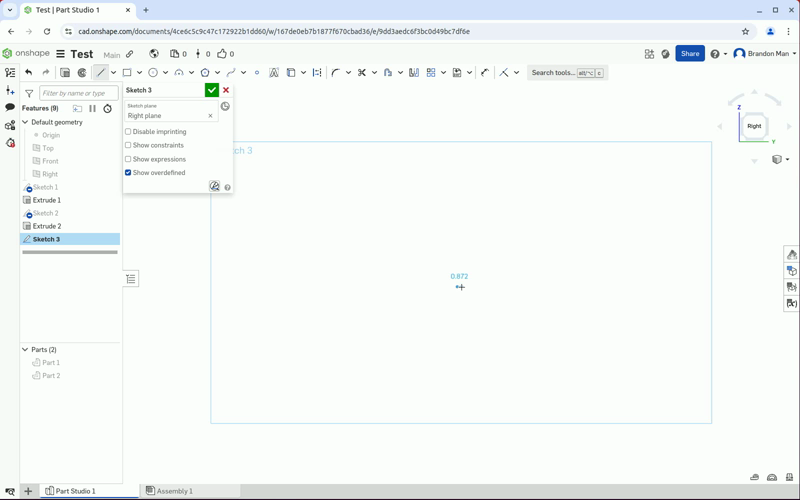
scroll(6)
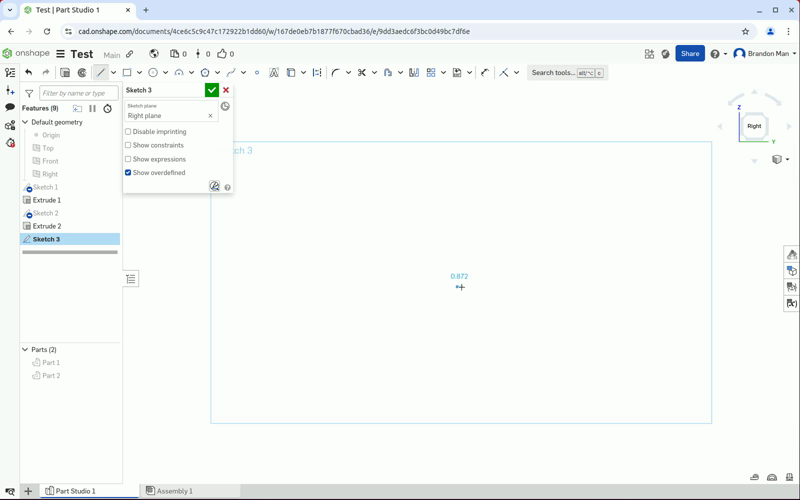
scroll(6)
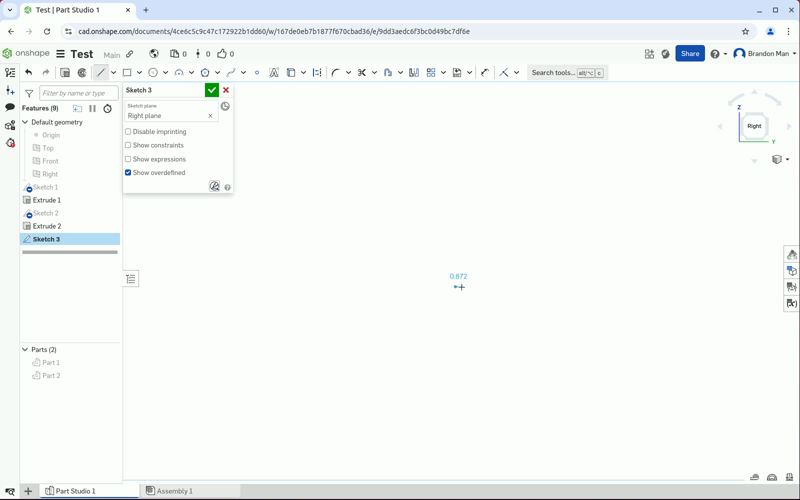
scroll(6)
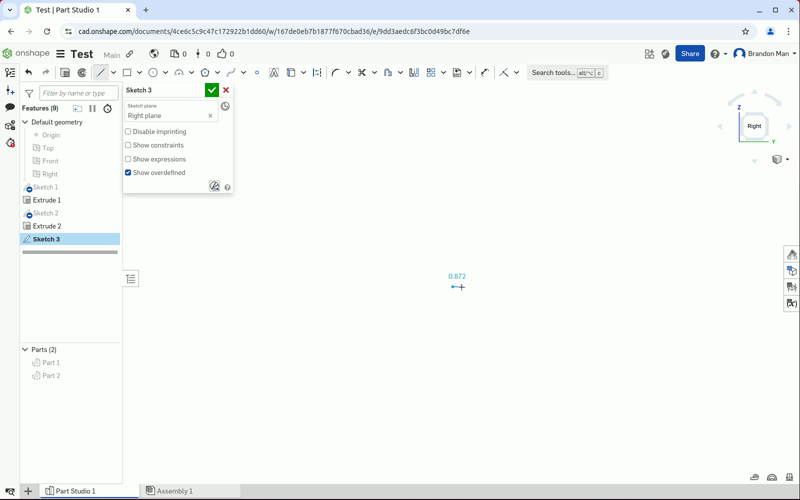
scroll(6)
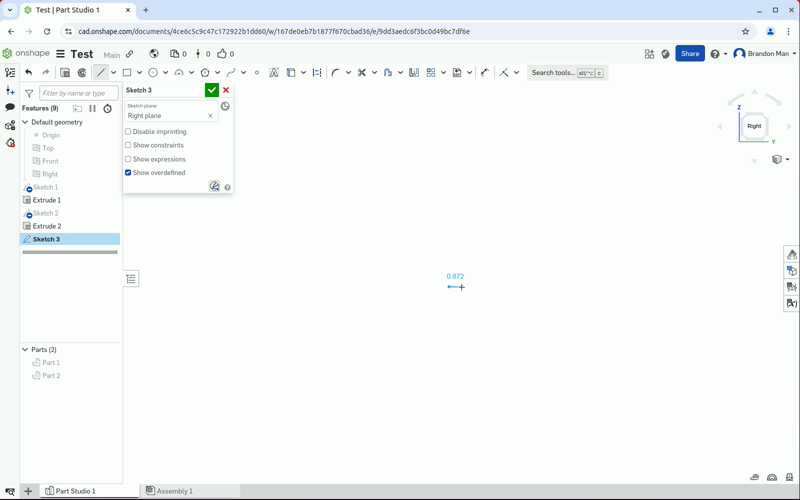
scroll(6)
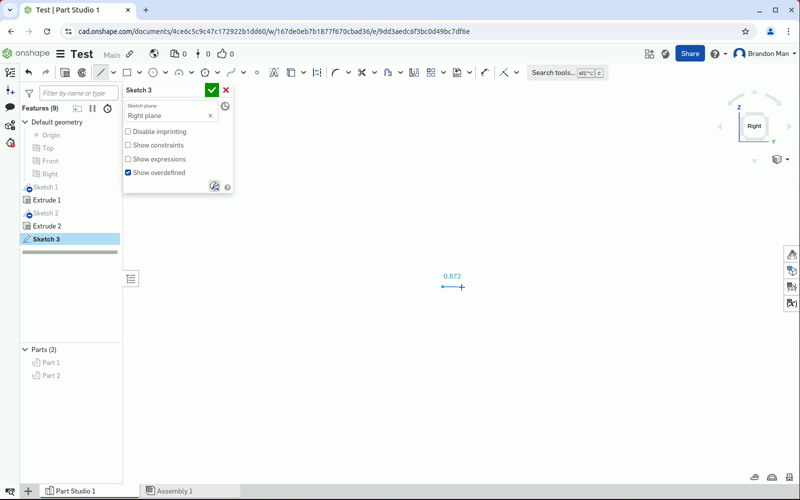
scroll(6)
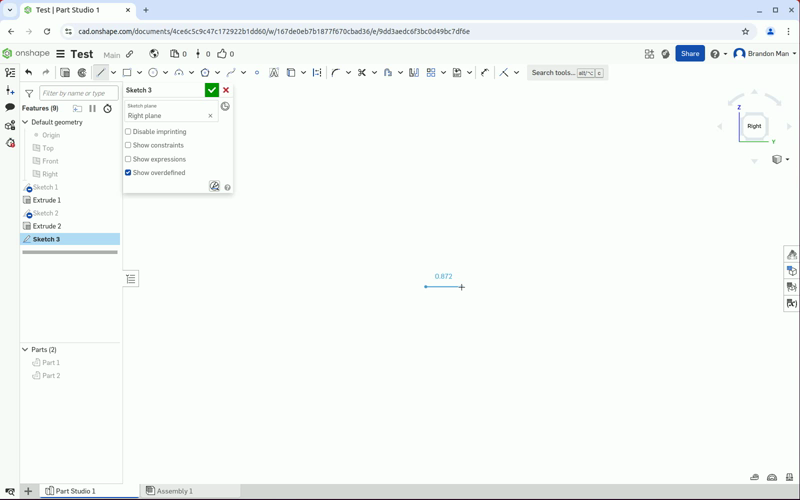
scroll(6)
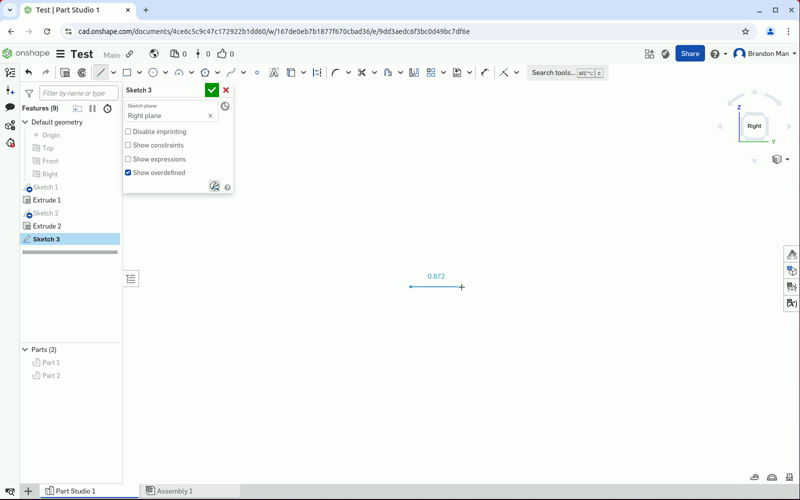
click(461, 286)
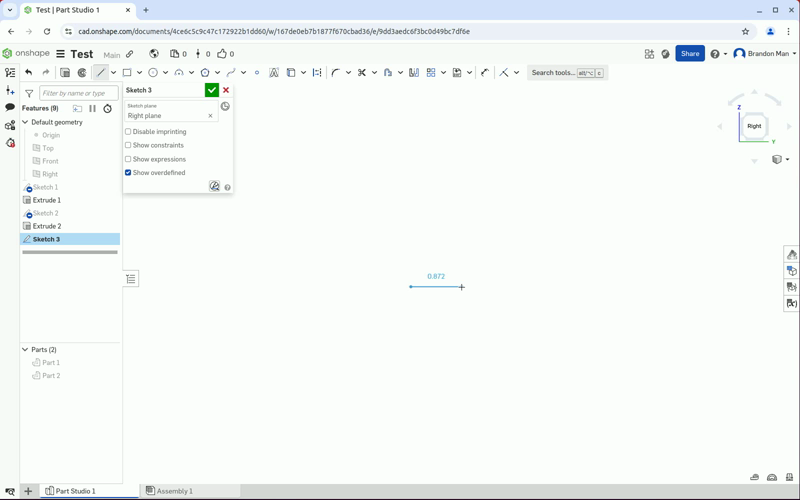
scroll(-6)
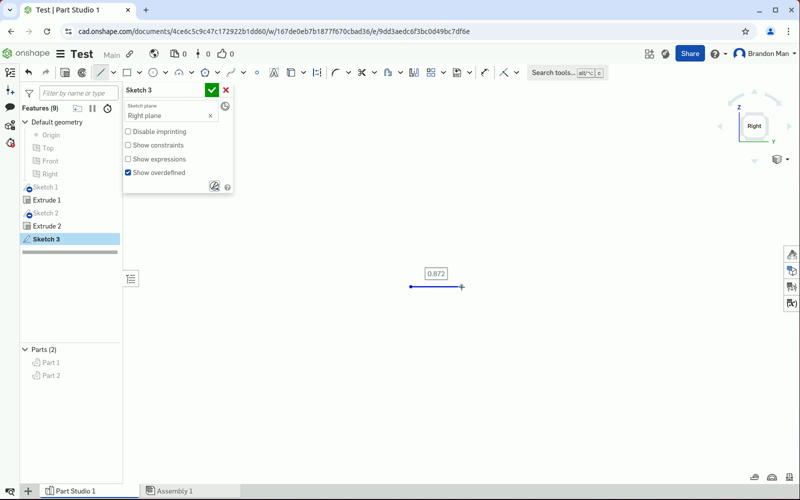
scroll(-6)
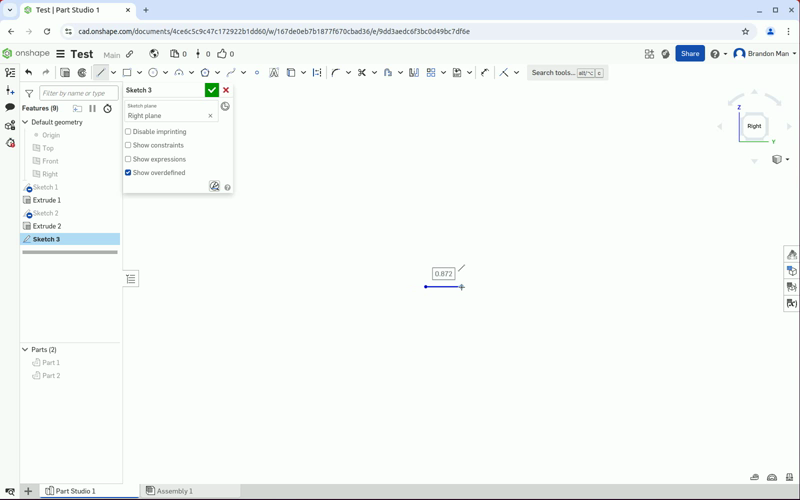
scroll(-6)
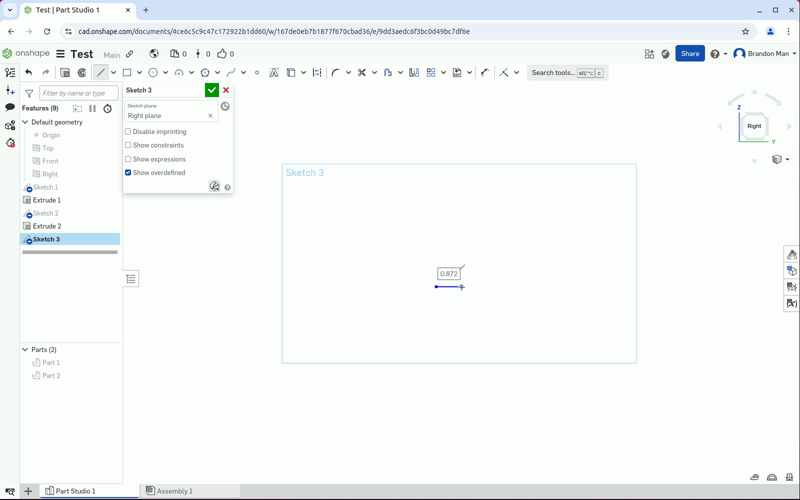
scroll(-6)
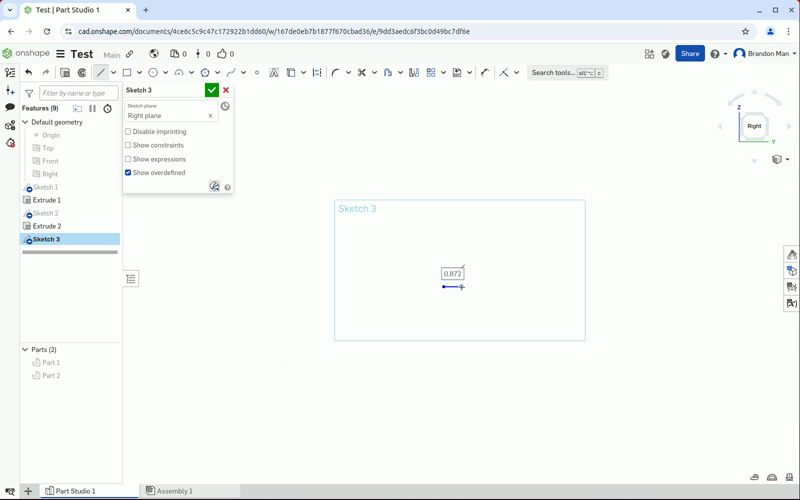
scroll(-6)
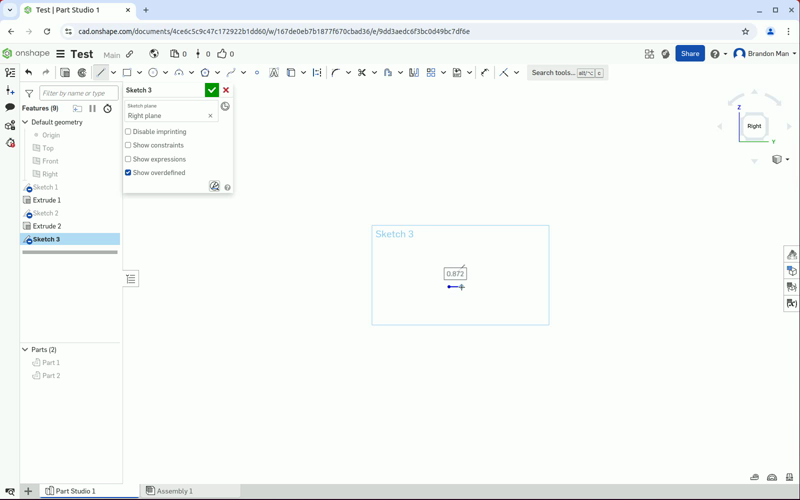
scroll(-6)
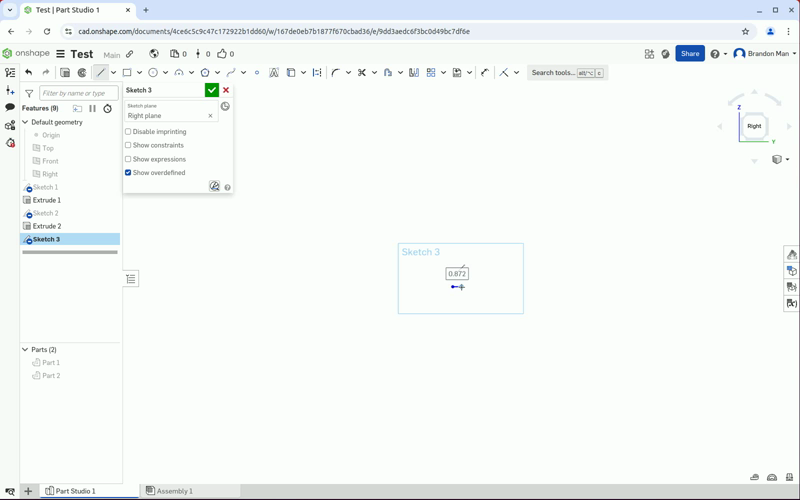
scroll(-6)
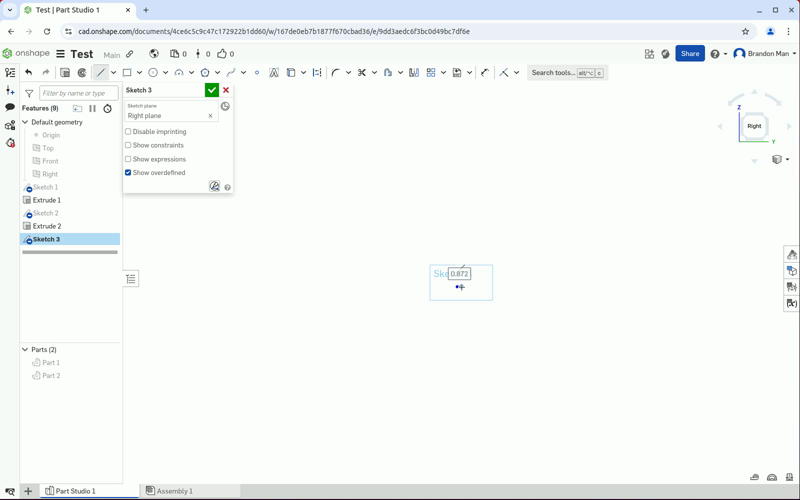
key_up(shift)
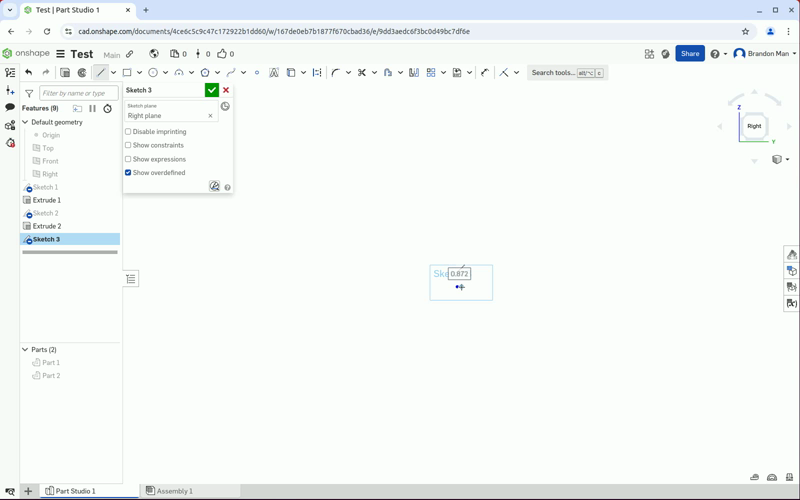
key_down(shift)
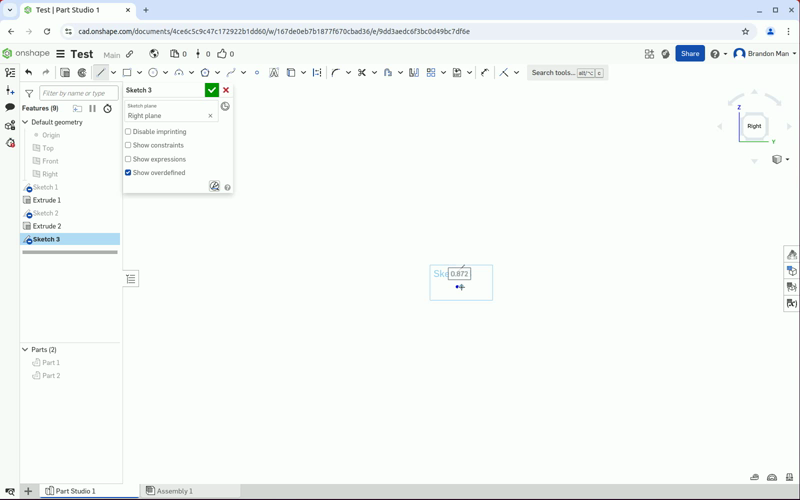
mouse_move(492, 286)
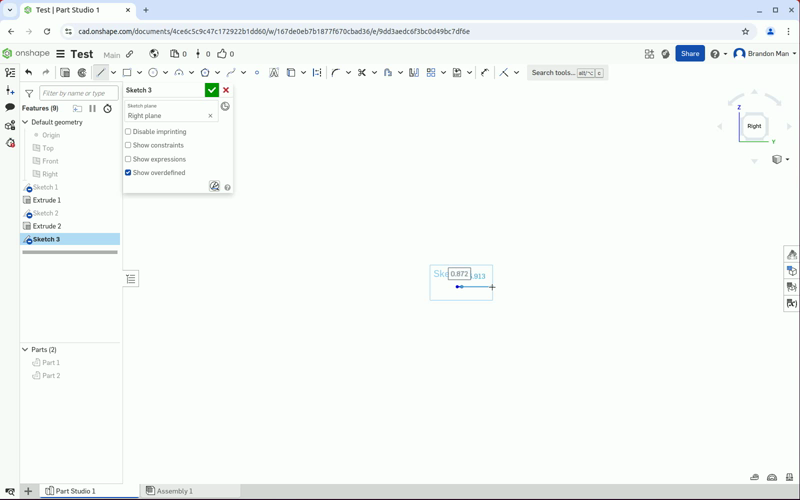
mouse_move(461, 277)
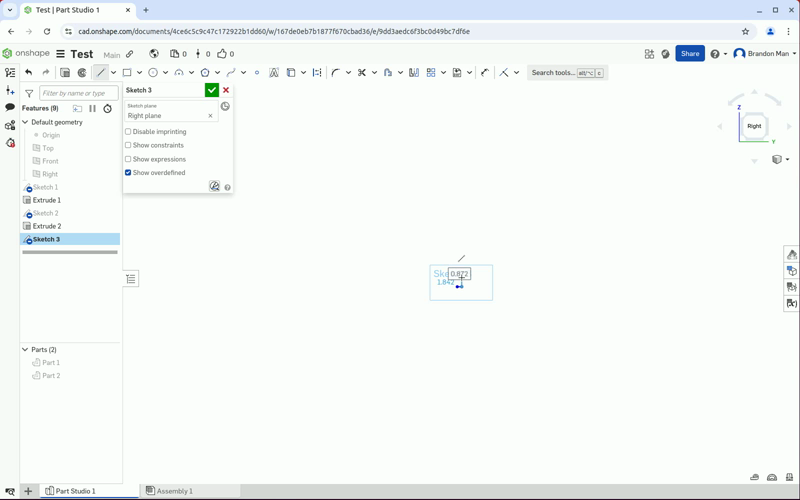
click(461, 277)
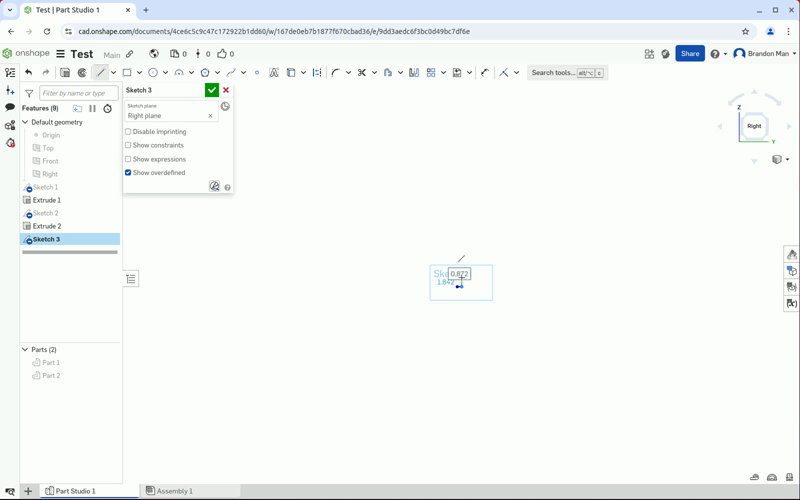
key_up(shift)
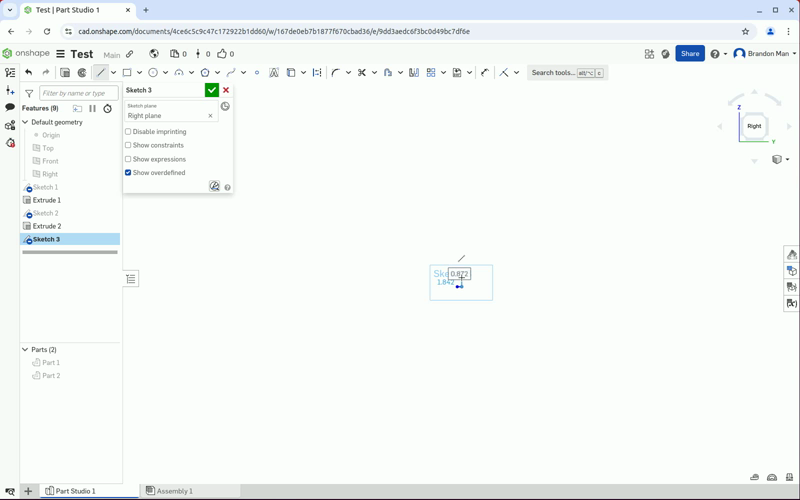
key_down(shift)
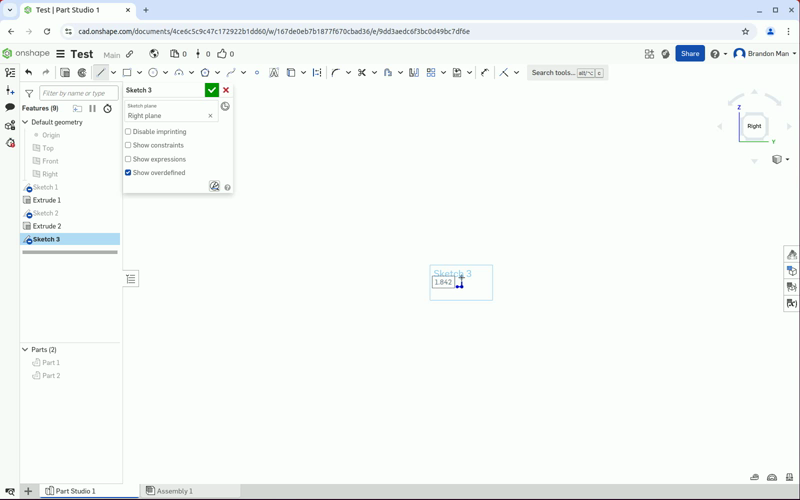
mouse_move(492, 277)
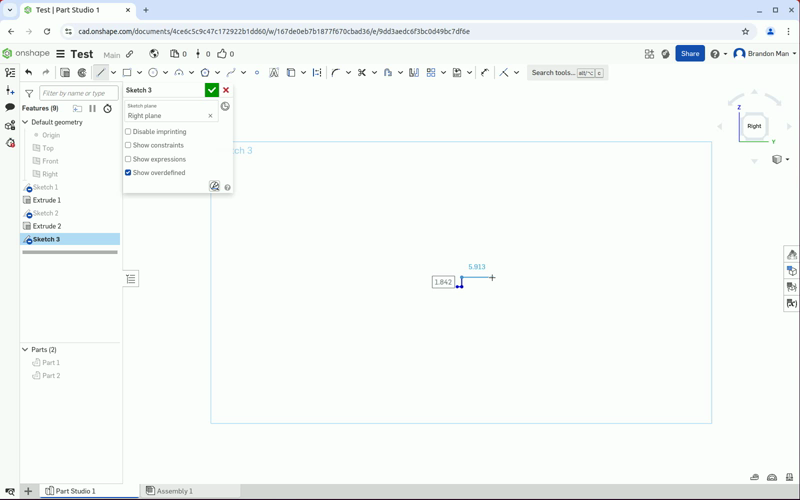
mouse_move(457, 277)
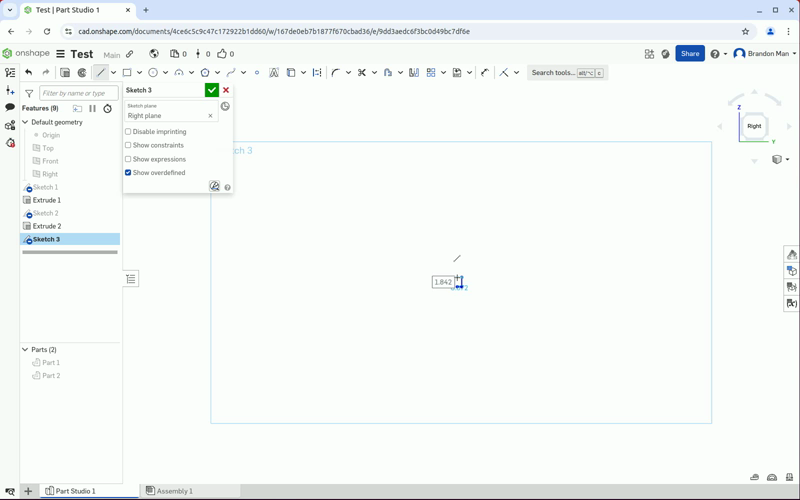
scroll(6)
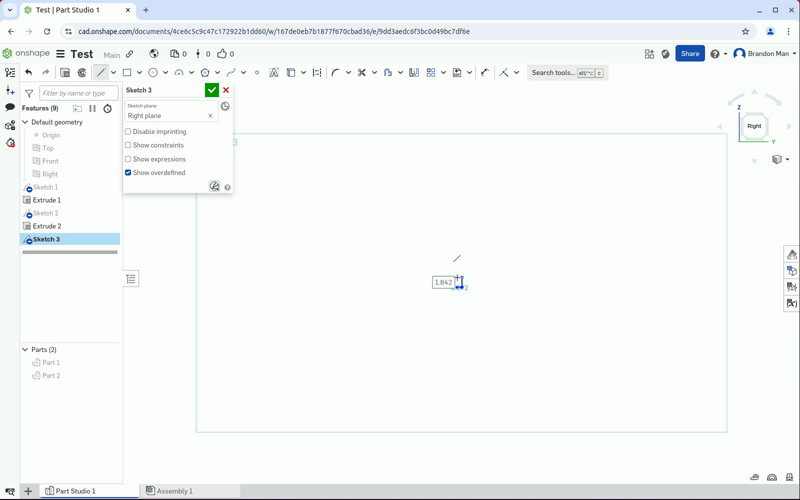
scroll(6)
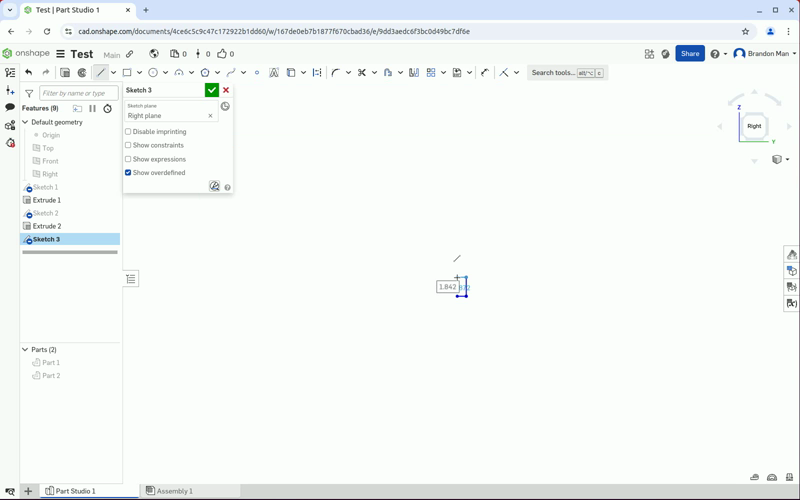
scroll(6)
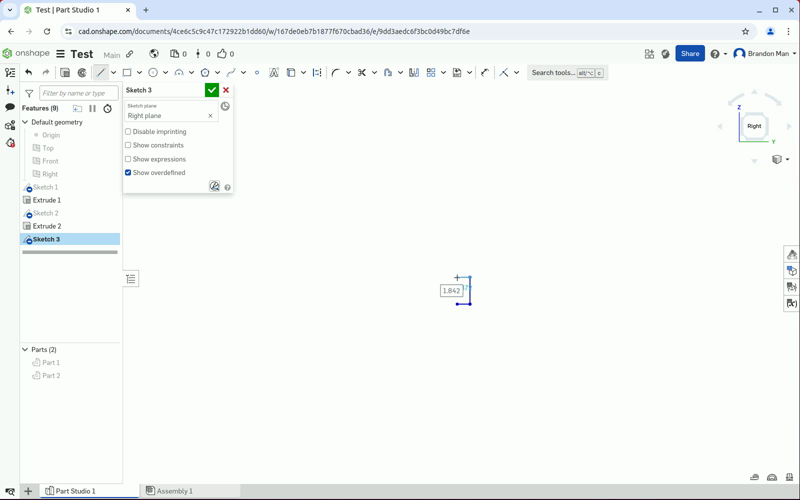
scroll(6)
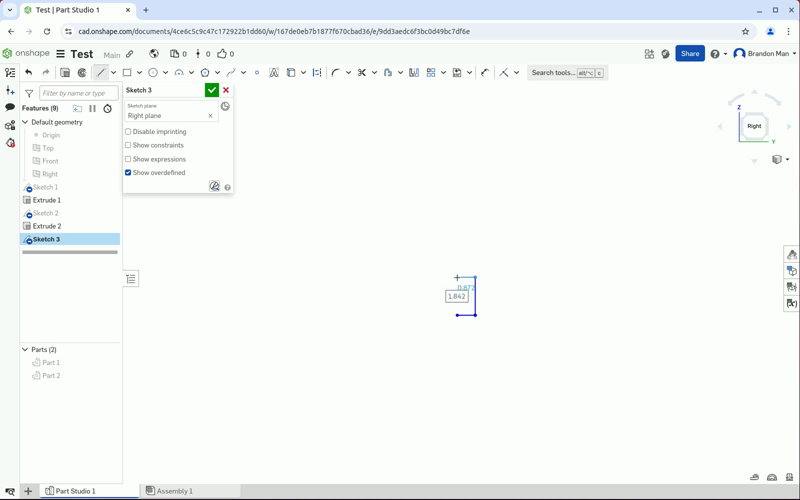
scroll(6)
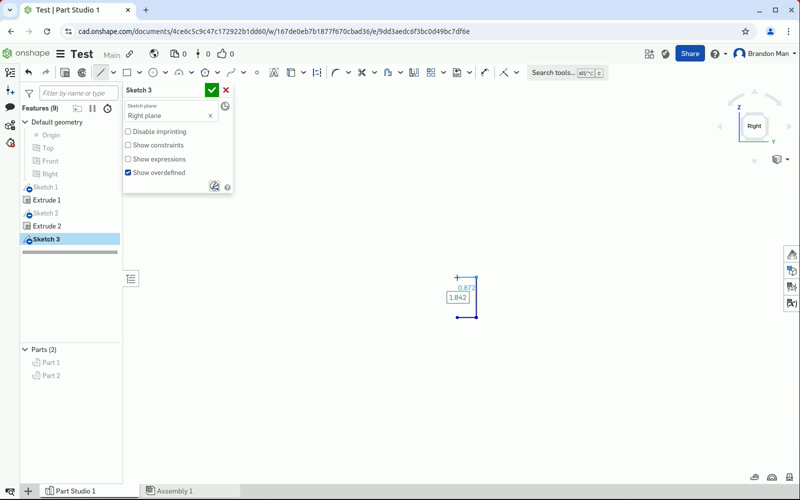
scroll(6)
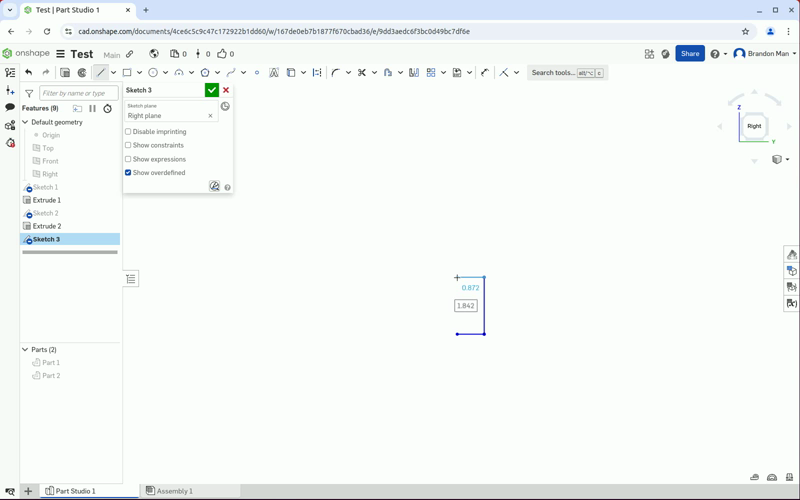
scroll(6)
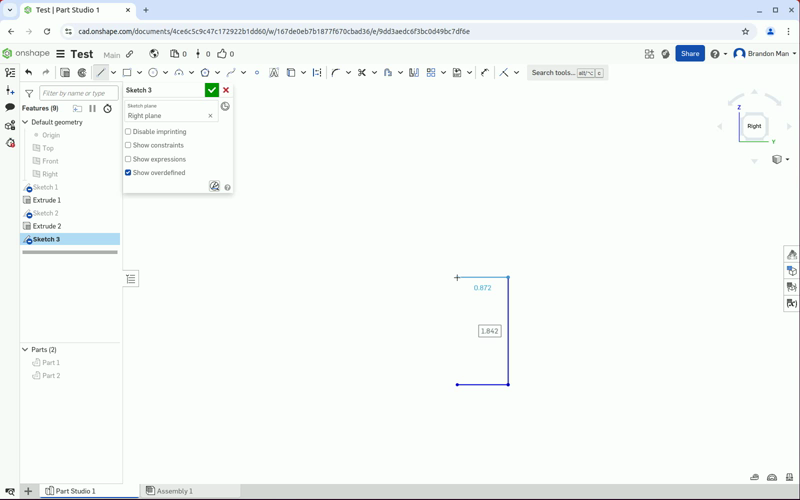
click(457, 277)
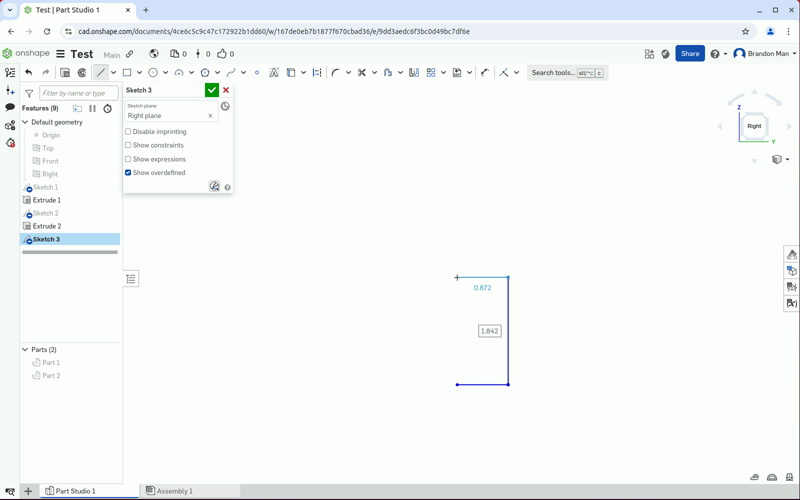
scroll(-6)
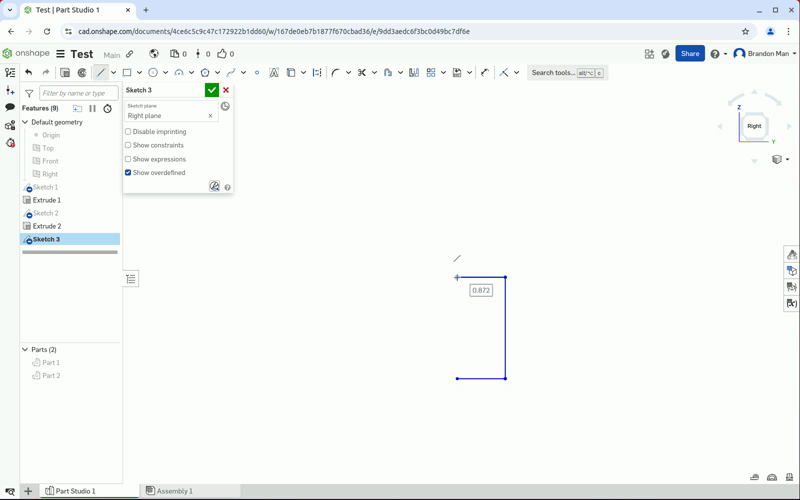
scroll(-6)
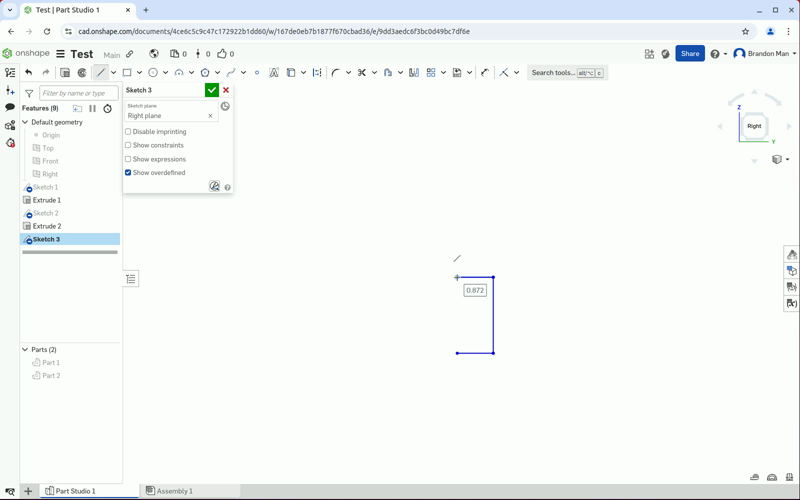
scroll(-6)
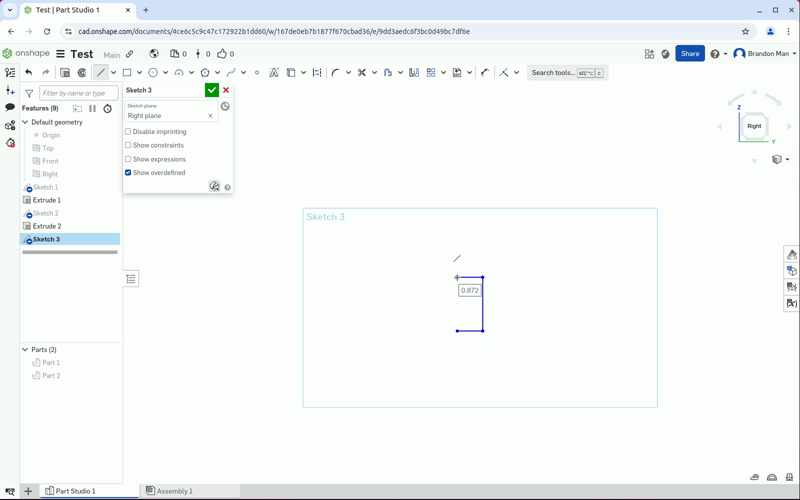
scroll(-6)
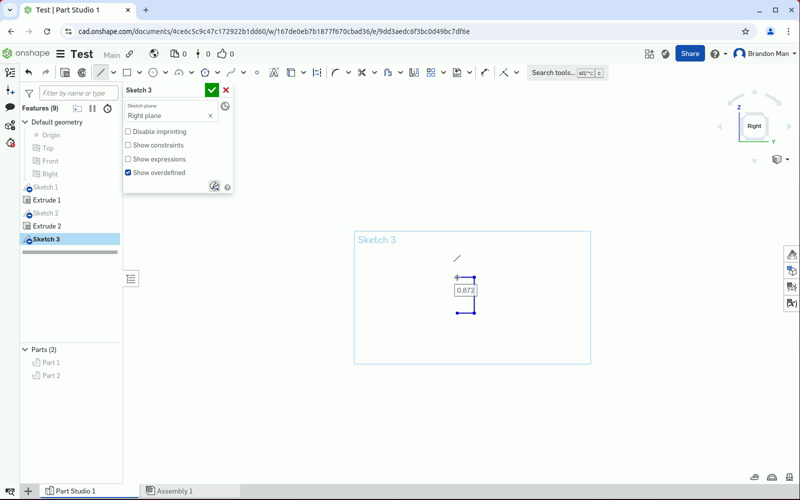
scroll(-6)
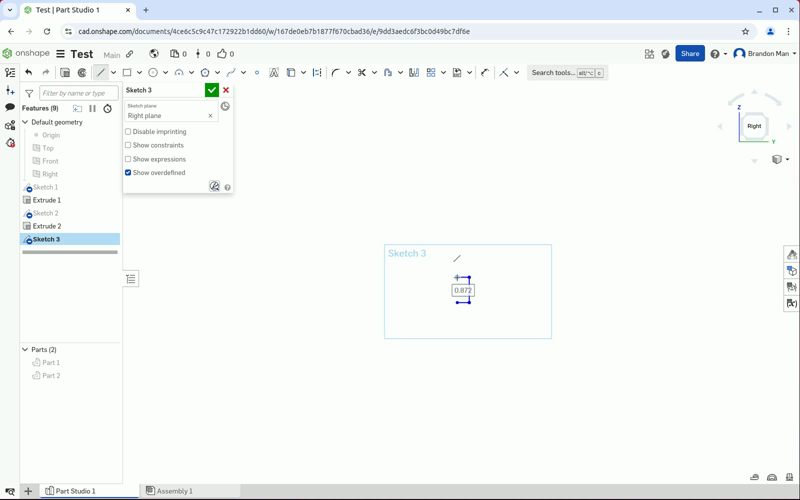
scroll(-6)
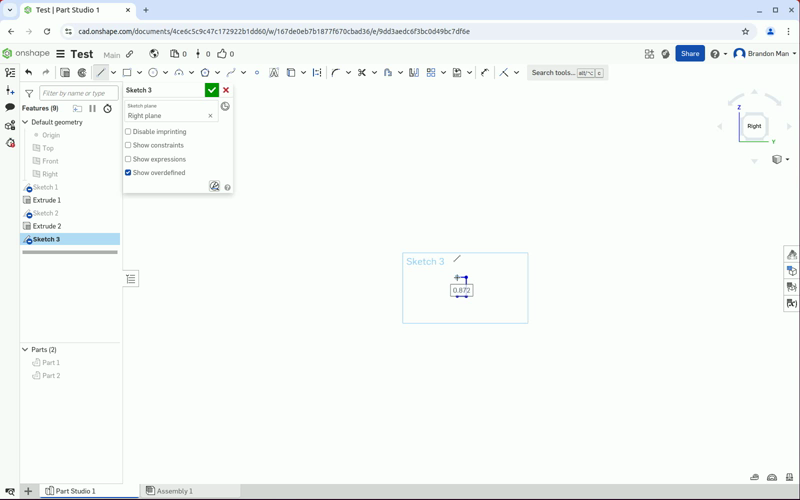
scroll(-6)
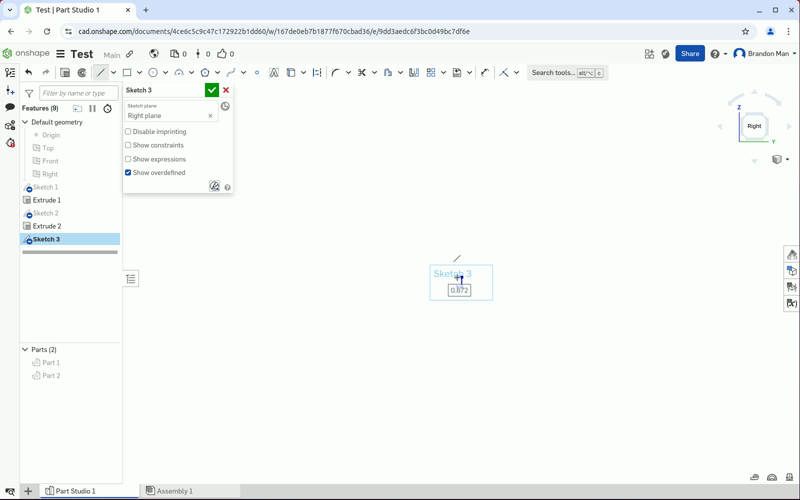
key_up(shift)
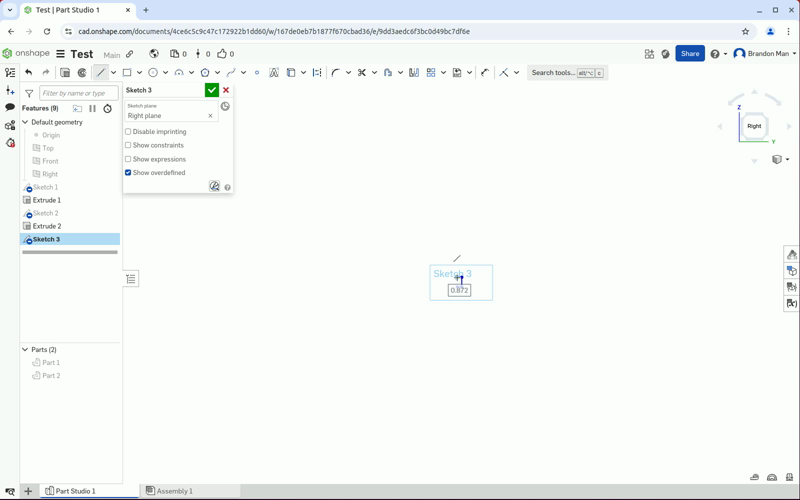
mouse_move(487, 277)
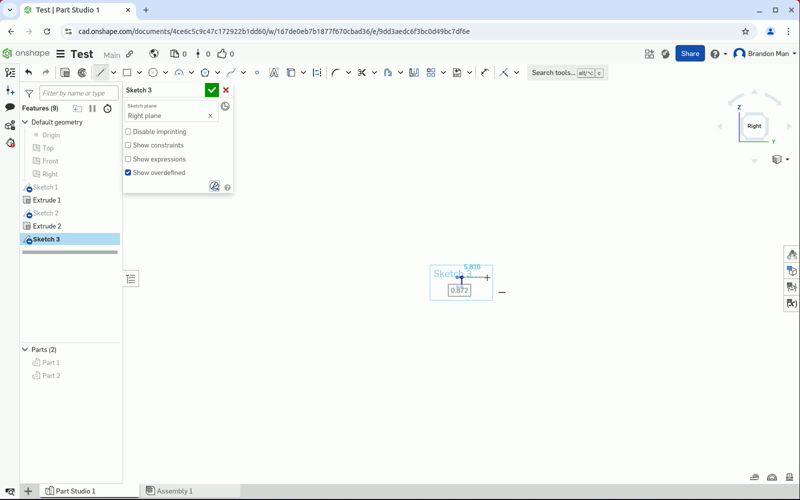
key_down(shift)
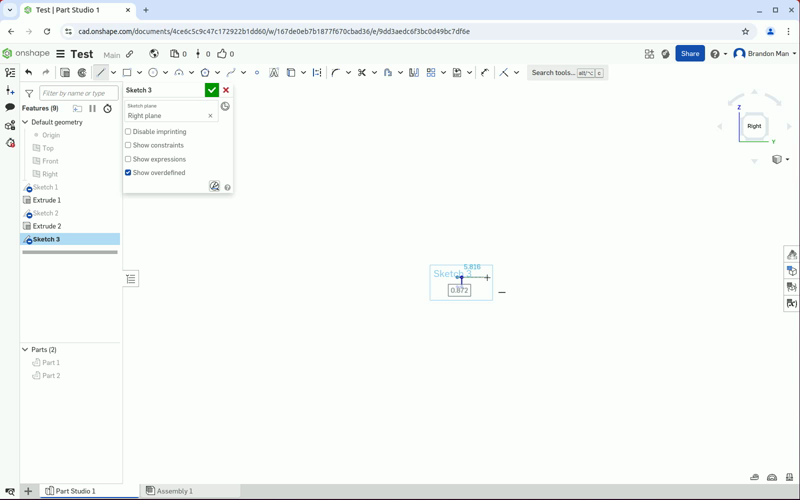
mouse_move(457, 286)
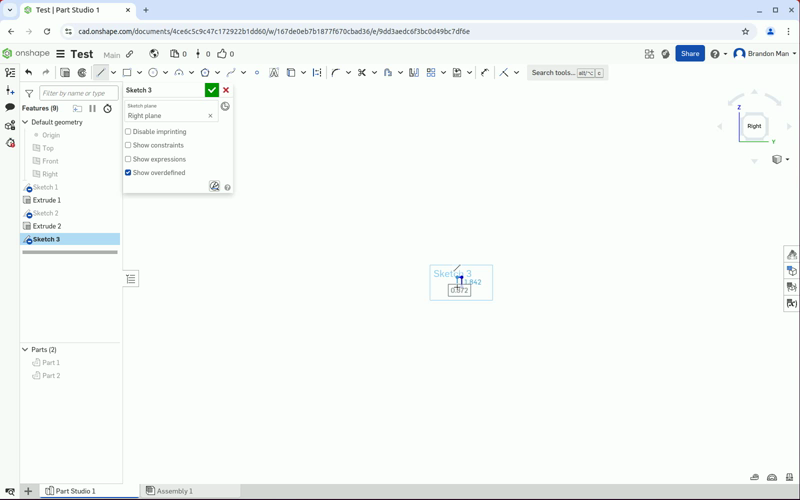
key_up(shift)
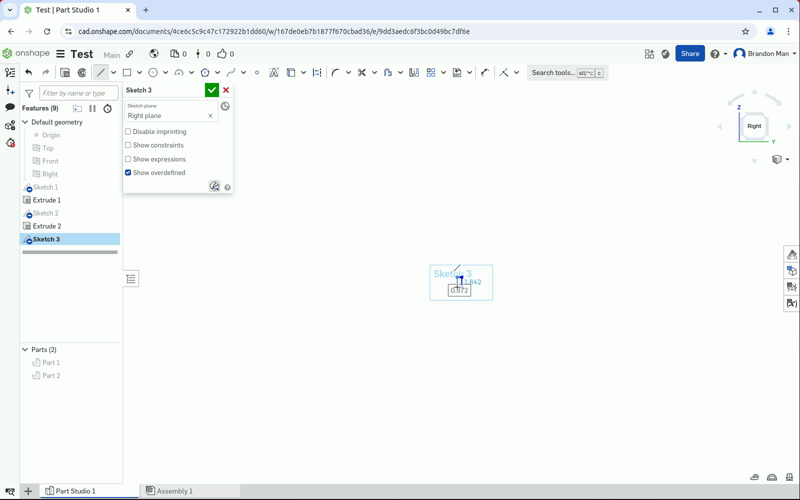
click(457, 286)
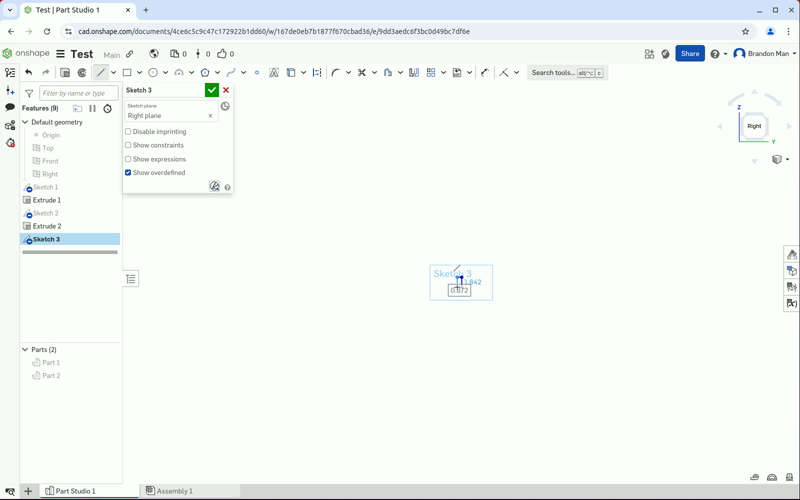
key(esc)
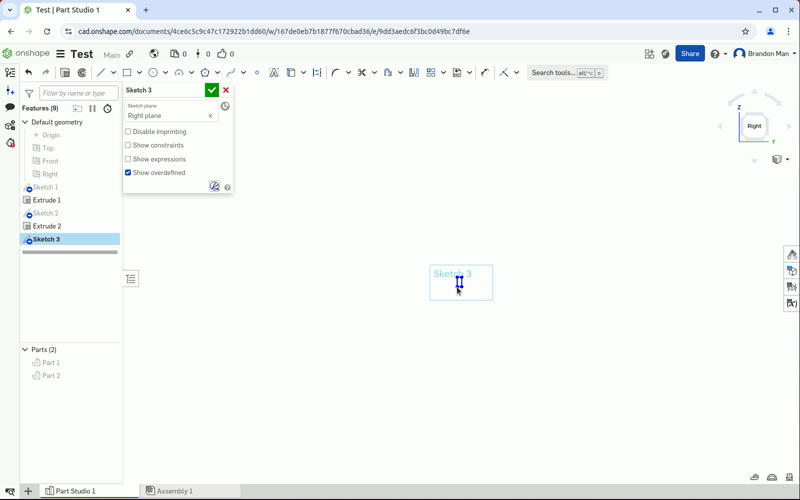
mouse_move(459, 280)
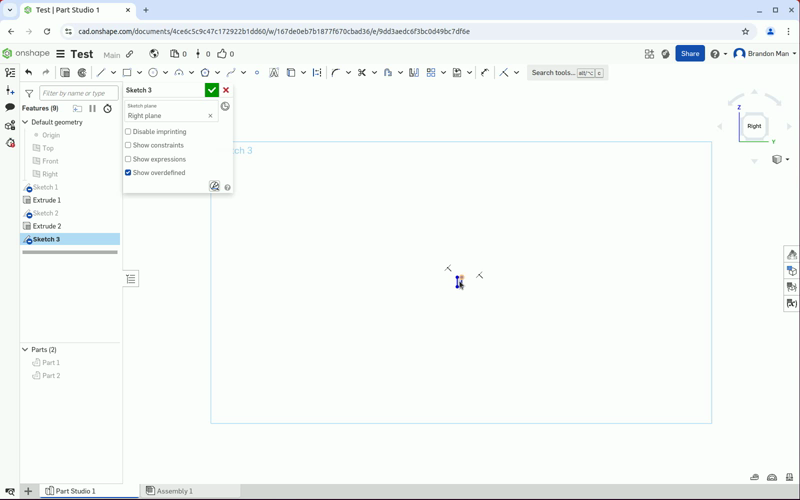
scroll(6)
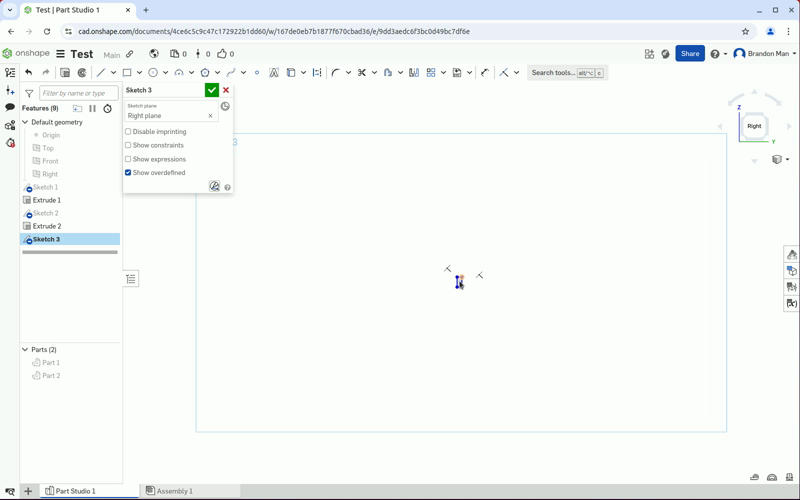
scroll(6)
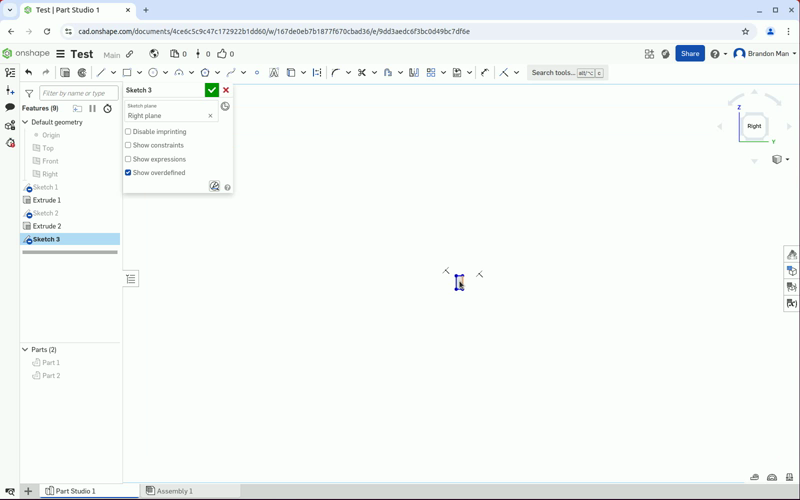
scroll(6)
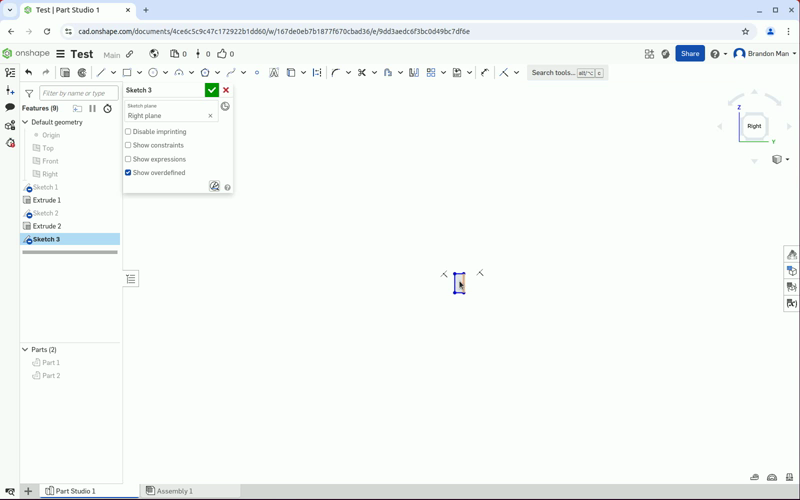
scroll(6)
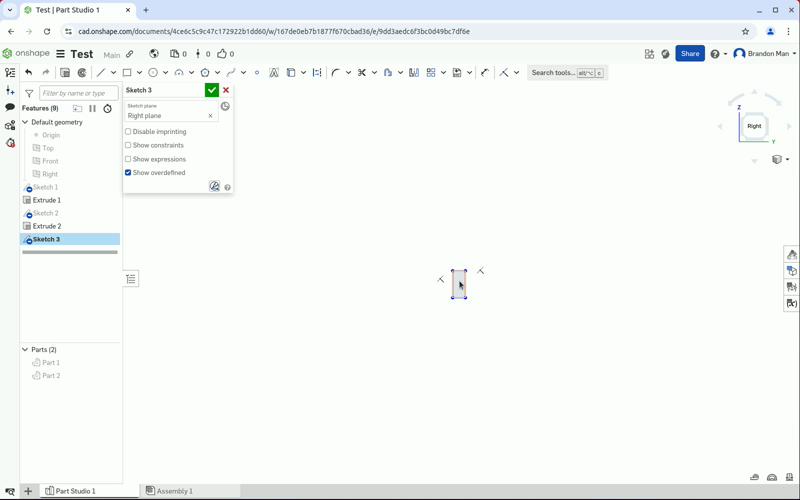
scroll(6)
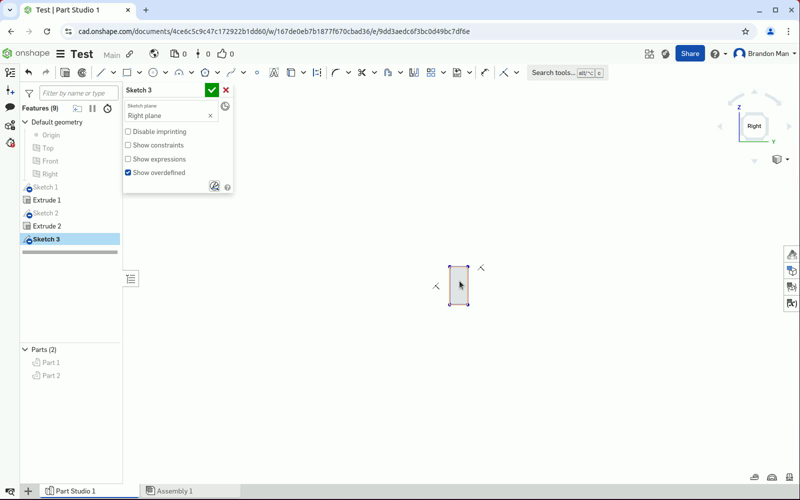
scroll(6)
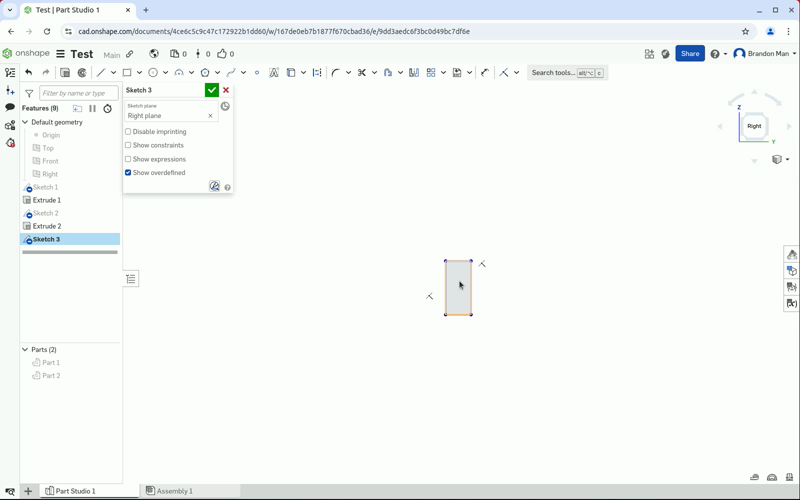
scroll(6)
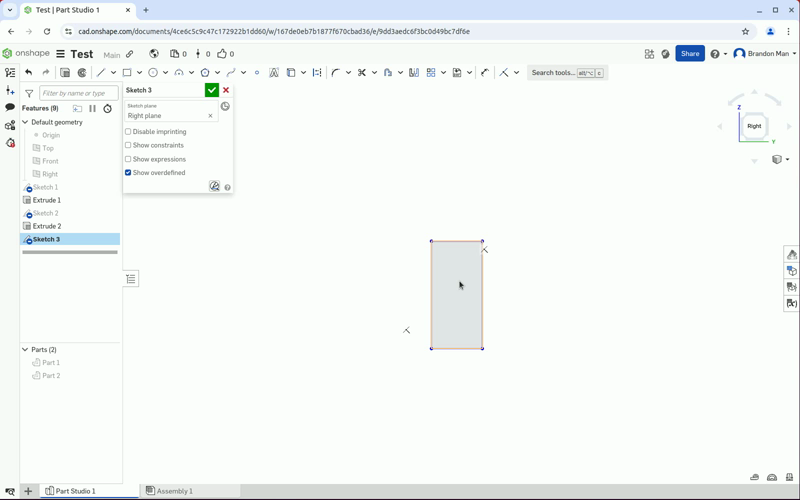
click(459, 280)
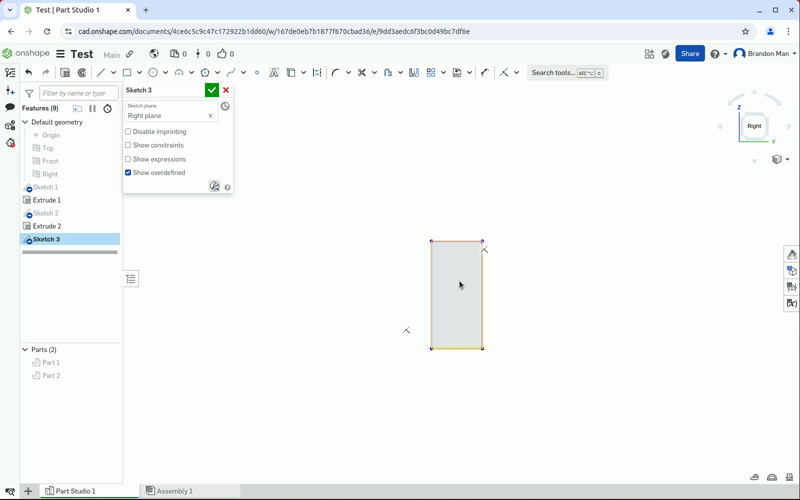
scroll(-6)
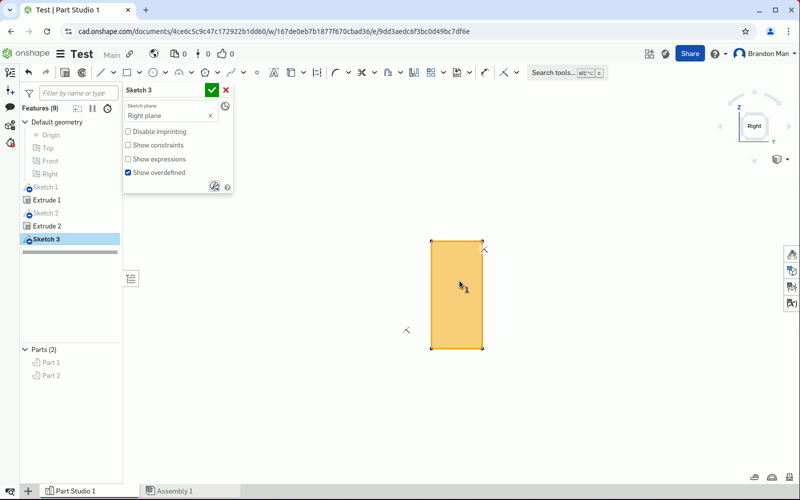
scroll(-6)
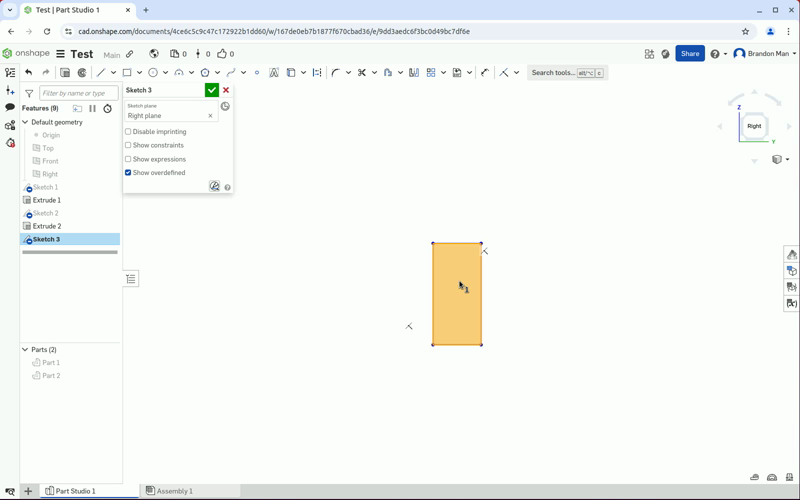
scroll(-6)
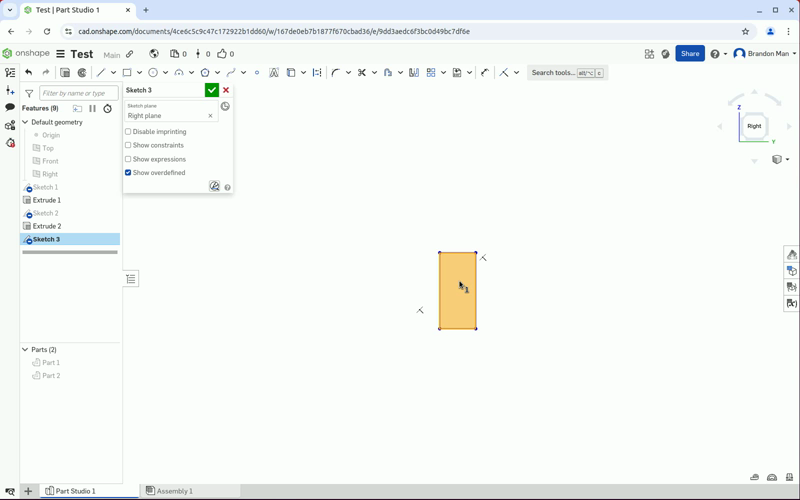
scroll(-6)
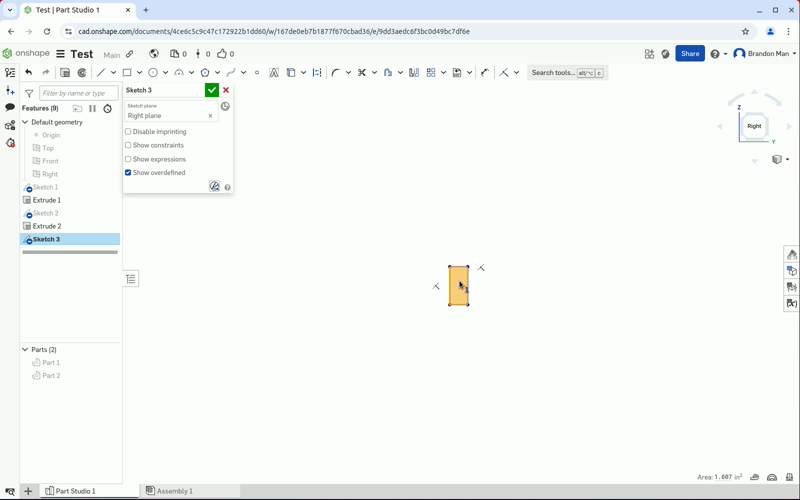
scroll(-6)
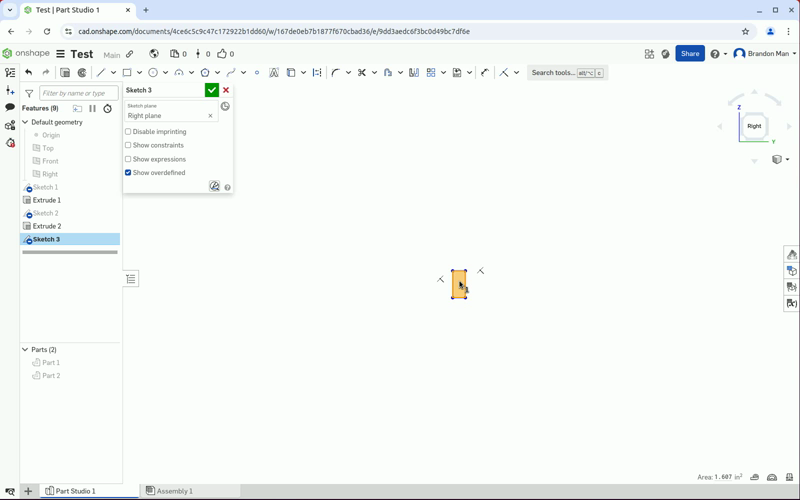
scroll(-6)
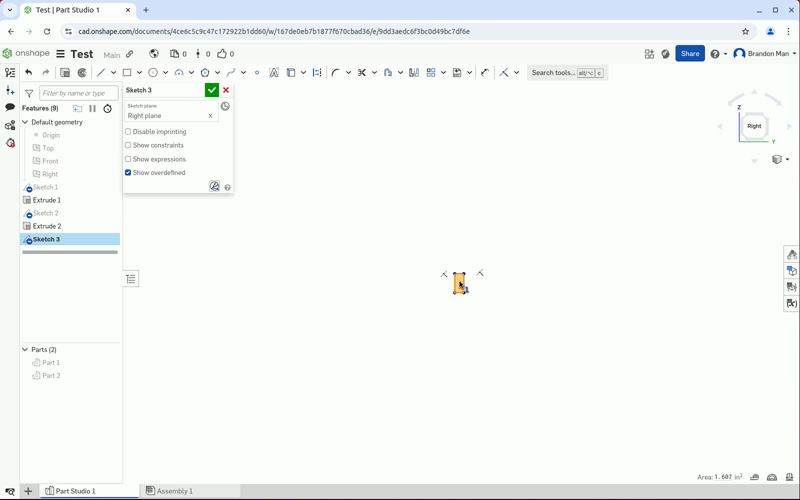
scroll(-6)
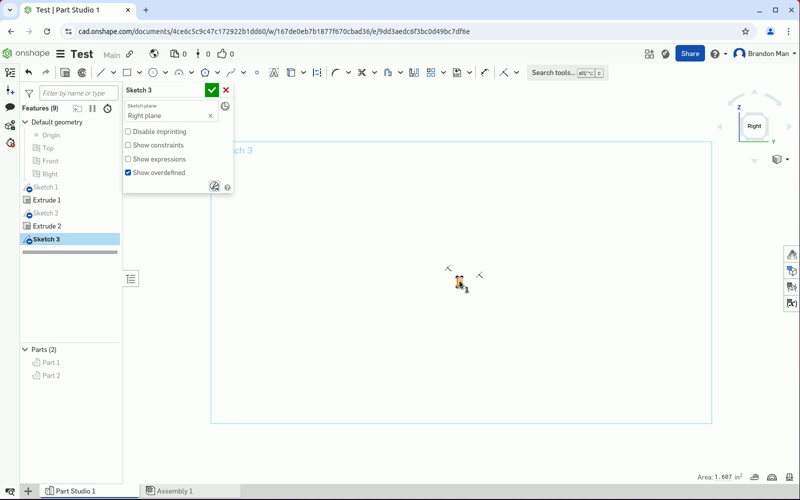
mouse_move(73, 352)
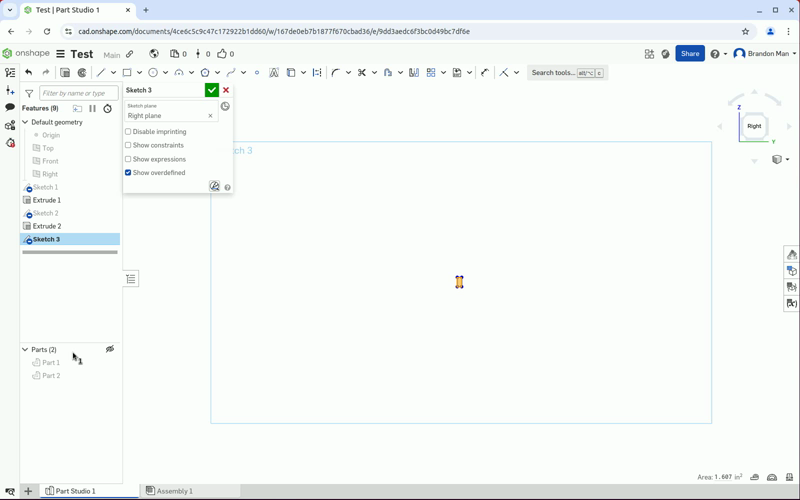
key(shift+y)
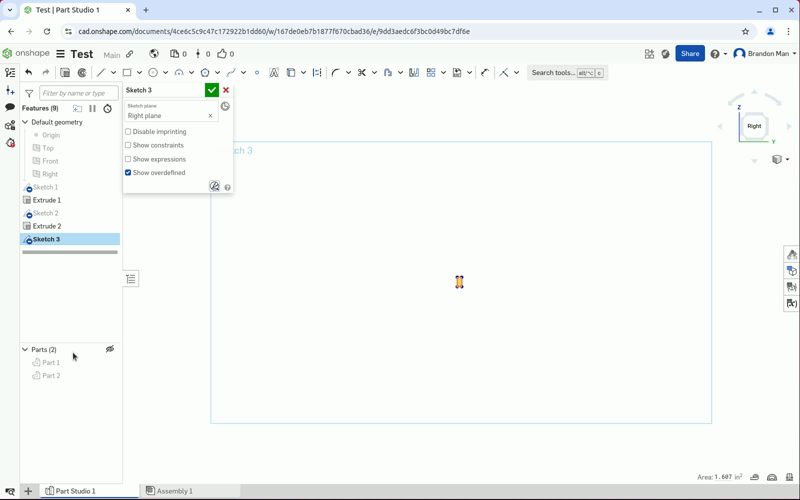
key(shift+e)
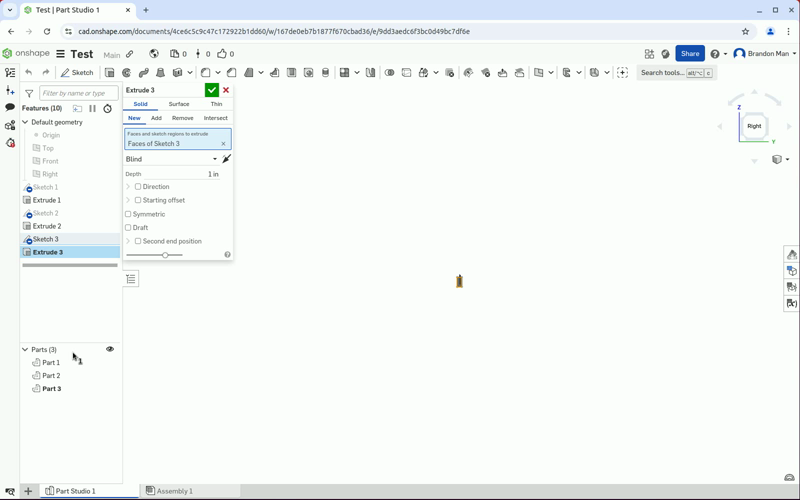
mouse_move(143, 106)
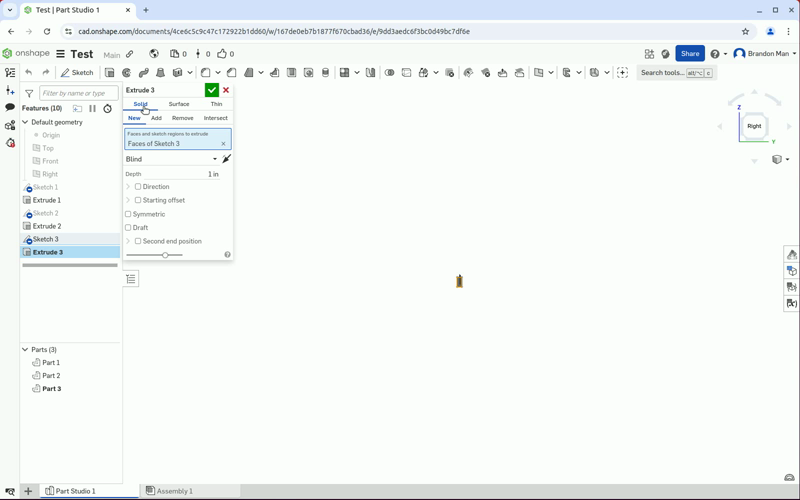
click(143, 106)
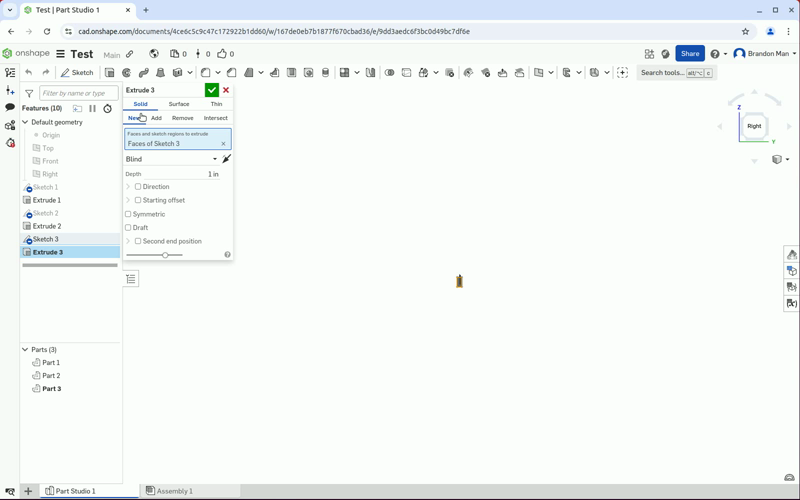
mouse_move(137, 120)
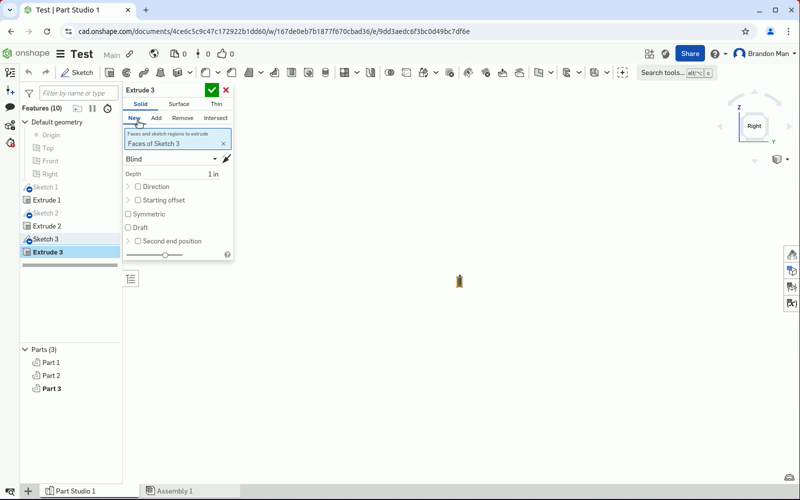
click(137, 120)
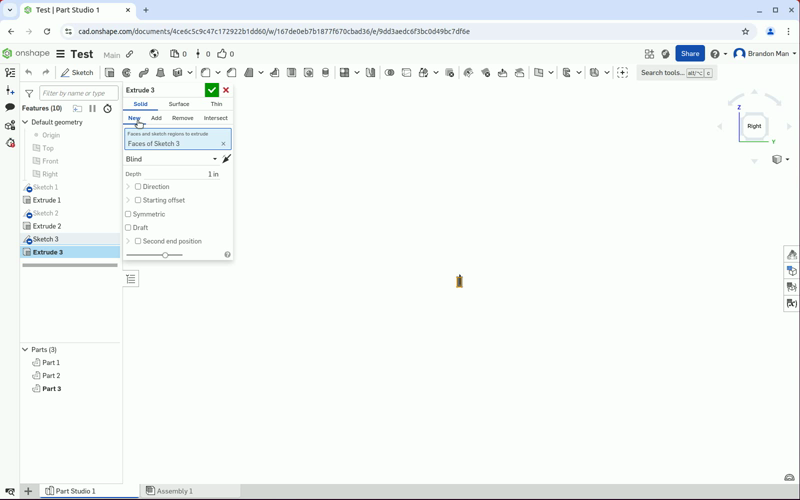
key(tab, 4)
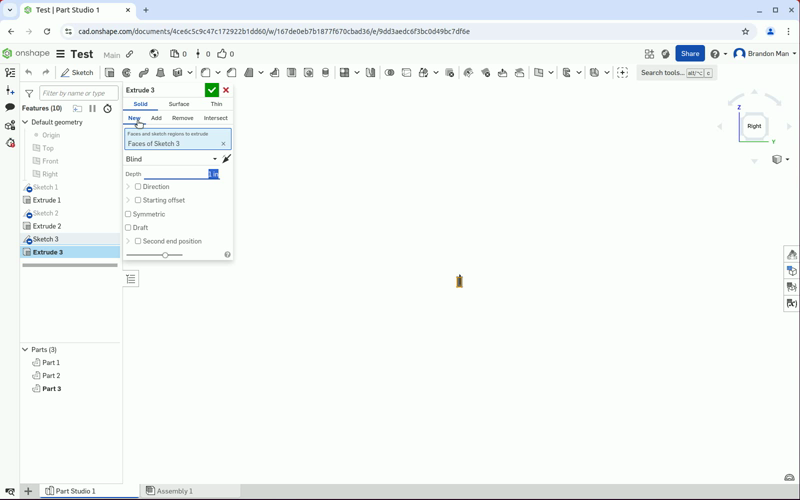
text(23.108)
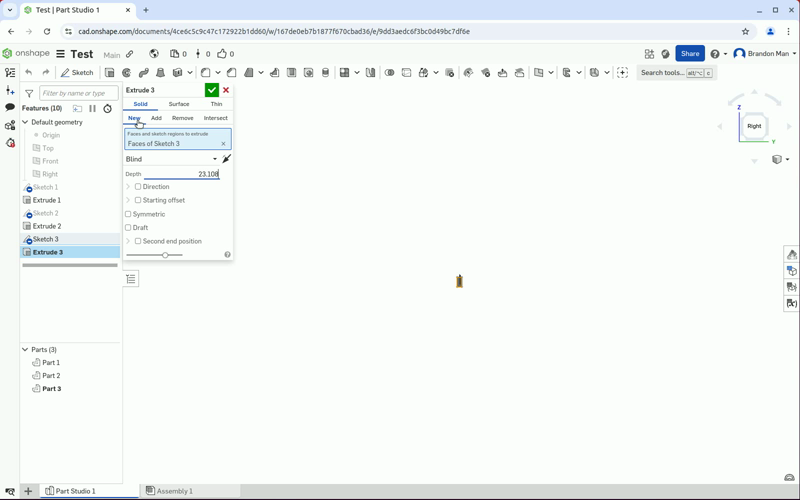
key(enter)
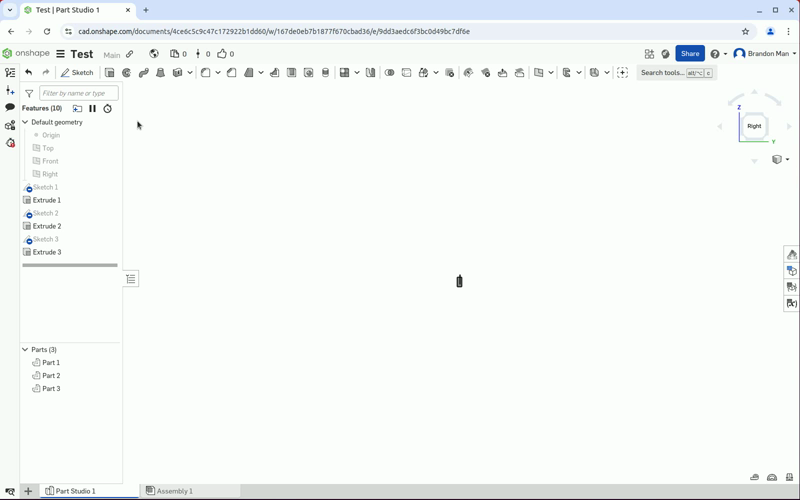
key(shift+h)
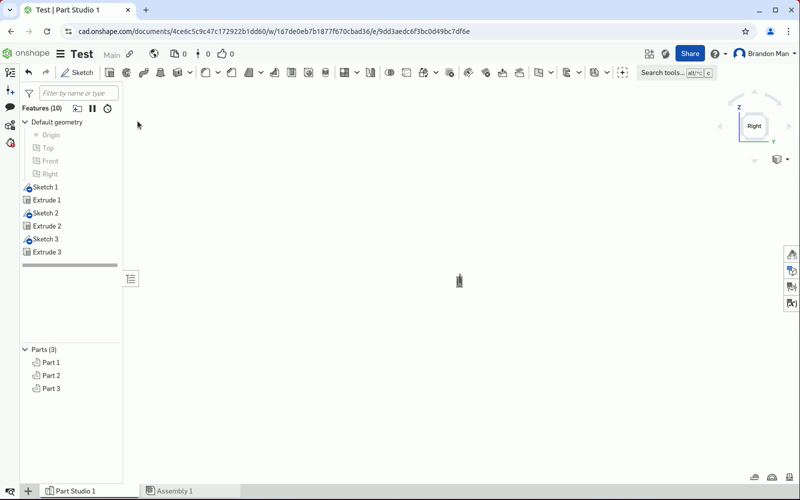
key(shift+h)
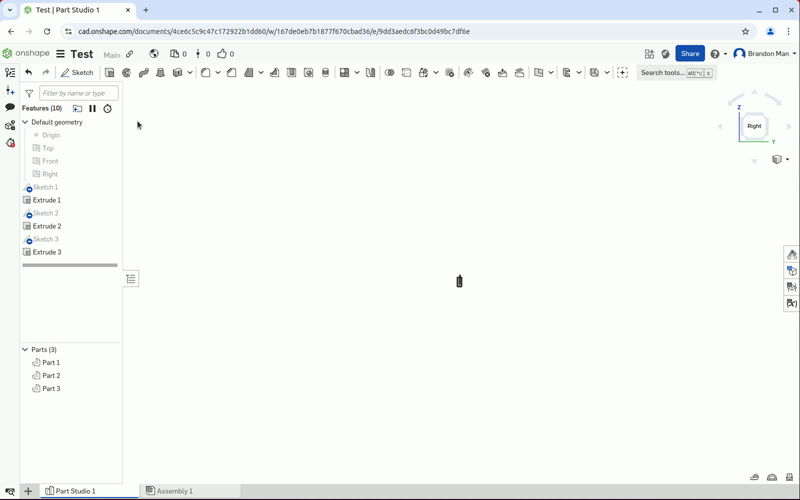
mouse_move(73, 189)
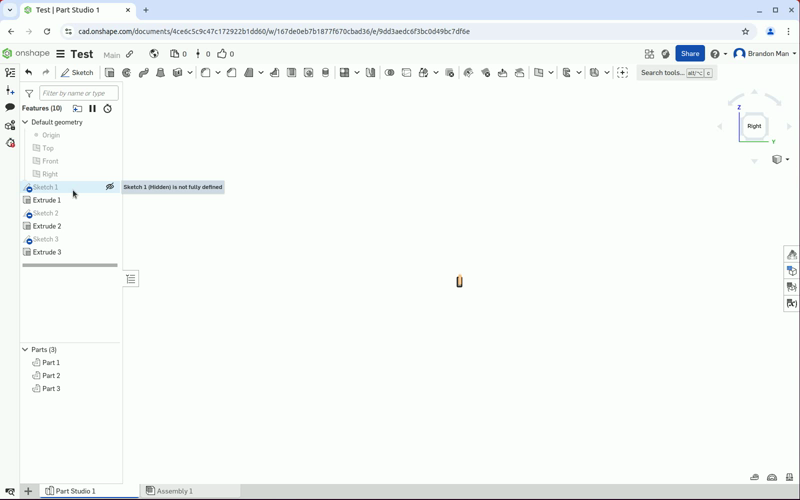
click(73, 189)
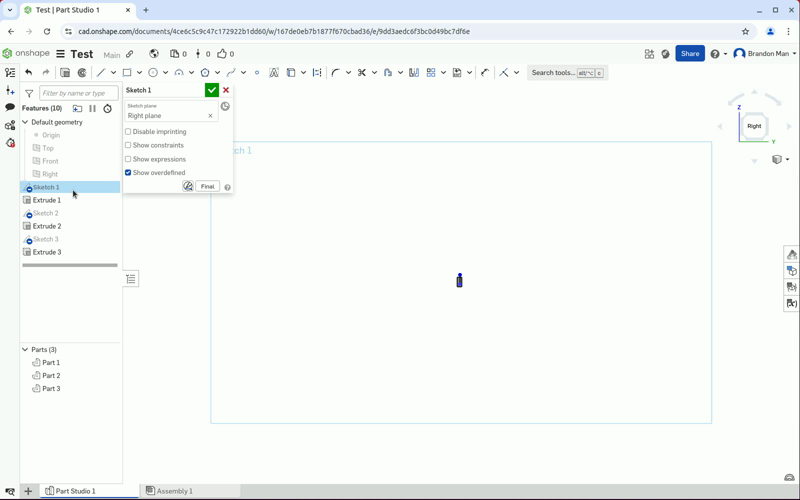
mouse_move(229, 92)
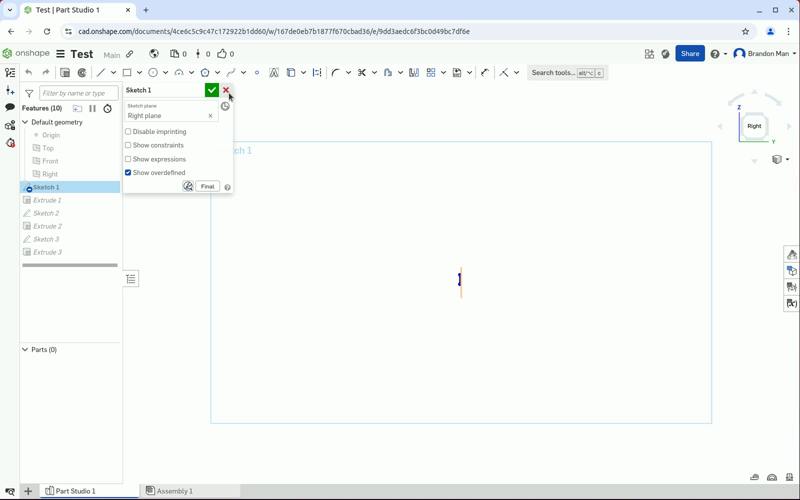
click(229, 92)
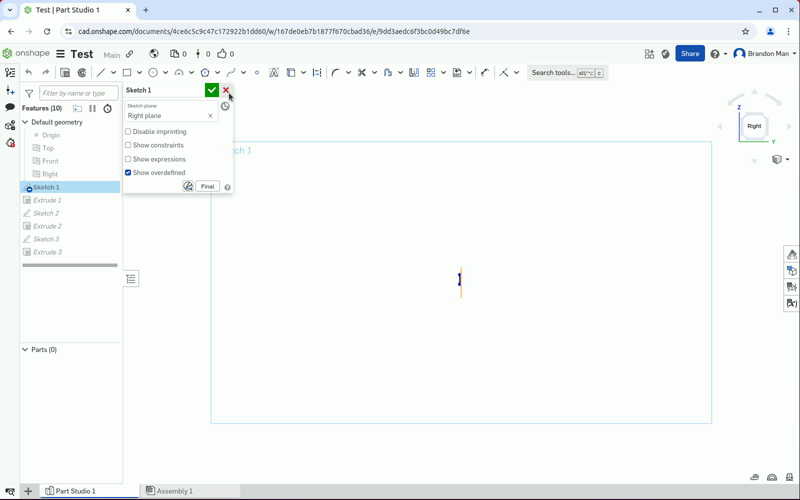
key(shift+s)
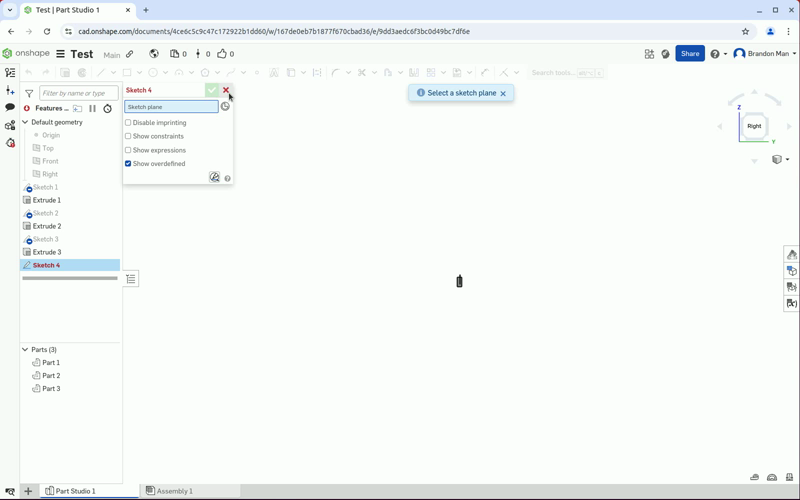
mouse_move(73, 176)
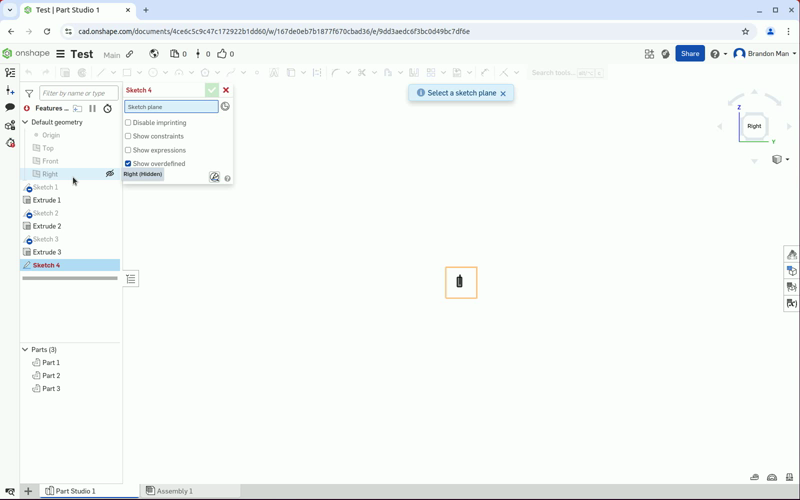
click(73, 176)
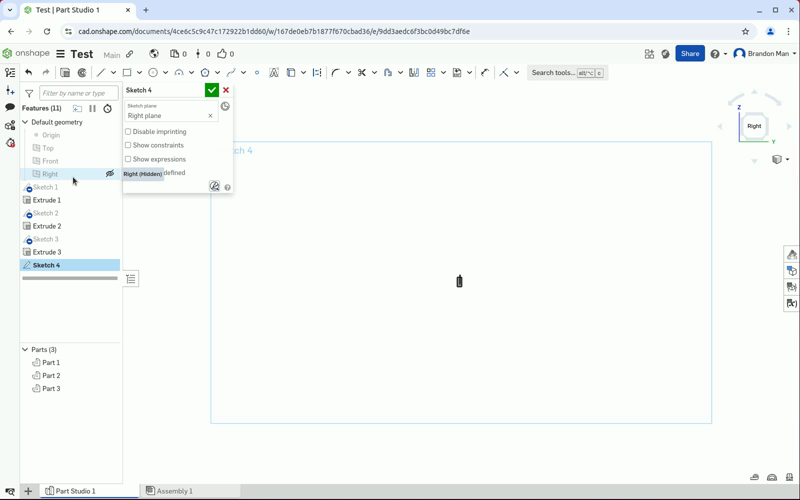
mouse_move(73, 352)
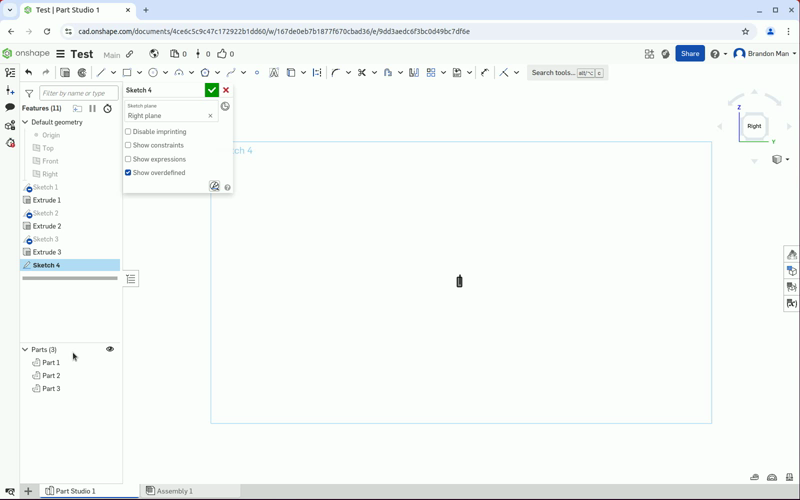
key(y)
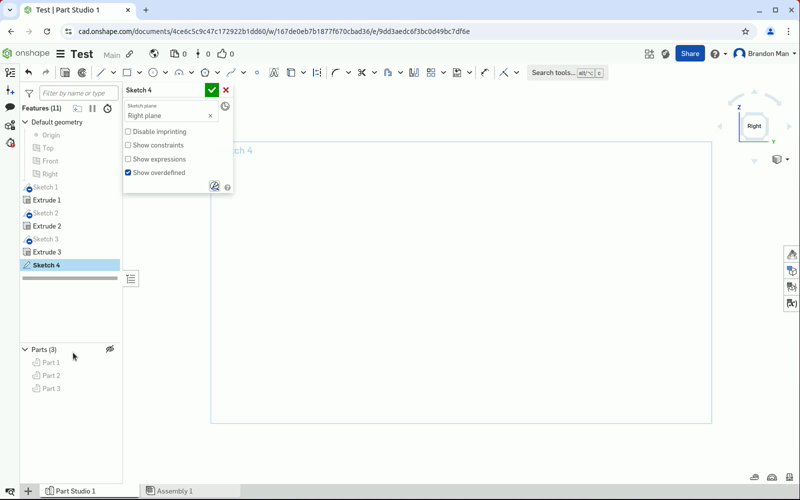
key(l)
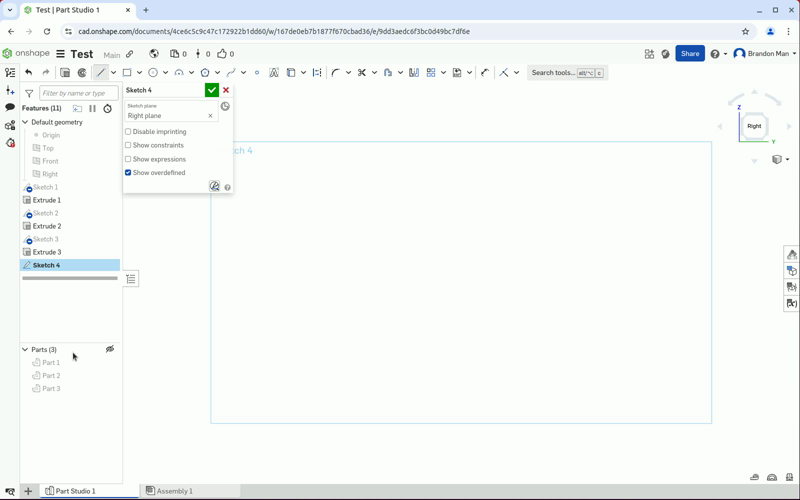
key_down(shift)
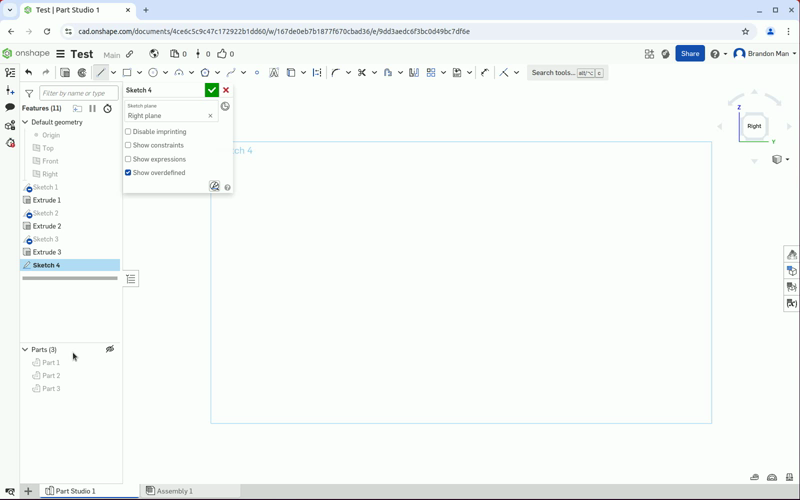
mouse_move(459, 284)
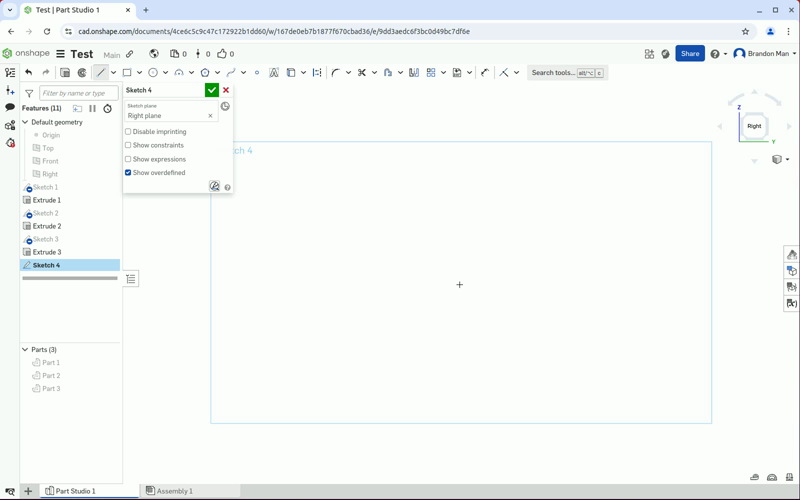
click(459, 284)
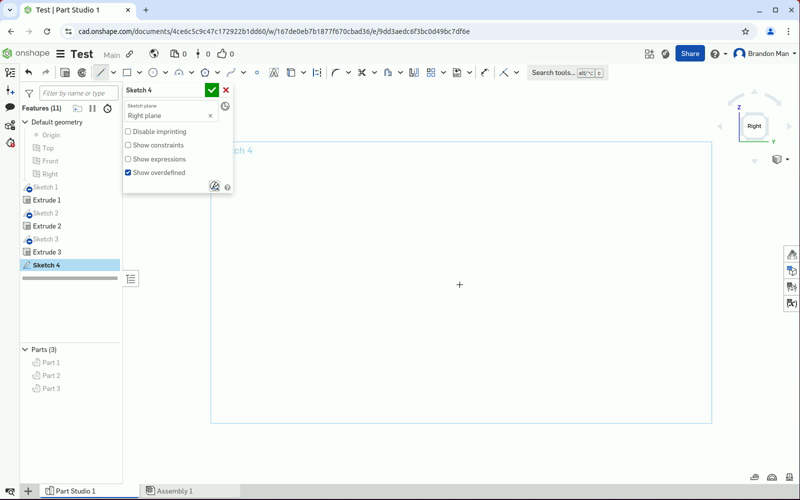
key_up(shift)
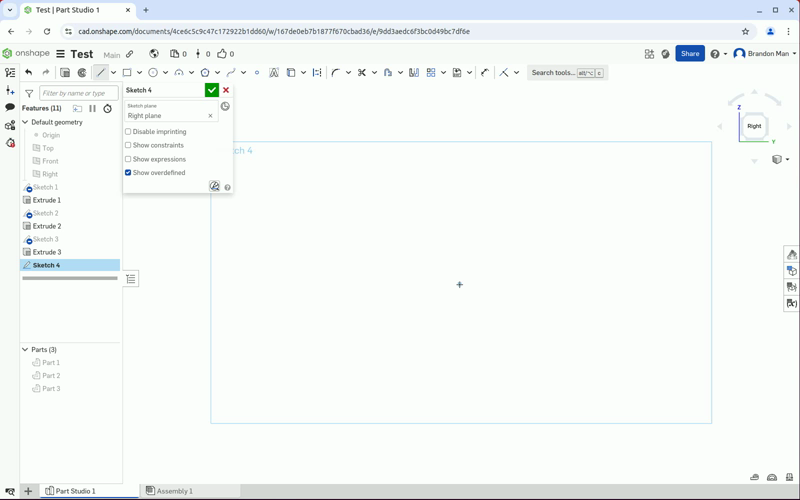
key_down(shift)
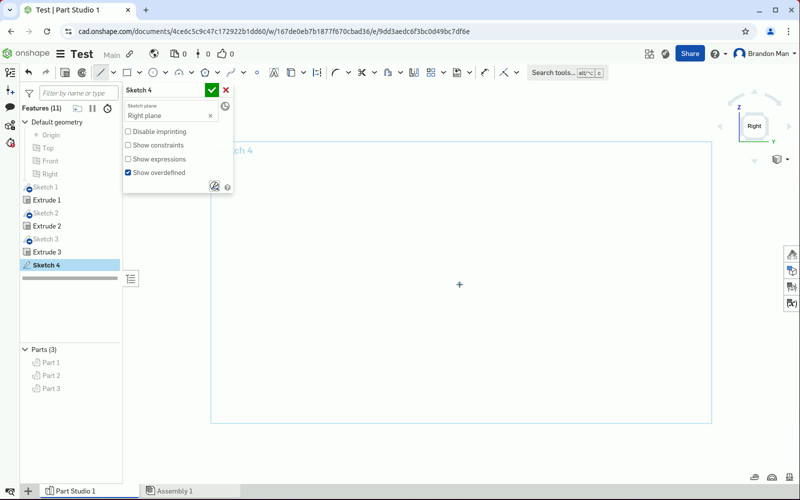
mouse_move(489, 284)
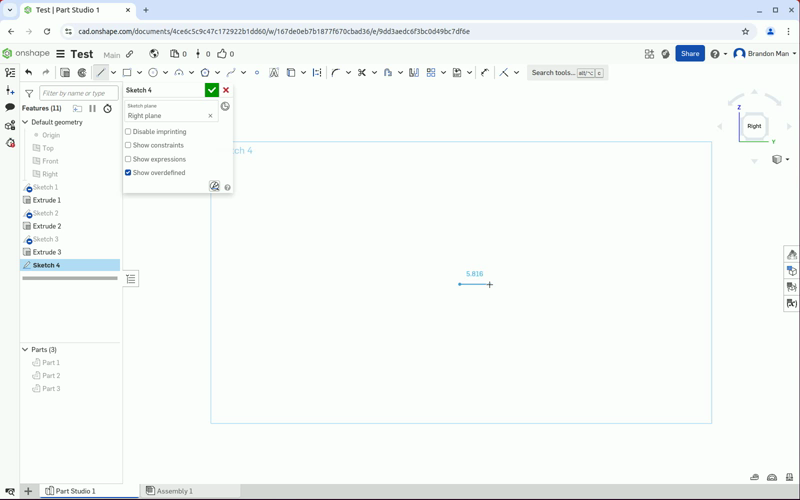
mouse_move(460, 284)
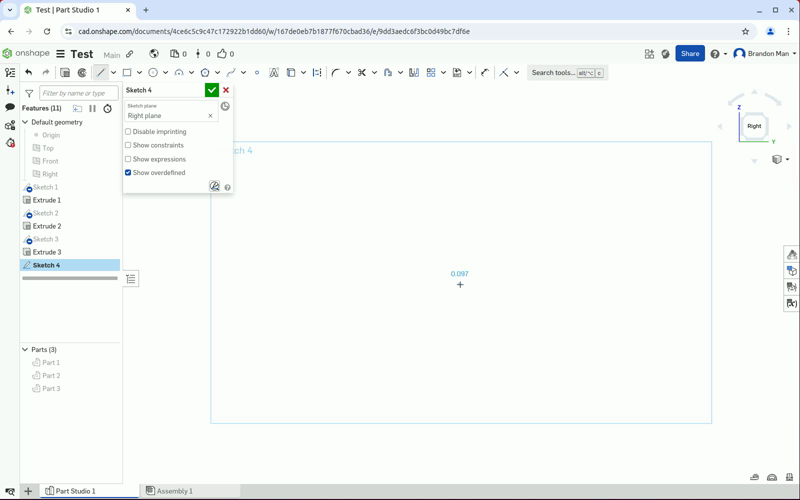
scroll(6)
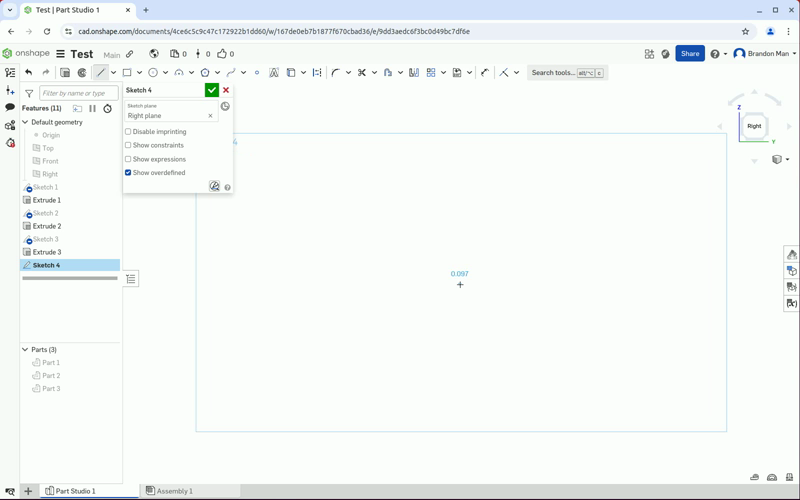
scroll(6)
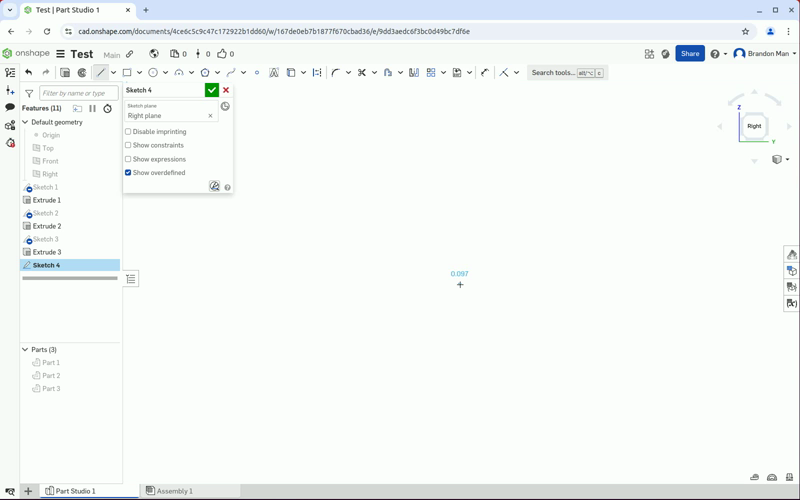
scroll(6)
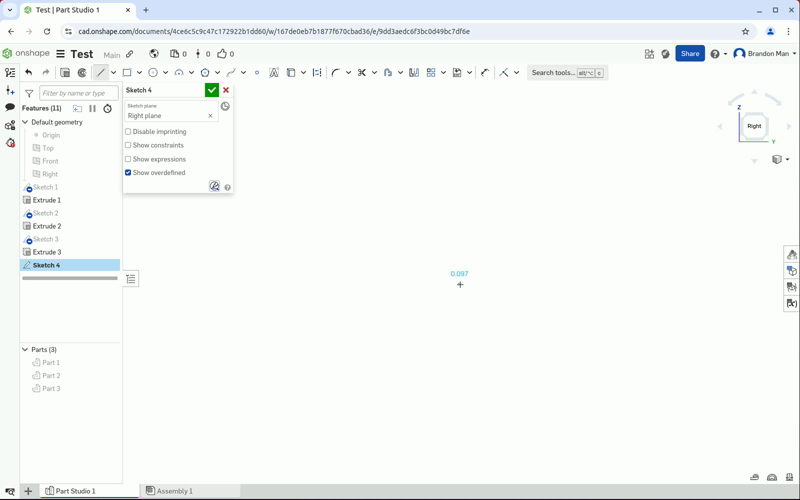
scroll(6)
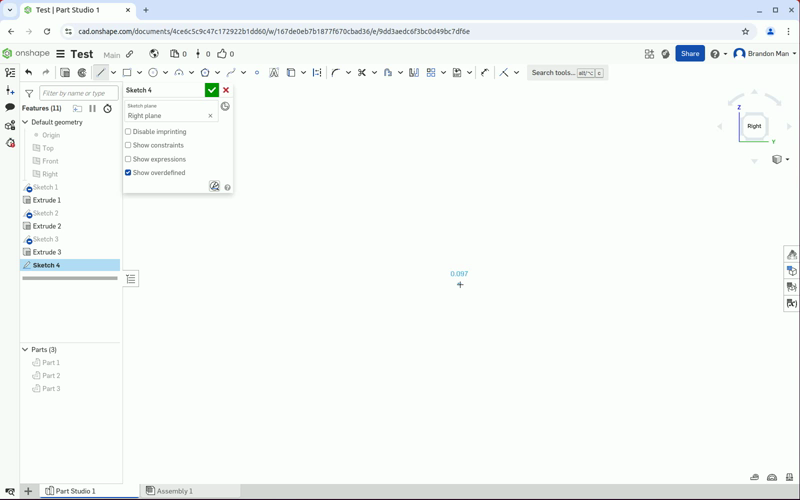
scroll(6)
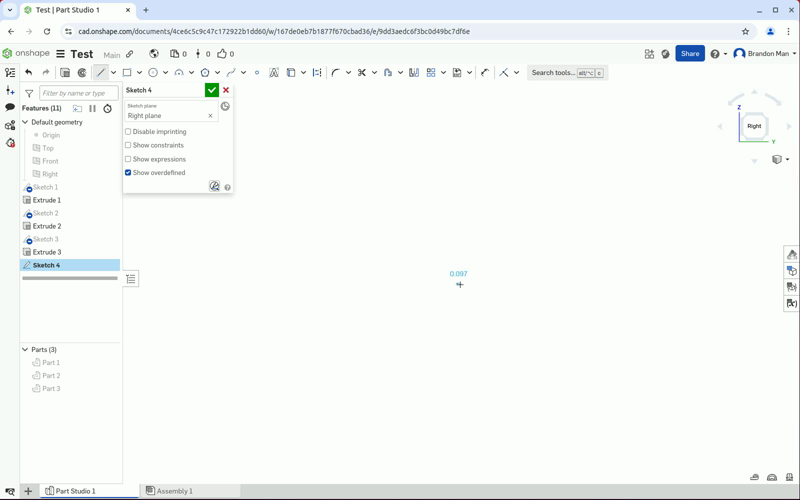
scroll(6)
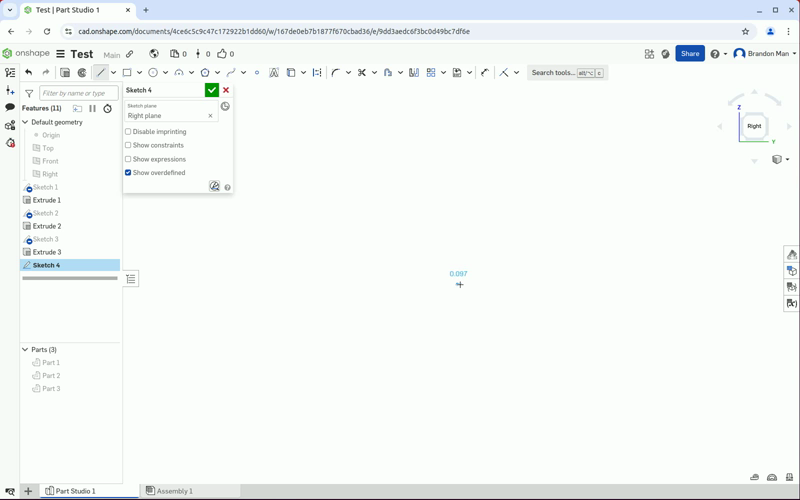
scroll(6)
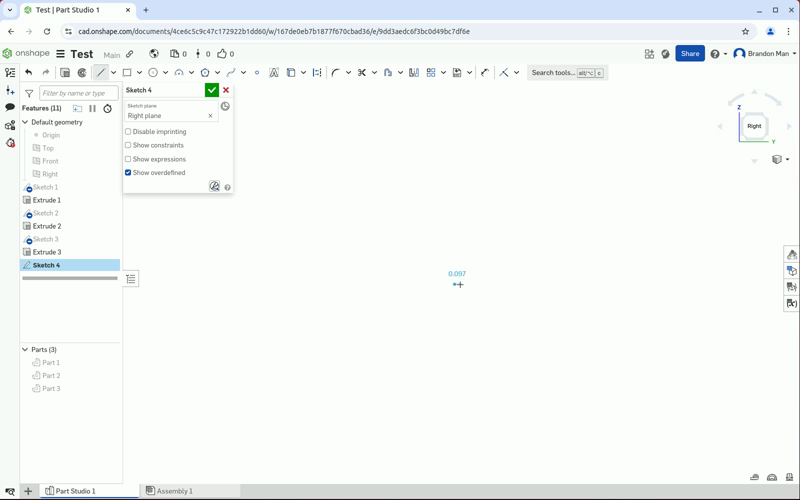
click(460, 284)
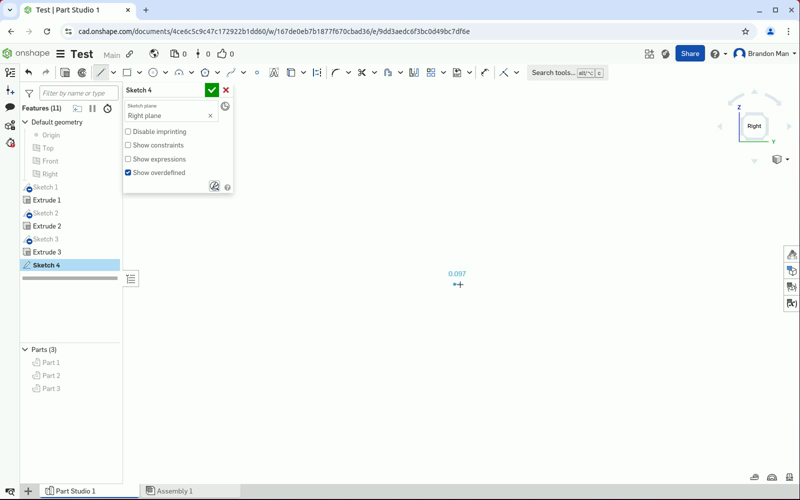
scroll(-6)
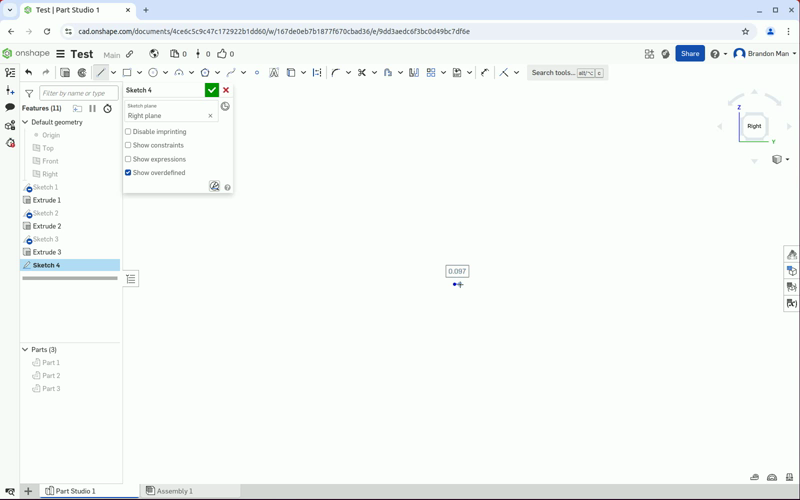
scroll(-6)
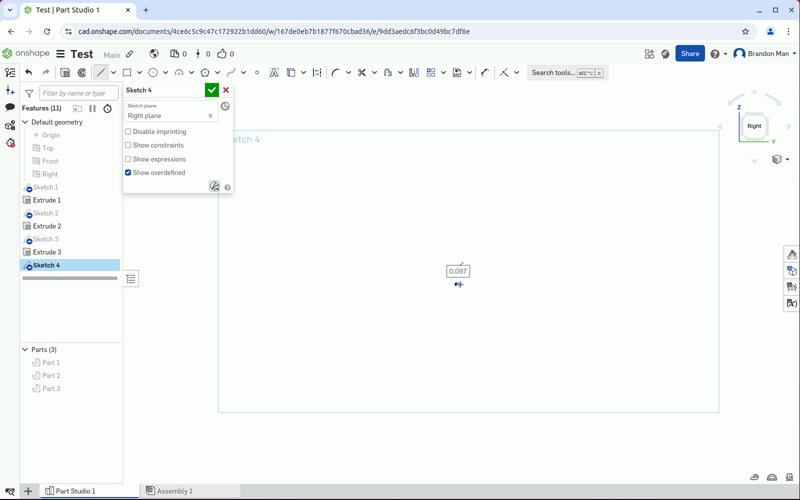
scroll(-6)
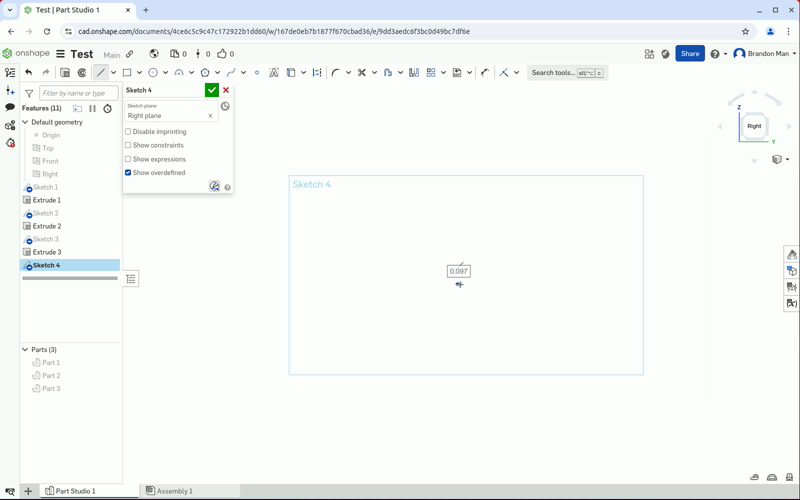
scroll(-6)
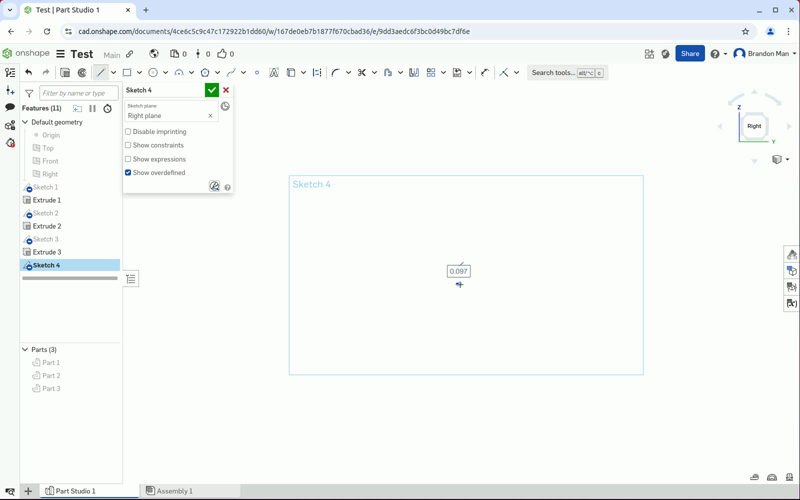
scroll(-6)
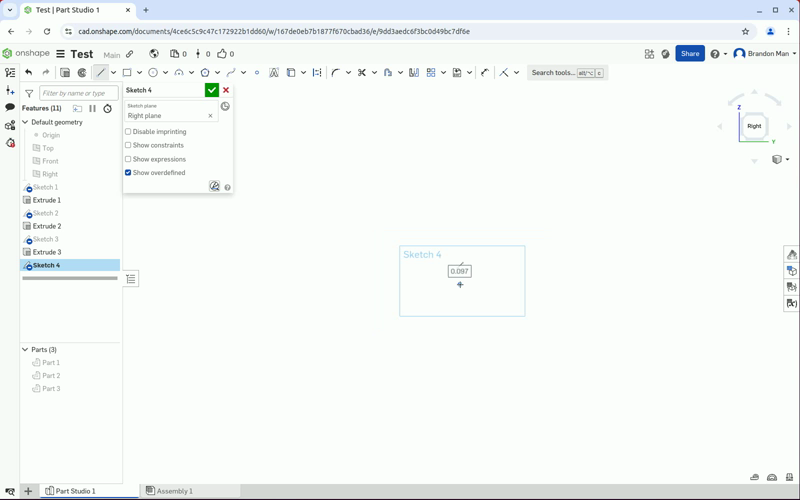
scroll(-6)
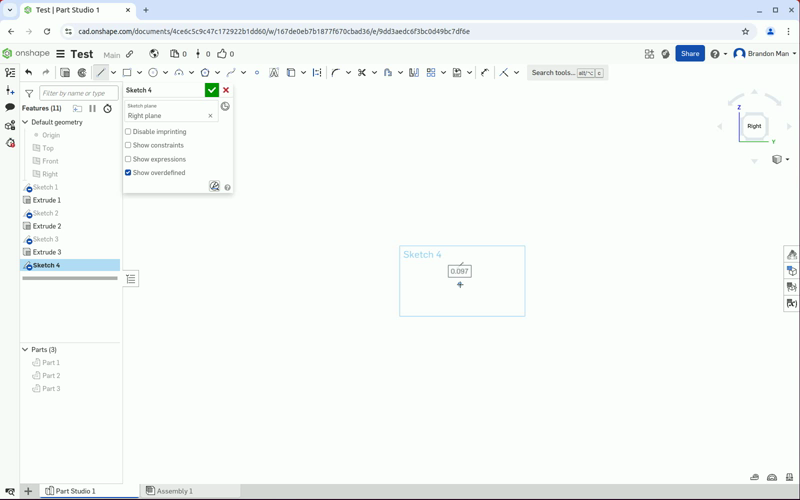
scroll(-6)
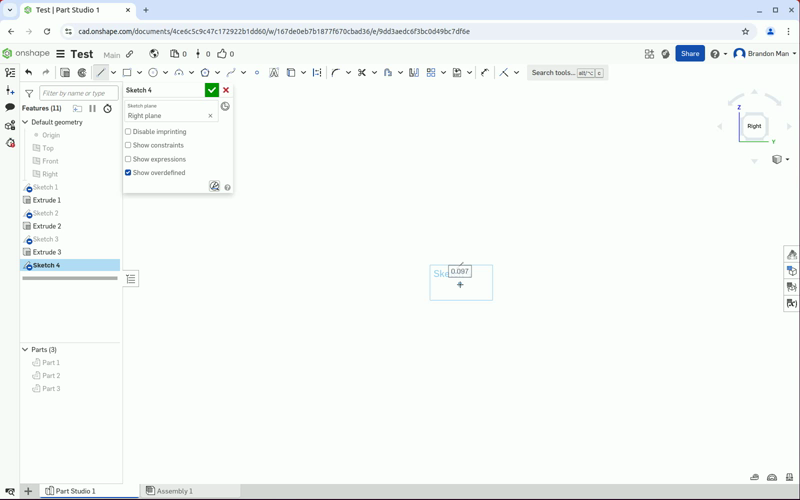
key_up(shift)
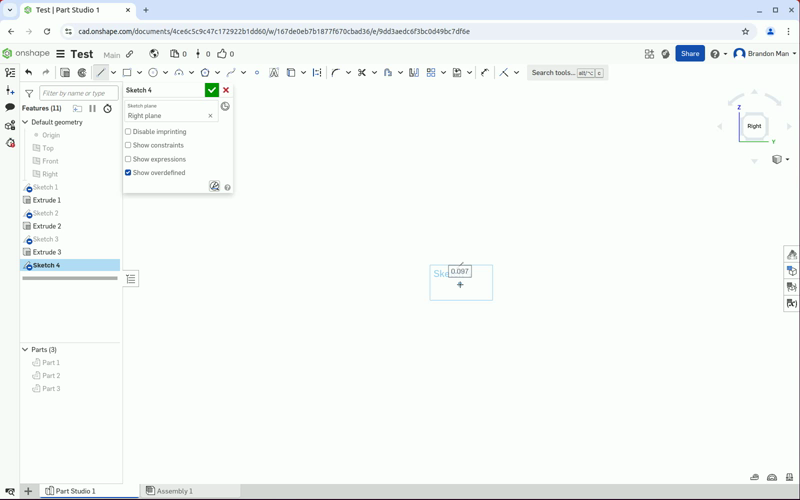
key_down(shift)
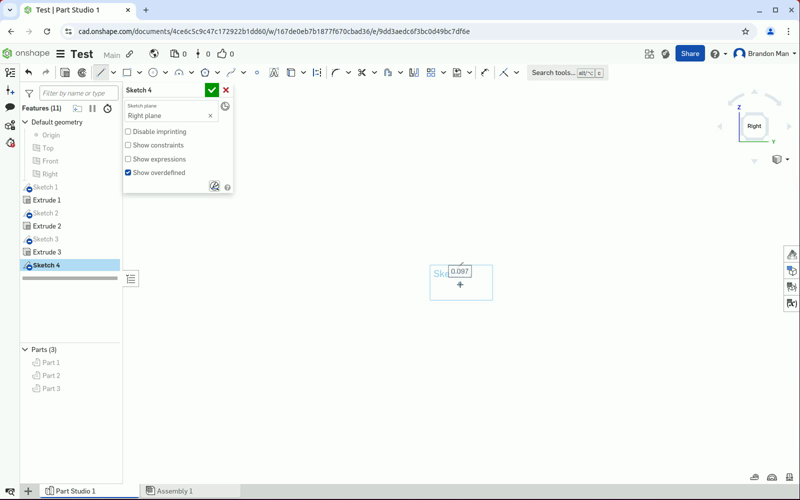
mouse_move(490, 284)
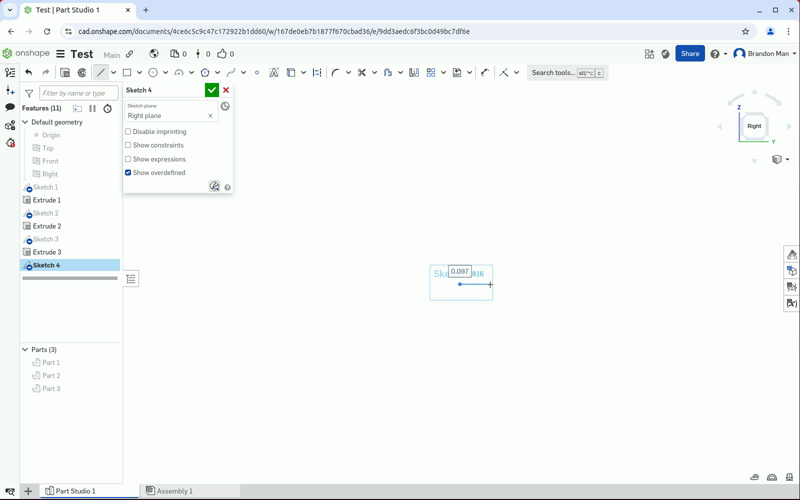
mouse_move(460, 274)
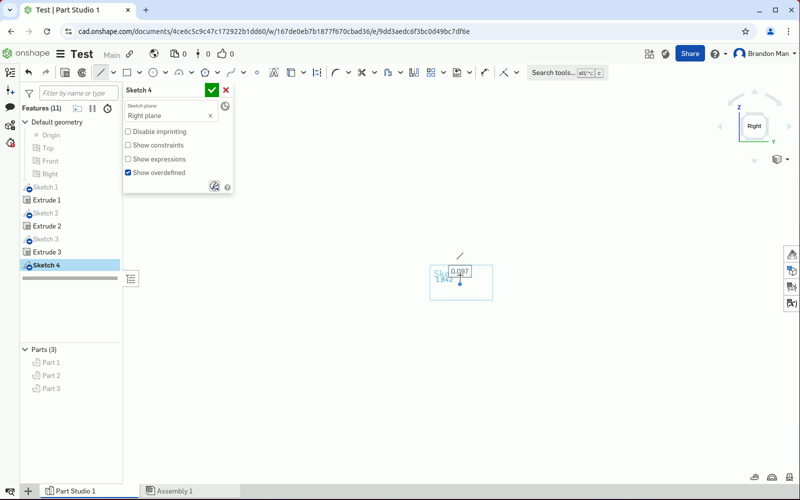
click(460, 274)
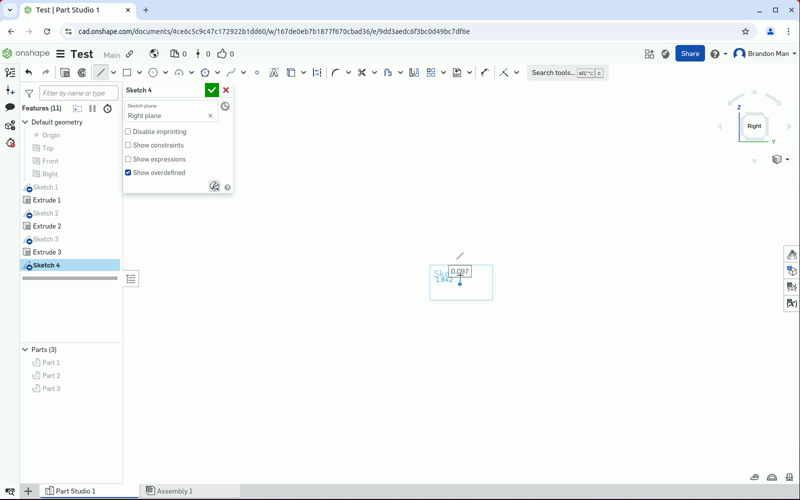
key_up(shift)
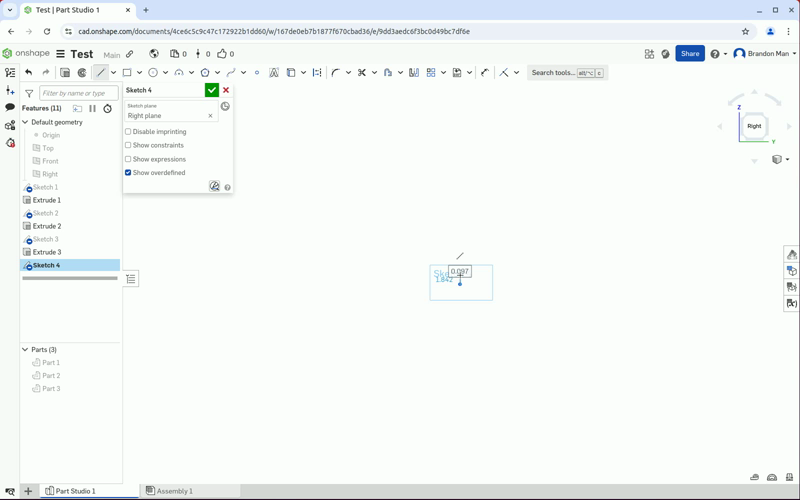
key_down(shift)
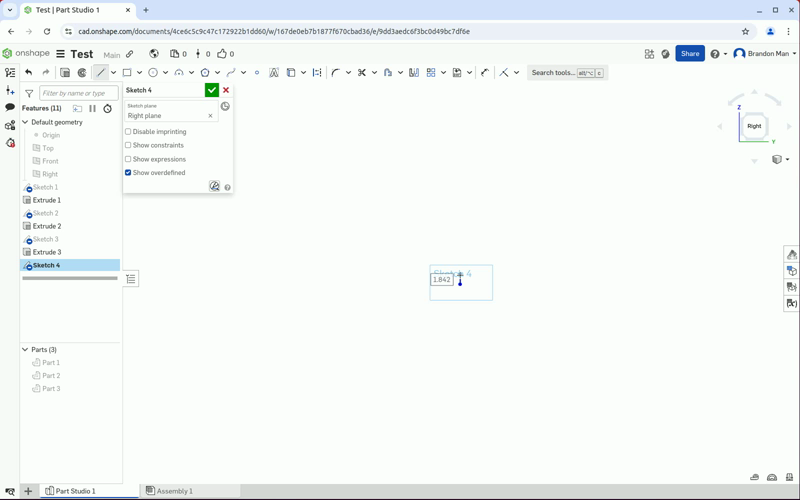
mouse_move(490, 274)
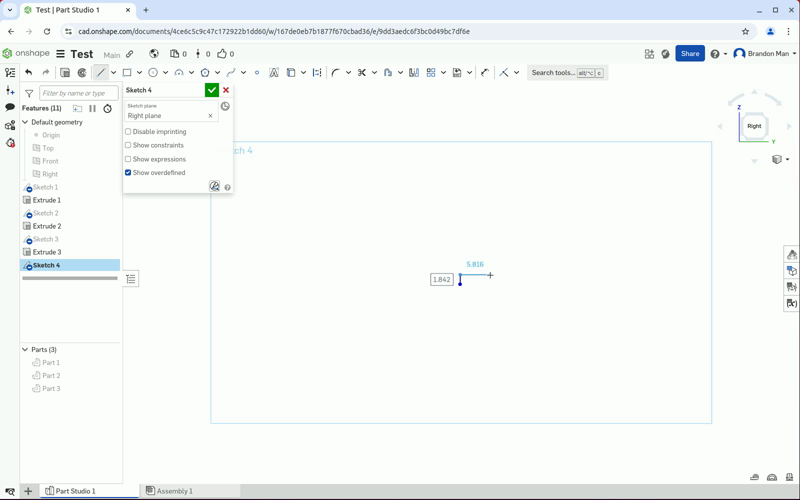
mouse_move(459, 274)
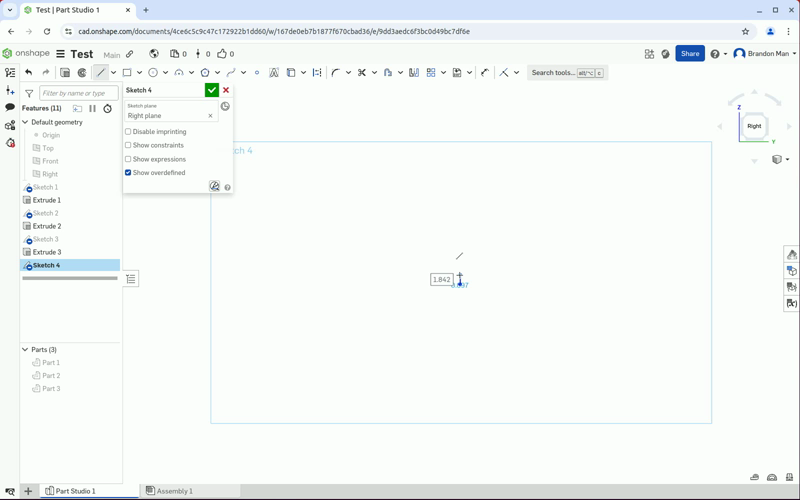
scroll(6)
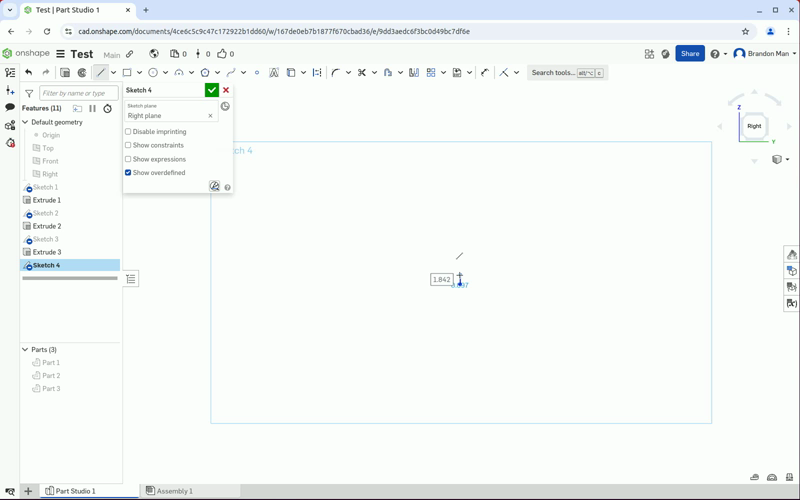
scroll(6)
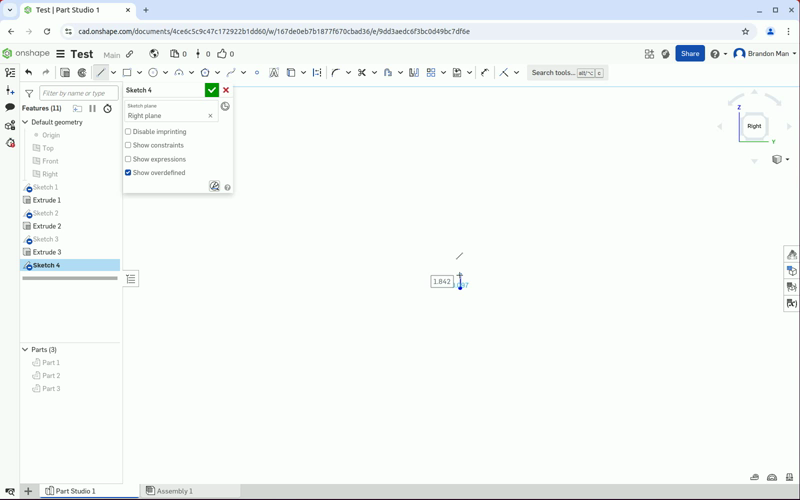
scroll(6)
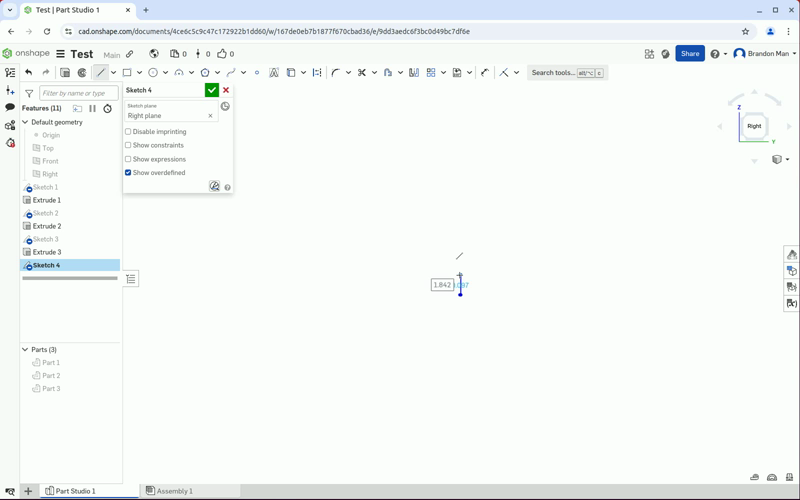
scroll(6)
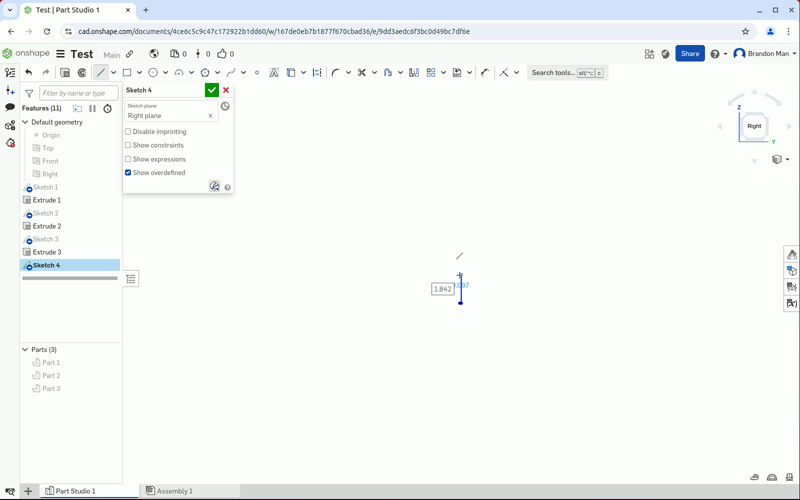
scroll(6)
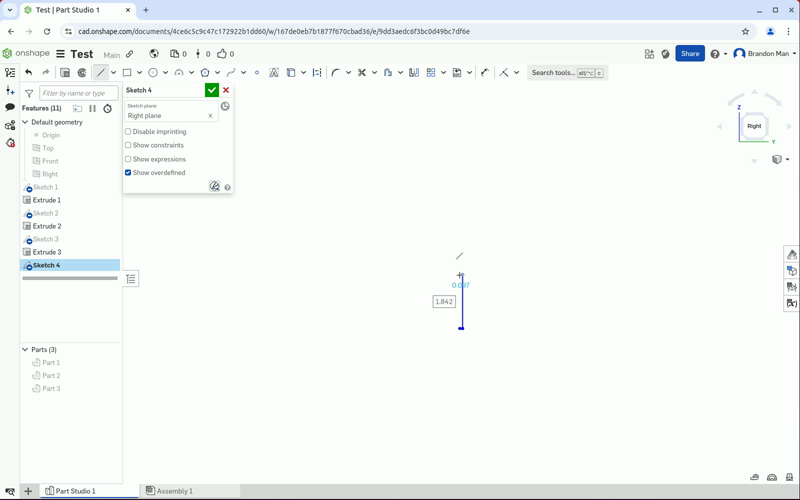
scroll(6)
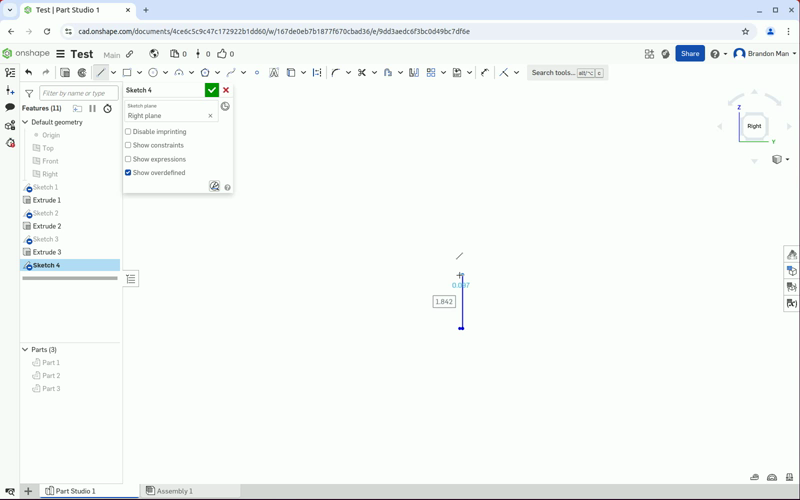
scroll(6)
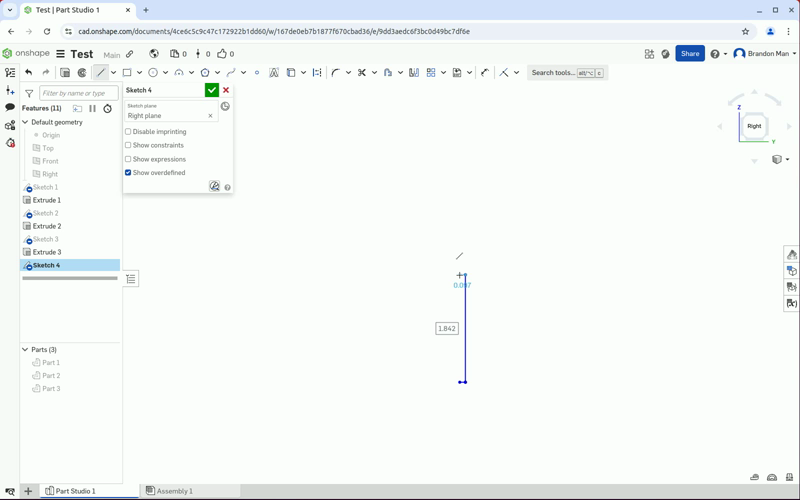
click(459, 274)
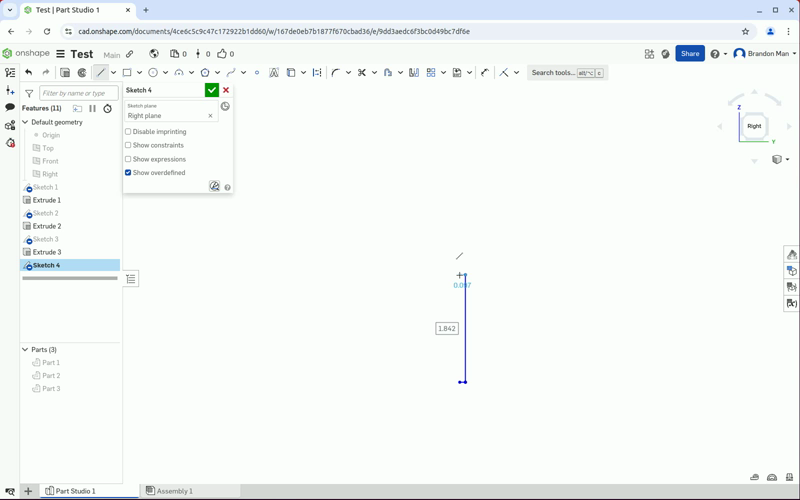
scroll(-6)
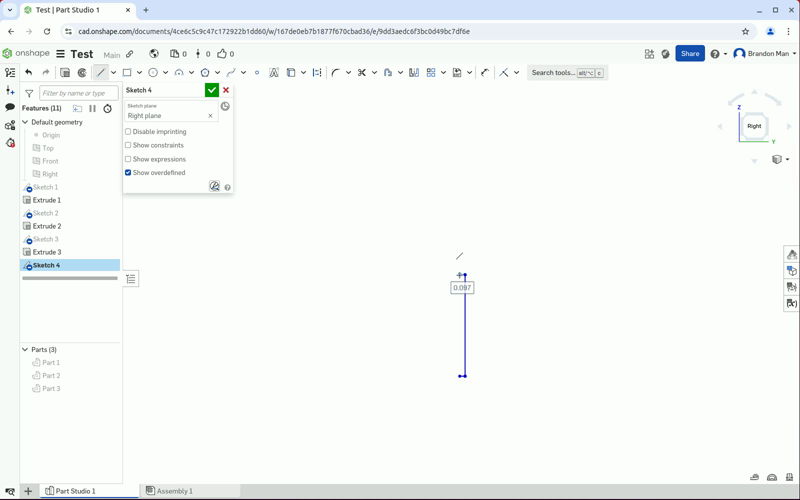
scroll(-6)
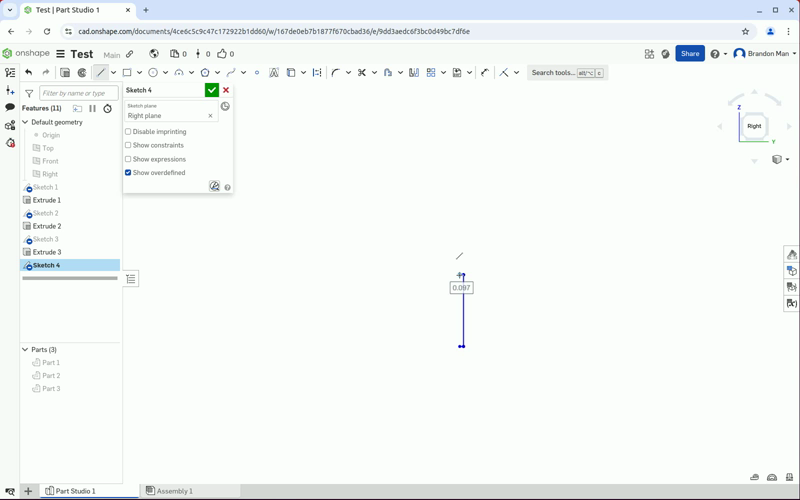
scroll(-6)
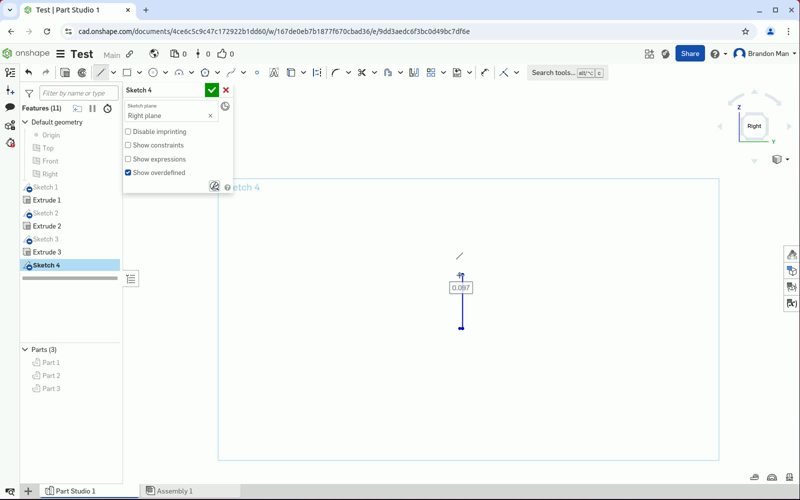
scroll(-6)
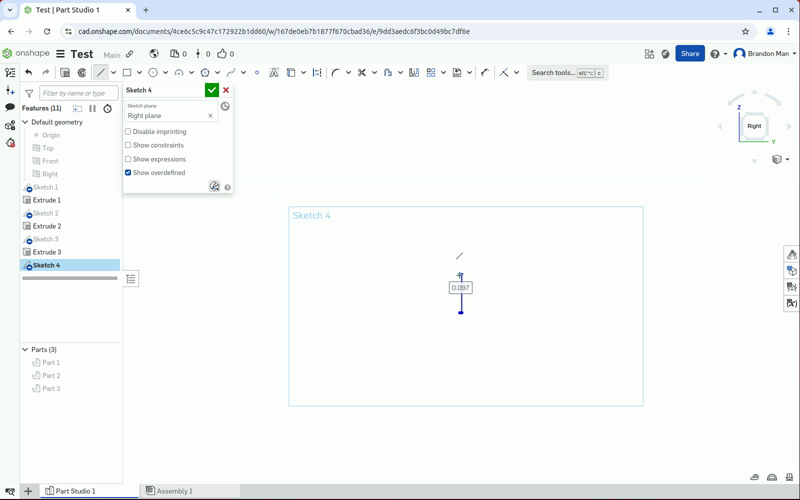
scroll(-6)
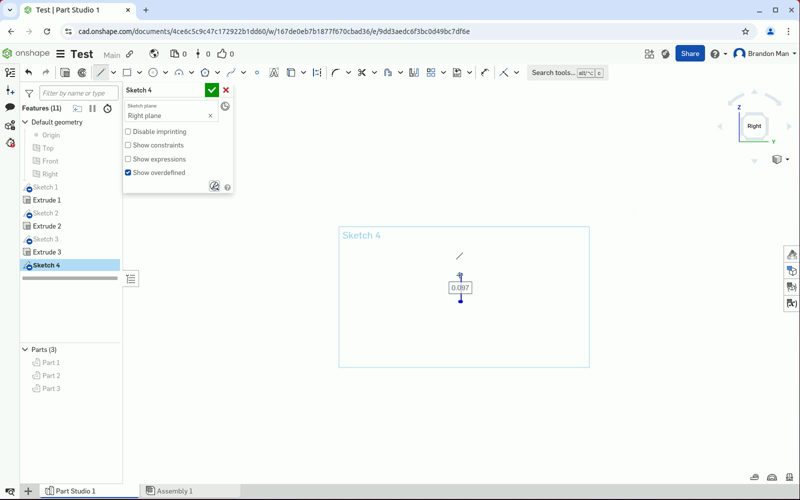
scroll(-6)
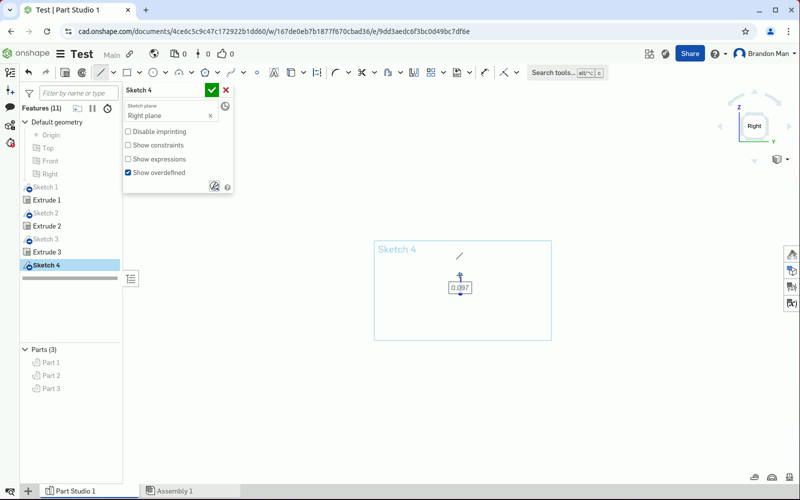
scroll(-6)
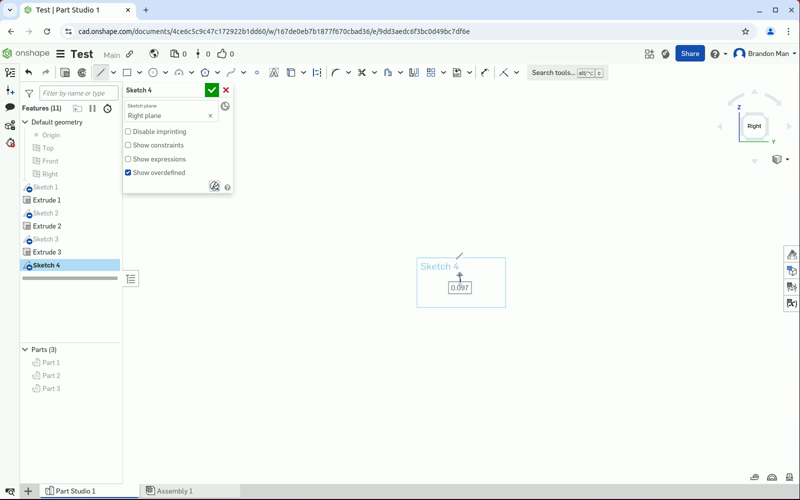
key_up(shift)
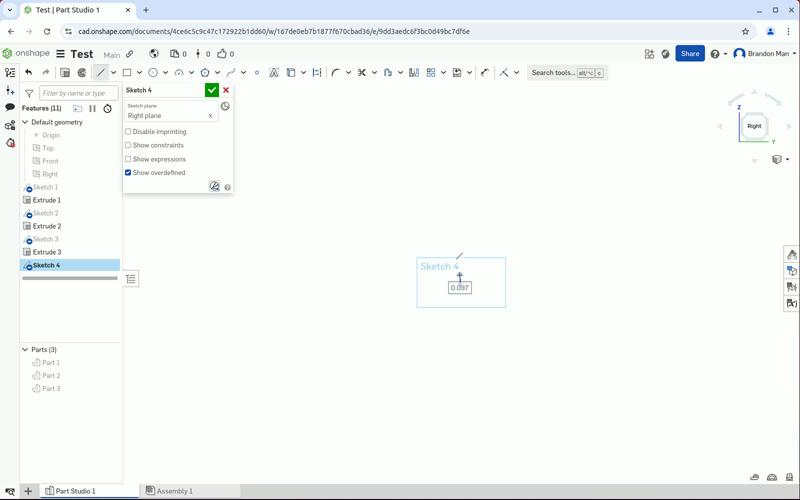
mouse_move(489, 274)
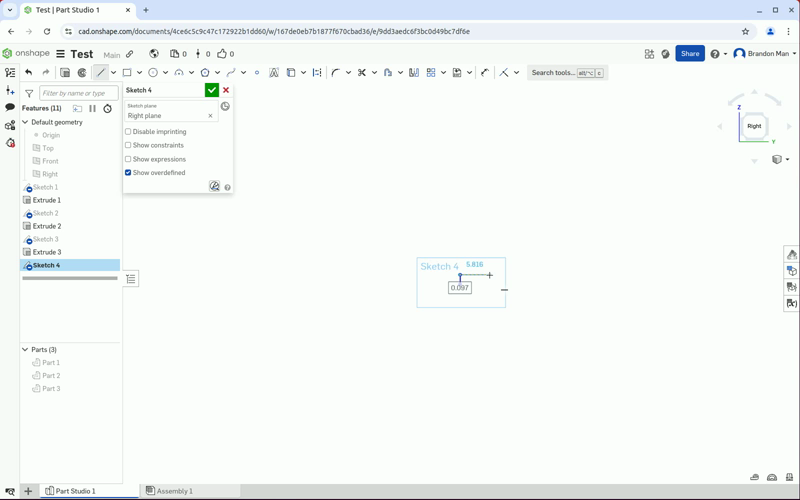
key_down(shift)
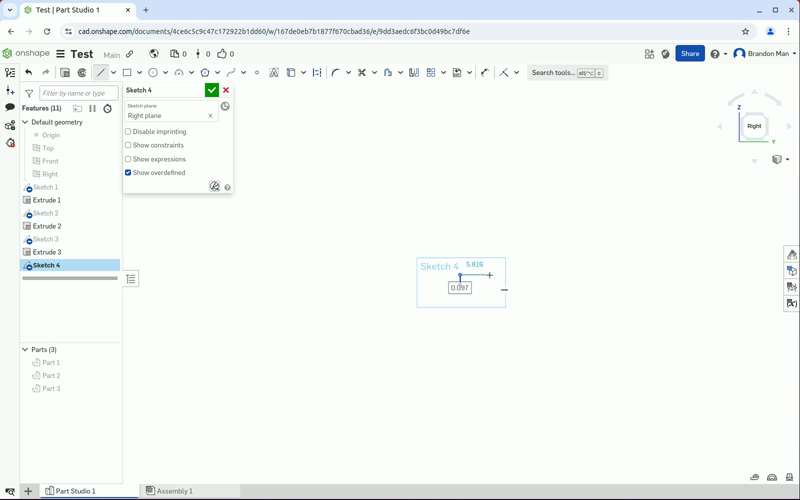
mouse_move(459, 284)
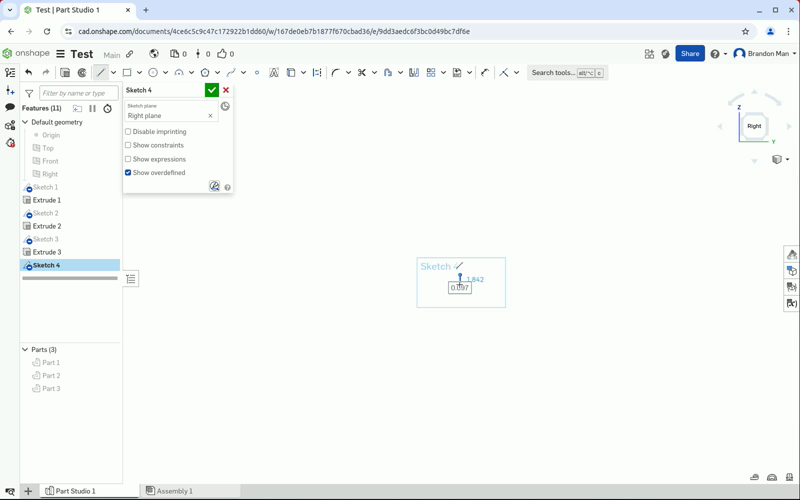
scroll(6)
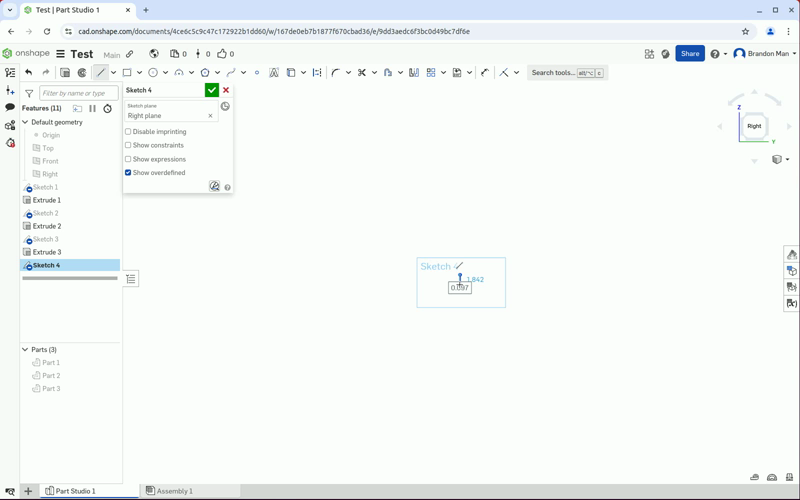
scroll(6)
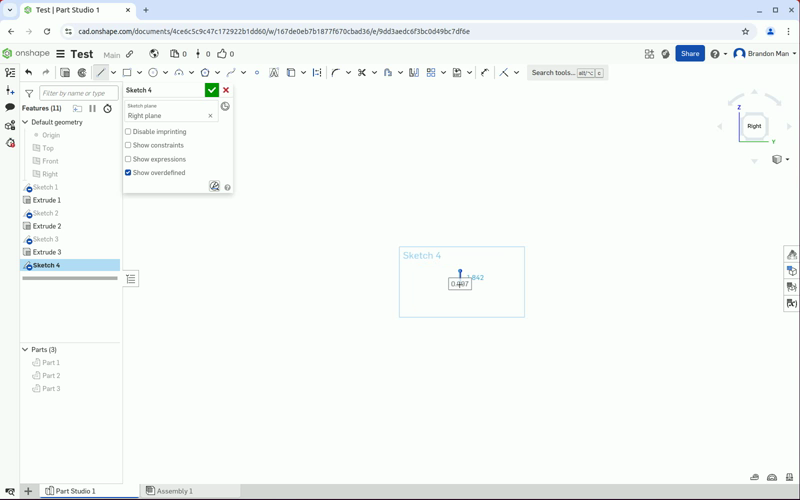
scroll(6)
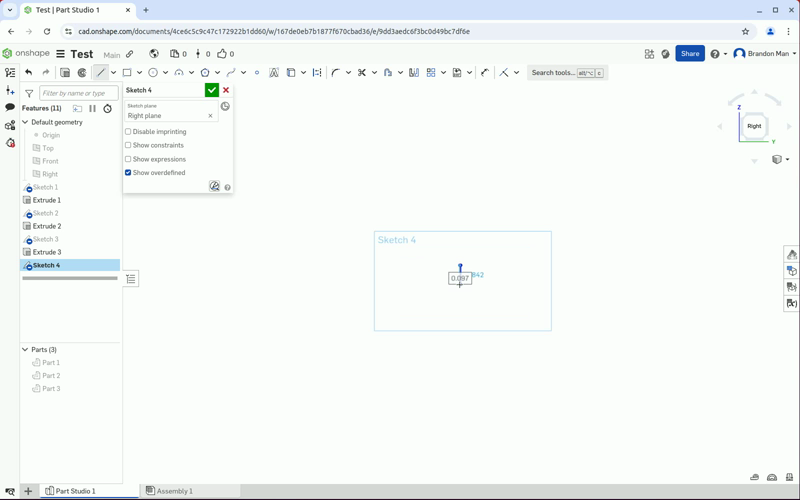
scroll(6)
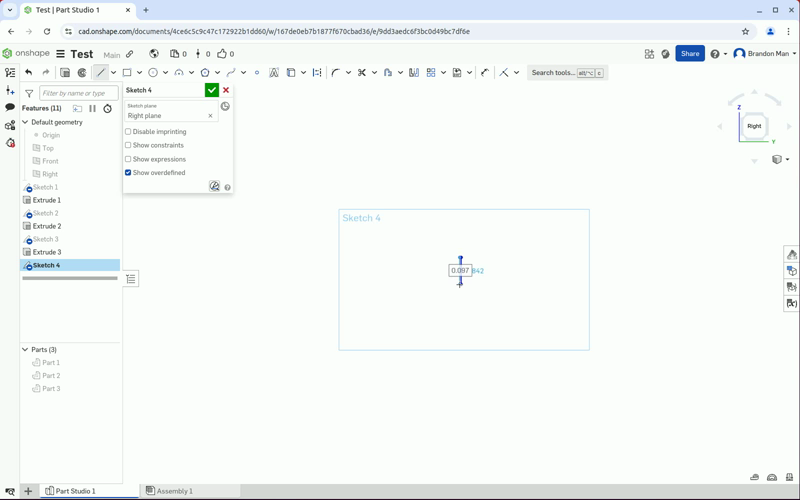
scroll(6)
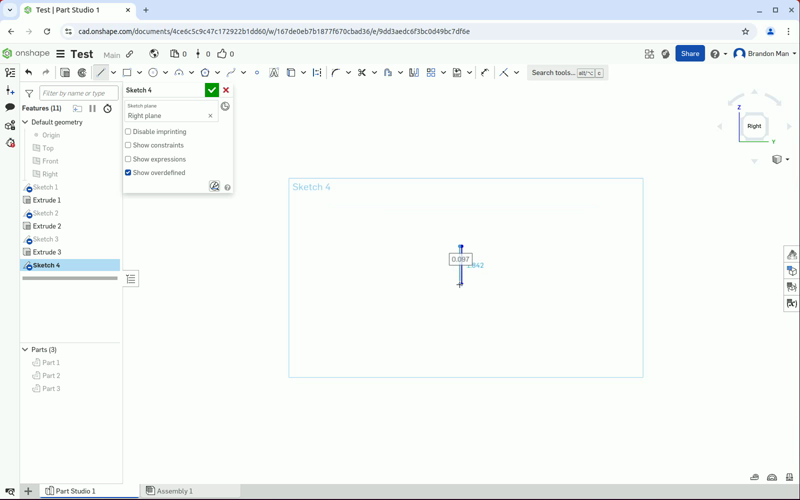
scroll(6)
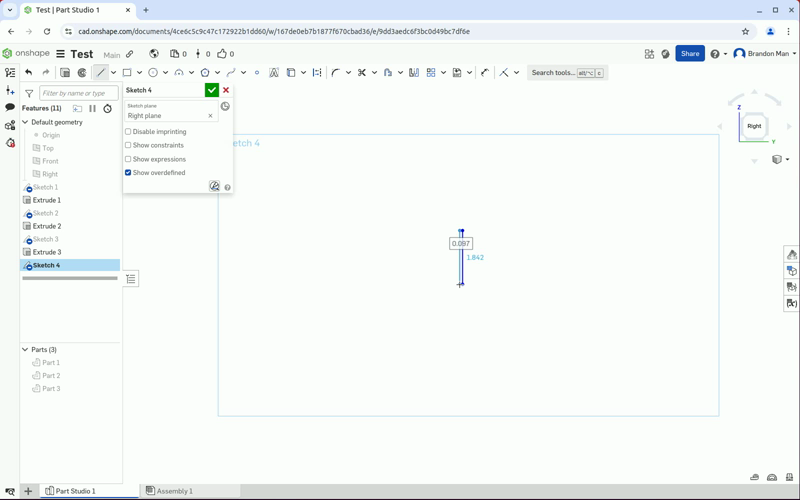
scroll(6)
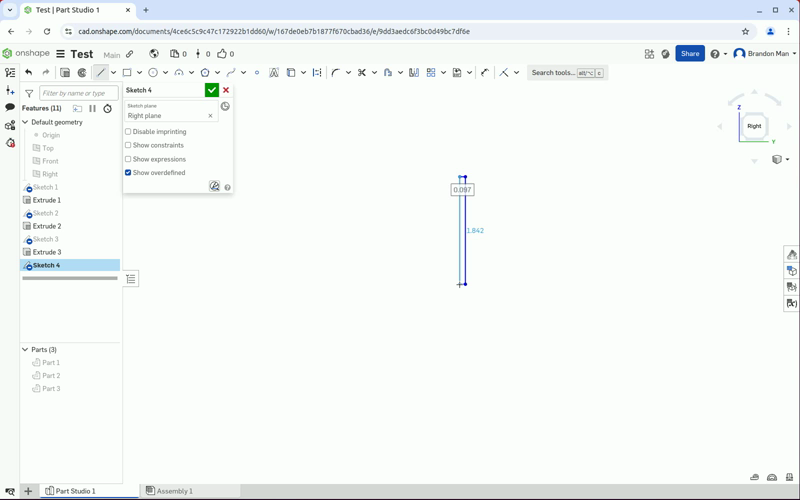
key_up(shift)
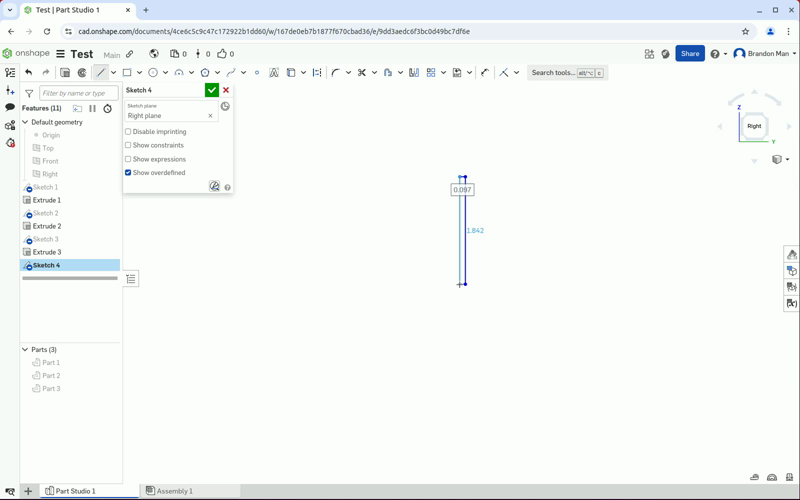
click(459, 284)
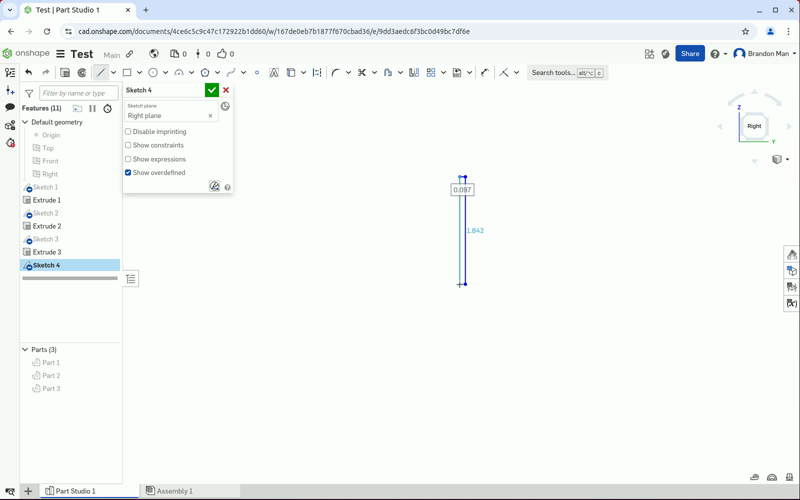
scroll(-6)
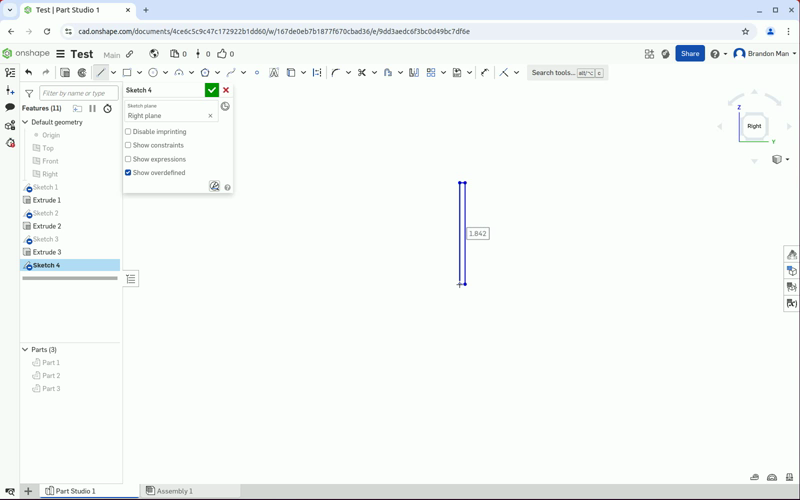
scroll(-6)
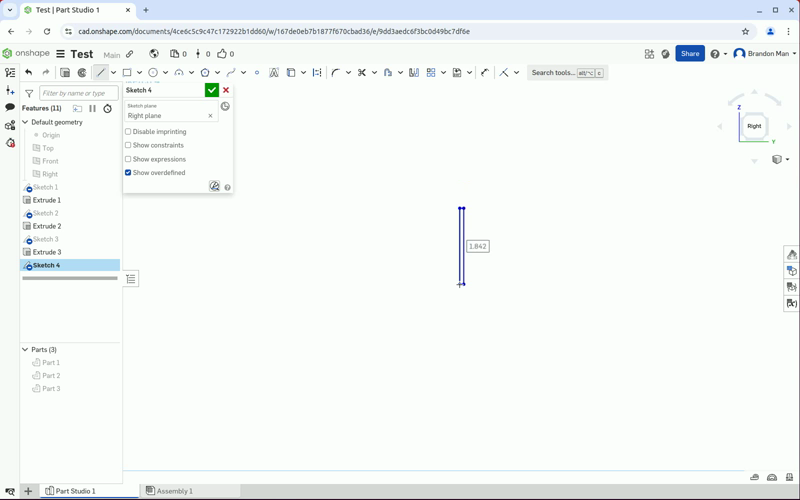
scroll(-6)
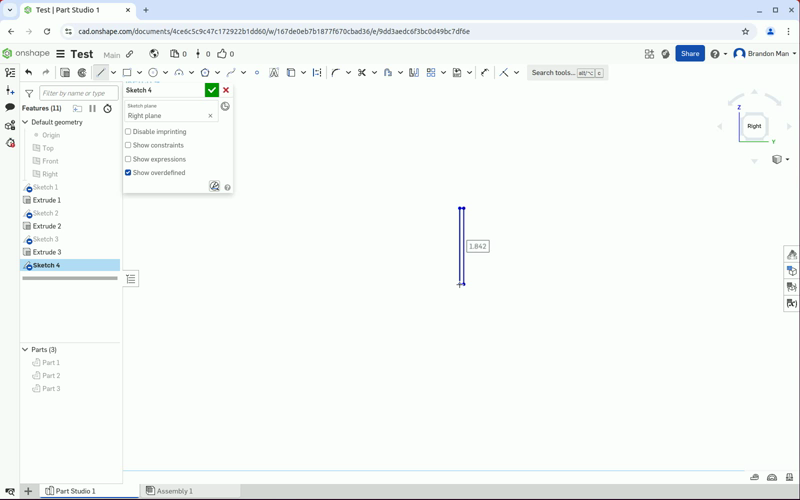
scroll(-6)
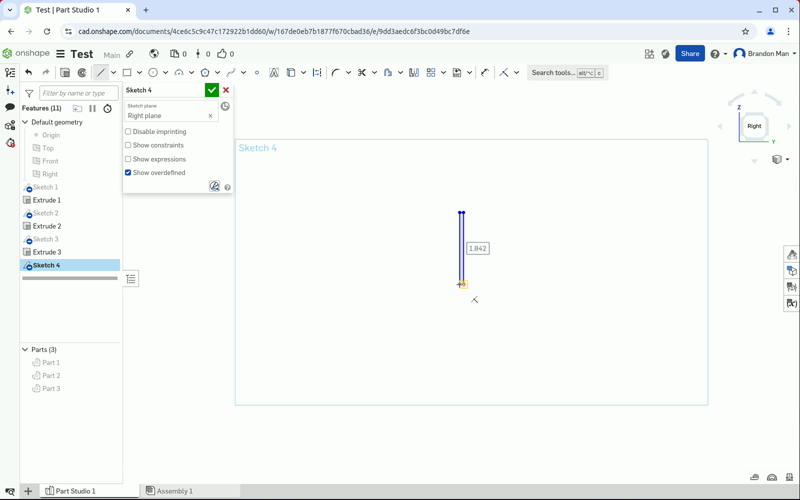
scroll(-6)
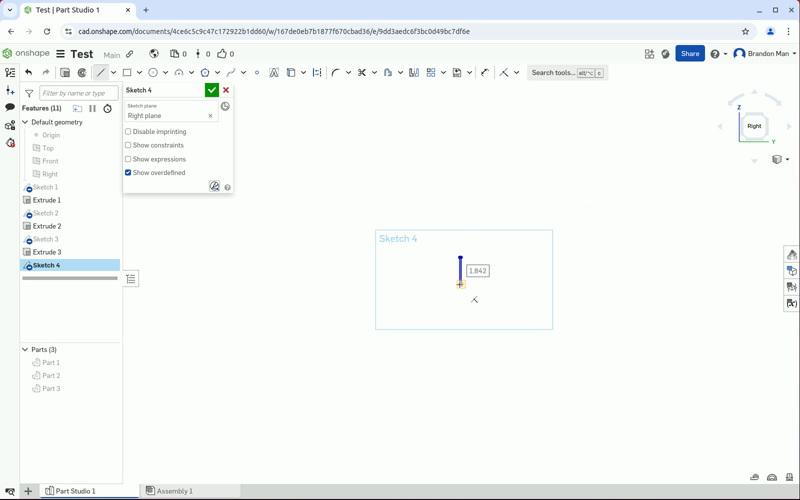
scroll(-6)
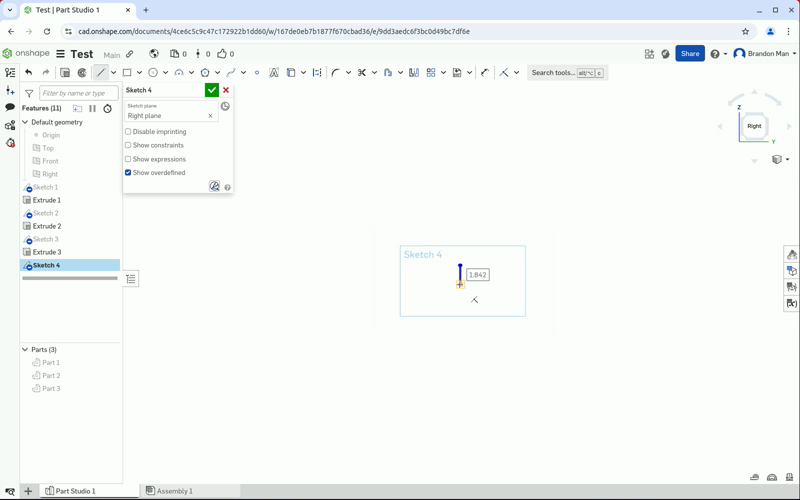
scroll(-6)
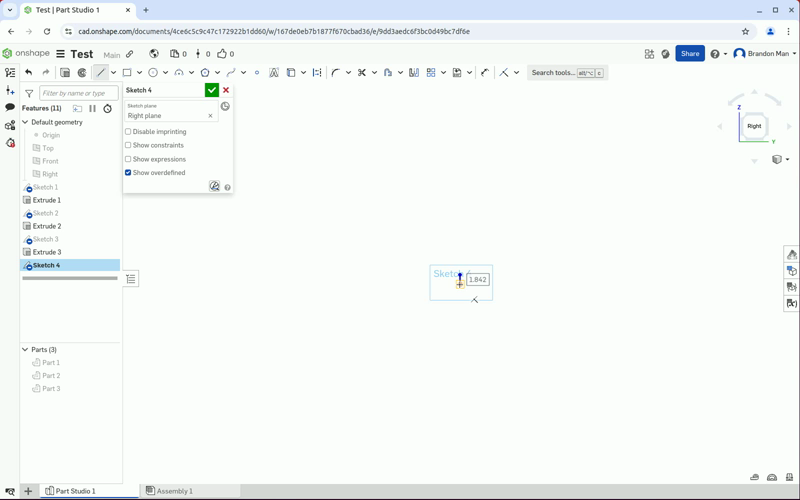
key(esc)
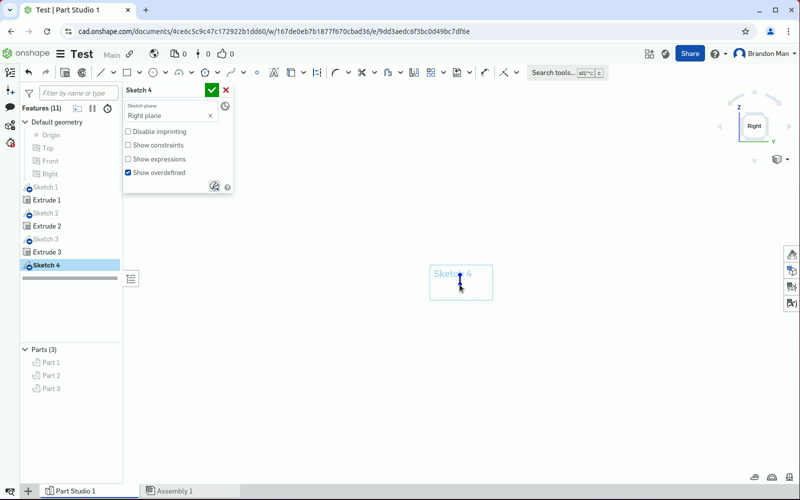
mouse_move(460, 283)
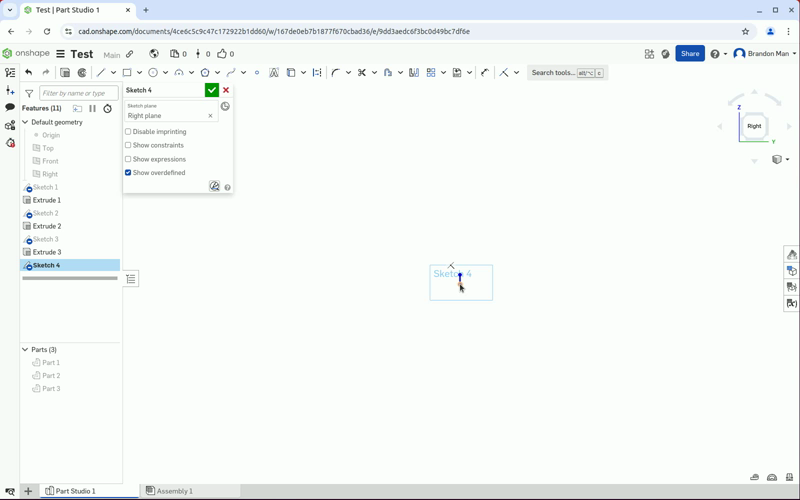
scroll(6)
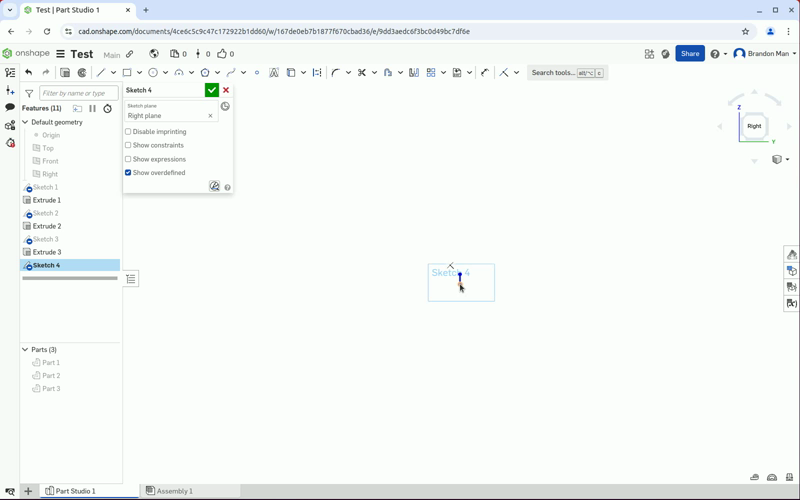
scroll(6)
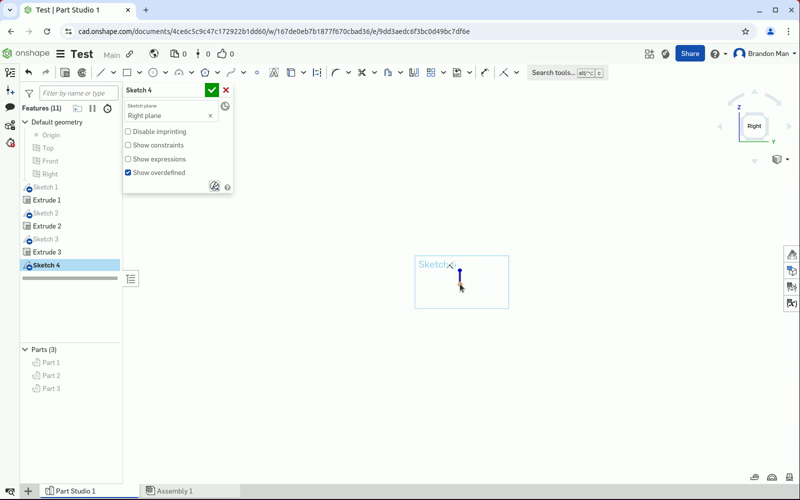
scroll(6)
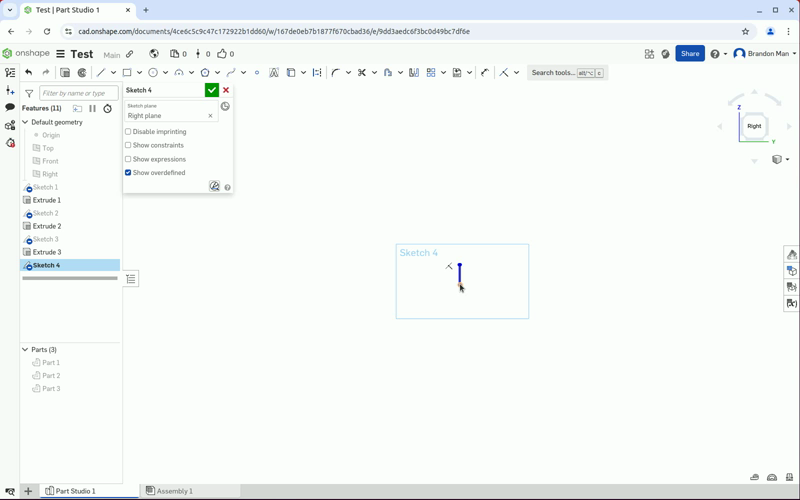
scroll(6)
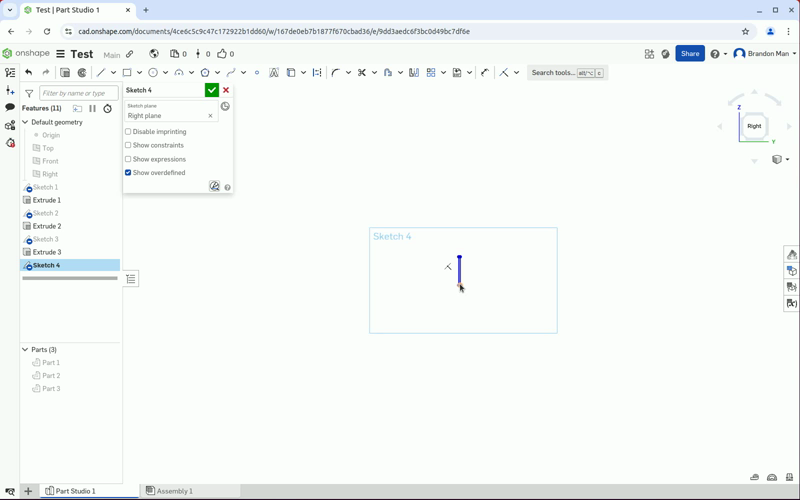
scroll(6)
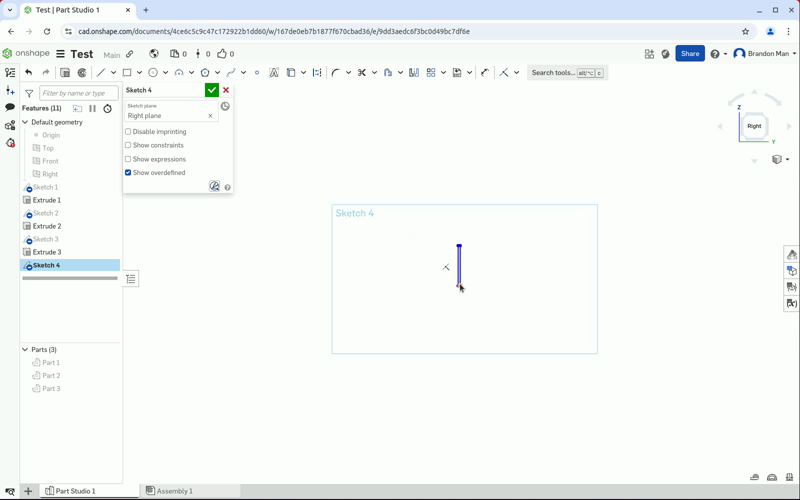
scroll(6)
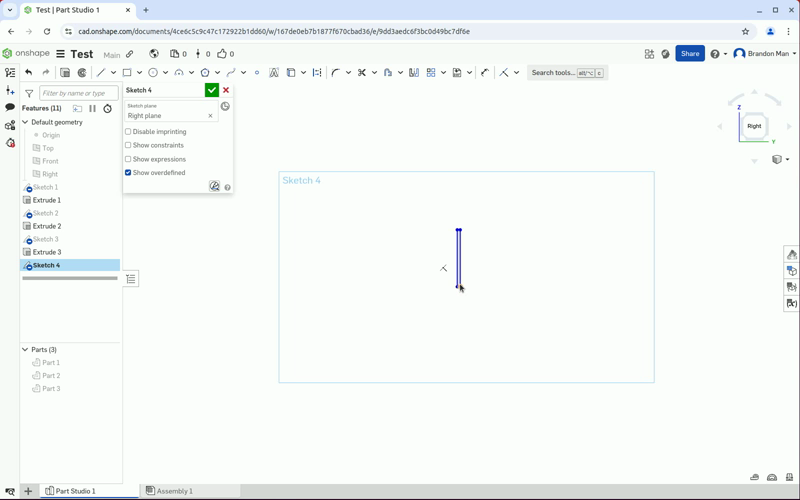
scroll(6)
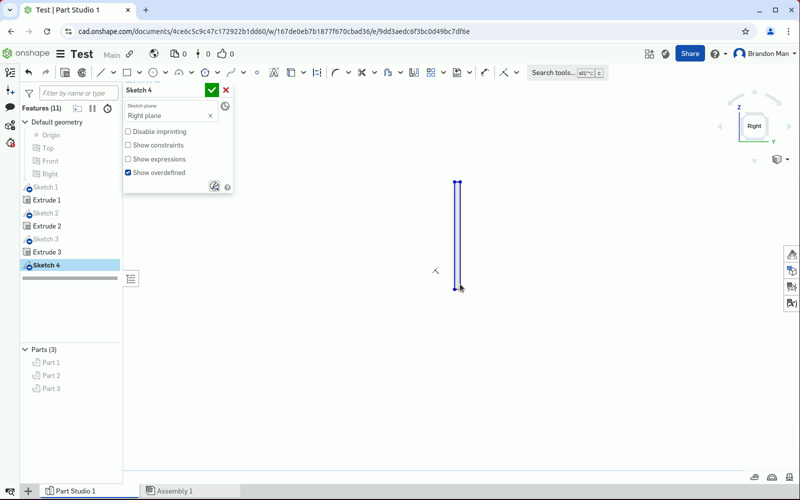
click(460, 283)
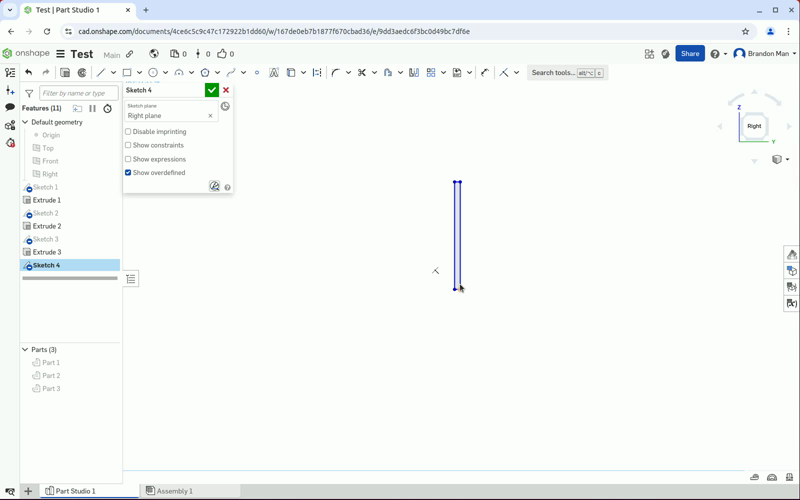
scroll(-6)
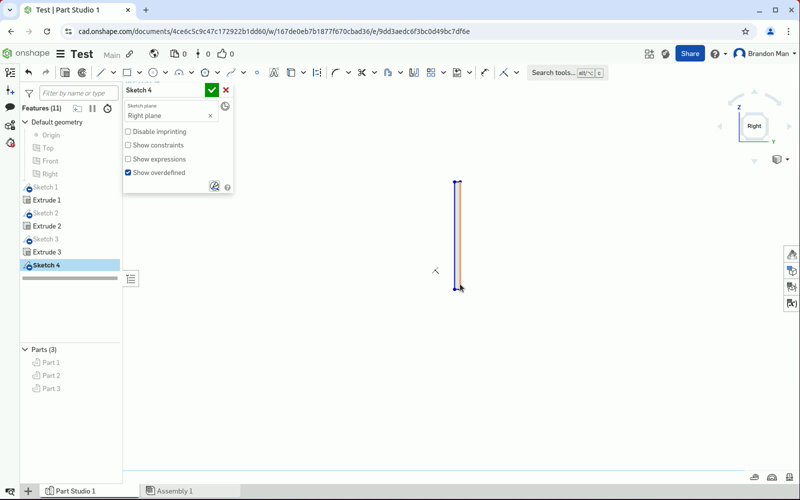
scroll(-6)
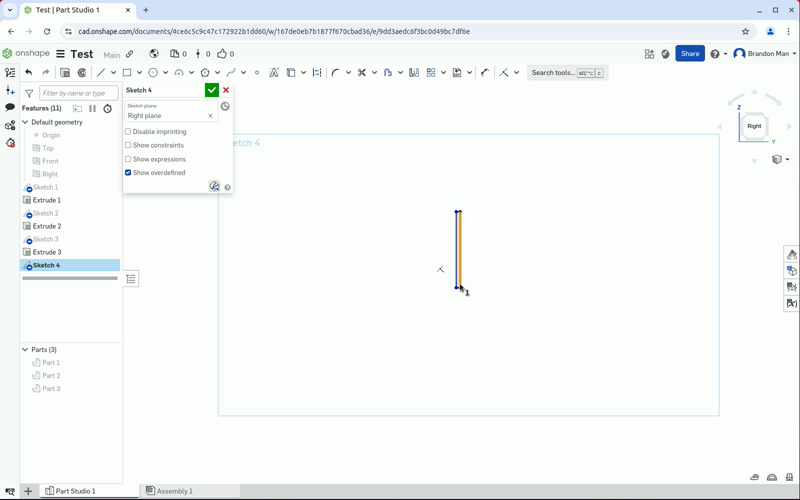
scroll(-6)
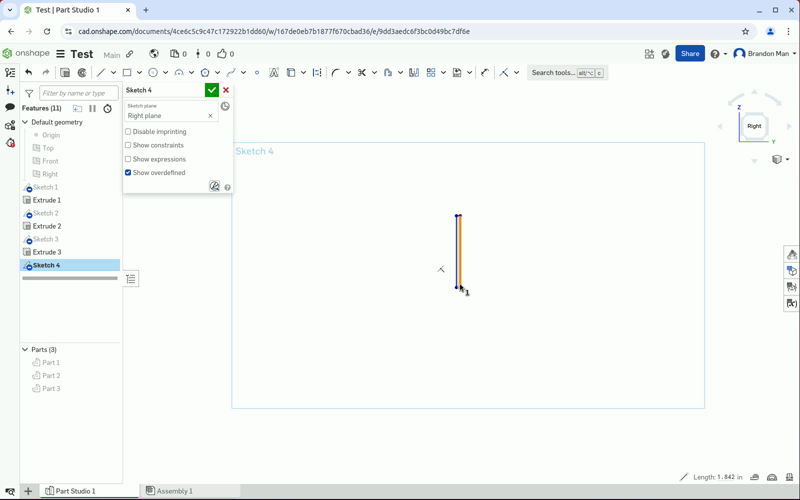
scroll(-6)
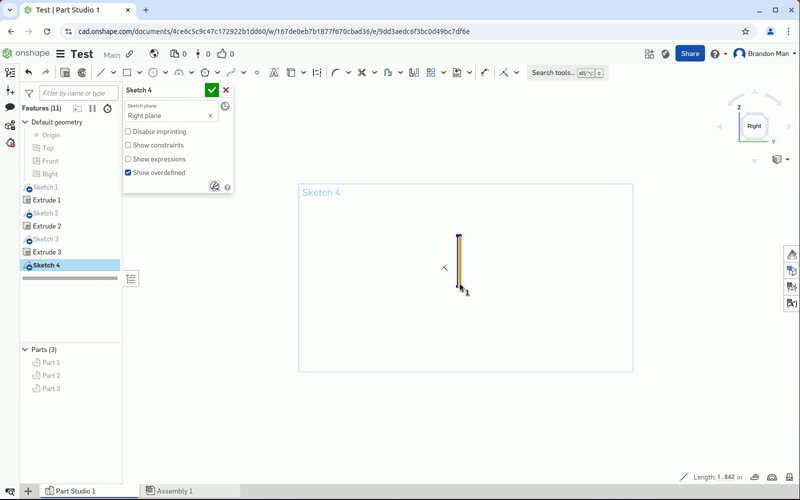
scroll(-6)
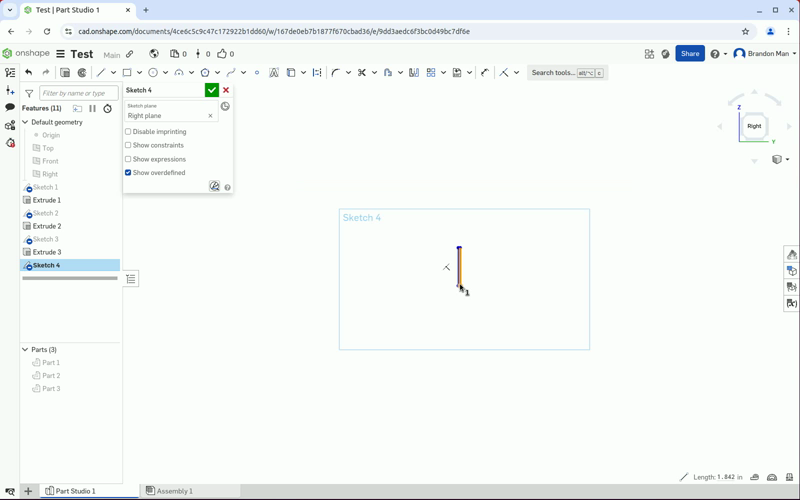
scroll(-6)
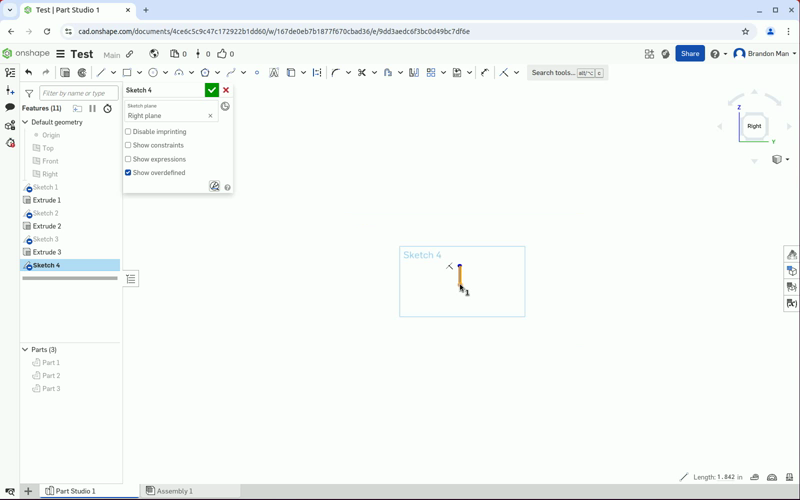
scroll(-6)
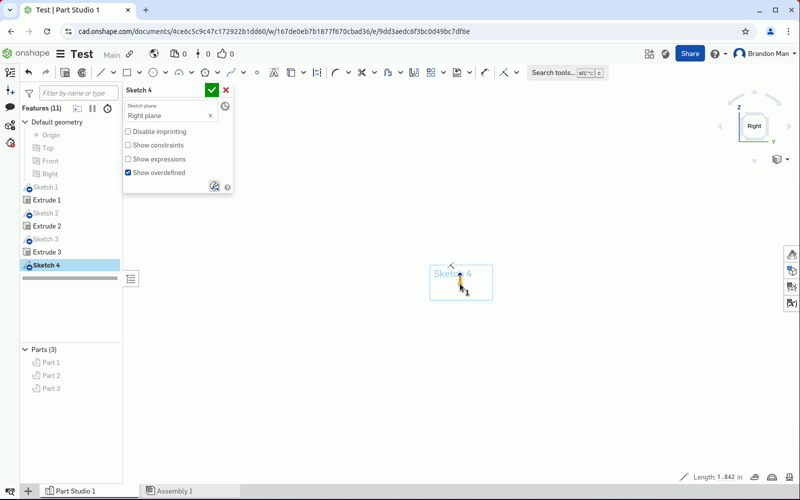
mouse_move(73, 352)
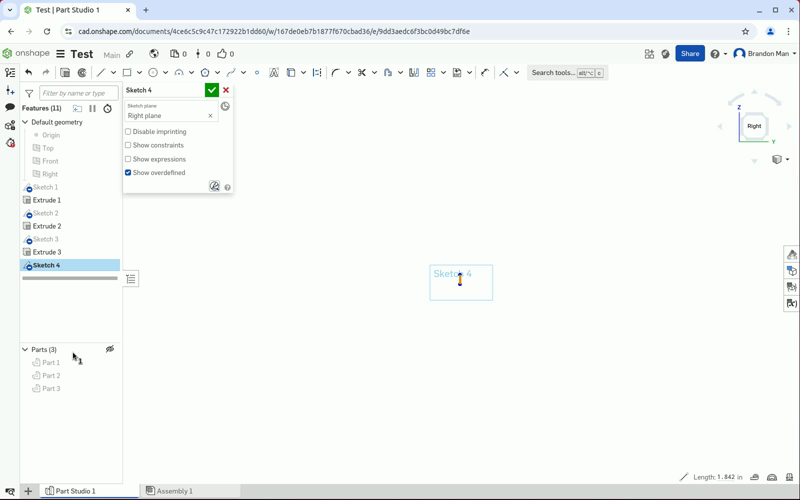
key(shift+y)
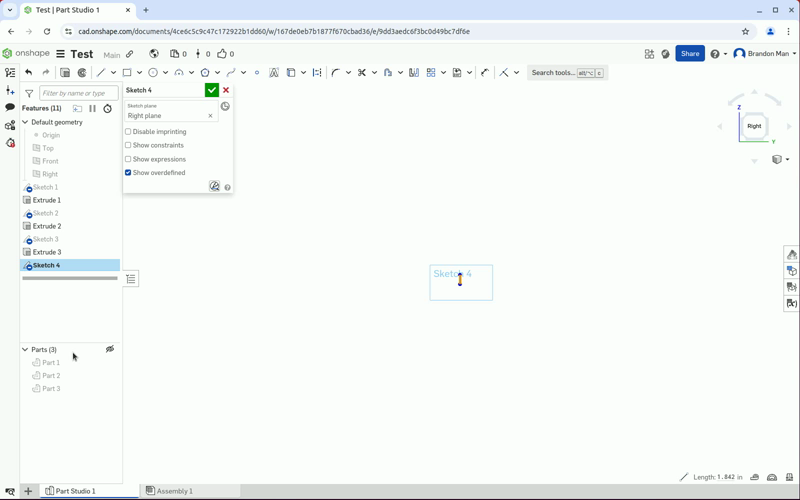
key(shift+e)
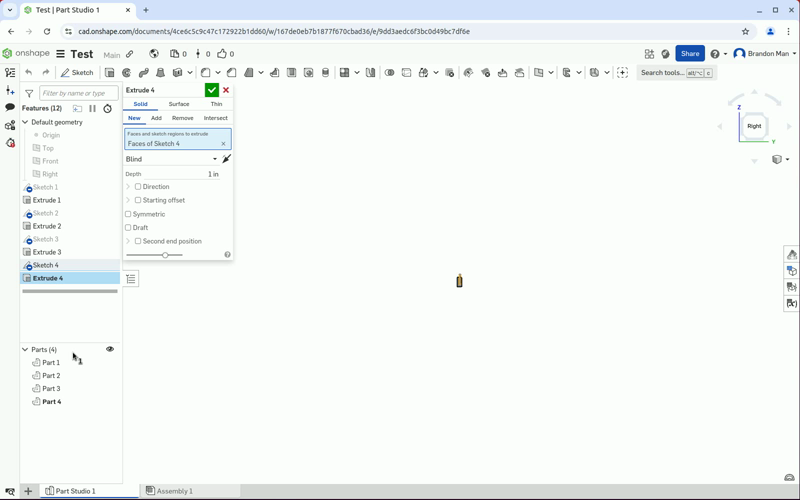
mouse_move(143, 106)
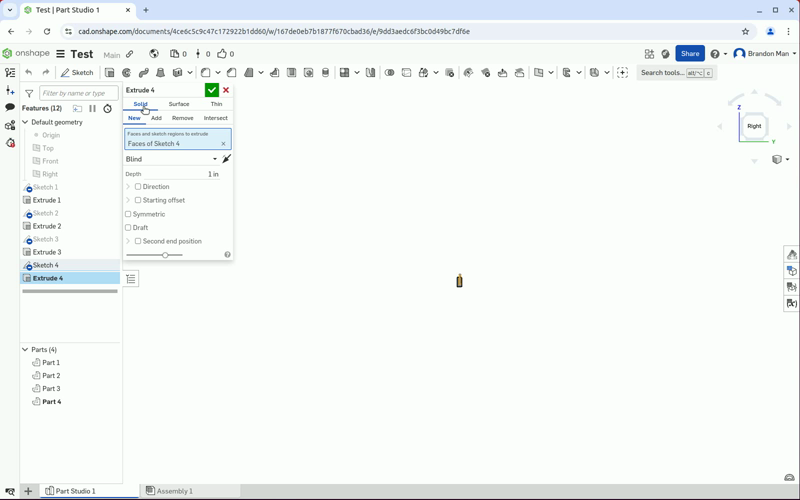
click(143, 106)
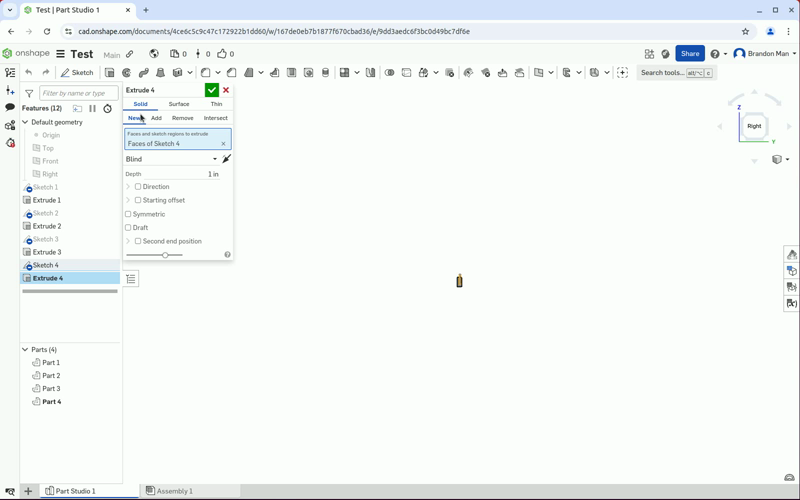
mouse_move(137, 120)
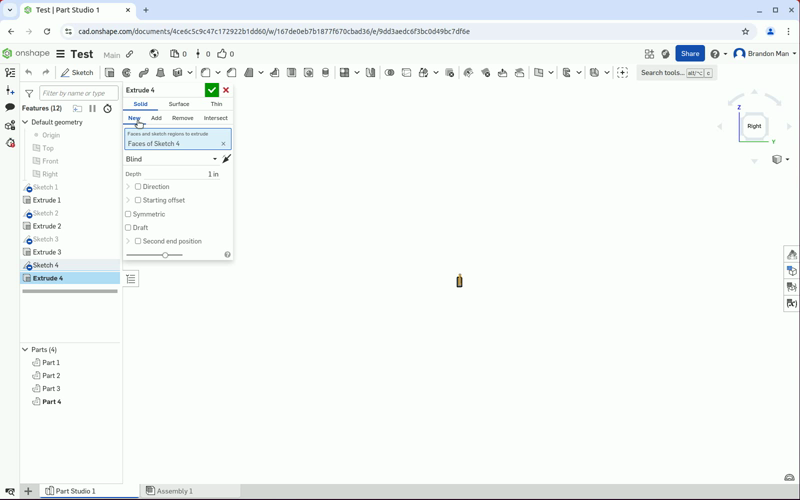
click(137, 120)
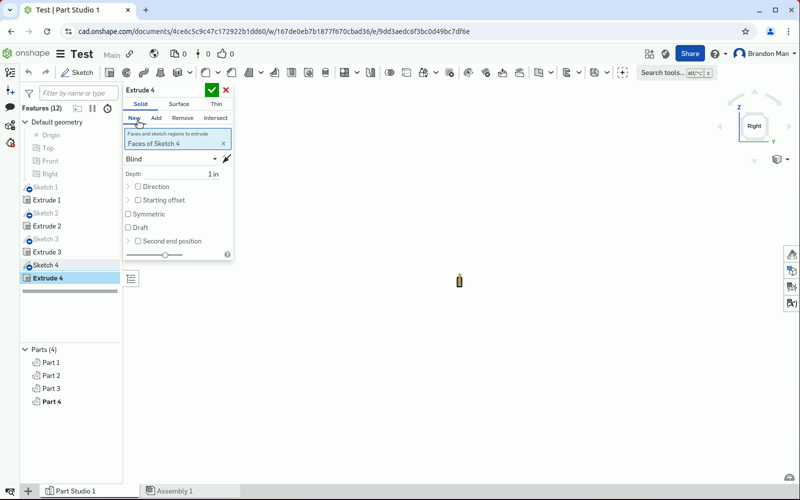
key(tab, 4)
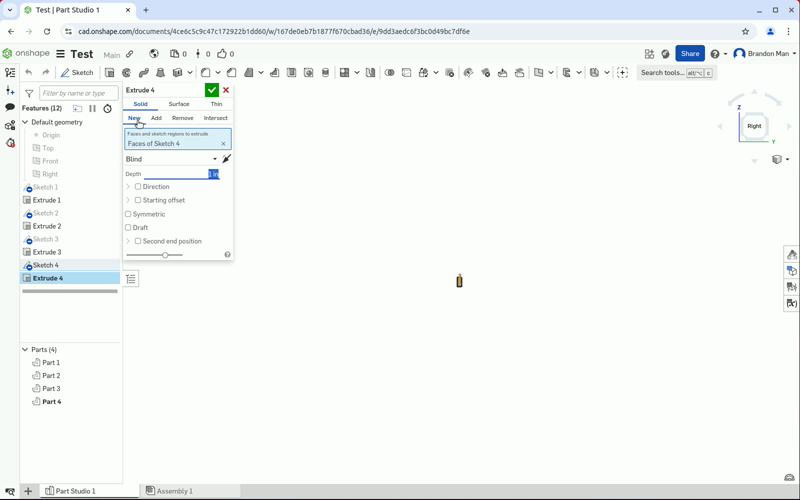
text(19.257)
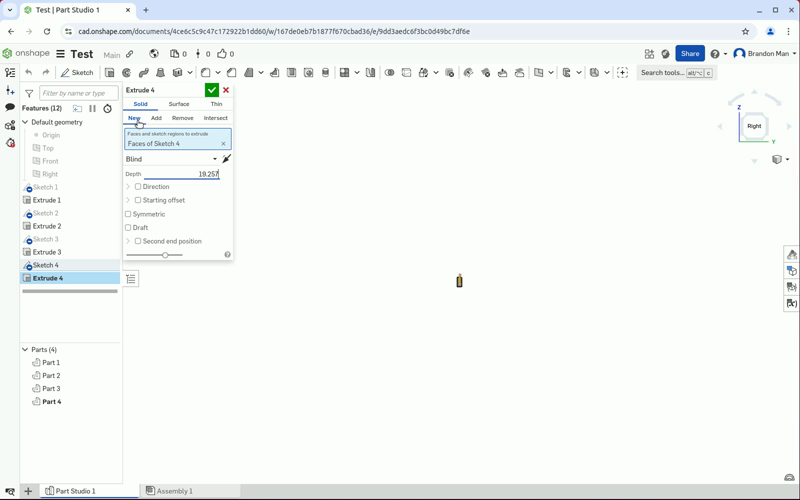
key(enter)
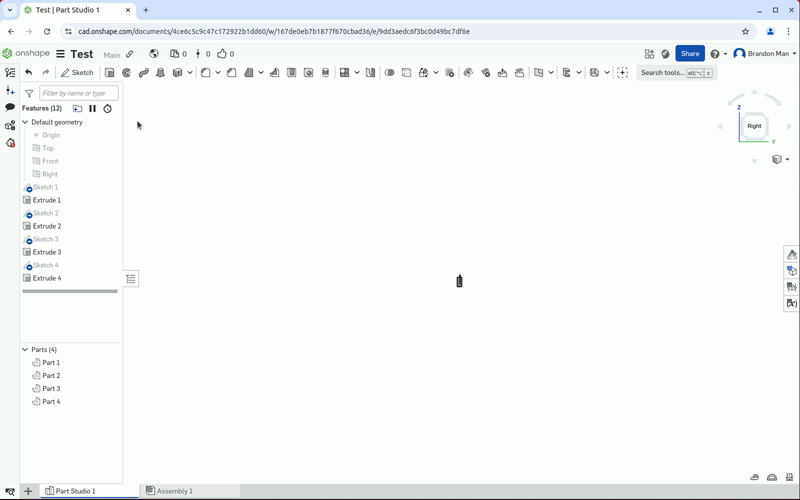
key(shift+h)
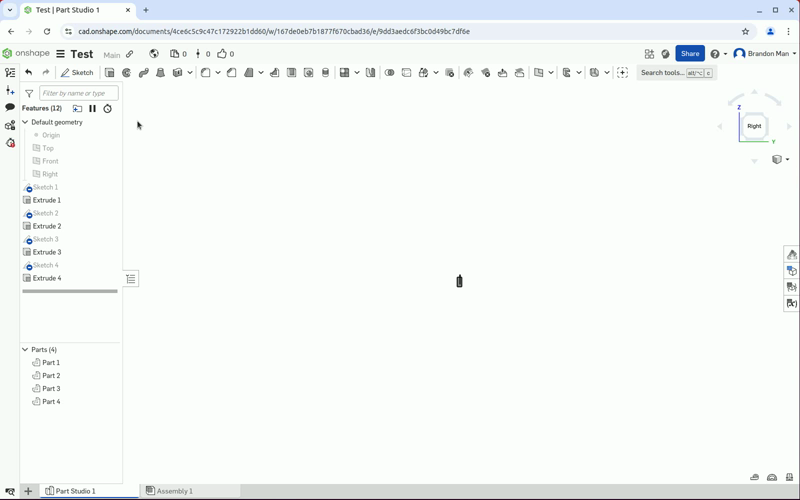
key(shift+h)
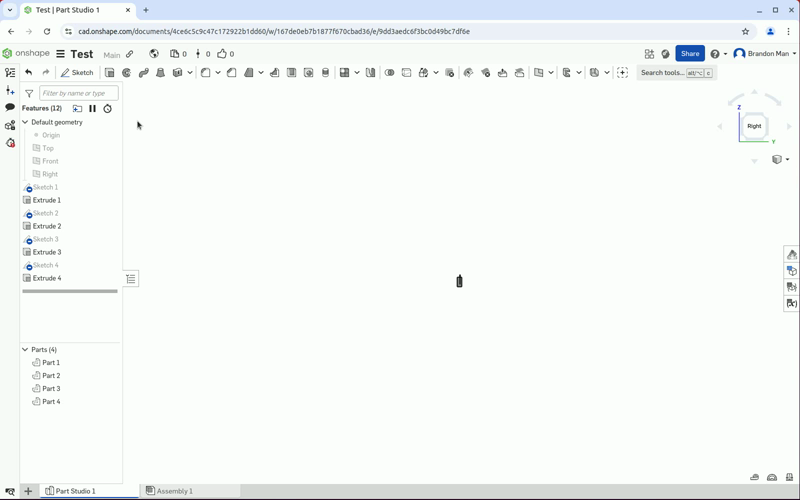
mouse_move(73, 189)
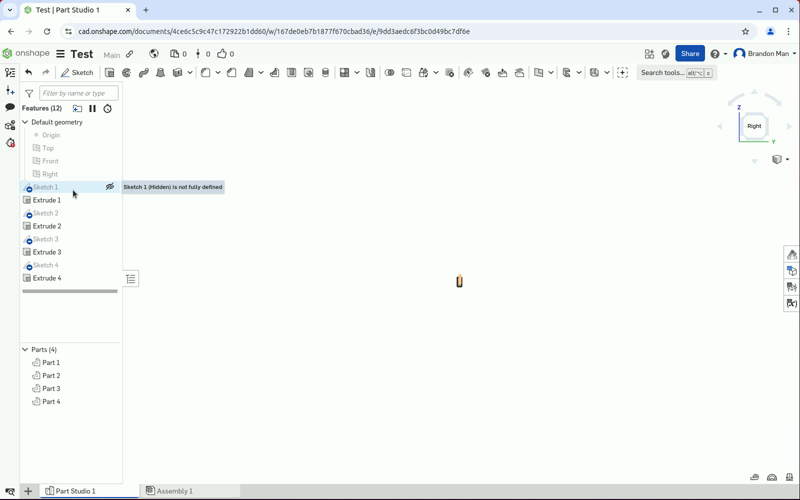
click(73, 189)
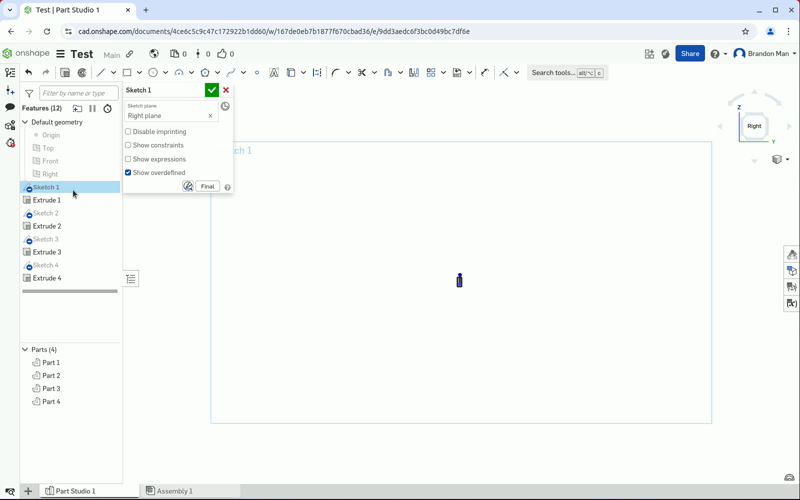
mouse_move(229, 92)
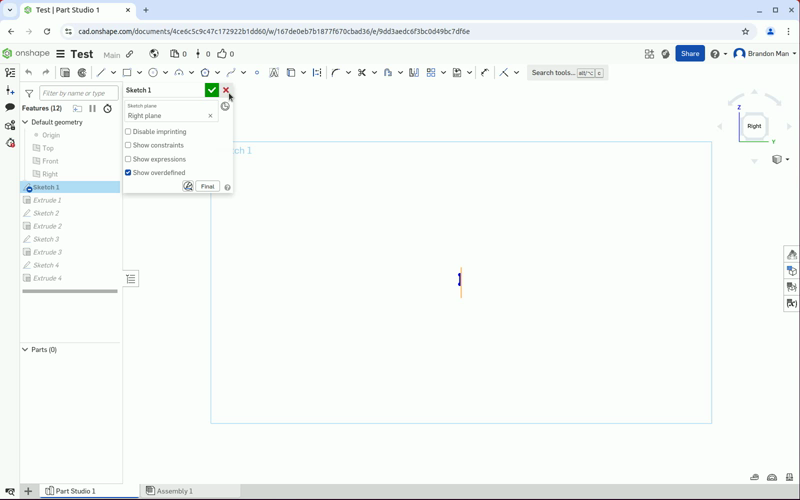
click(229, 92)
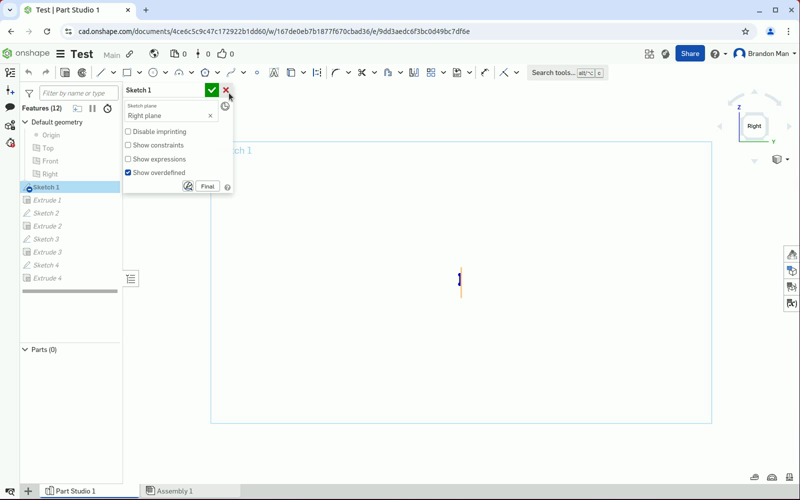
key(shift+s)
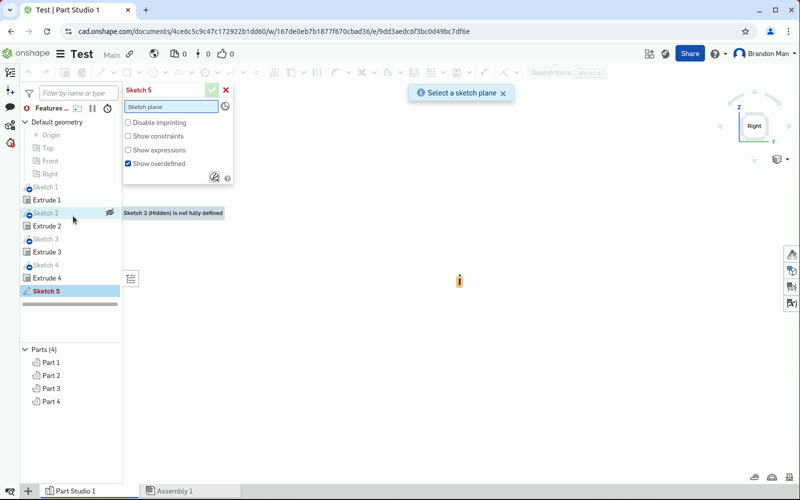
scroll(3)
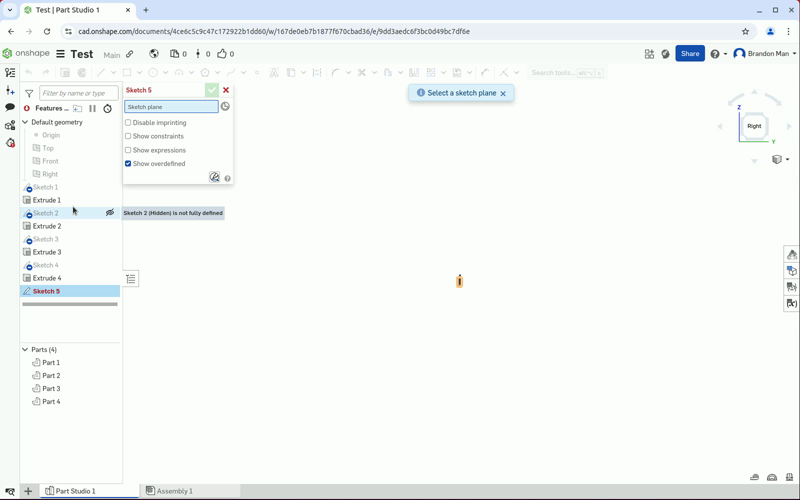
mouse_move(73, 176)
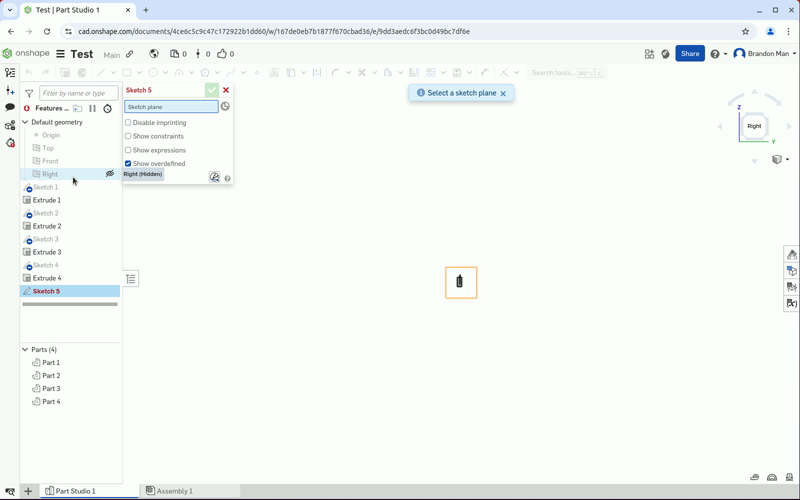
click(73, 176)
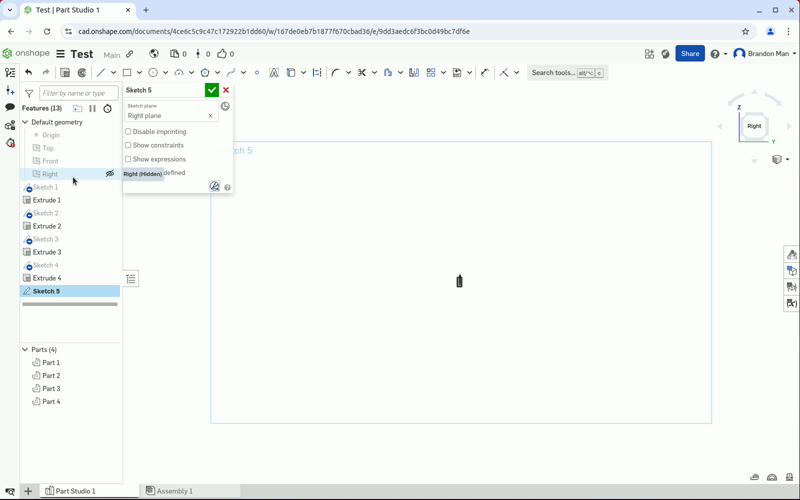
mouse_move(73, 352)
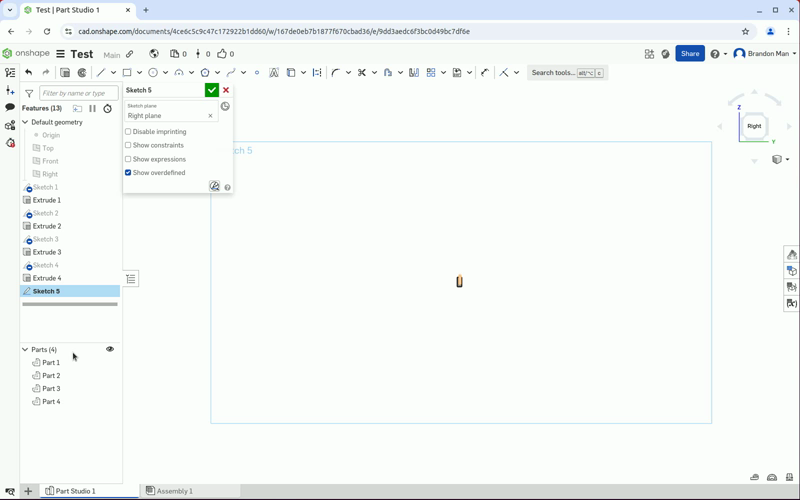
key(y)
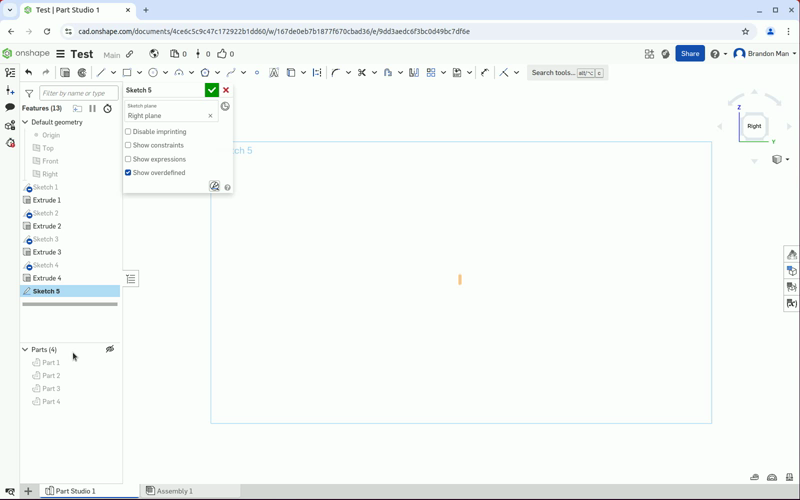
key(l)
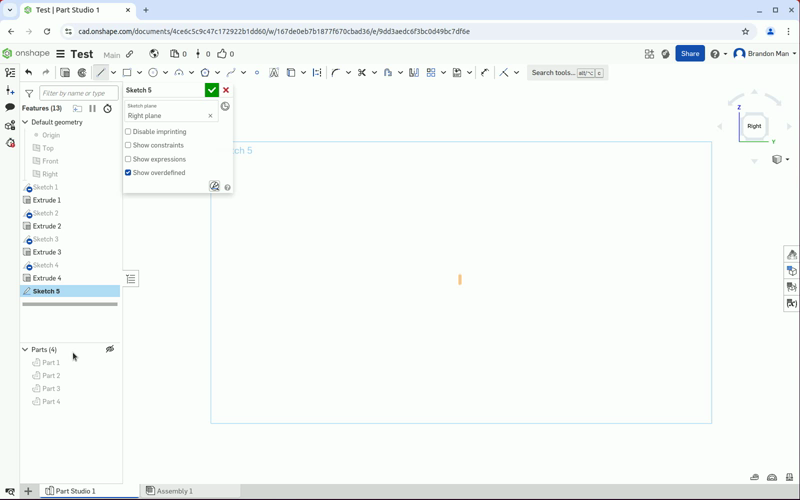
key_down(shift)
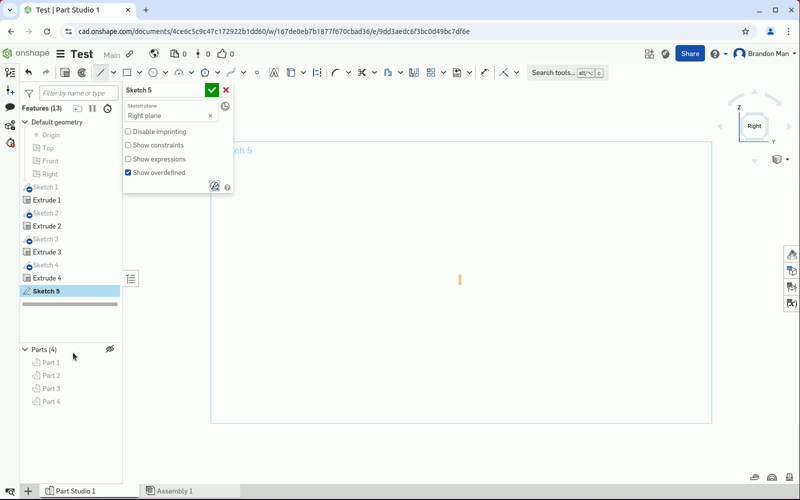
mouse_move(459, 284)
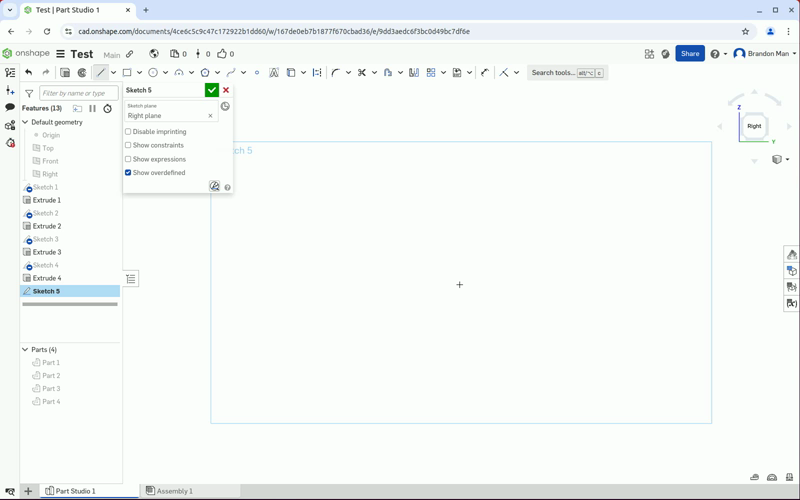
click(459, 284)
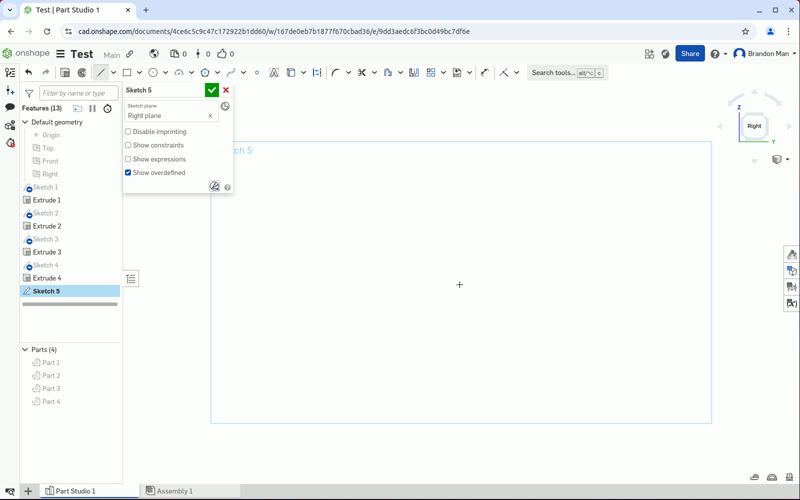
key_up(shift)
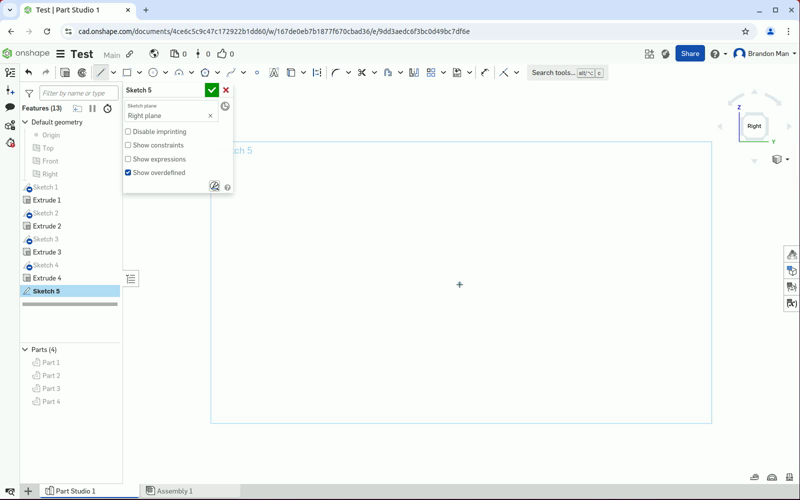
key_down(shift)
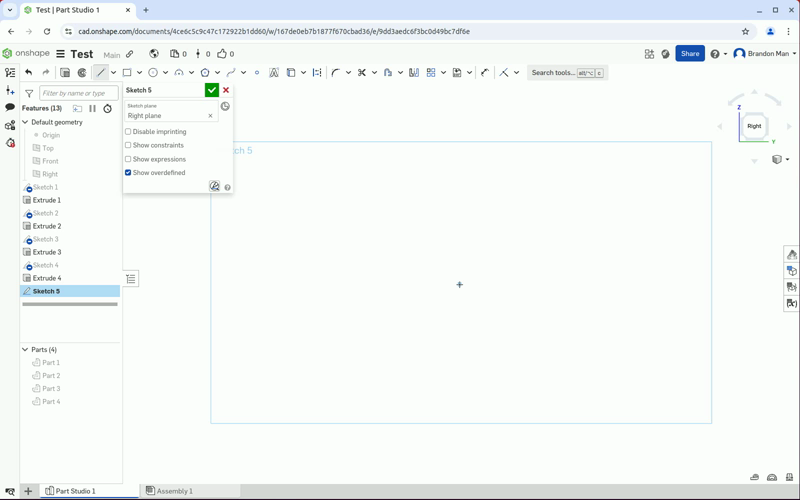
mouse_move(489, 284)
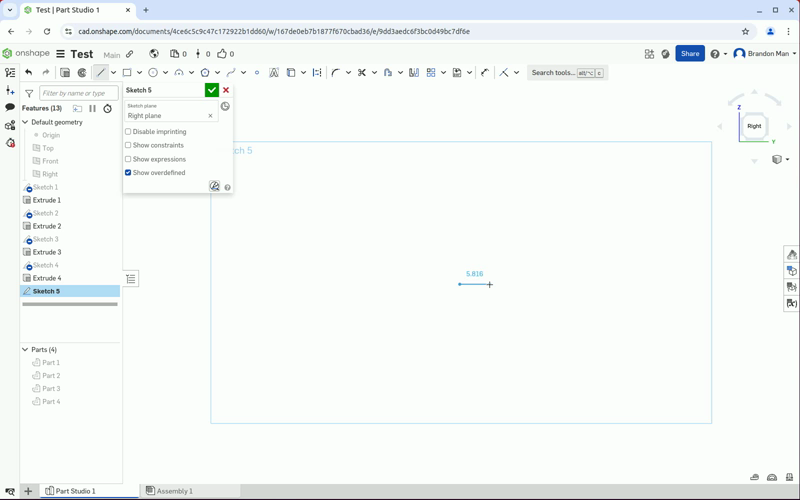
mouse_move(460, 284)
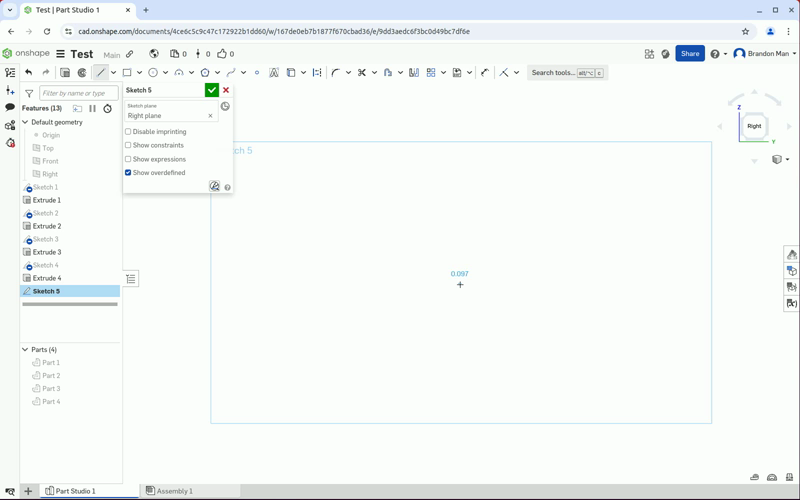
scroll(6)
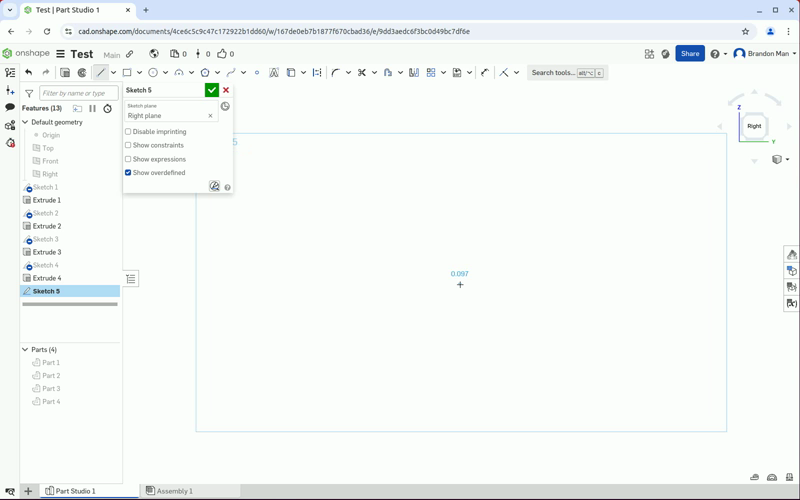
scroll(6)
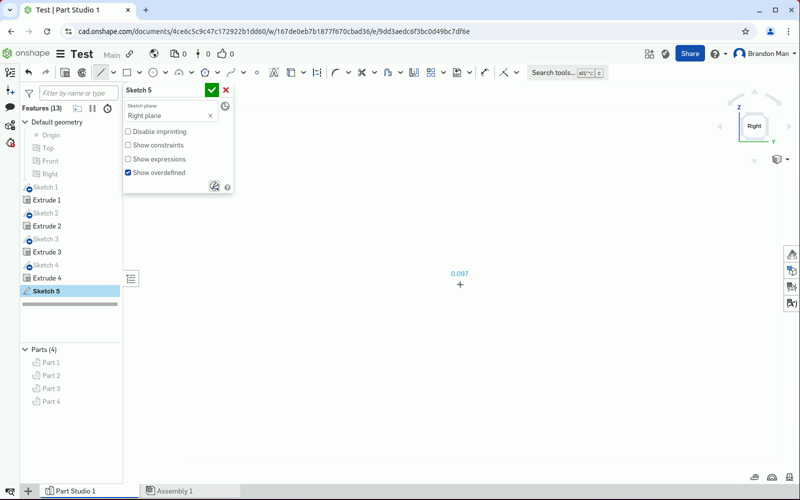
scroll(6)
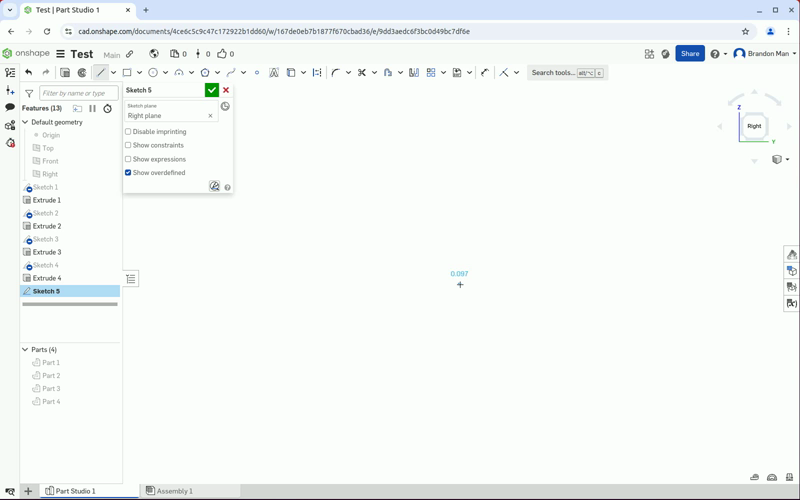
scroll(6)
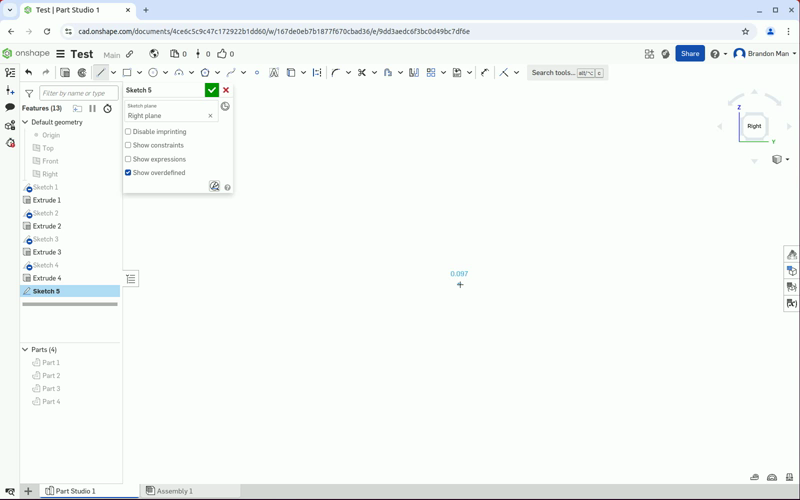
scroll(6)
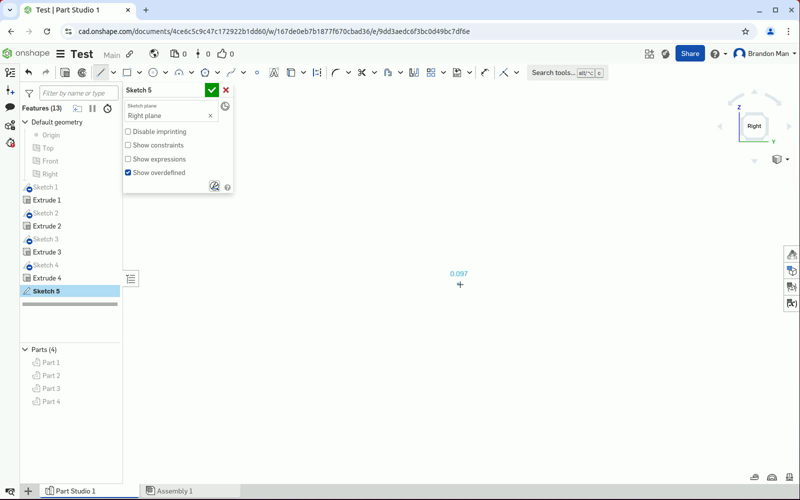
scroll(6)
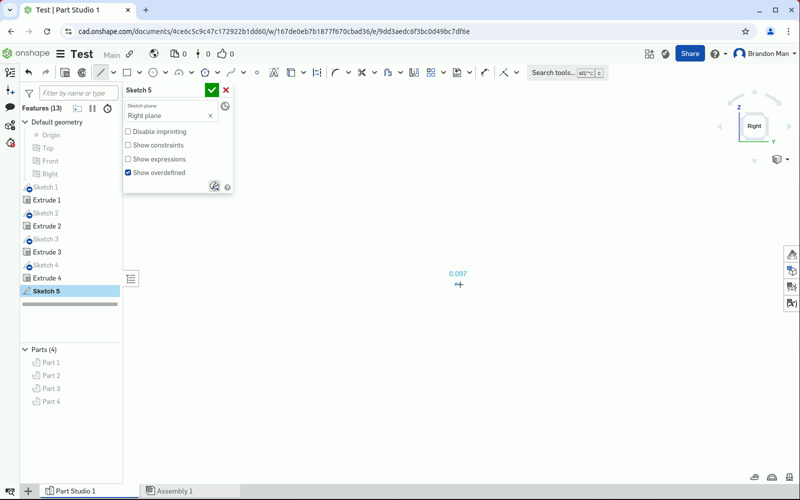
scroll(6)
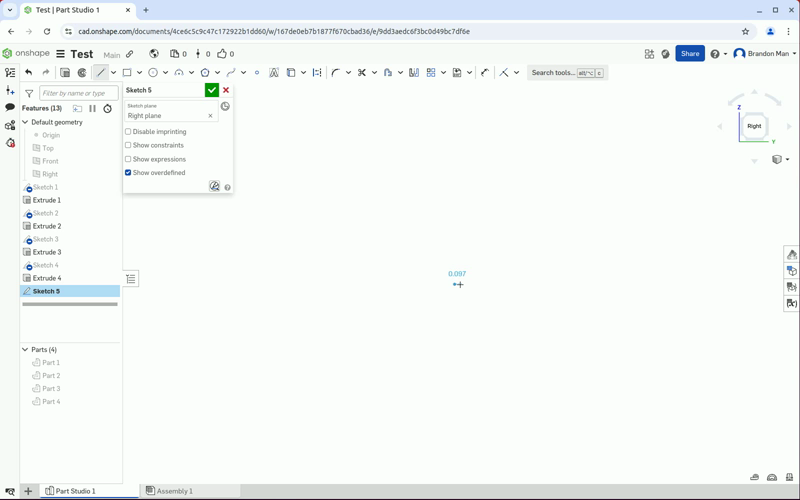
click(460, 284)
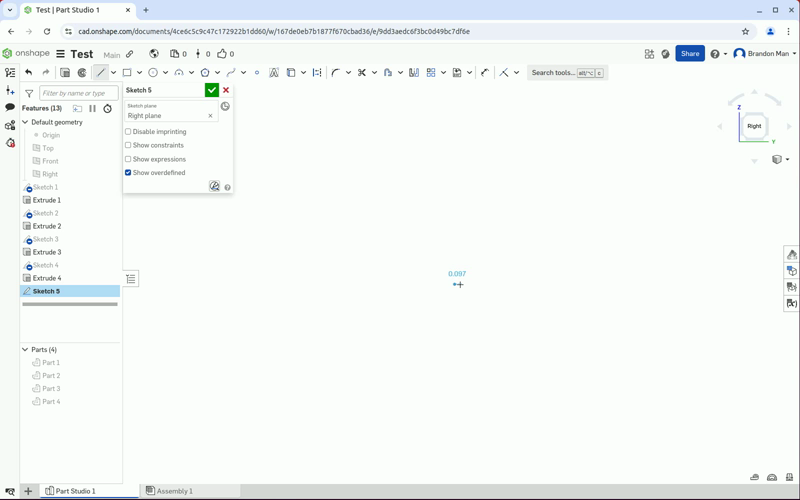
scroll(-6)
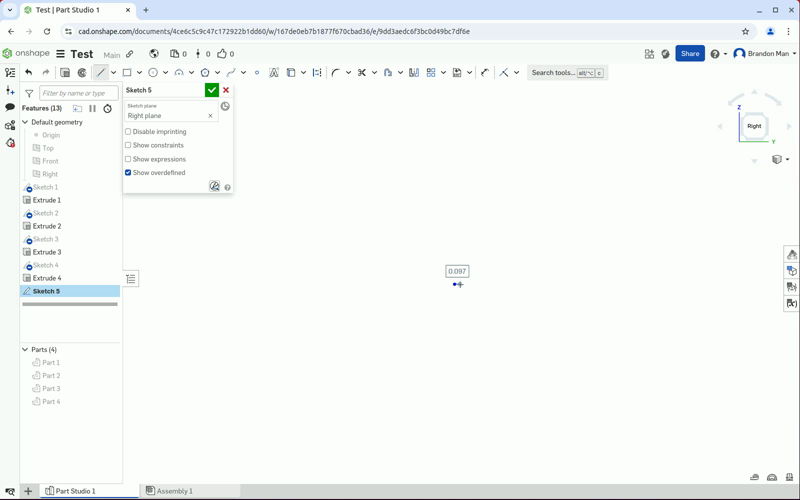
scroll(-6)
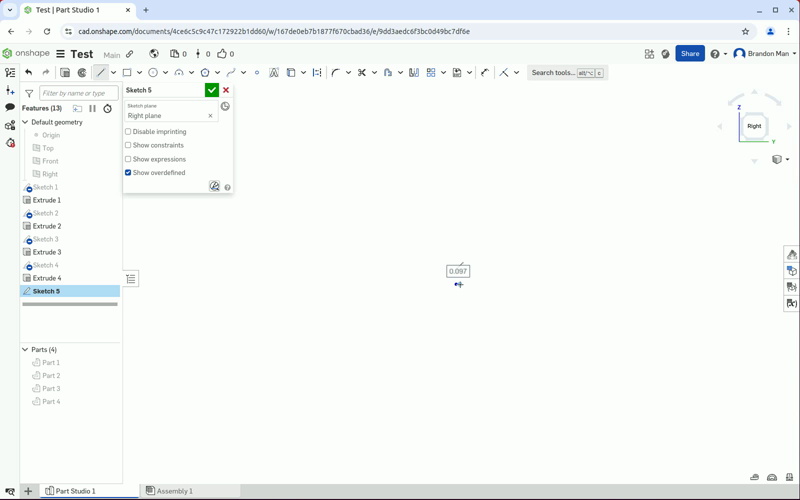
scroll(-6)
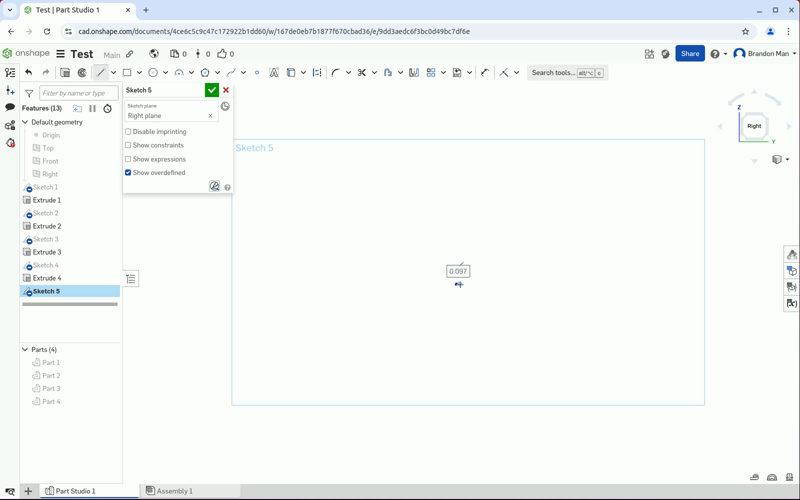
scroll(-6)
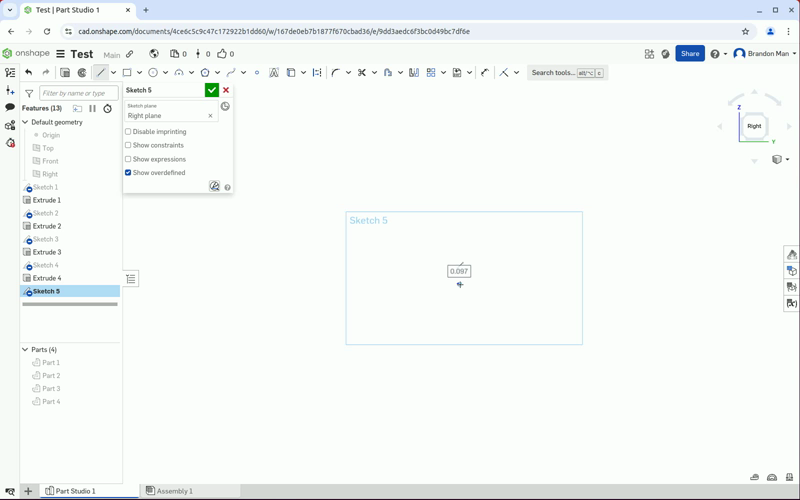
scroll(-6)
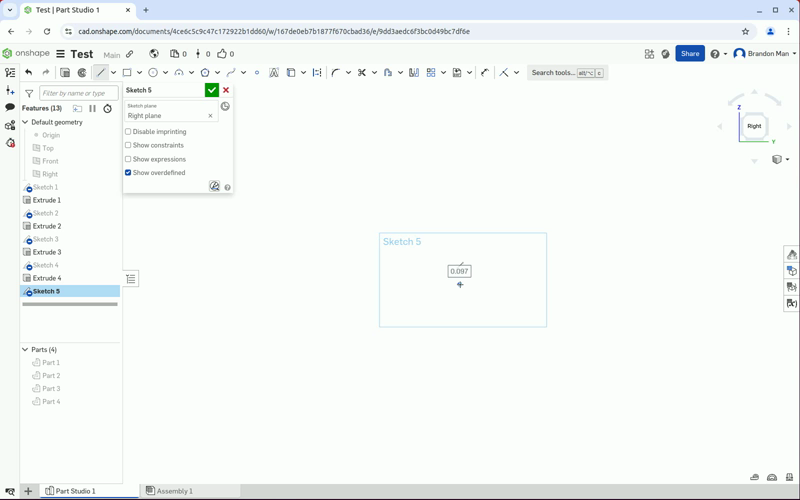
scroll(-6)
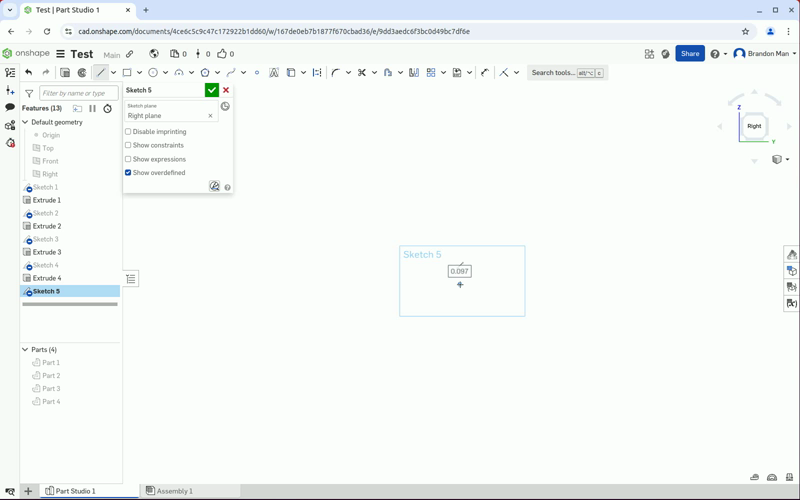
scroll(-6)
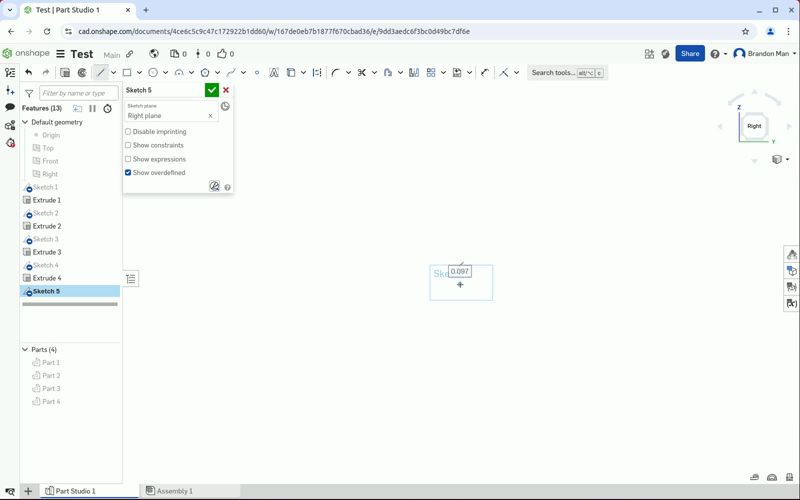
key_up(shift)
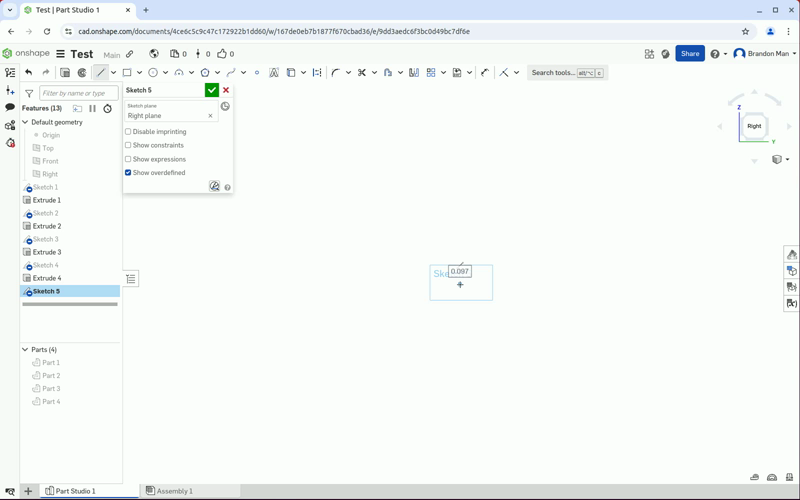
key_down(shift)
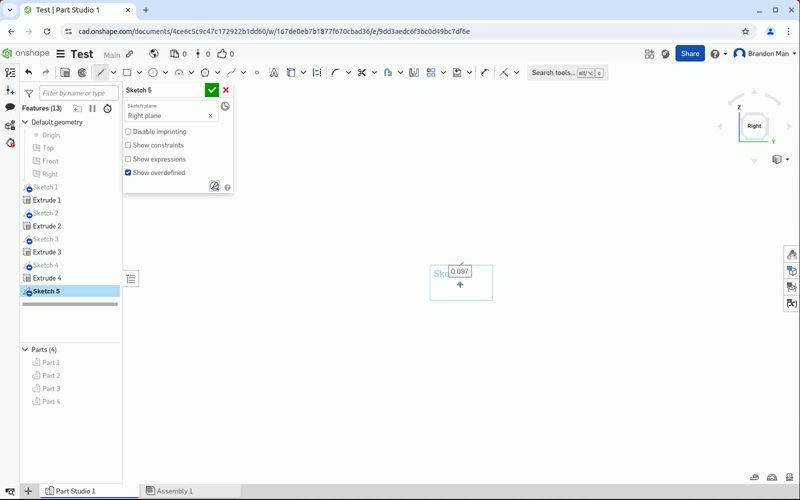
mouse_move(490, 284)
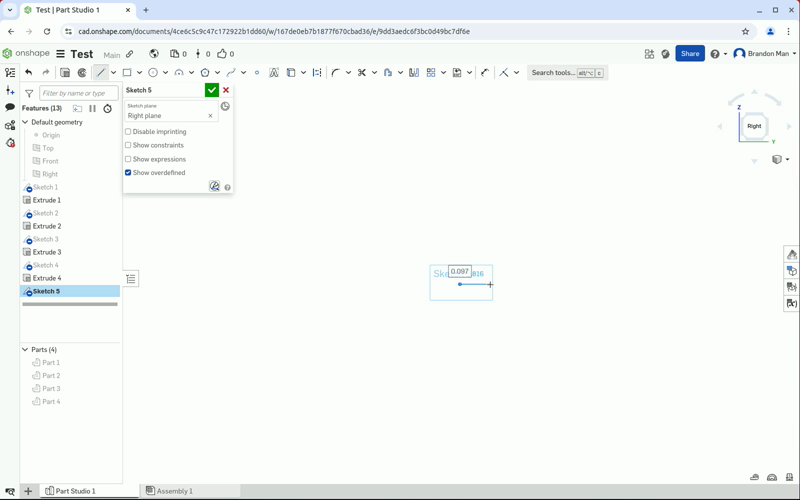
mouse_move(460, 274)
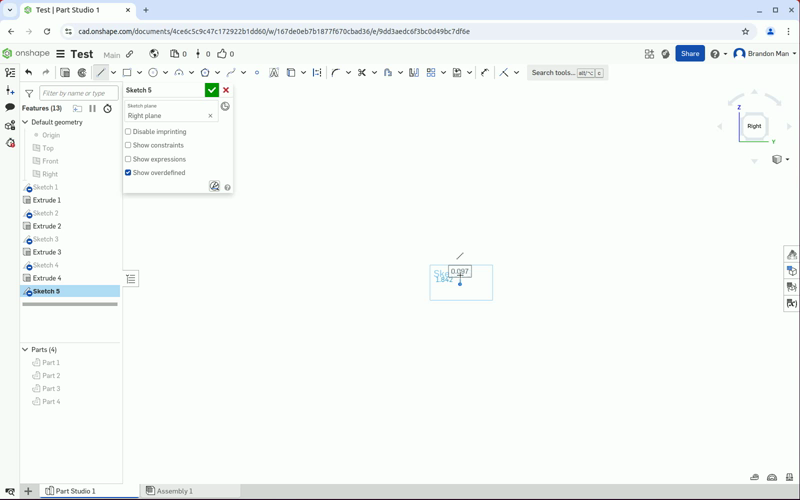
click(460, 274)
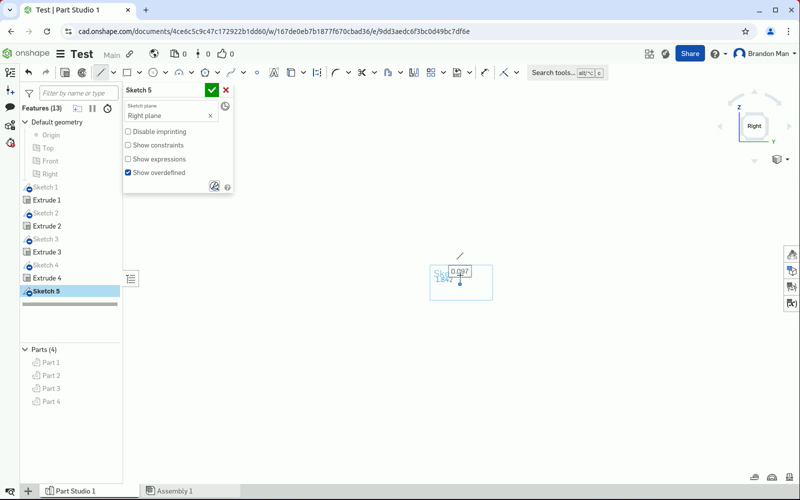
key_up(shift)
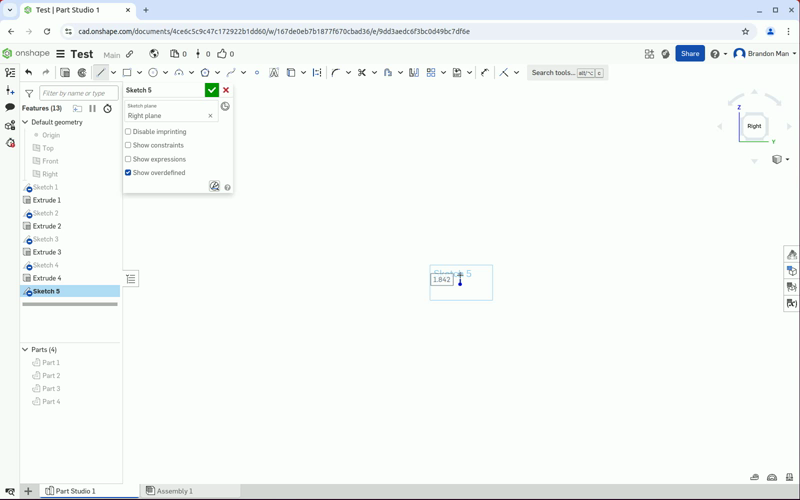
key_down(shift)
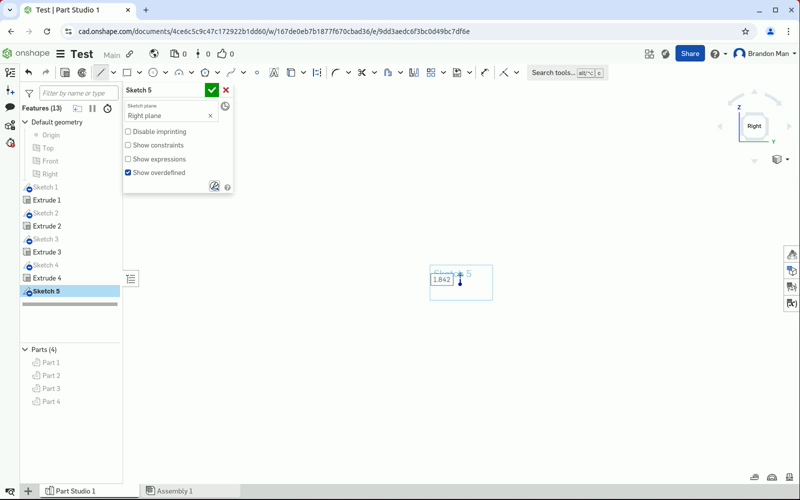
mouse_move(490, 274)
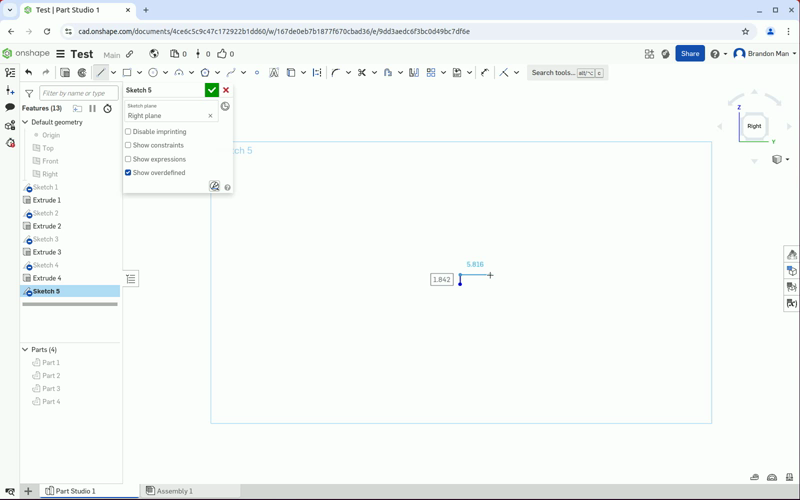
mouse_move(459, 274)
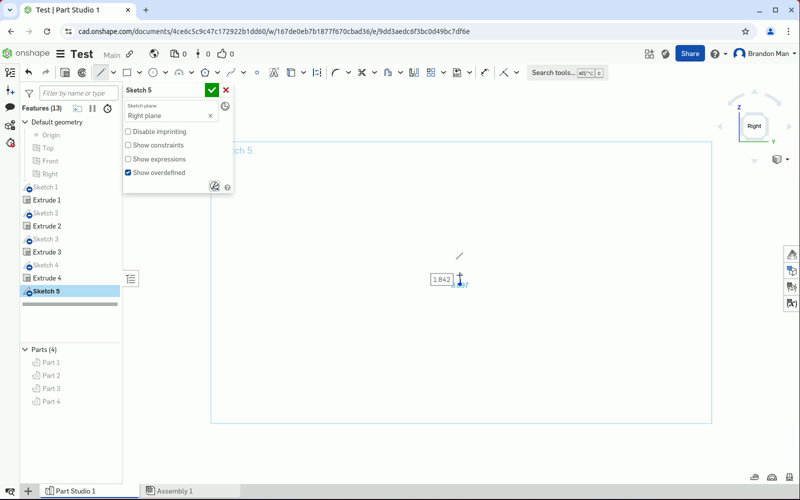
scroll(6)
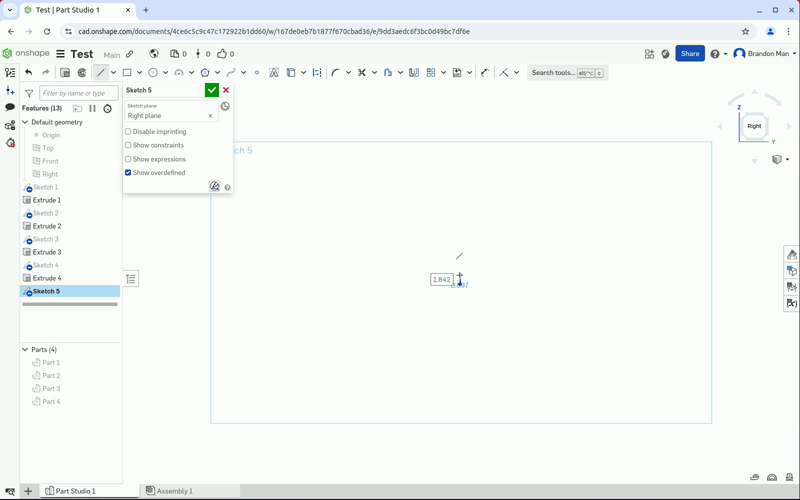
scroll(6)
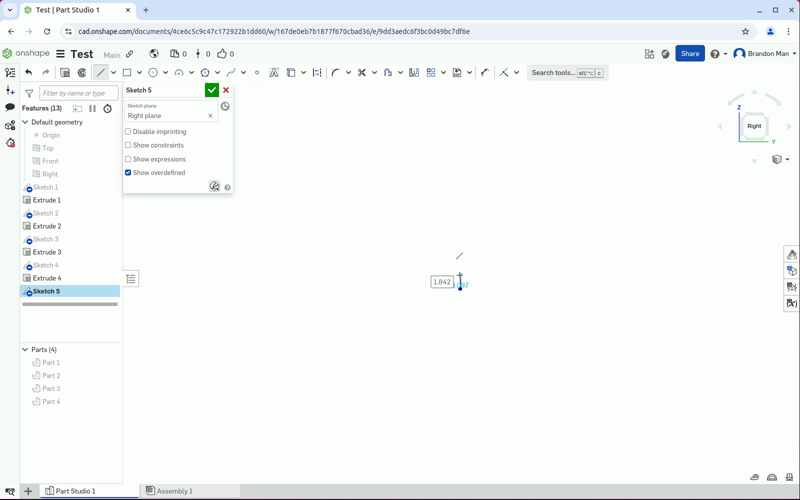
scroll(6)
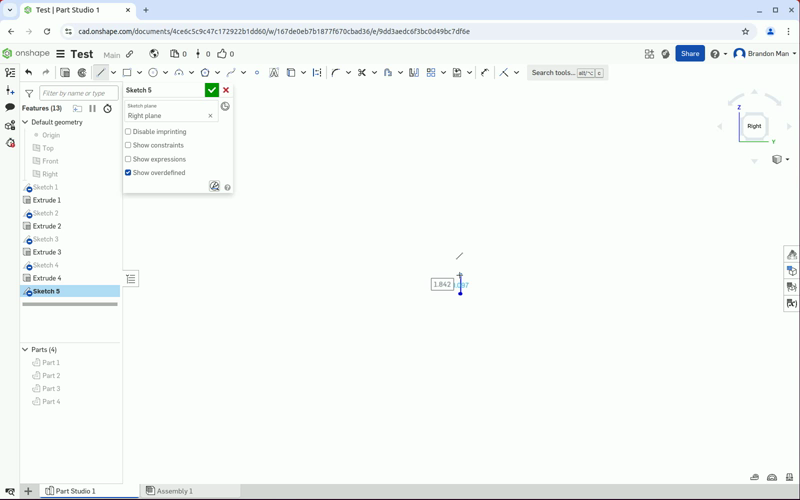
scroll(6)
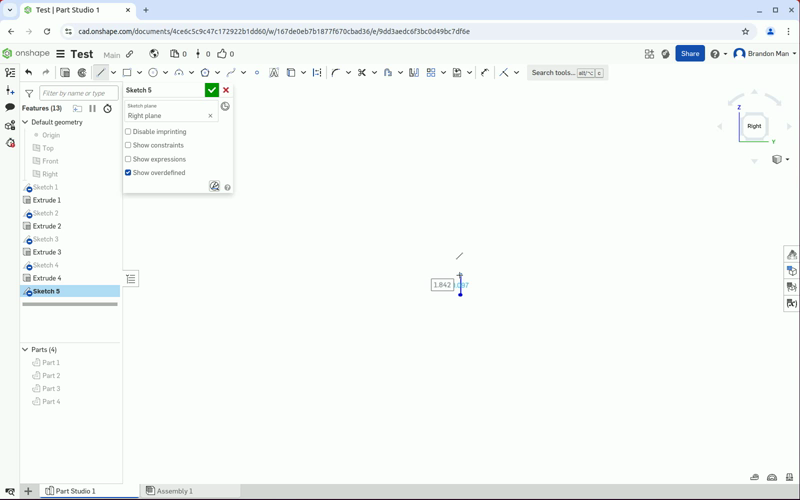
scroll(6)
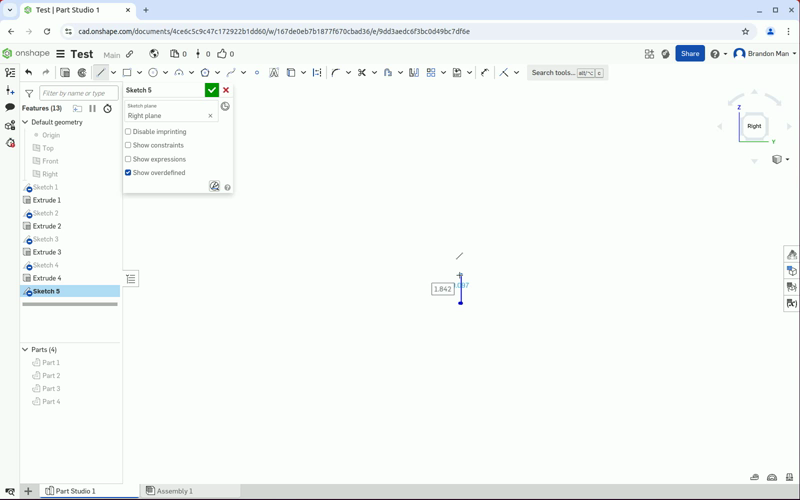
scroll(6)
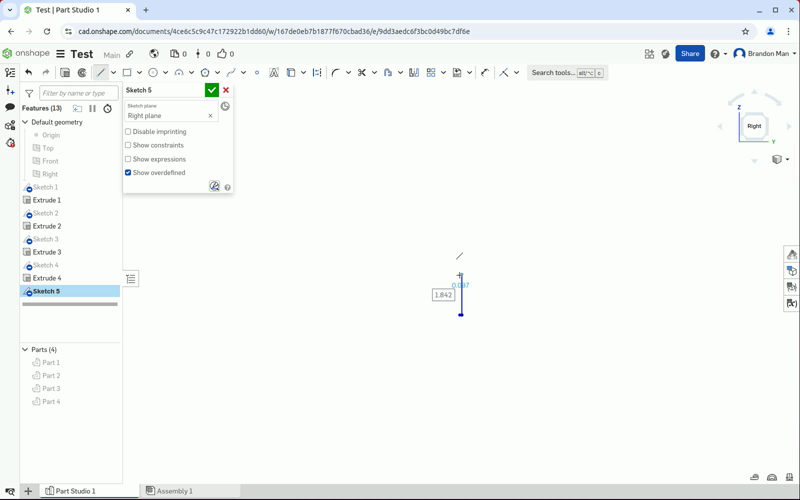
scroll(6)
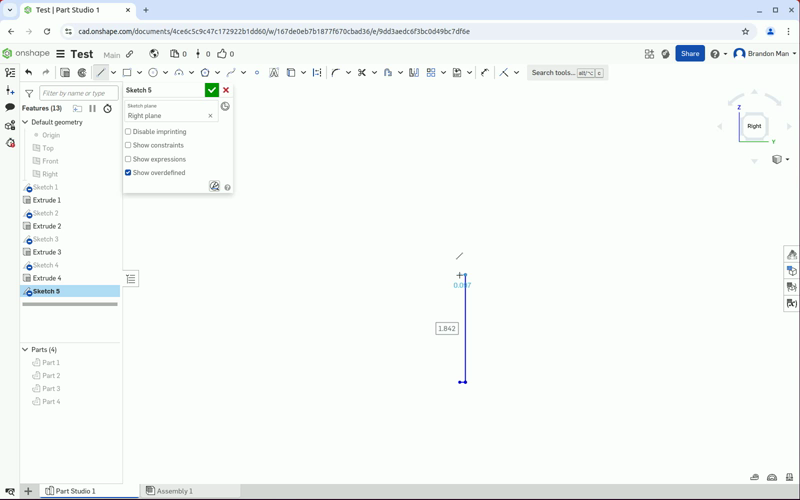
click(459, 274)
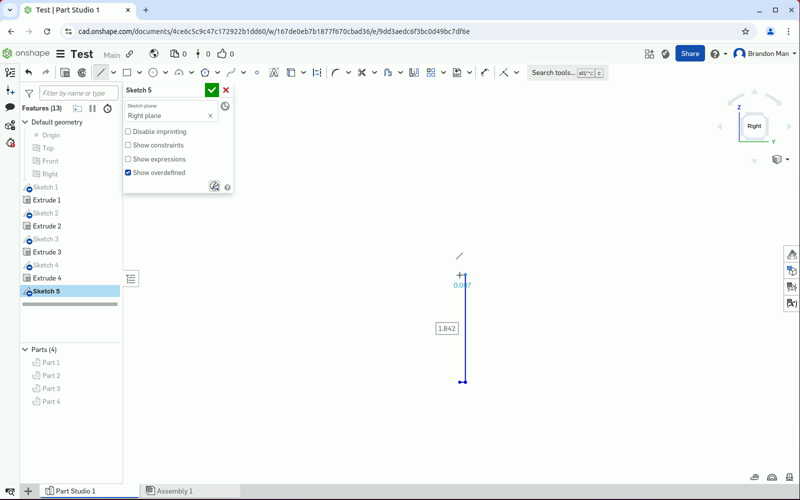
scroll(-6)
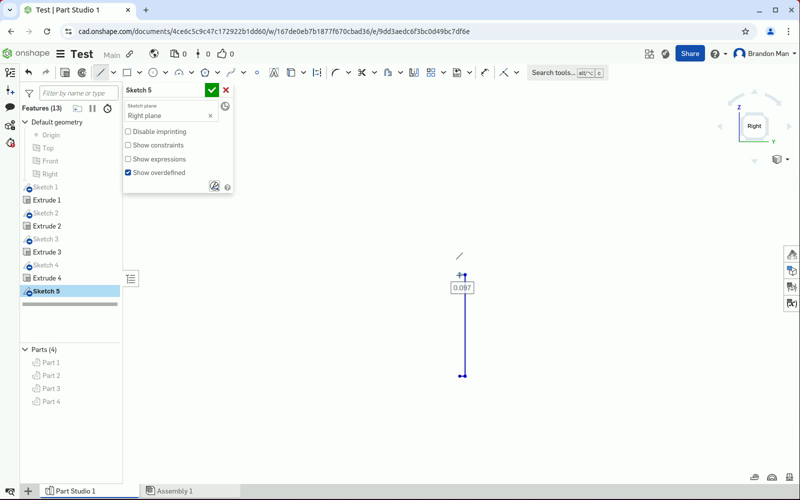
scroll(-6)
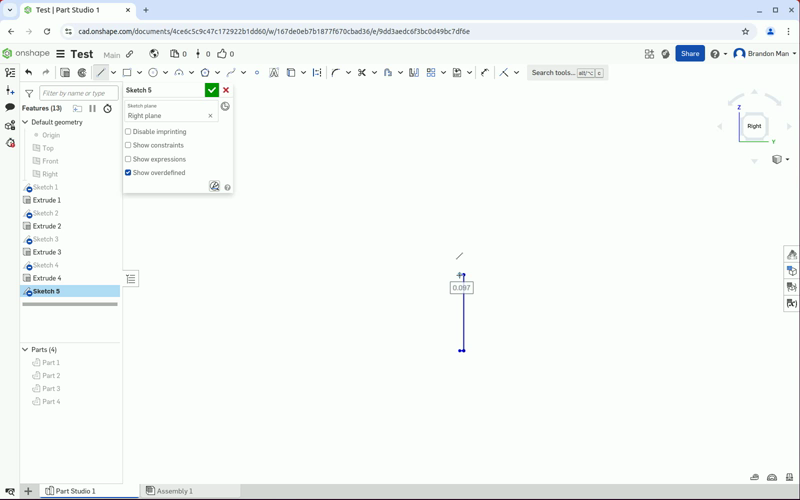
scroll(-6)
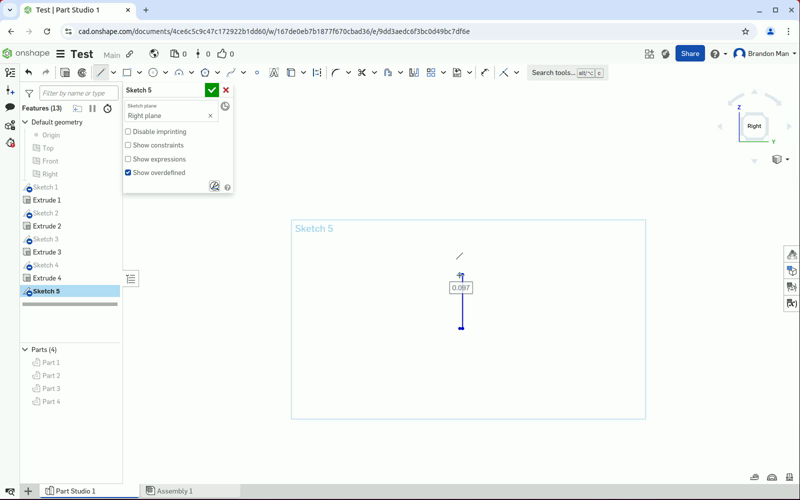
scroll(-6)
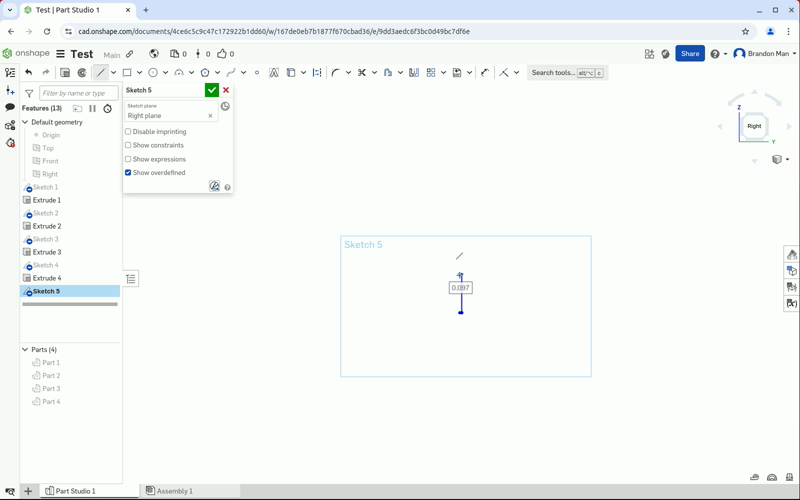
scroll(-6)
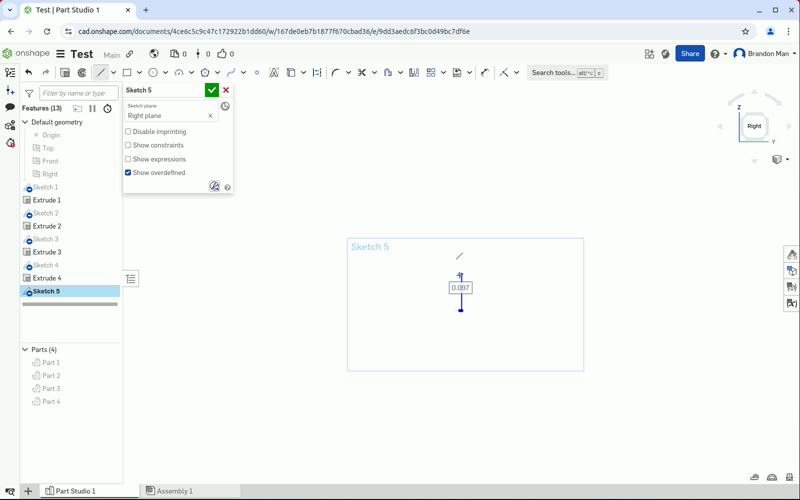
scroll(-6)
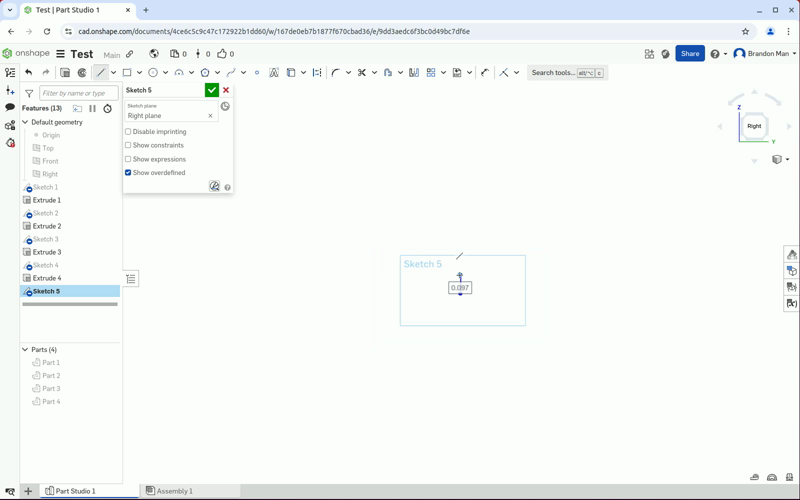
scroll(-6)
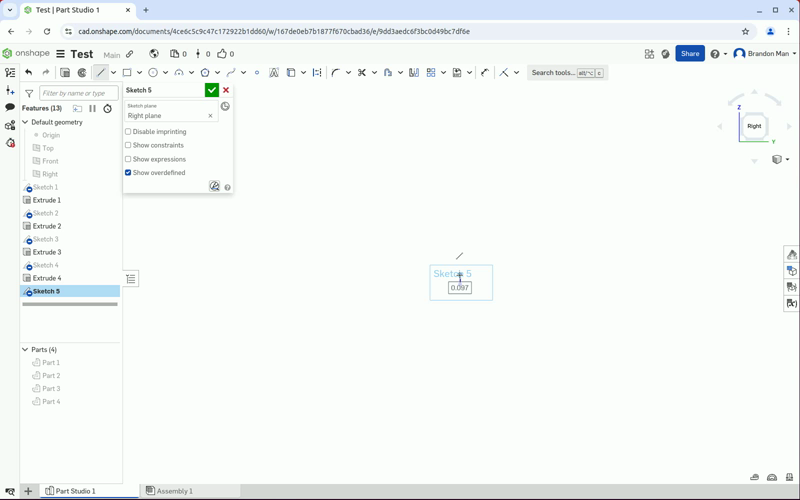
key_up(shift)
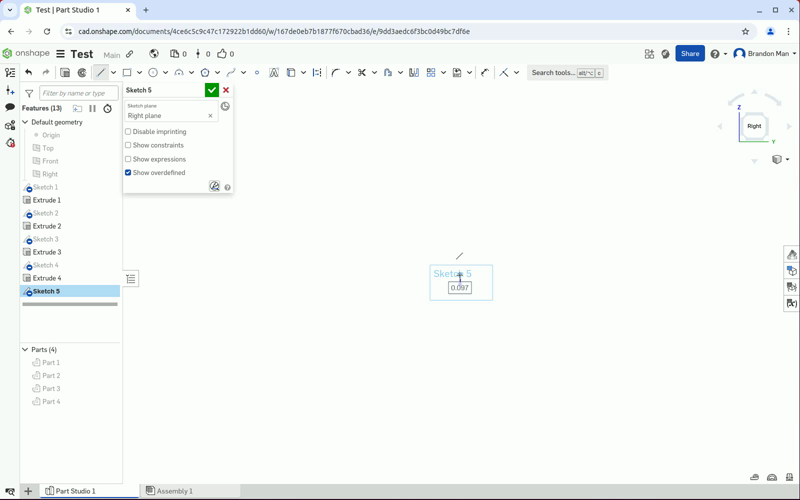
mouse_move(489, 274)
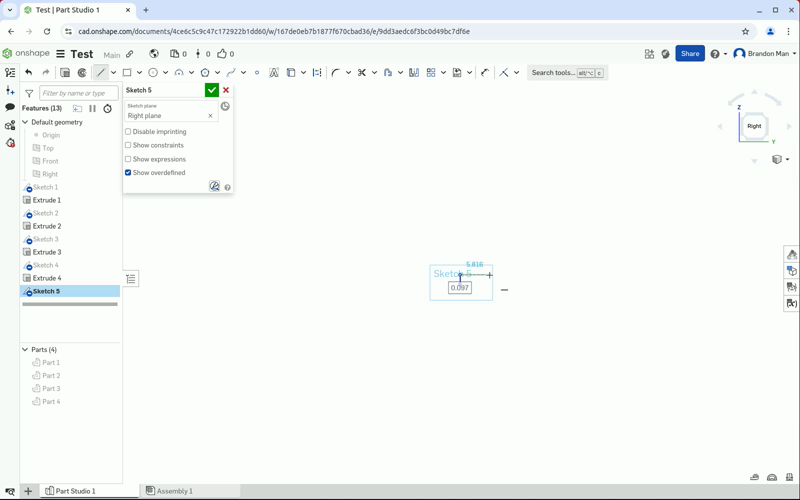
key_down(shift)
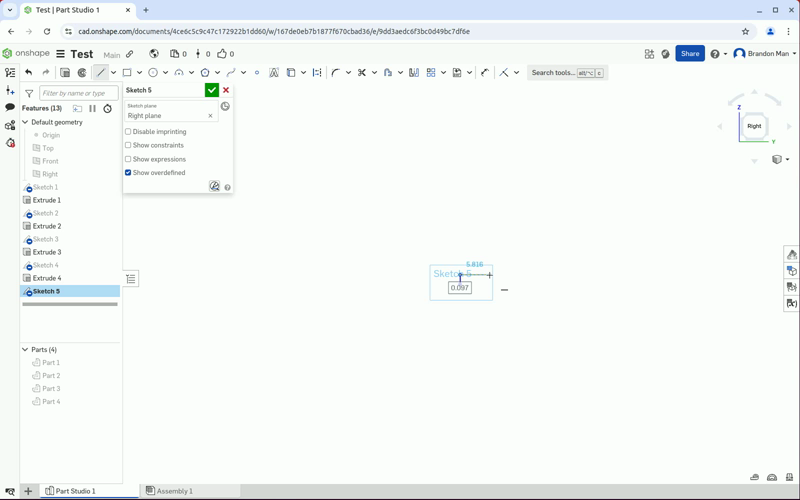
mouse_move(459, 284)
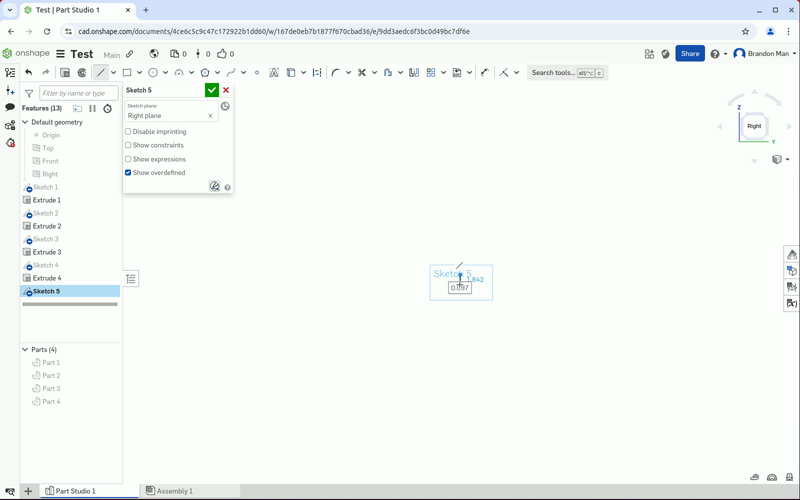
scroll(6)
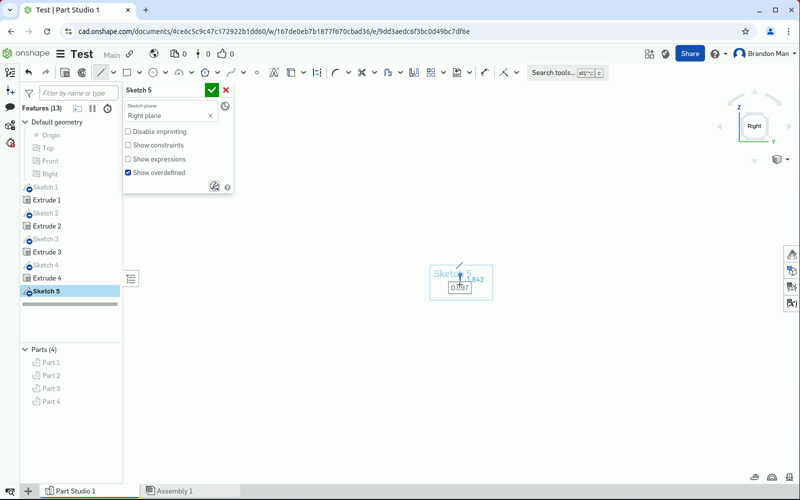
scroll(6)
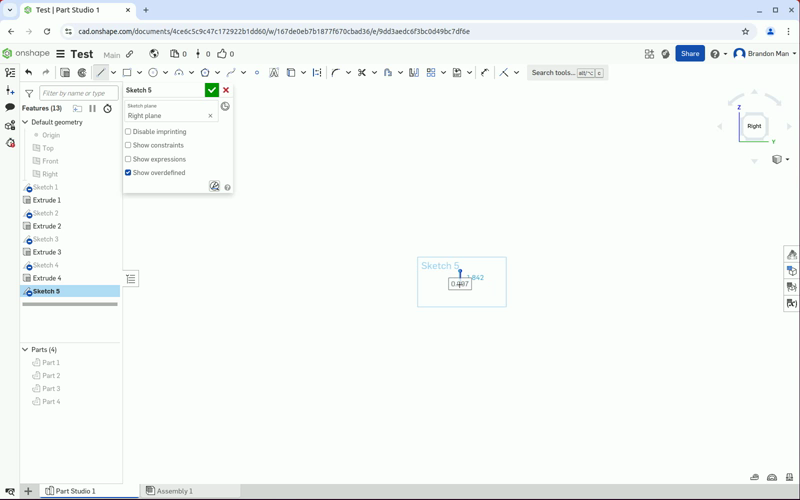
scroll(6)
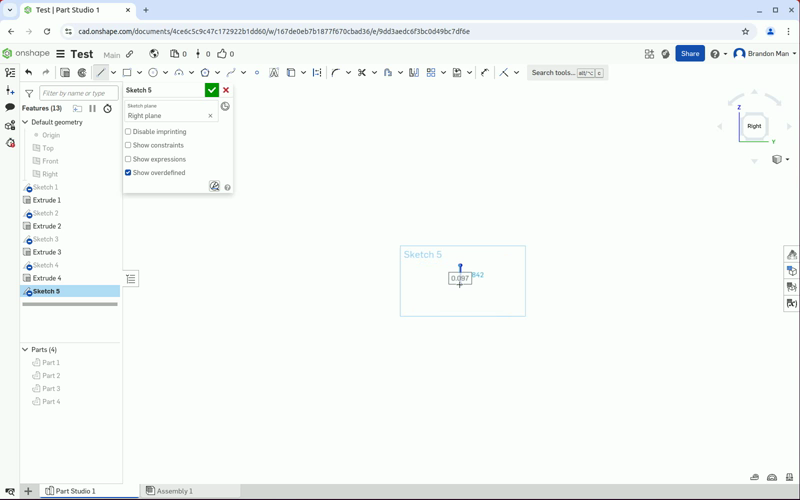
scroll(6)
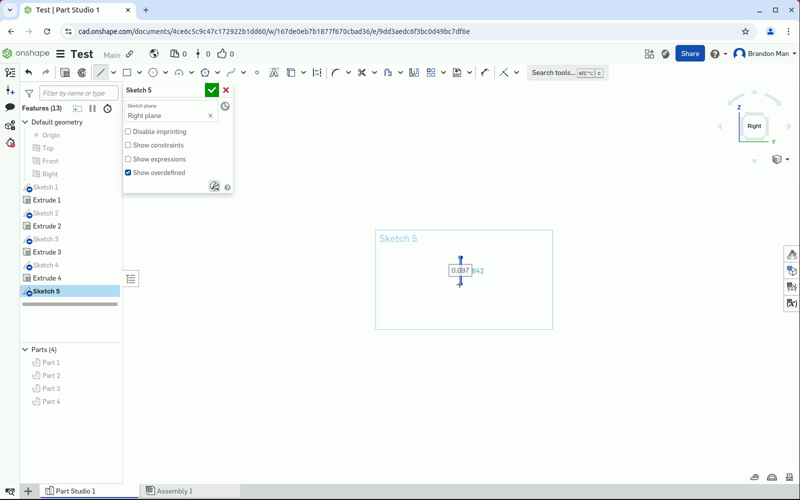
scroll(6)
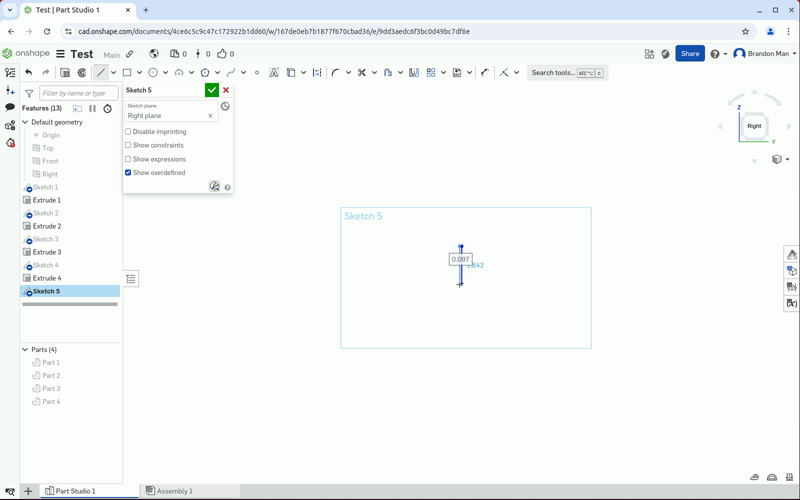
scroll(6)
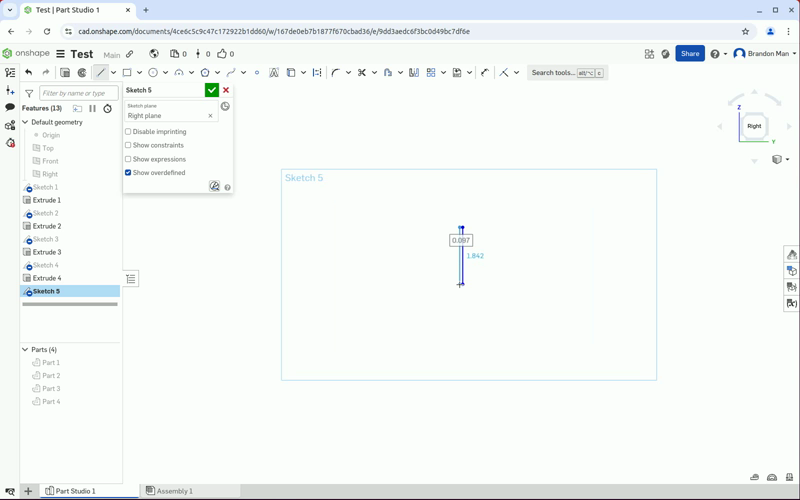
scroll(6)
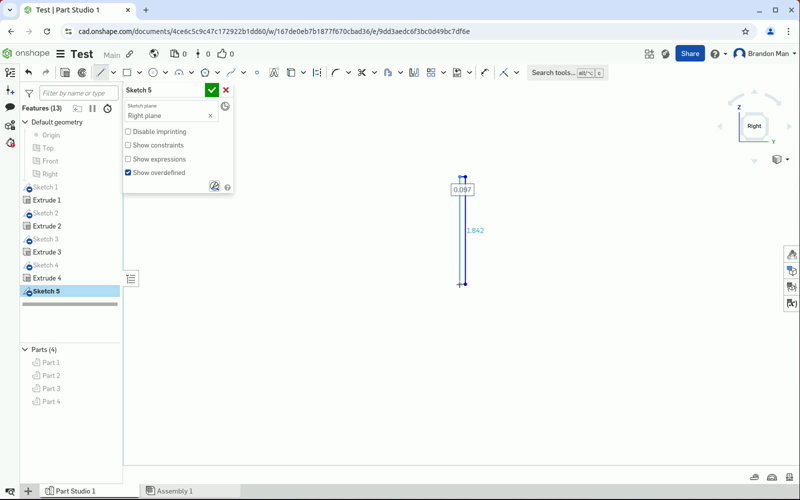
key_up(shift)
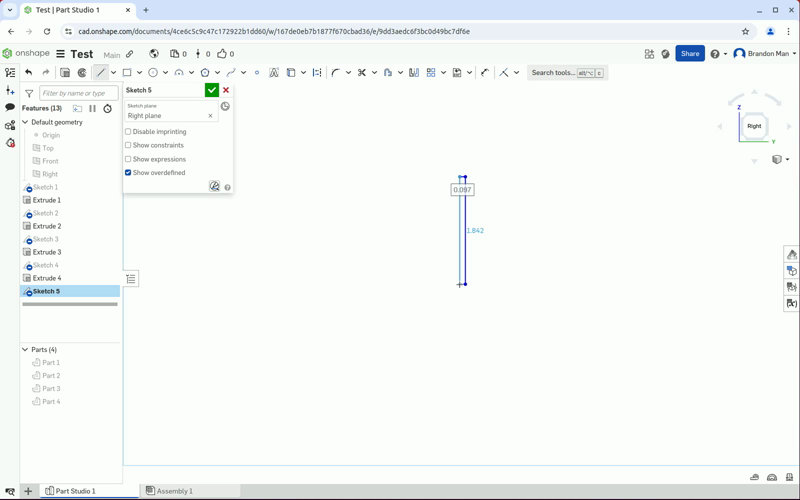
click(459, 284)
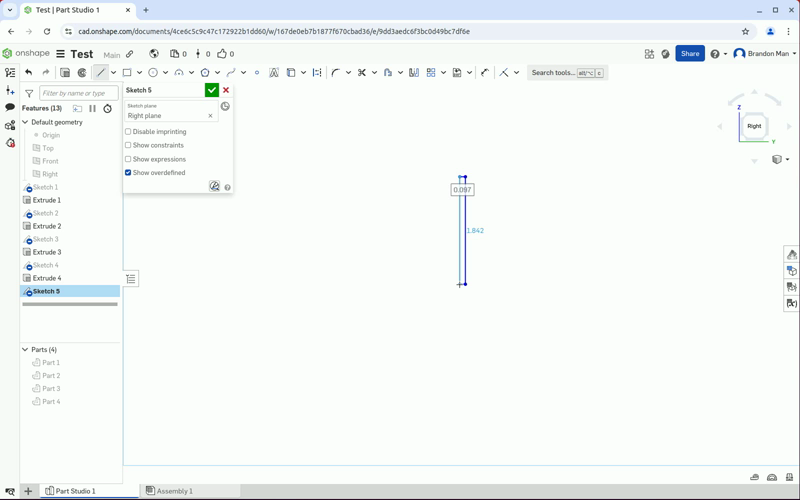
scroll(-6)
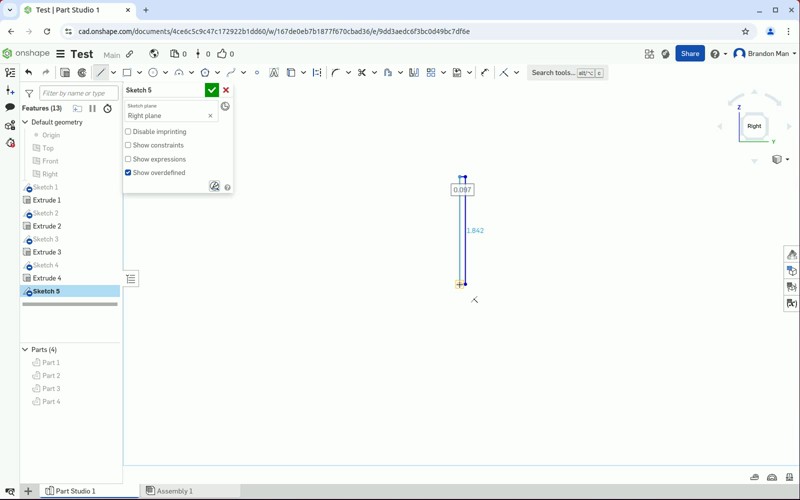
scroll(-6)
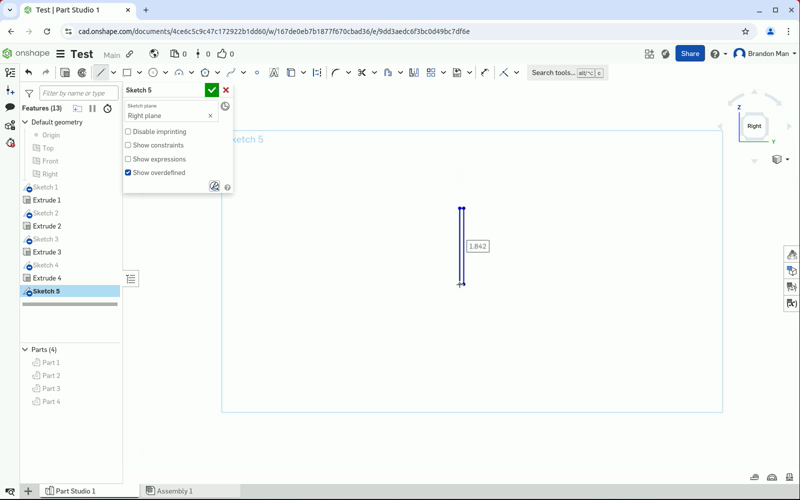
scroll(-6)
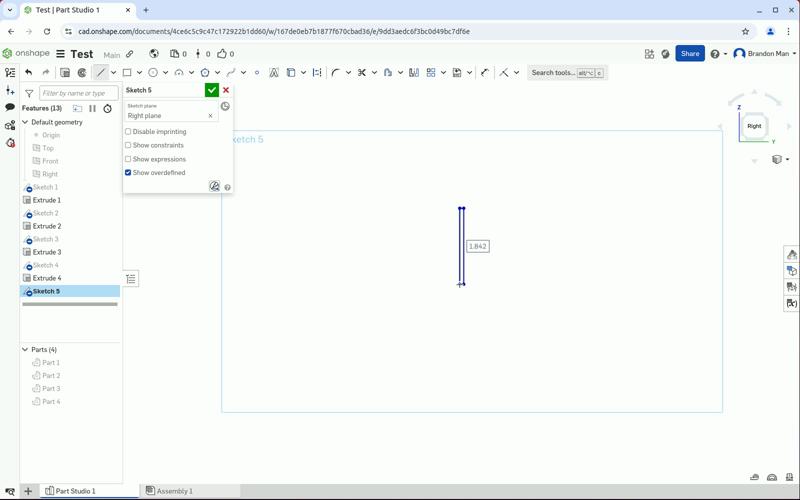
scroll(-6)
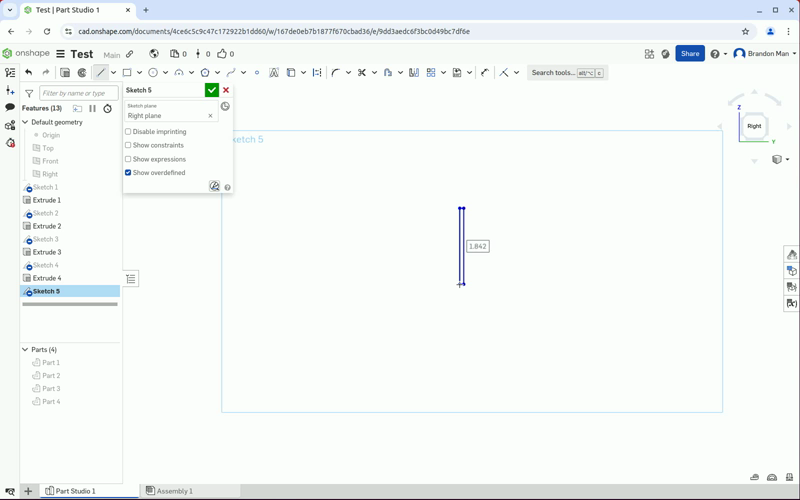
scroll(-6)
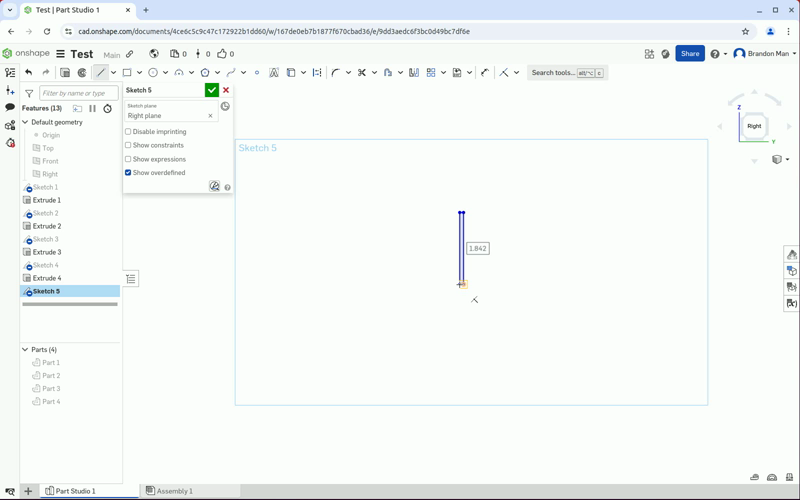
scroll(-6)
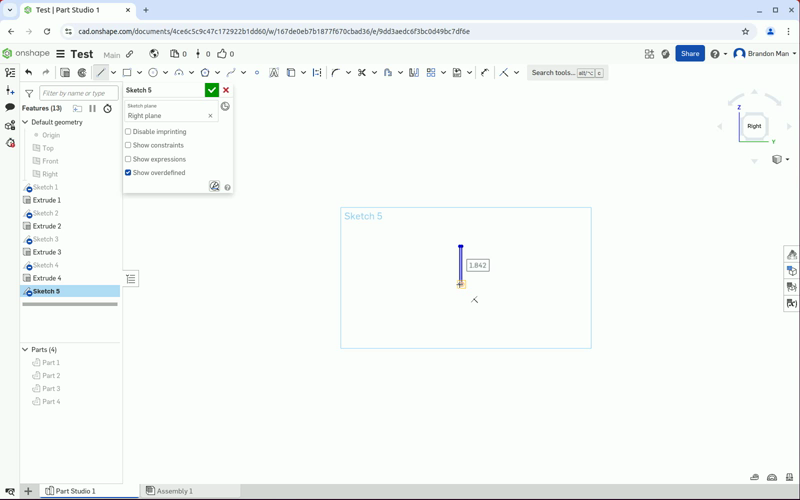
scroll(-6)
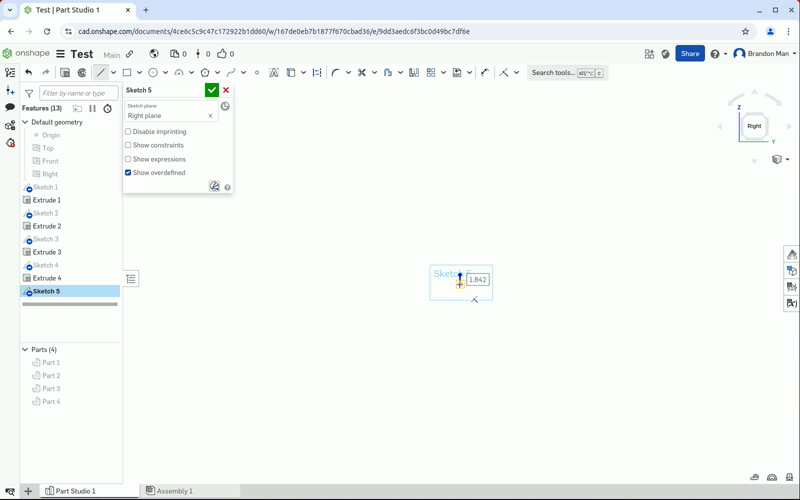
key(esc)
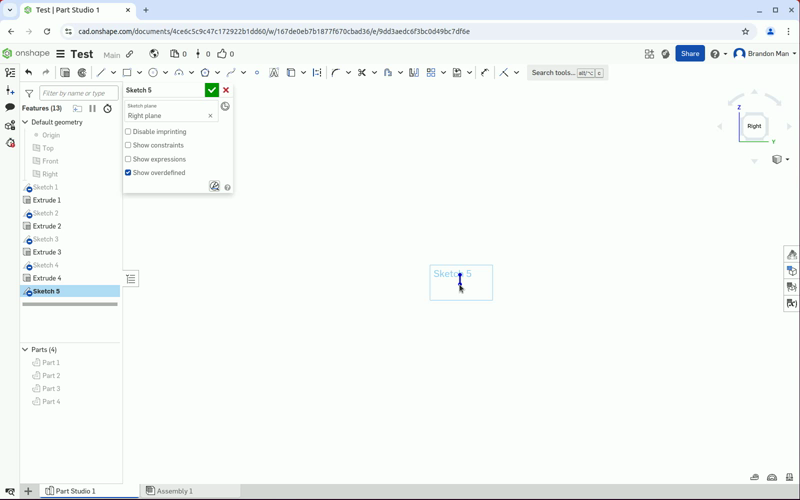
mouse_move(459, 278)
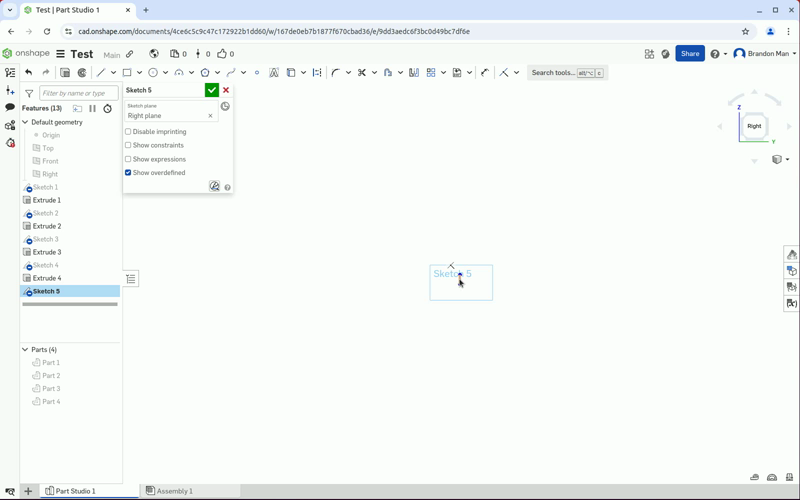
scroll(6)
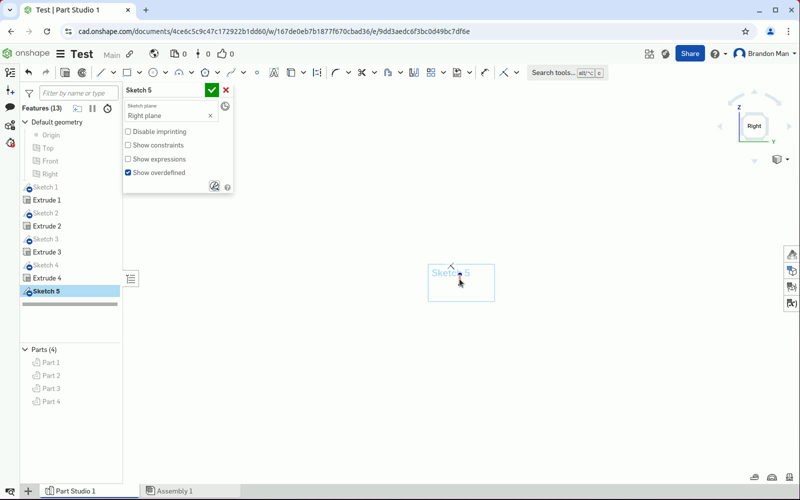
scroll(6)
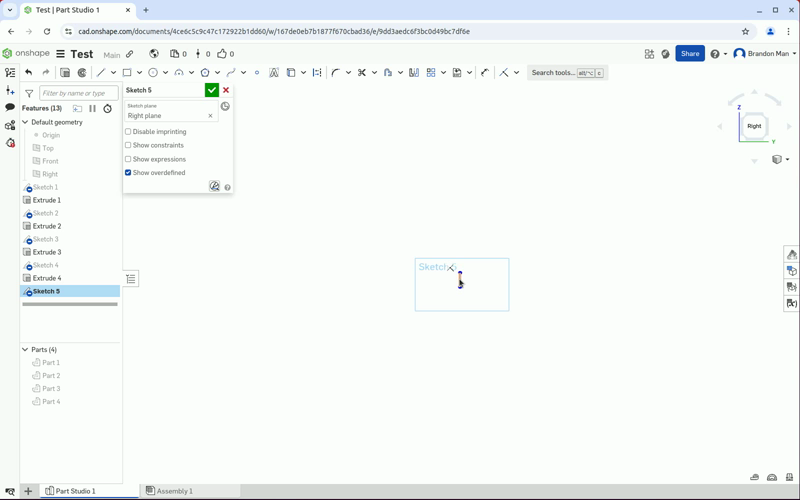
scroll(6)
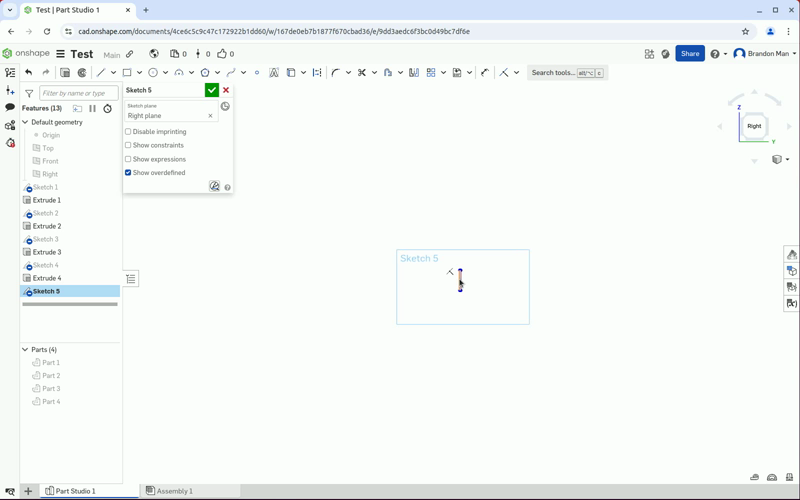
scroll(6)
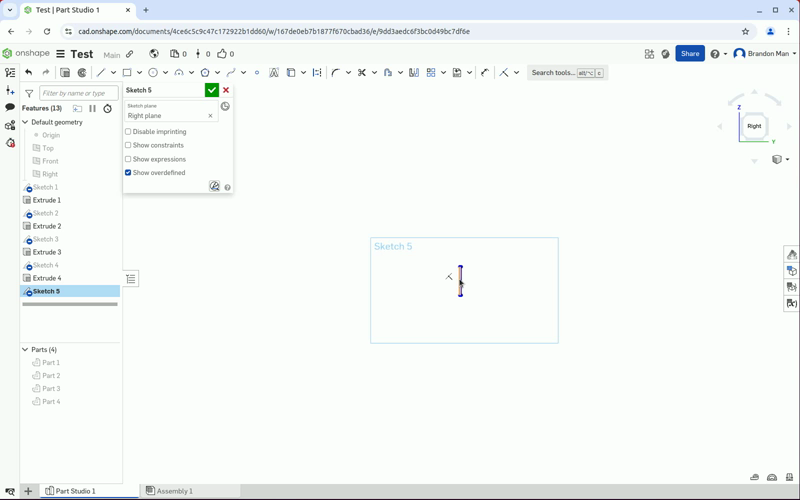
scroll(6)
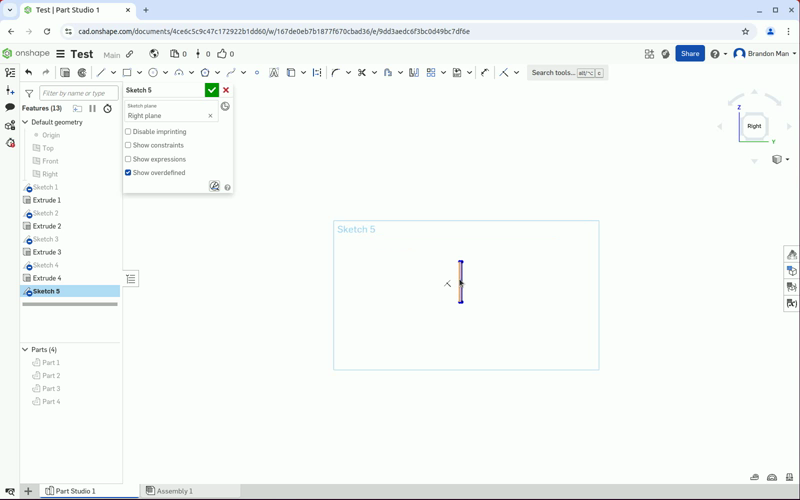
scroll(6)
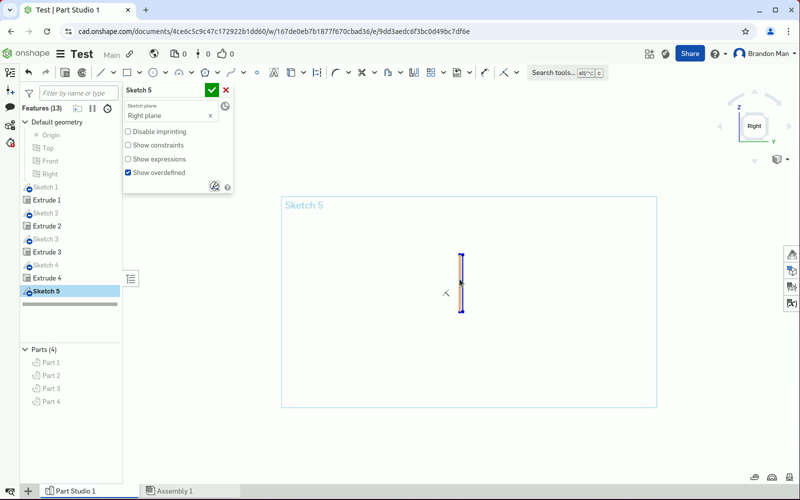
scroll(6)
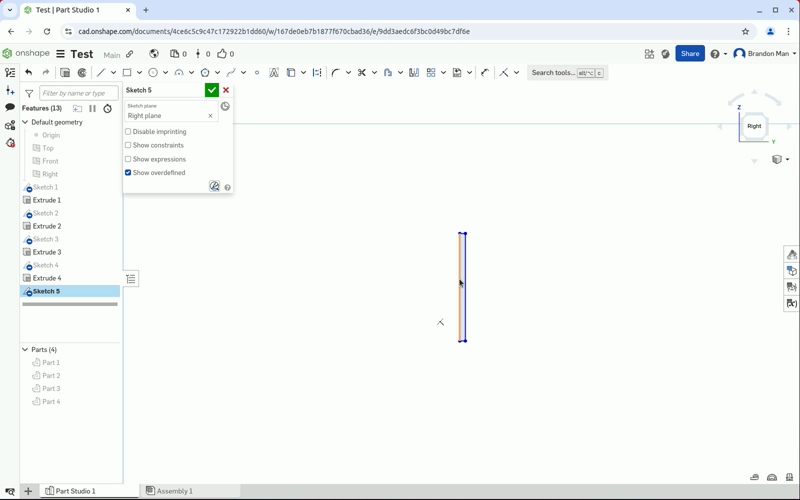
click(459, 278)
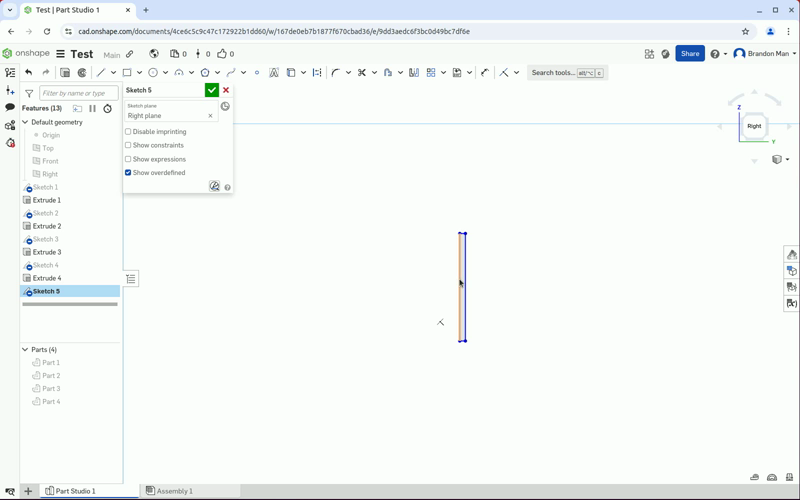
scroll(-6)
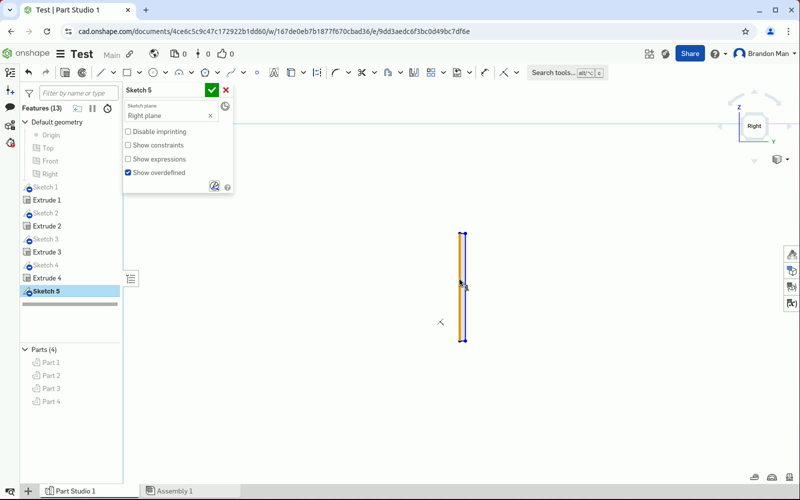
scroll(-6)
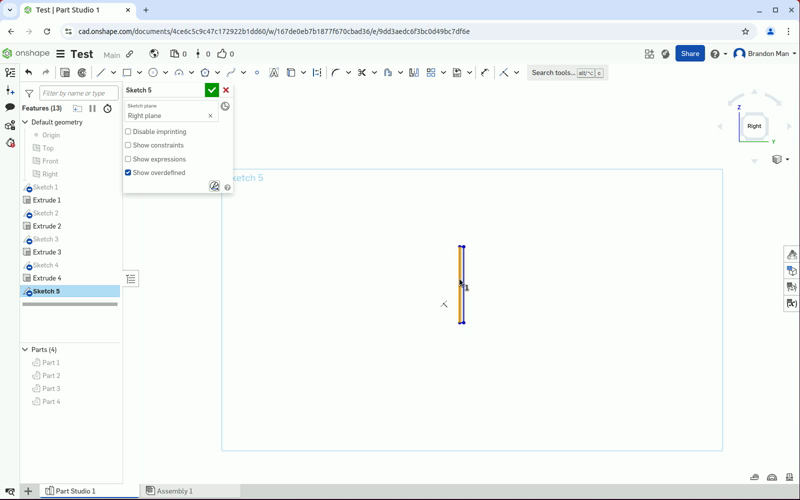
scroll(-6)
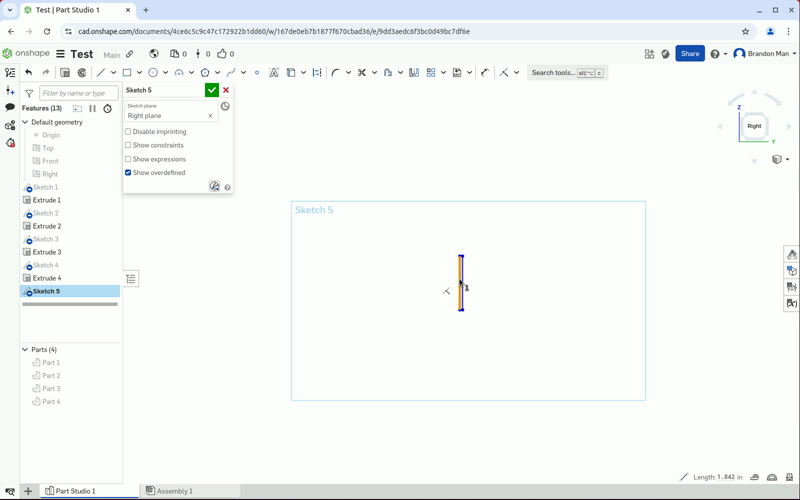
scroll(-6)
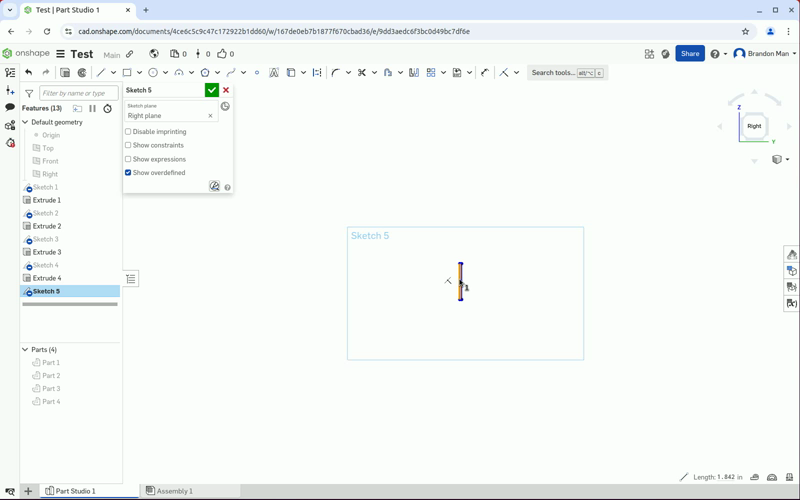
scroll(-6)
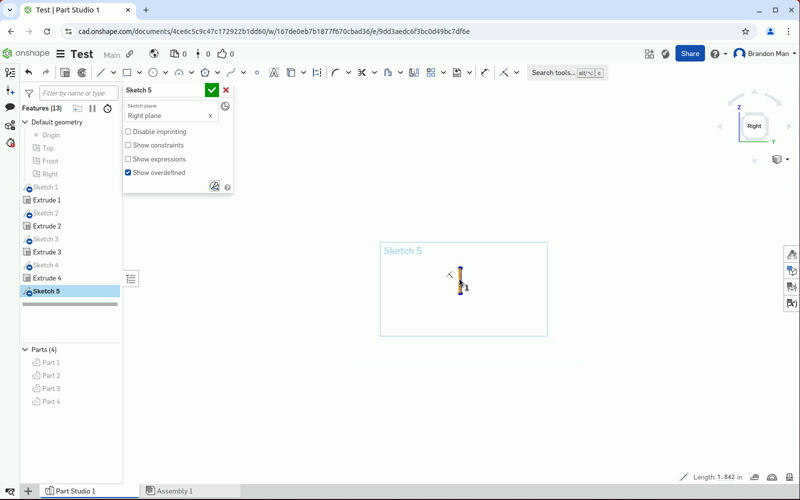
scroll(-6)
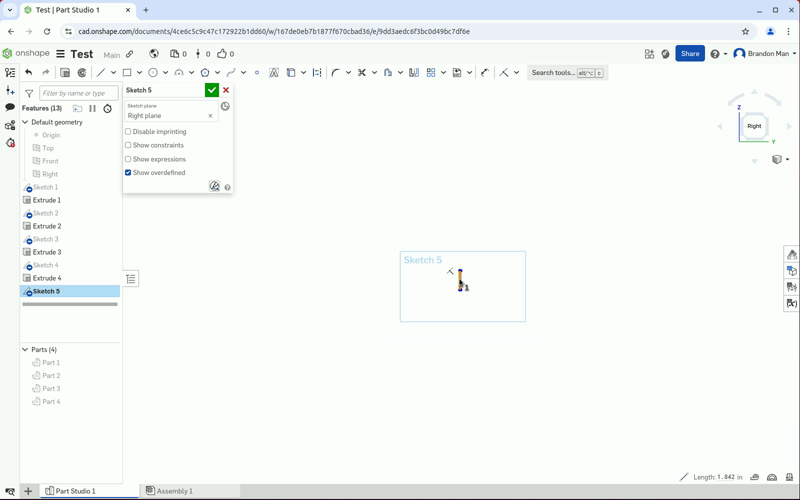
scroll(-6)
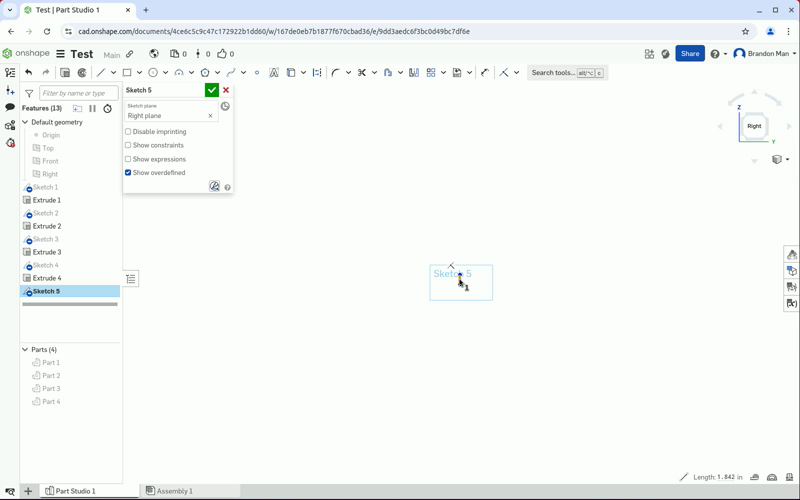
mouse_move(73, 352)
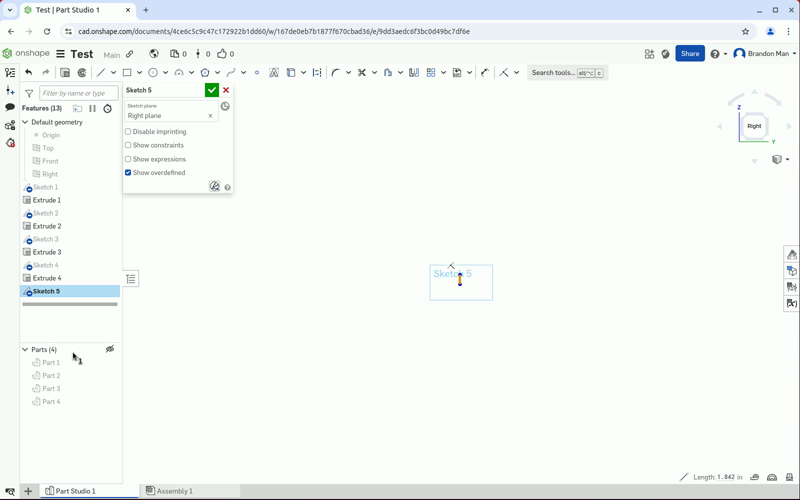
key(shift+y)
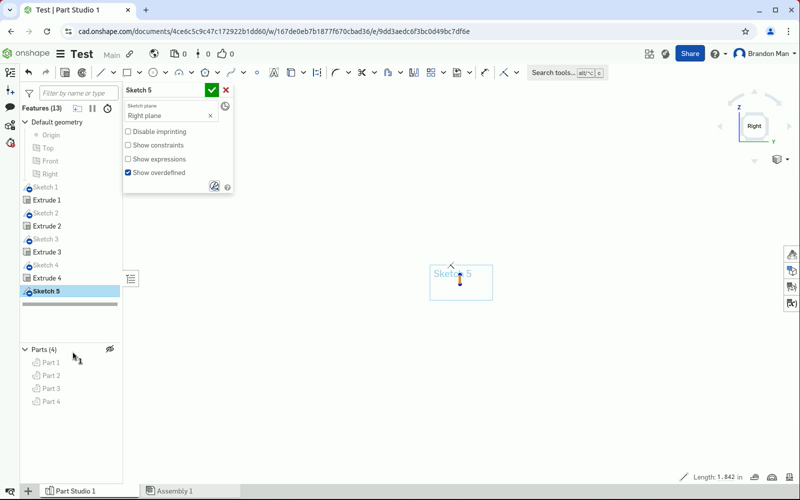
key(shift+e)
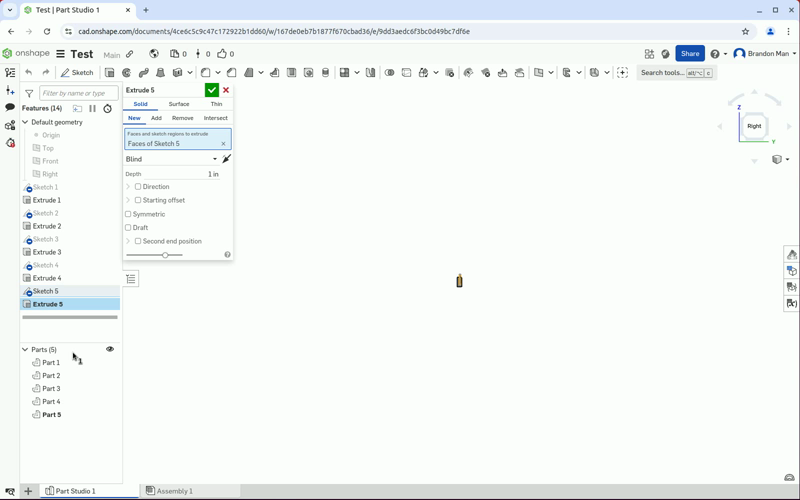
mouse_move(143, 106)
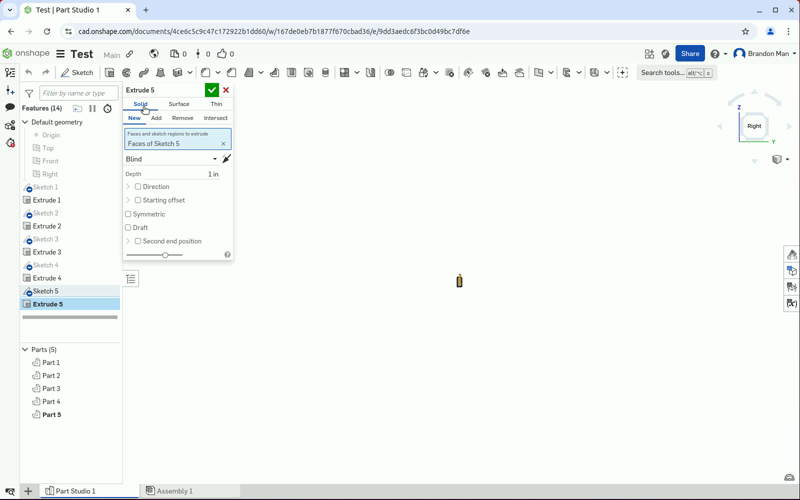
click(143, 106)
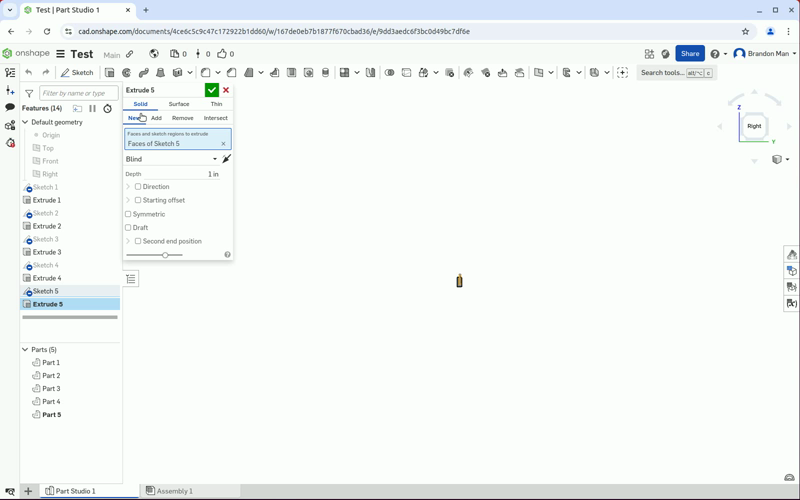
mouse_move(137, 120)
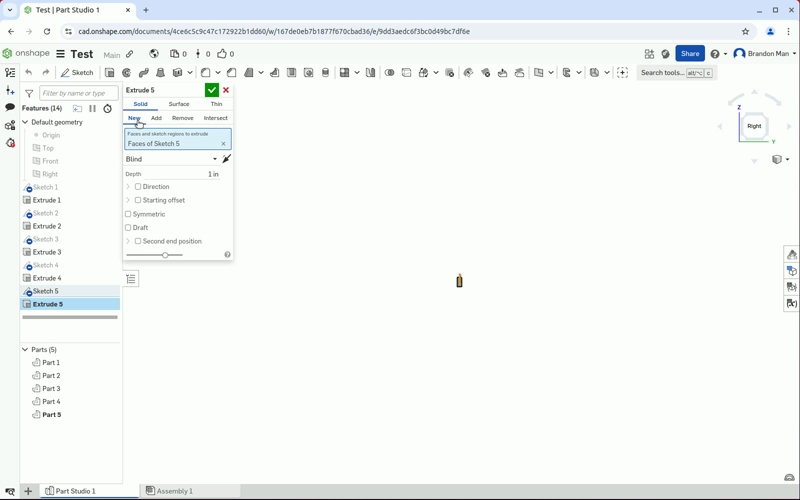
click(137, 120)
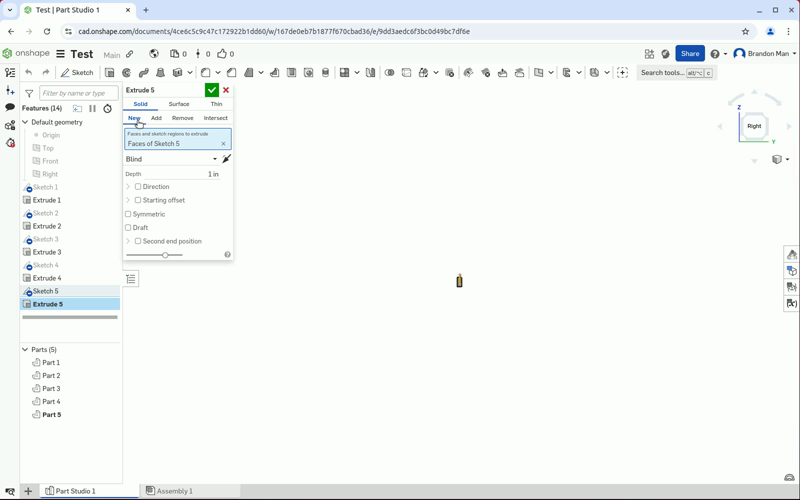
key(tab, 4)
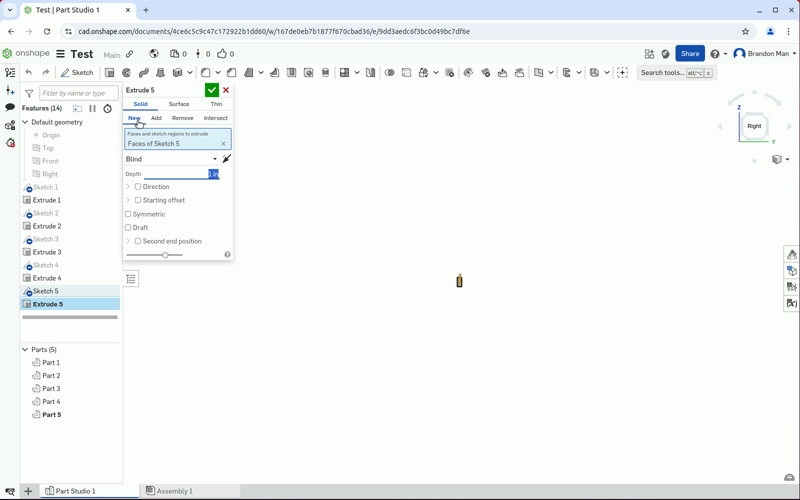
text(7.703)
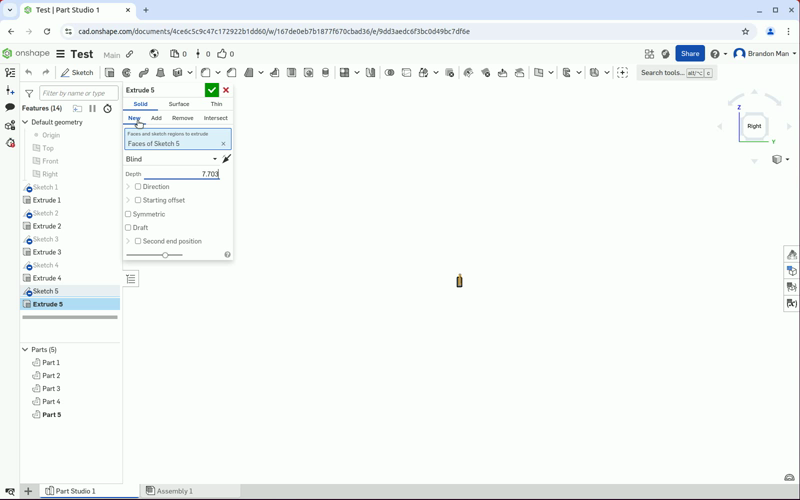
key(enter)
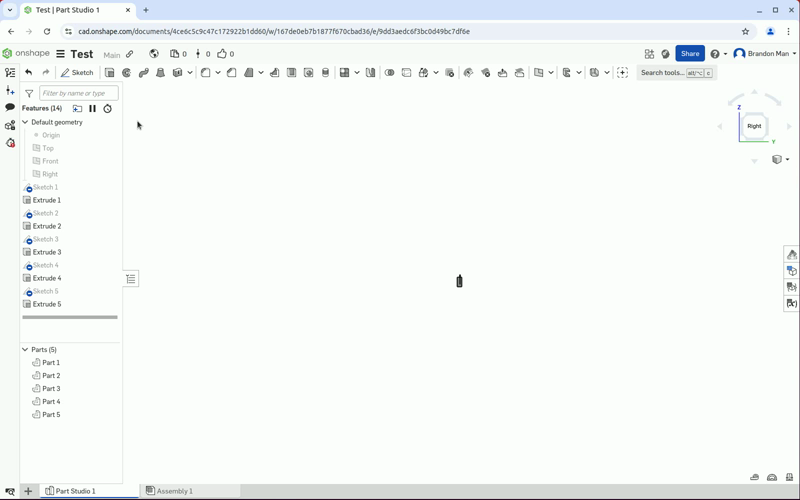
key(shift+h)
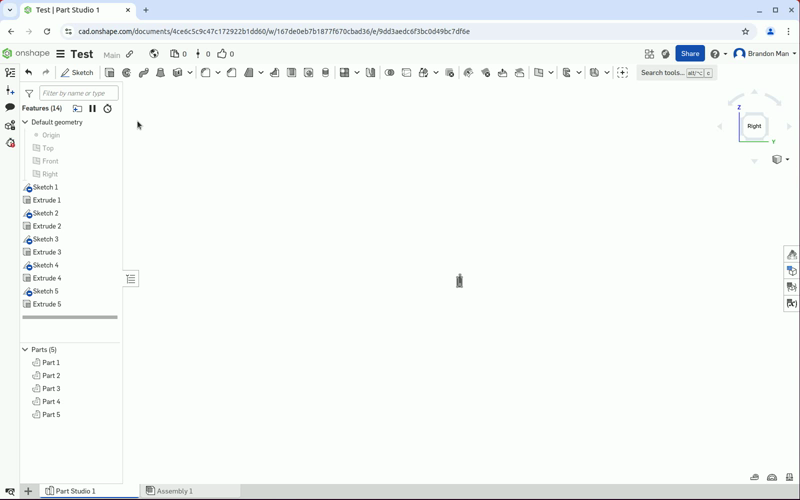
key(shift+h)
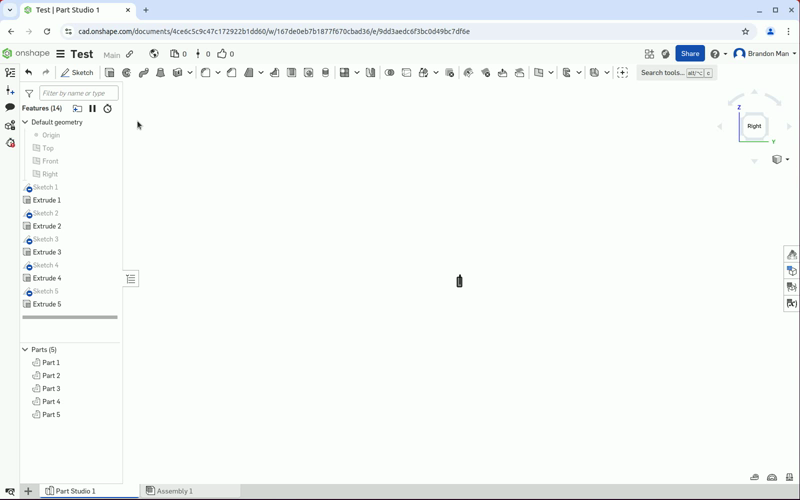
mouse_move(73, 189)
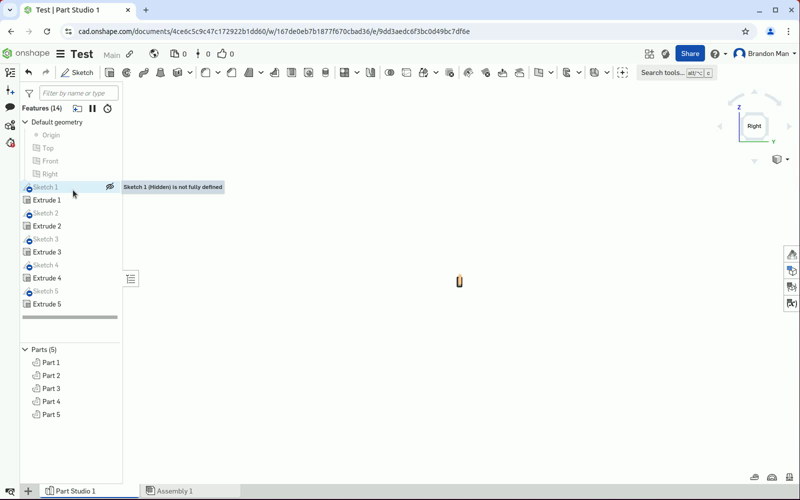
click(73, 189)
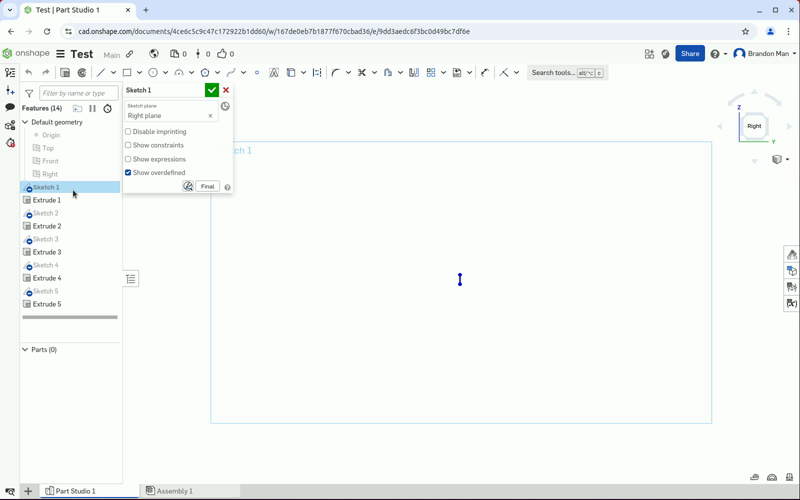
mouse_move(229, 92)
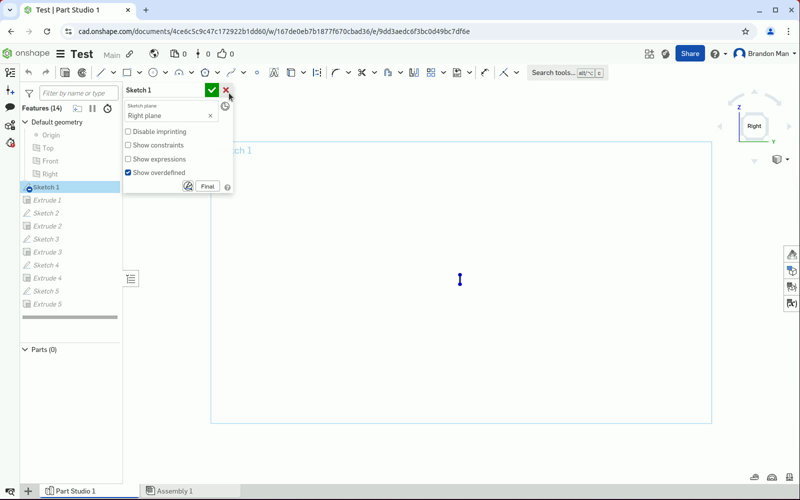
click(229, 92)
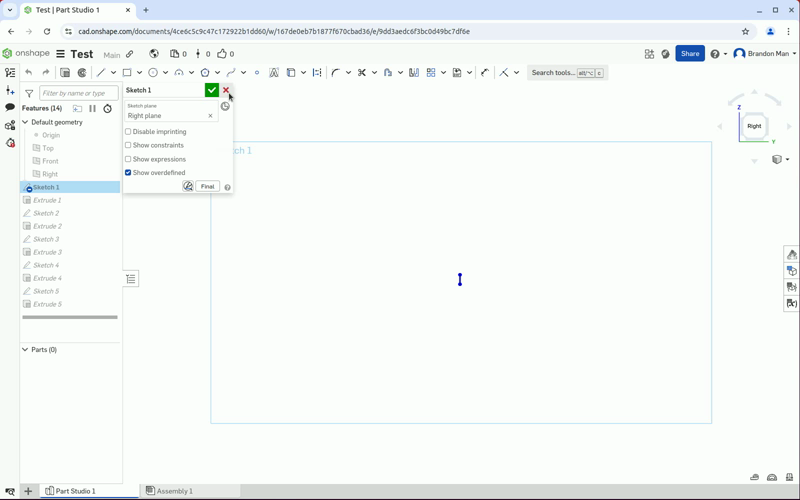
key(shift+s)
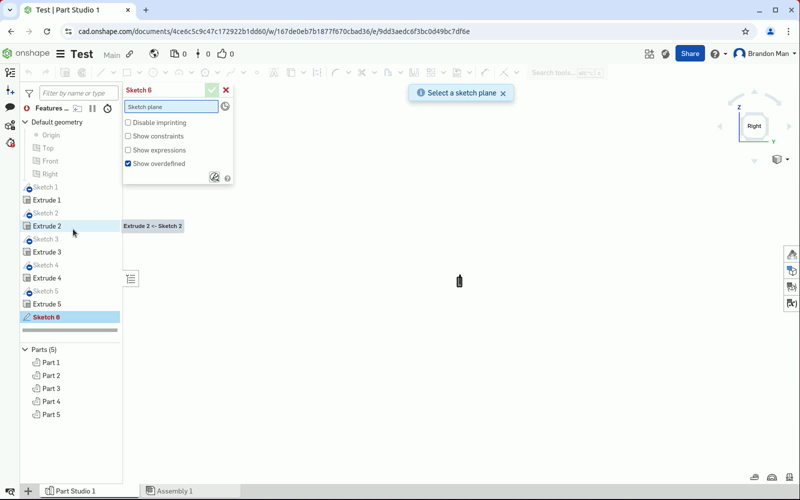
scroll(3)
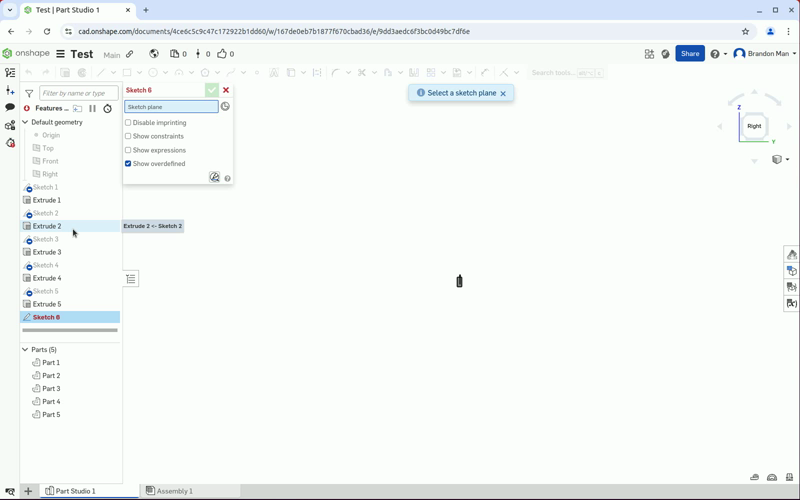
mouse_move(73, 176)
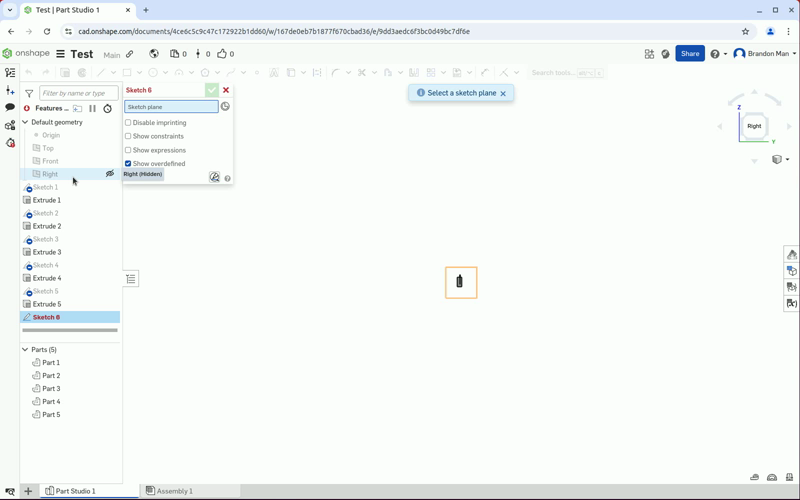
click(73, 176)
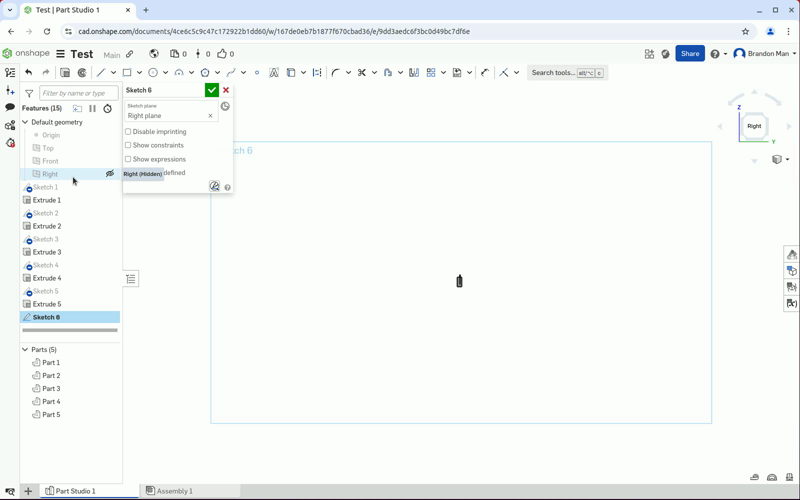
mouse_move(73, 352)
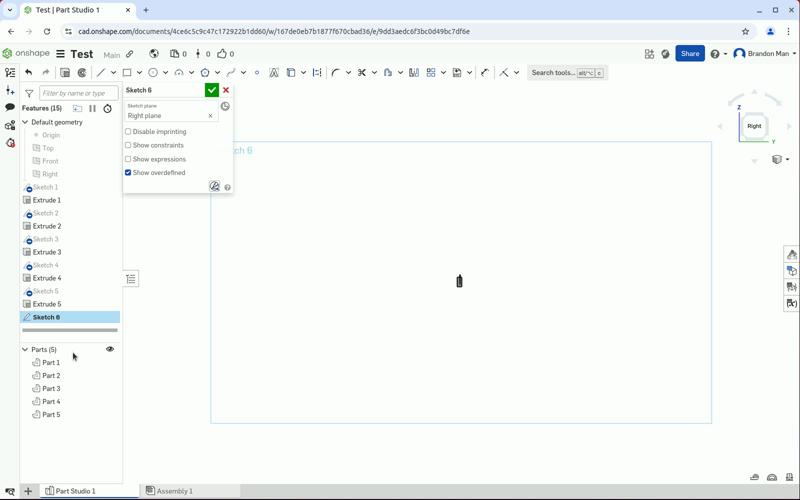
key(y)
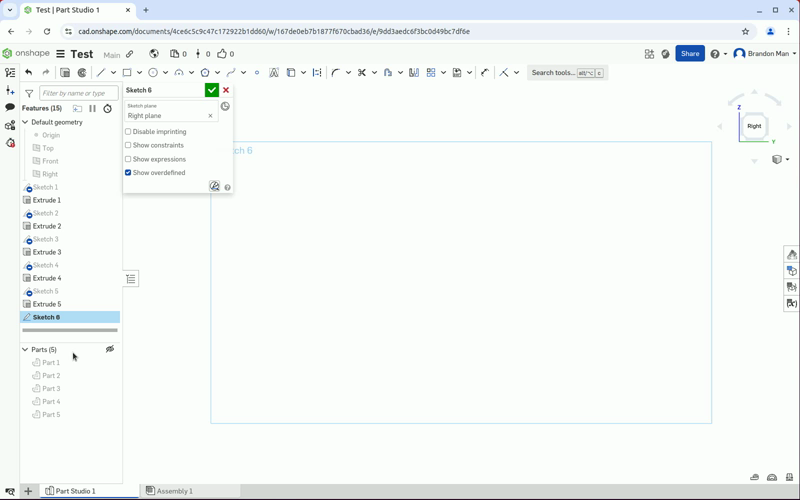
key(l)
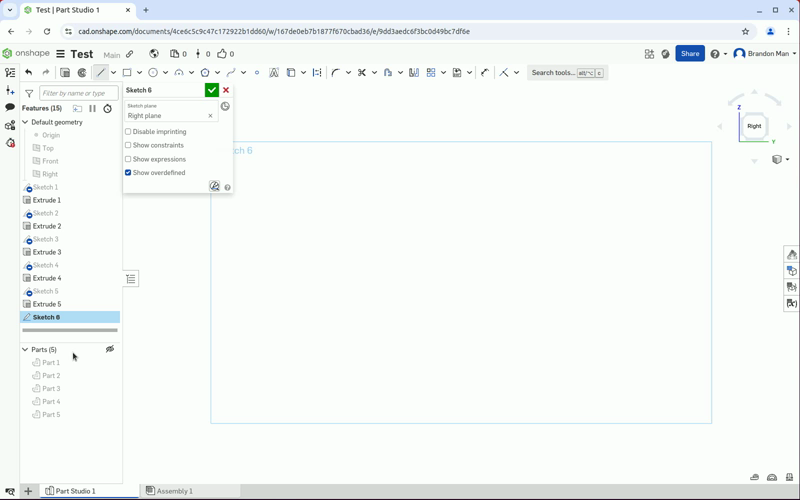
key_down(shift)
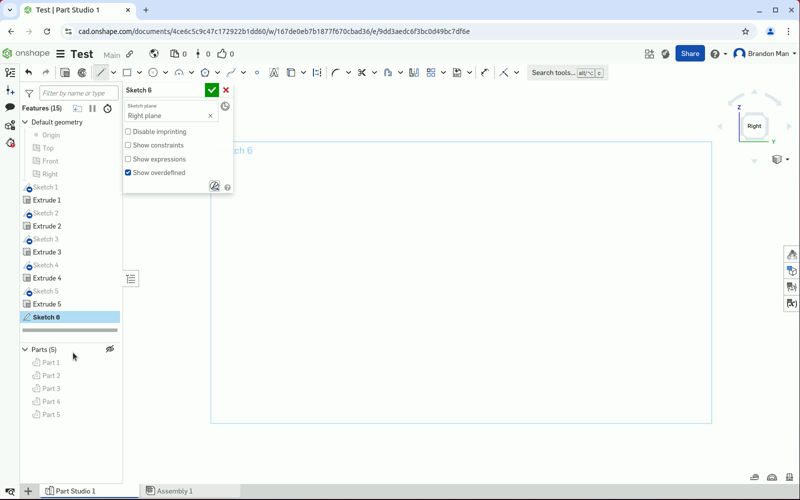
mouse_move(459, 284)
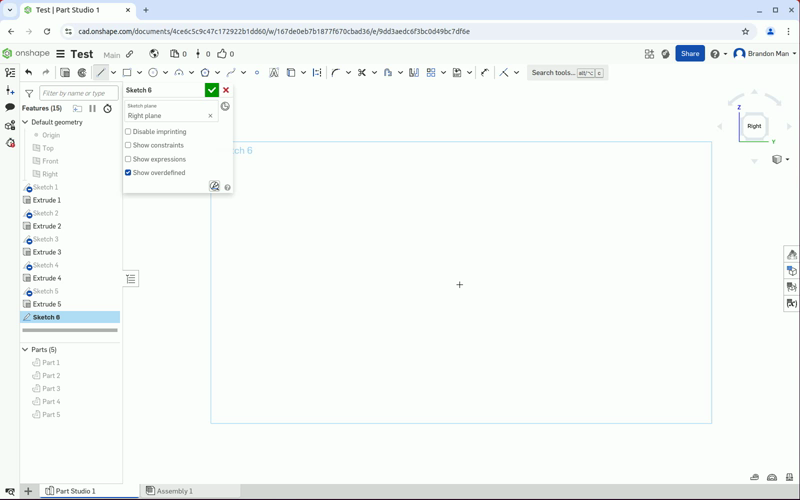
click(459, 284)
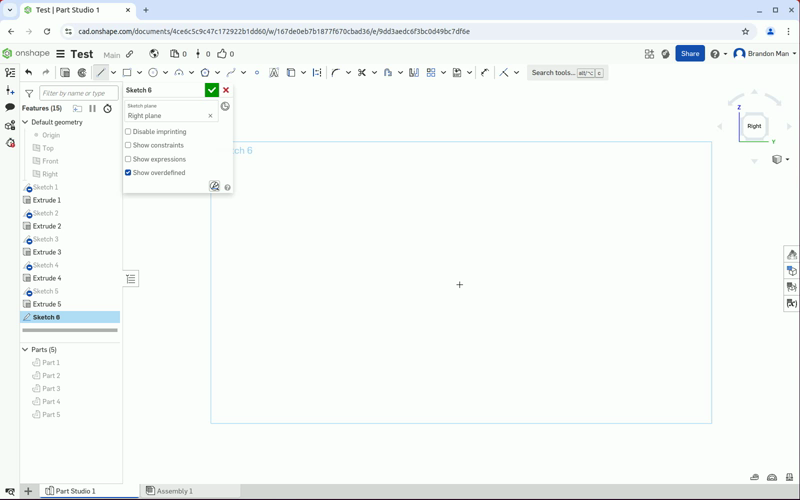
key_up(shift)
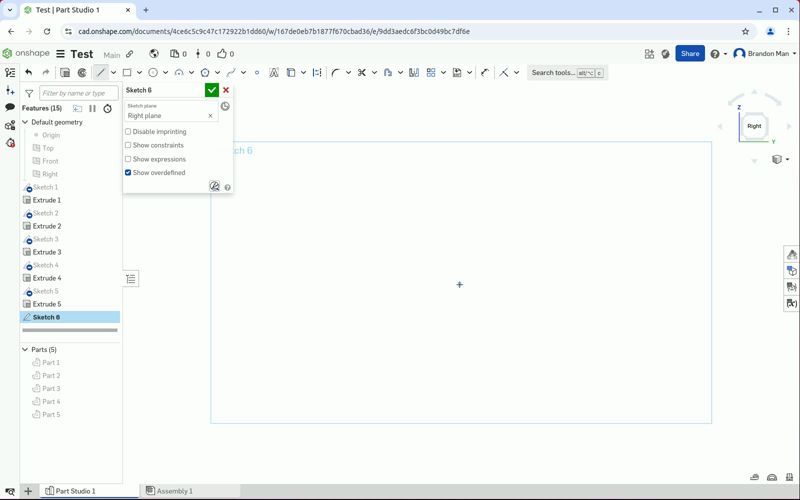
key_down(shift)
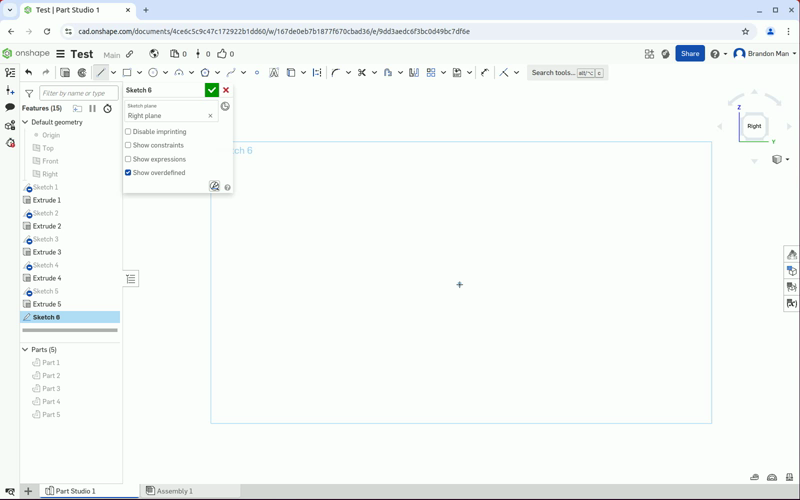
mouse_move(489, 284)
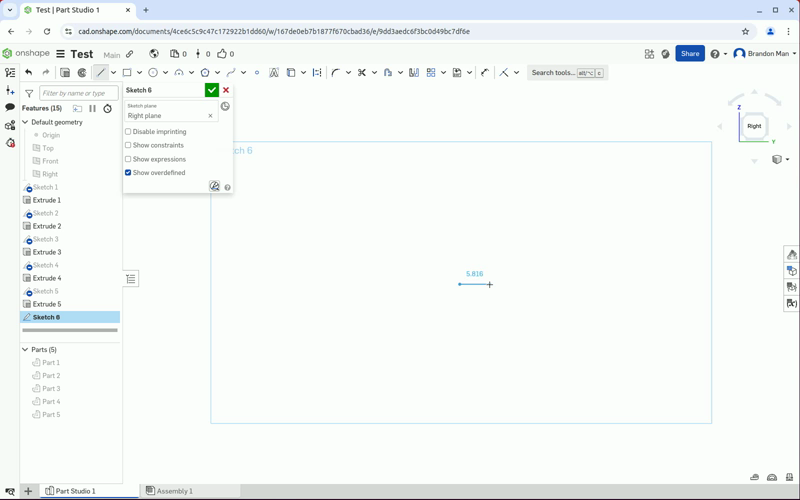
mouse_move(460, 284)
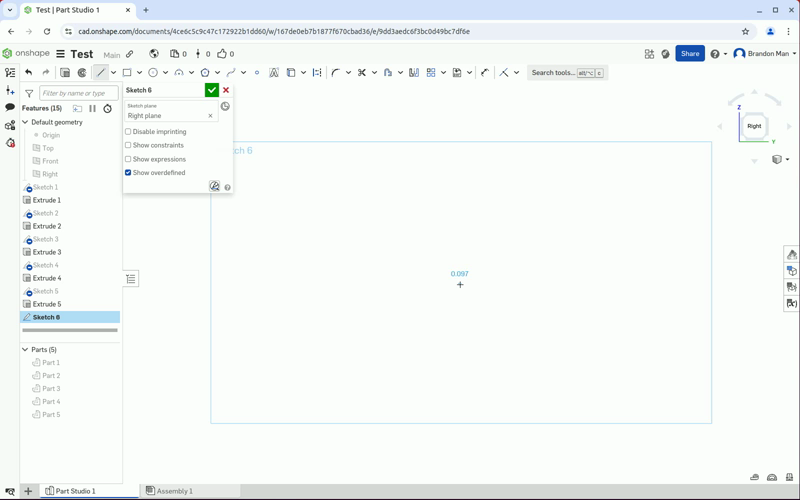
scroll(6)
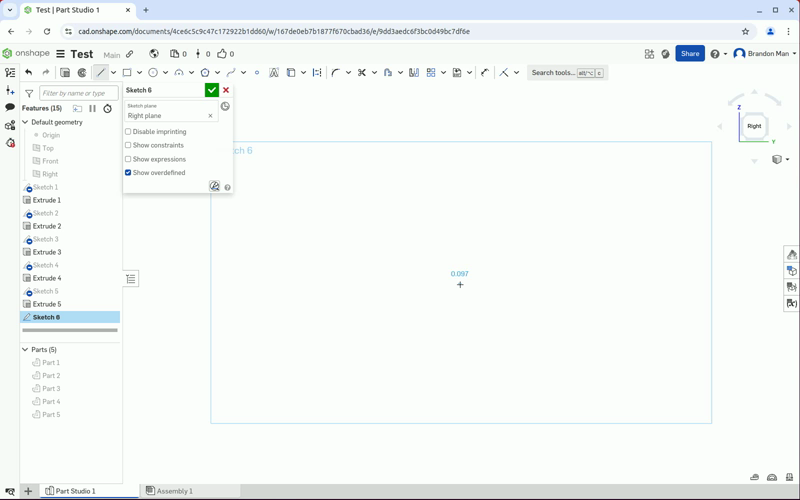
scroll(6)
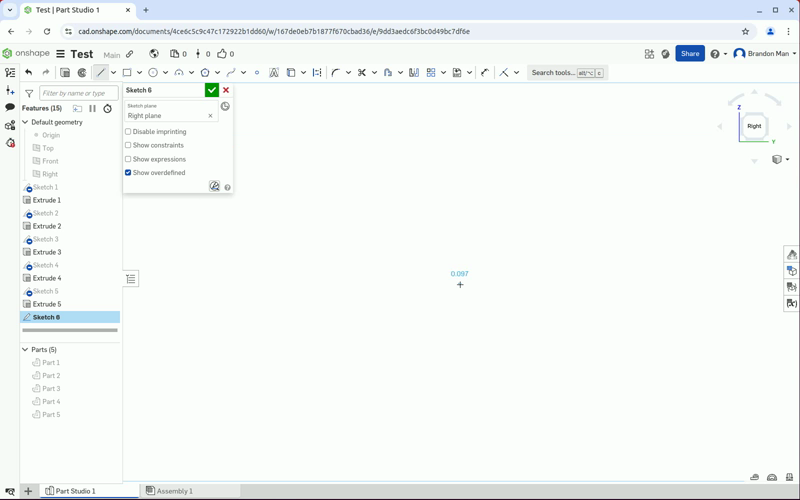
scroll(6)
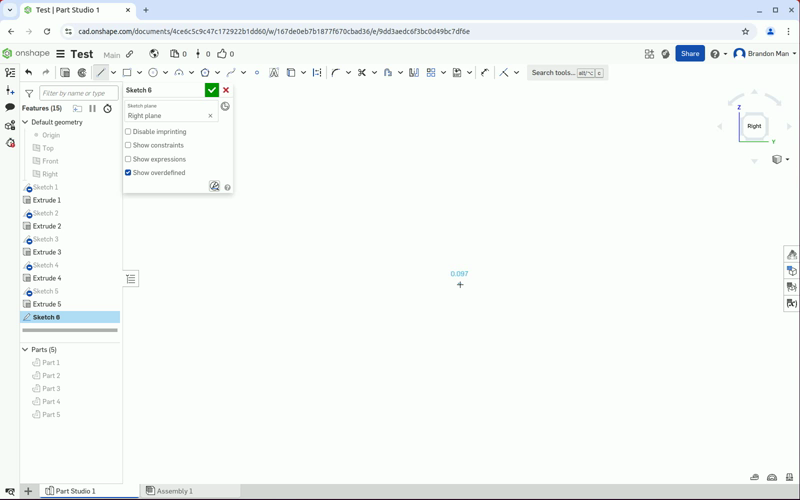
scroll(6)
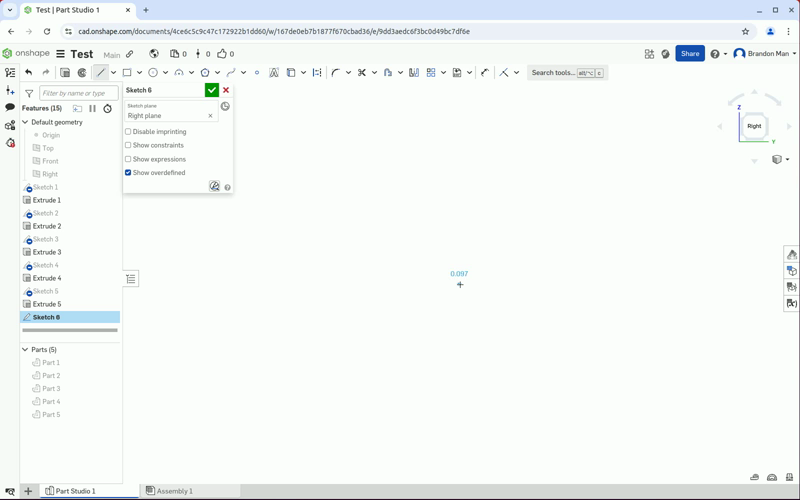
scroll(6)
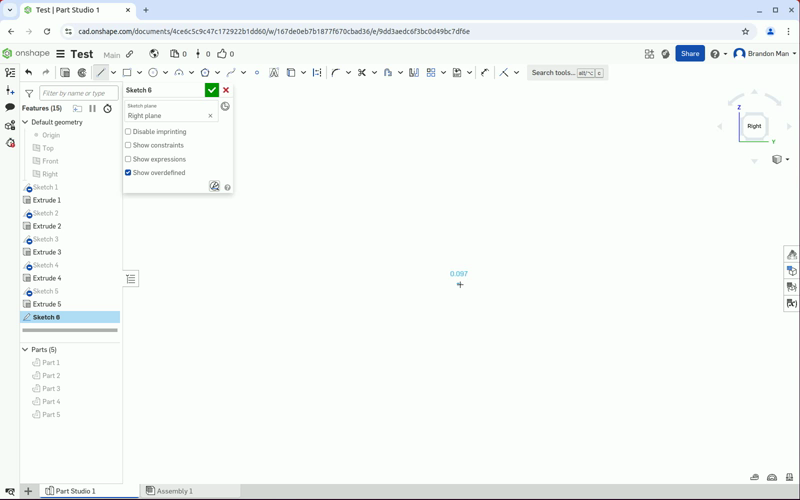
scroll(6)
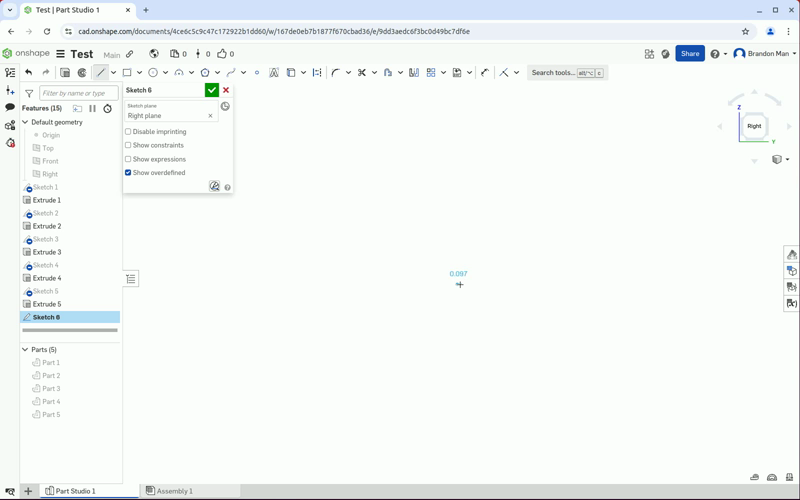
scroll(6)
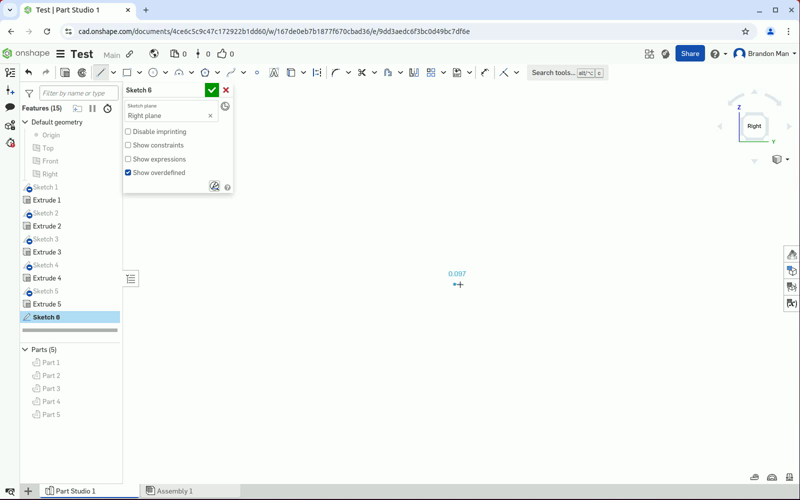
click(460, 284)
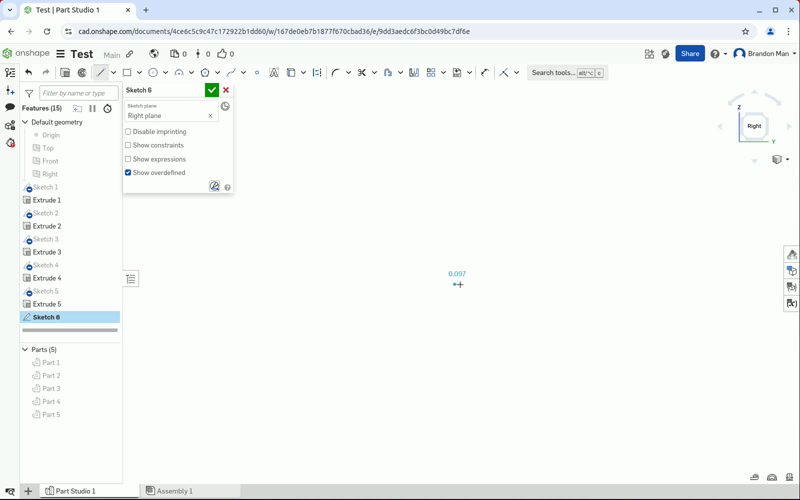
scroll(-6)
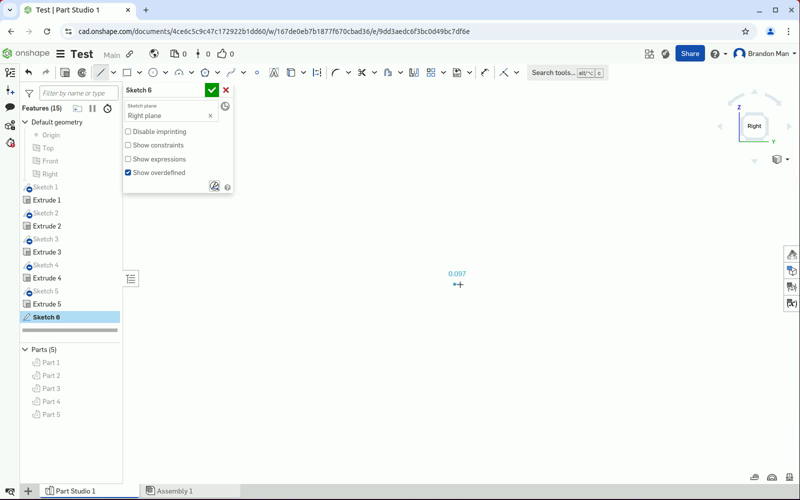
scroll(-6)
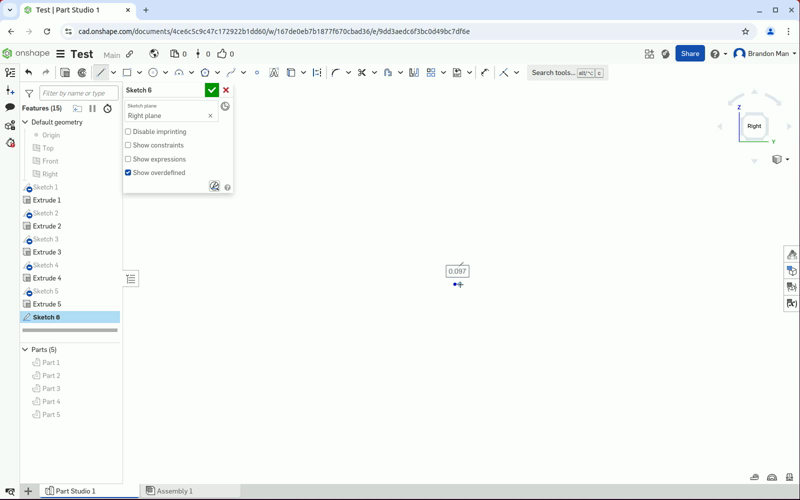
scroll(-6)
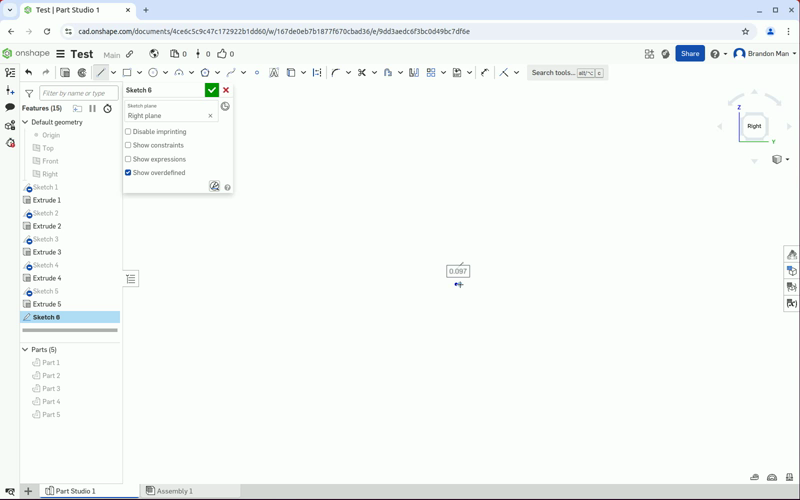
scroll(-6)
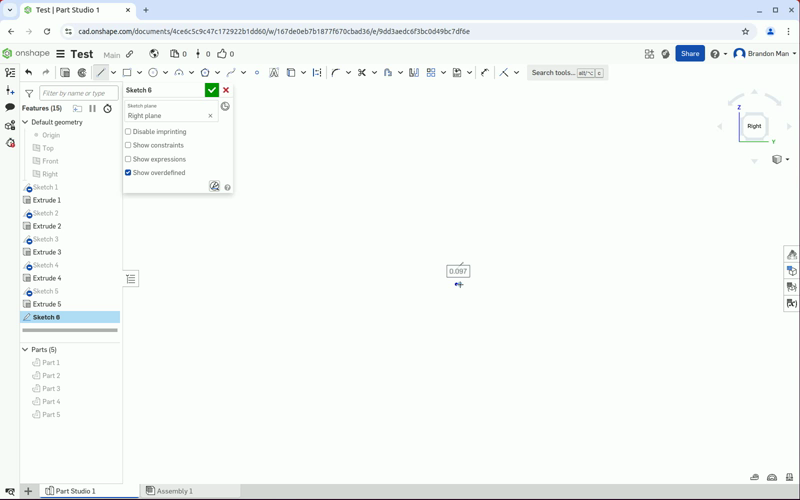
scroll(-6)
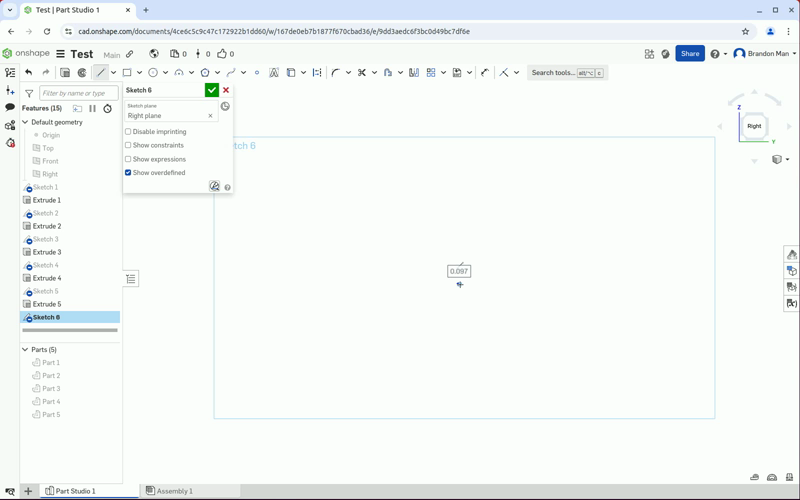
scroll(-6)
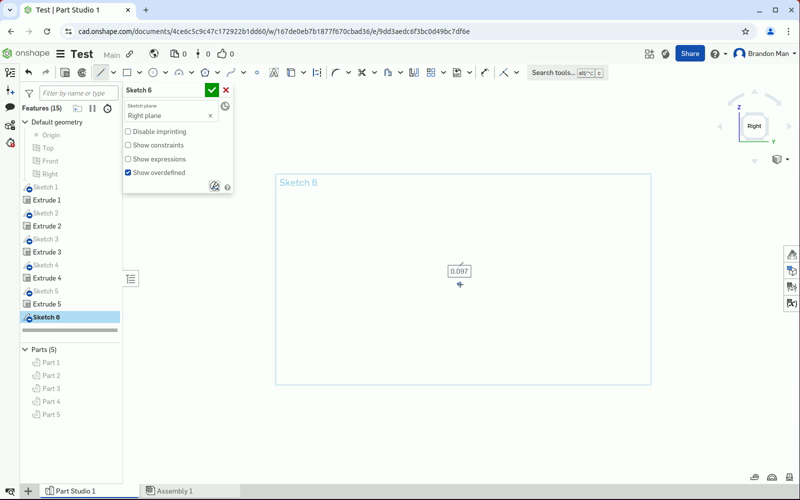
scroll(-6)
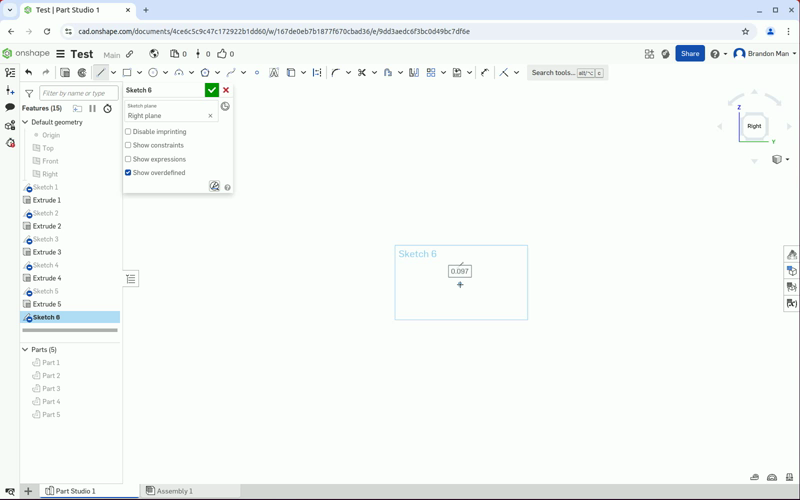
key_up(shift)
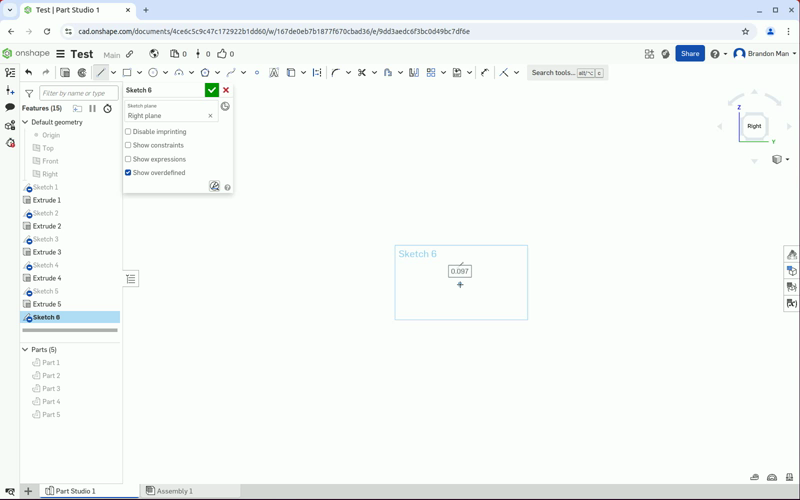
key_down(shift)
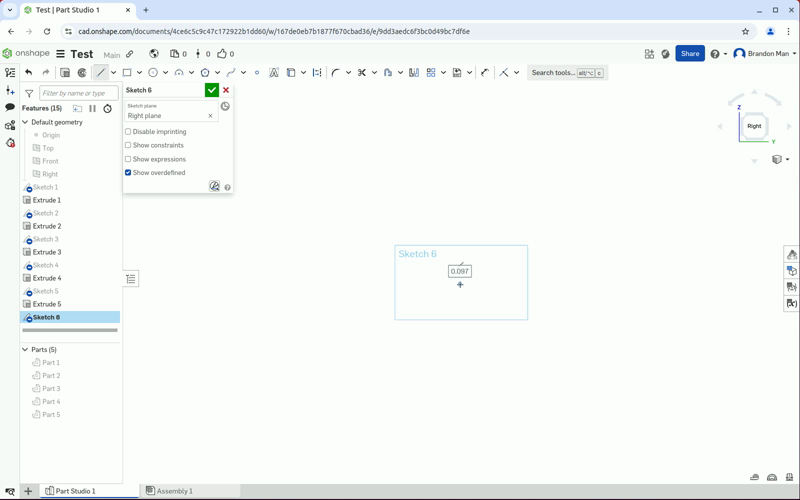
mouse_move(490, 284)
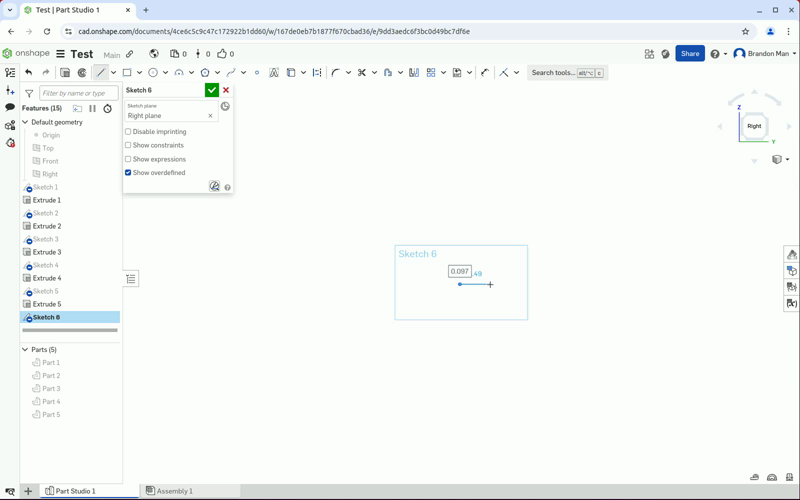
mouse_move(460, 274)
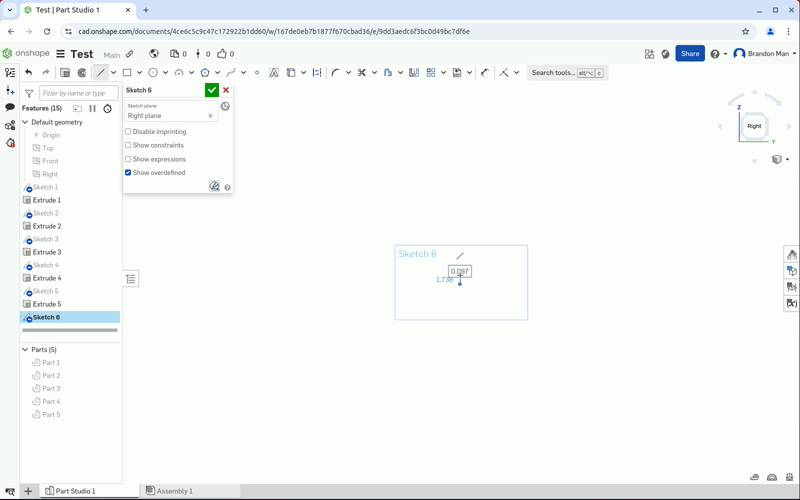
click(460, 274)
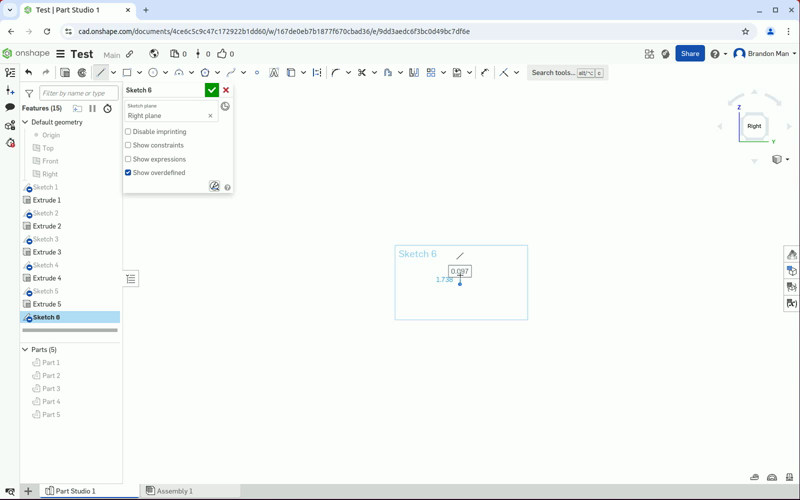
key_up(shift)
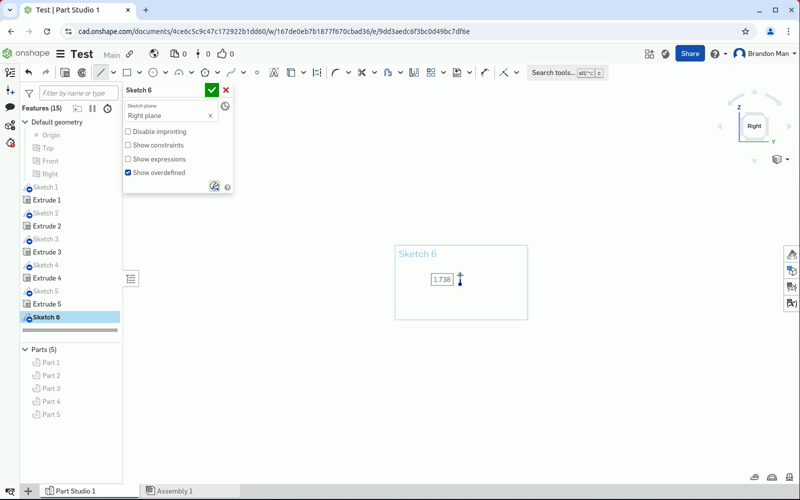
key_down(shift)
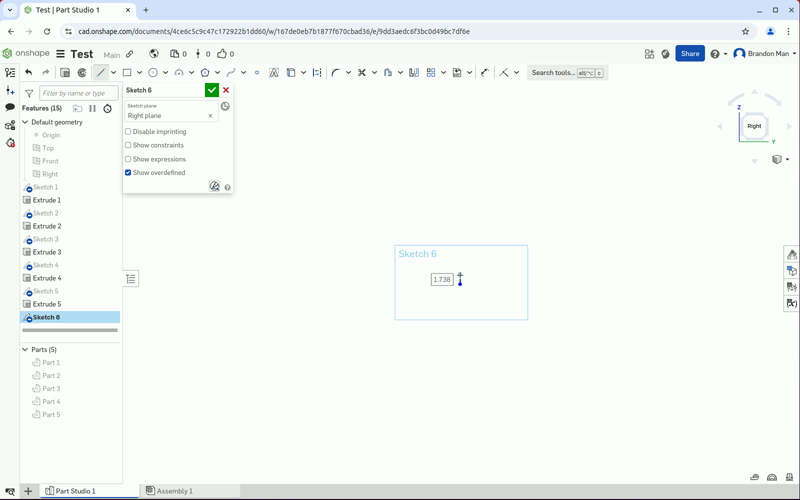
mouse_move(490, 274)
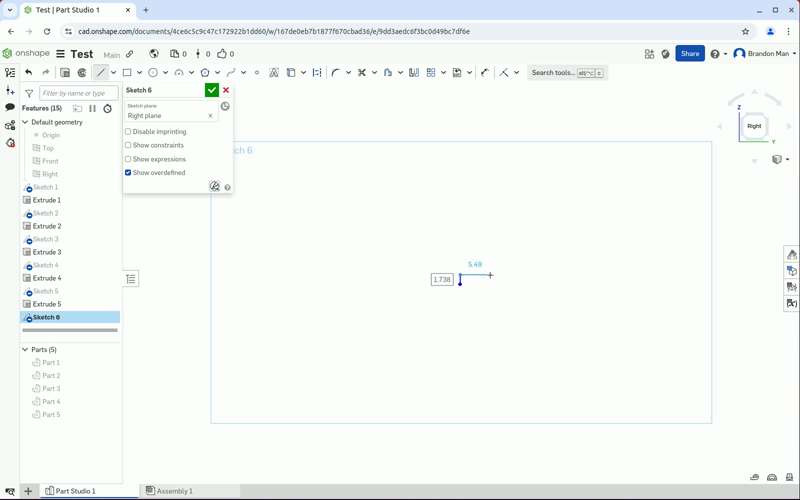
mouse_move(459, 274)
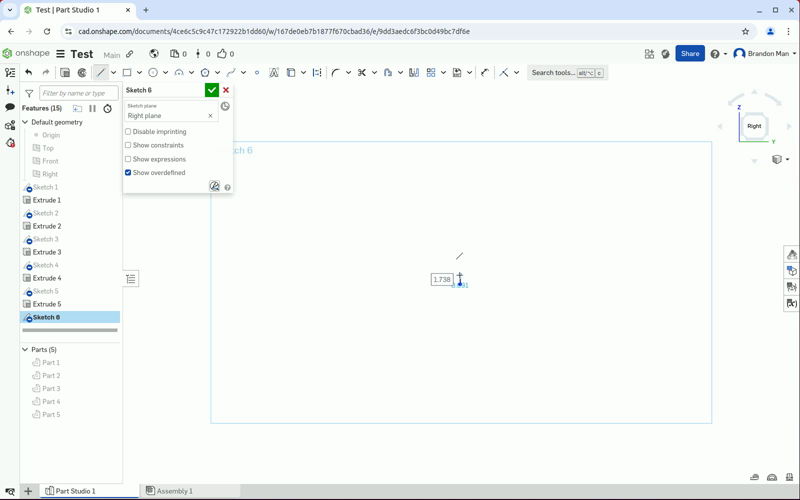
scroll(6)
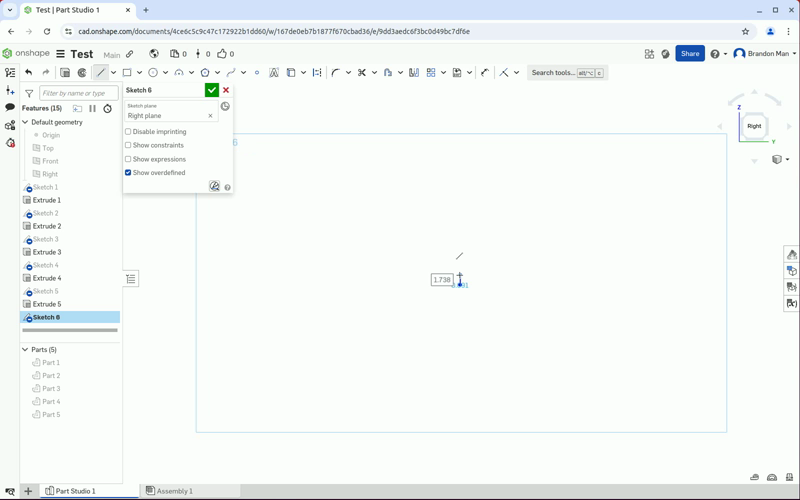
scroll(6)
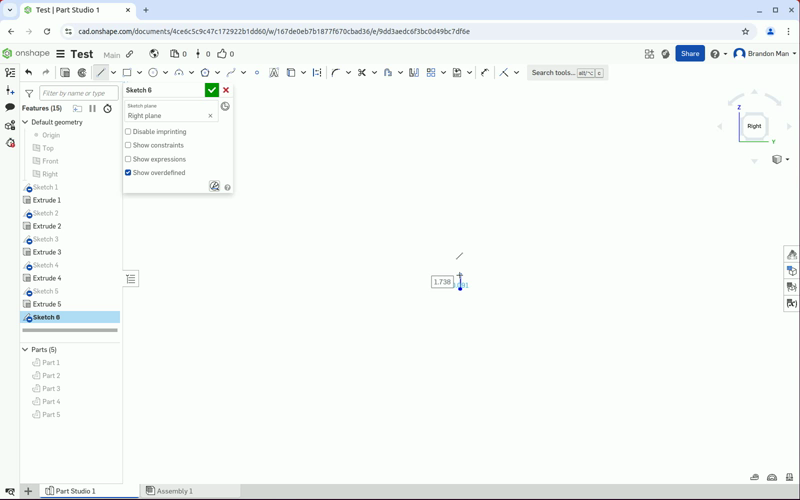
scroll(6)
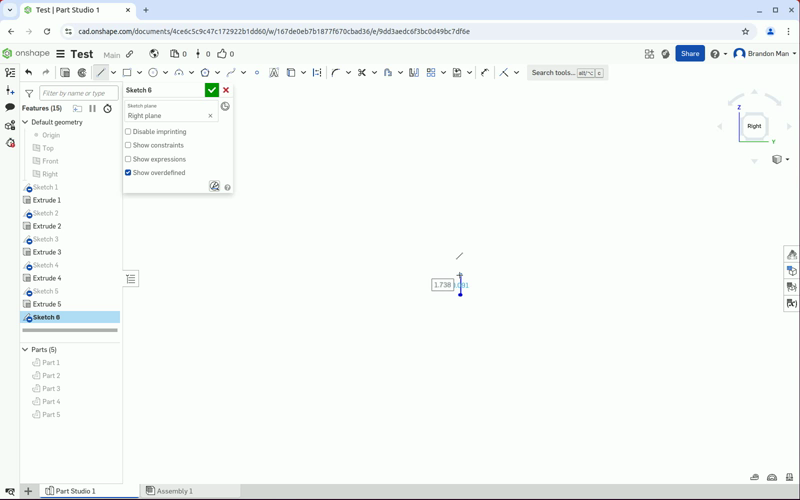
scroll(6)
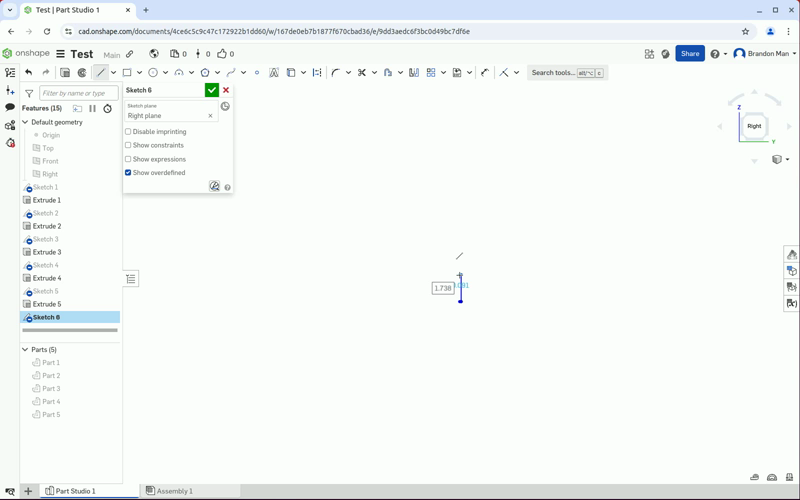
scroll(6)
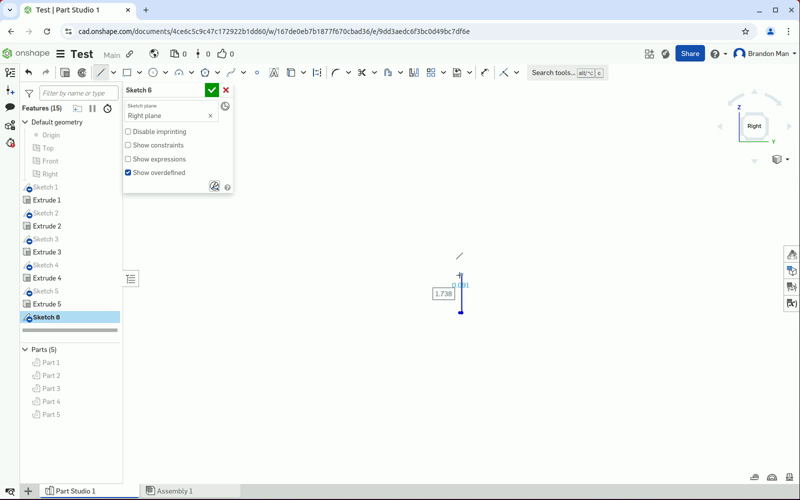
scroll(6)
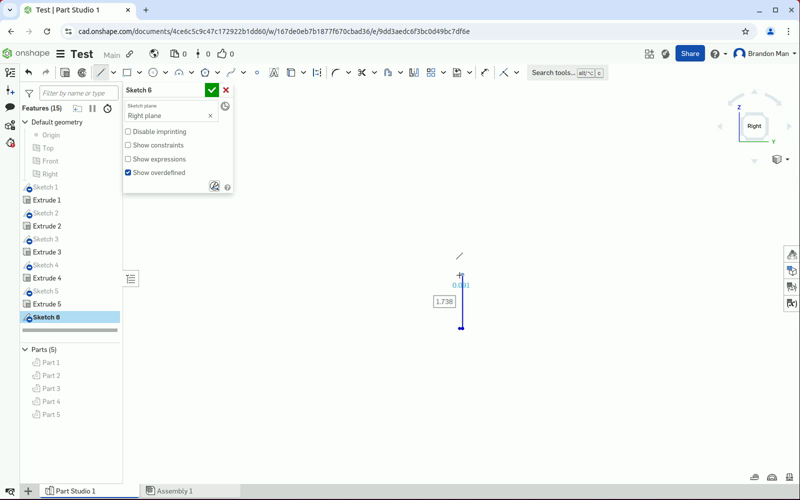
scroll(6)
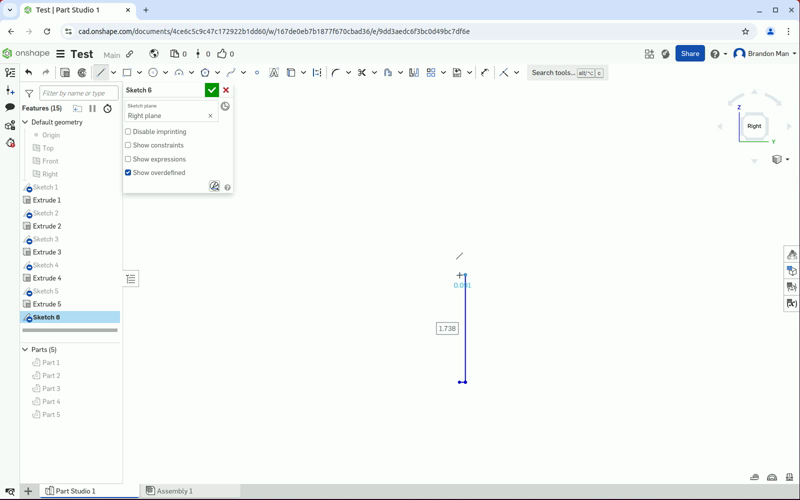
click(459, 274)
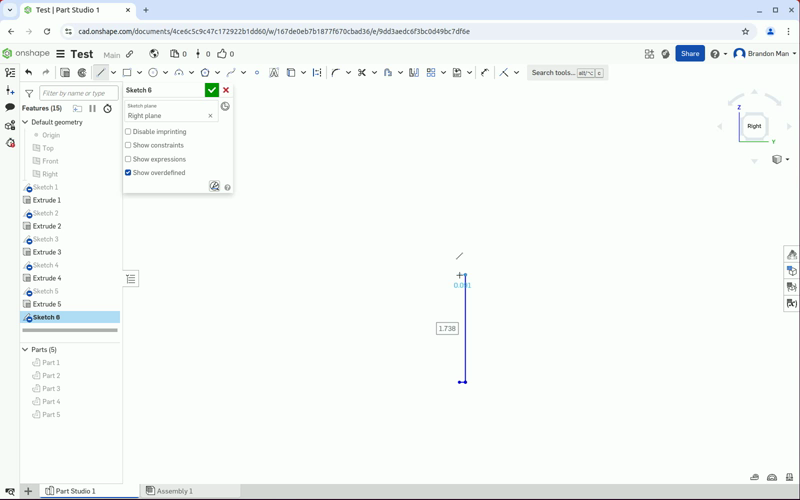
scroll(-6)
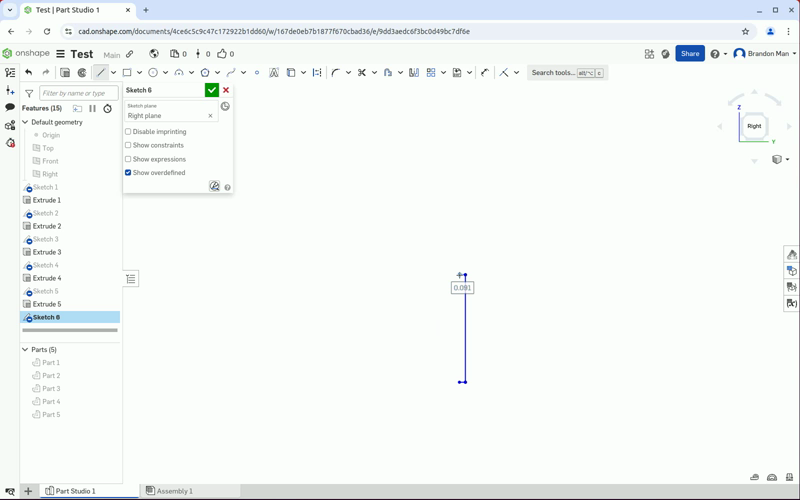
scroll(-6)
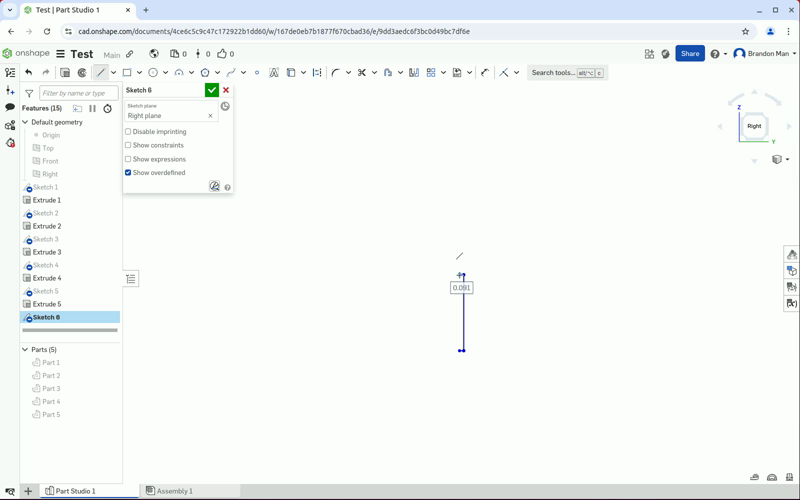
scroll(-6)
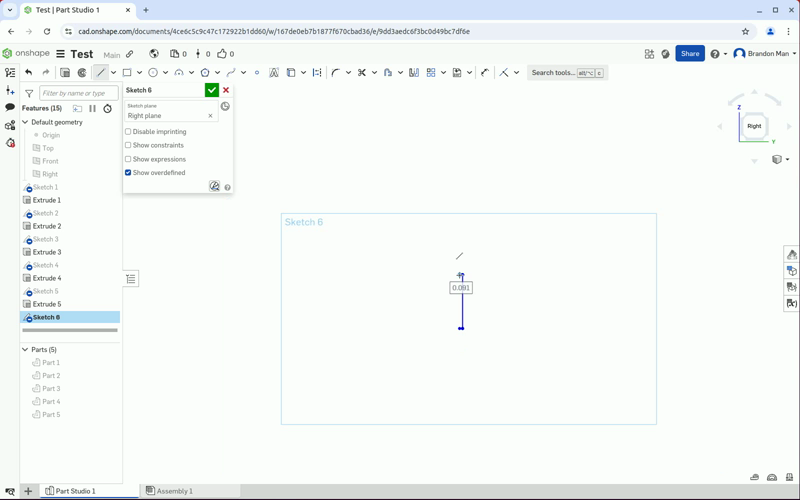
scroll(-6)
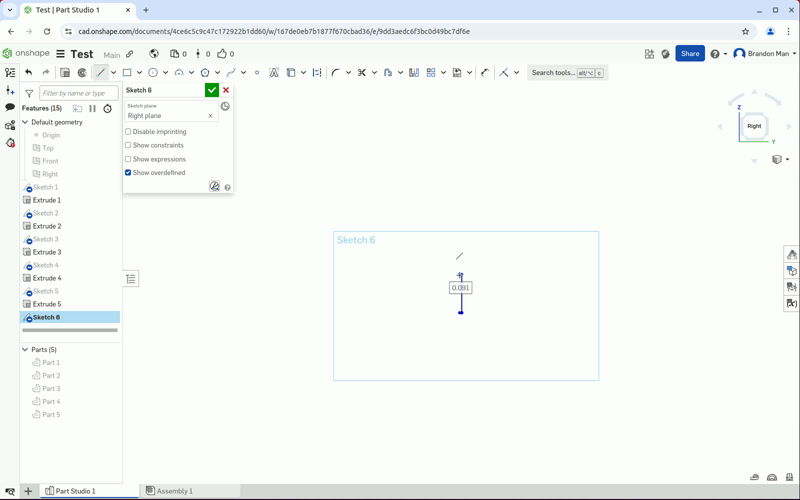
scroll(-6)
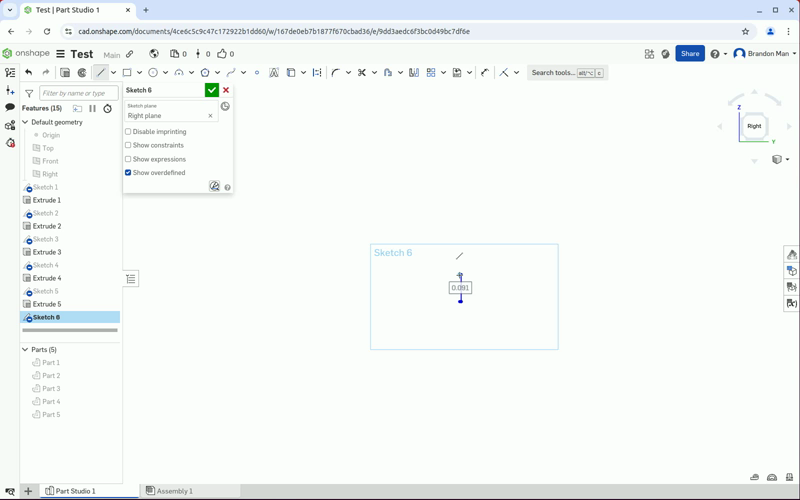
scroll(-6)
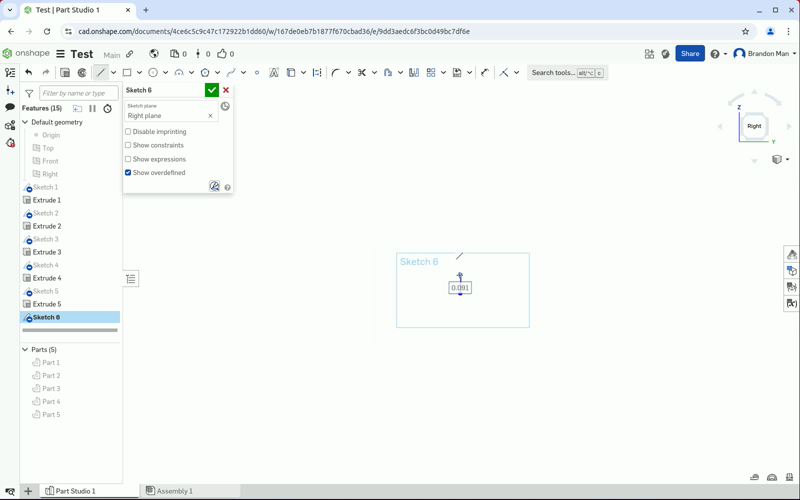
scroll(-6)
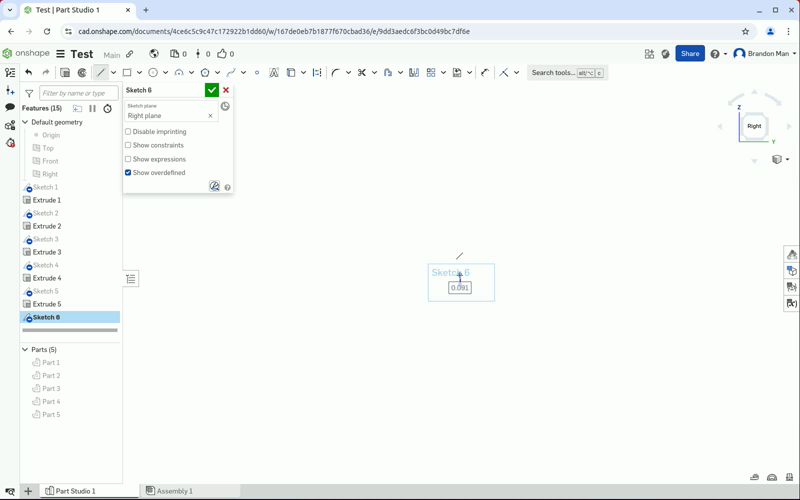
key_up(shift)
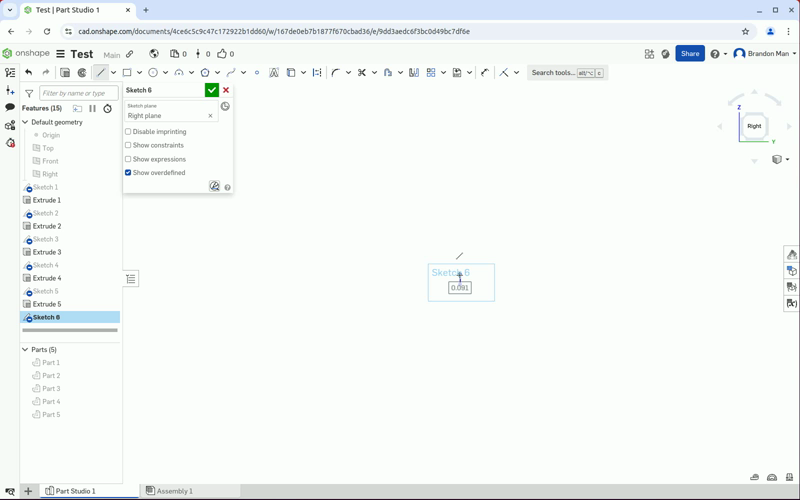
mouse_move(489, 274)
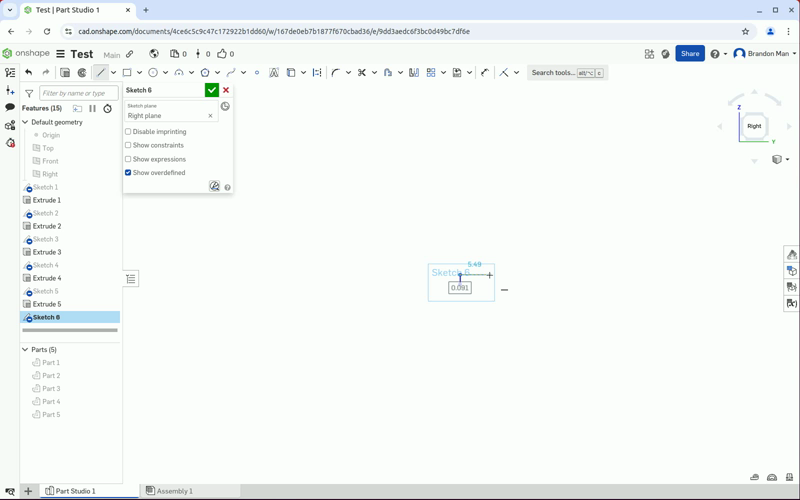
key_down(shift)
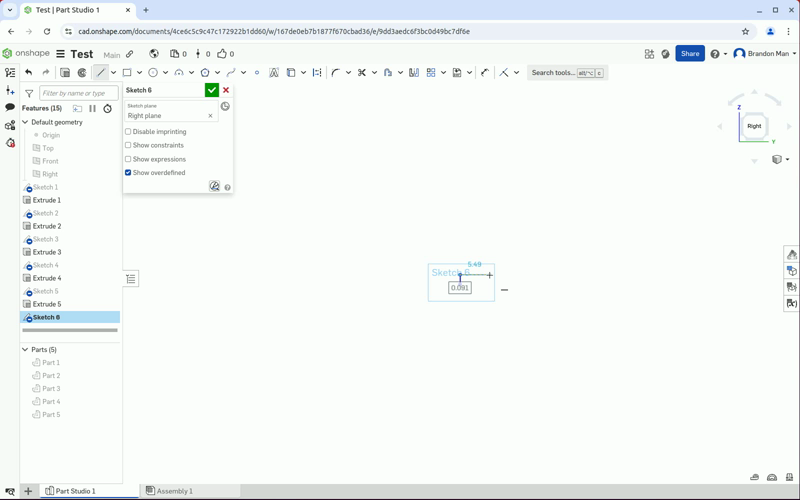
mouse_move(459, 284)
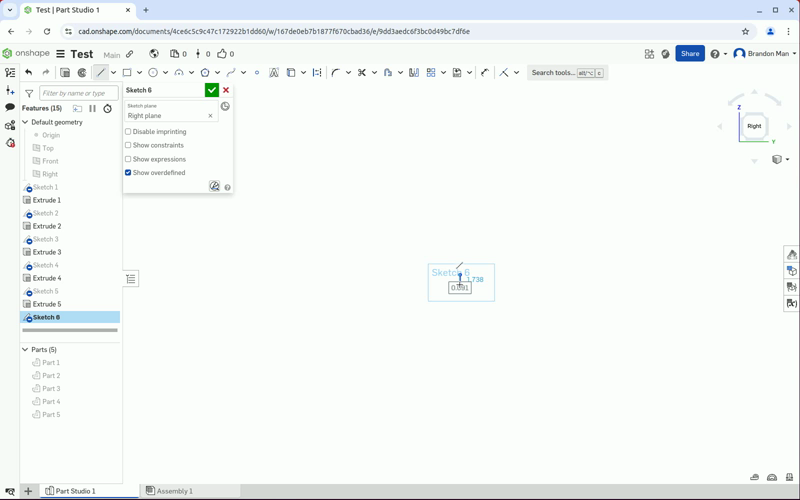
scroll(6)
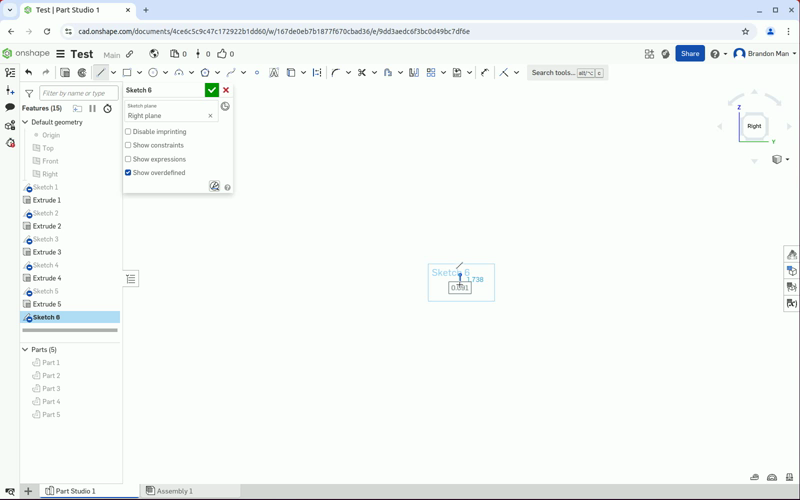
scroll(6)
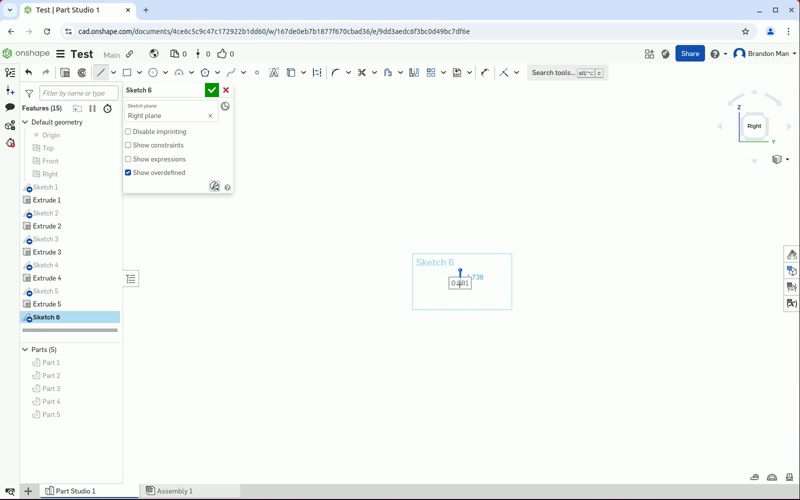
scroll(6)
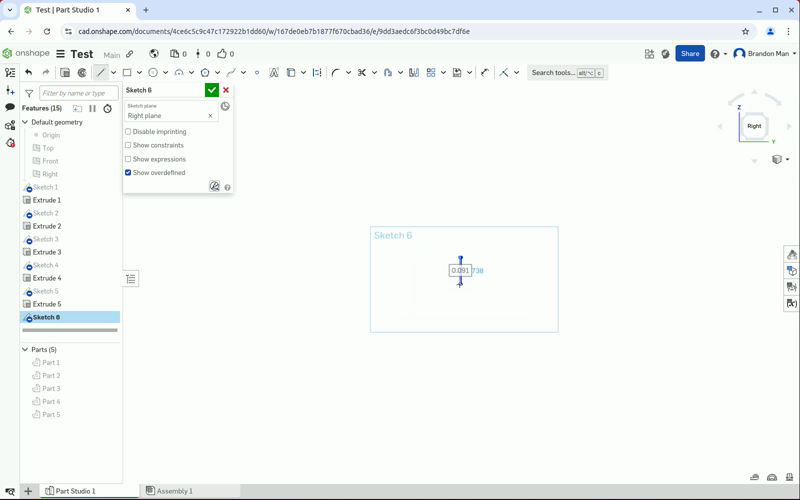
scroll(6)
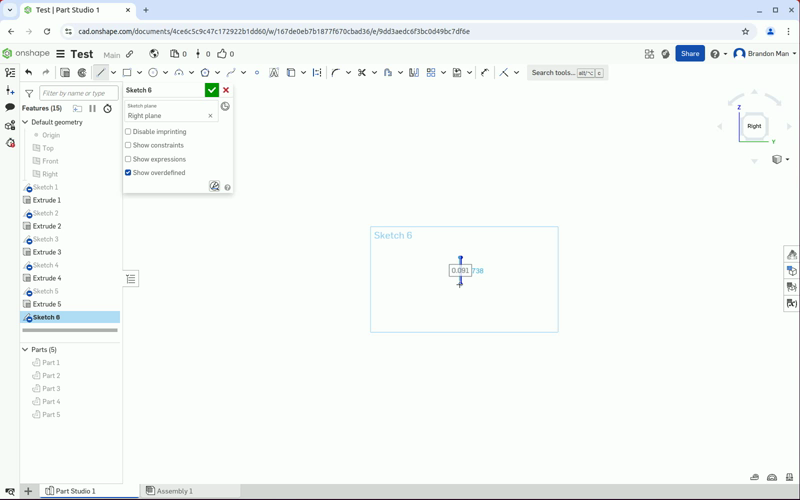
scroll(6)
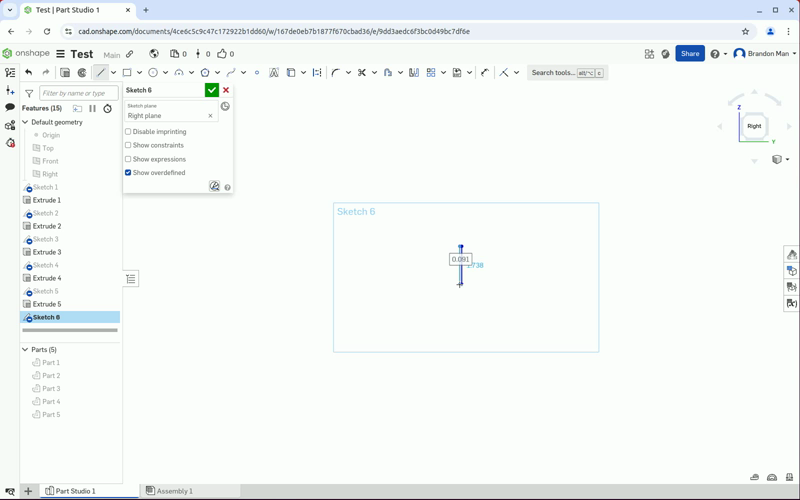
scroll(6)
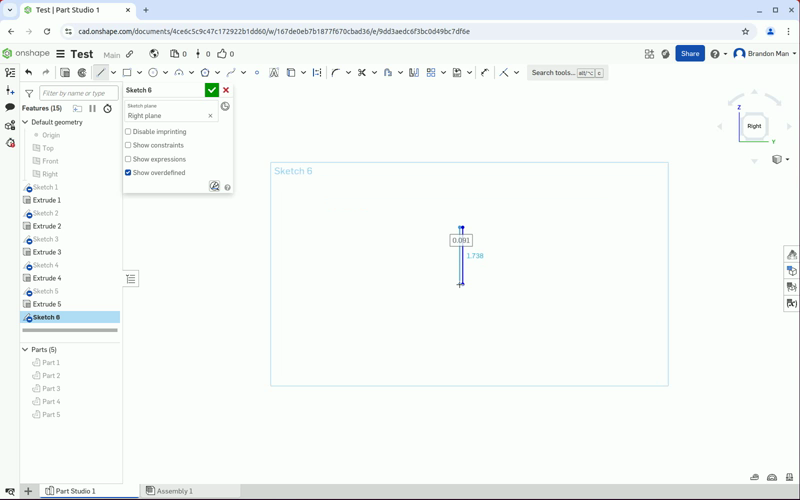
scroll(6)
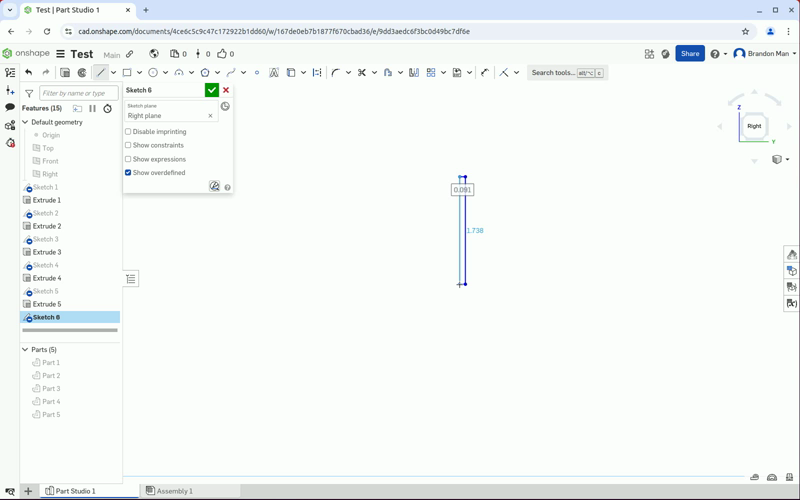
key_up(shift)
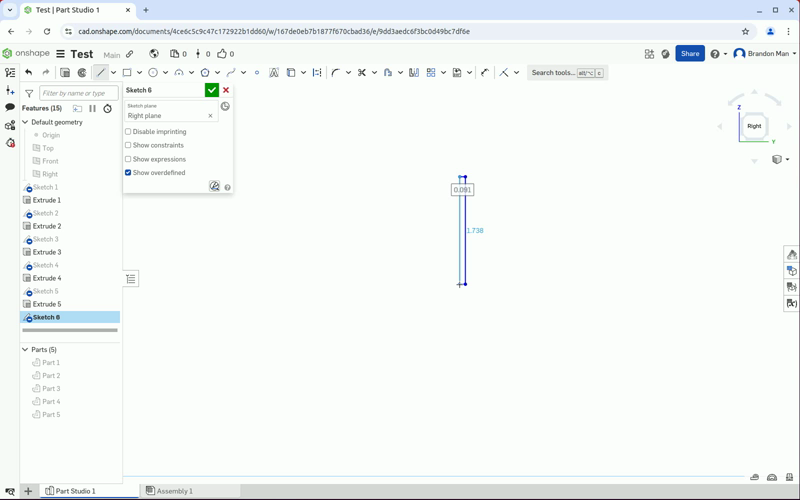
click(459, 284)
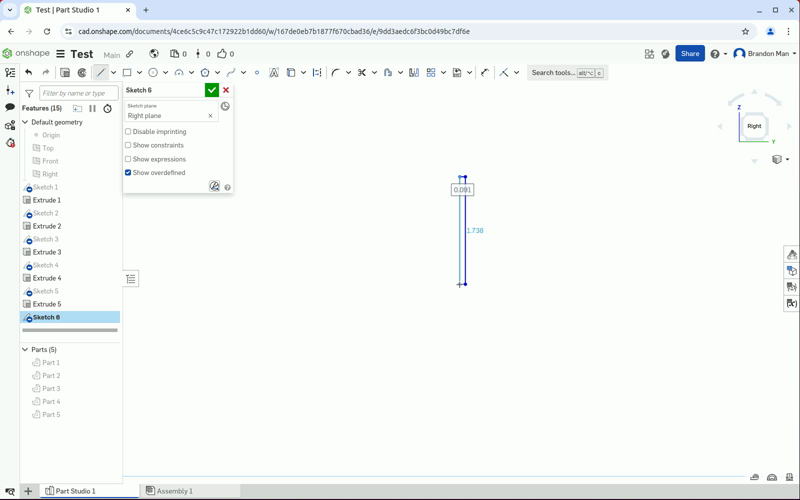
scroll(-6)
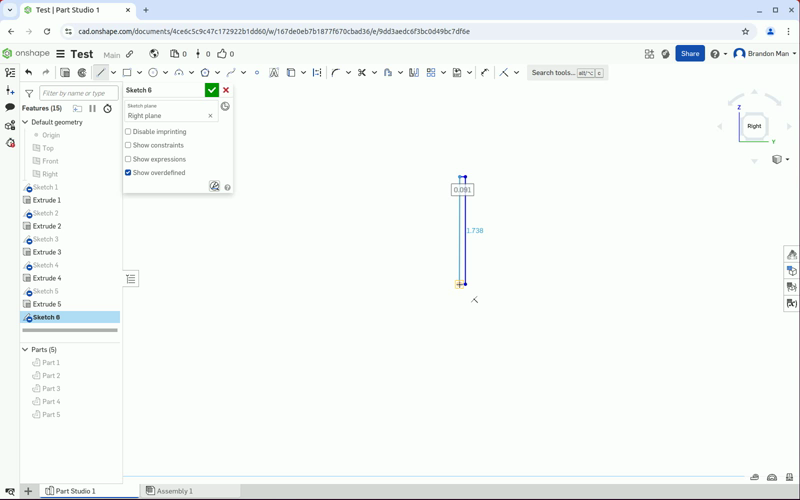
scroll(-6)
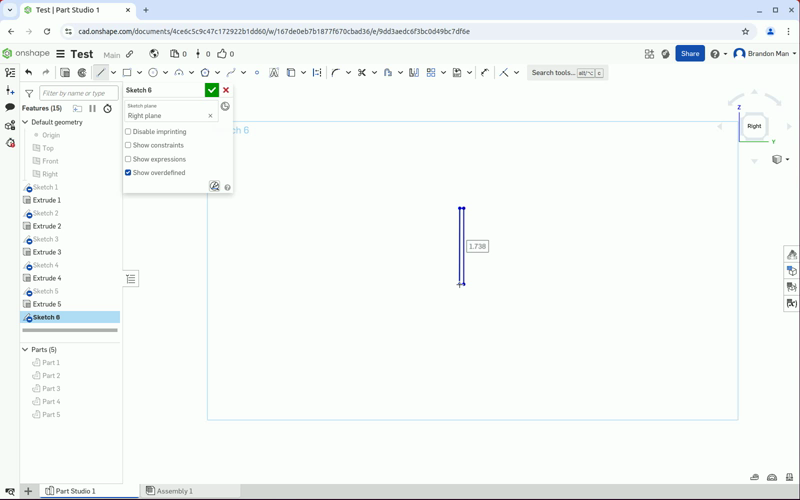
scroll(-6)
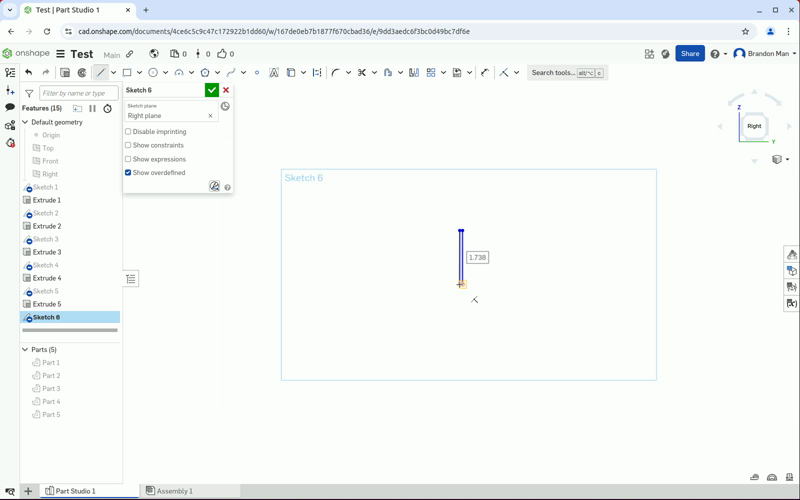
scroll(-6)
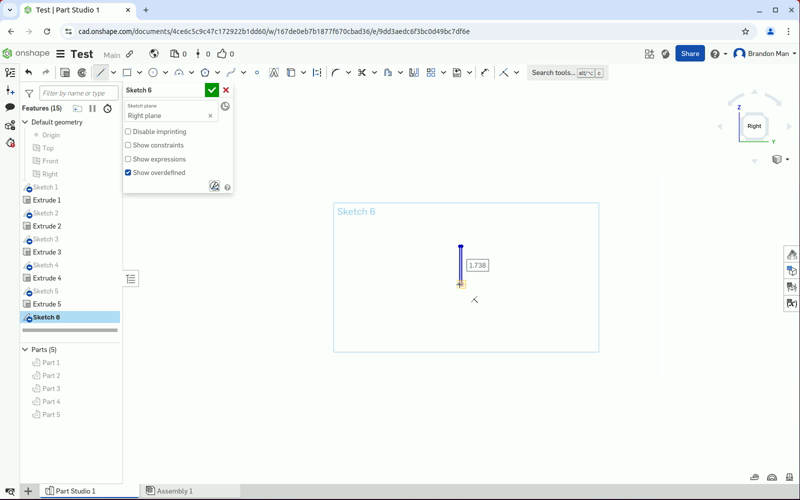
scroll(-6)
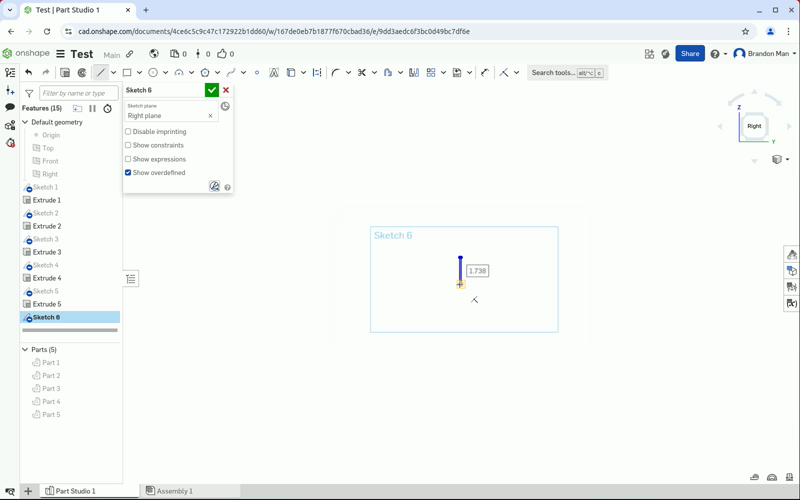
scroll(-6)
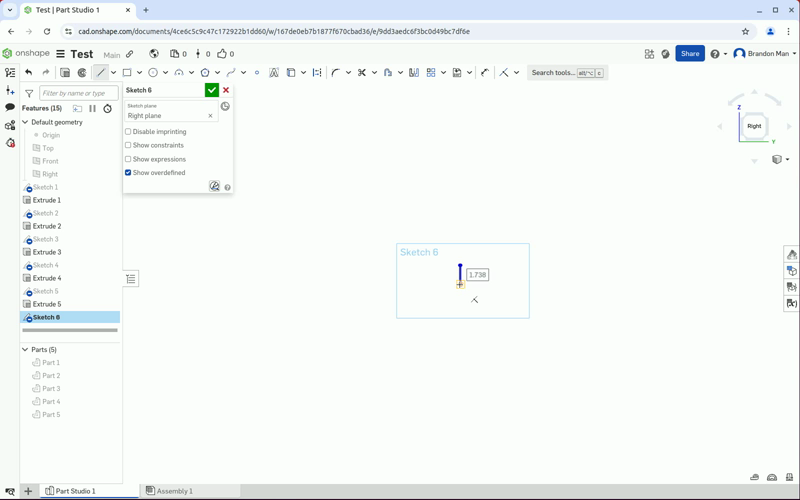
scroll(-6)
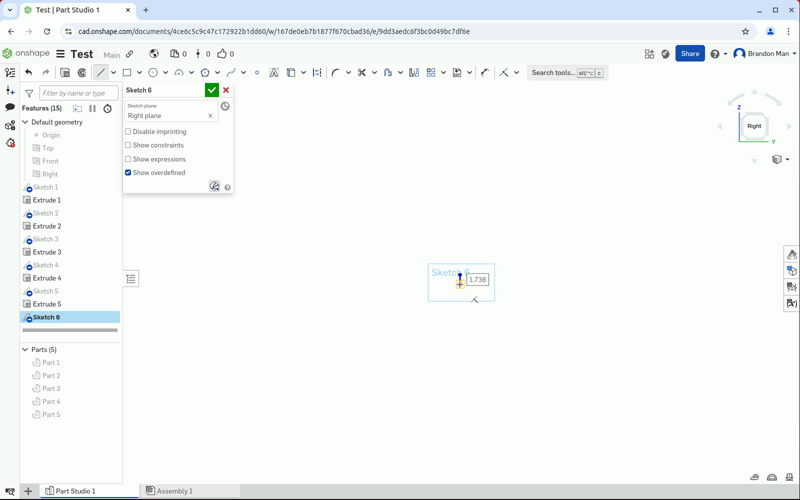
key(esc)
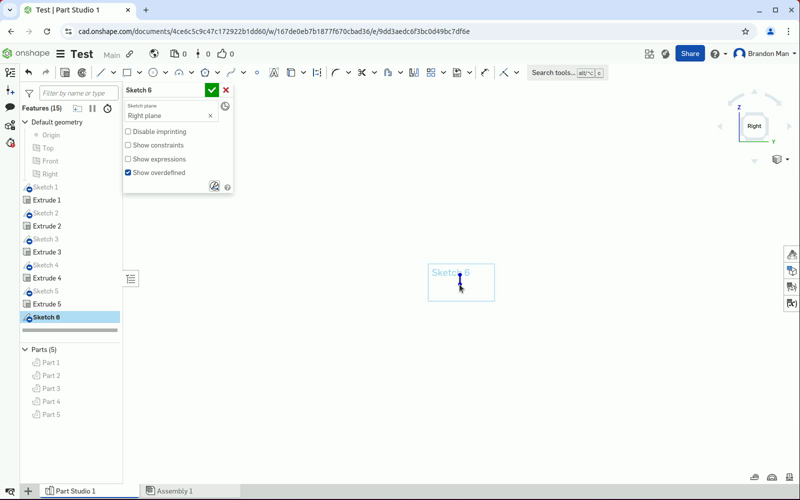
mouse_move(459, 275)
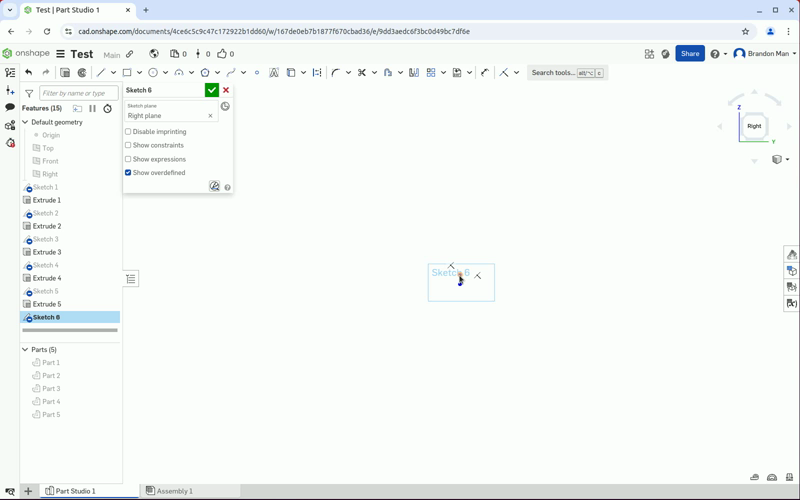
scroll(6)
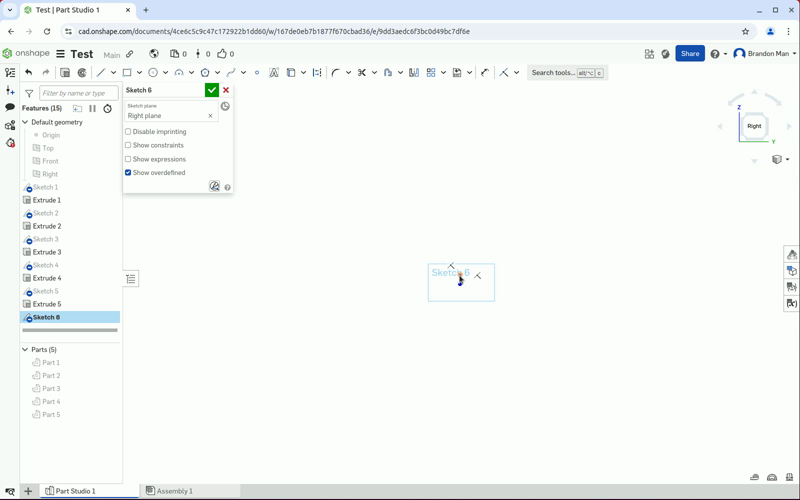
scroll(6)
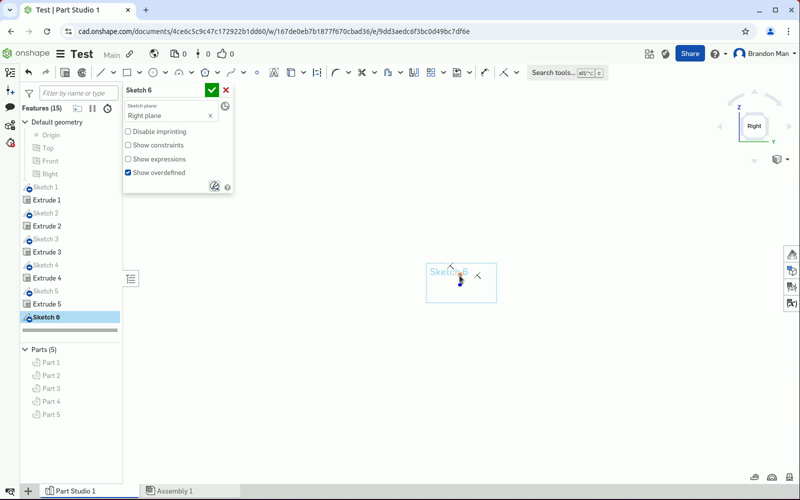
scroll(6)
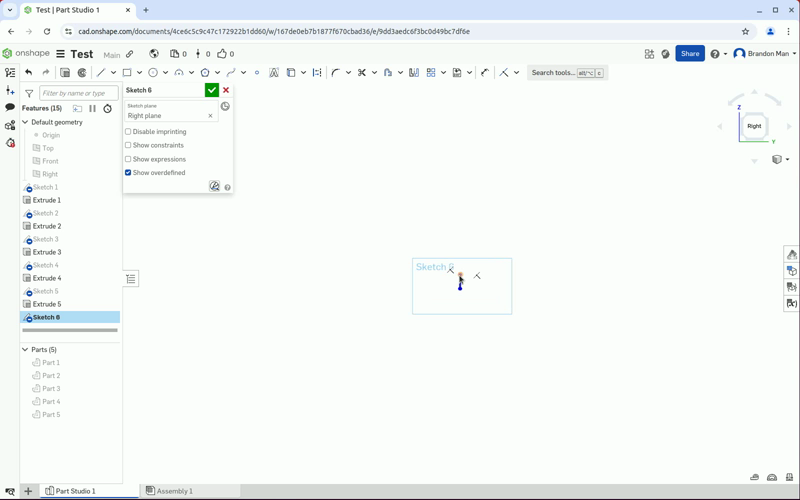
scroll(6)
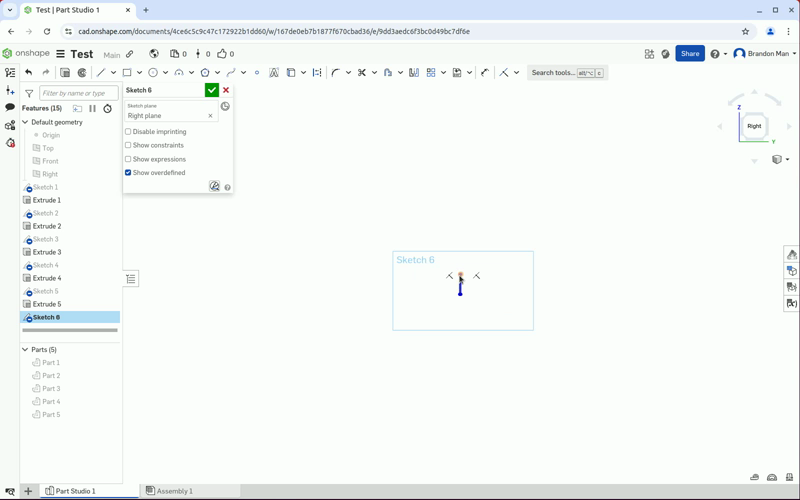
scroll(6)
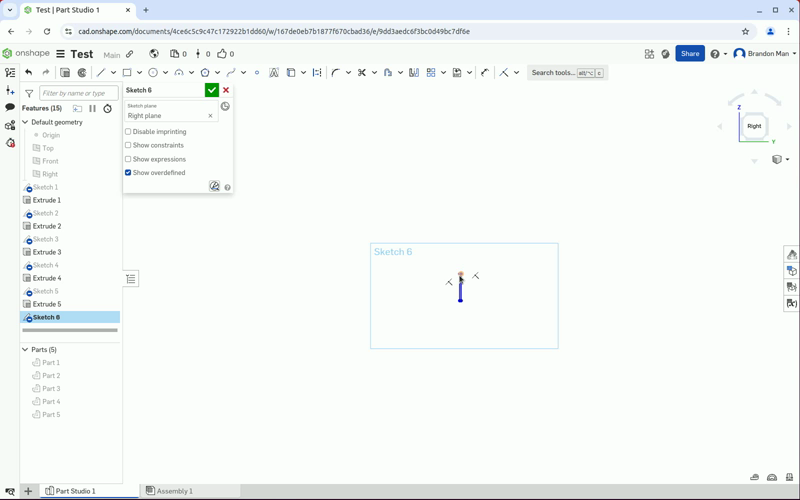
scroll(6)
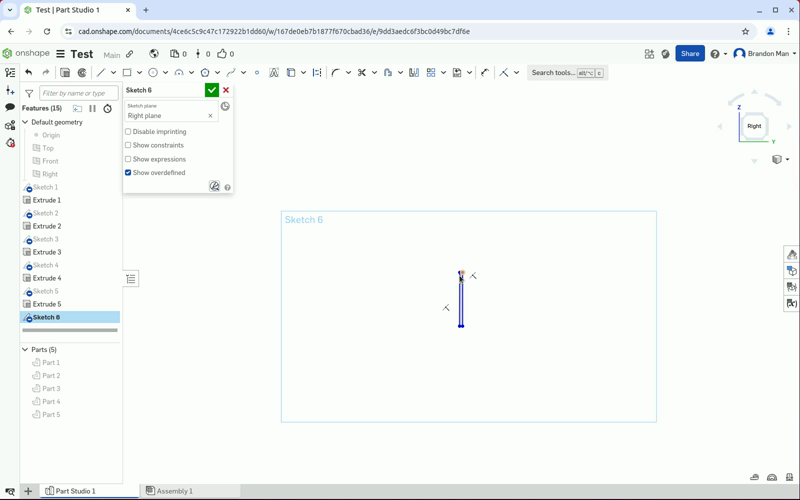
scroll(6)
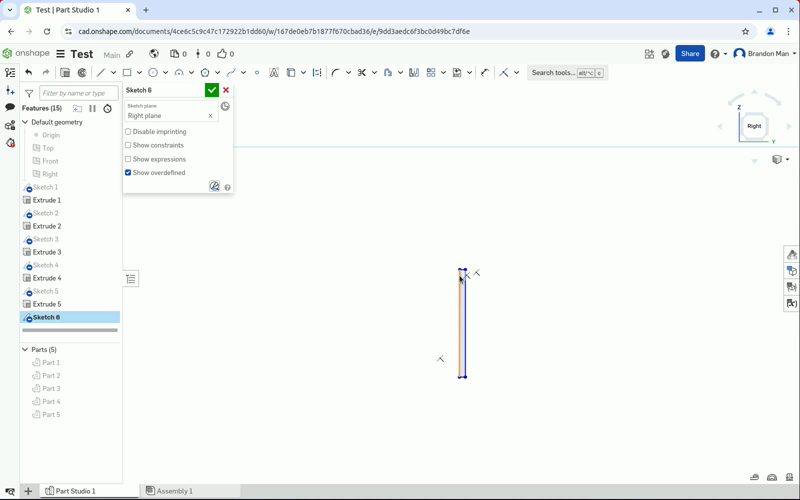
click(459, 275)
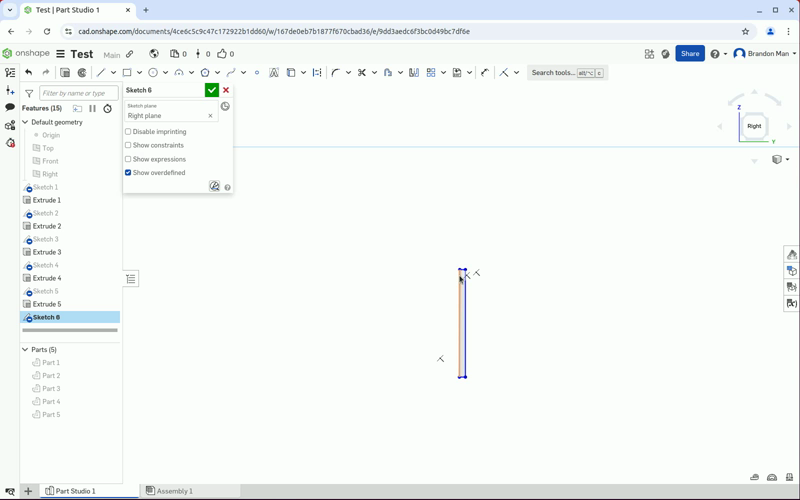
scroll(-6)
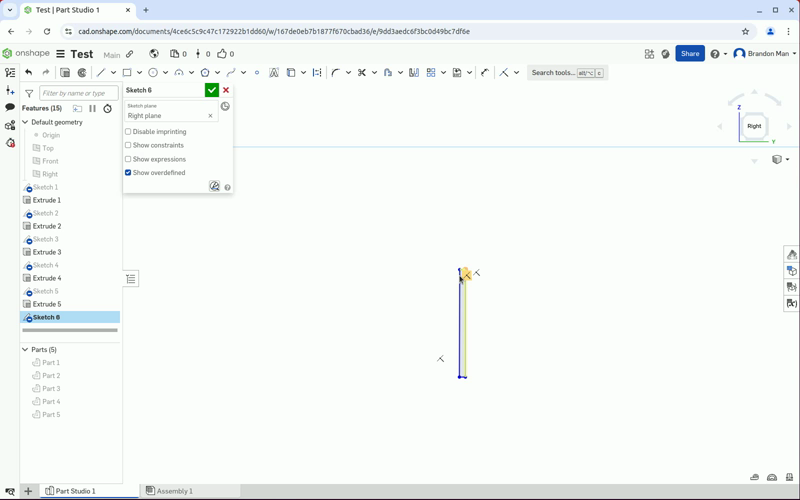
scroll(-6)
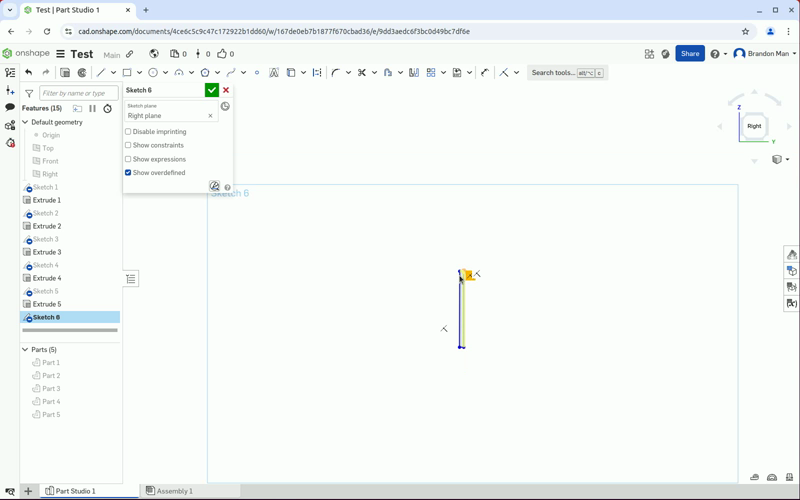
scroll(-6)
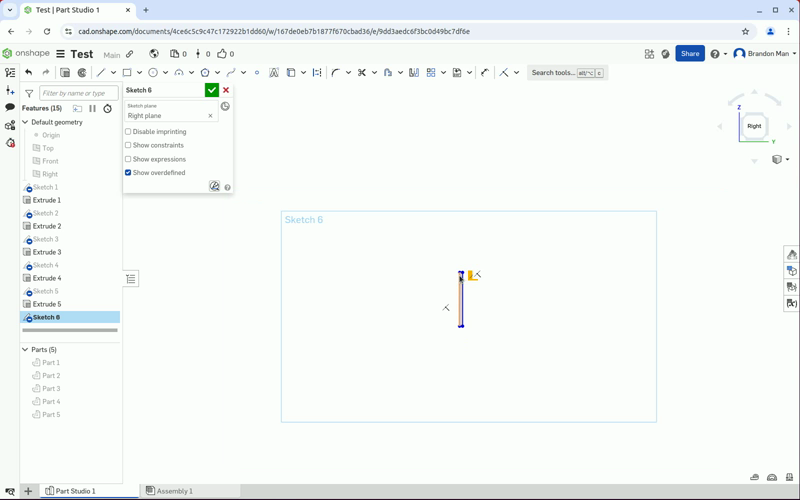
scroll(-6)
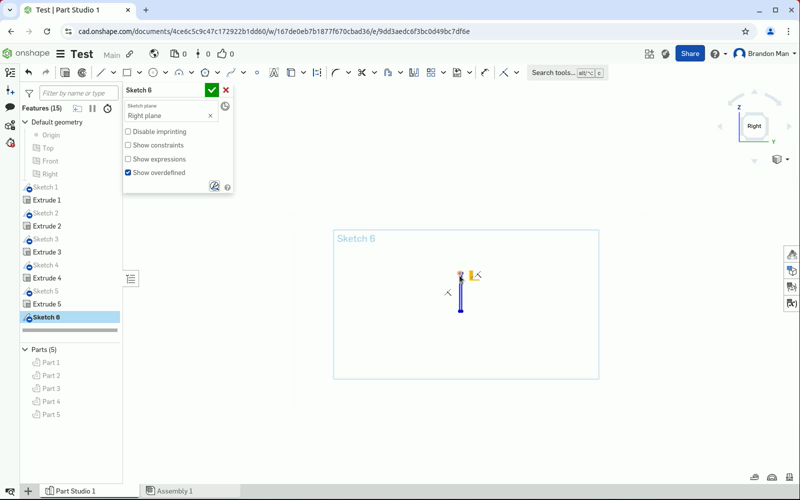
scroll(-6)
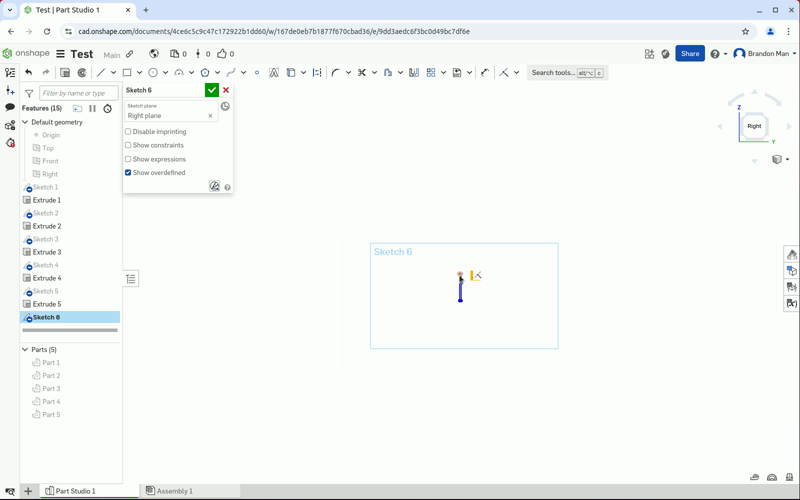
scroll(-6)
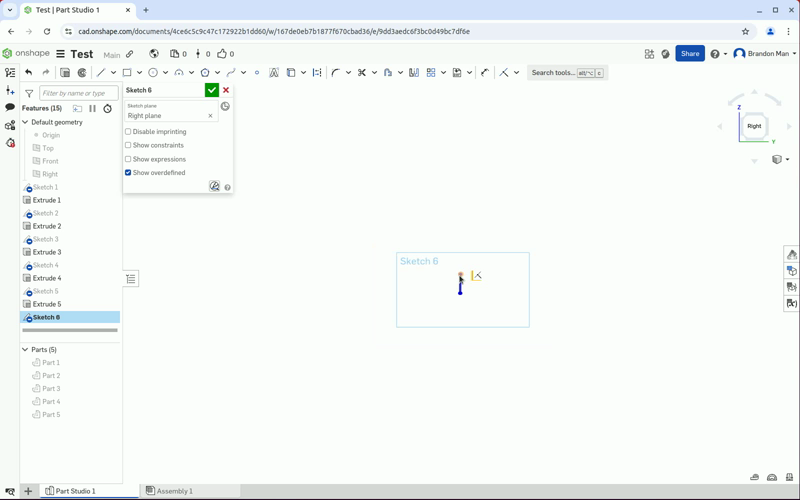
scroll(-6)
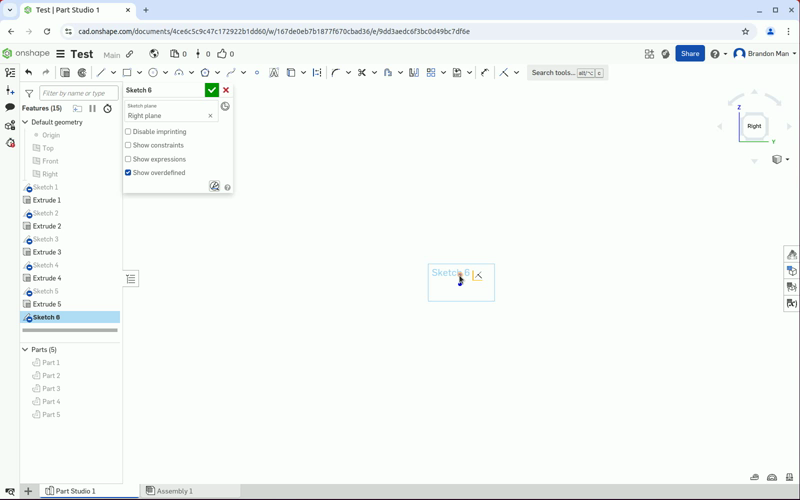
mouse_move(73, 352)
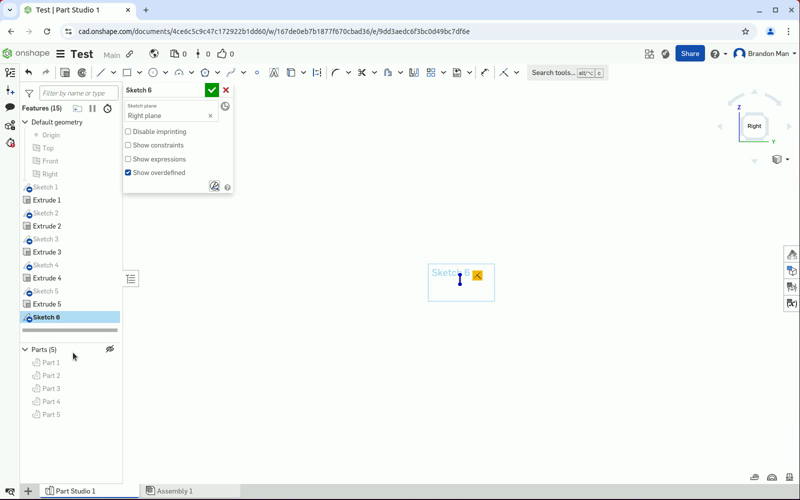
key(shift+y)
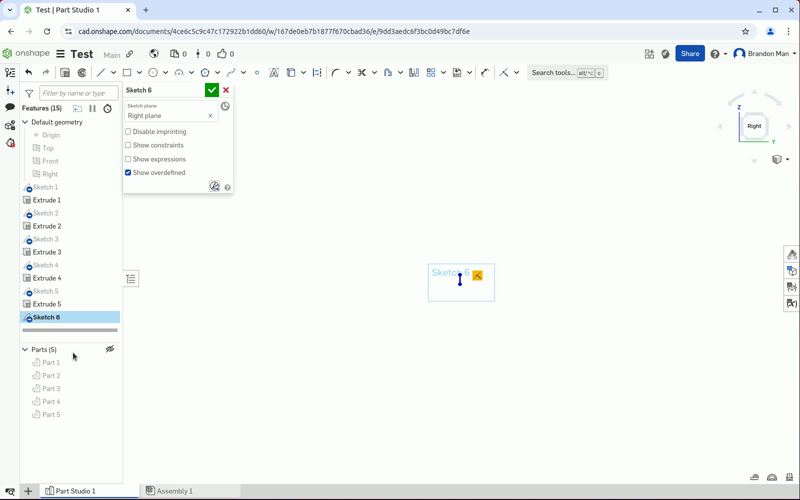
key(shift+e)
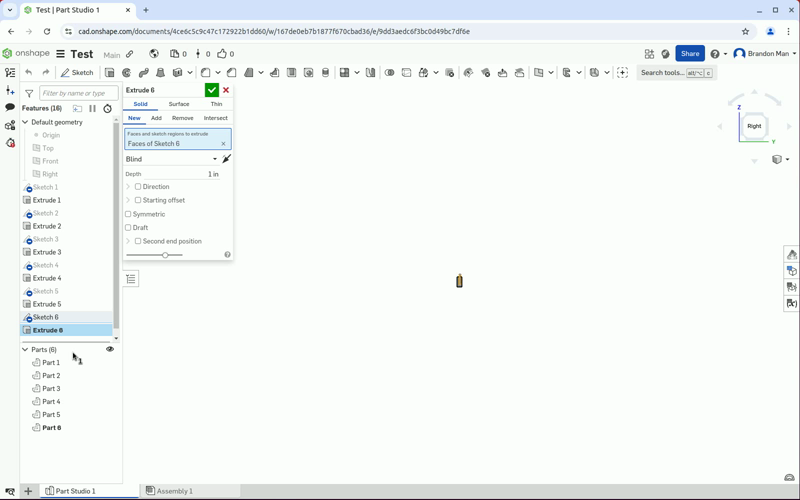
mouse_move(143, 106)
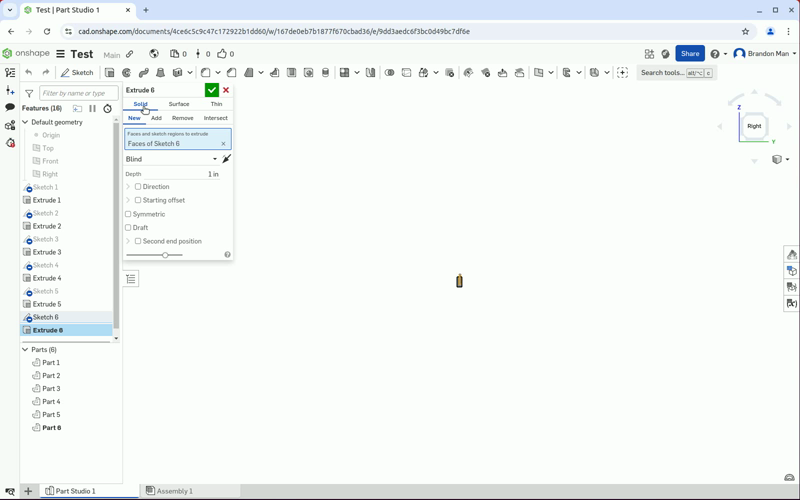
click(143, 106)
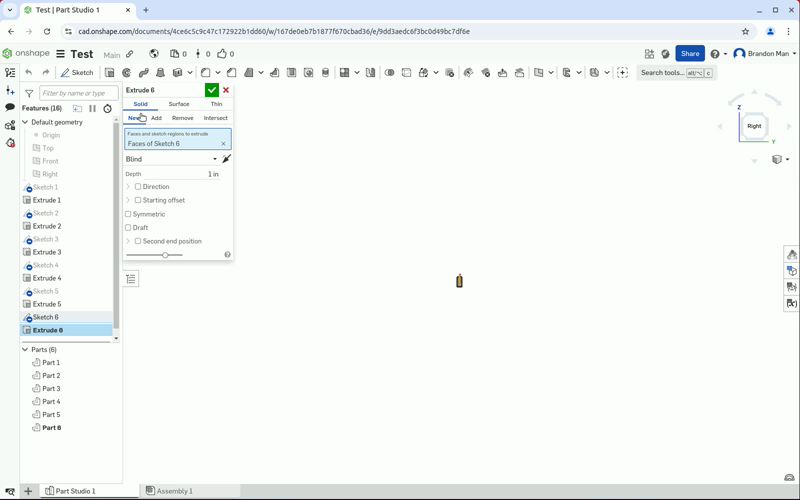
mouse_move(137, 120)
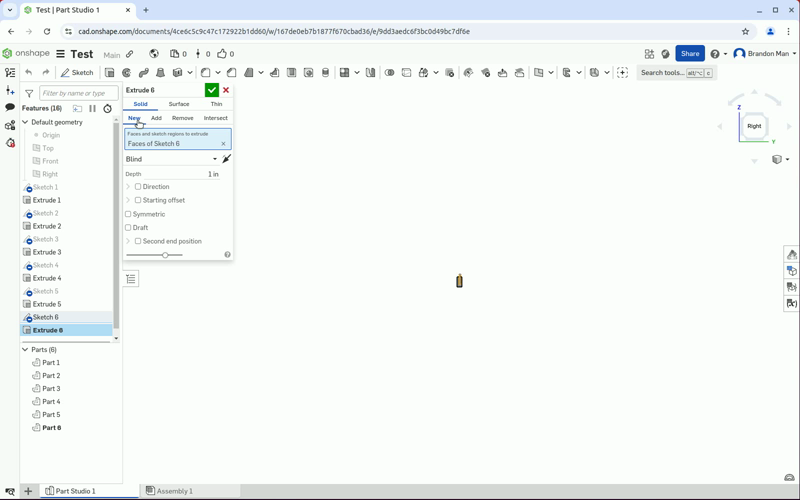
click(137, 120)
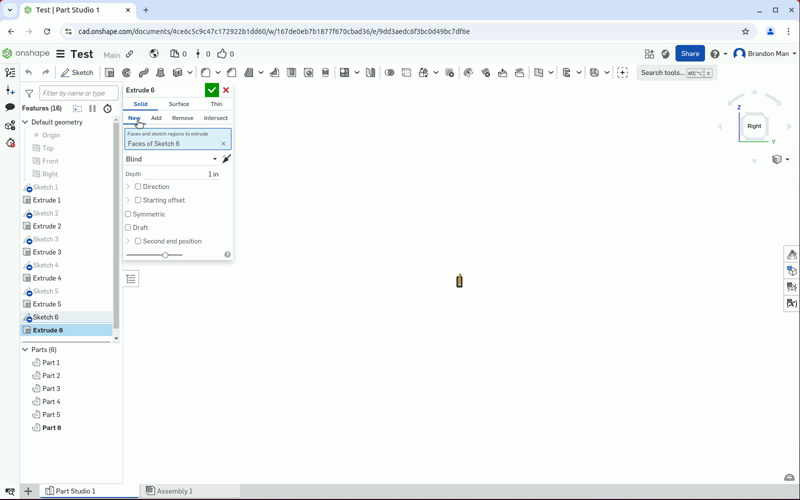
key(tab, 4)
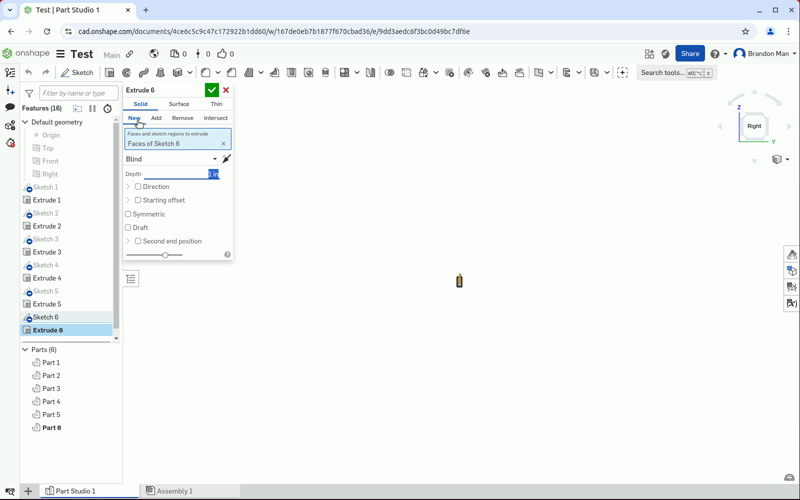
text(17.331)
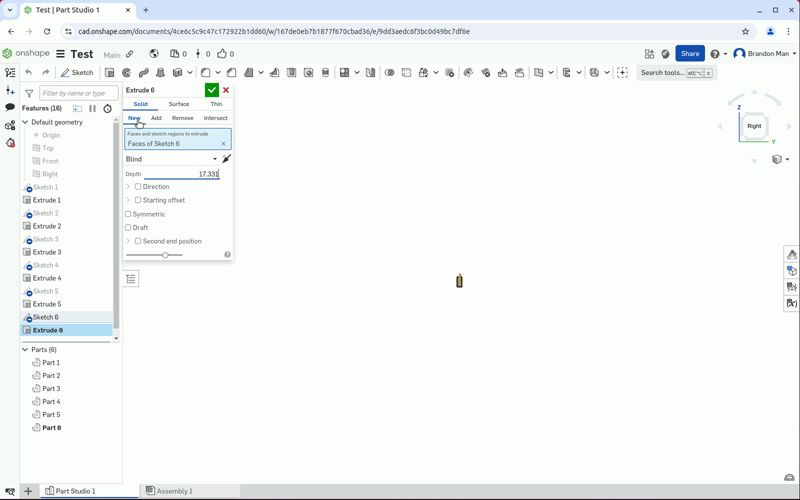
key(enter)
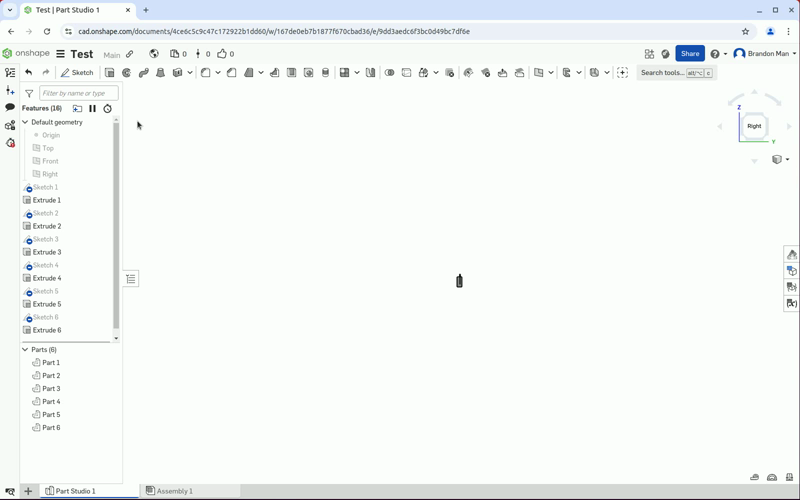
key(shift+h)
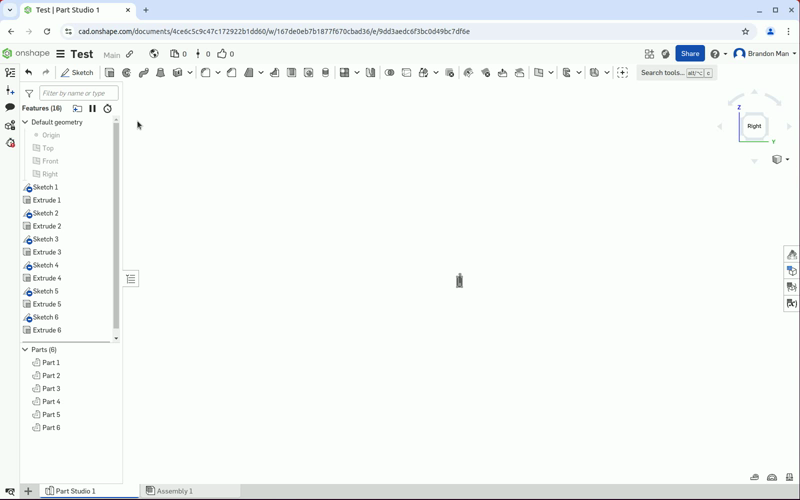
key(shift+h)
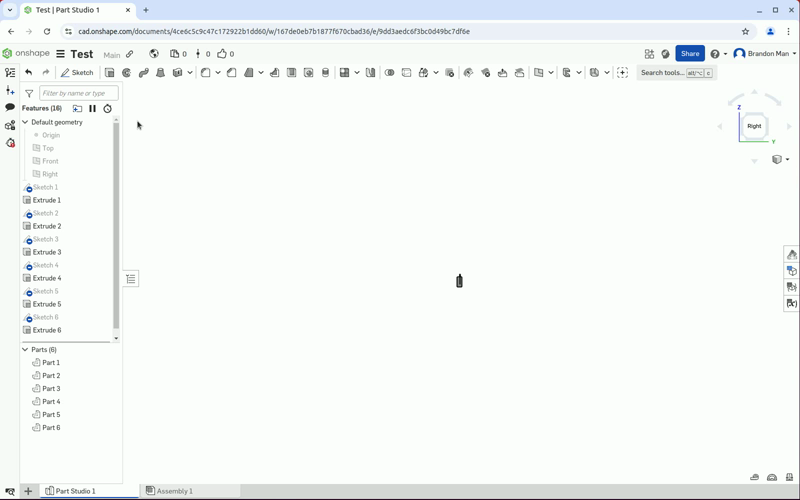
mouse_move(69, 189)
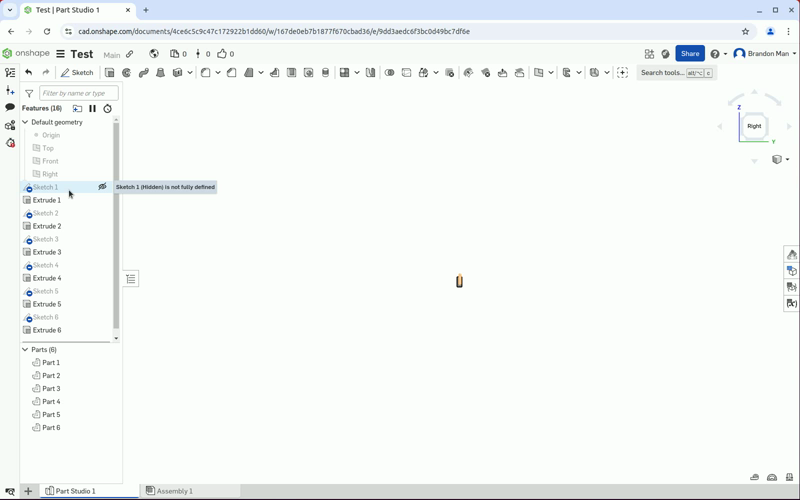
click(69, 189)
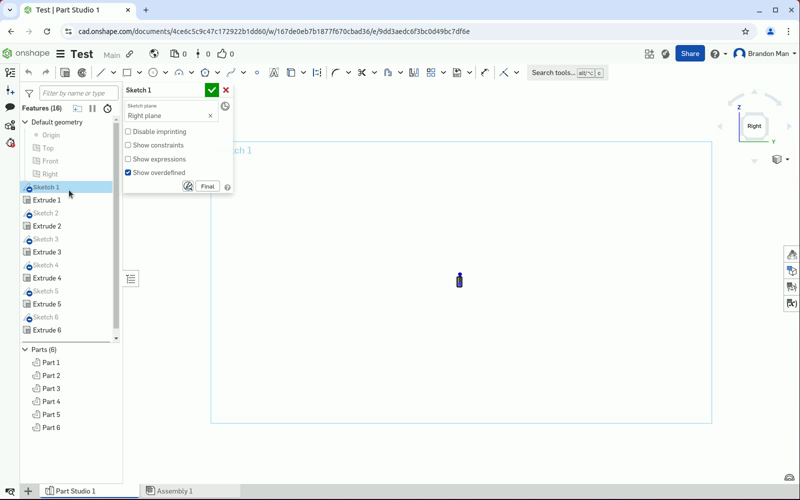
mouse_move(229, 92)
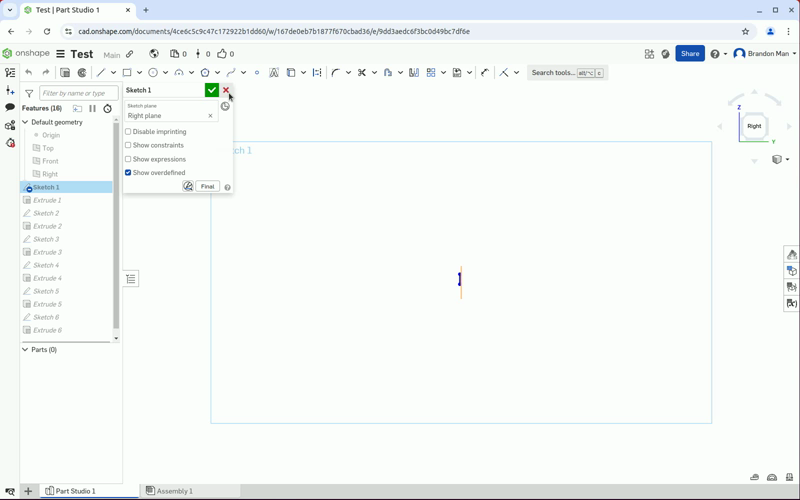
click(229, 92)
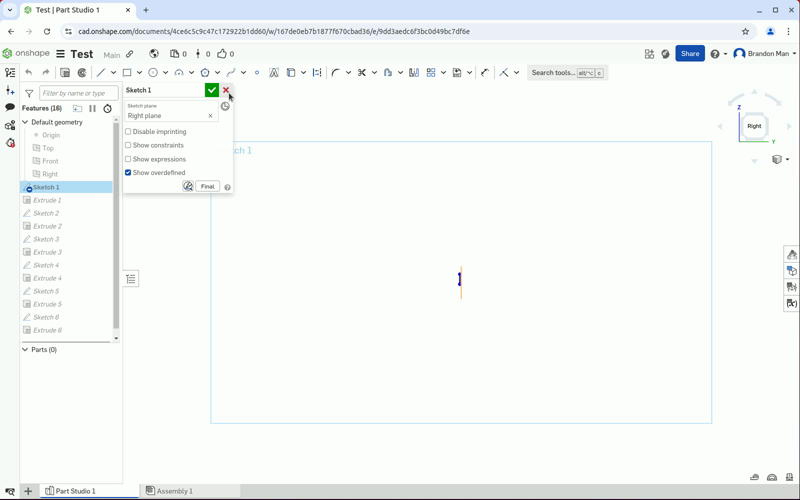
key(shift+s)
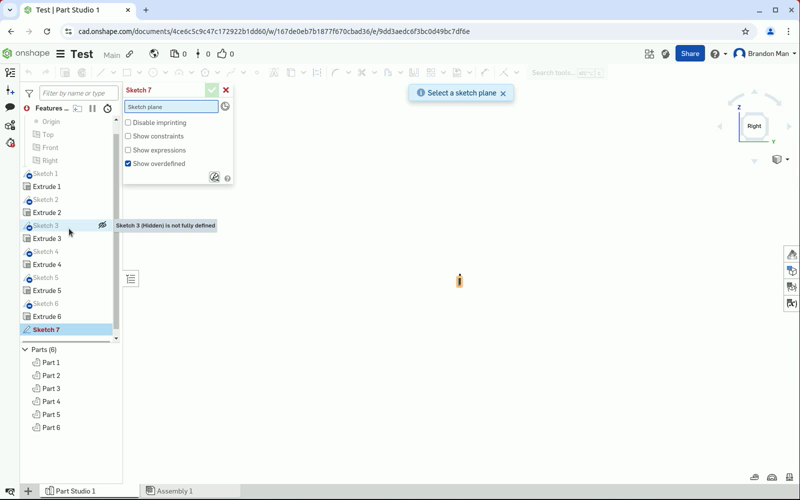
scroll(3)
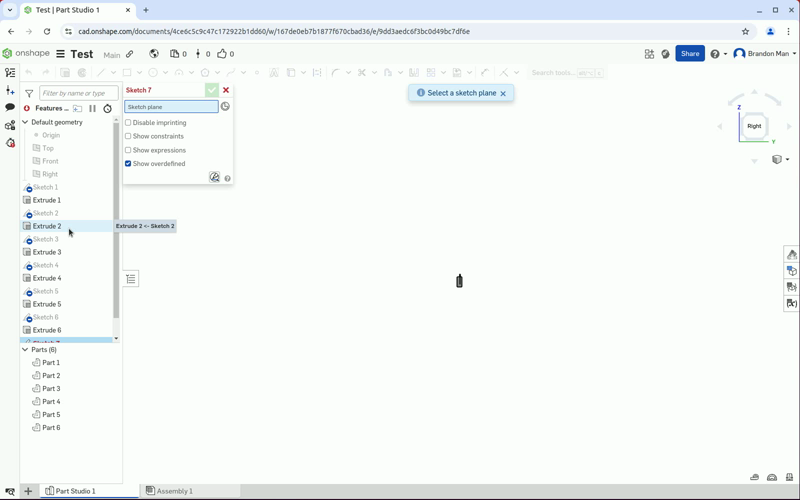
mouse_move(69, 176)
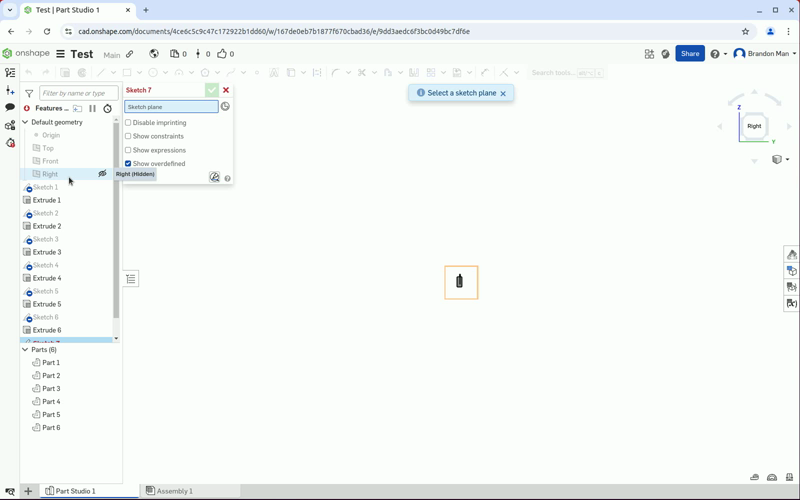
click(69, 176)
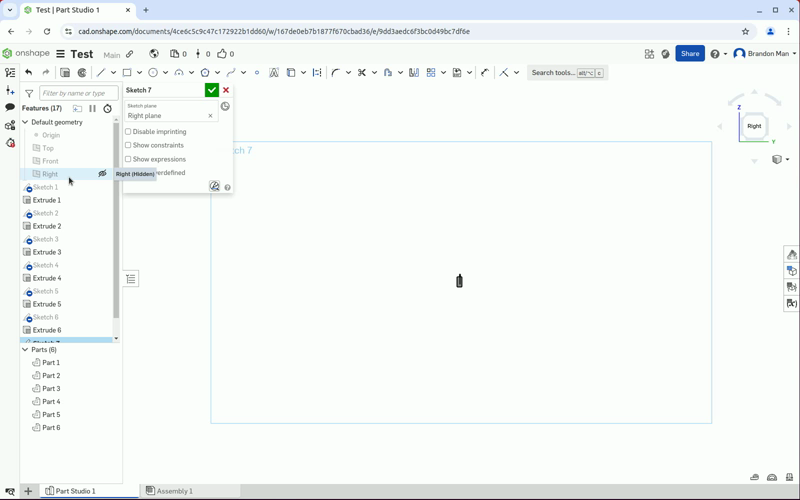
mouse_move(73, 352)
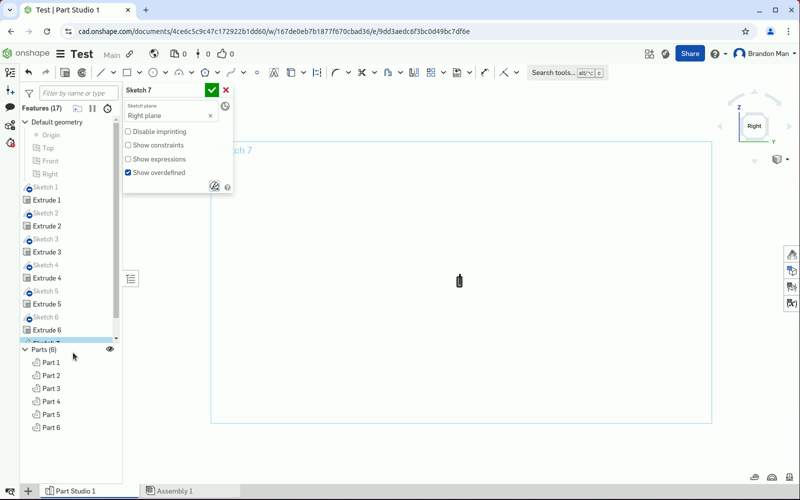
key(y)
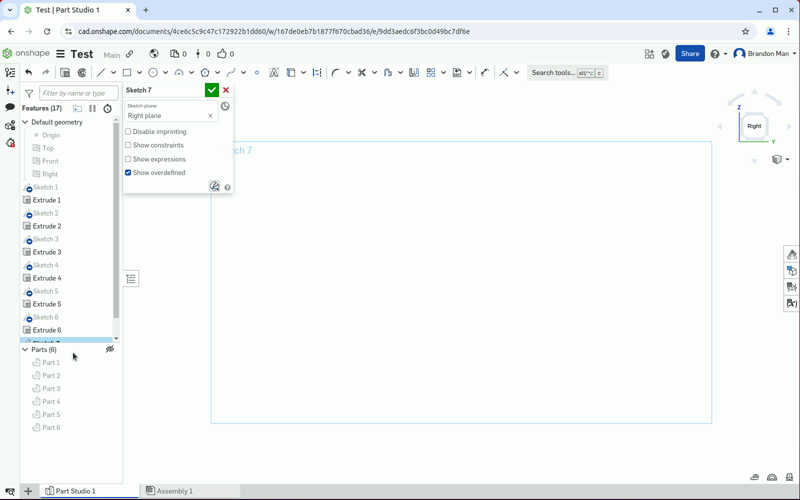
key(l)
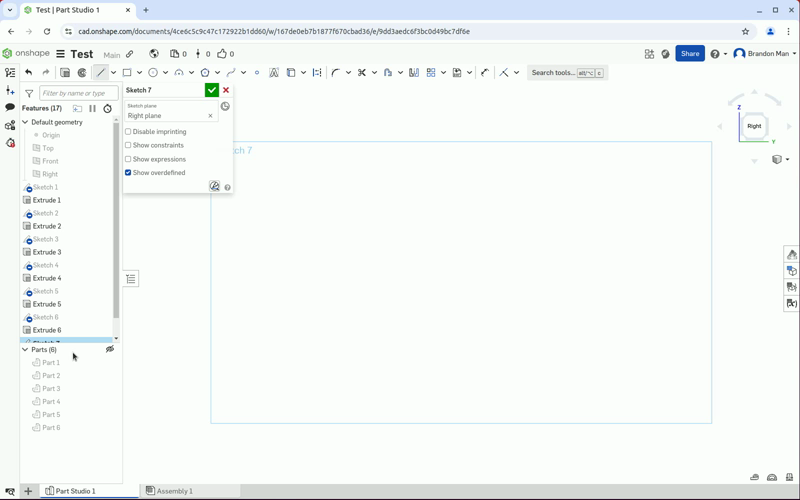
key_down(shift)
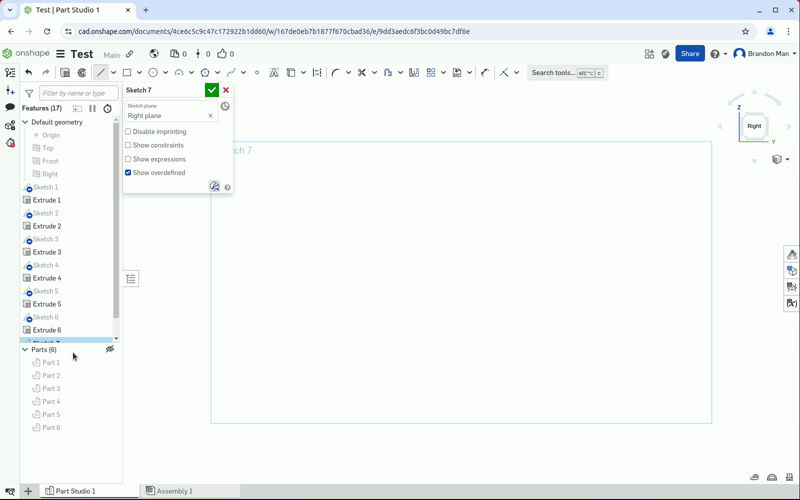
mouse_move(457, 286)
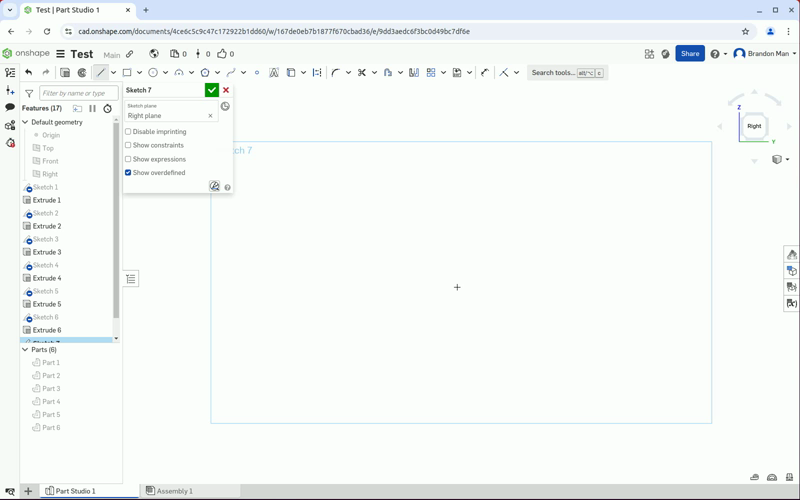
click(457, 286)
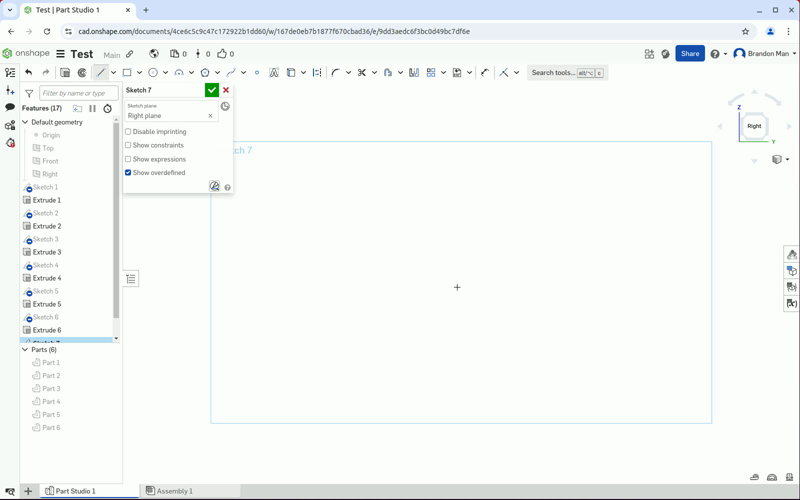
key_up(shift)
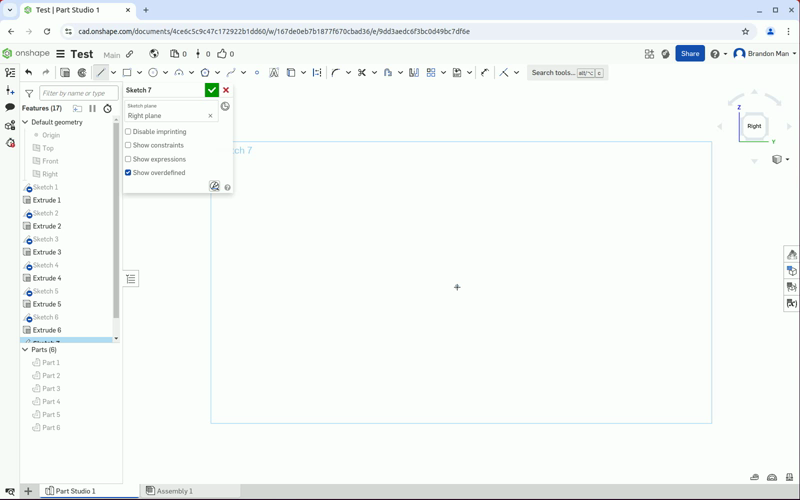
key_down(shift)
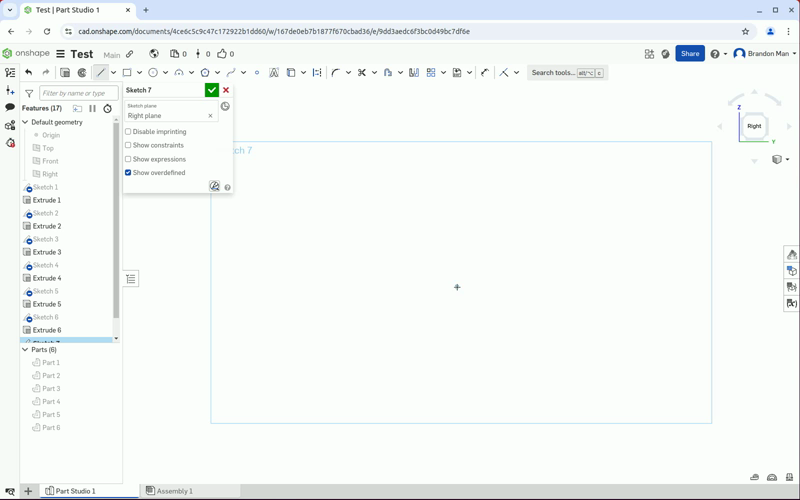
mouse_move(487, 286)
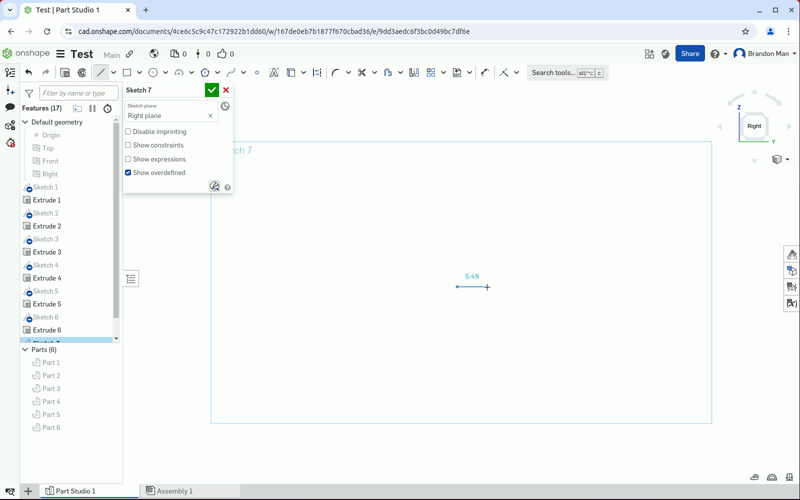
mouse_move(461, 286)
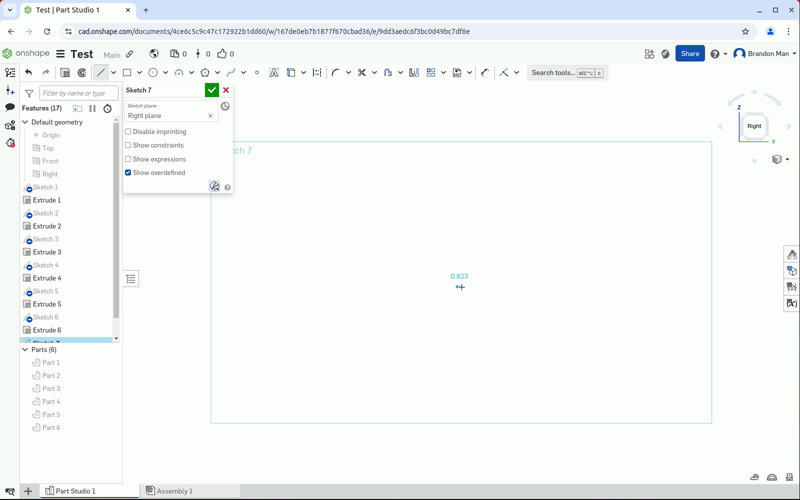
scroll(6)
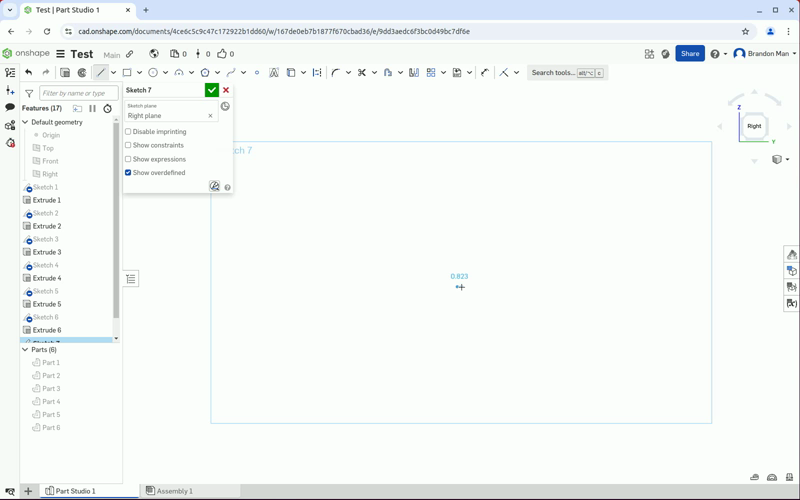
scroll(6)
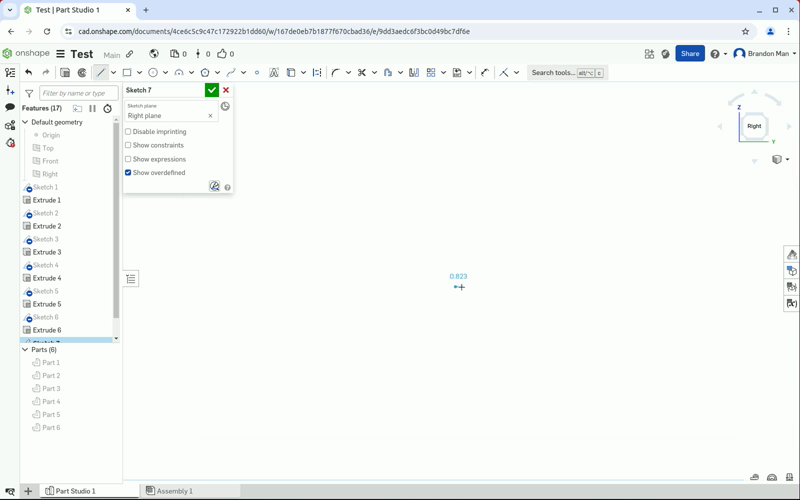
scroll(6)
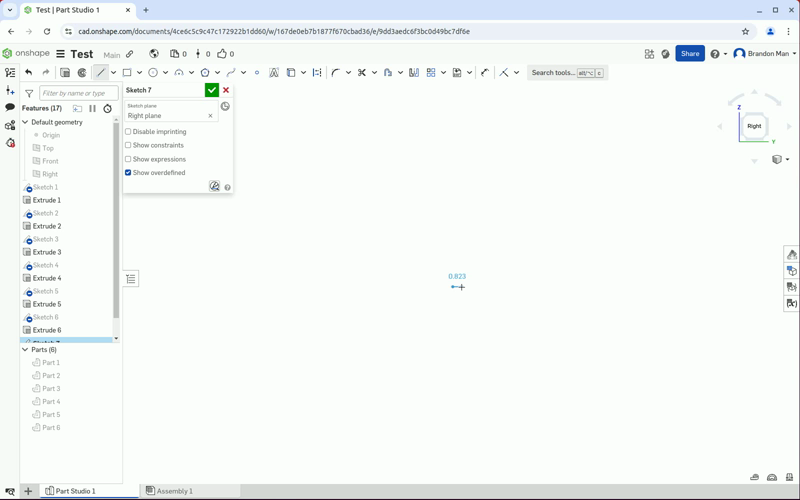
scroll(6)
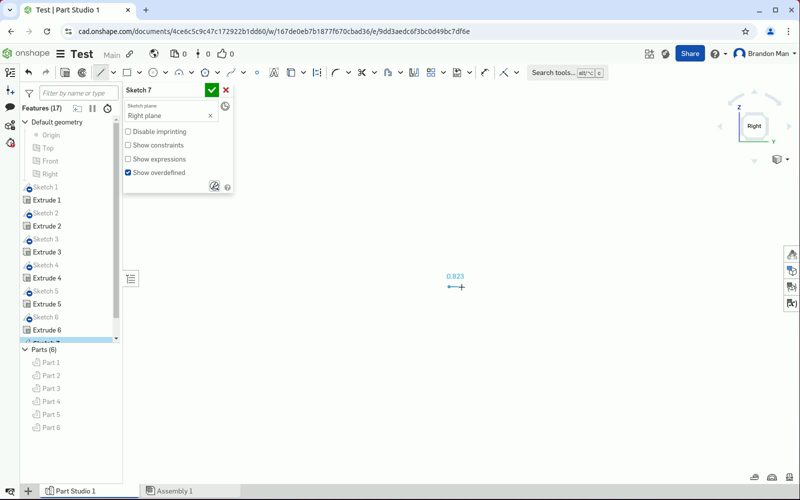
scroll(6)
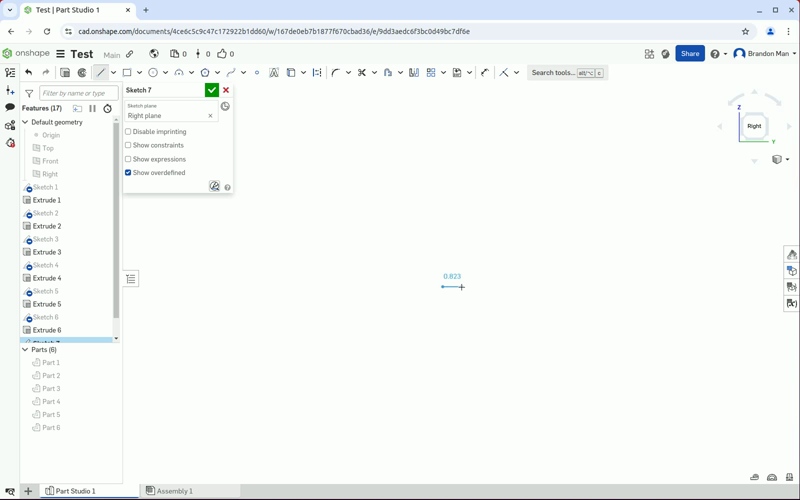
scroll(6)
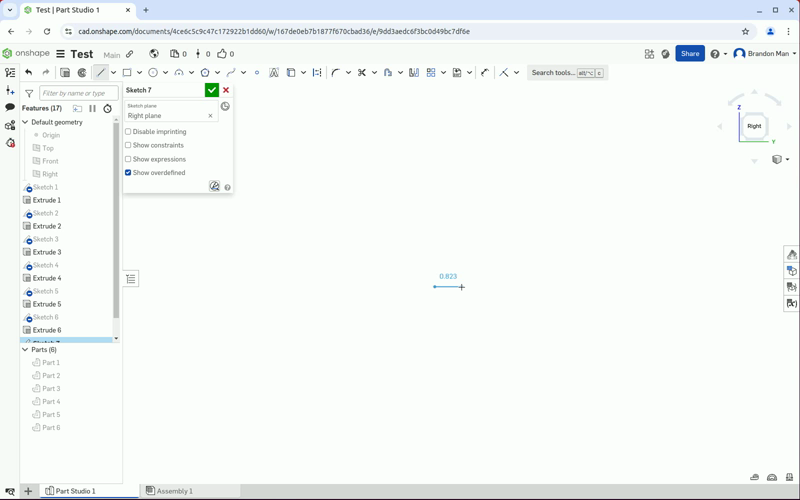
scroll(6)
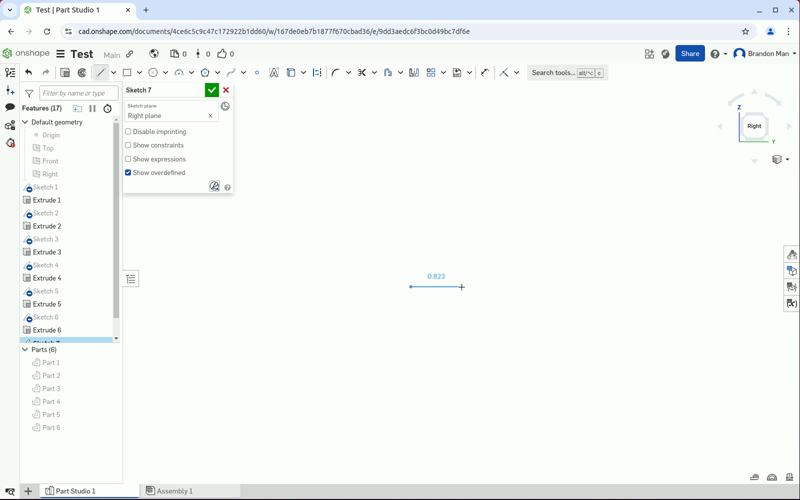
click(461, 286)
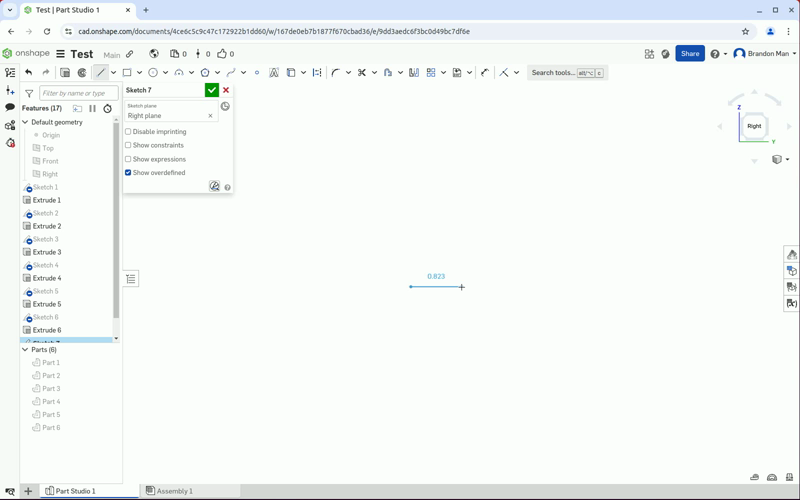
scroll(-6)
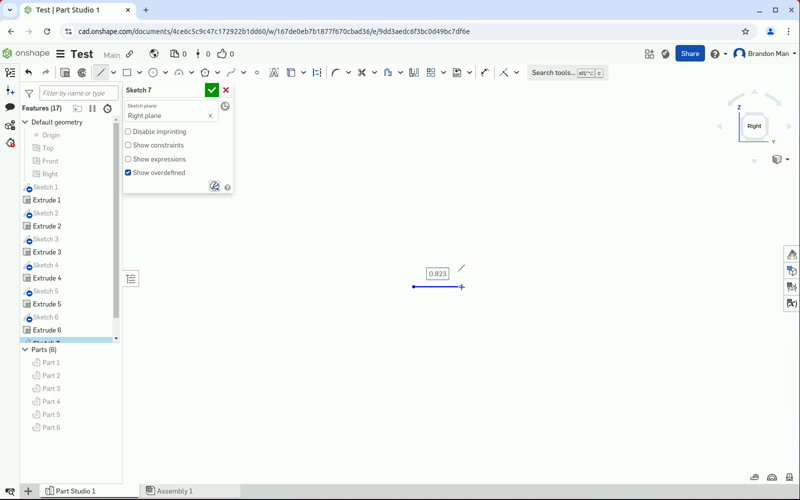
scroll(-6)
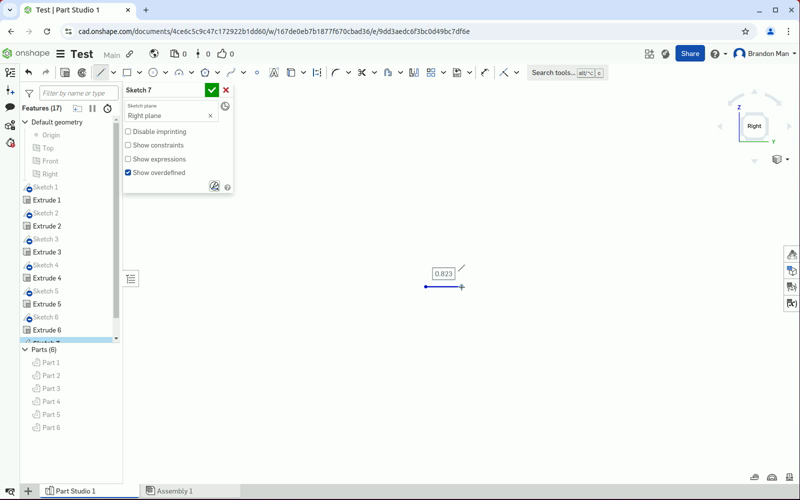
scroll(-6)
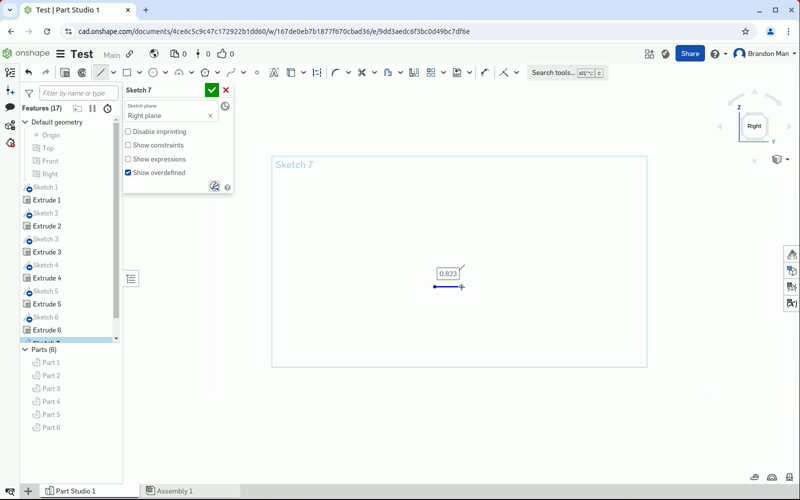
scroll(-6)
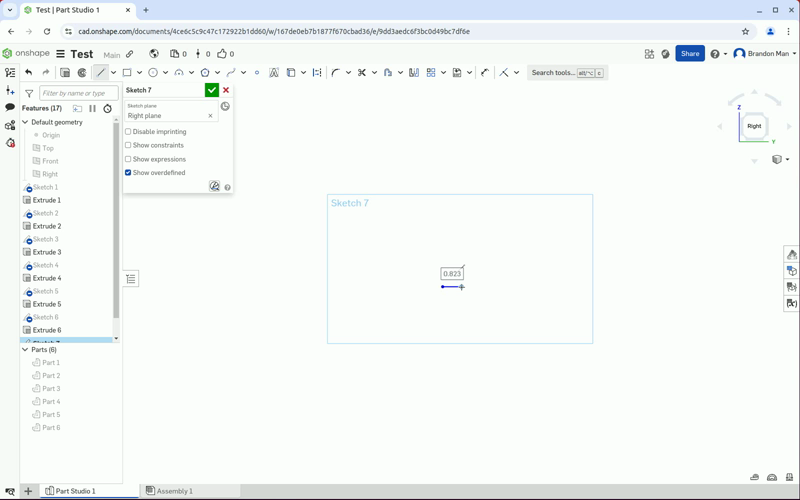
scroll(-6)
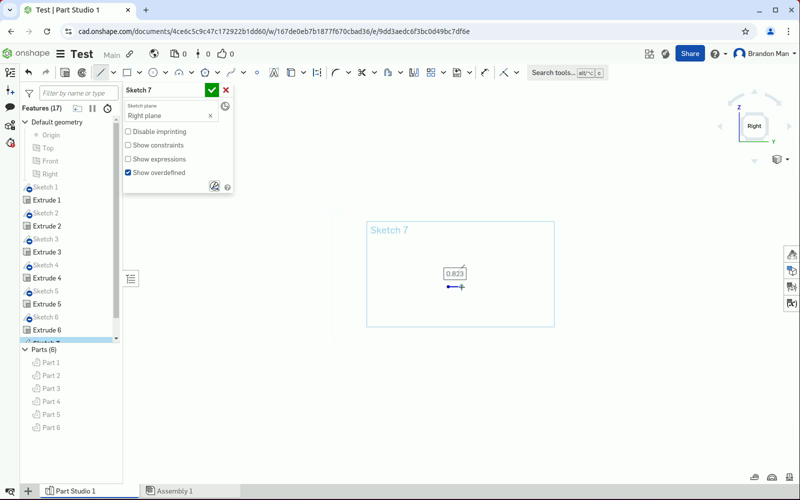
scroll(-6)
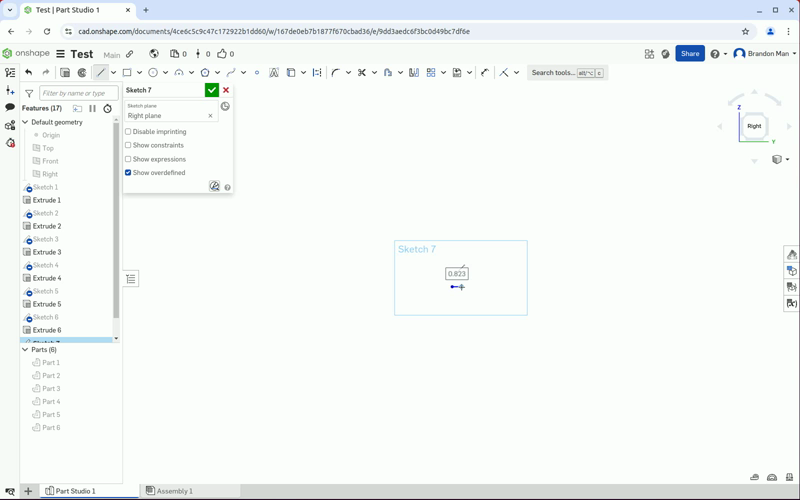
scroll(-6)
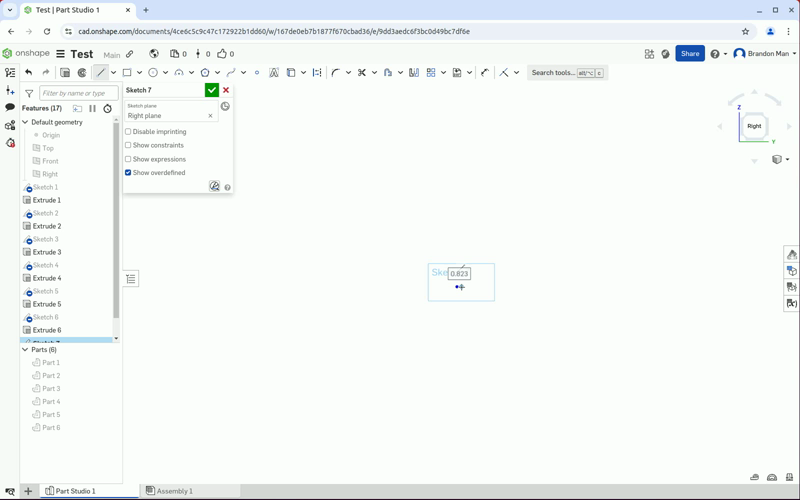
key_up(shift)
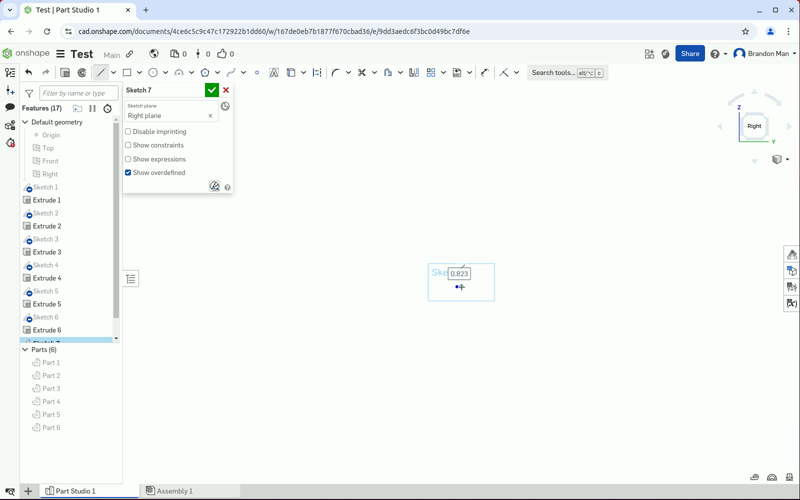
key_down(shift)
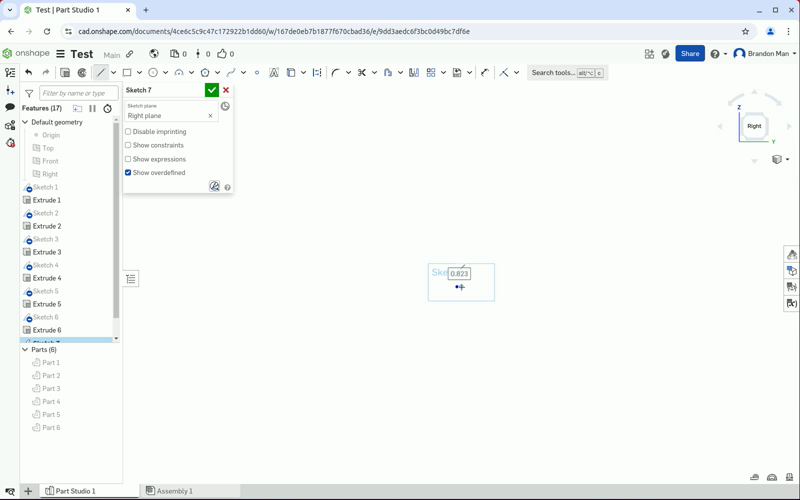
mouse_move(492, 286)
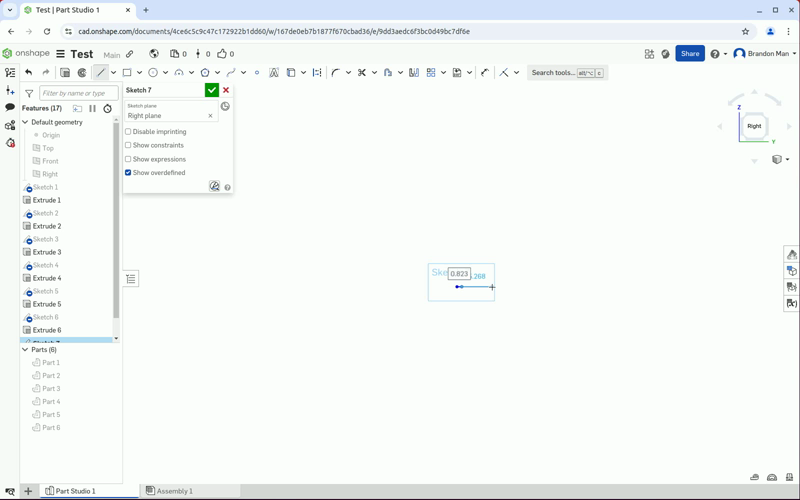
mouse_move(461, 277)
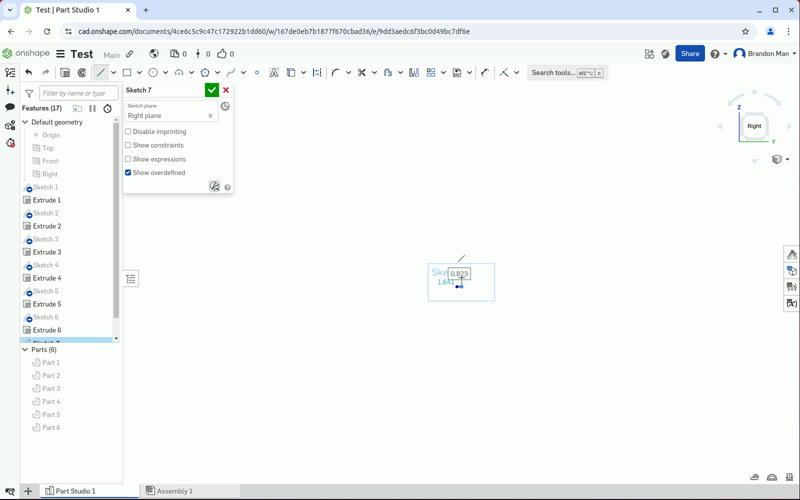
click(461, 277)
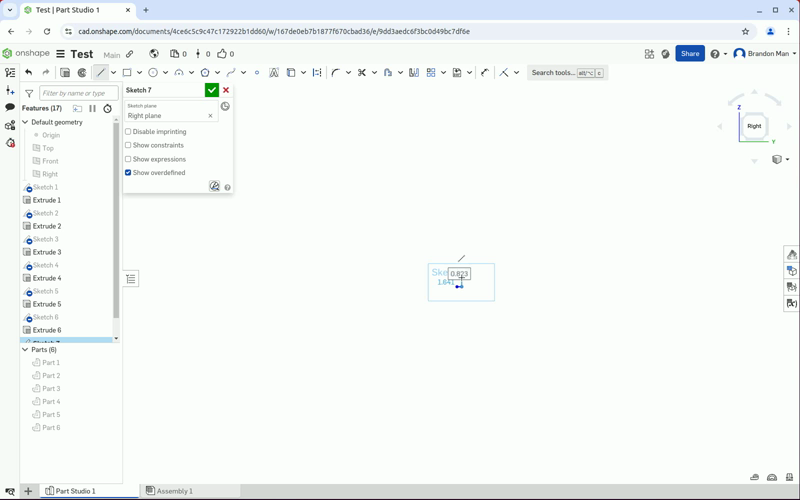
key_up(shift)
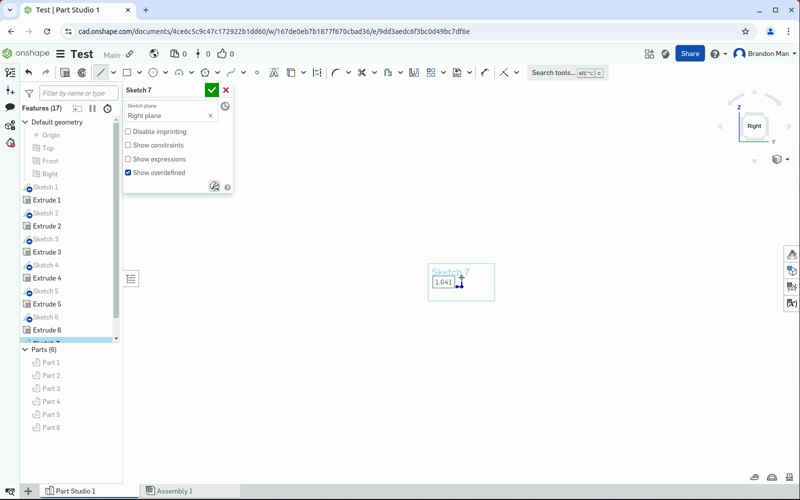
key_down(shift)
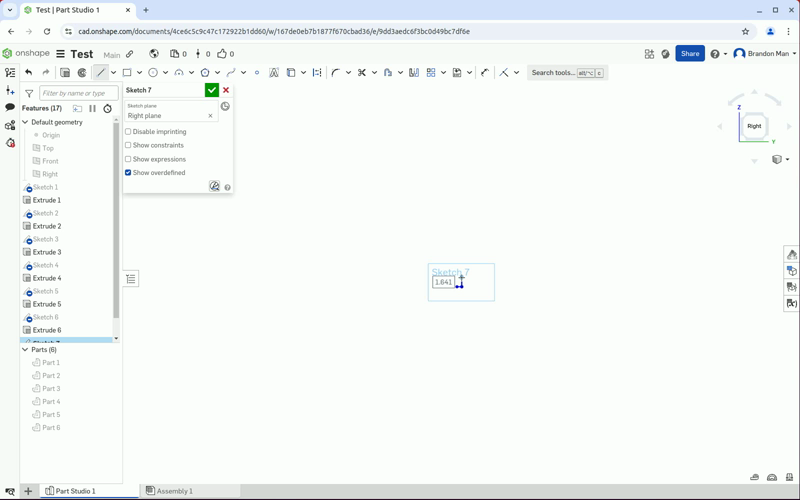
mouse_move(492, 277)
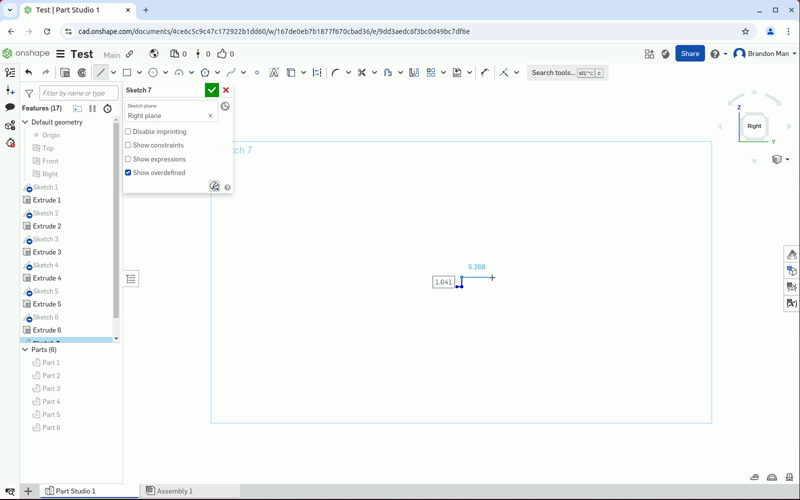
mouse_move(457, 277)
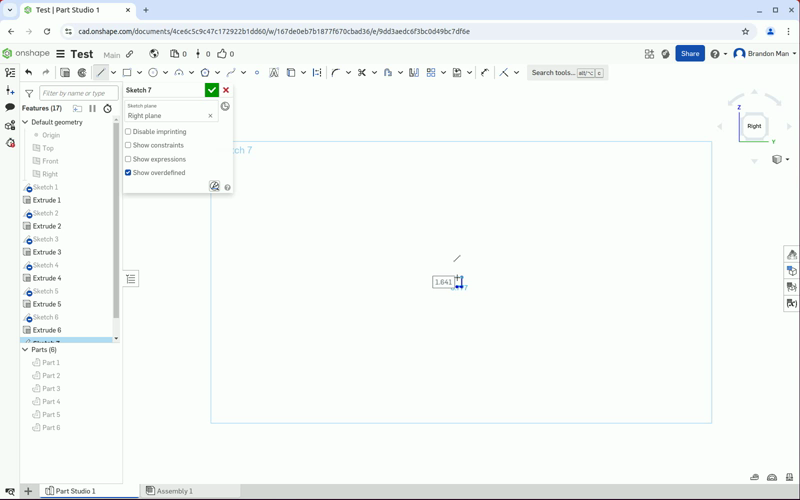
scroll(6)
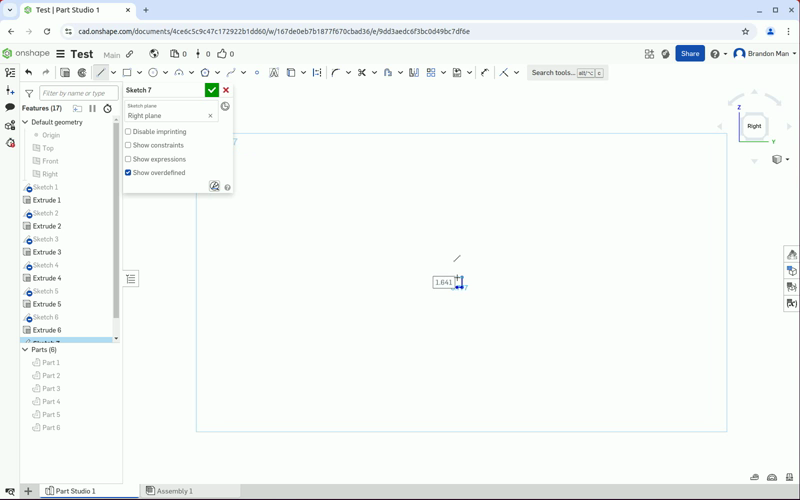
scroll(6)
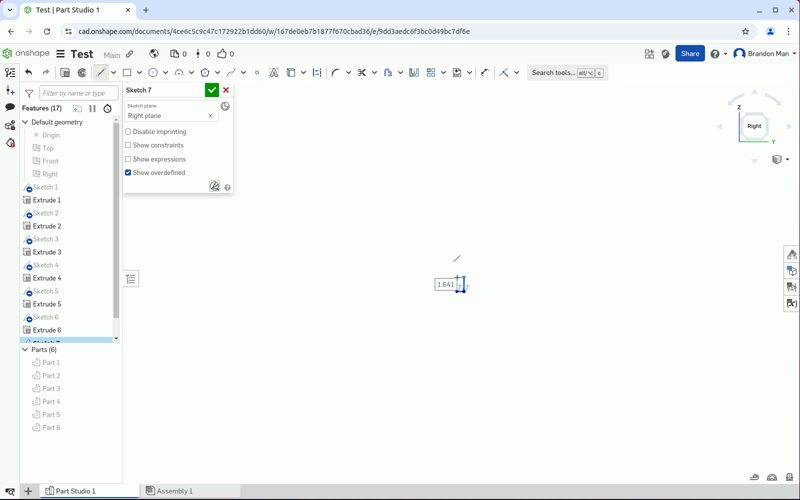
scroll(6)
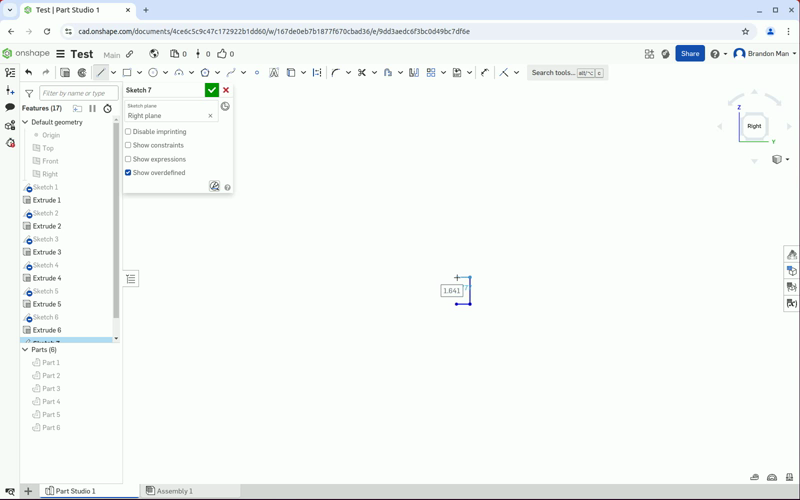
scroll(6)
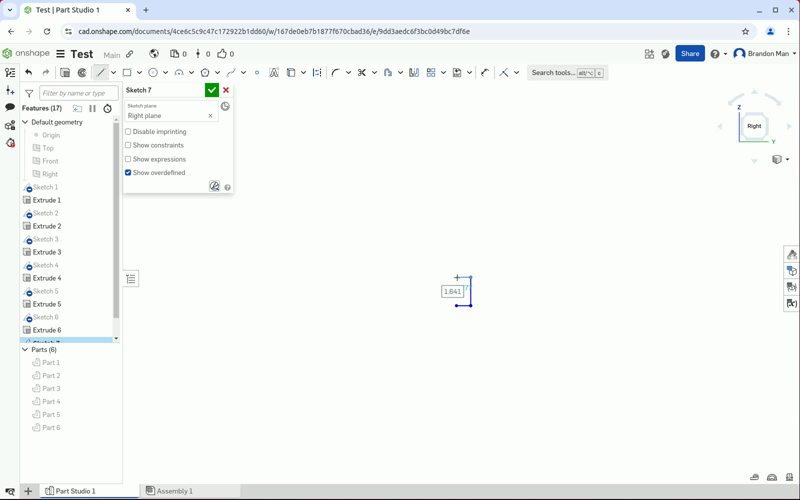
scroll(6)
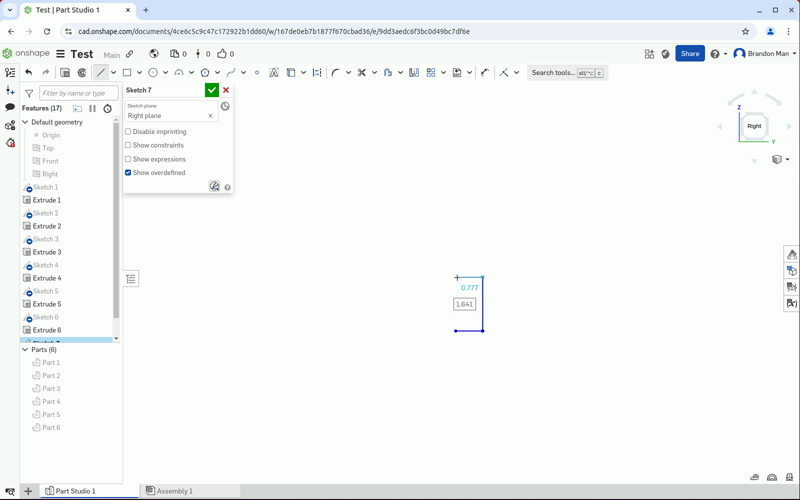
scroll(6)
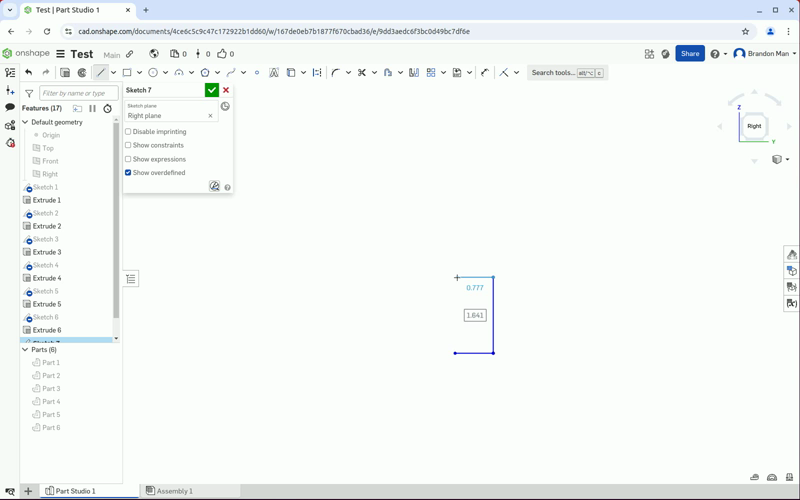
scroll(6)
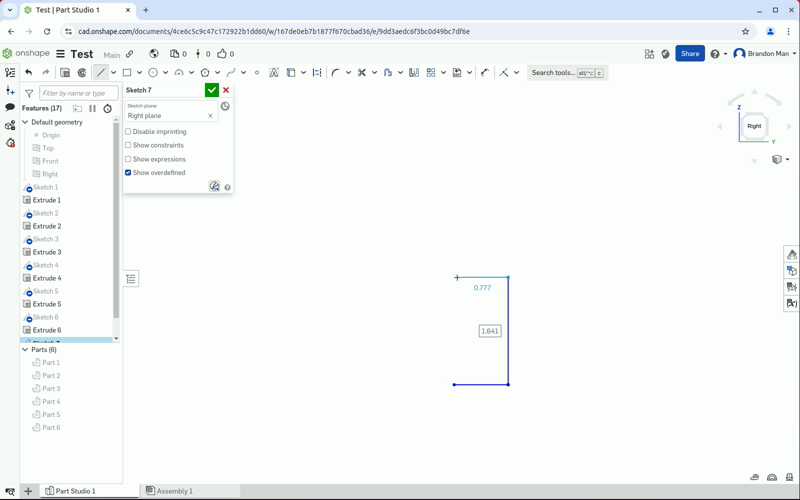
click(457, 277)
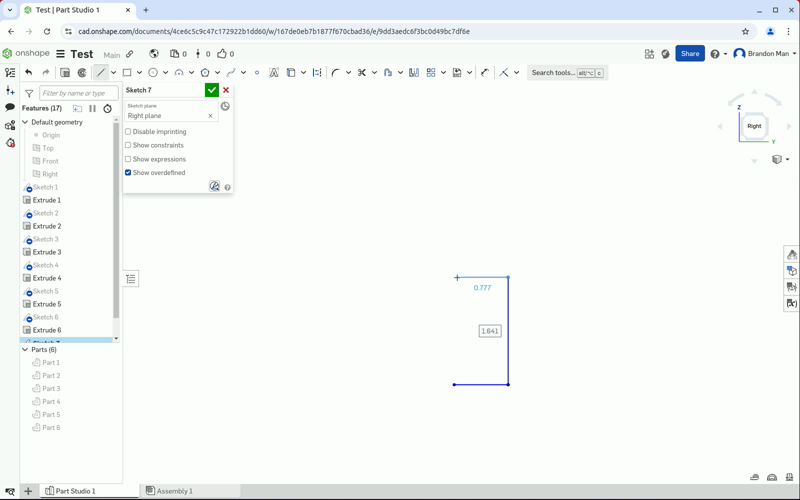
scroll(-6)
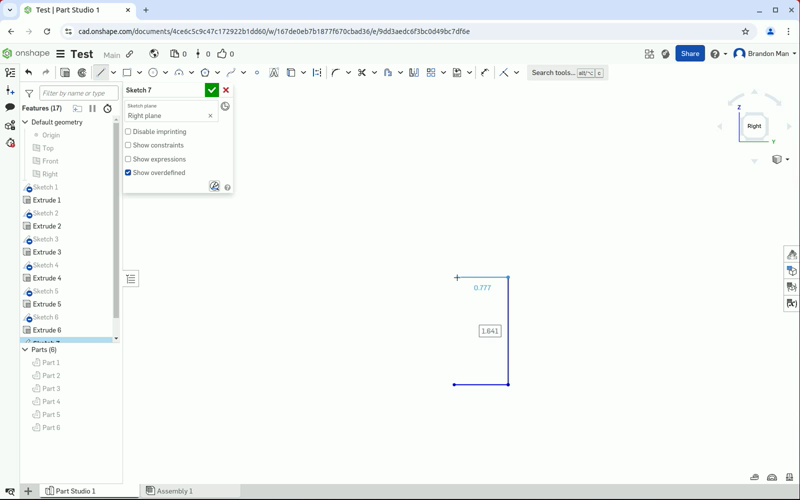
scroll(-6)
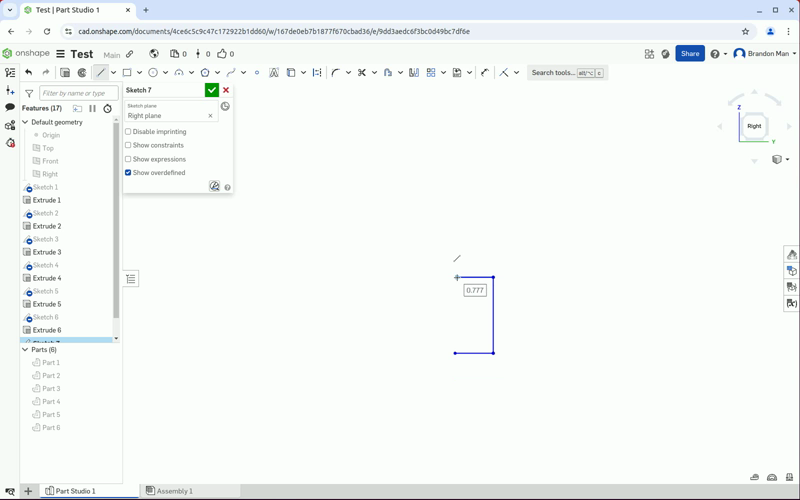
scroll(-6)
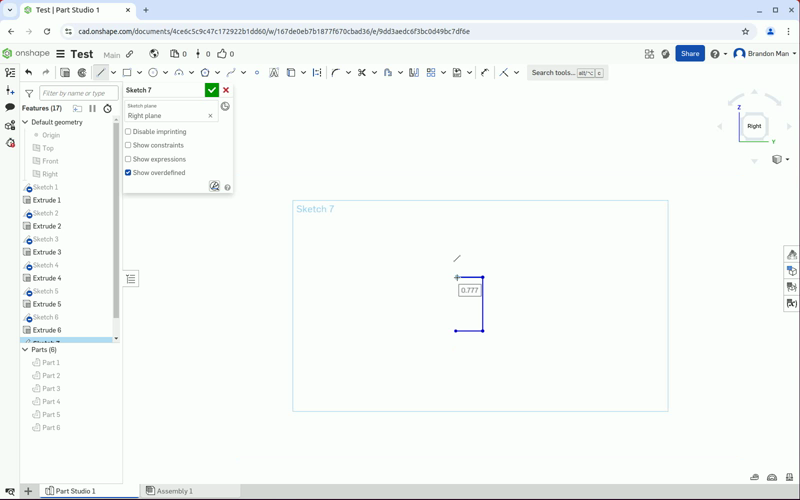
scroll(-6)
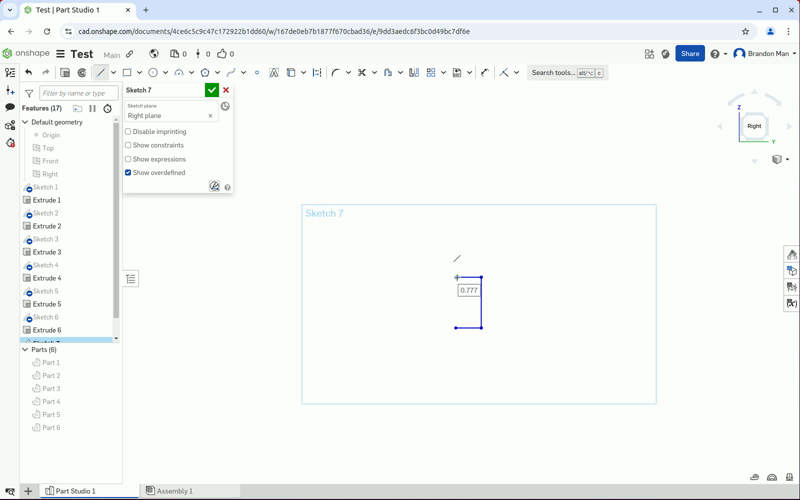
scroll(-6)
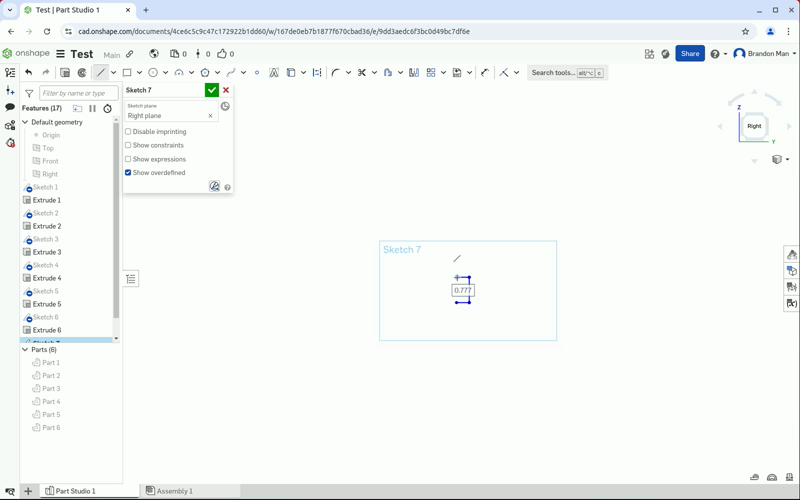
scroll(-6)
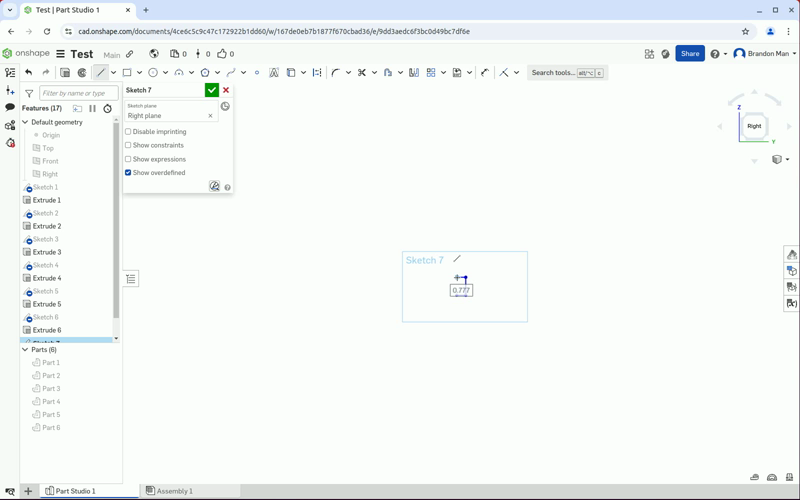
scroll(-6)
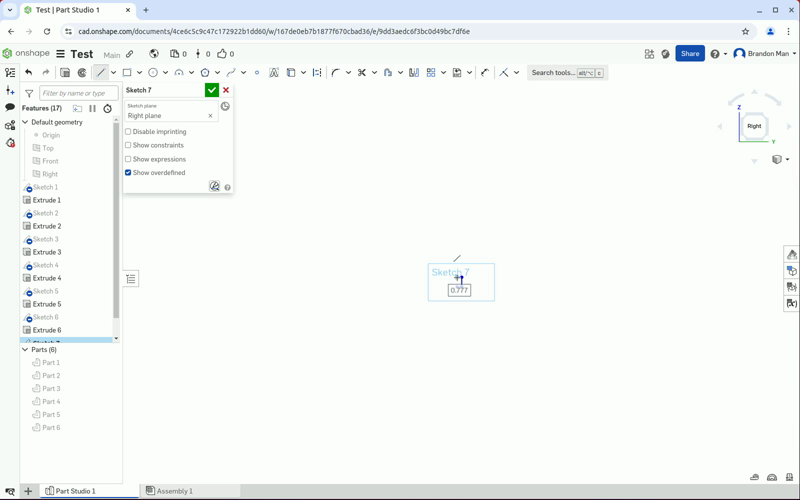
key_up(shift)
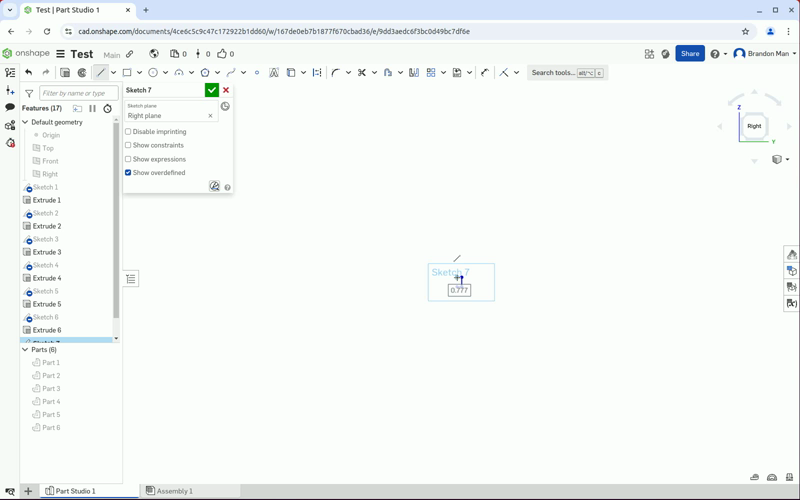
mouse_move(487, 277)
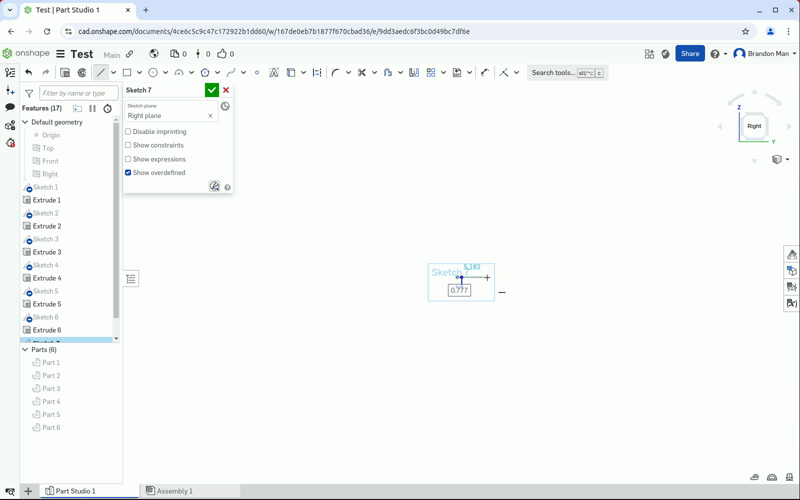
key_down(shift)
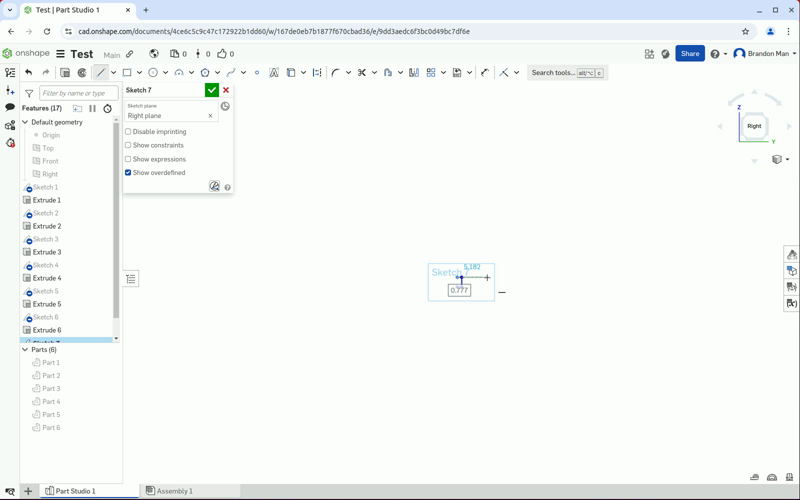
mouse_move(457, 286)
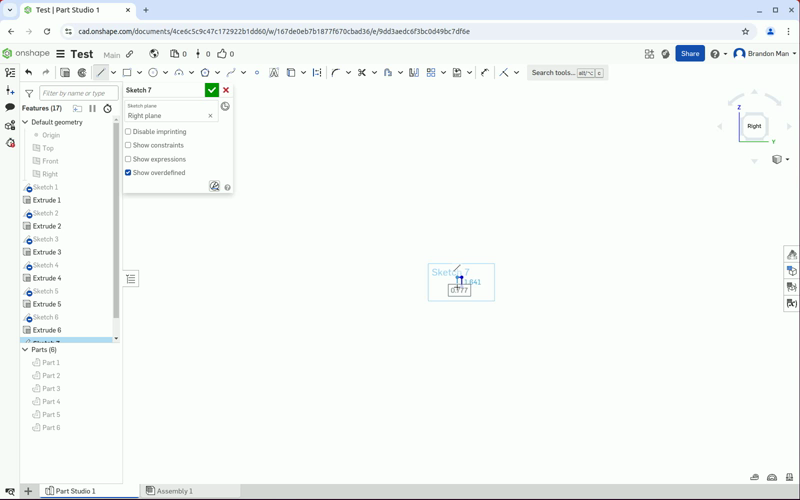
key_up(shift)
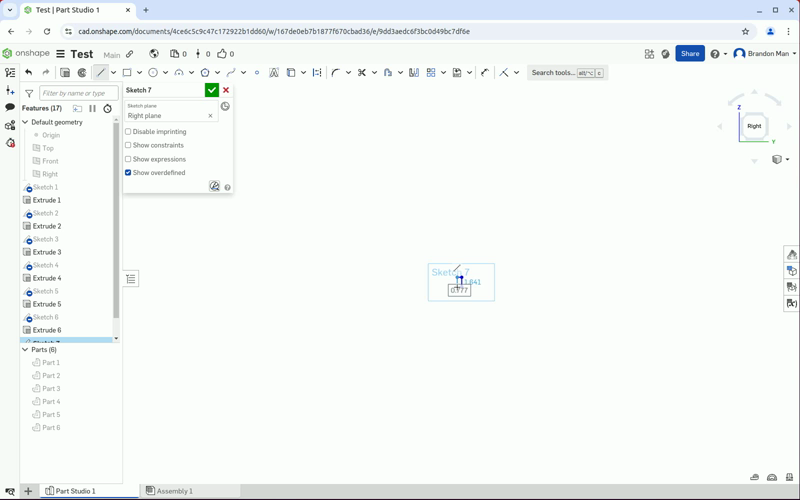
click(457, 286)
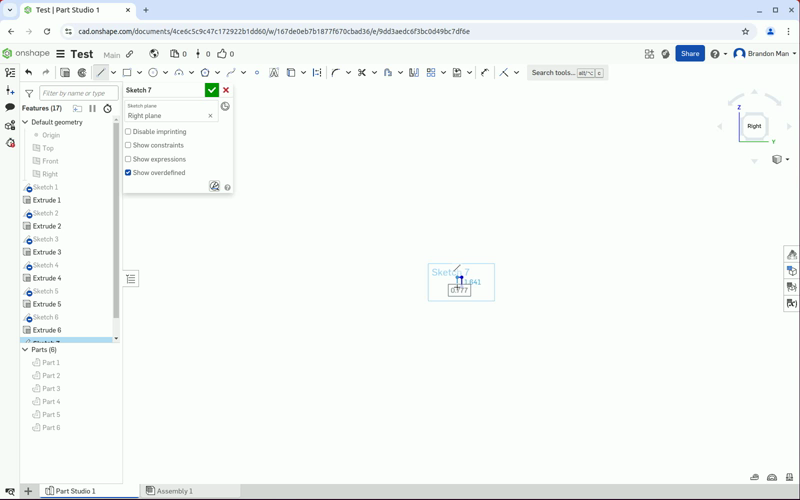
key(esc)
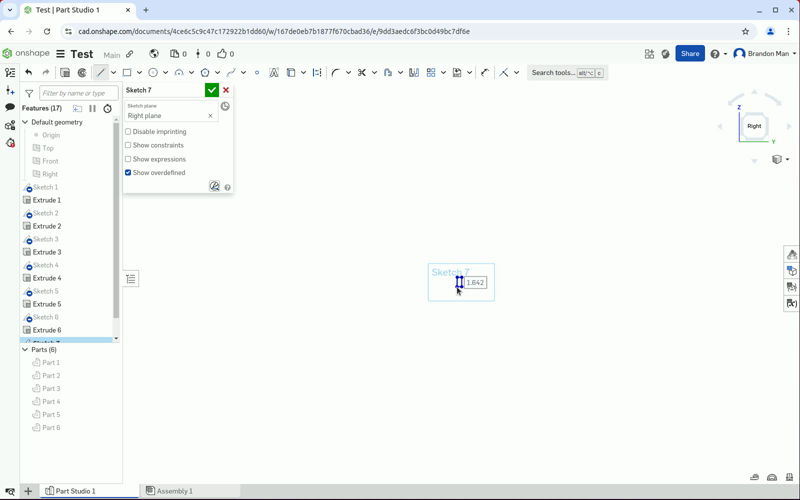
mouse_move(459, 283)
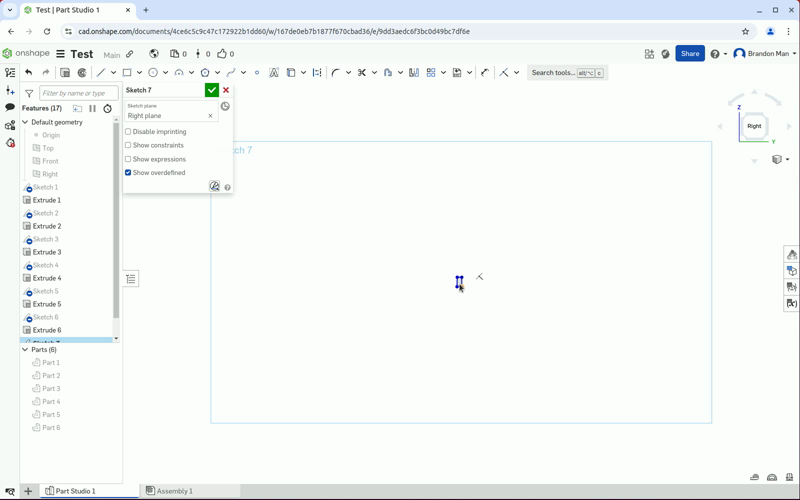
scroll(6)
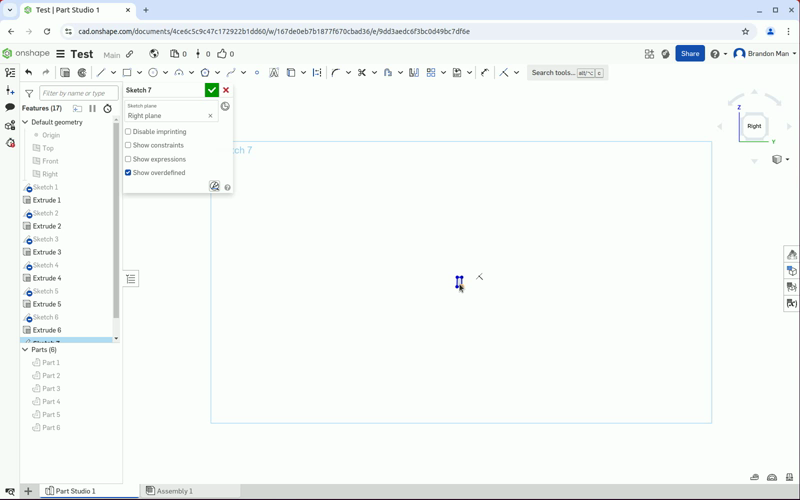
scroll(6)
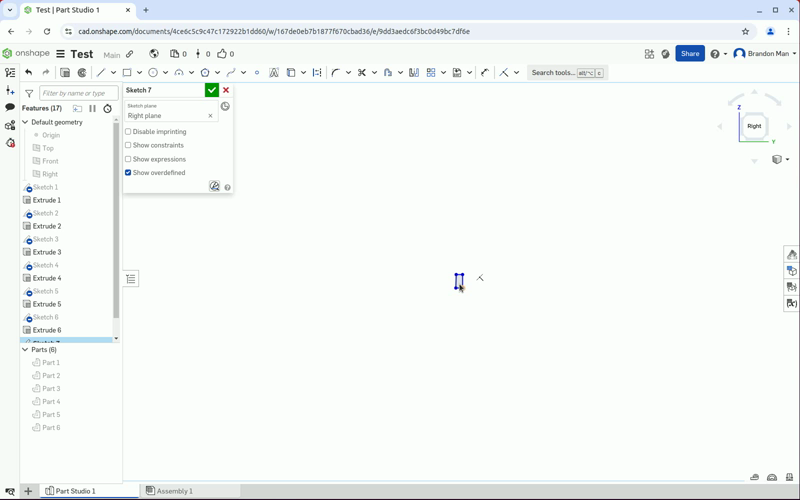
scroll(6)
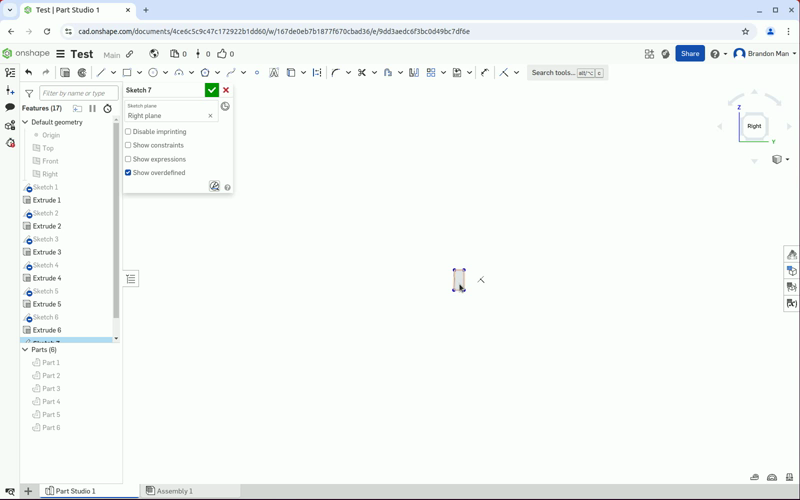
scroll(6)
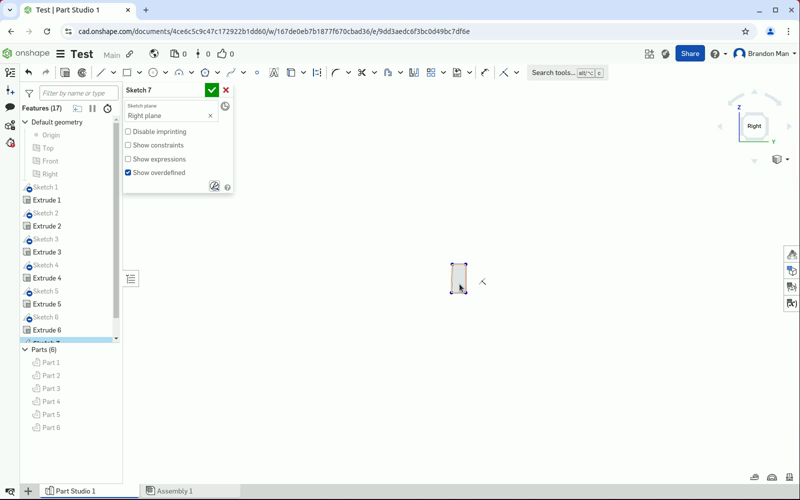
scroll(6)
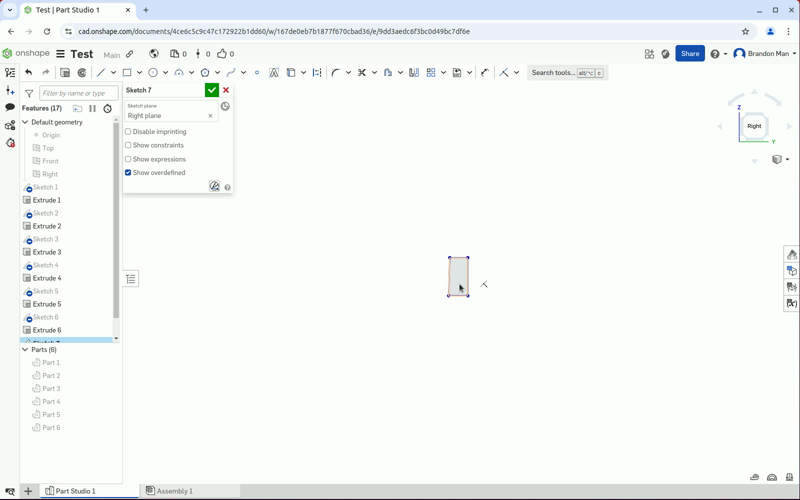
scroll(6)
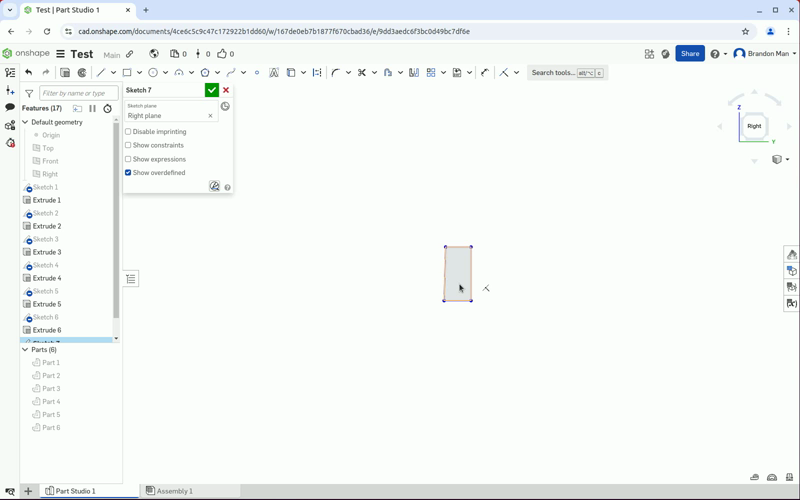
scroll(6)
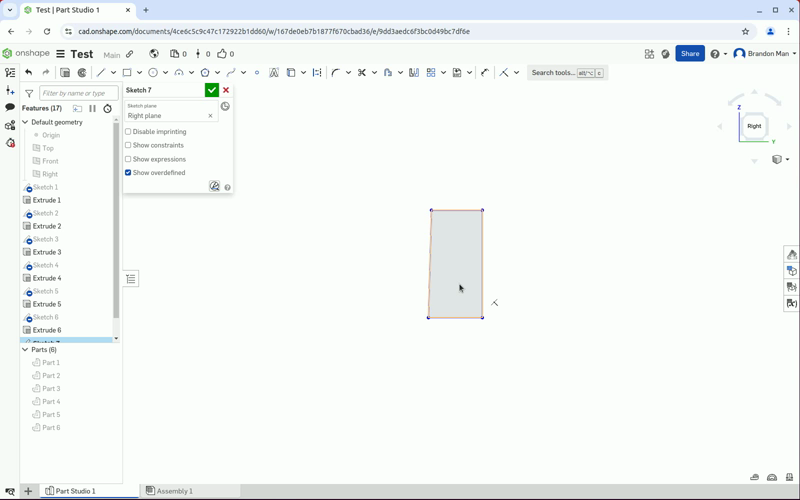
click(459, 283)
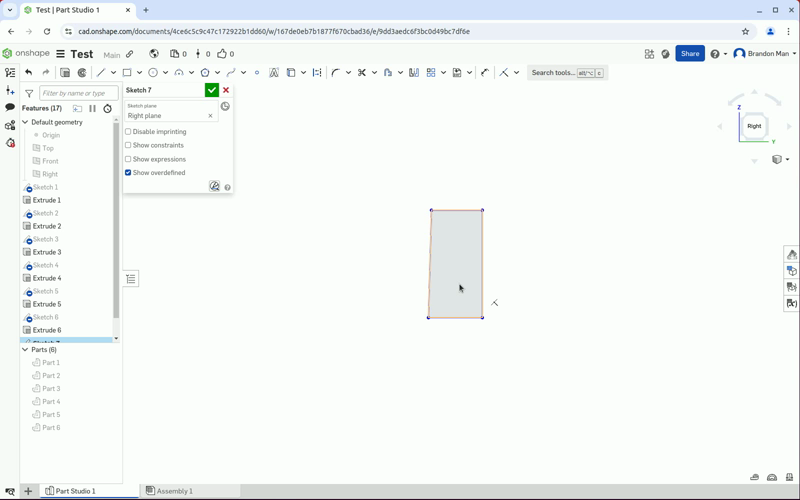
scroll(-6)
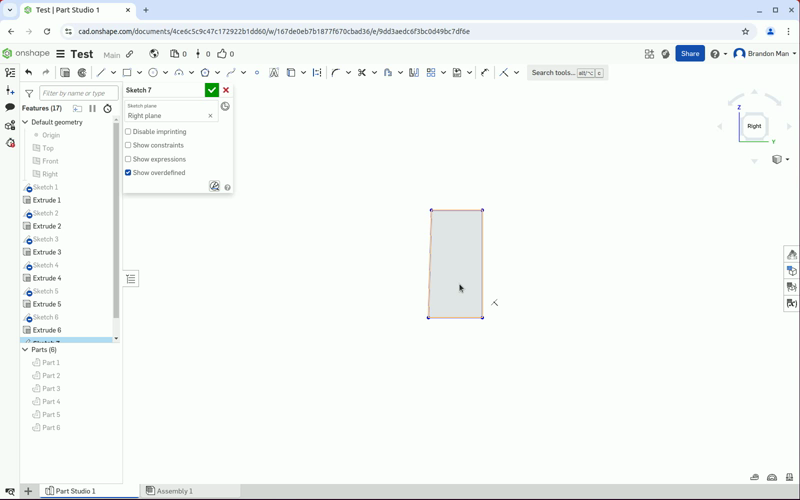
scroll(-6)
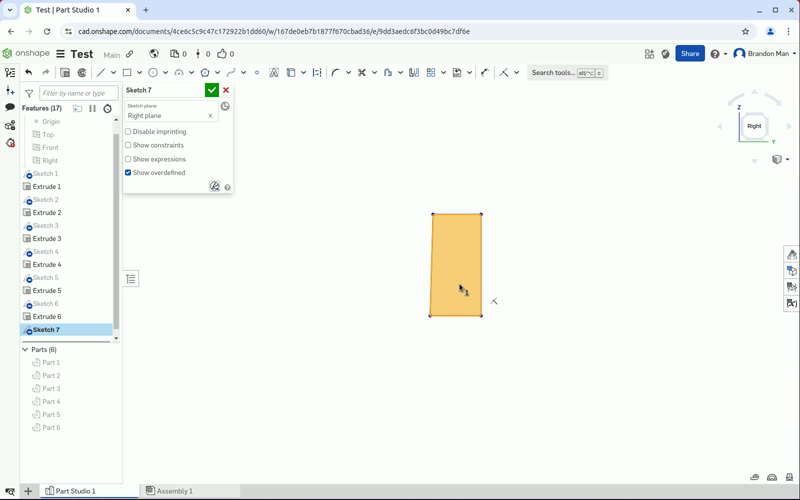
scroll(-6)
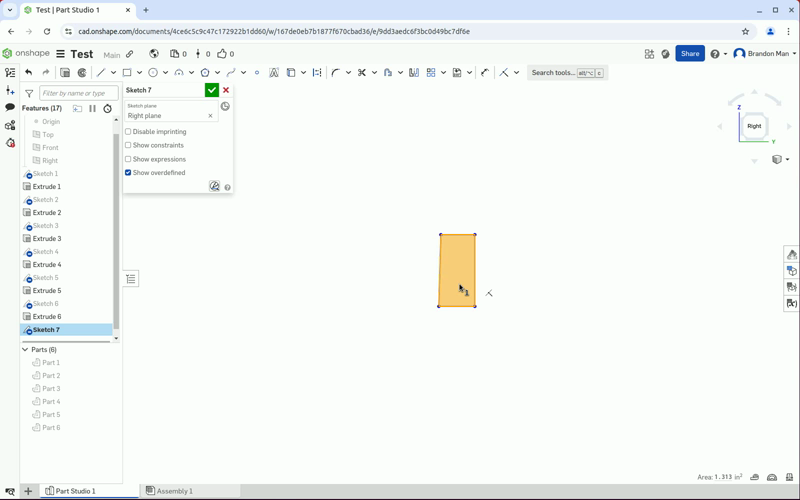
scroll(-6)
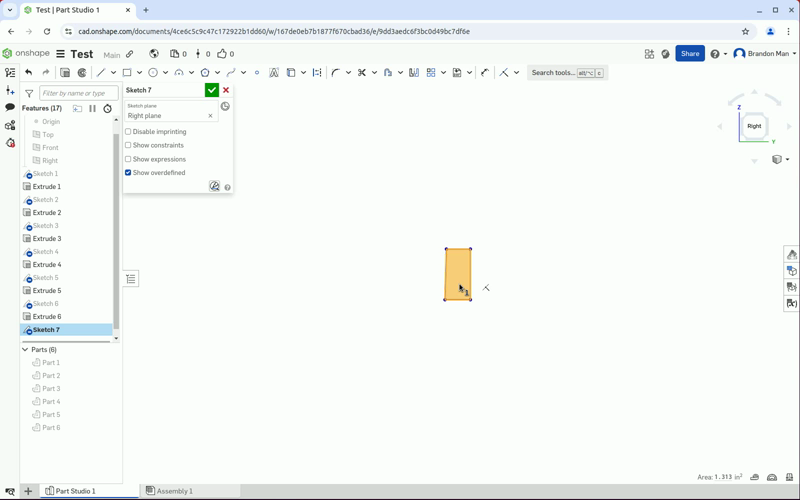
scroll(-6)
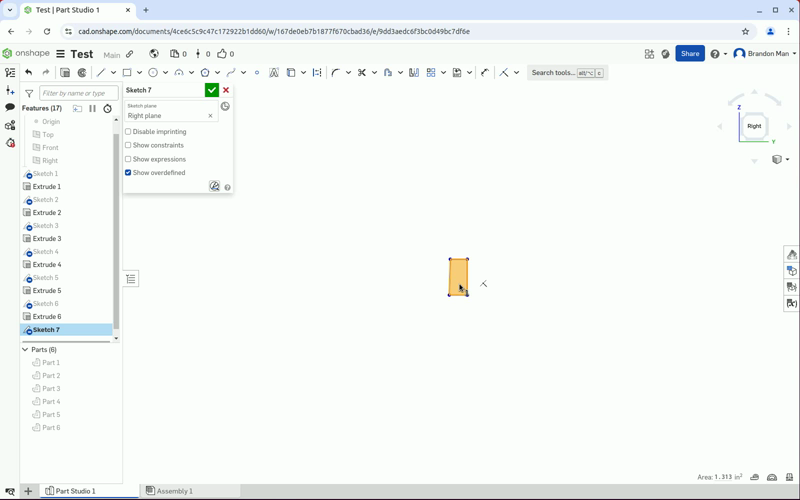
scroll(-6)
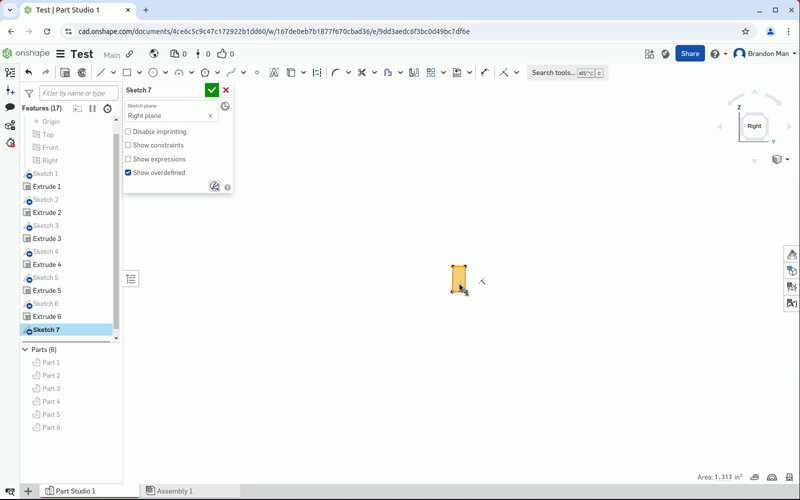
scroll(-6)
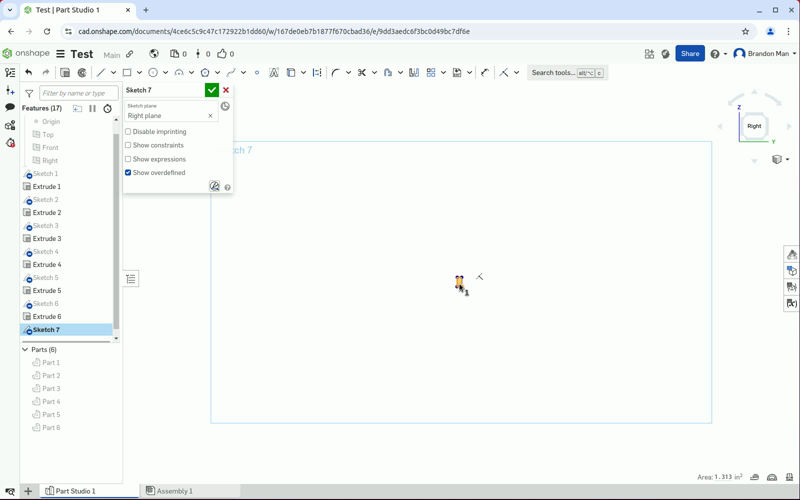
mouse_move(73, 352)
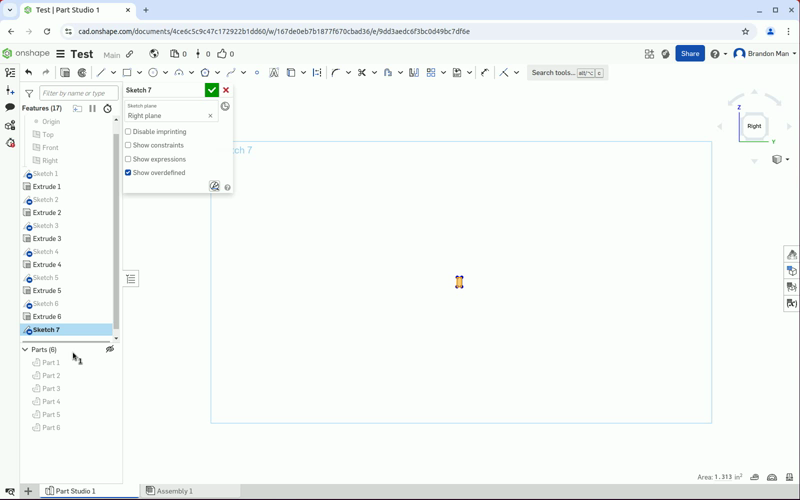
key(shift+y)
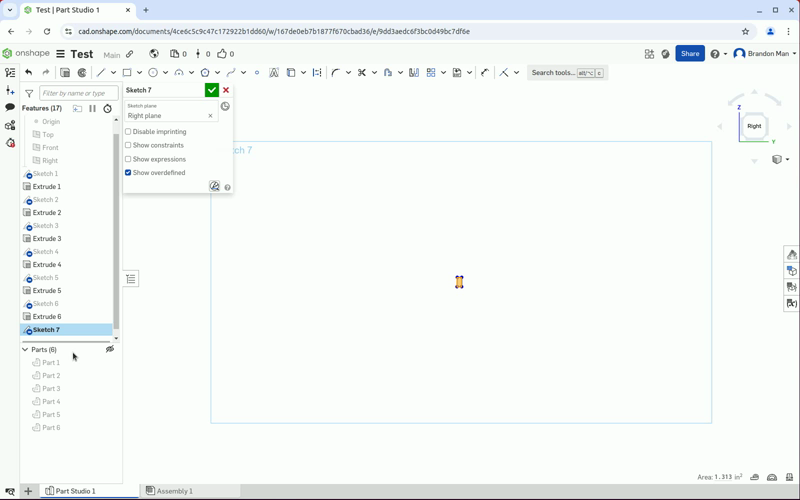
key(shift+e)
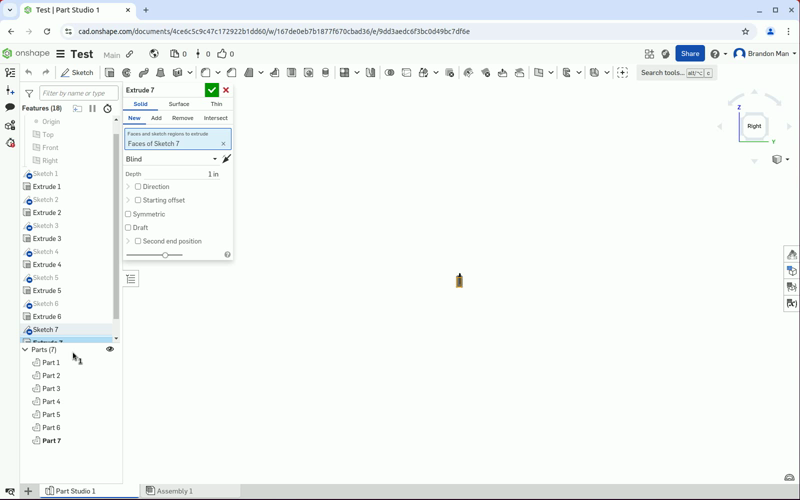
mouse_move(143, 106)
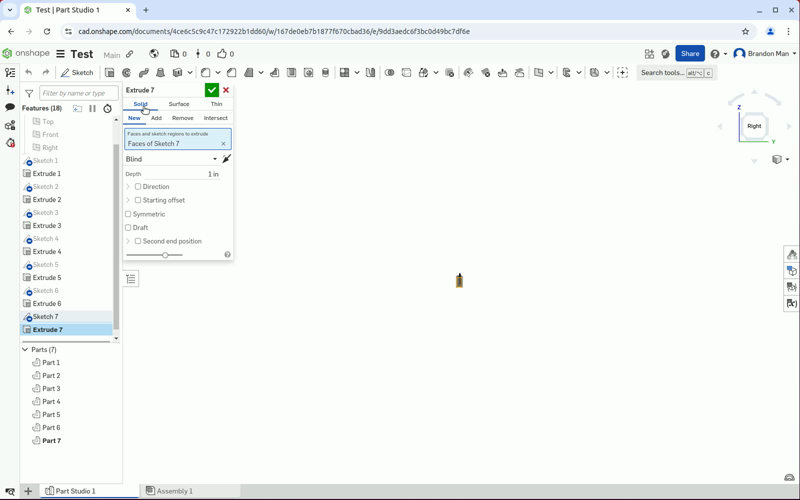
click(143, 106)
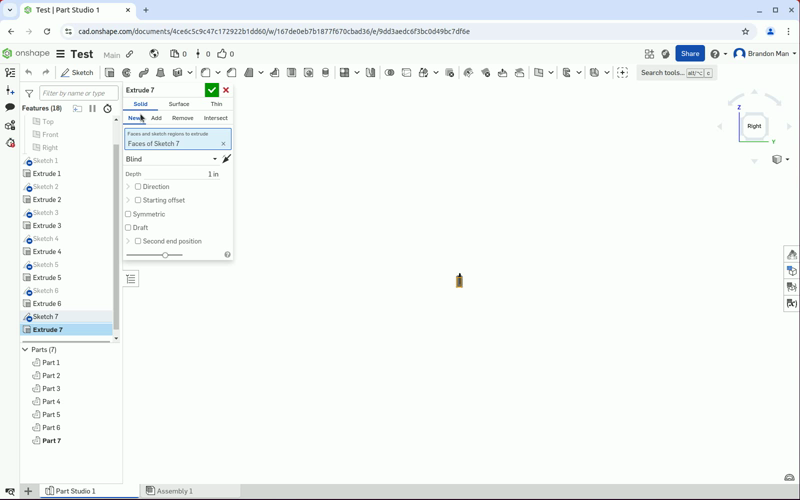
mouse_move(137, 120)
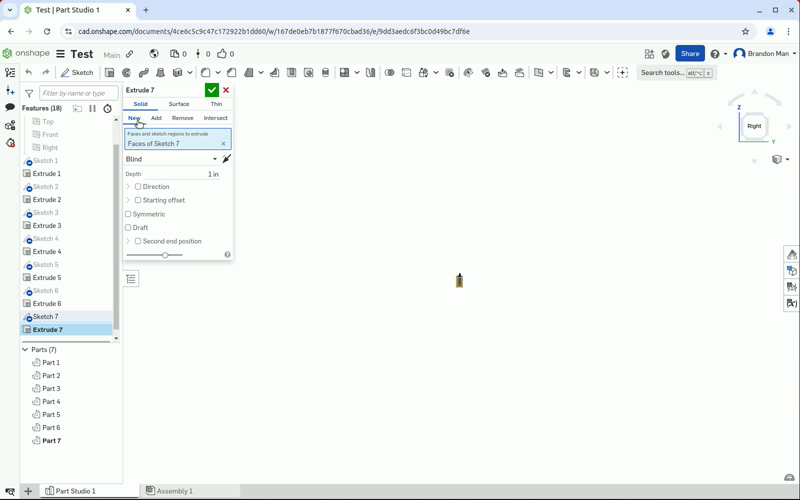
click(137, 120)
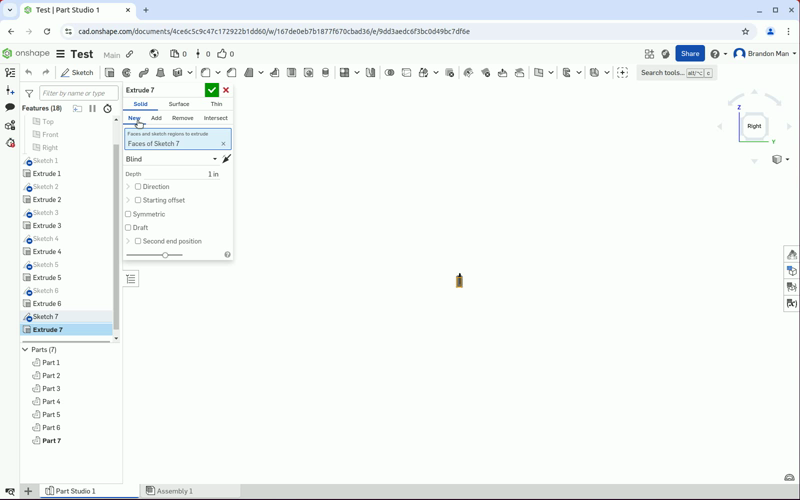
key(tab, 4)
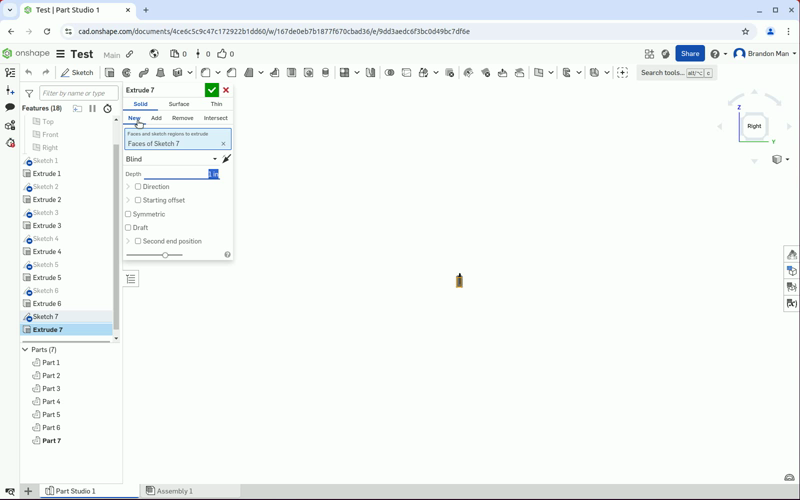
text(7.943)
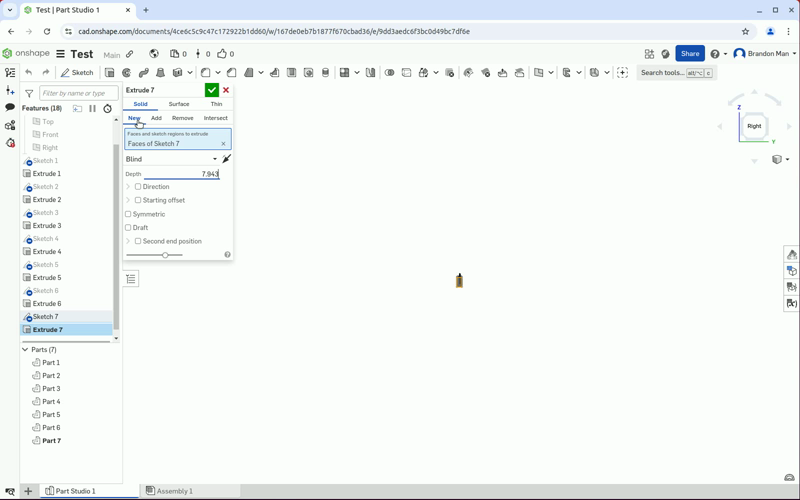
key(enter)
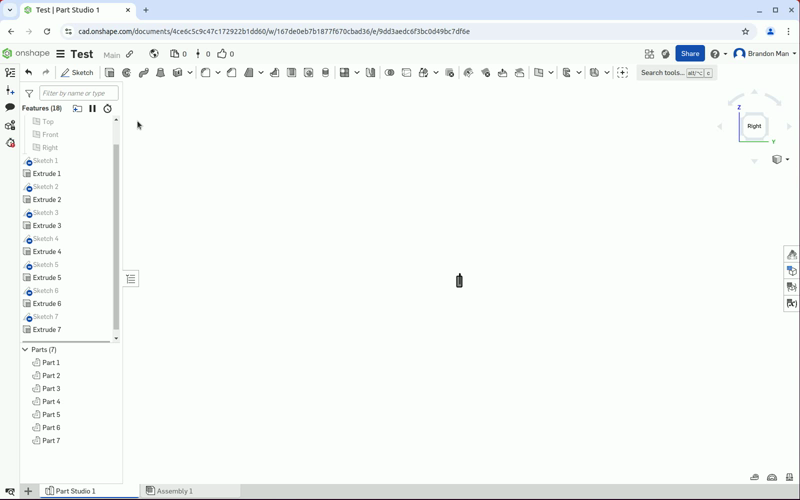
key(shift+h)
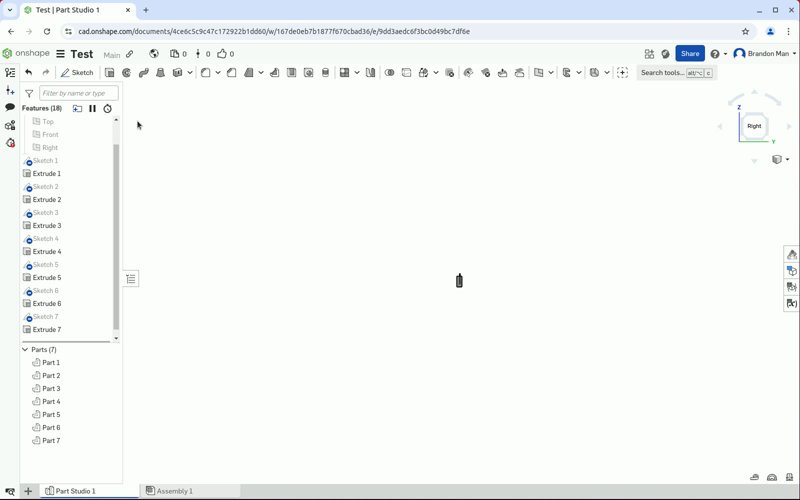
key(shift+h)
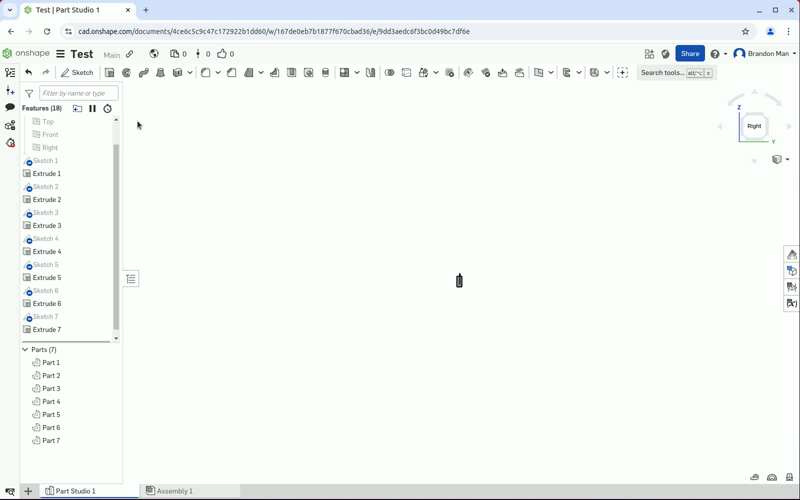
mouse_move(69, 163)
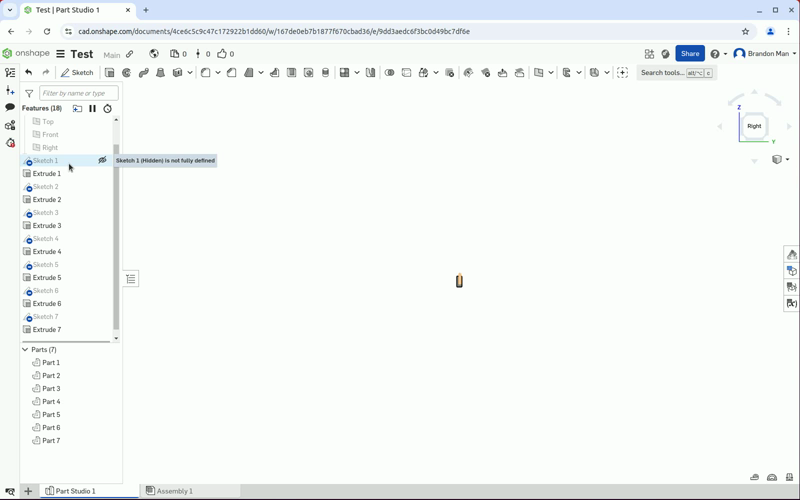
click(69, 163)
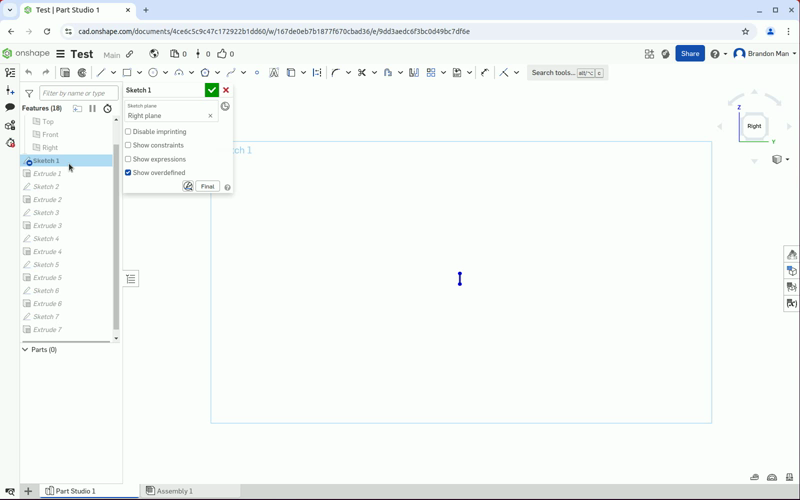
mouse_move(229, 92)
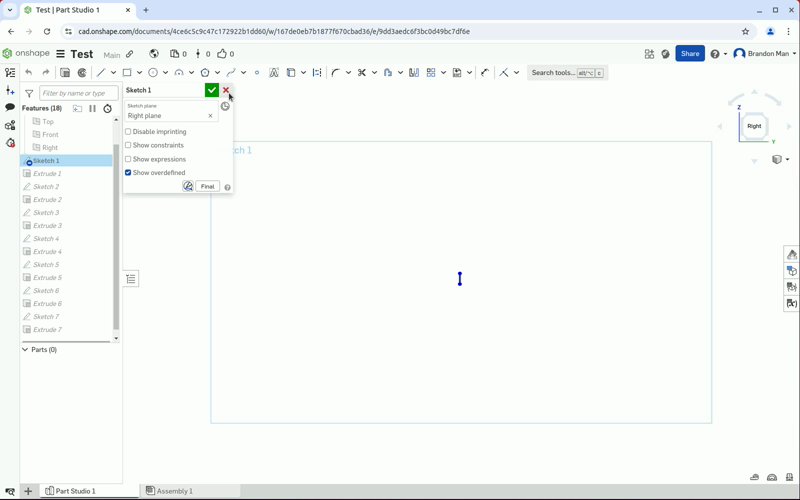
click(229, 92)
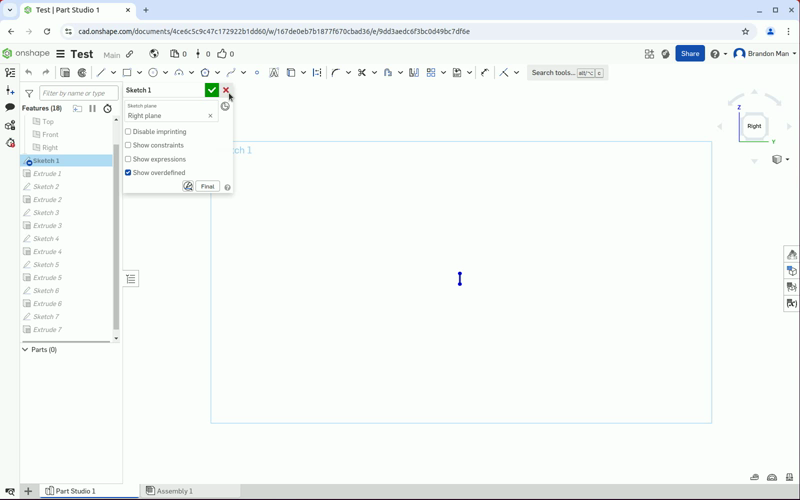
key(shift+s)
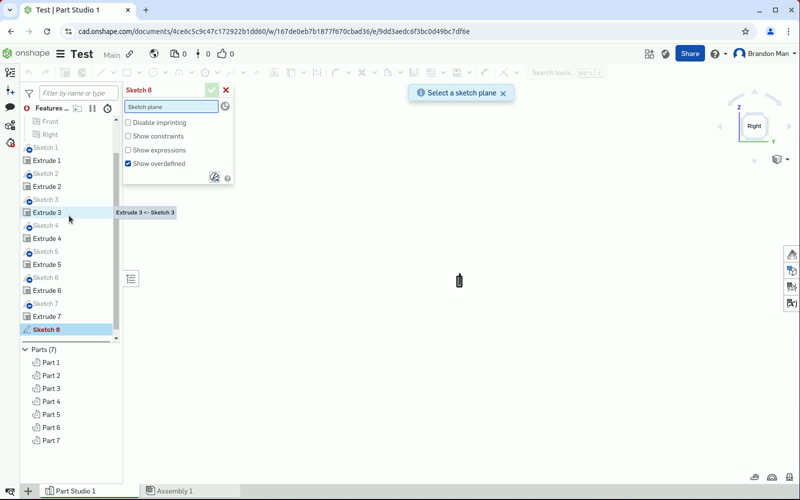
scroll(3)
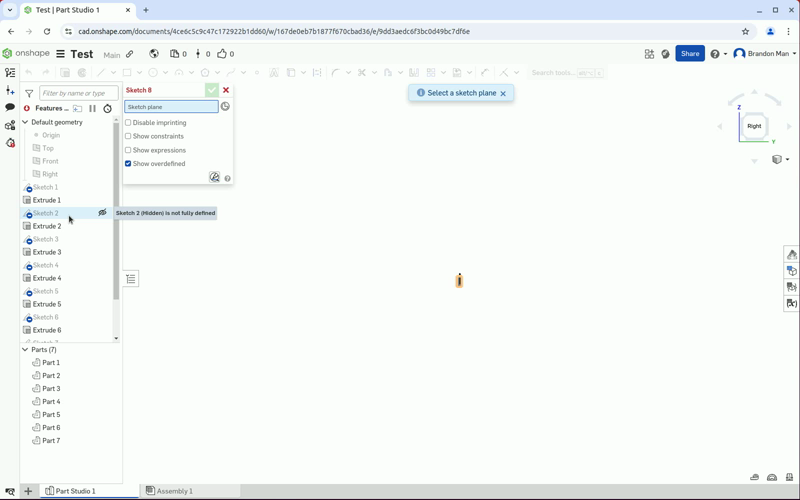
mouse_move(69, 176)
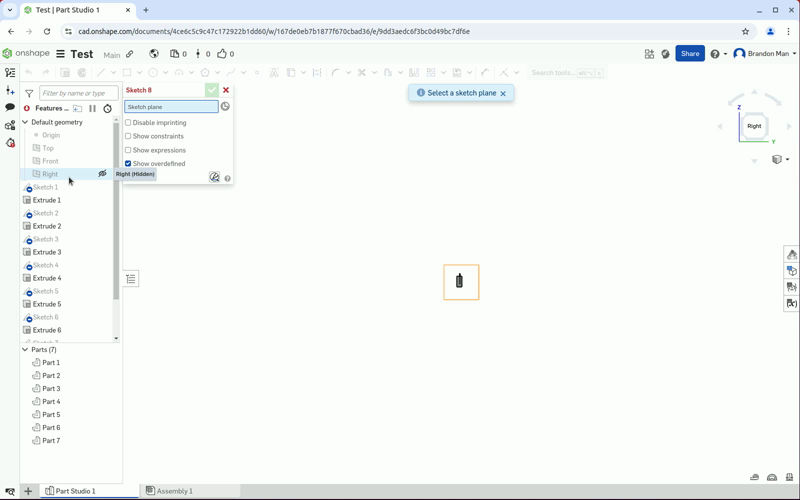
click(69, 176)
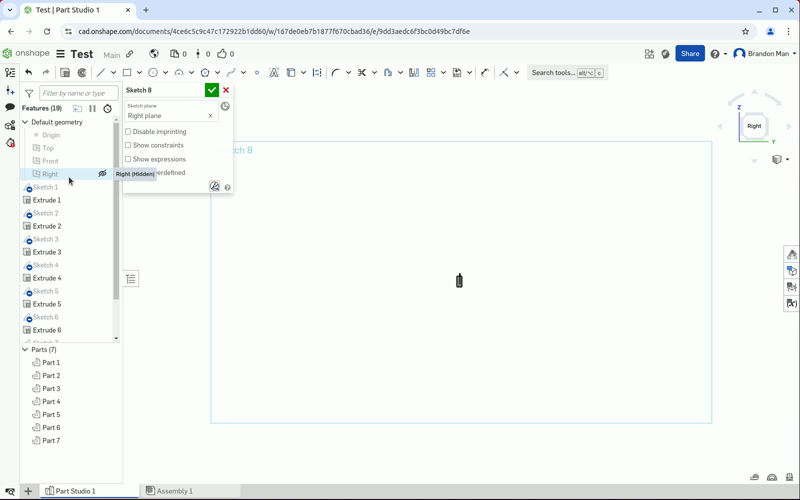
mouse_move(73, 352)
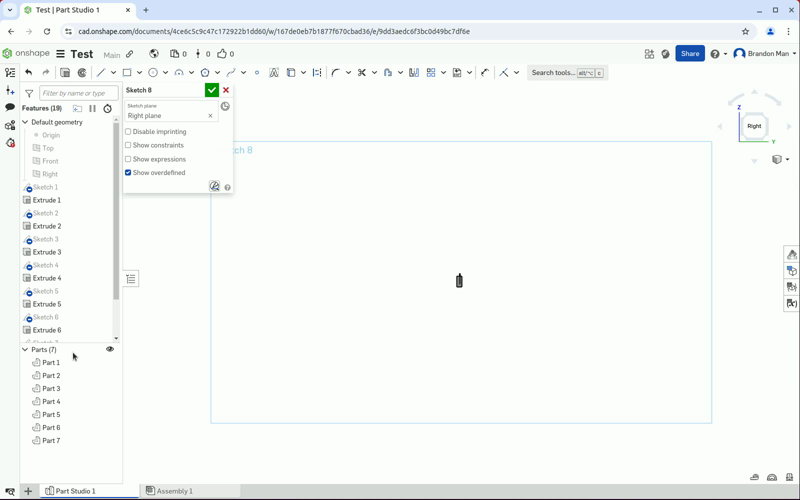
key(y)
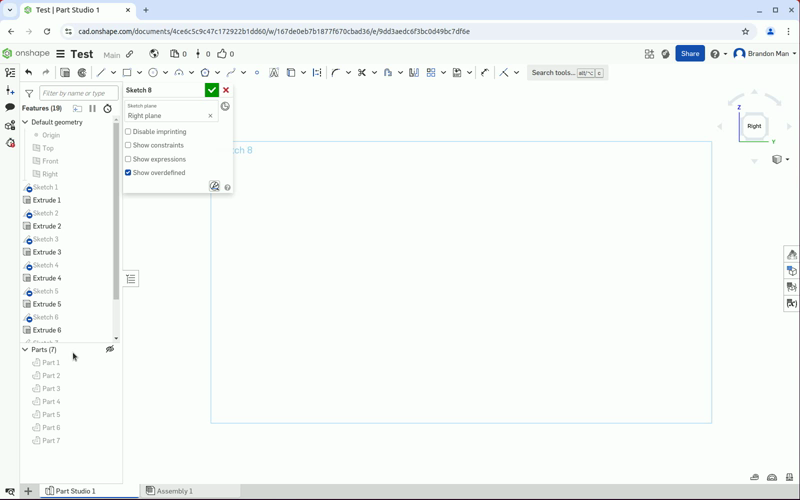
key(l)
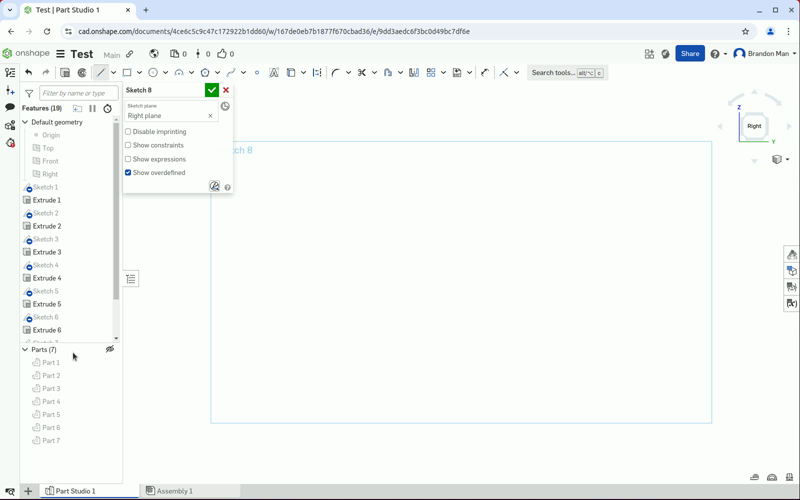
key_down(shift)
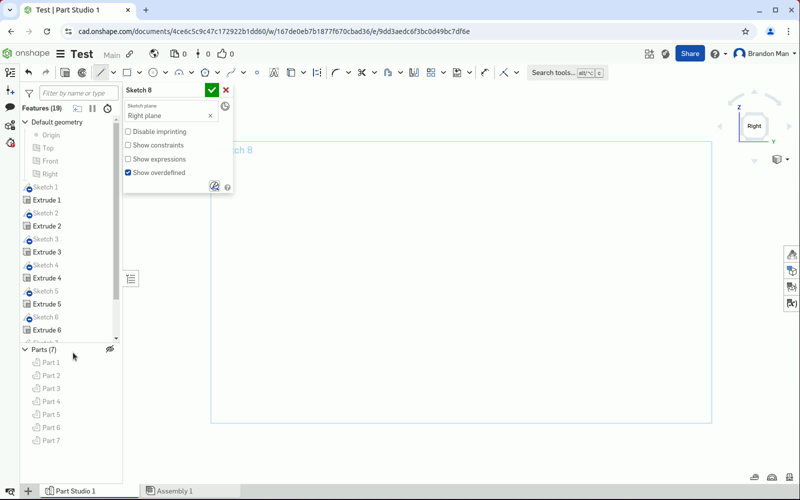
mouse_move(457, 286)
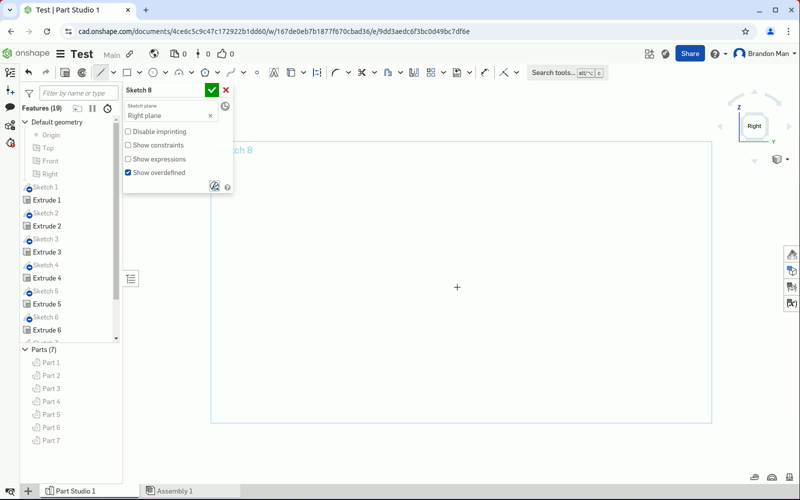
click(457, 286)
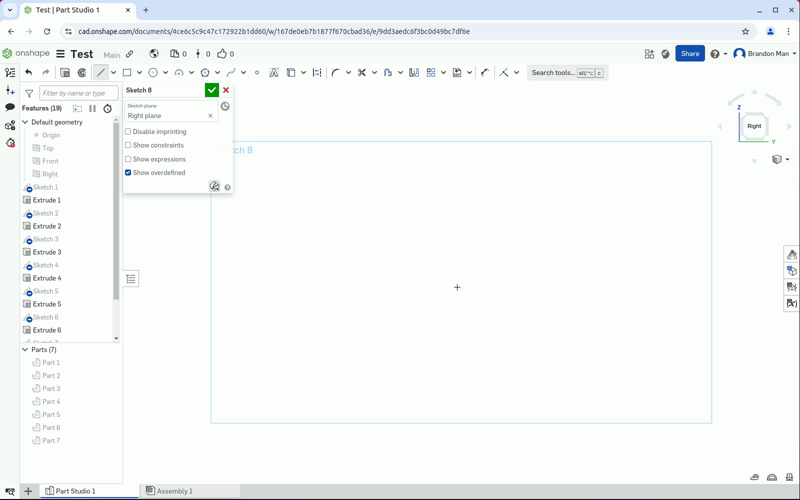
key_up(shift)
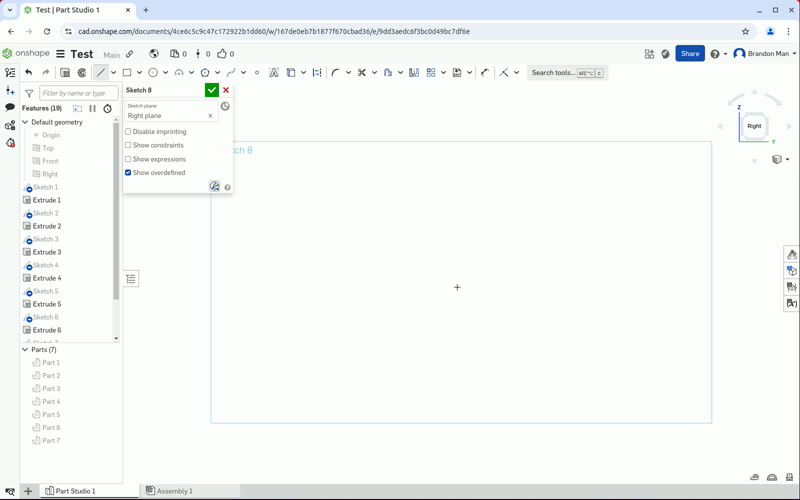
key_down(shift)
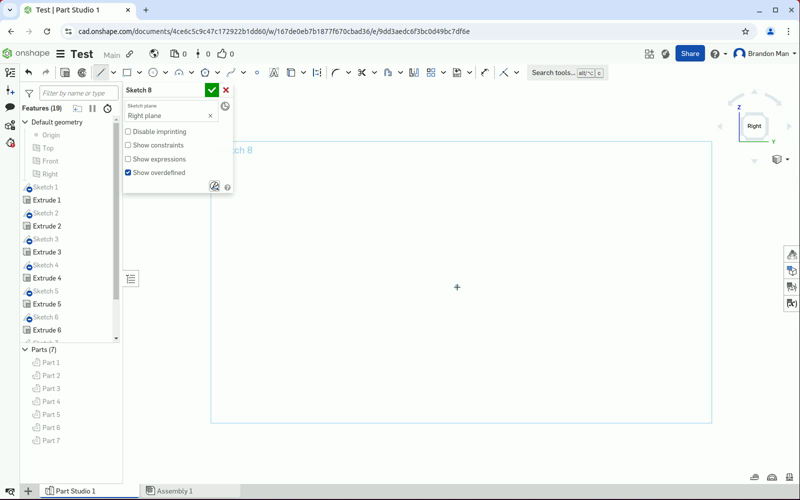
mouse_move(487, 286)
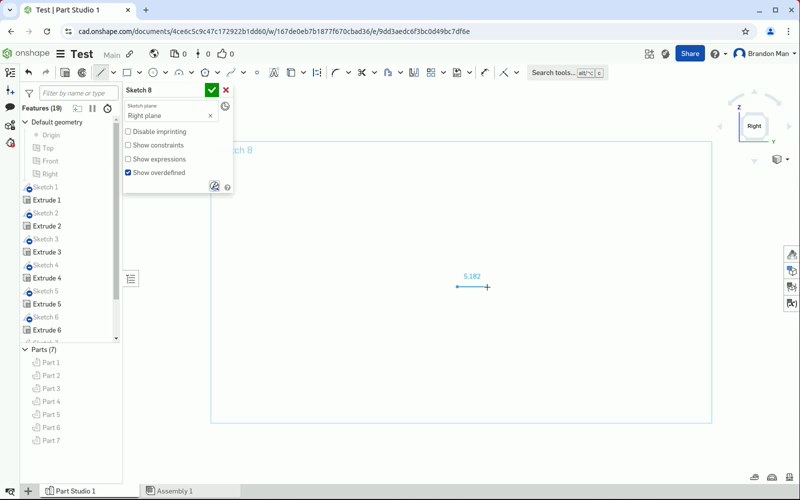
mouse_move(461, 286)
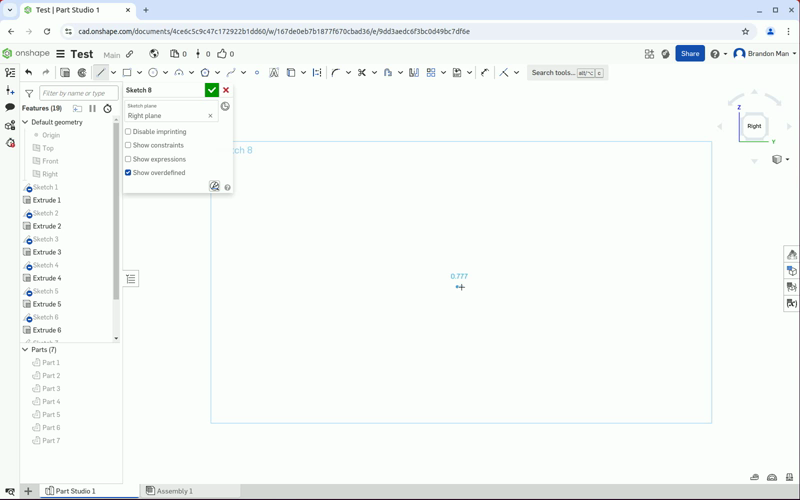
scroll(6)
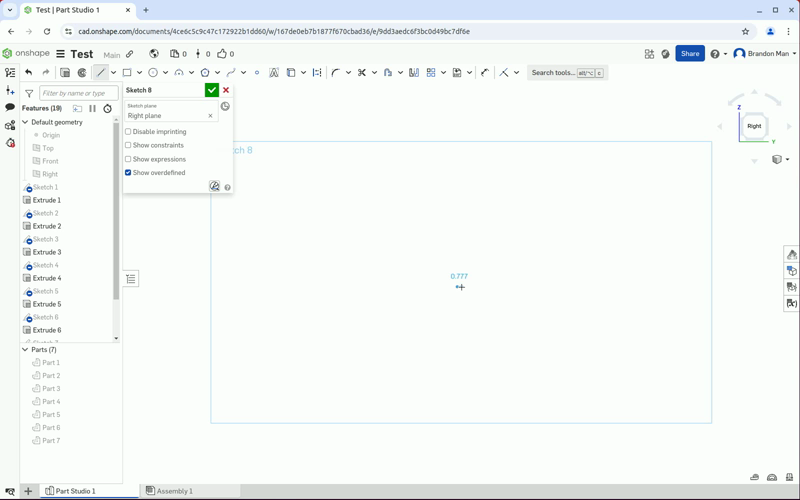
scroll(6)
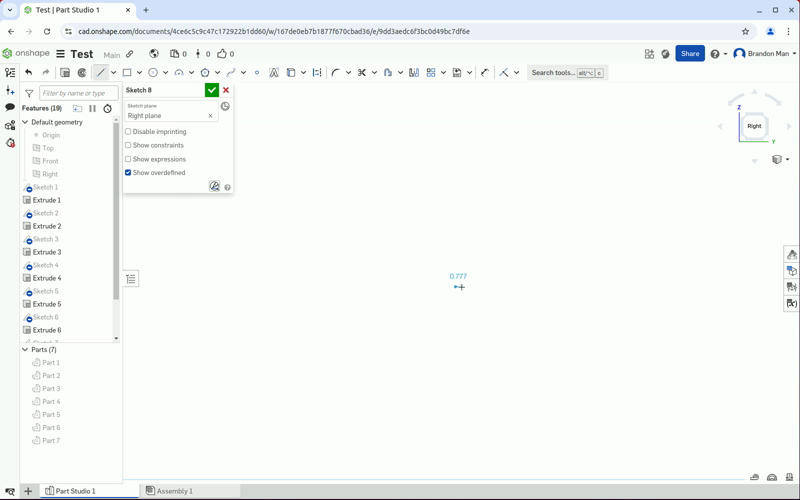
scroll(6)
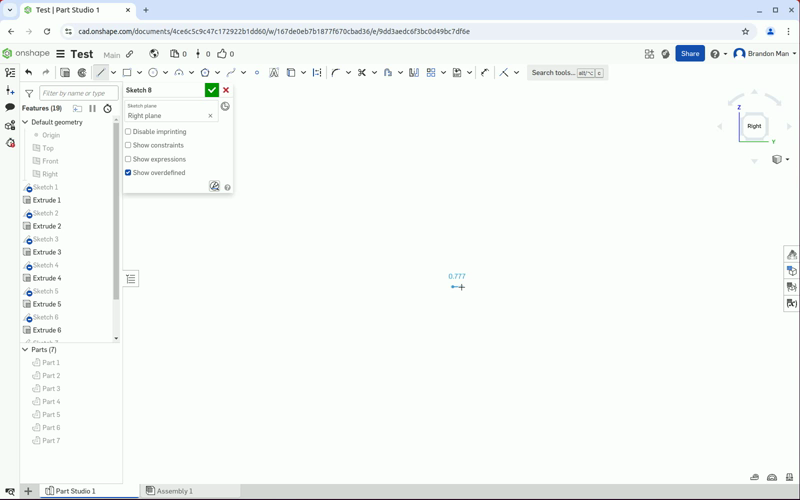
scroll(6)
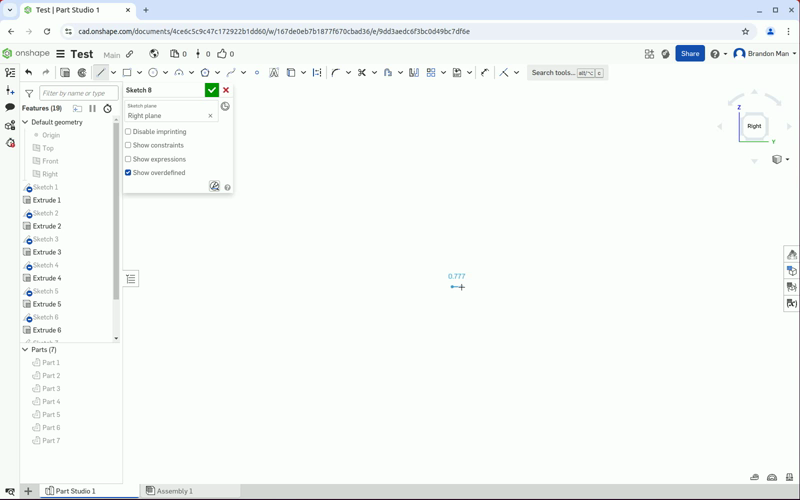
scroll(6)
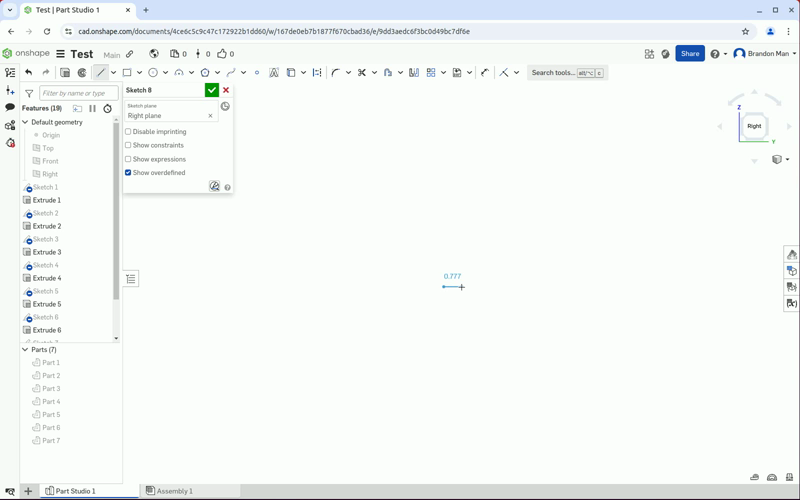
scroll(6)
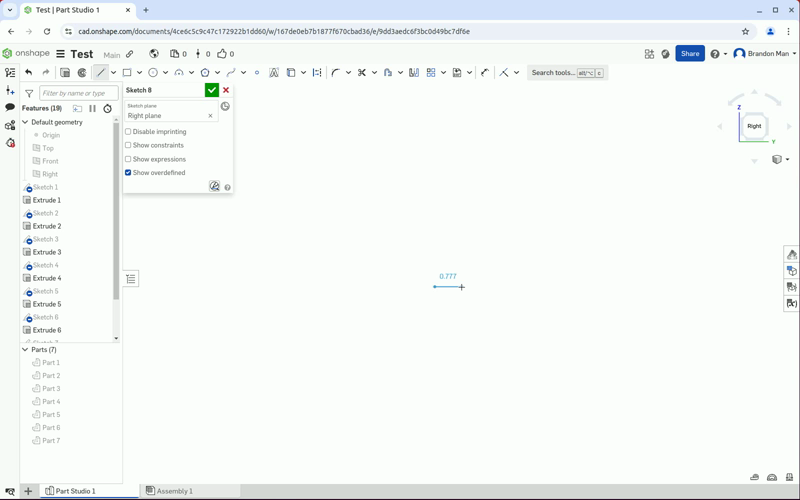
scroll(6)
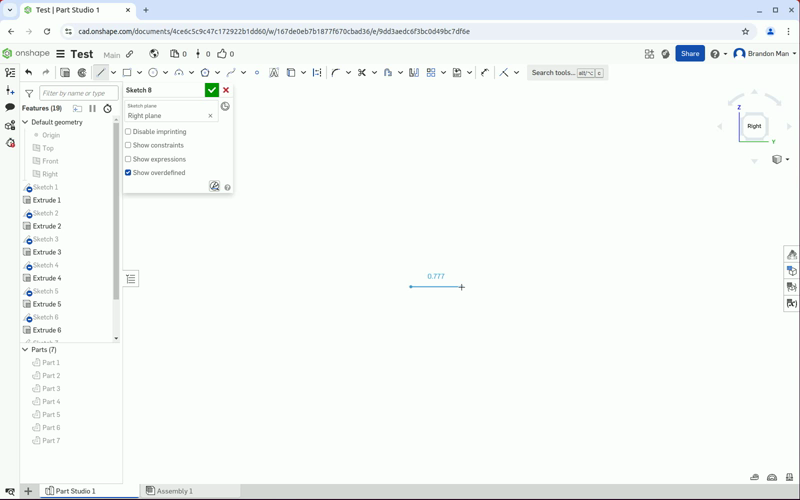
click(461, 286)
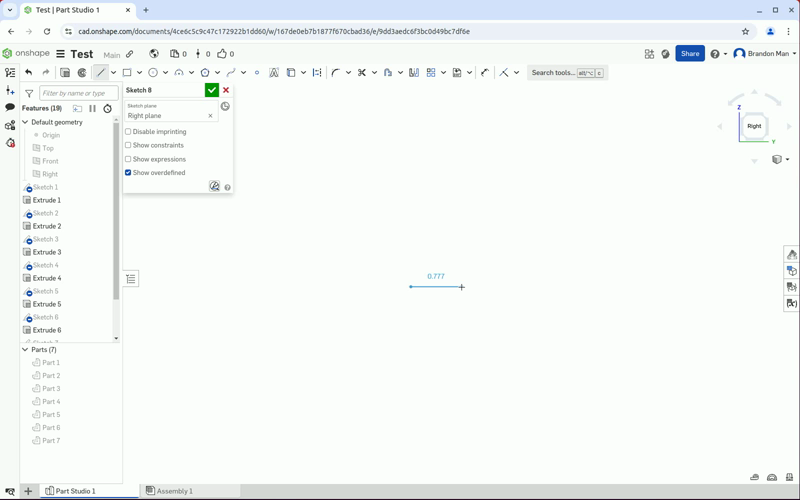
scroll(-6)
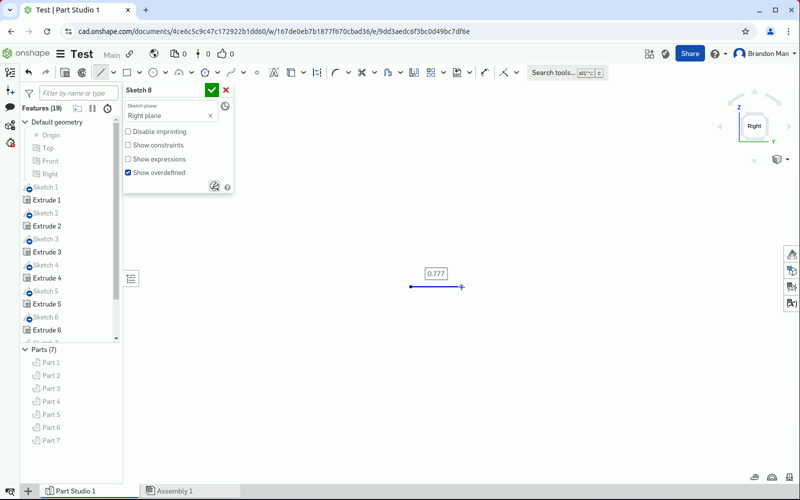
scroll(-6)
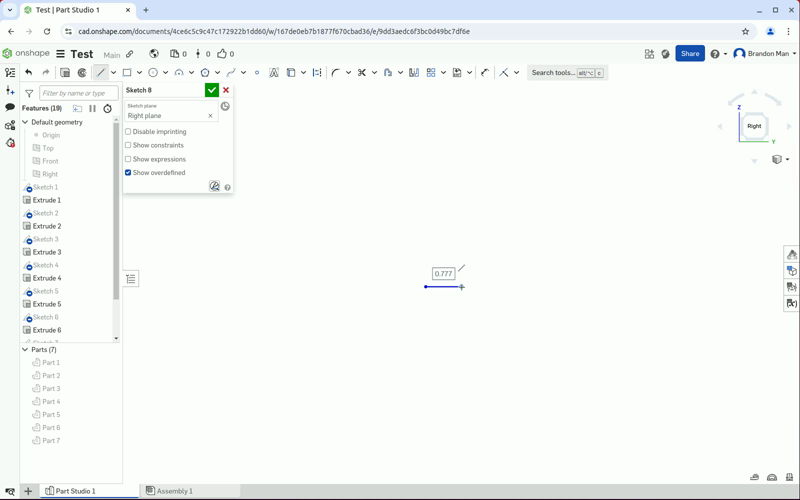
scroll(-6)
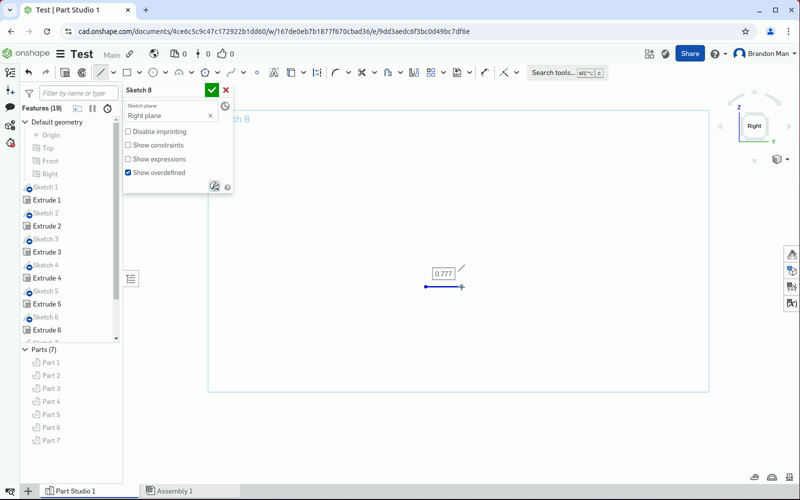
scroll(-6)
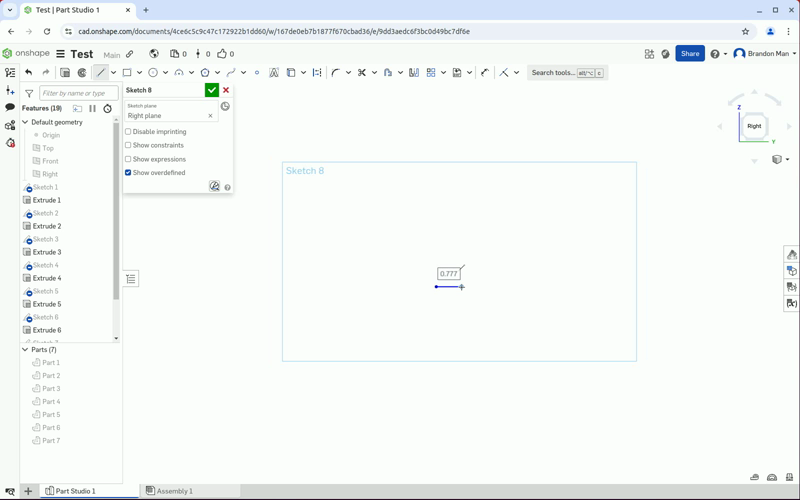
scroll(-6)
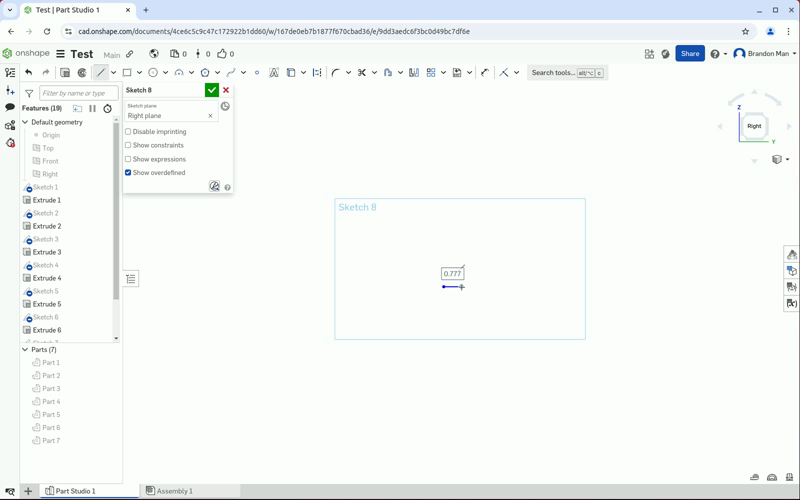
scroll(-6)
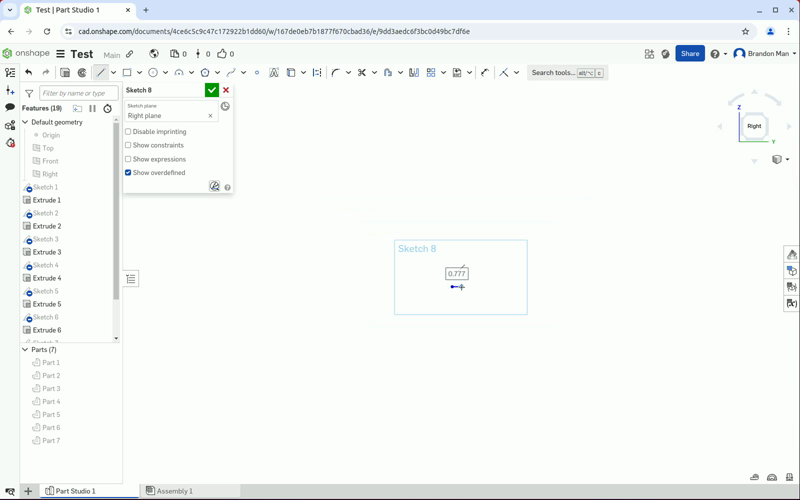
scroll(-6)
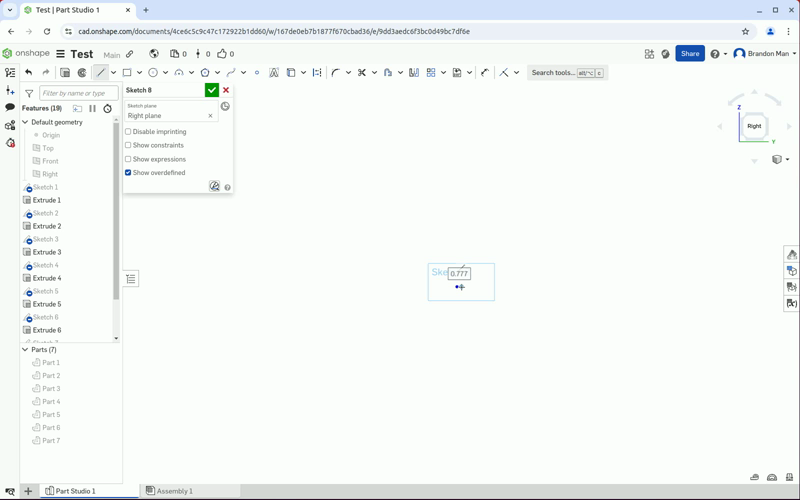
key_up(shift)
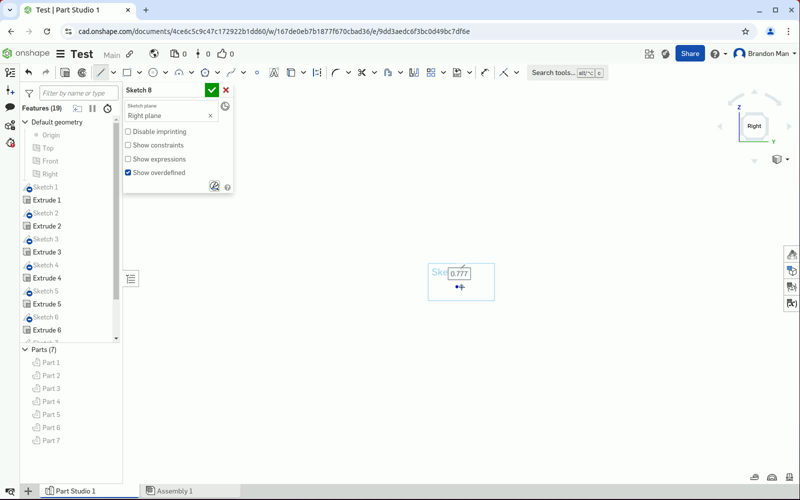
key_down(shift)
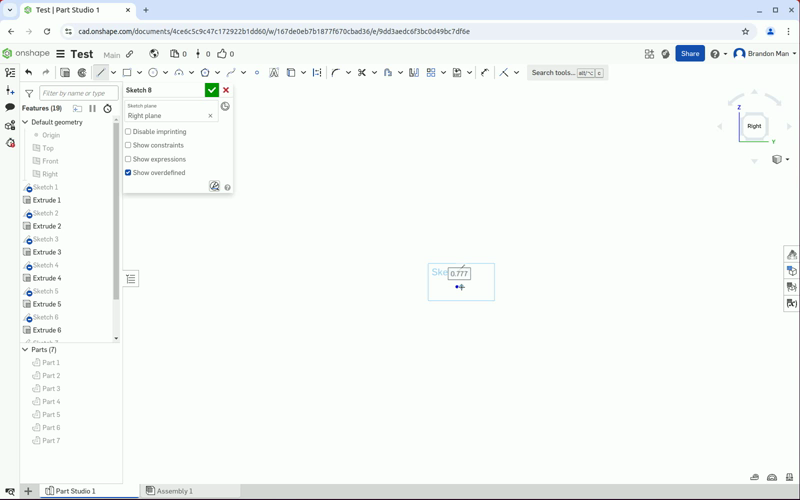
mouse_move(492, 286)
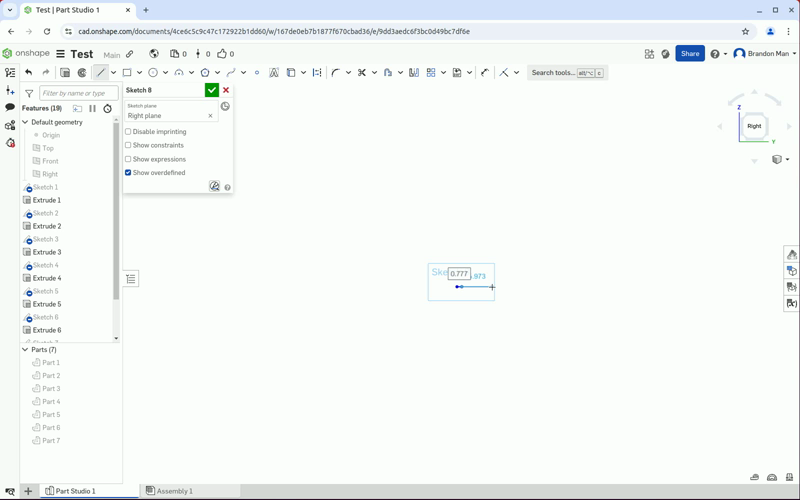
mouse_move(461, 277)
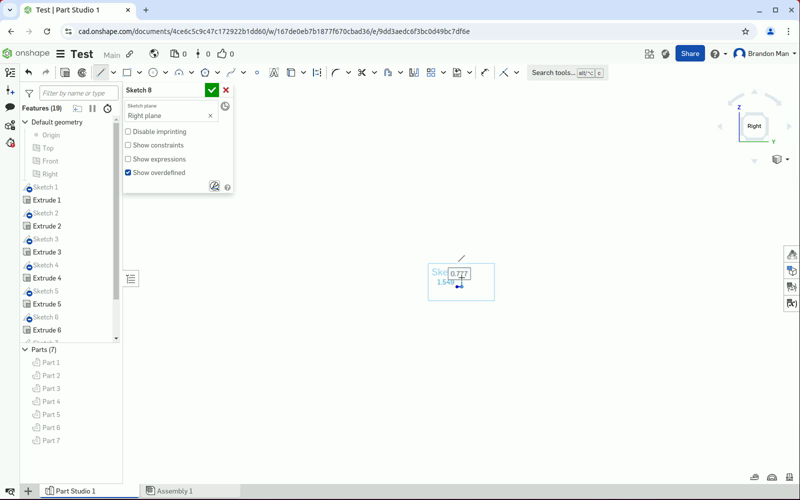
click(461, 277)
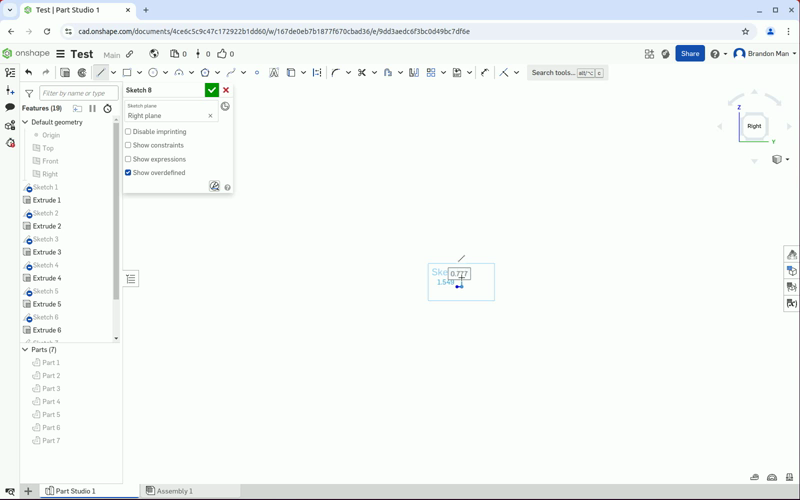
key_up(shift)
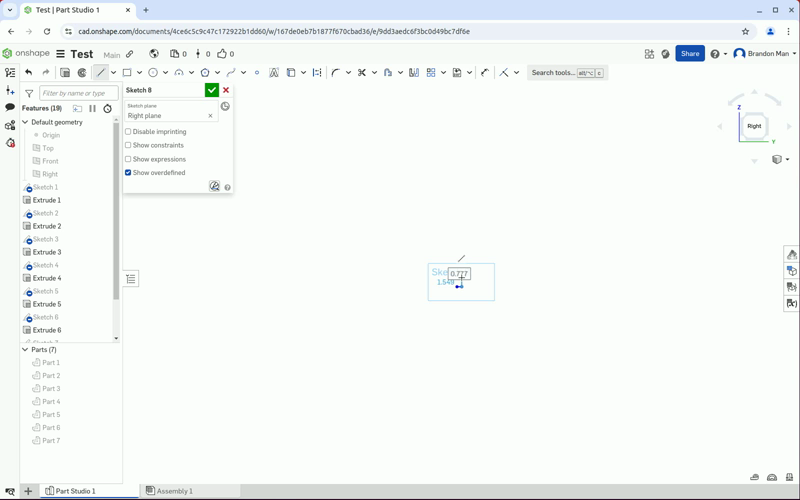
key_down(shift)
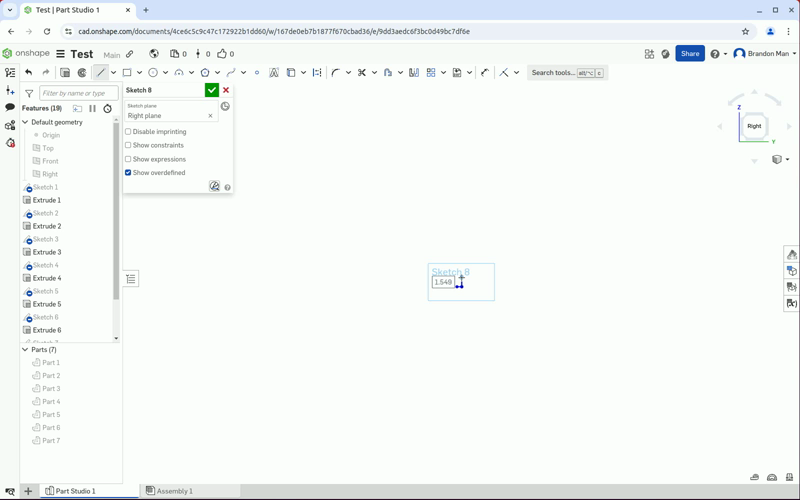
mouse_move(492, 277)
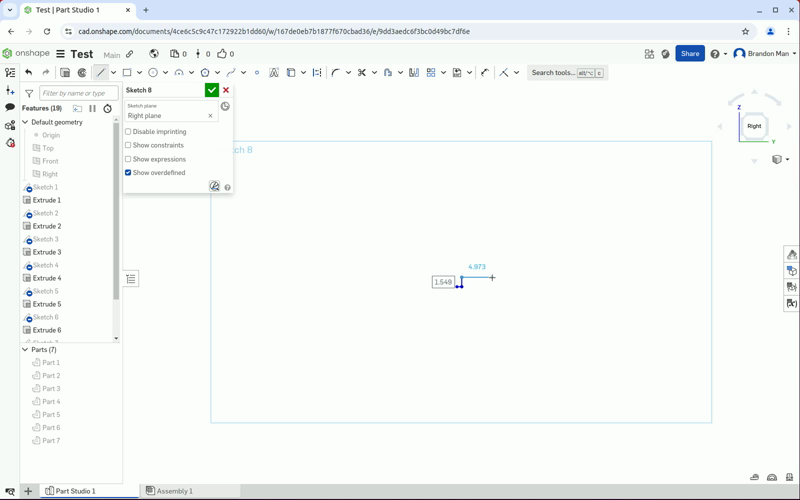
mouse_move(457, 277)
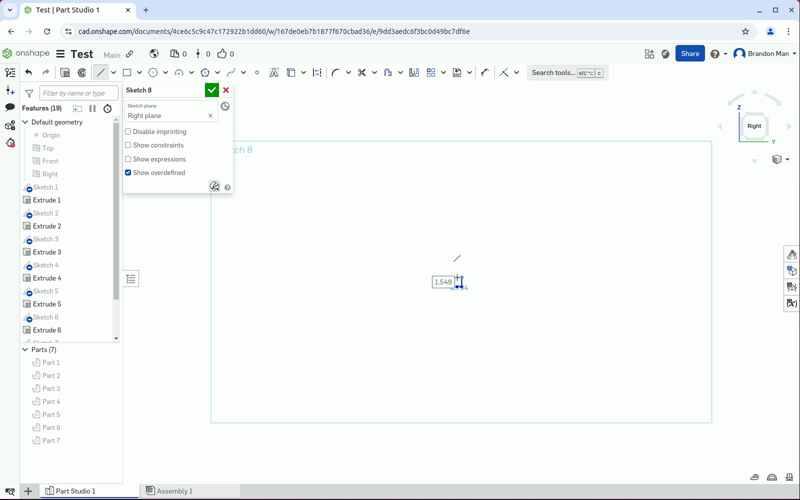
scroll(6)
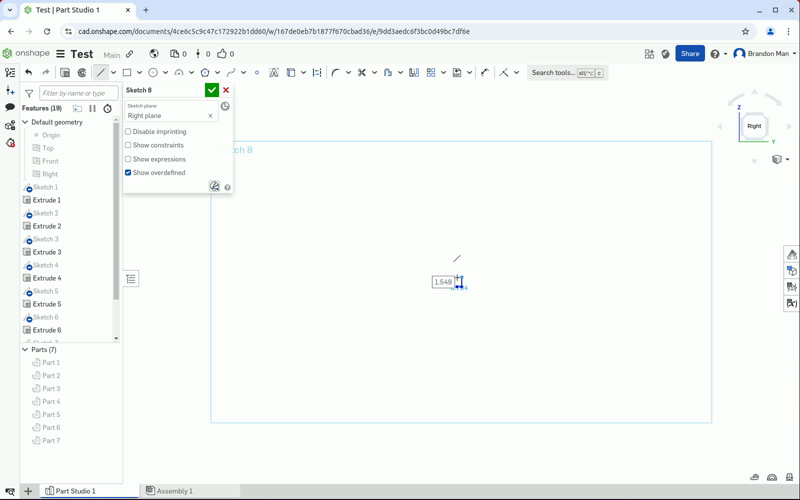
scroll(6)
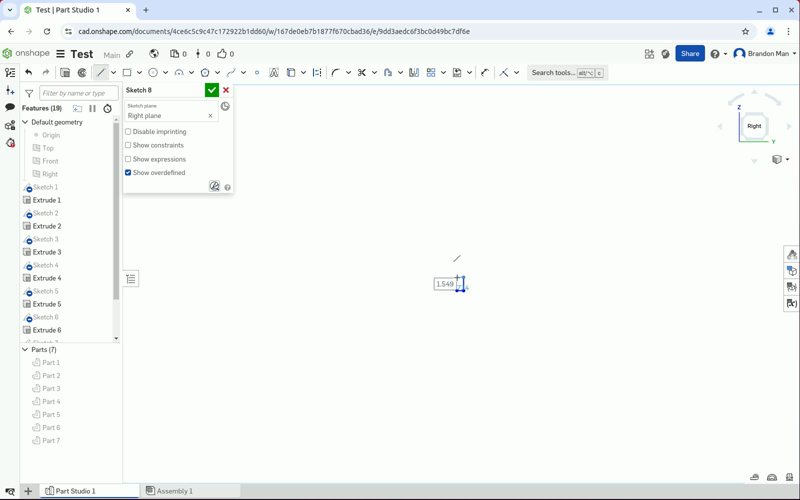
scroll(6)
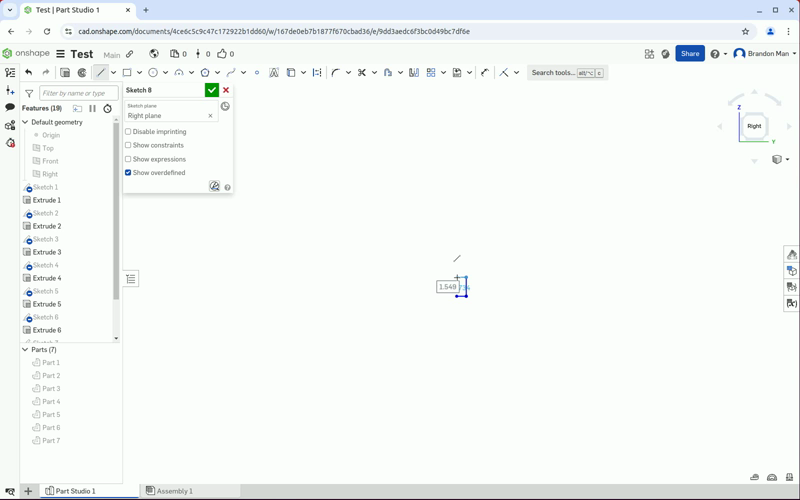
scroll(6)
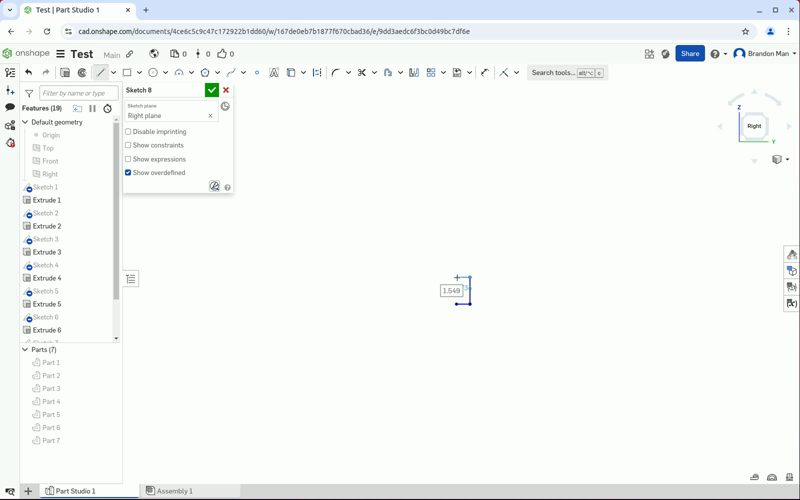
scroll(6)
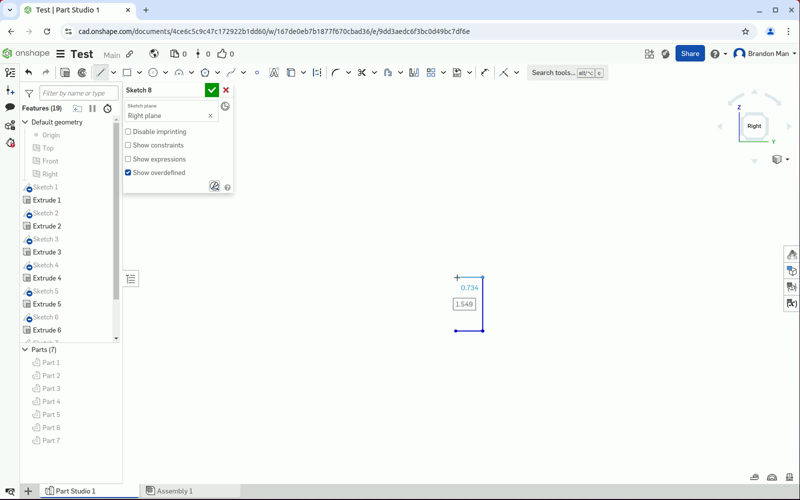
scroll(6)
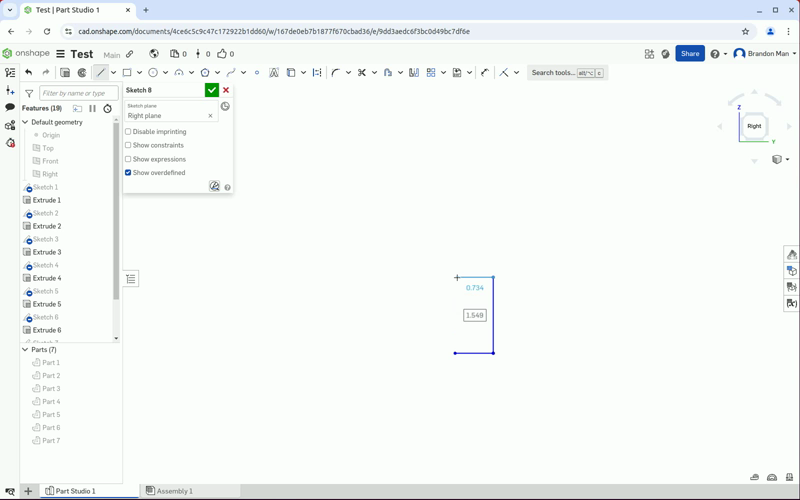
scroll(6)
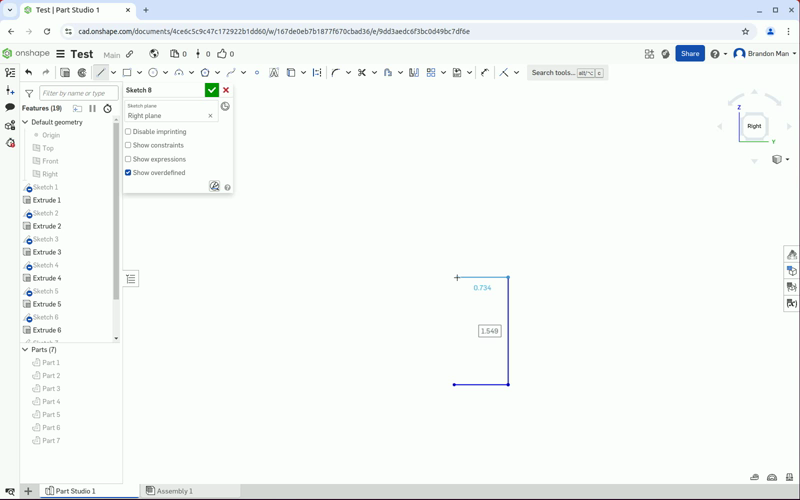
click(457, 277)
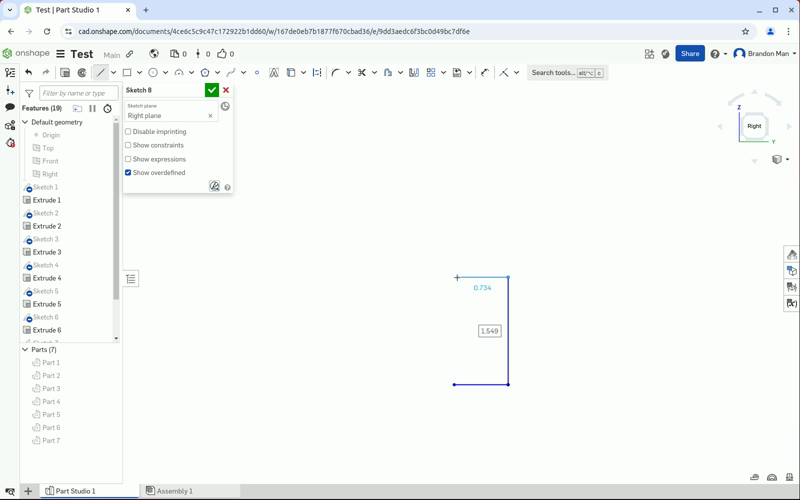
scroll(-6)
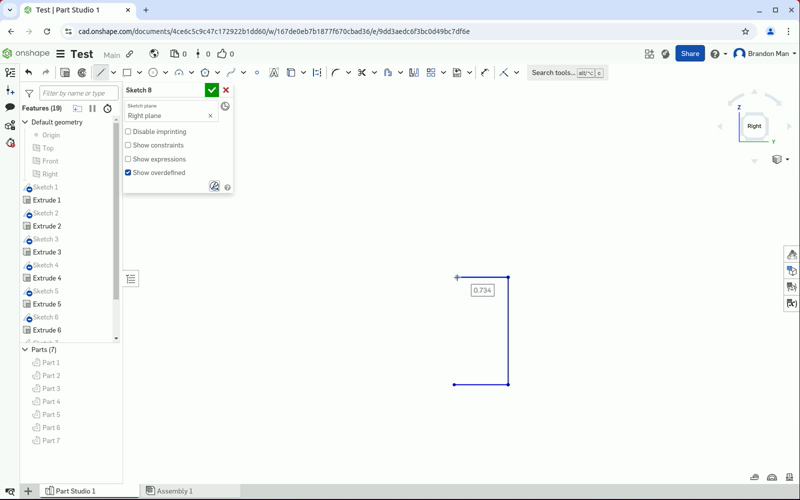
scroll(-6)
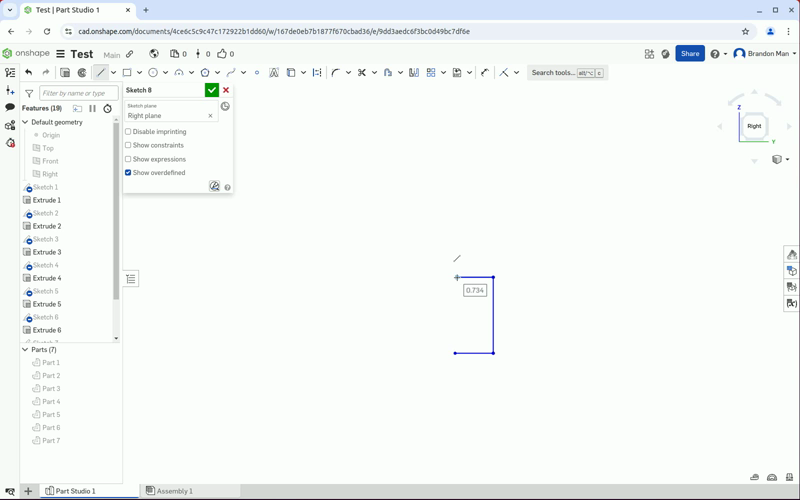
scroll(-6)
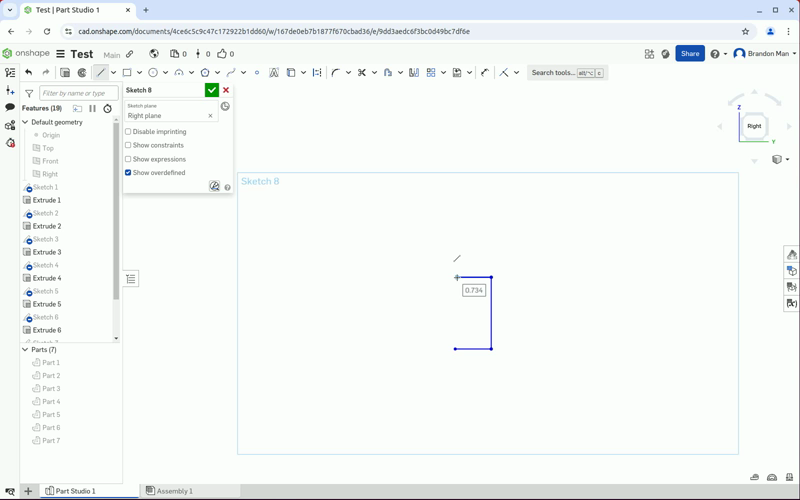
scroll(-6)
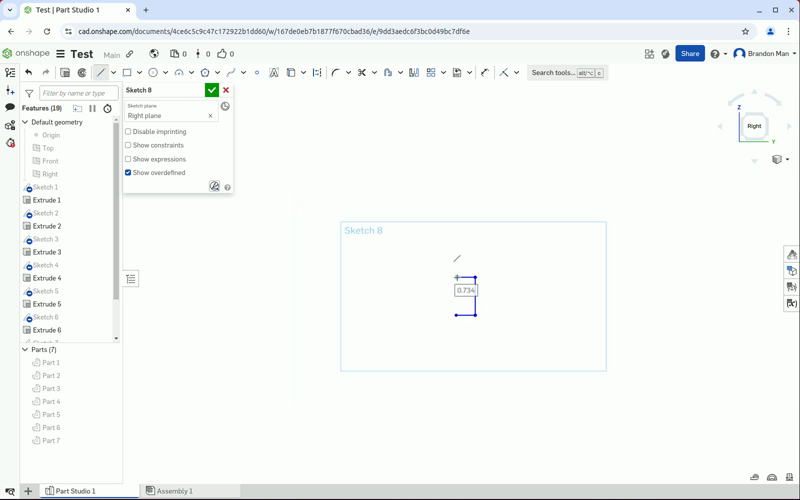
scroll(-6)
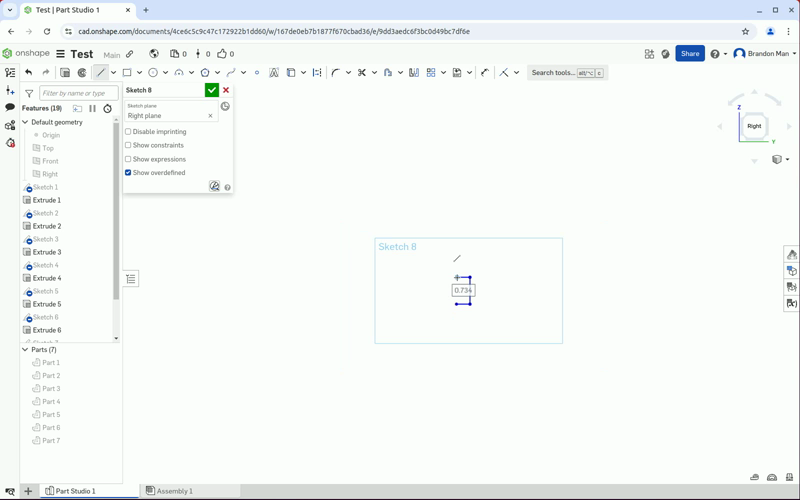
scroll(-6)
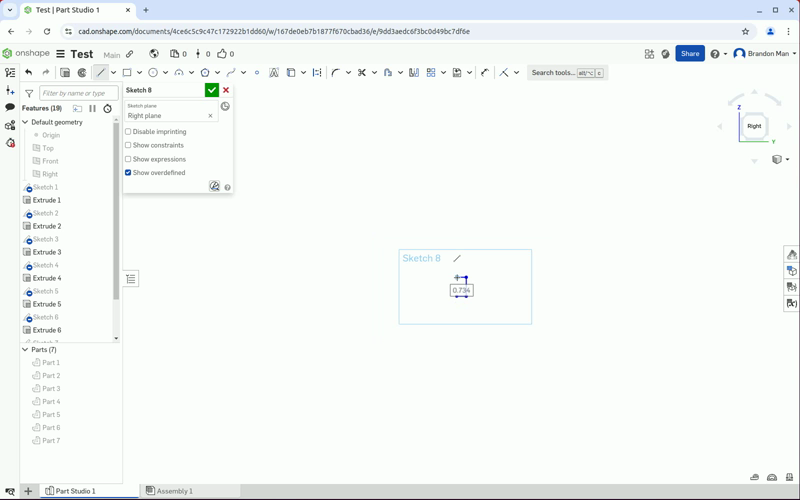
scroll(-6)
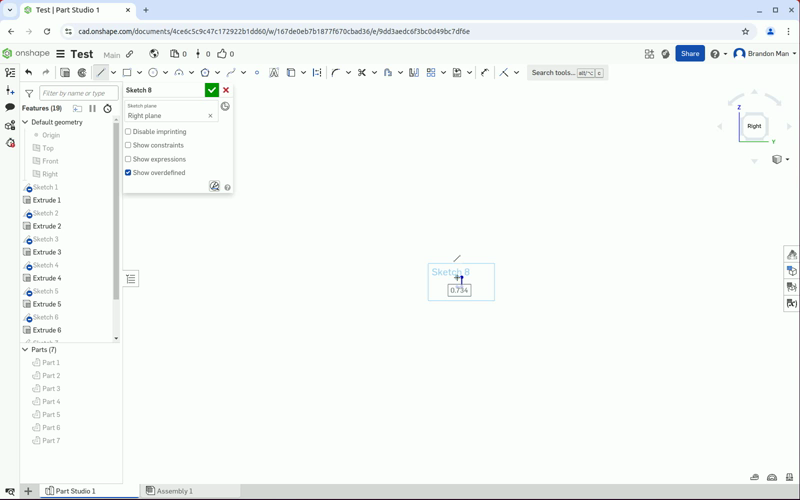
key_up(shift)
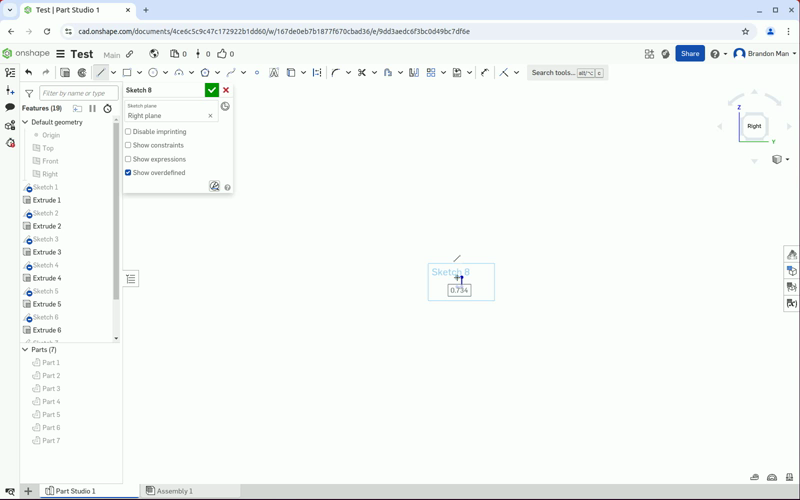
mouse_move(487, 277)
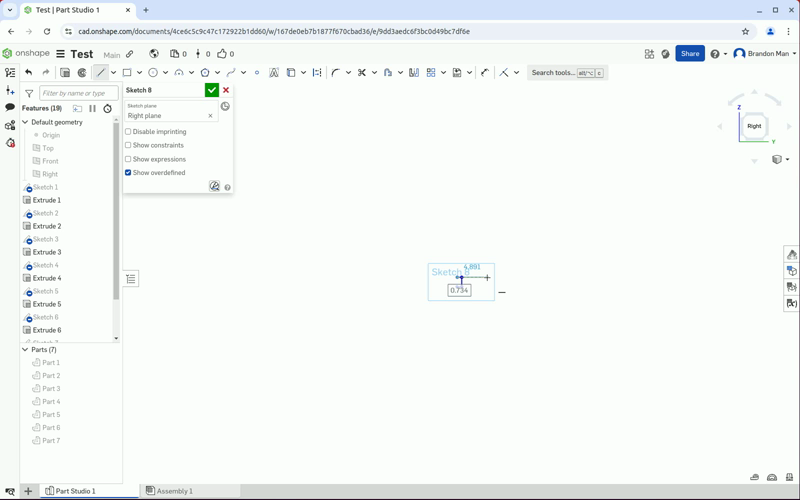
key_down(shift)
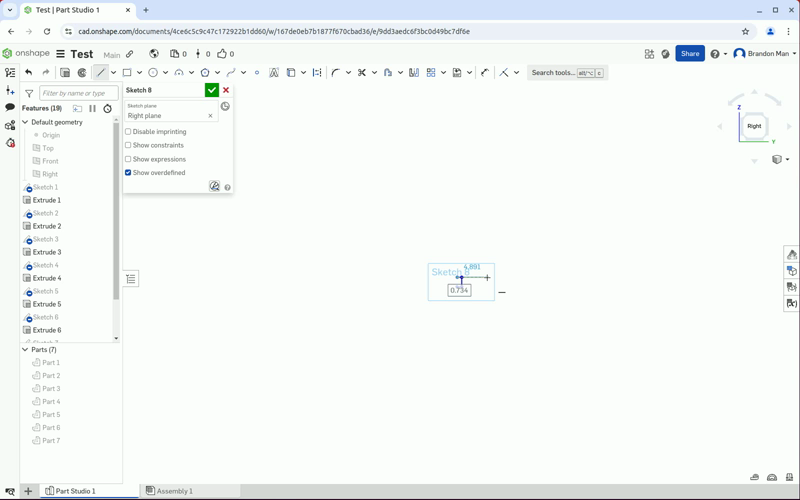
mouse_move(457, 286)
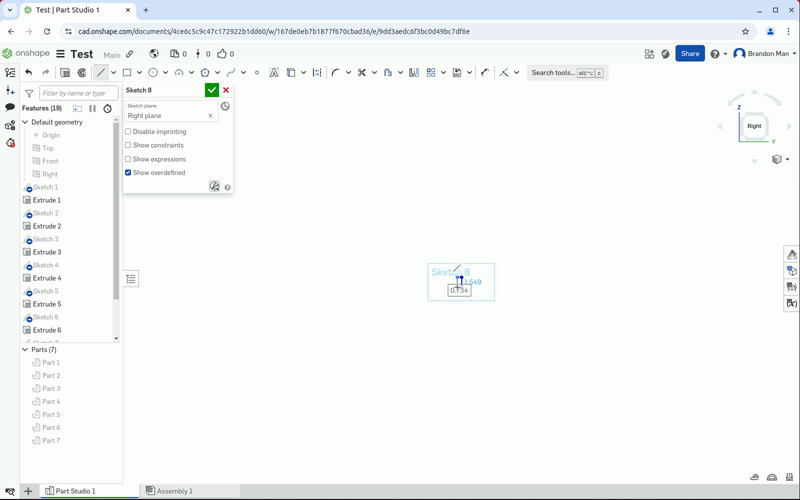
key_up(shift)
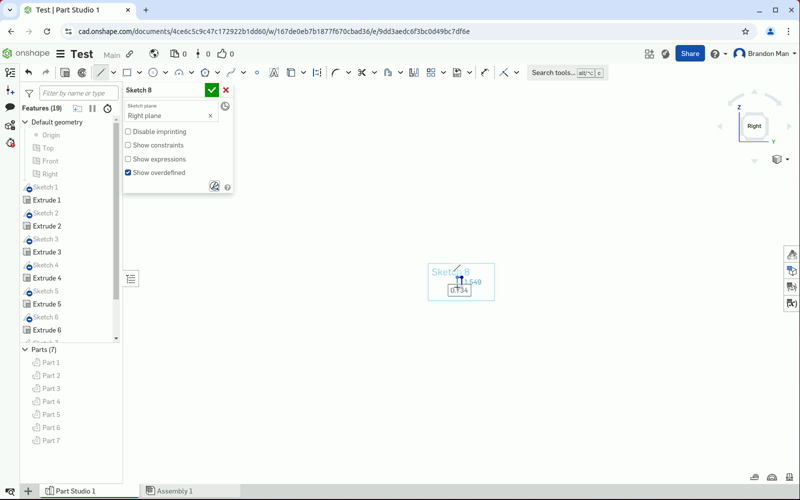
click(457, 286)
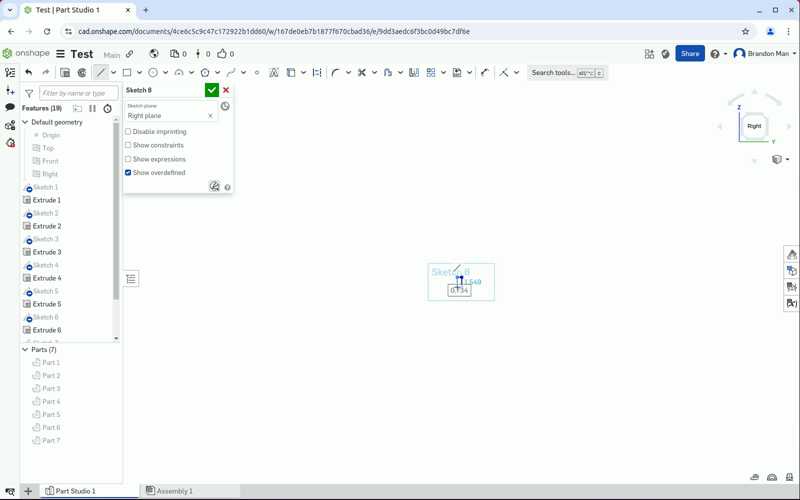
key(esc)
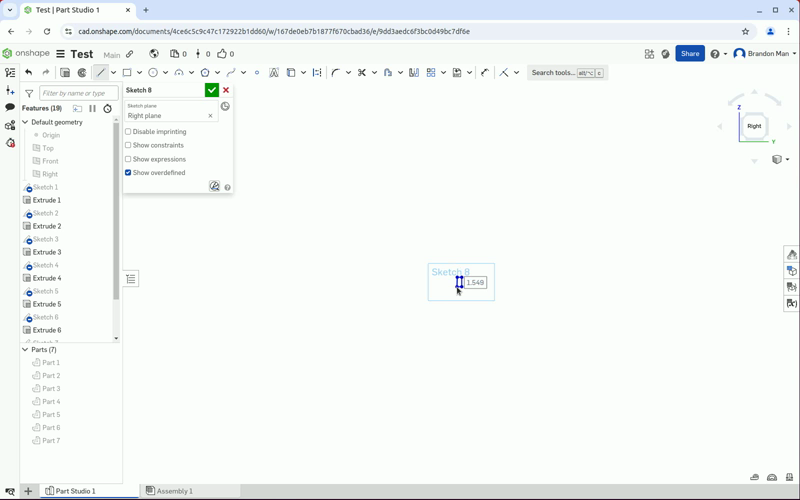
mouse_move(457, 283)
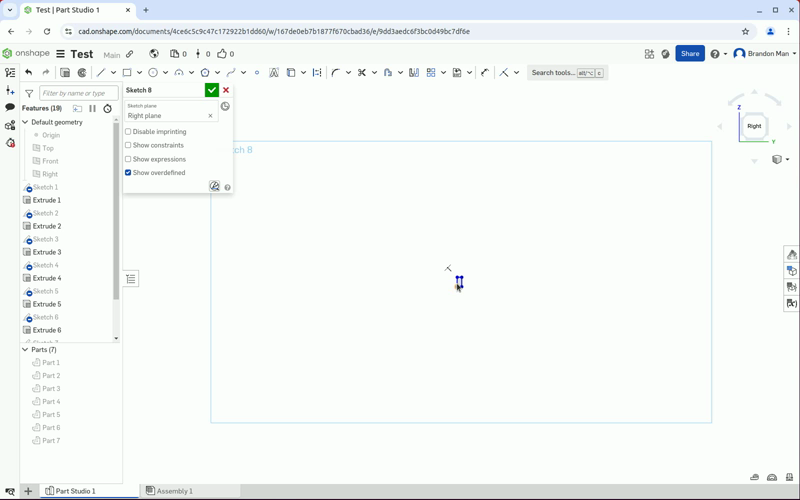
scroll(6)
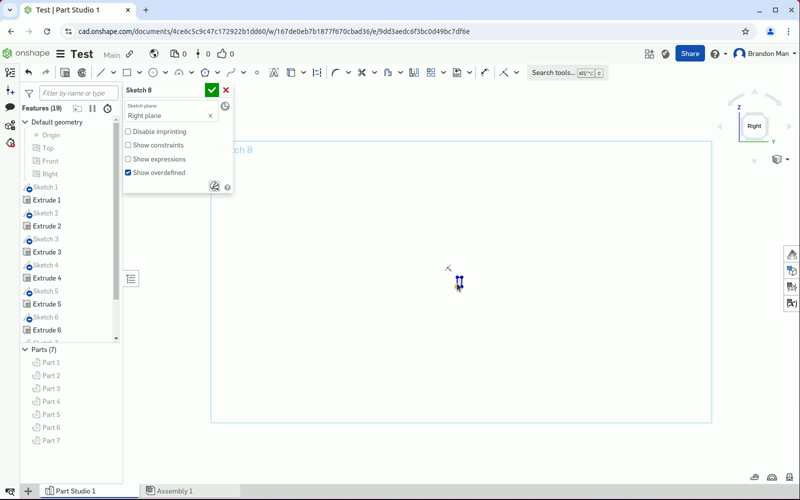
scroll(6)
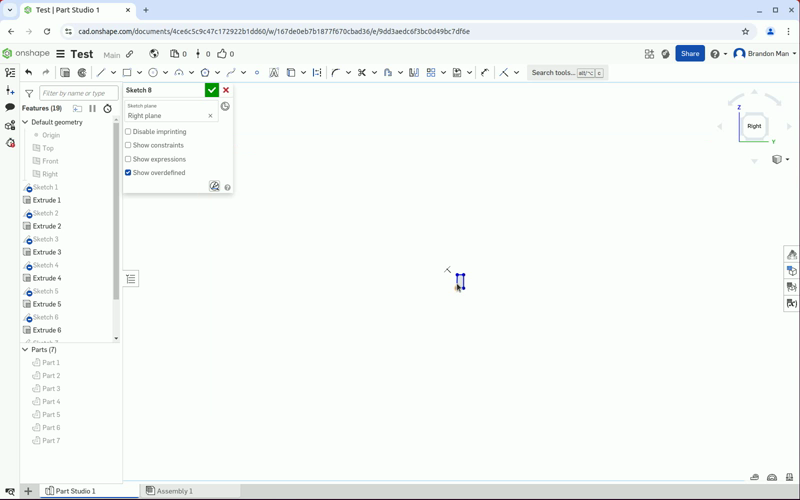
scroll(6)
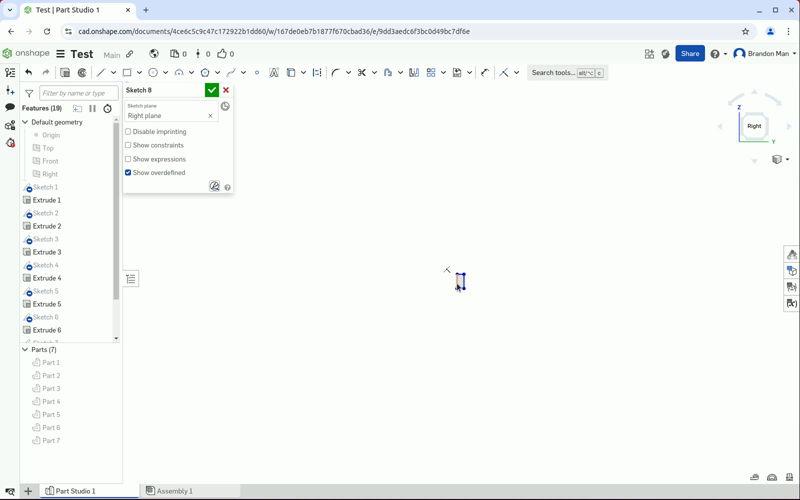
scroll(6)
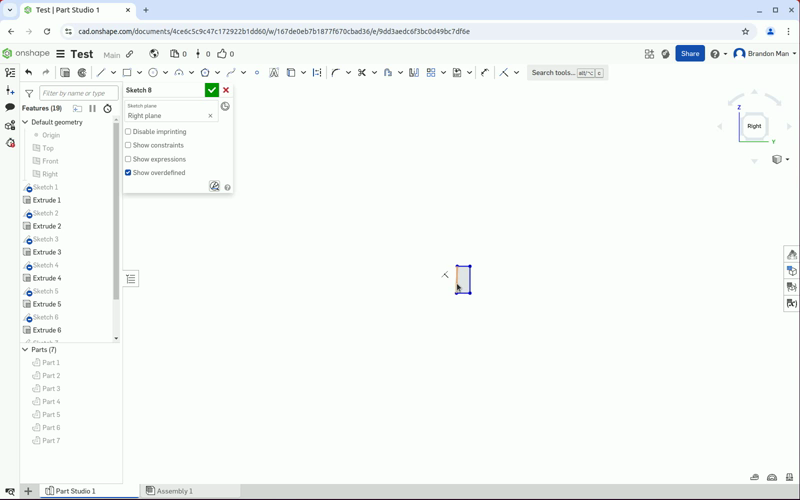
scroll(6)
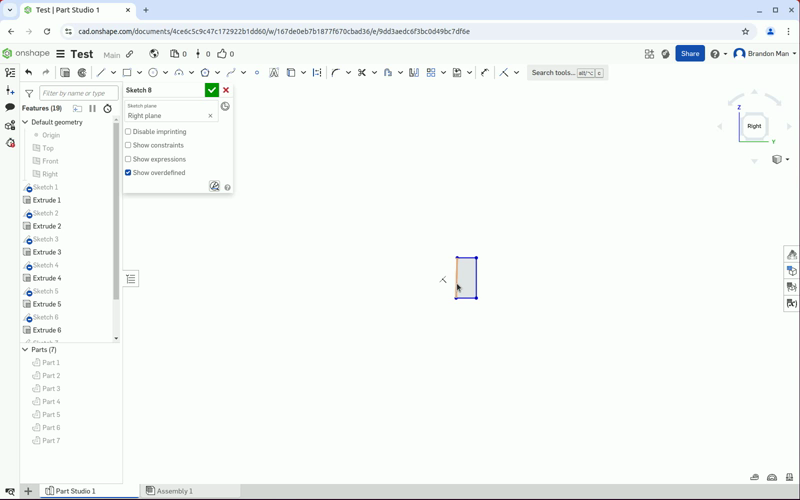
scroll(6)
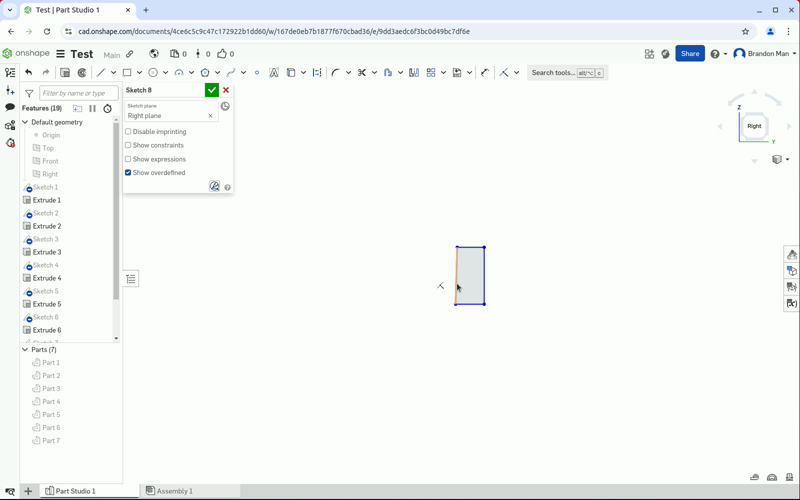
scroll(6)
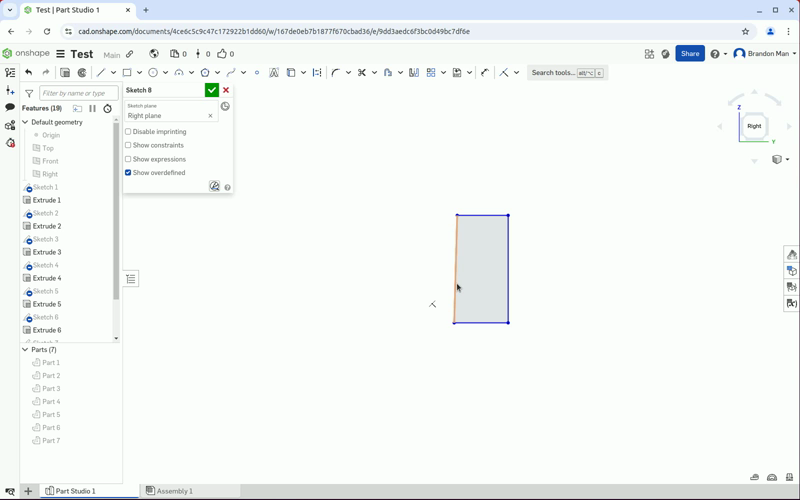
click(457, 283)
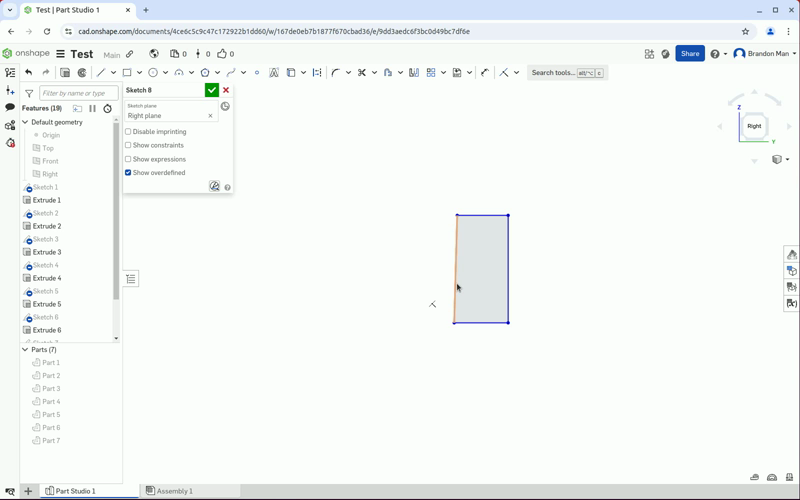
scroll(-6)
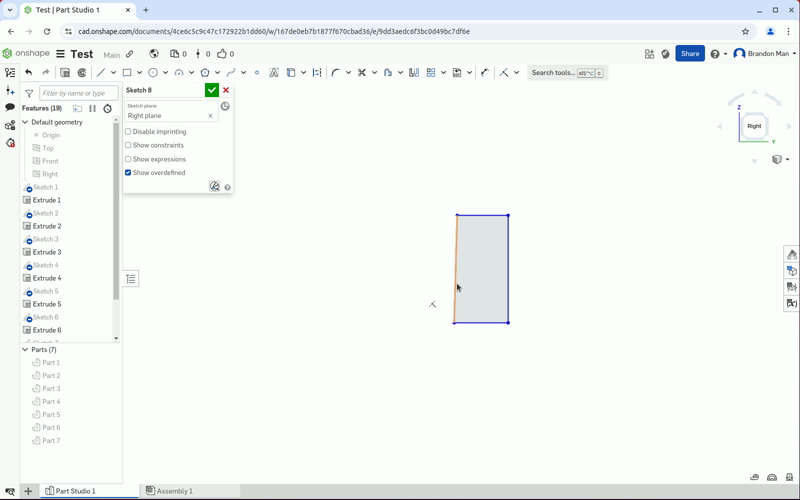
scroll(-6)
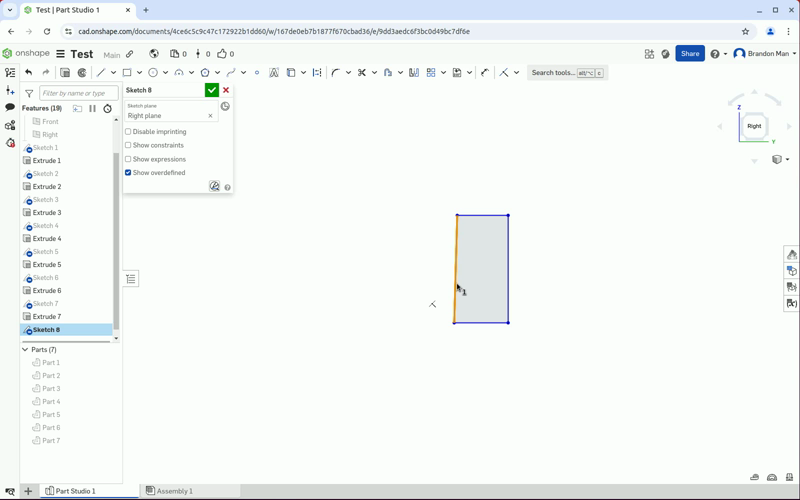
scroll(-6)
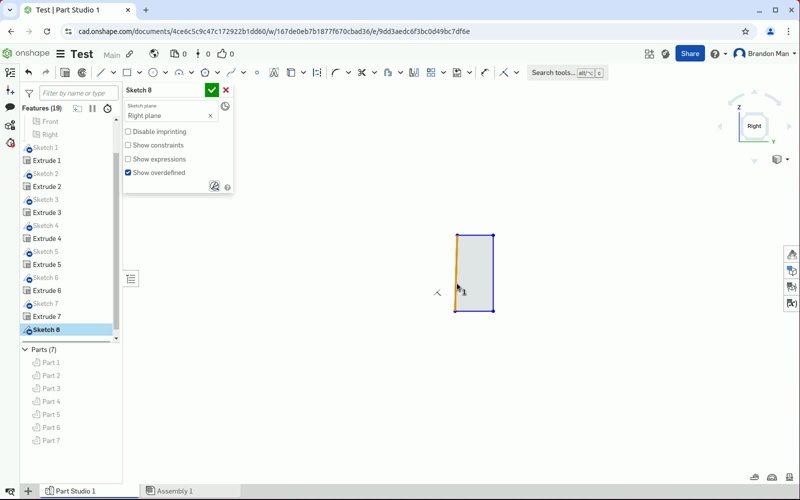
scroll(-6)
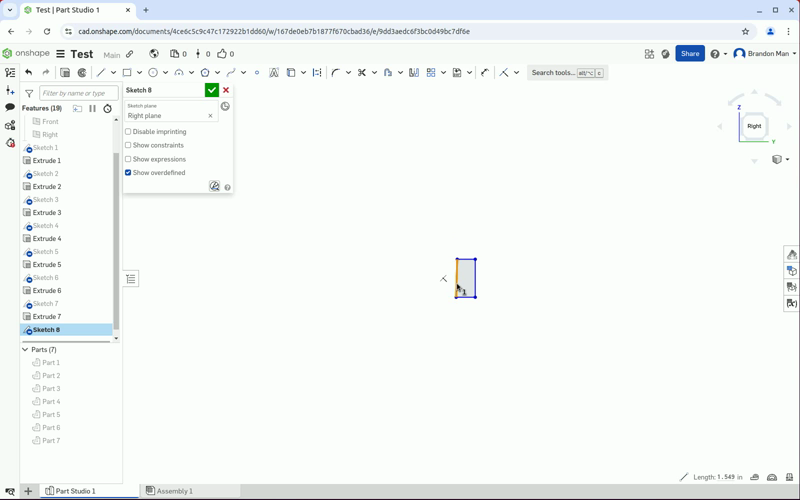
scroll(-6)
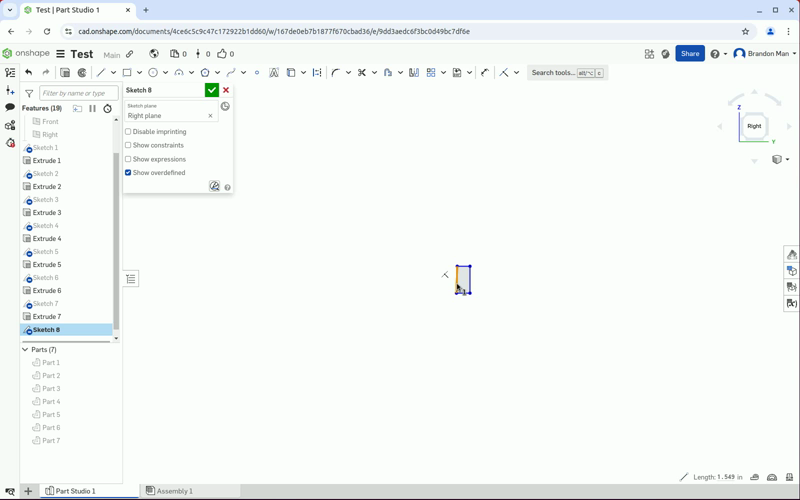
scroll(-6)
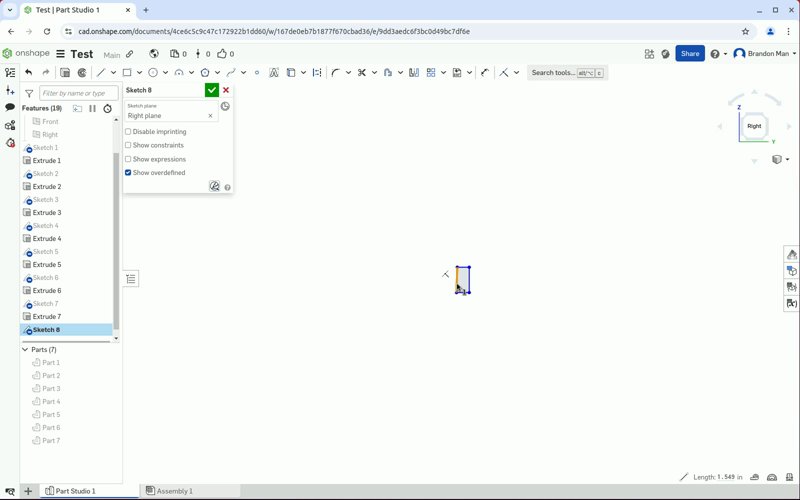
scroll(-6)
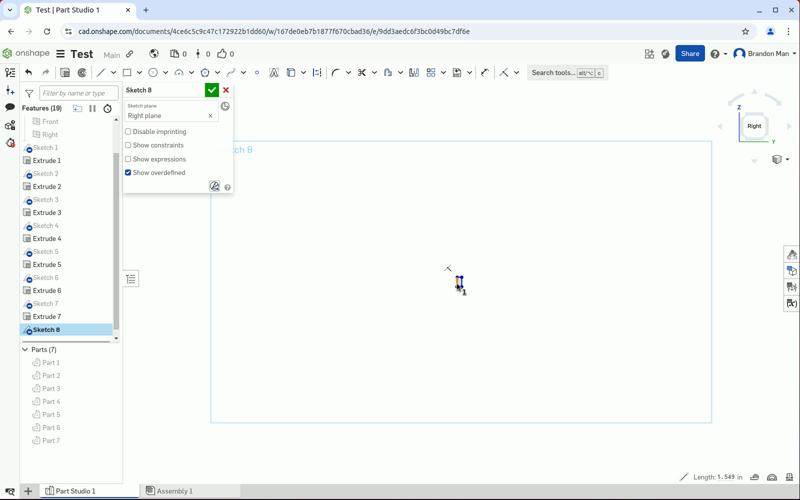
mouse_move(73, 352)
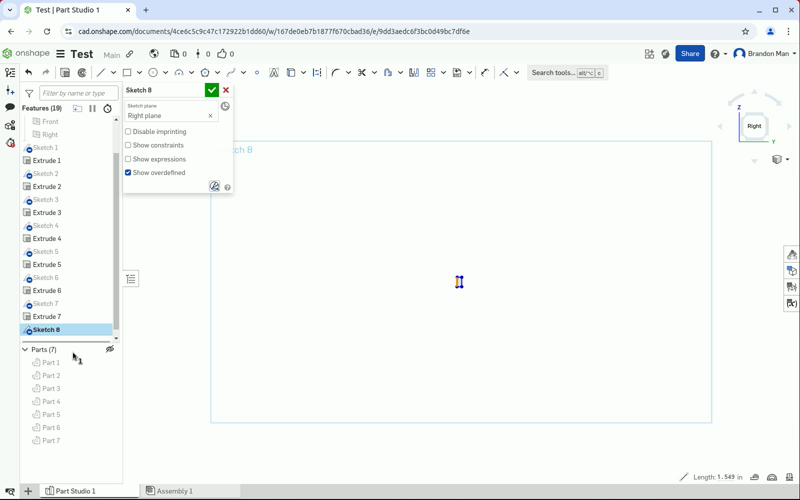
key(shift+y)
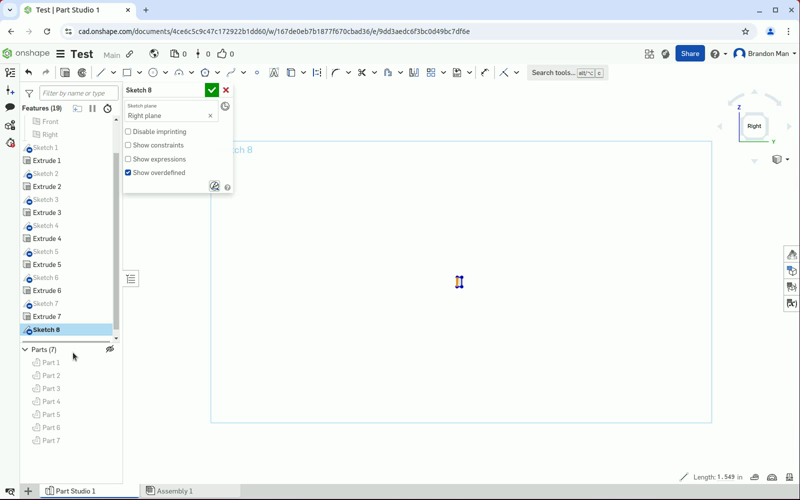
key(shift+e)
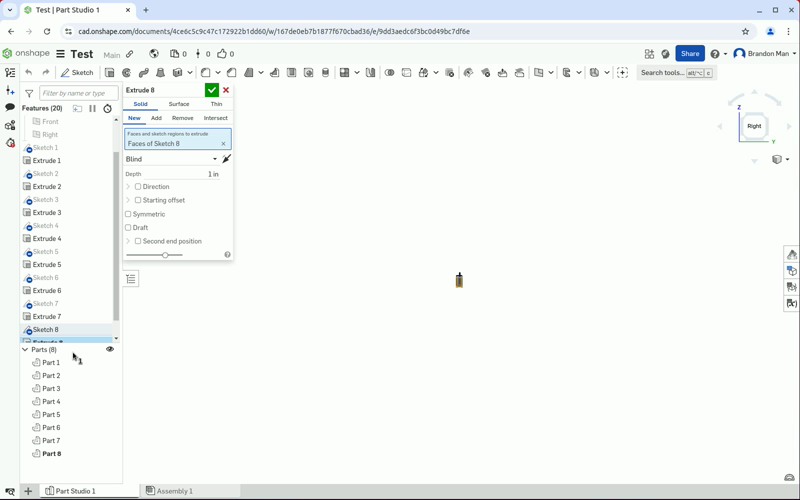
mouse_move(143, 106)
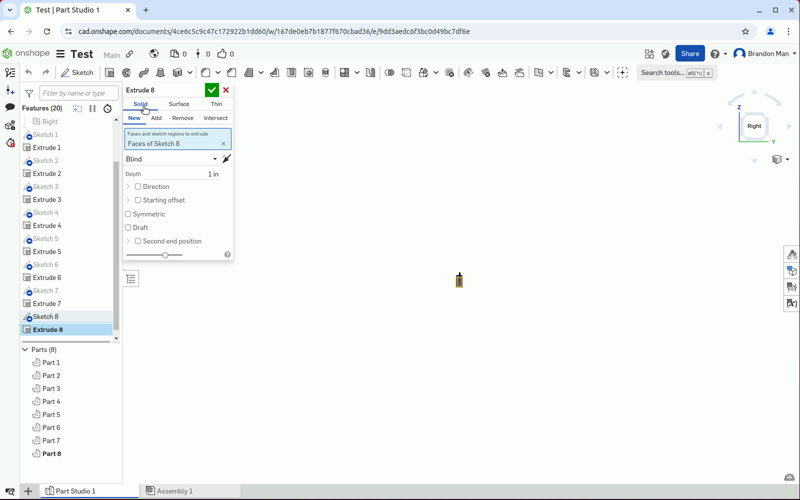
click(143, 106)
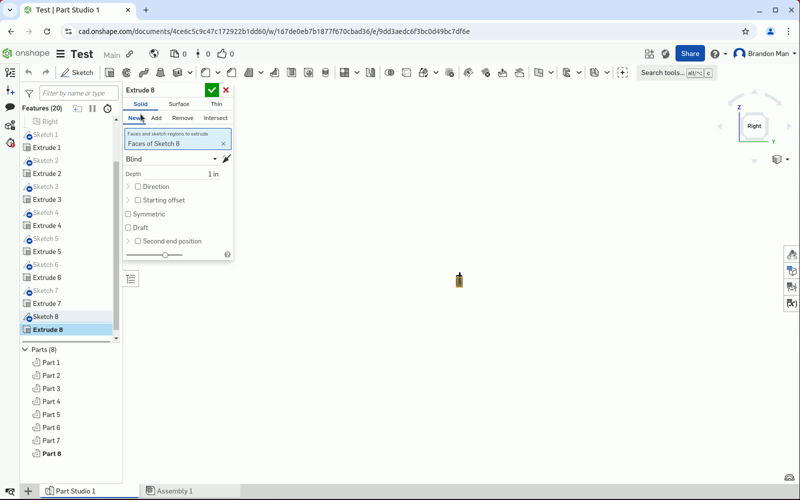
mouse_move(137, 120)
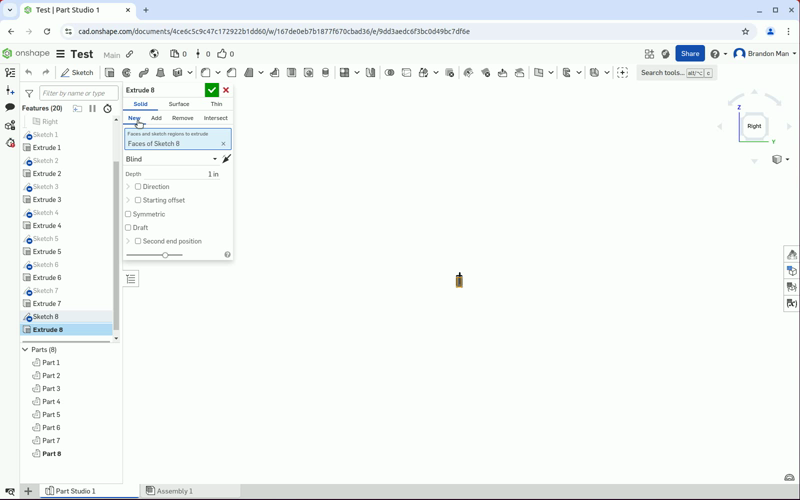
click(137, 120)
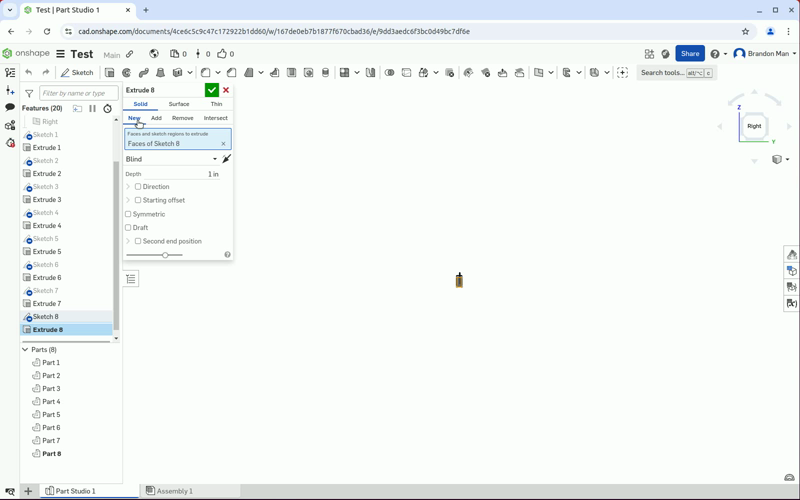
key(tab, 4)
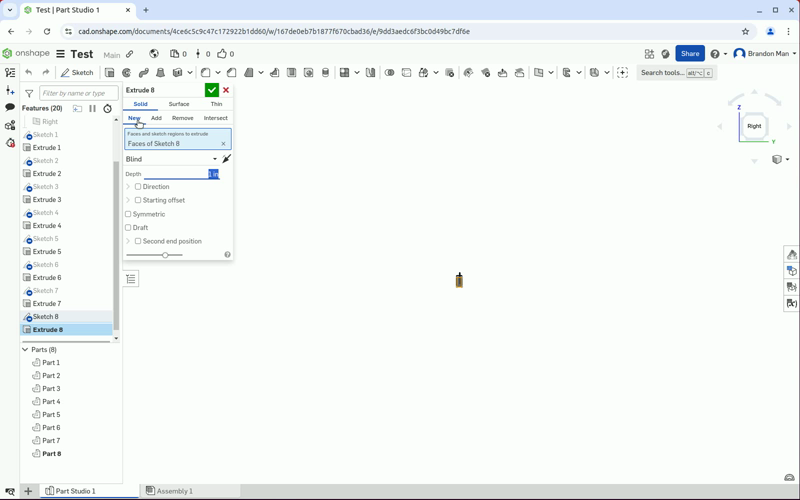
text(7.703)
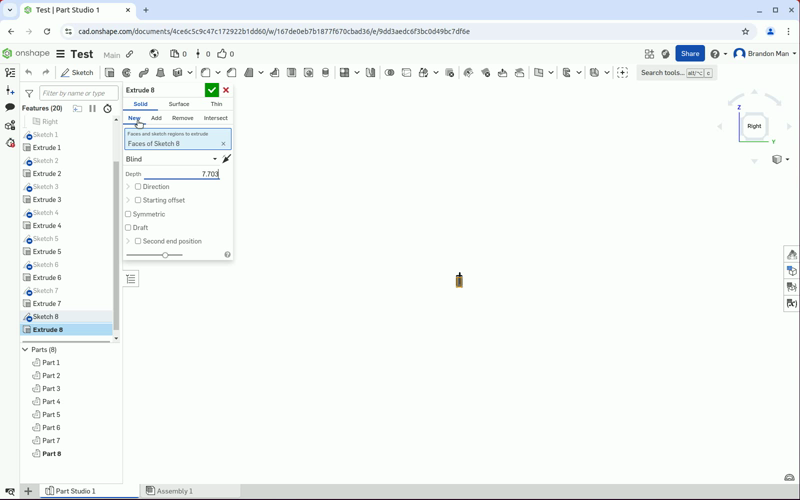
key(enter)
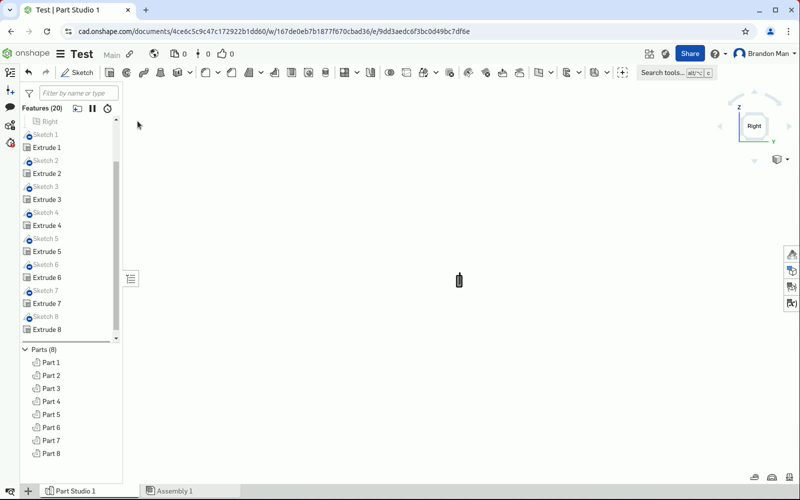
key(shift+h)
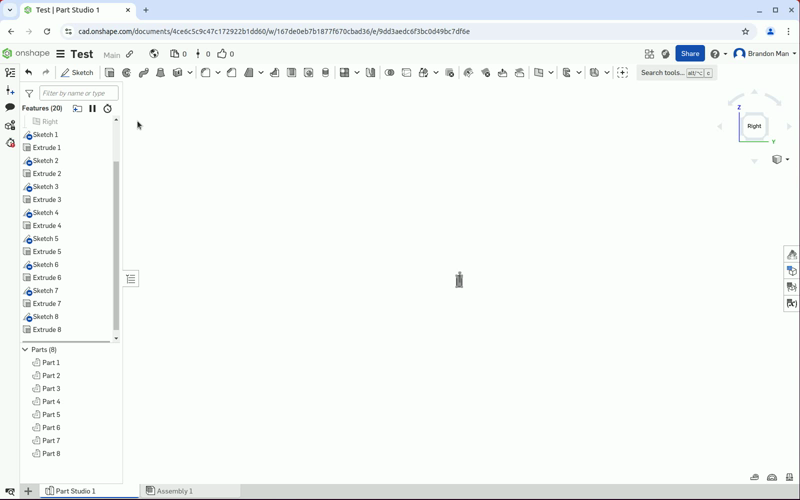
key(shift+h)
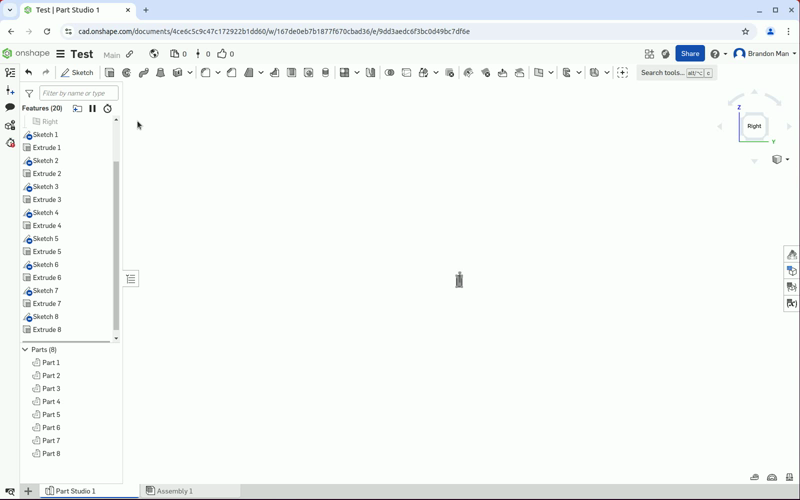
key(shift+7)
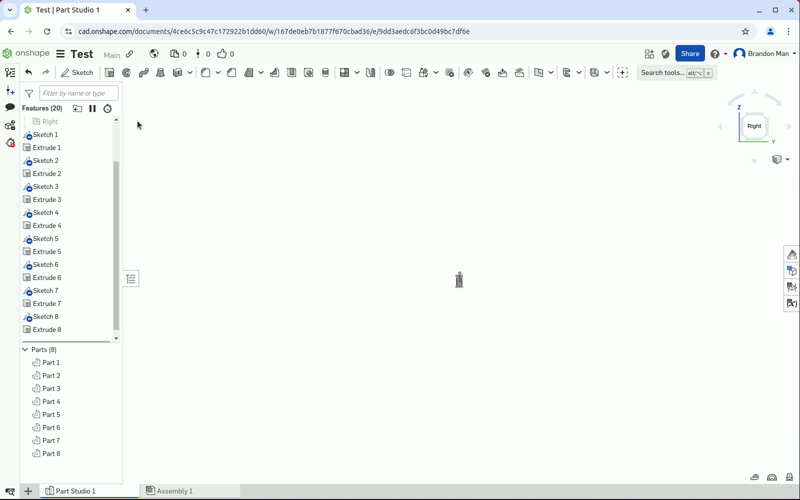
key(right, 2)
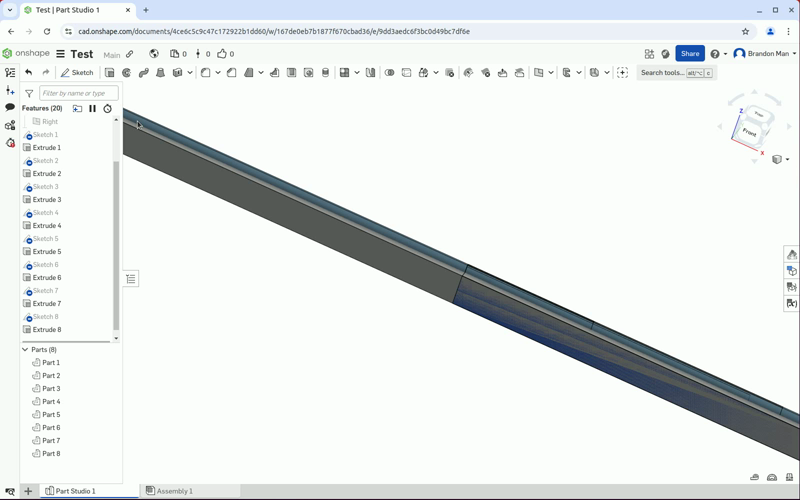
key(down, 2)
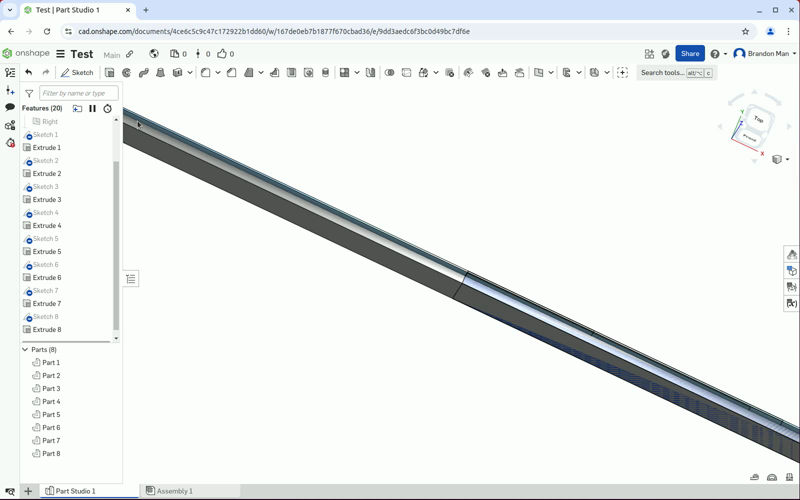
key(up, 2)
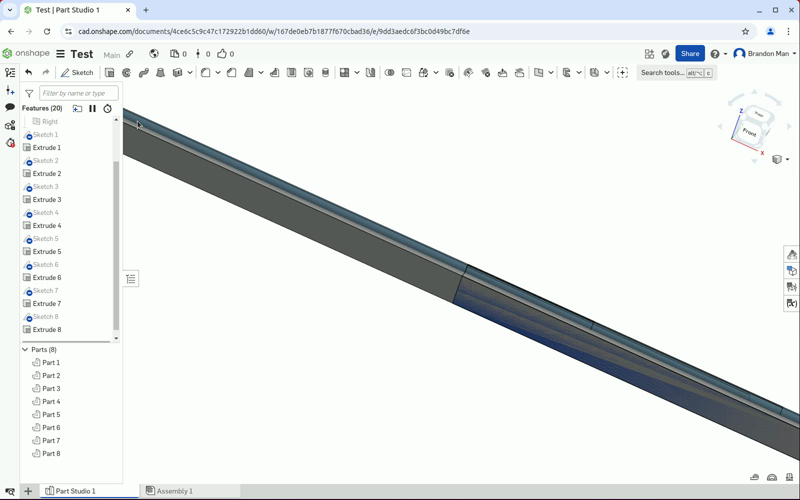
key(left, 2)
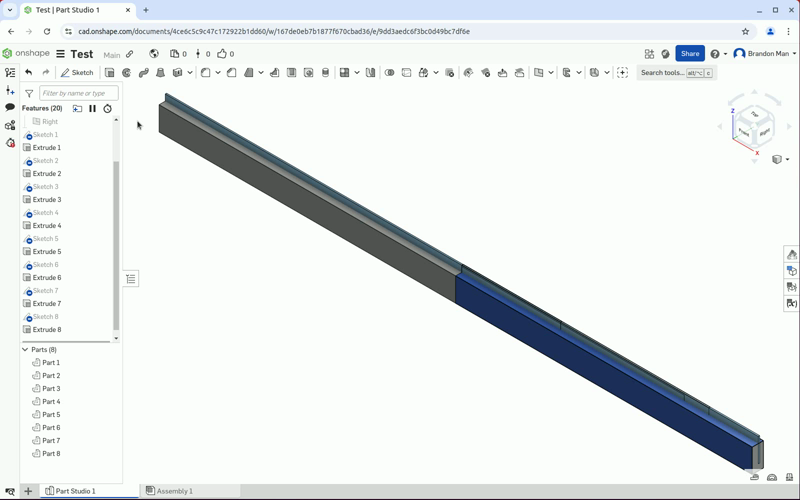
mouse_move(69, 137)
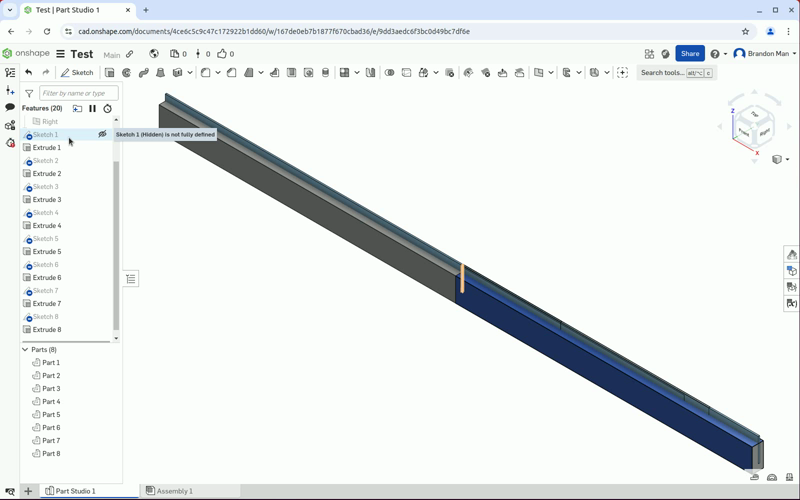
click(69, 137)